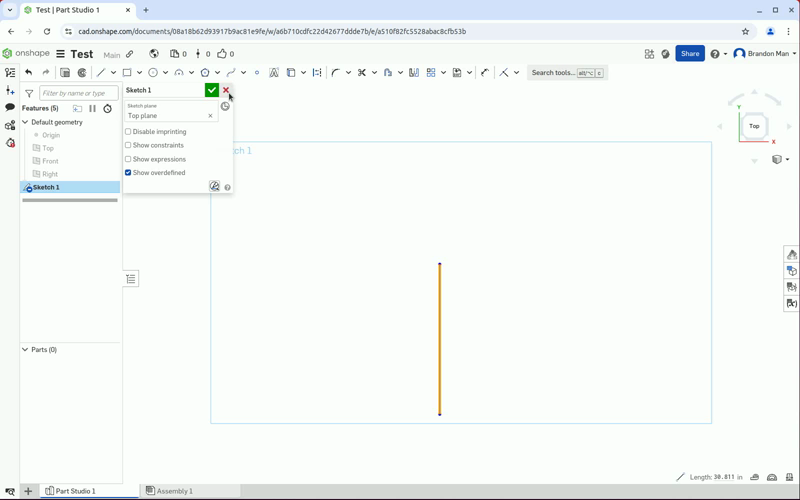
key(shift+h)
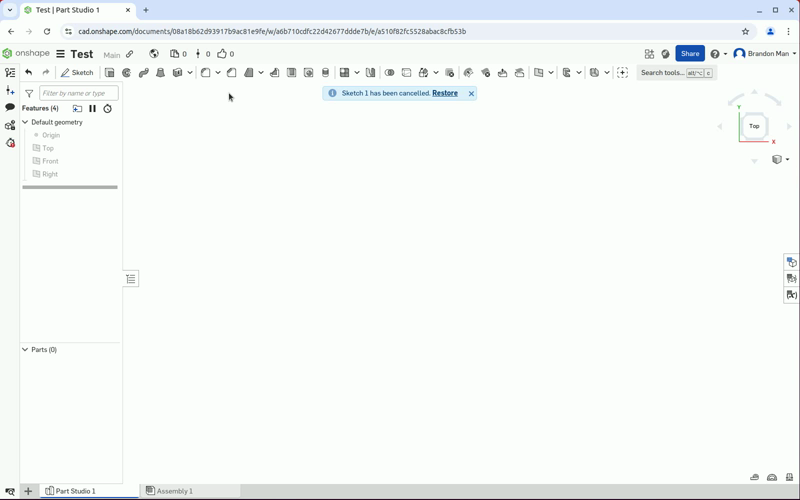
mouse_move(73, 352)
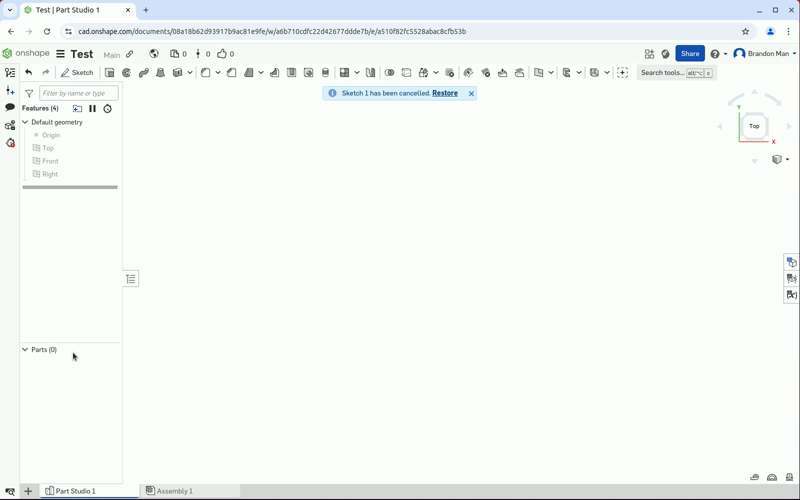
key(y)
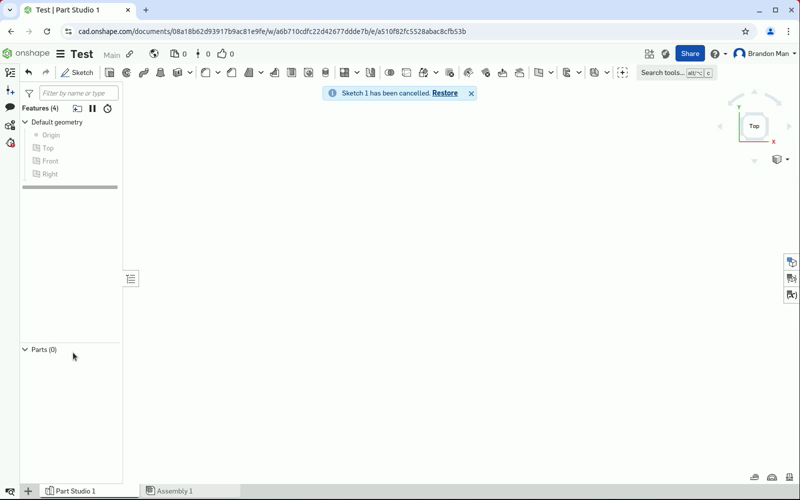
key(shift+p)
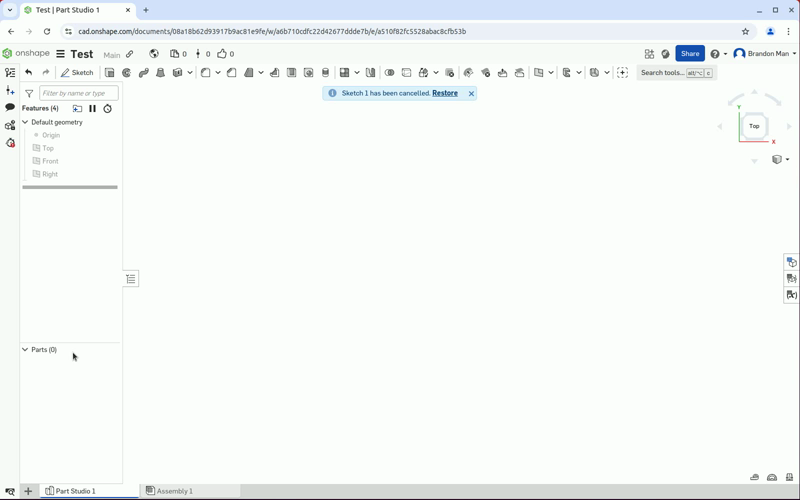
key(space)
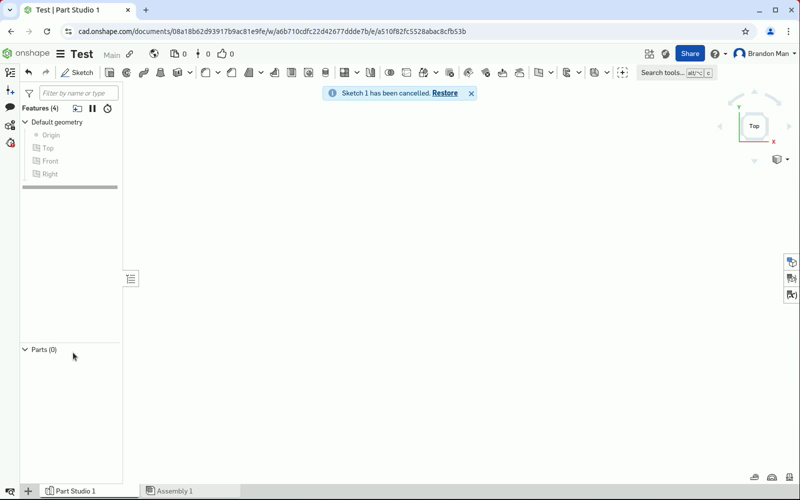
key_down(shift)
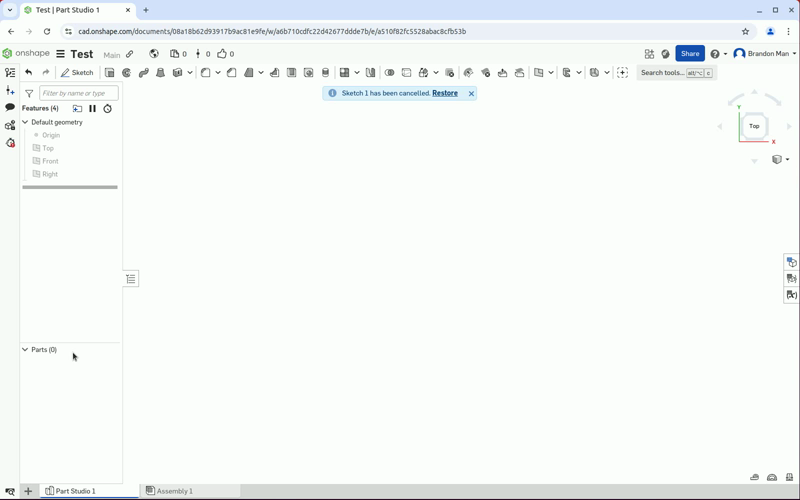
key(up)
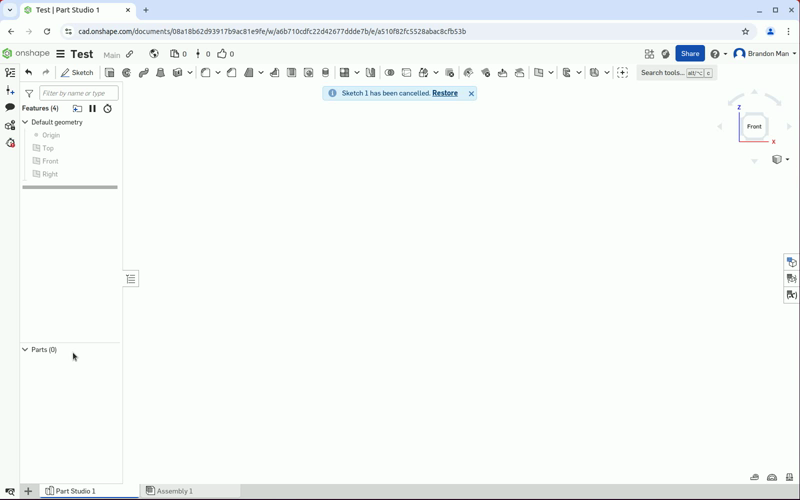
key_up(shift)
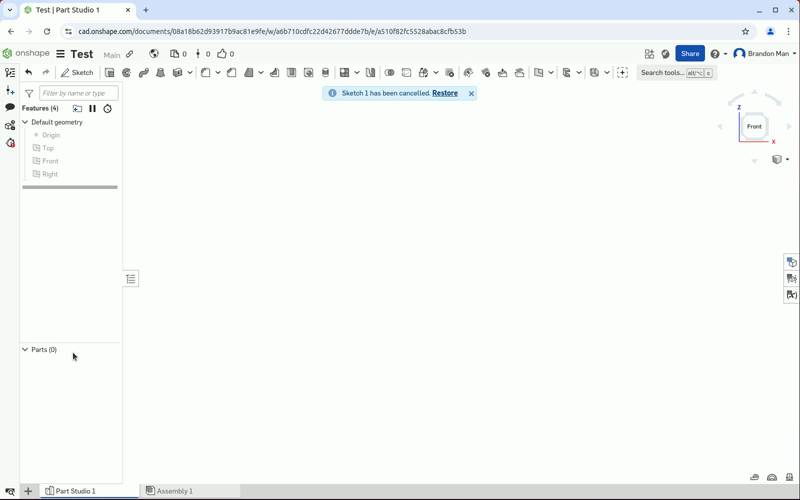
mouse_move(73, 352)
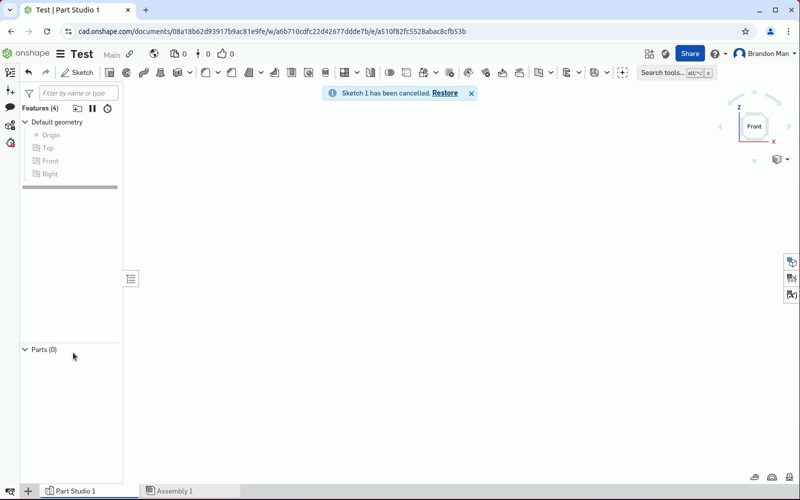
key(shift+y)
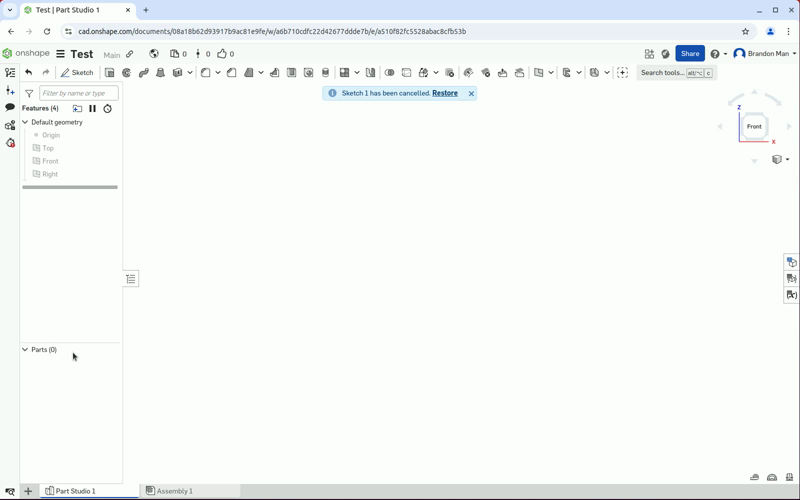
key(shift+s)
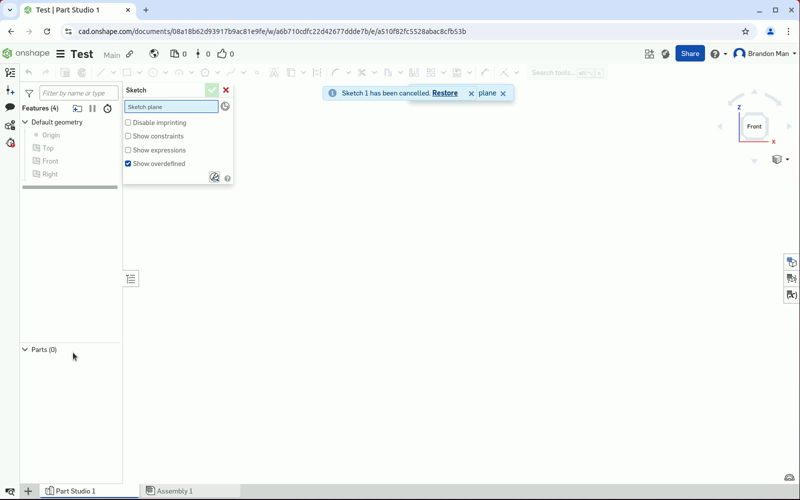
mouse_move(73, 163)
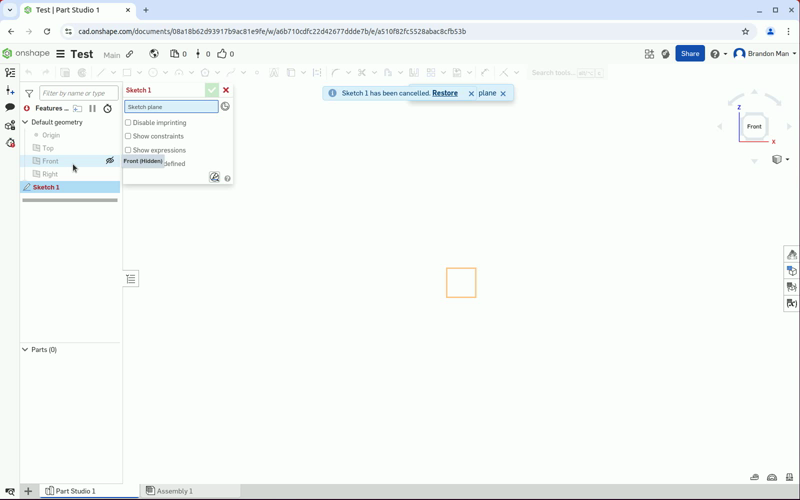
click(73, 163)
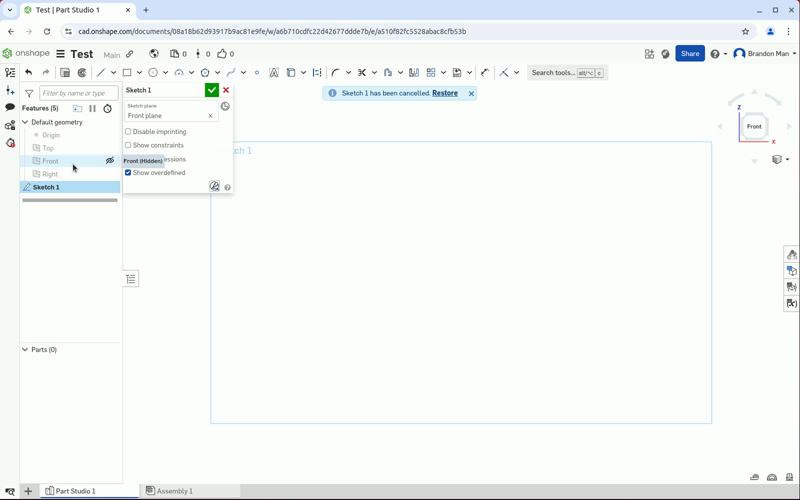
mouse_move(73, 352)
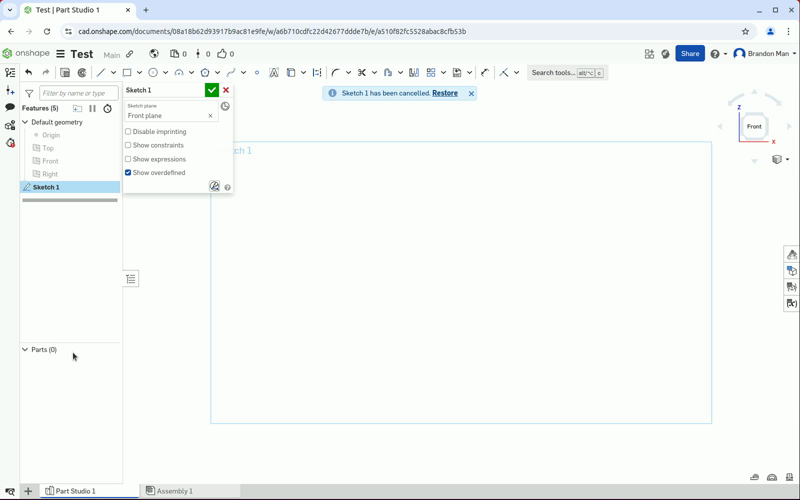
key(y)
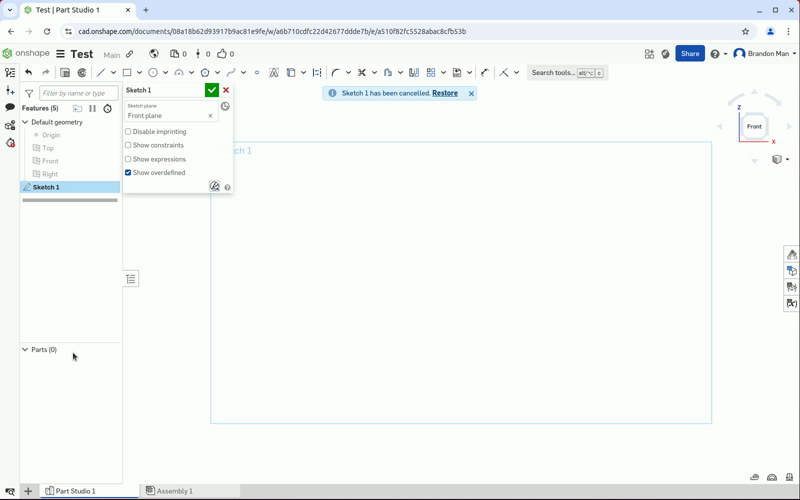
key(l)
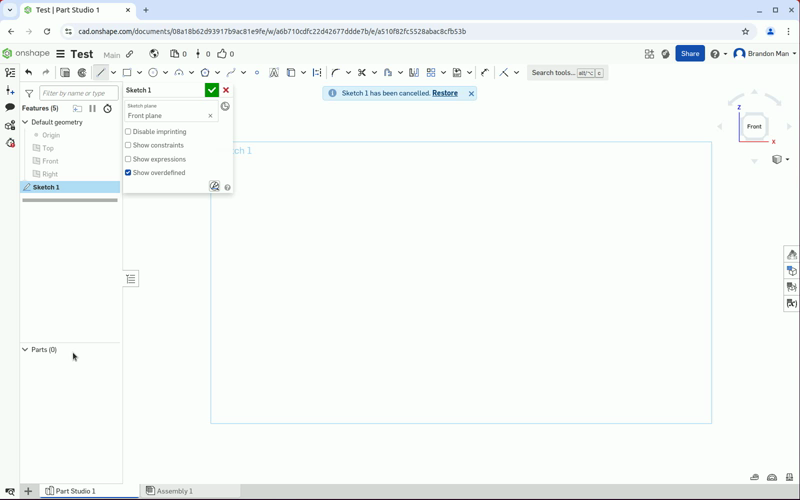
key_down(shift)
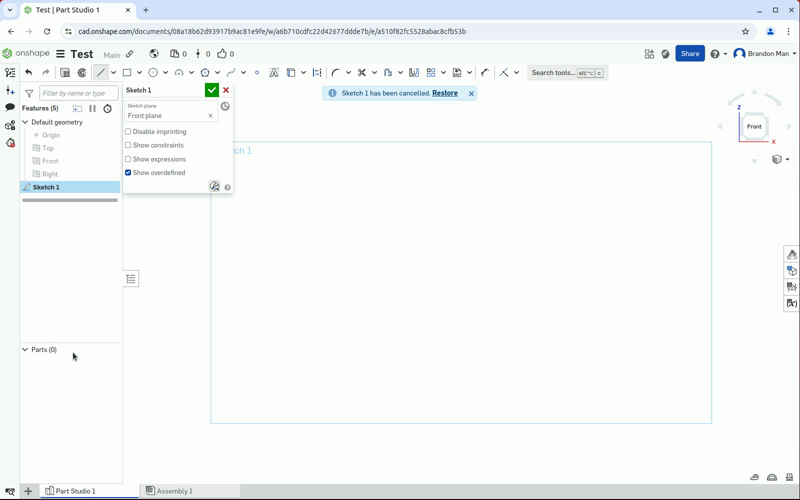
mouse_move(403, 255)
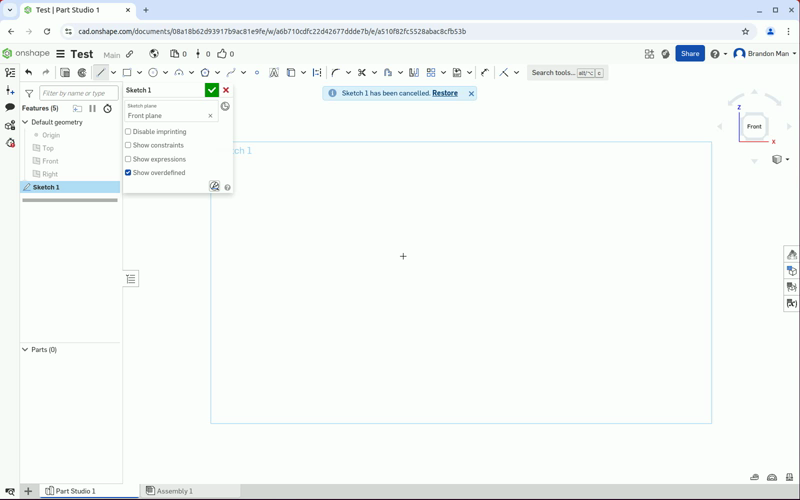
click(403, 255)
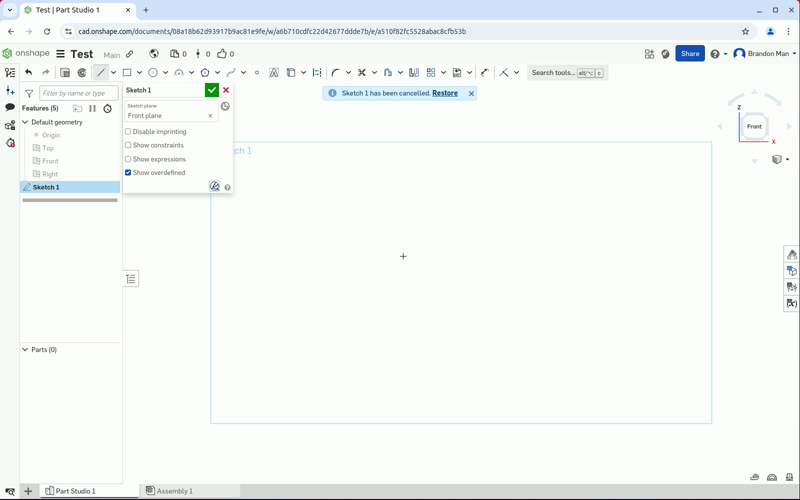
key_up(shift)
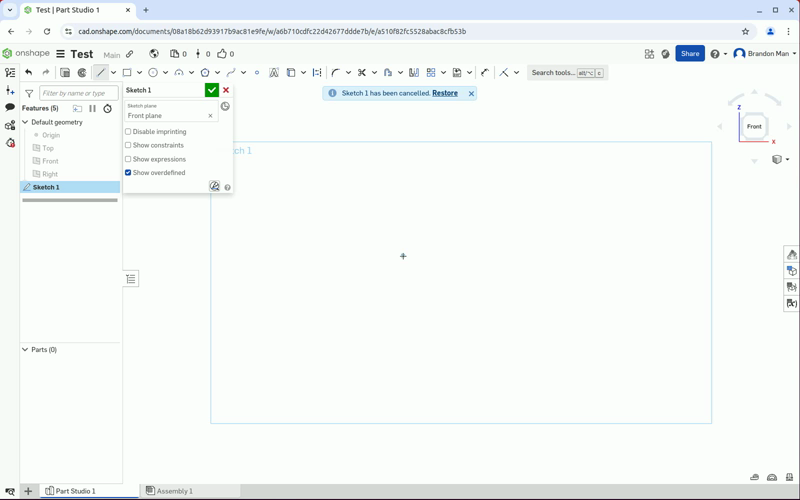
key_down(shift)
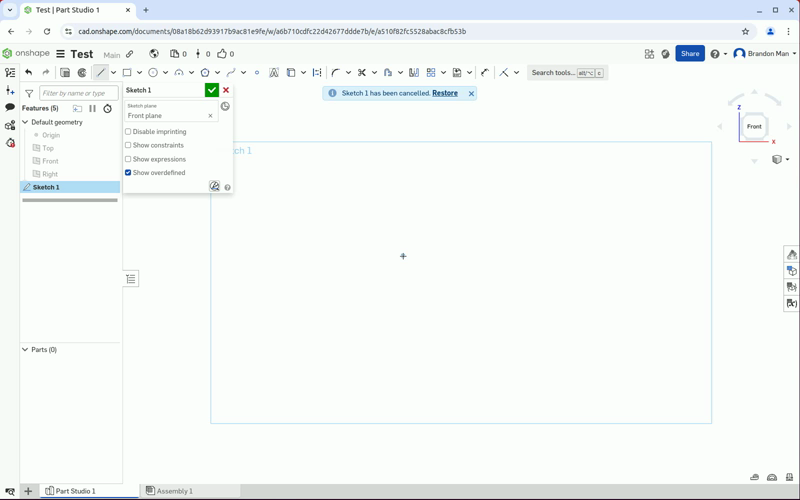
mouse_move(572, 255)
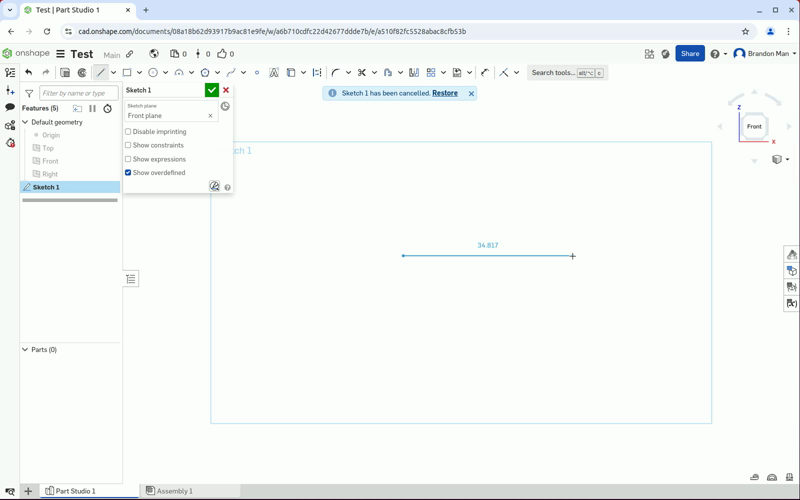
click(572, 255)
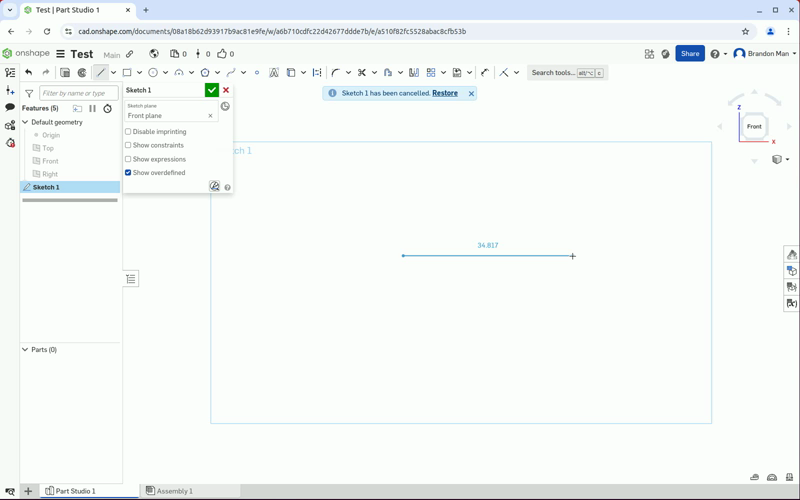
key_up(shift)
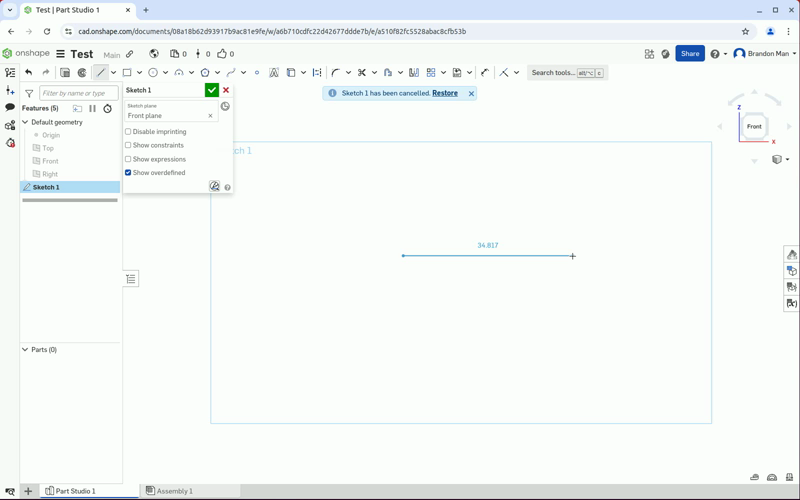
key_down(shift)
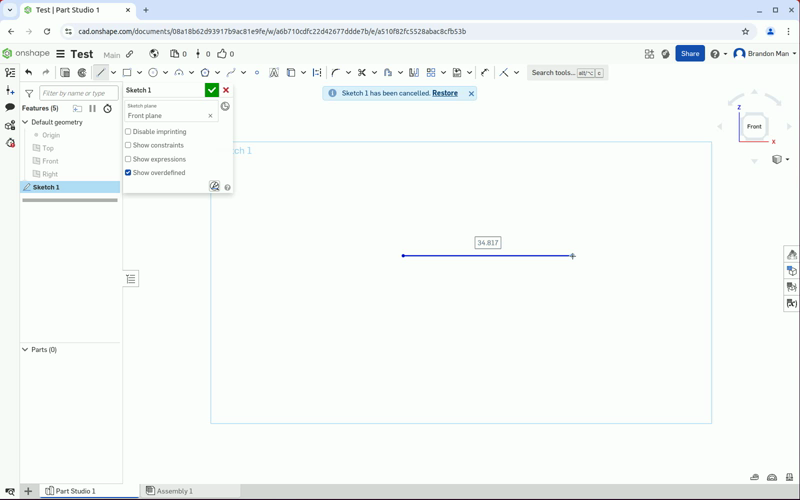
mouse_move(589, 255)
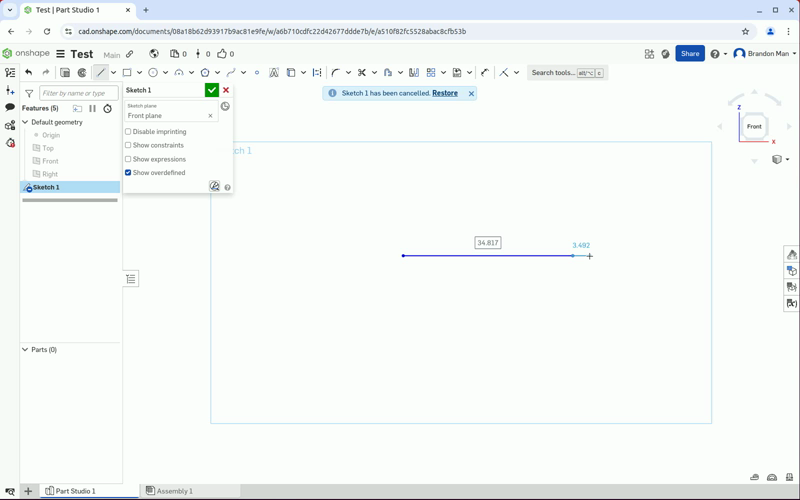
mouse_move(572, 240)
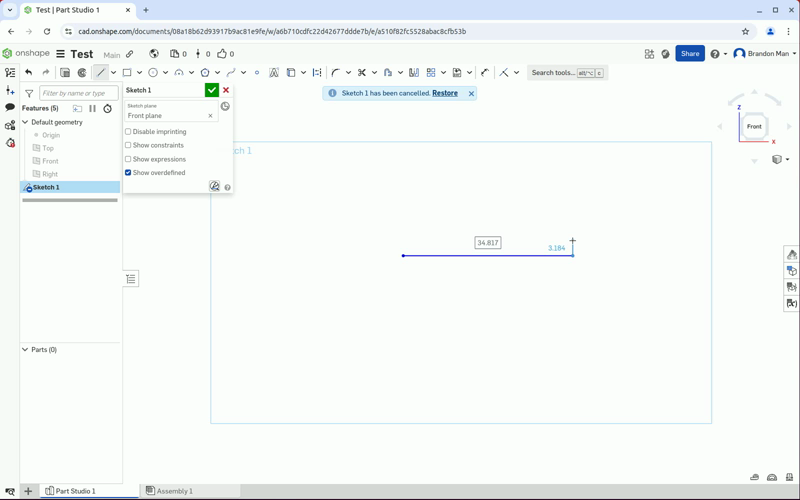
click(572, 240)
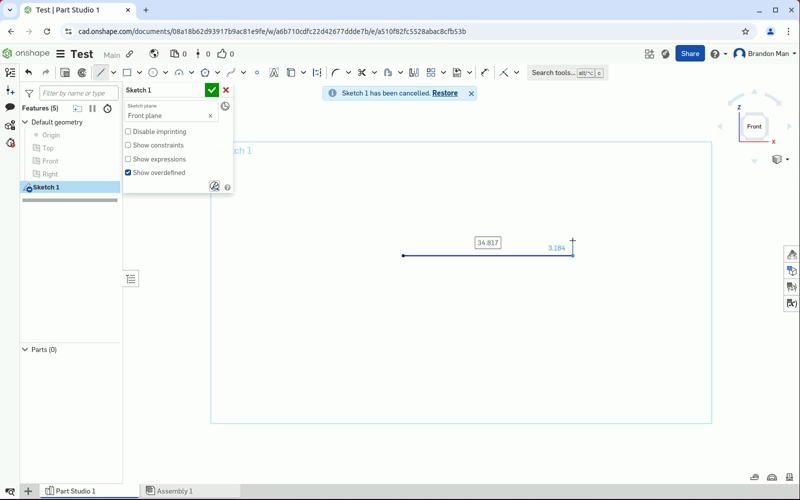
key_up(shift)
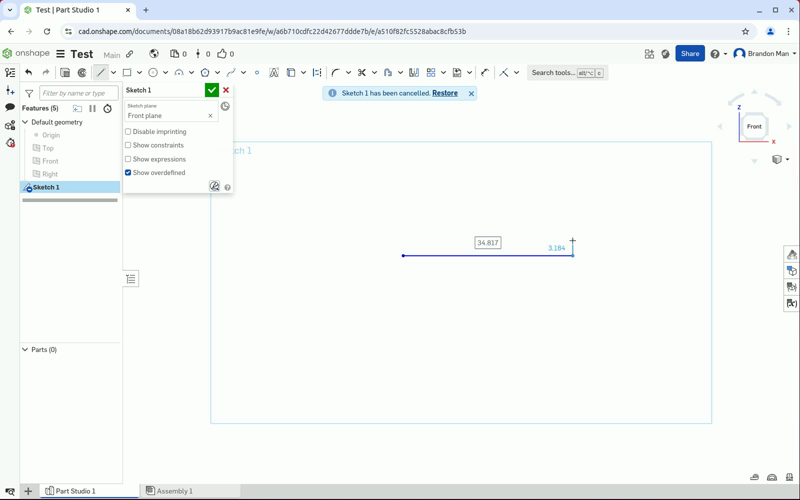
key_down(shift)
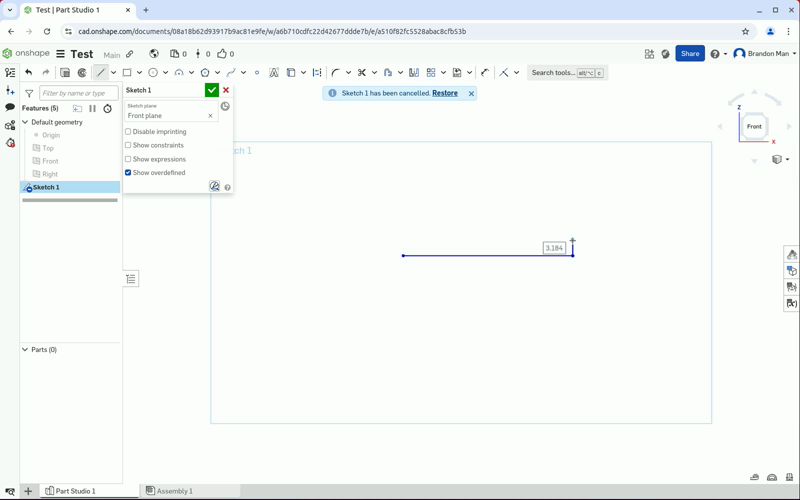
mouse_move(403, 240)
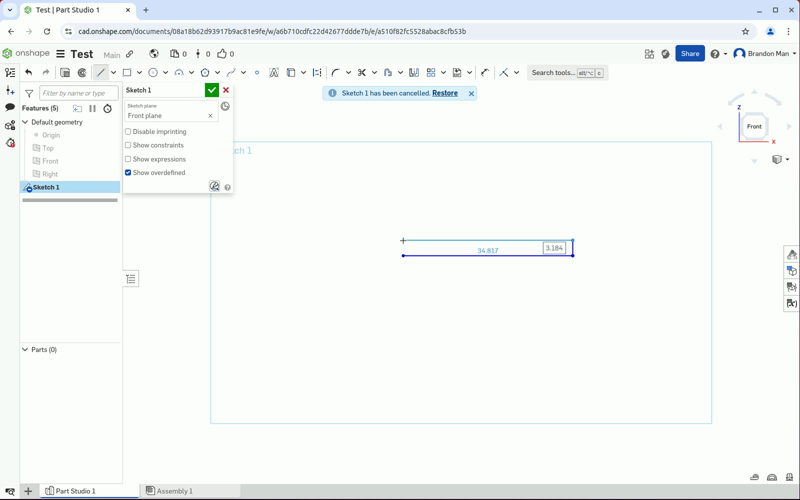
click(403, 240)
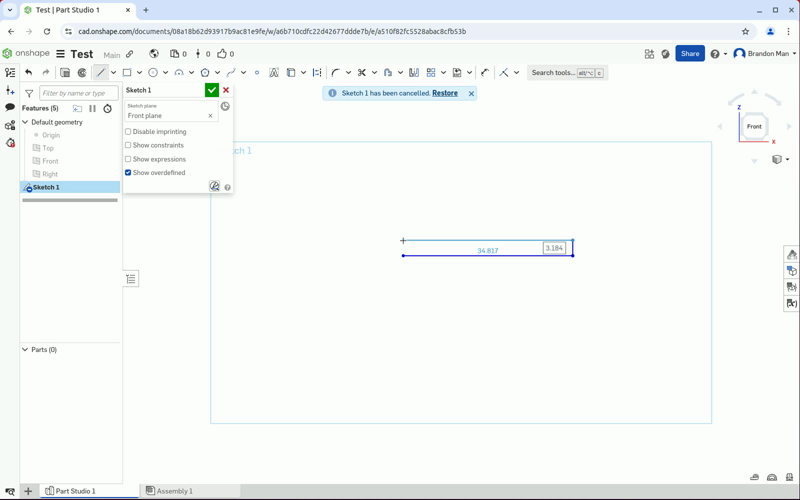
key_up(shift)
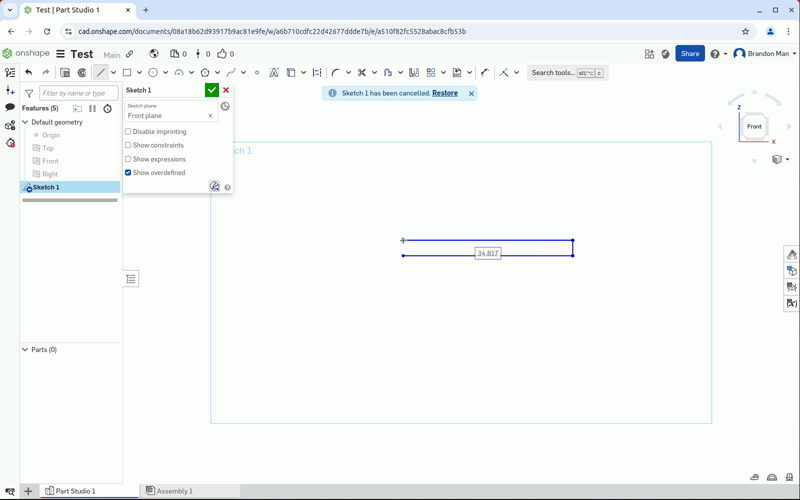
mouse_move(433, 240)
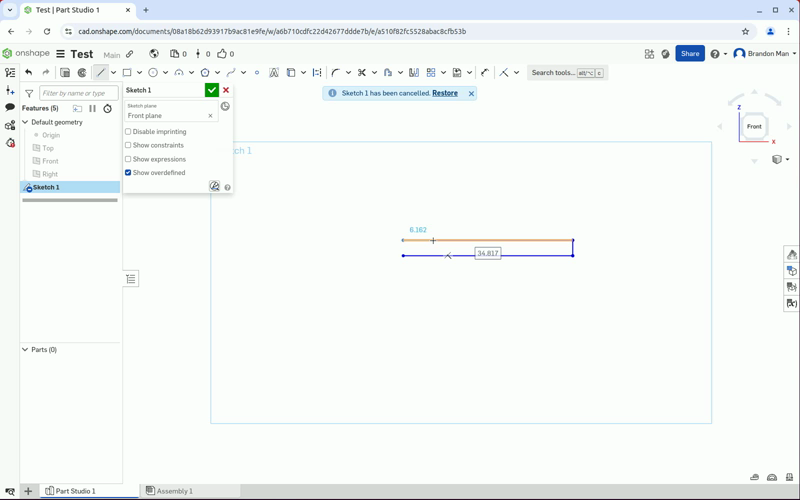
key_down(shift)
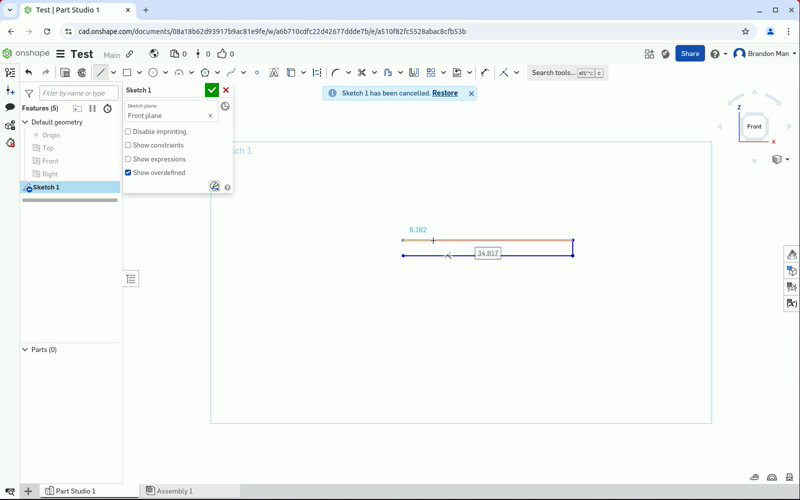
mouse_move(403, 255)
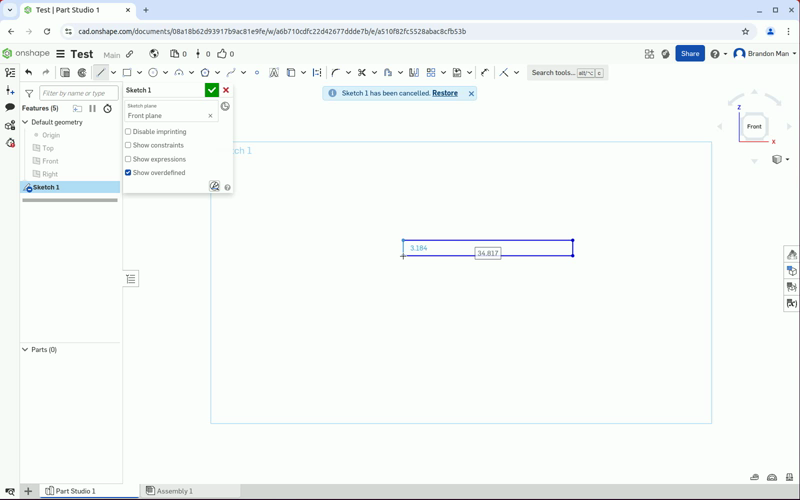
key_up(shift)
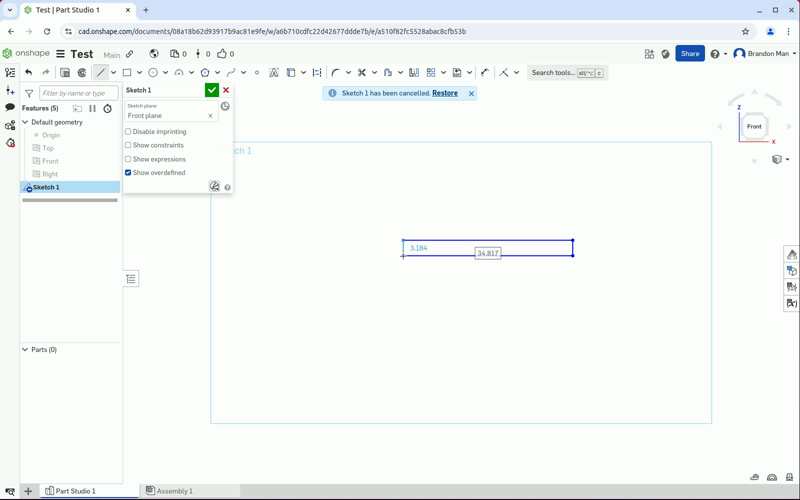
click(403, 255)
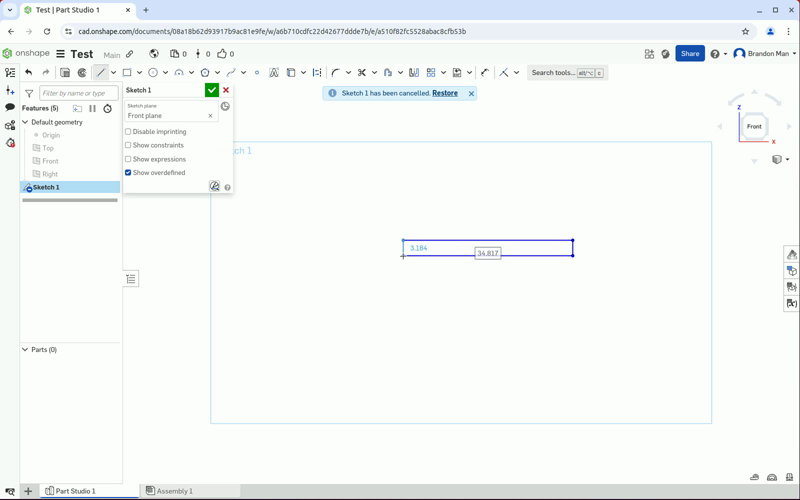
key(esc)
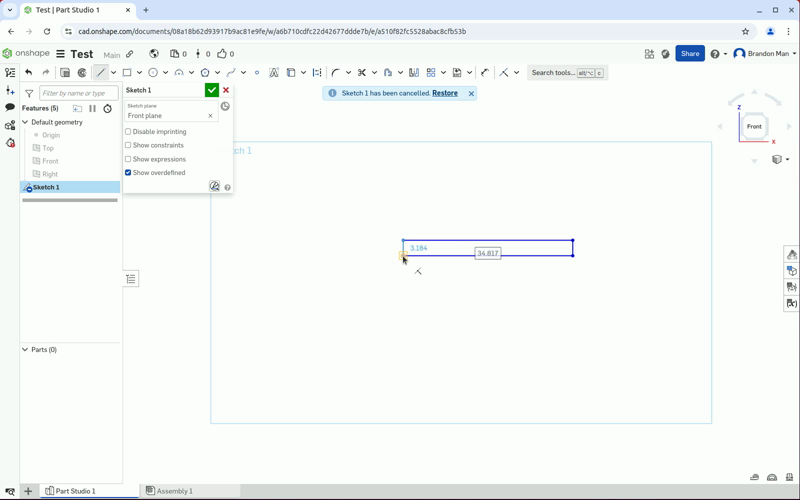
mouse_move(410, 246)
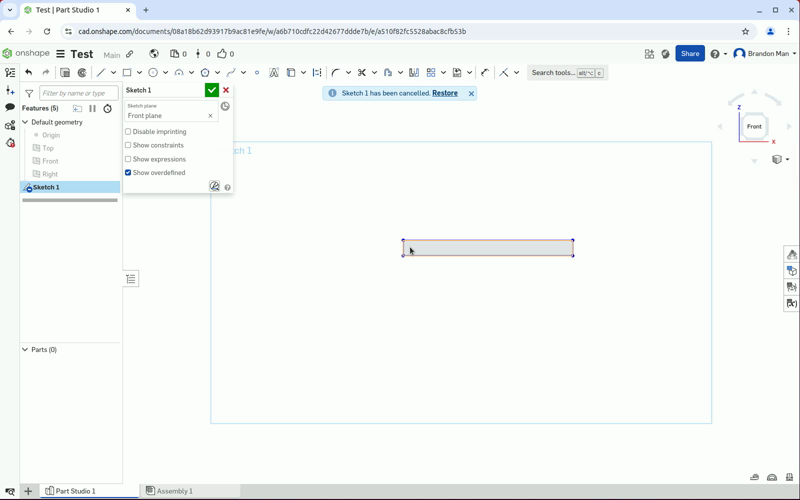
click(410, 246)
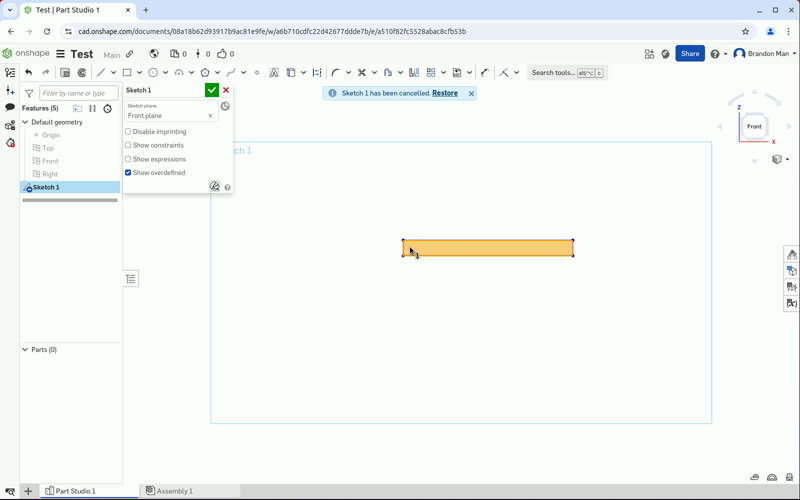
mouse_move(73, 352)
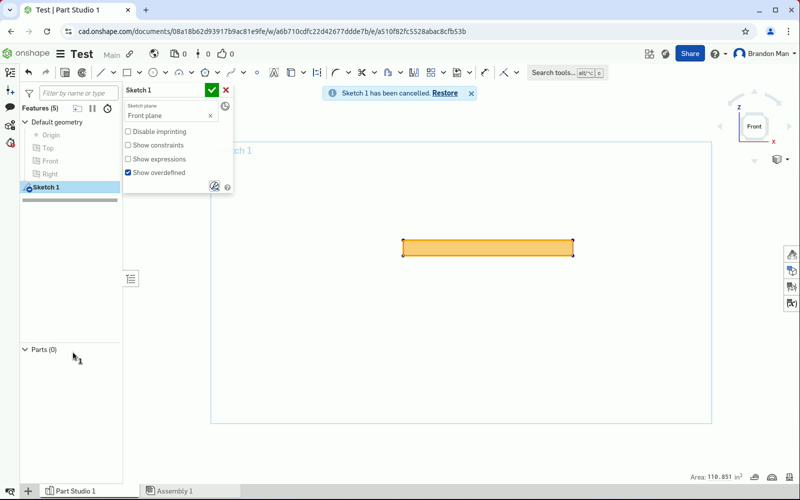
key(shift+y)
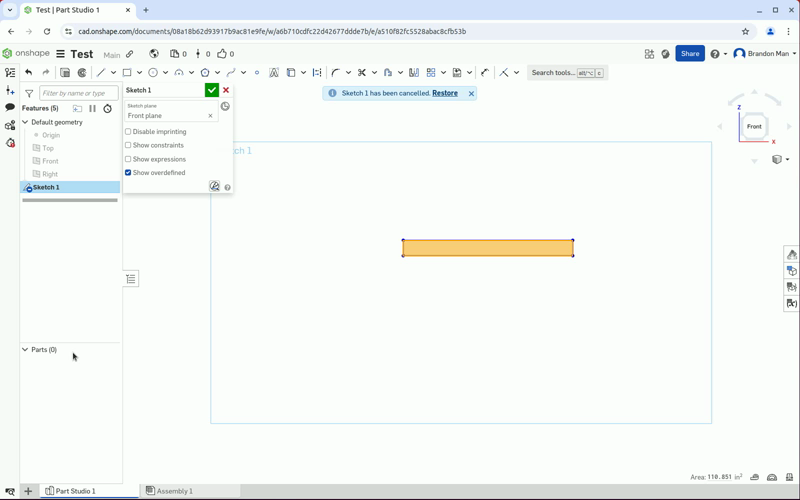
key(shift+e)
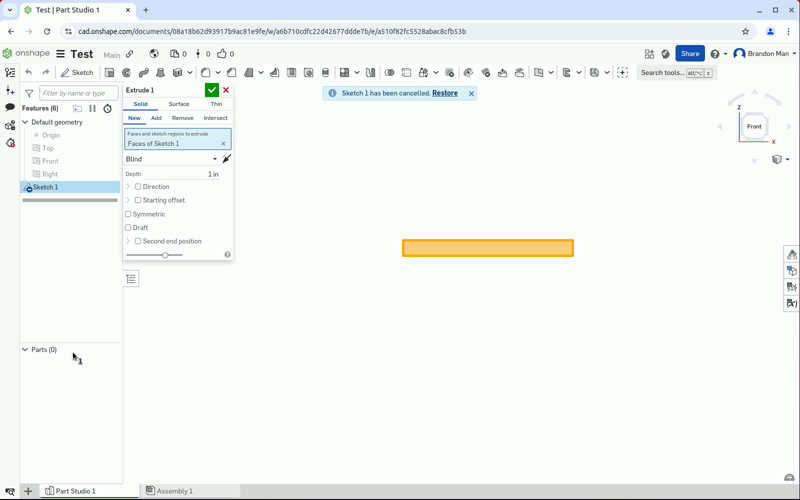
mouse_move(143, 106)
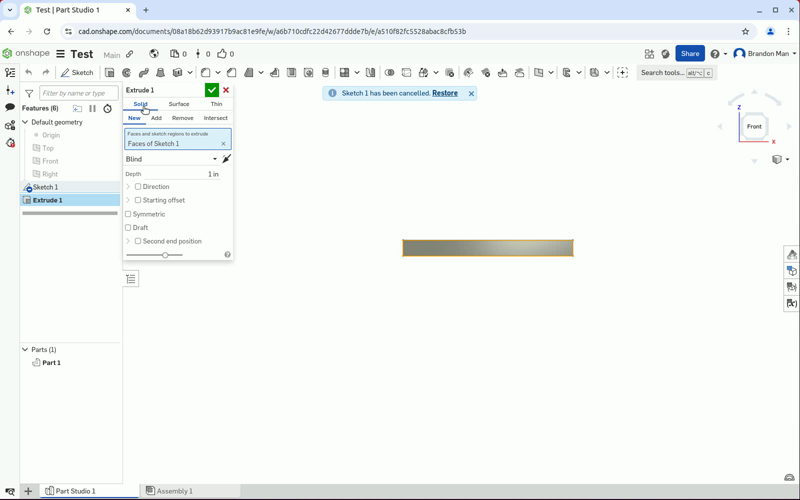
click(143, 106)
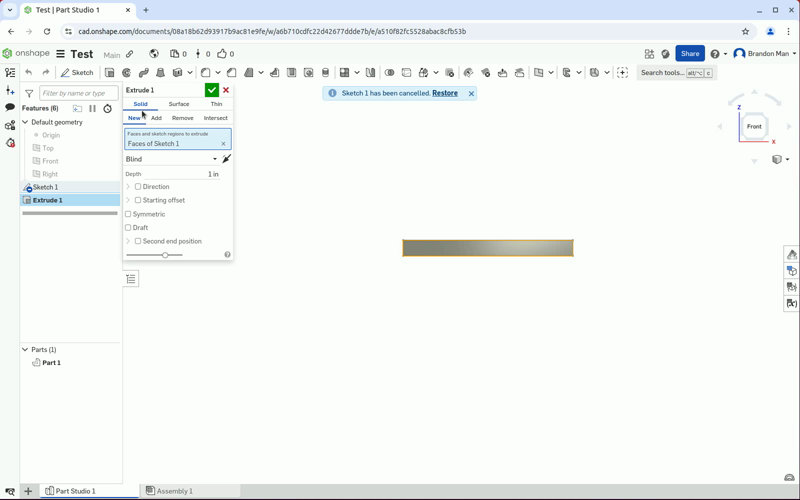
mouse_move(137, 120)
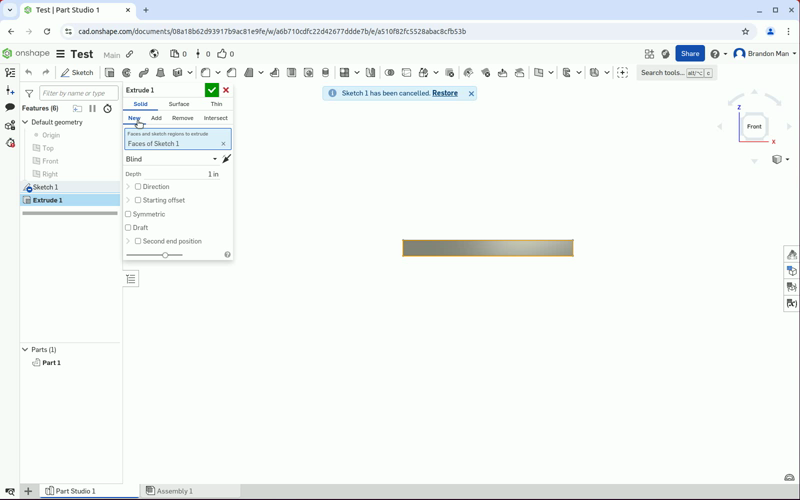
click(137, 120)
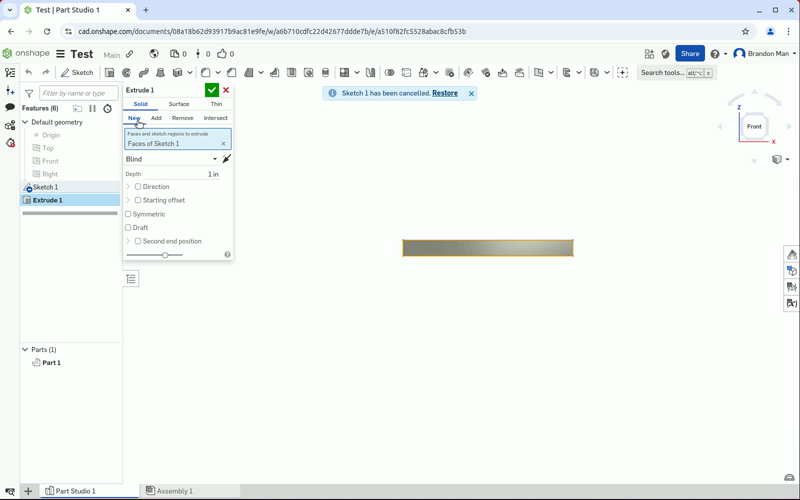
key(tab, 4)
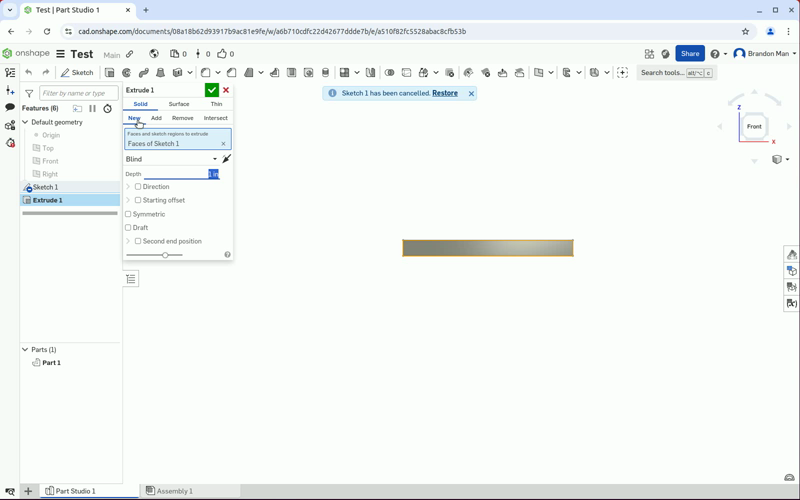
text(-7.221)
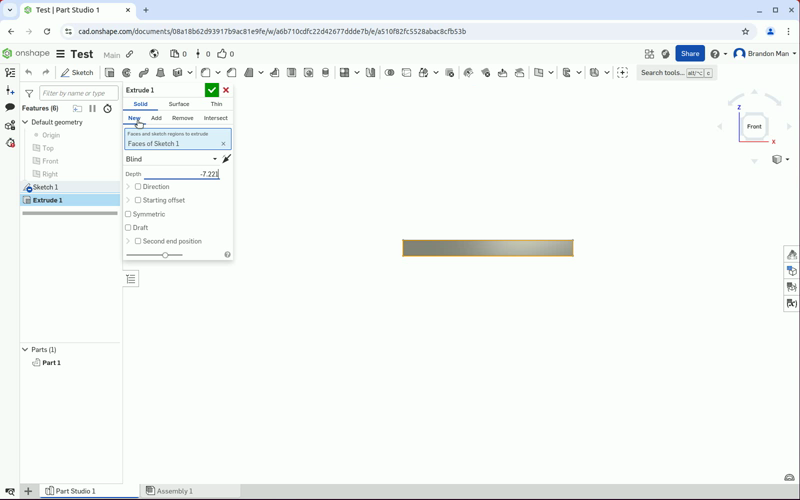
key(enter)
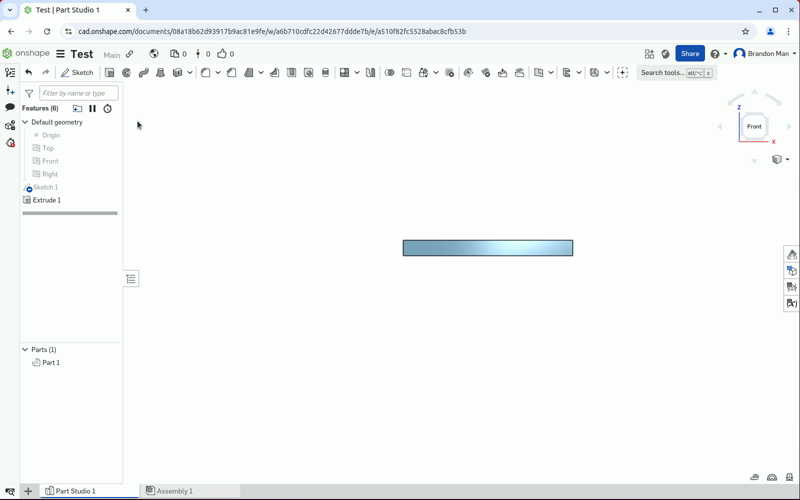
key(shift+h)
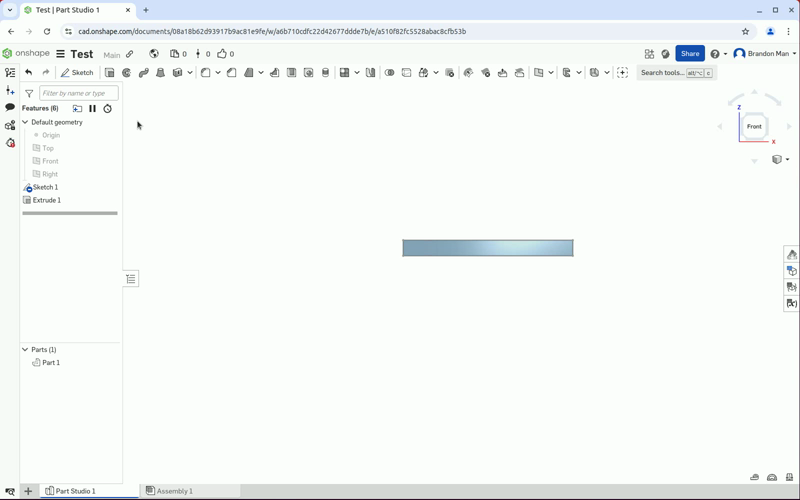
key(shift+h)
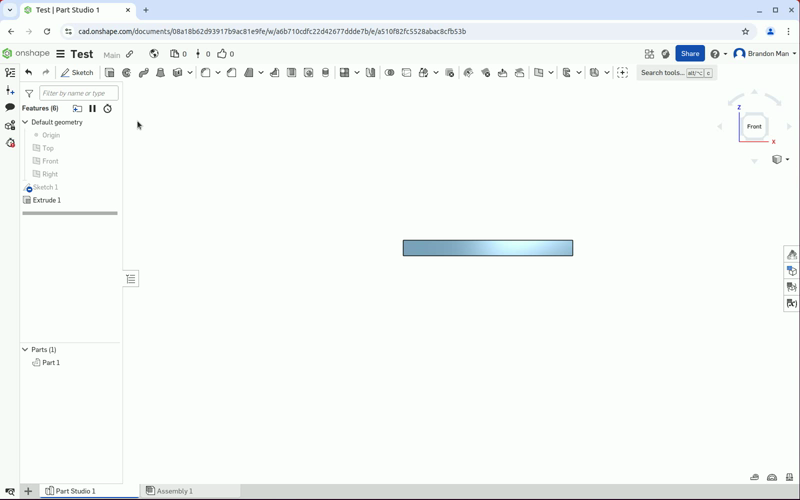
mouse_move(73, 189)
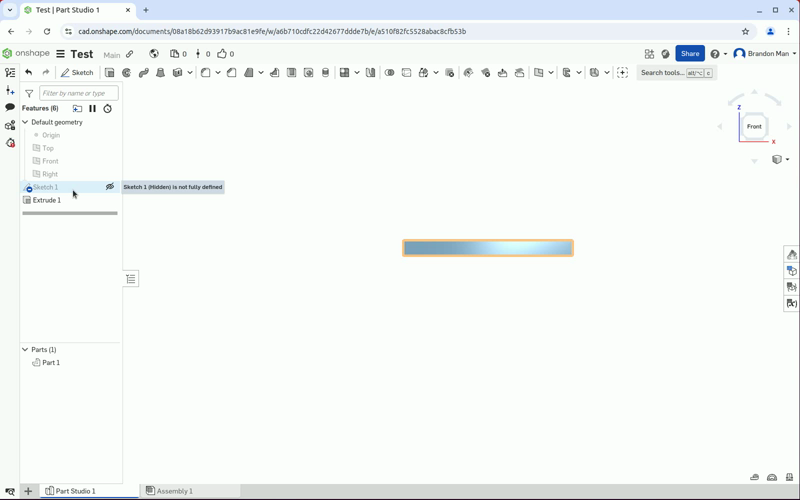
click(73, 189)
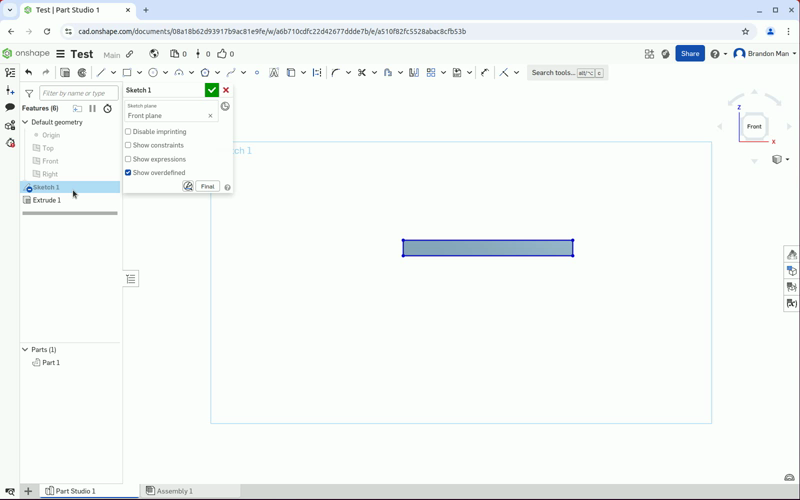
mouse_move(229, 92)
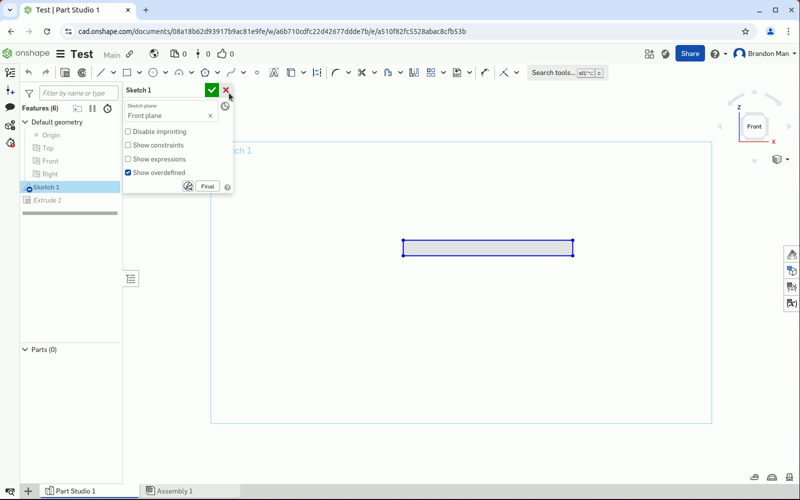
click(229, 92)
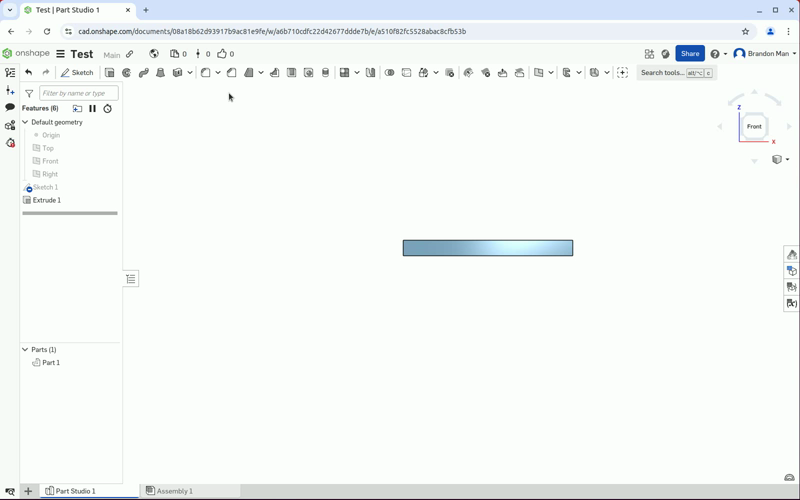
mouse_move(73, 352)
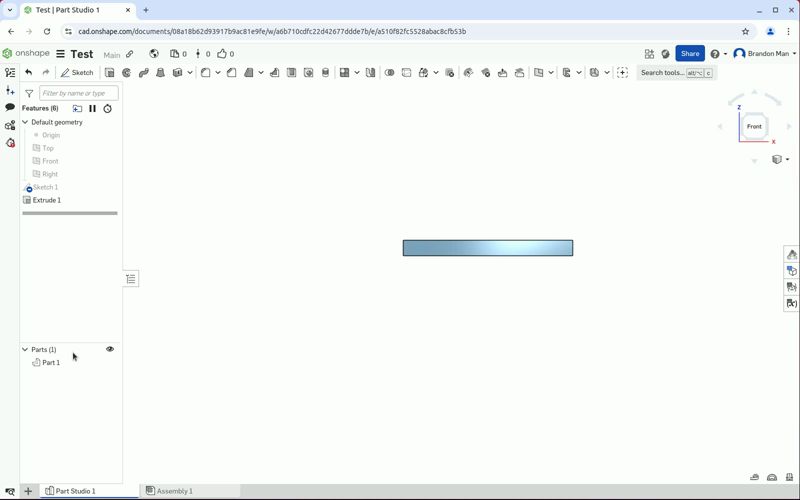
key(y)
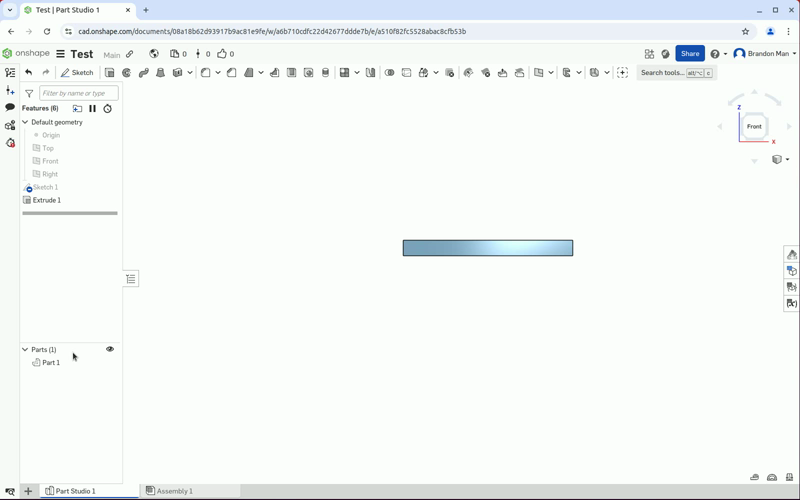
key(shift+p)
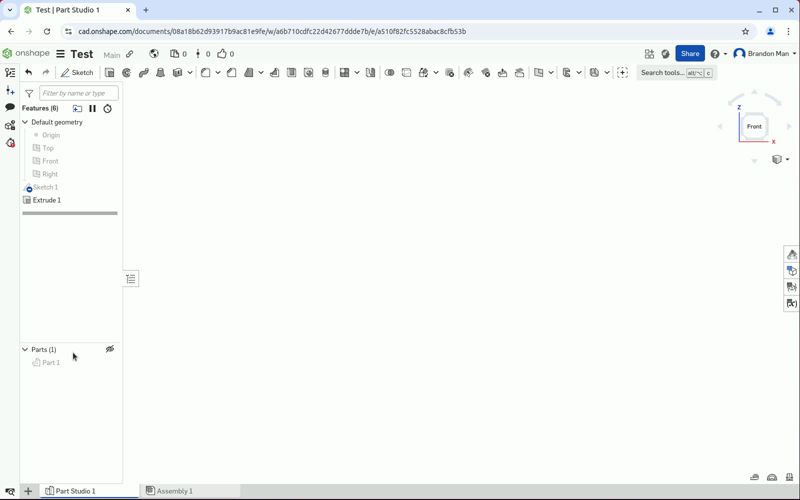
key(space)
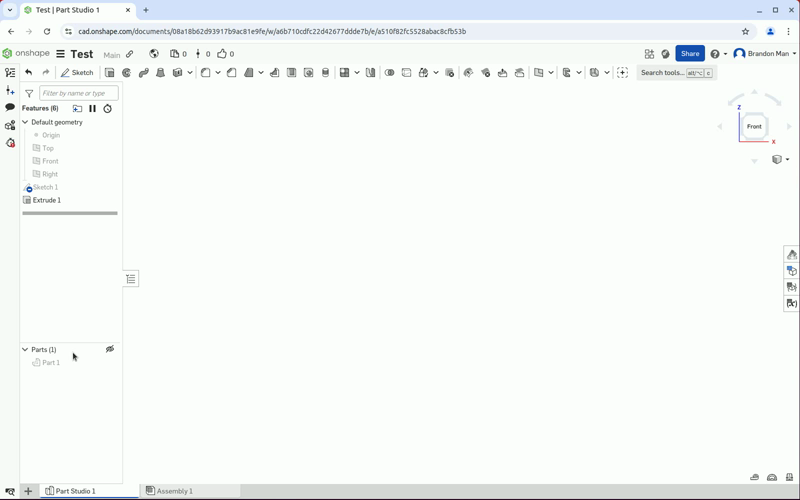
key_down(shift)
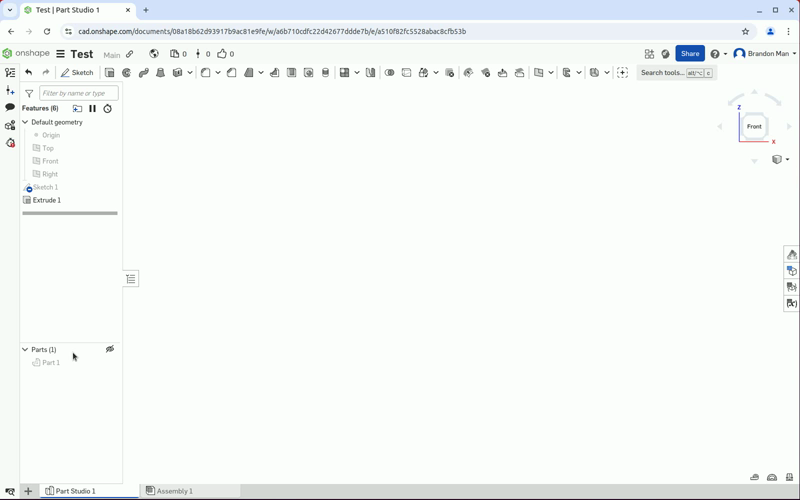
key(down)
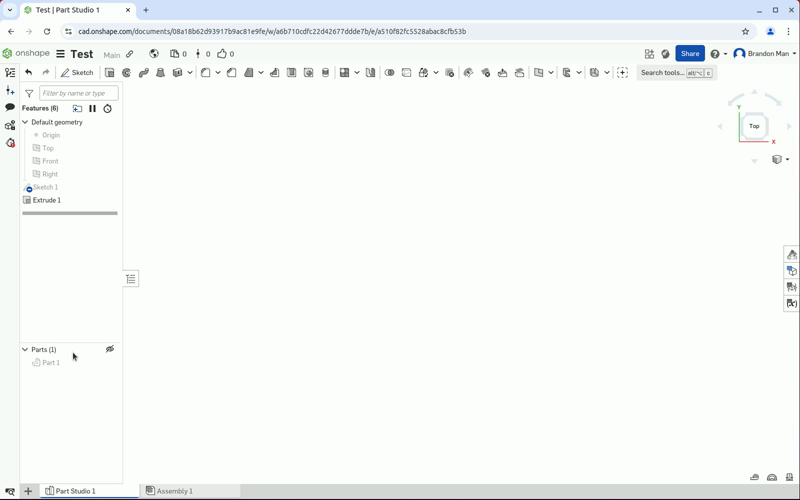
key_up(shift)
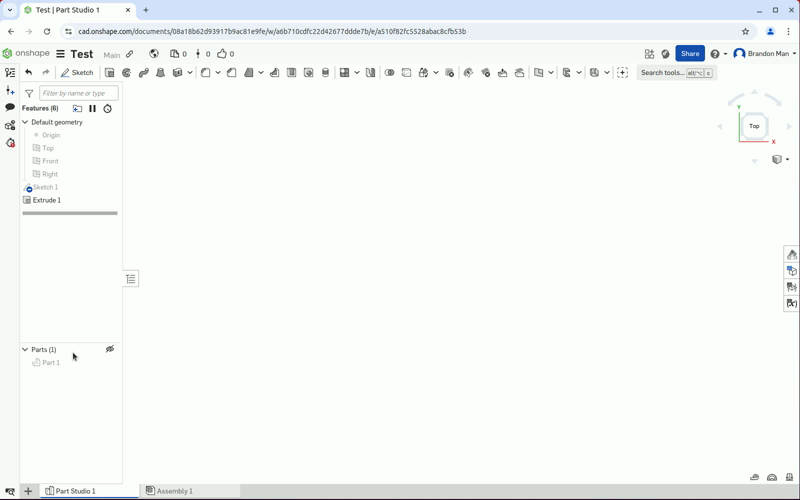
mouse_move(73, 352)
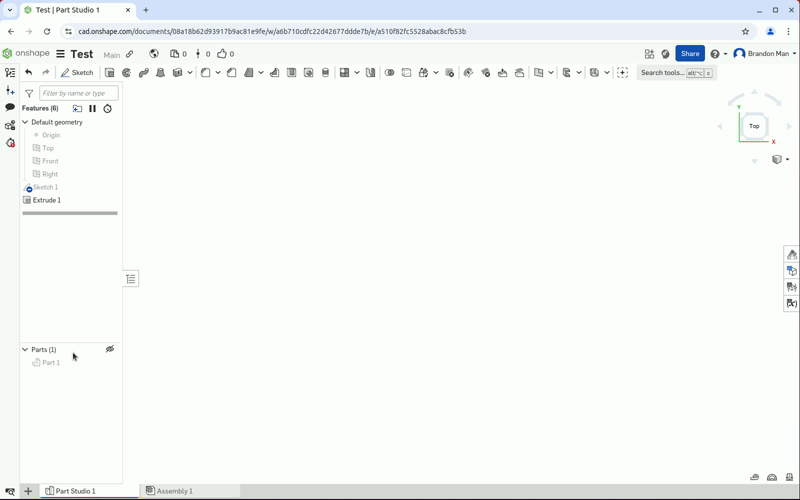
key(shift+y)
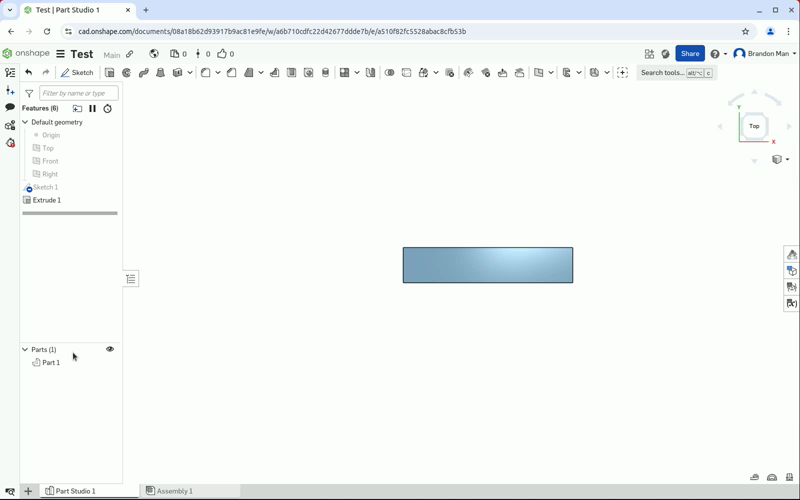
mouse_move(541, 75)
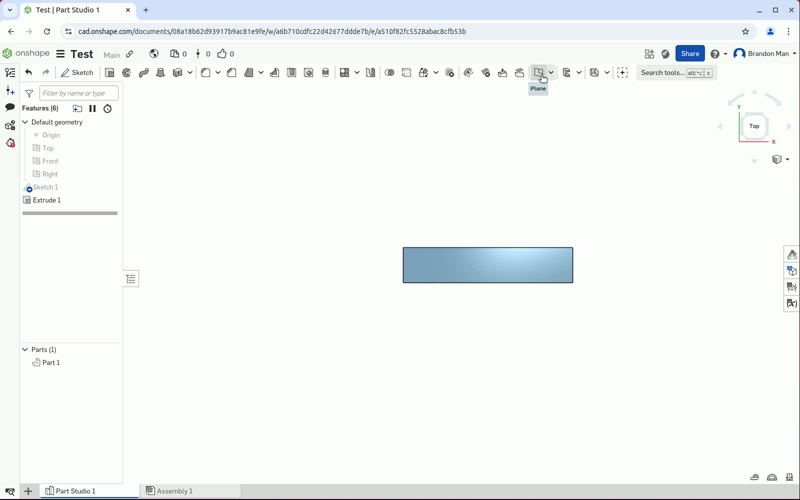
click(541, 75)
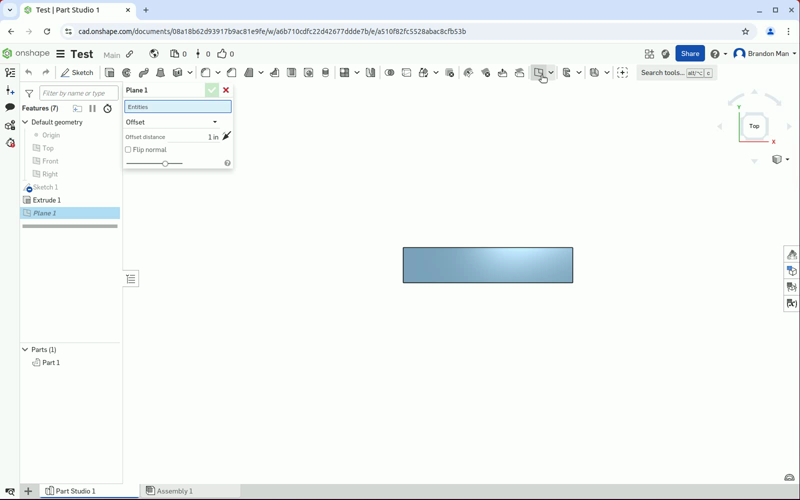
mouse_move(73, 150)
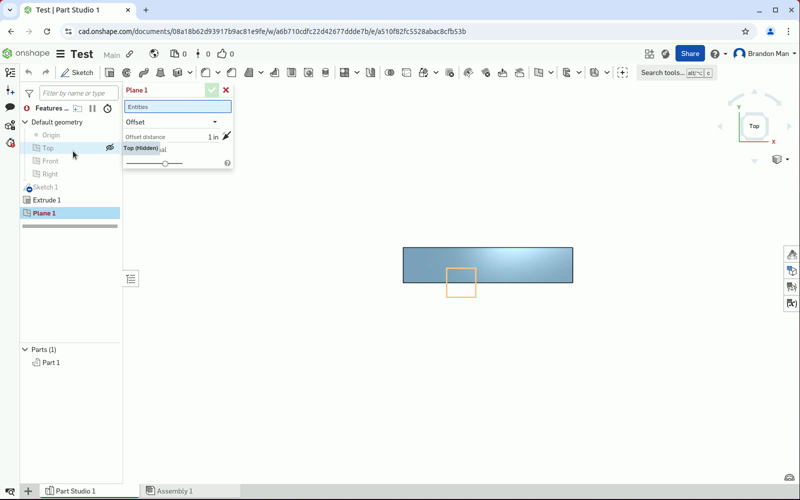
click(73, 150)
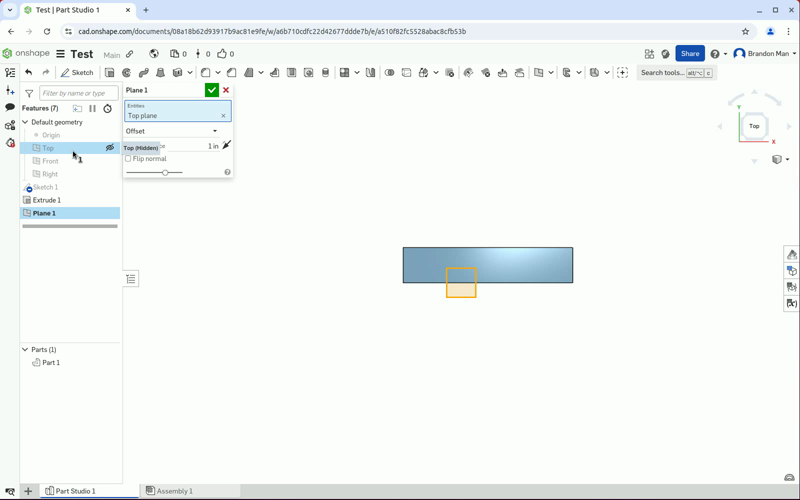
key(tab, 2)
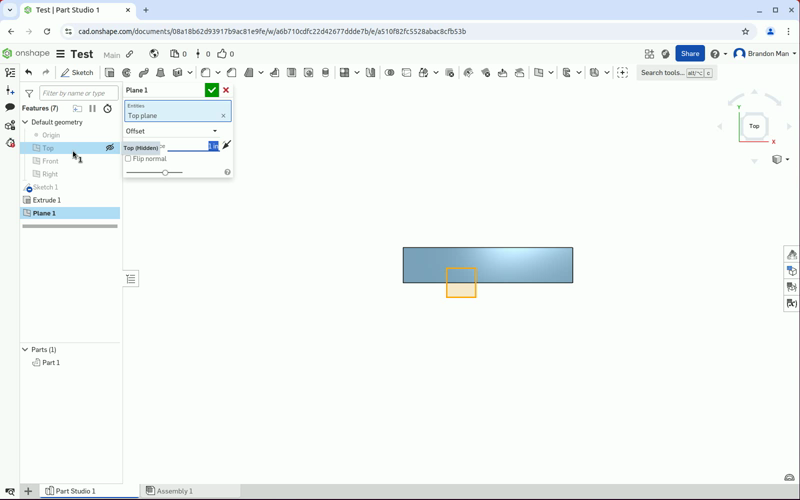
text(8.904)
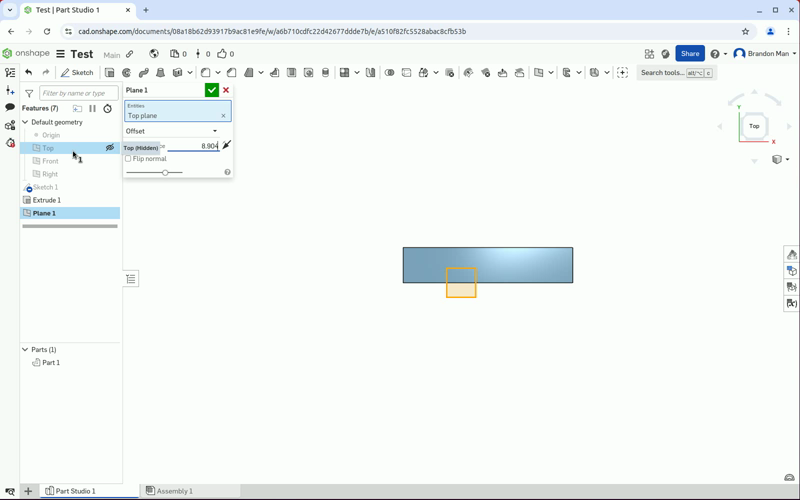
key(enter, 2)
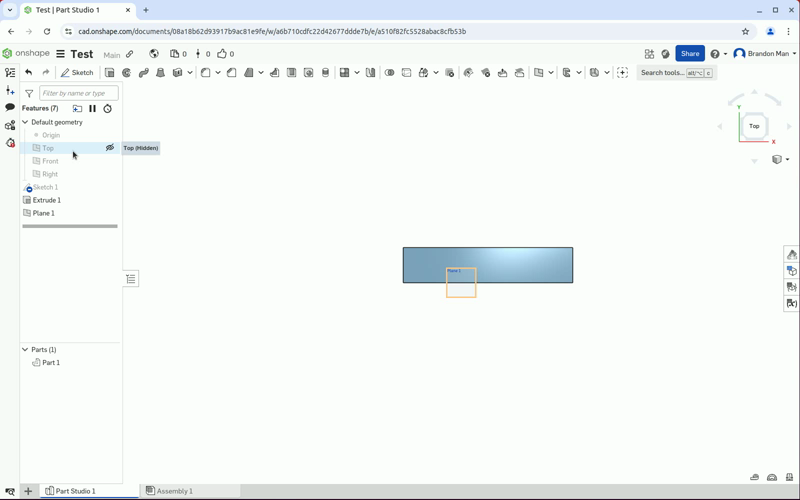
key(shift+s)
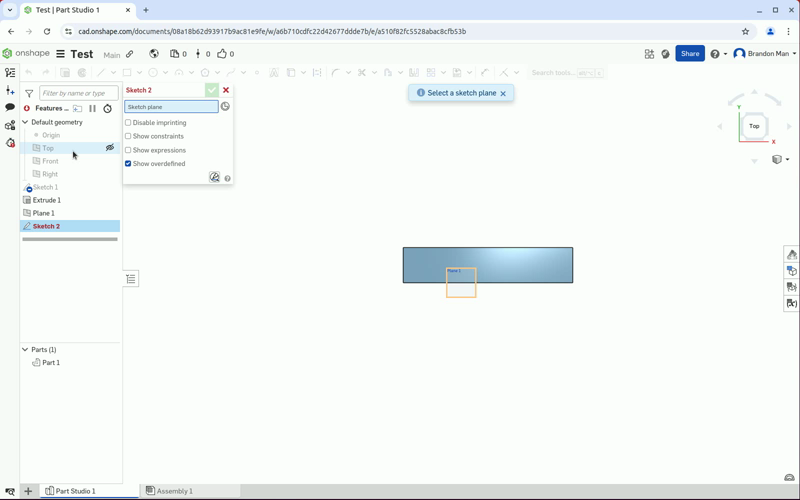
mouse_move(73, 215)
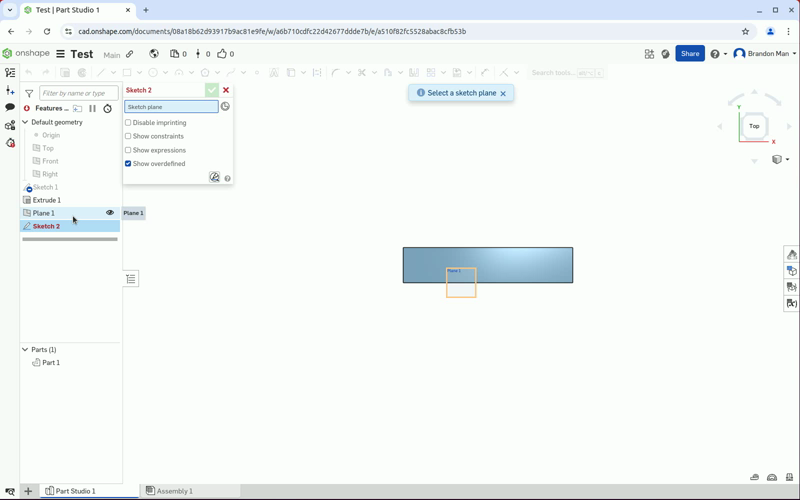
click(73, 215)
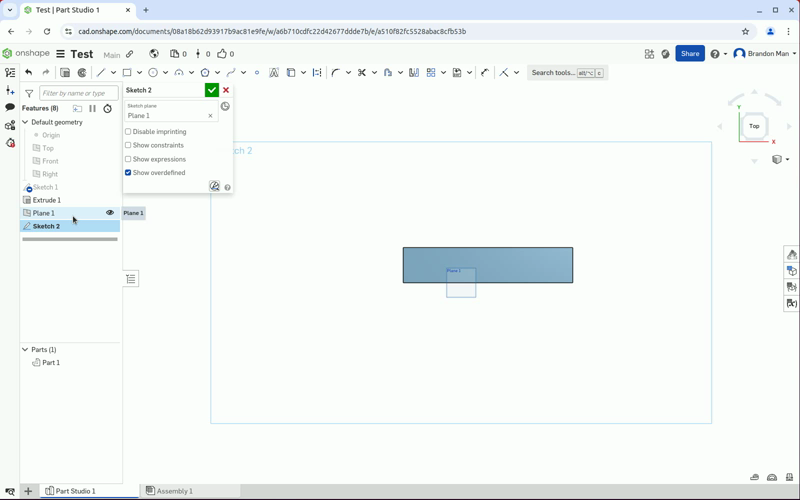
mouse_move(73, 352)
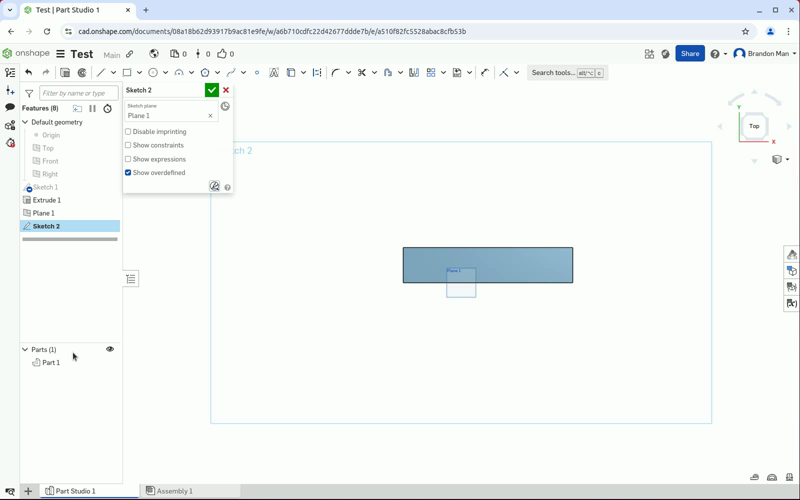
key(y)
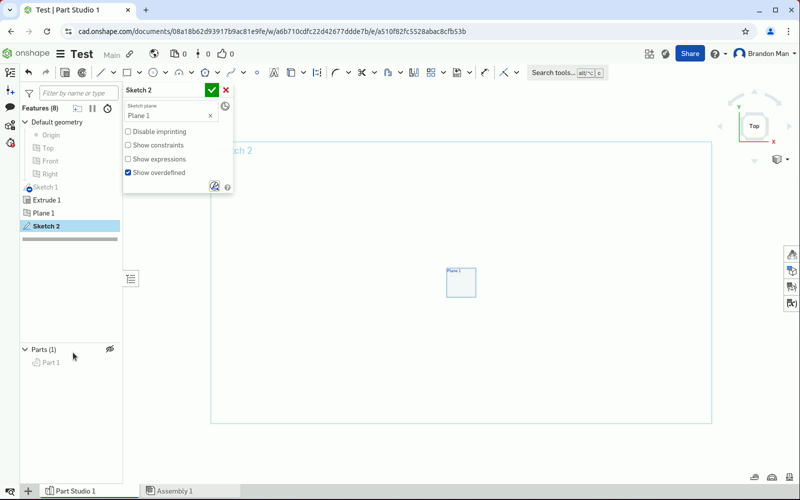
key(l)
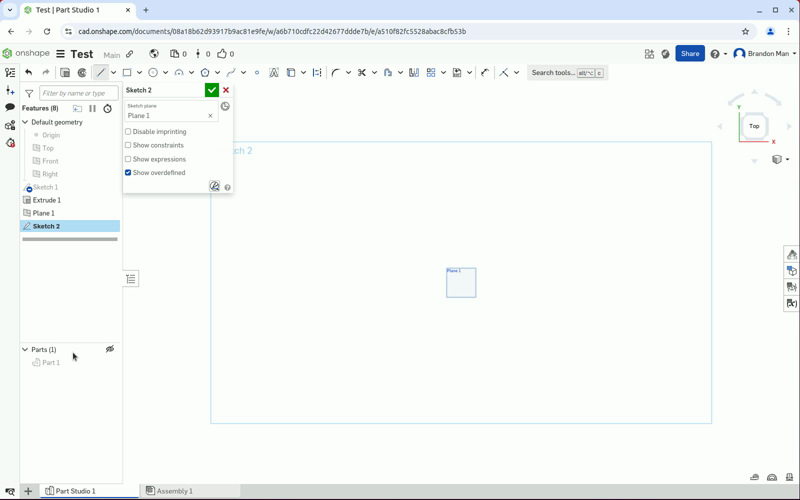
key_down(shift)
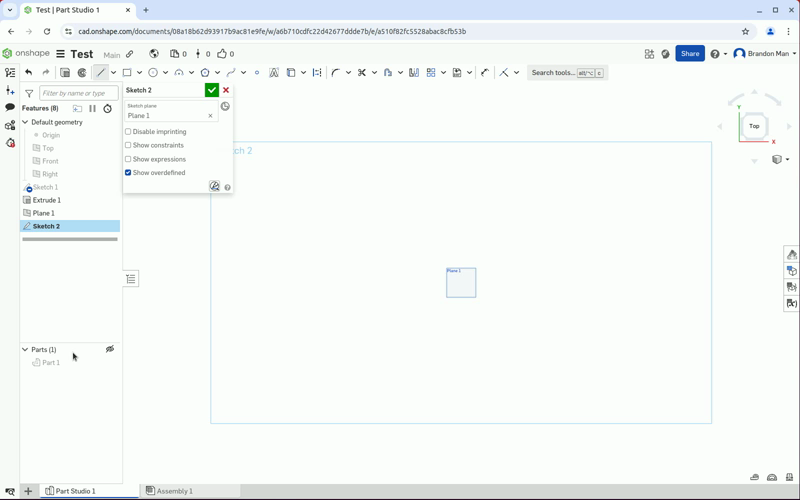
mouse_move(556, 282)
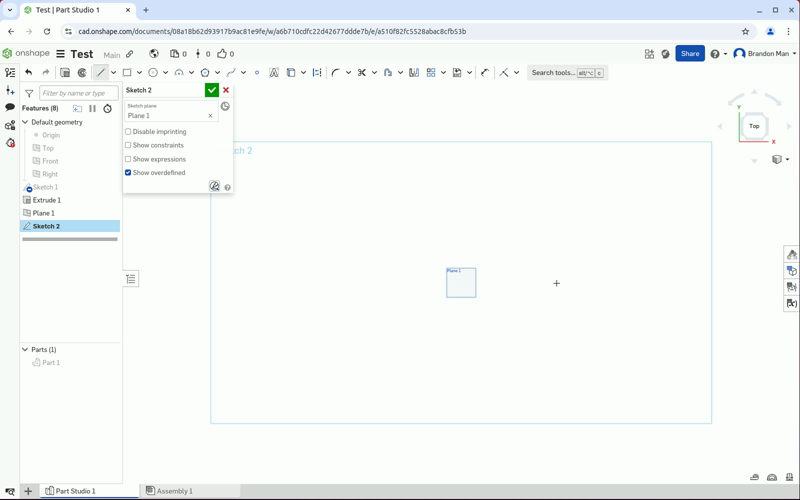
click(556, 282)
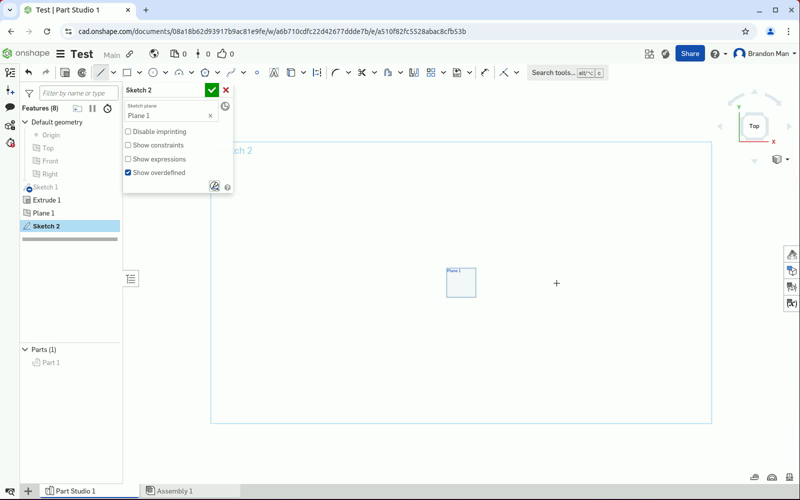
key_up(shift)
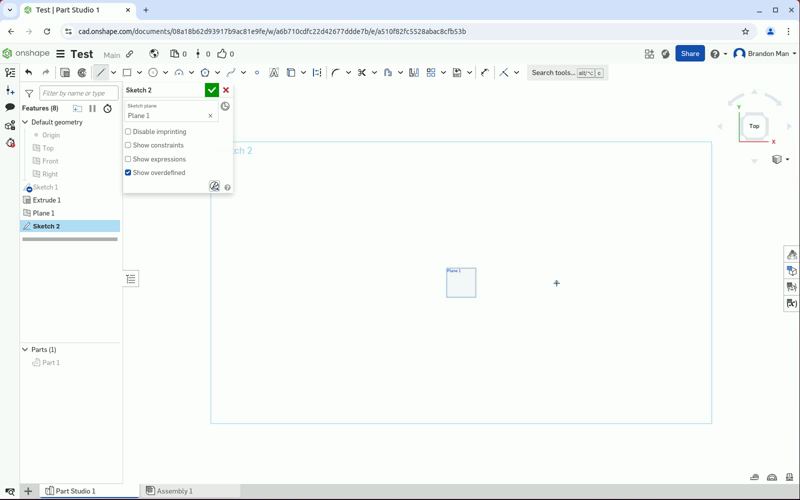
key_down(shift)
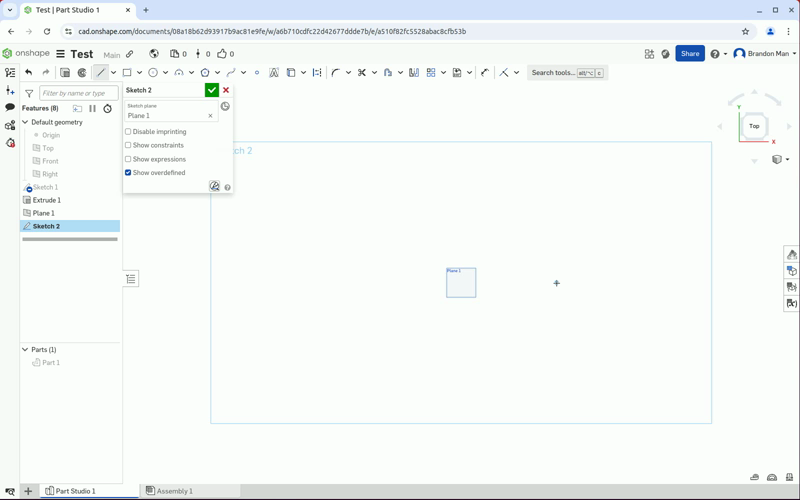
mouse_move(586, 282)
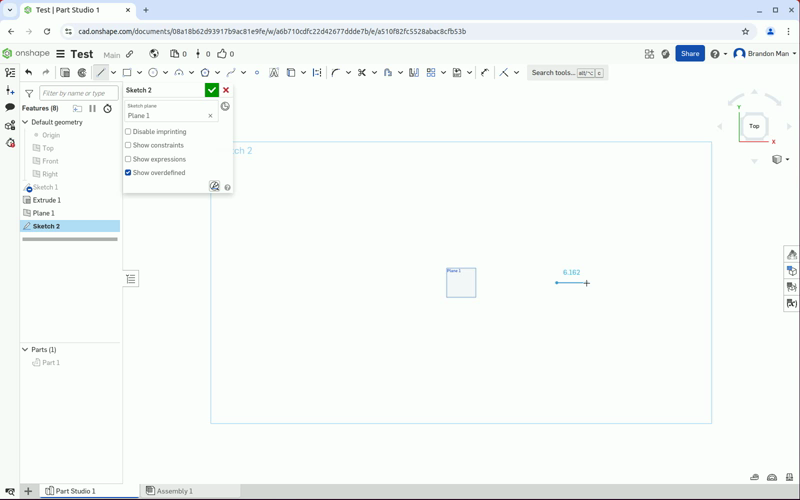
mouse_move(574, 282)
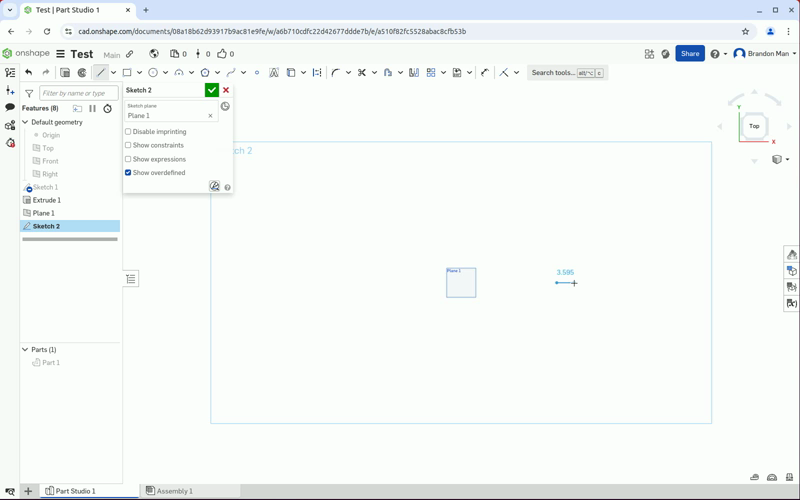
click(574, 282)
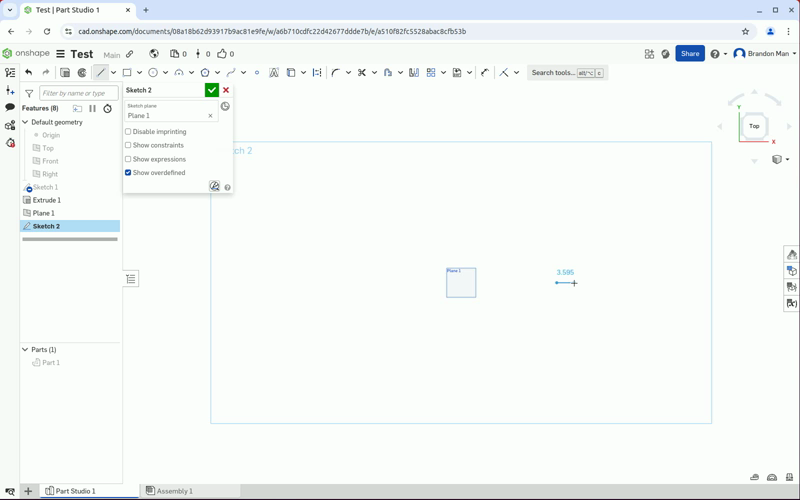
key_up(shift)
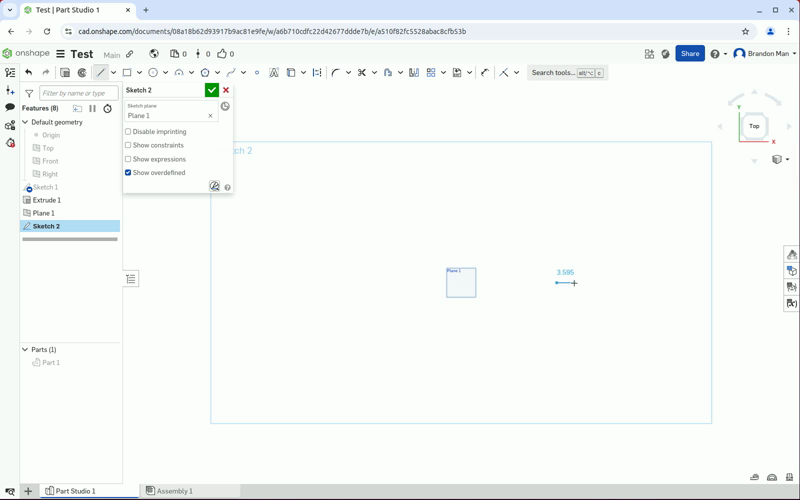
key_down(shift)
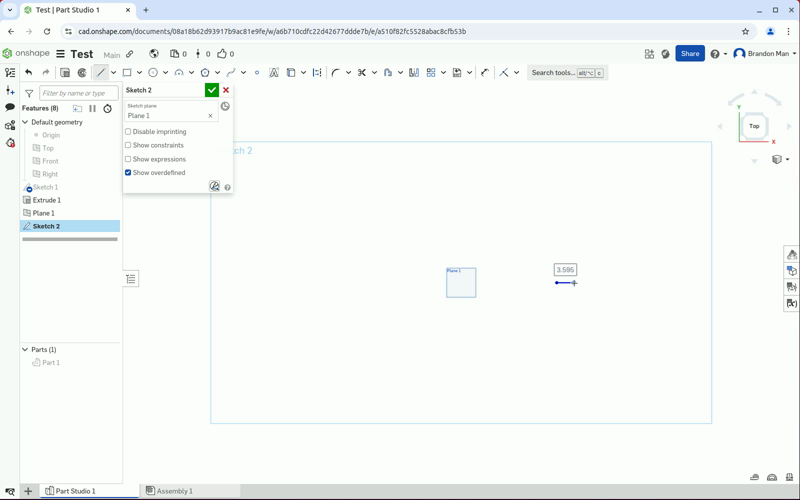
mouse_move(589, 282)
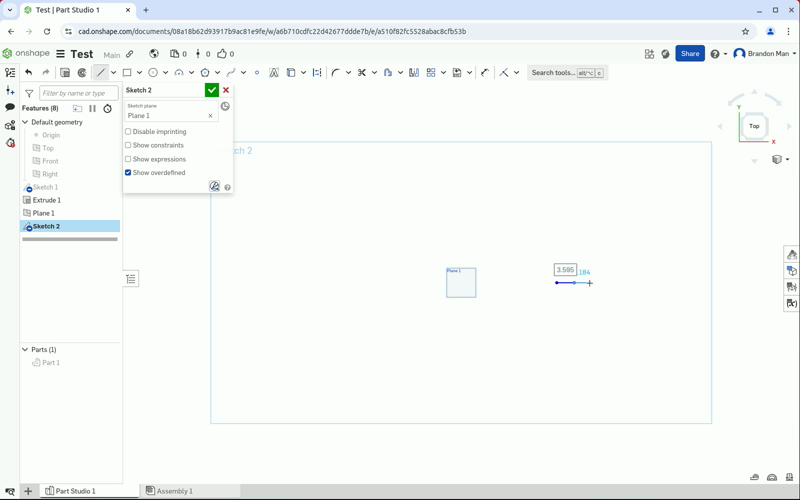
mouse_move(574, 278)
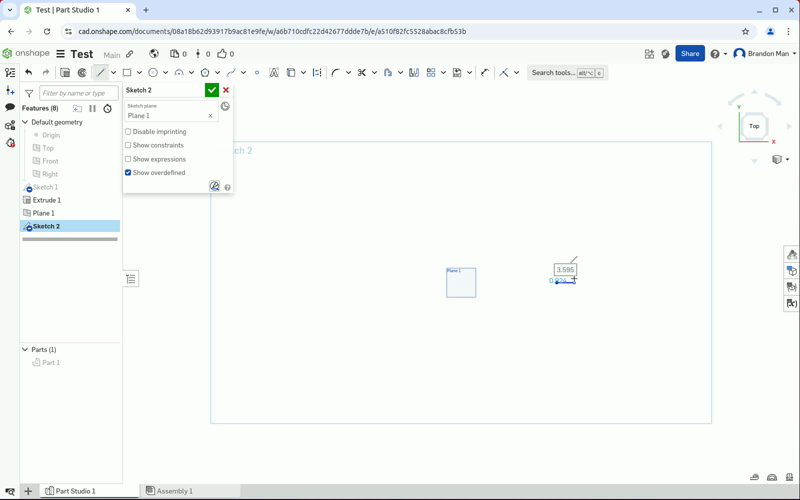
scroll(6)
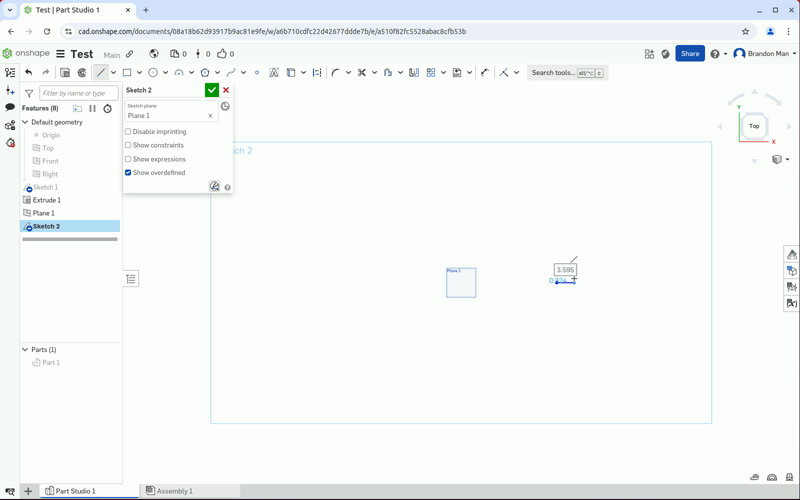
scroll(6)
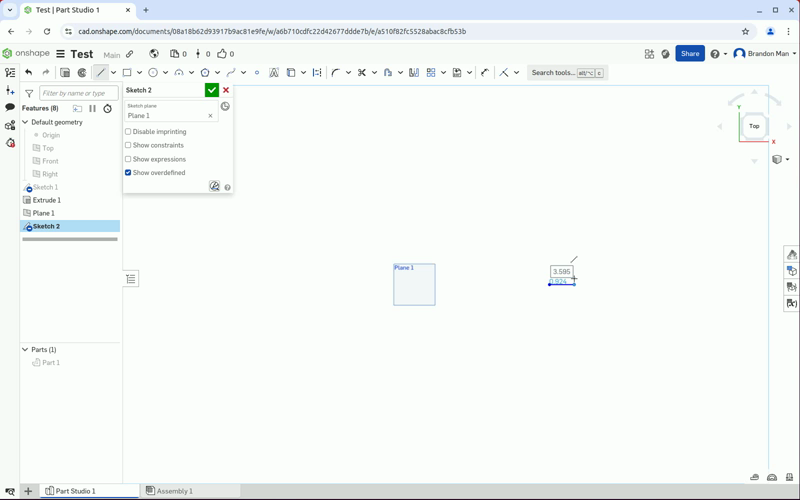
scroll(6)
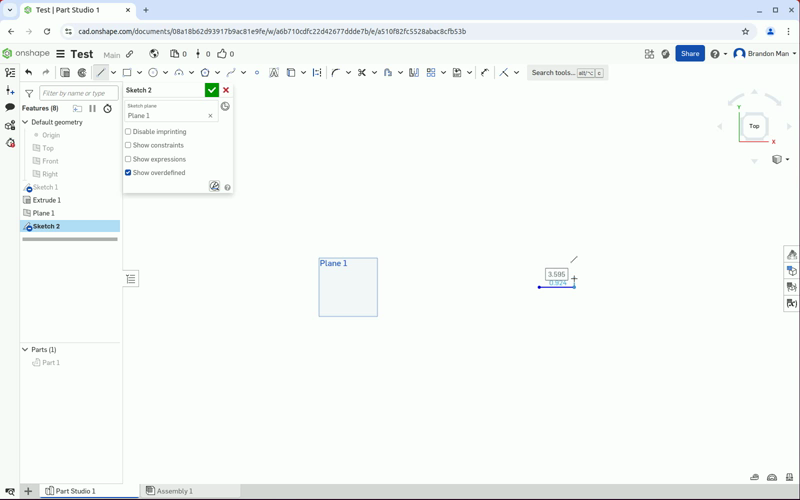
scroll(6)
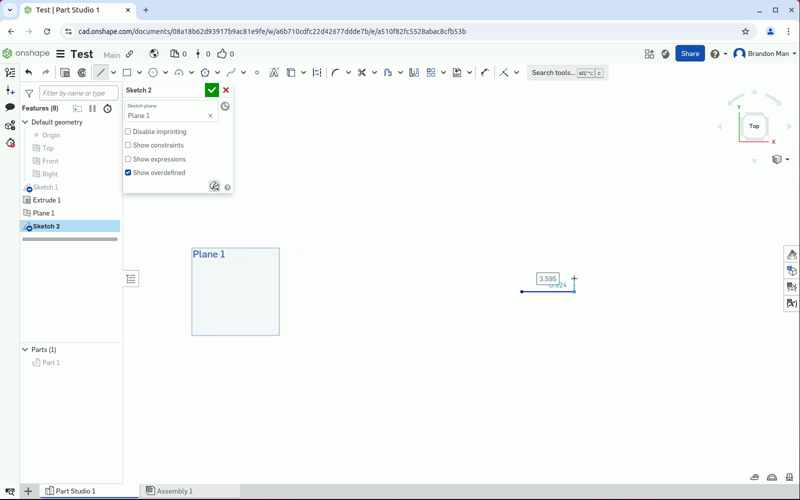
scroll(6)
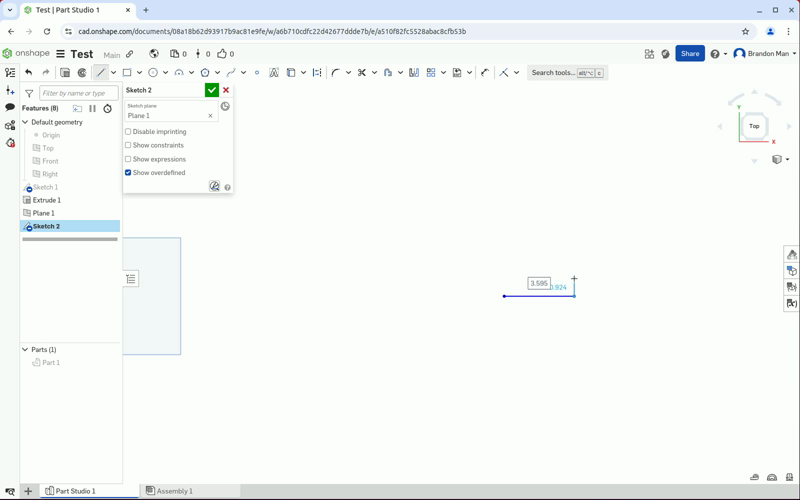
scroll(6)
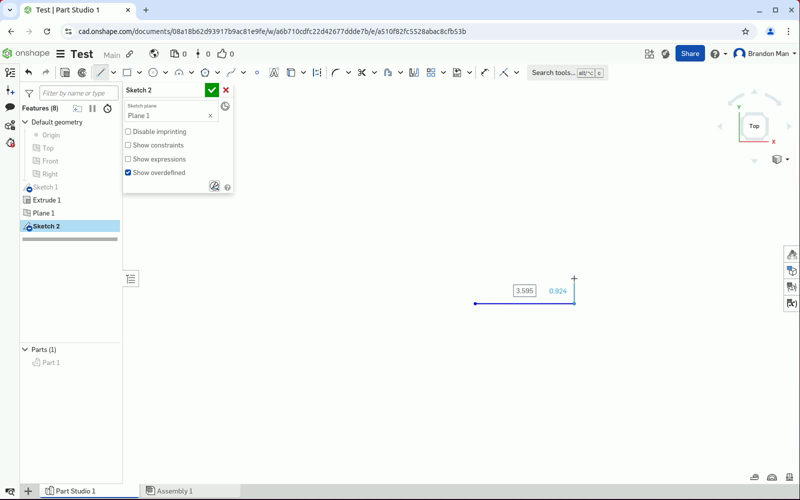
scroll(6)
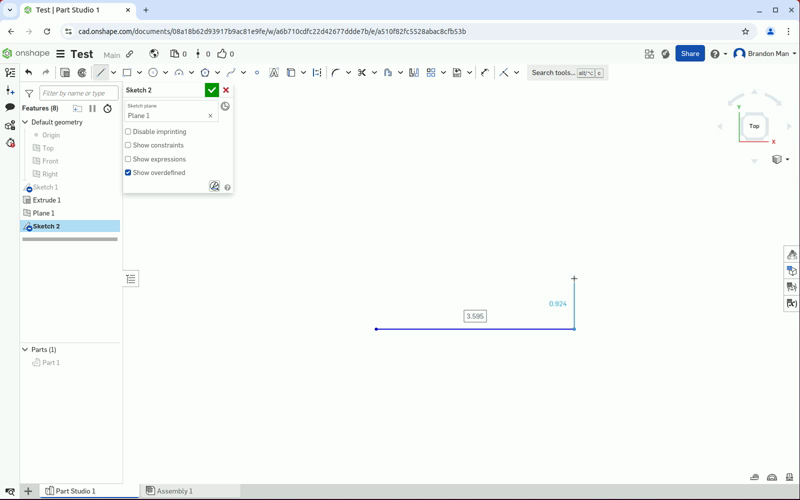
click(574, 278)
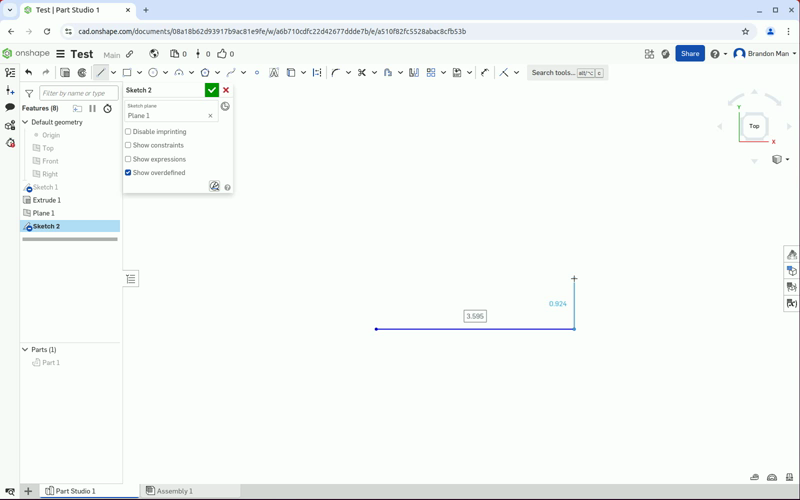
scroll(-6)
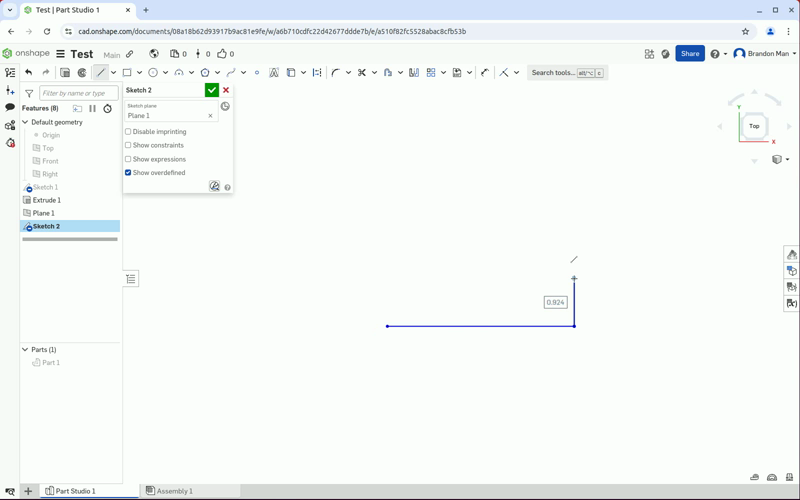
scroll(-6)
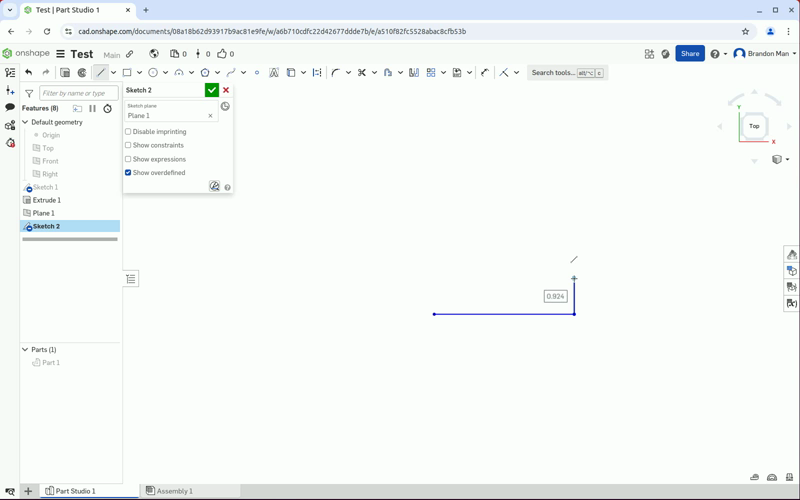
scroll(-6)
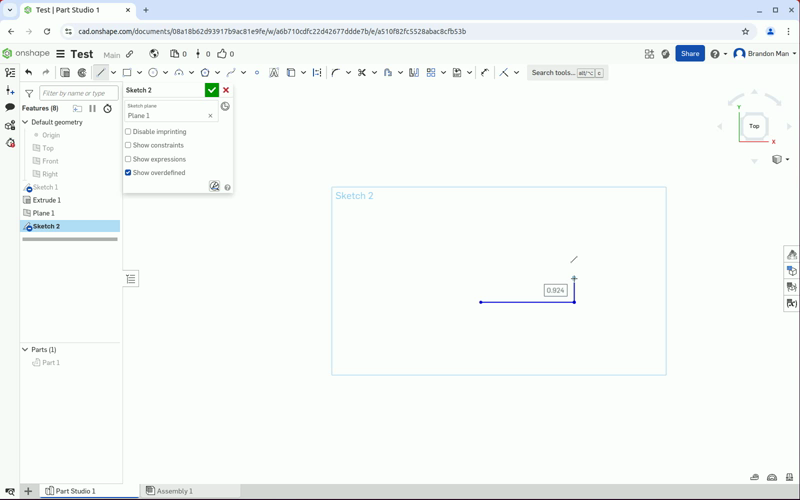
scroll(-6)
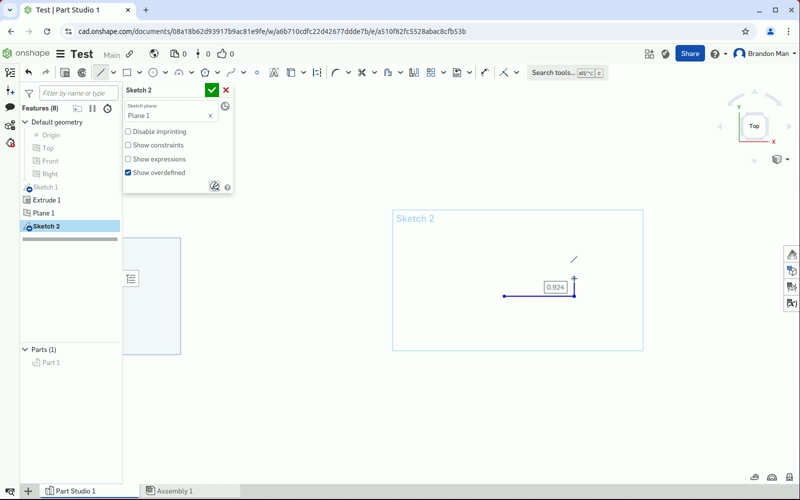
scroll(-6)
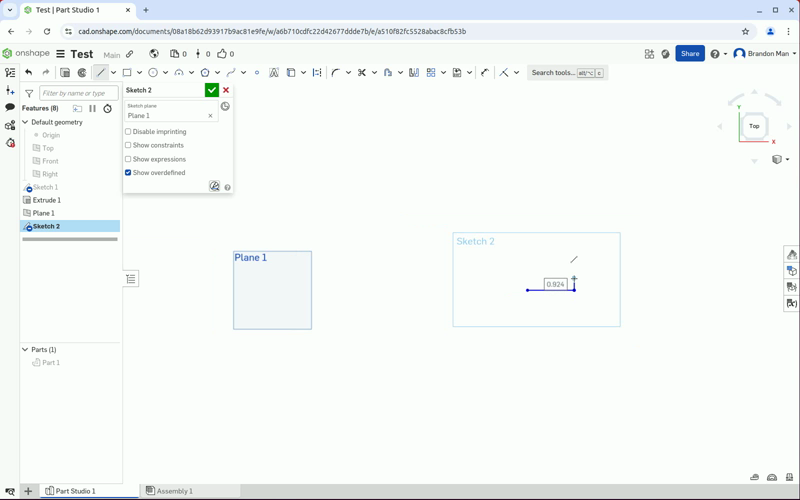
scroll(-6)
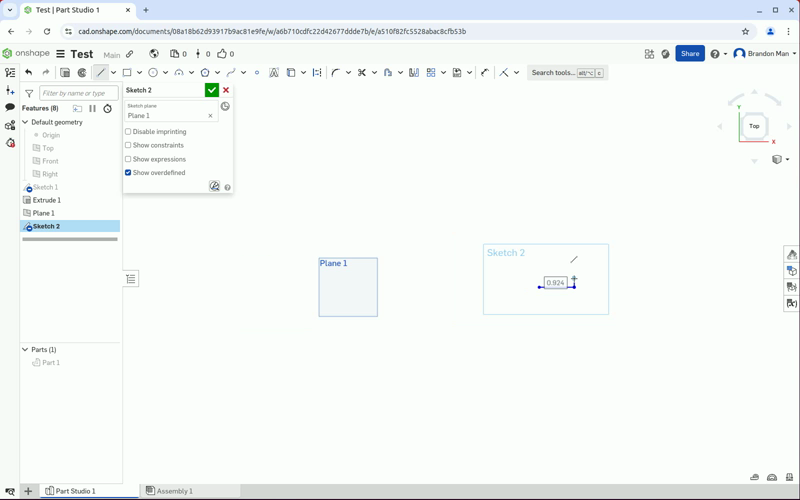
scroll(-6)
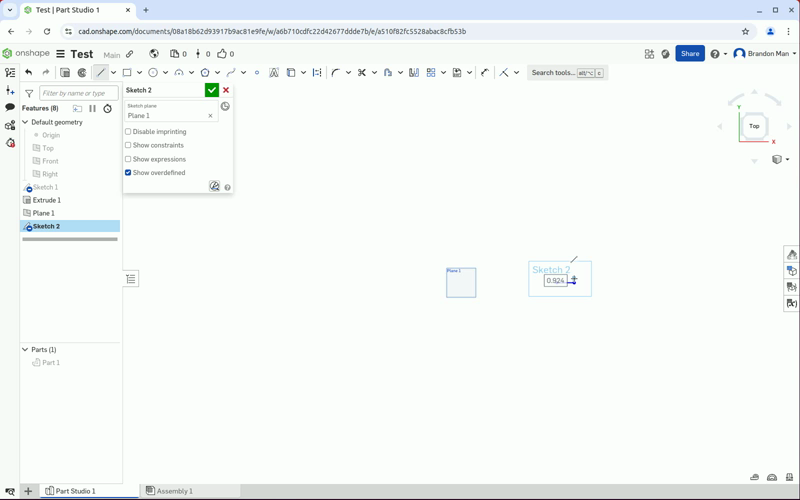
key_up(shift)
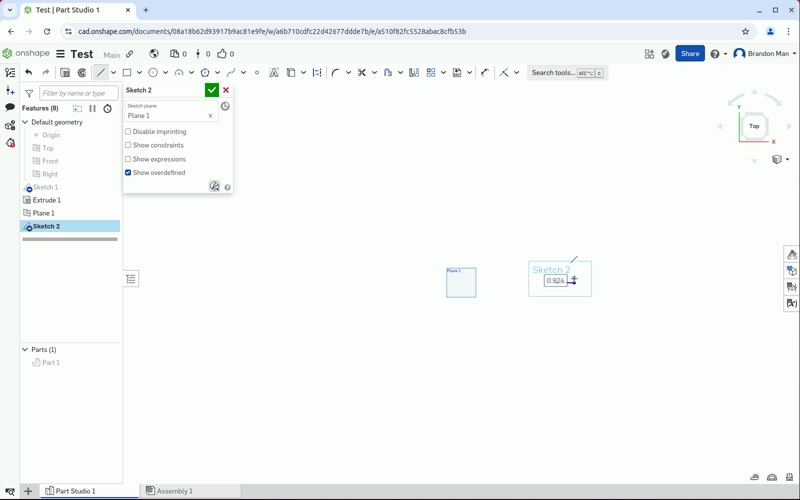
key_down(shift)
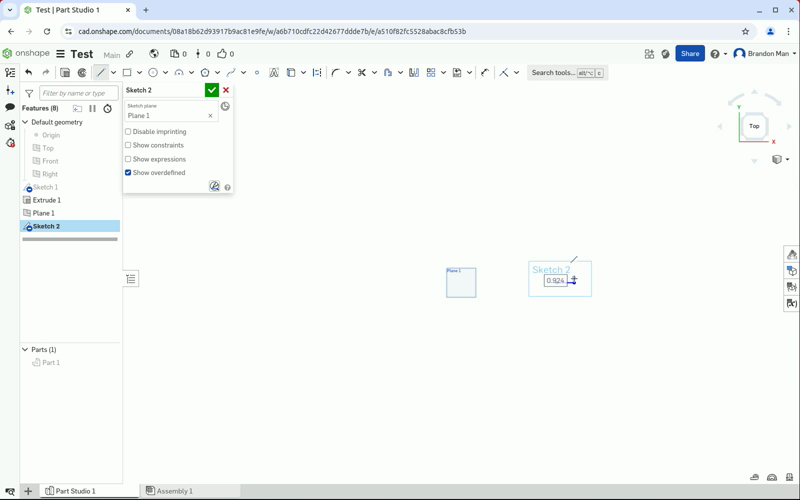
mouse_move(589, 278)
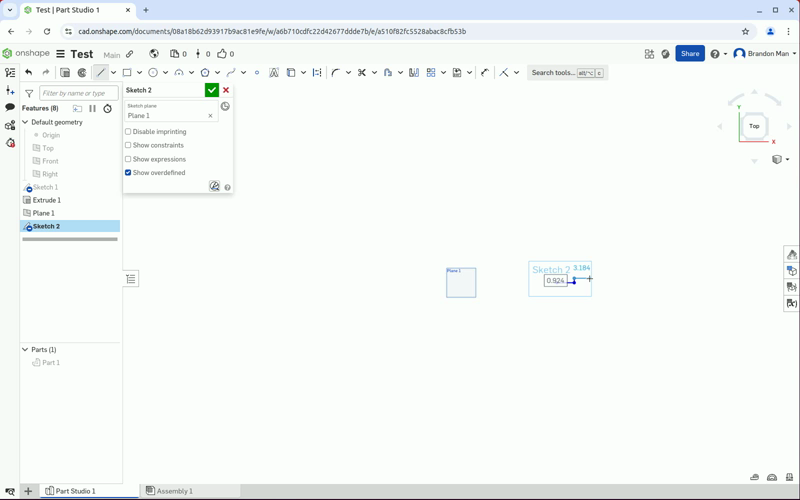
mouse_move(561, 278)
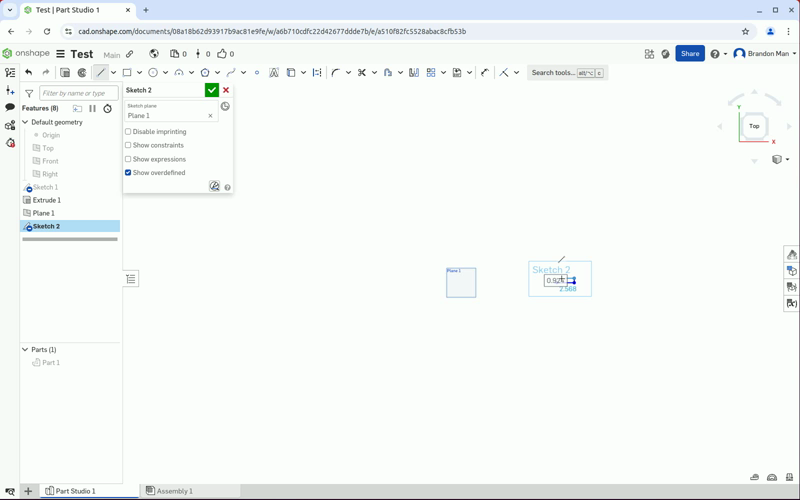
click(561, 278)
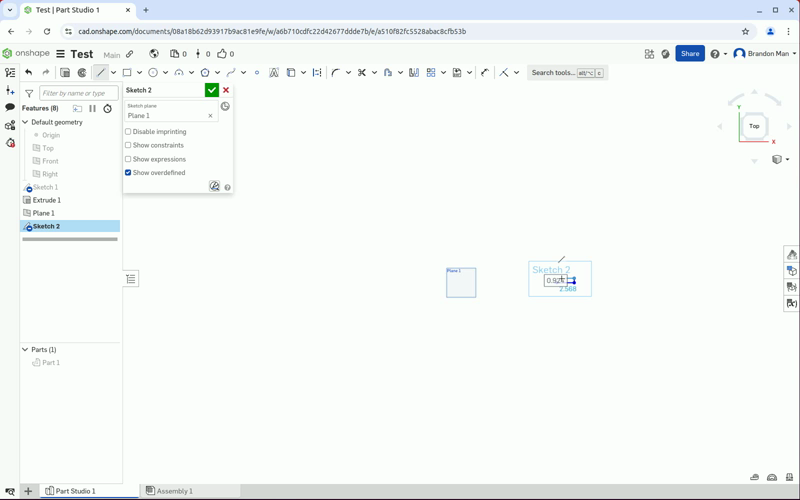
key_up(shift)
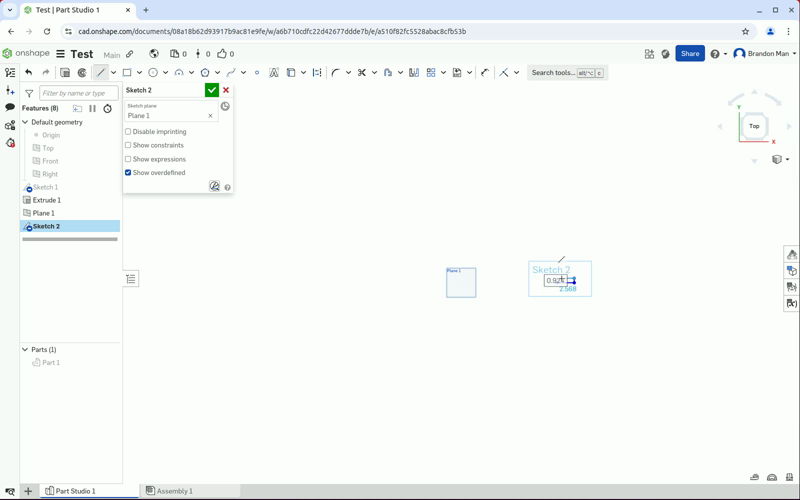
key_down(shift)
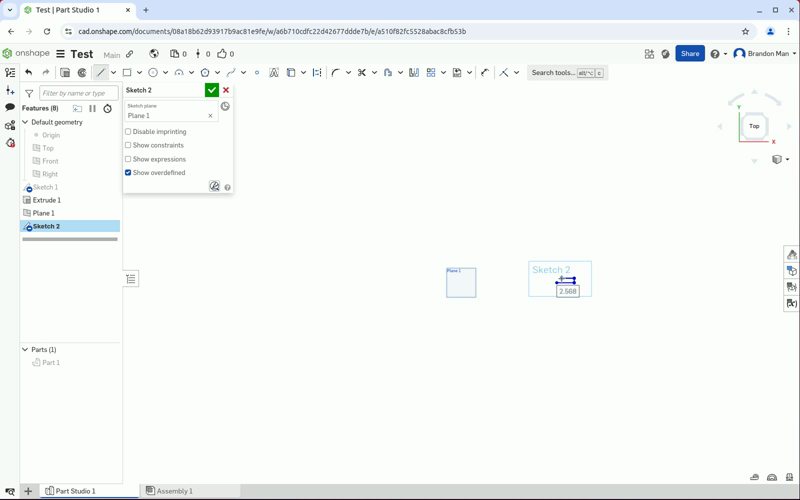
mouse_move(589, 278)
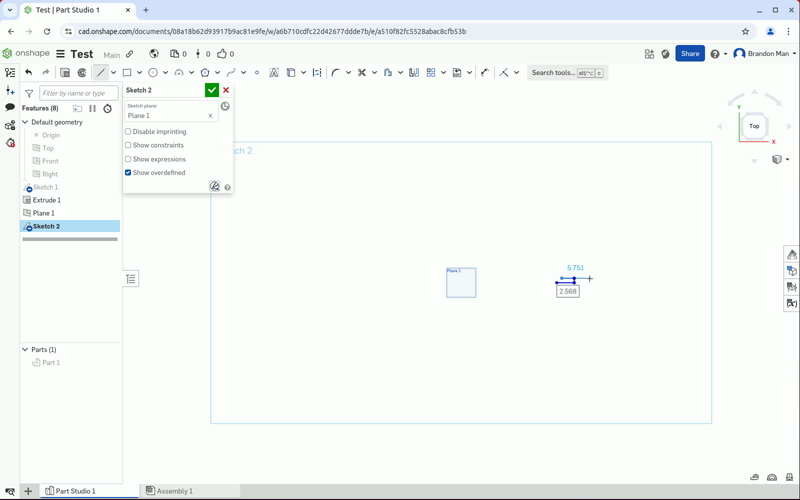
mouse_move(556, 278)
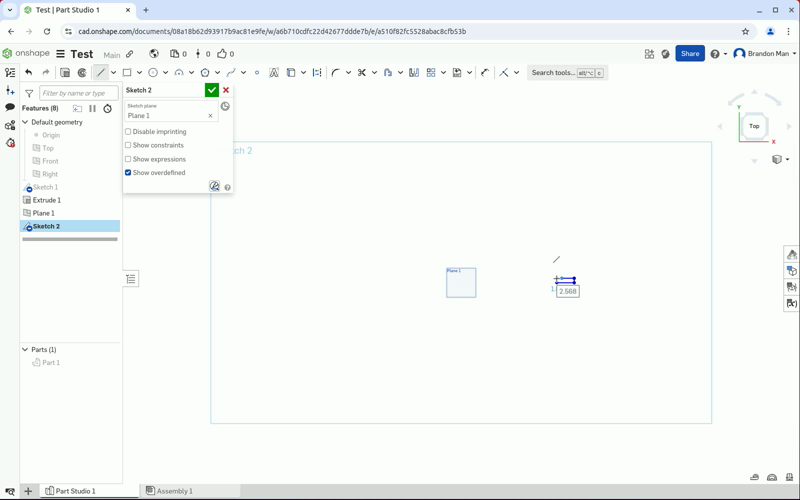
scroll(6)
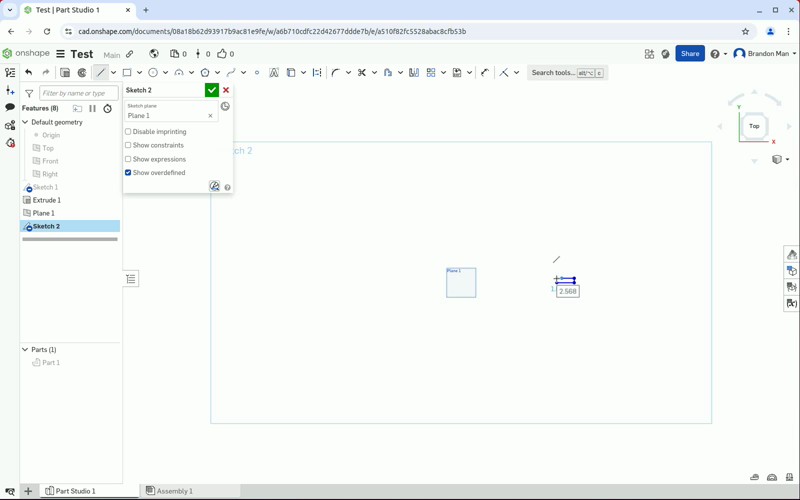
scroll(6)
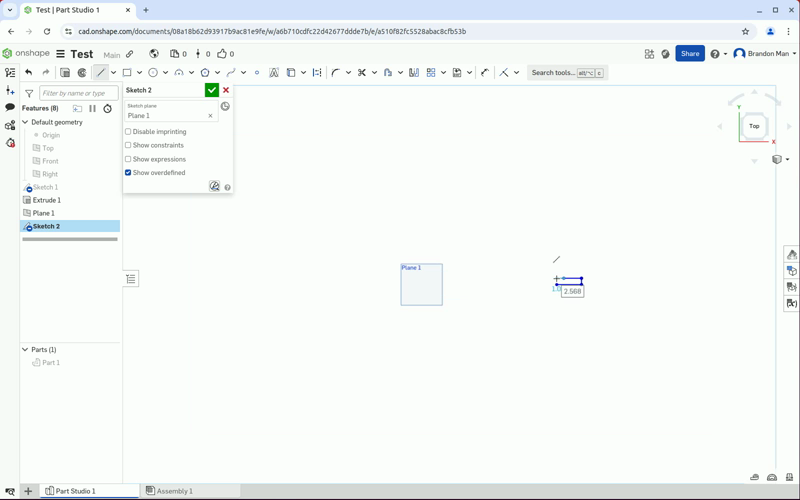
scroll(6)
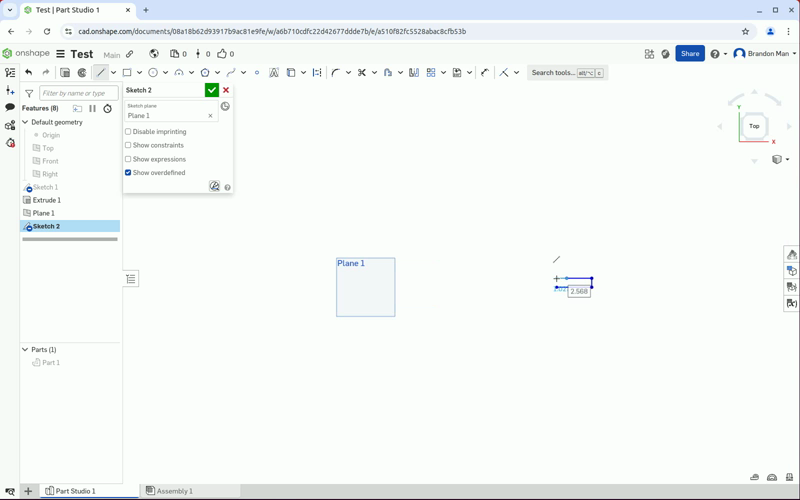
scroll(6)
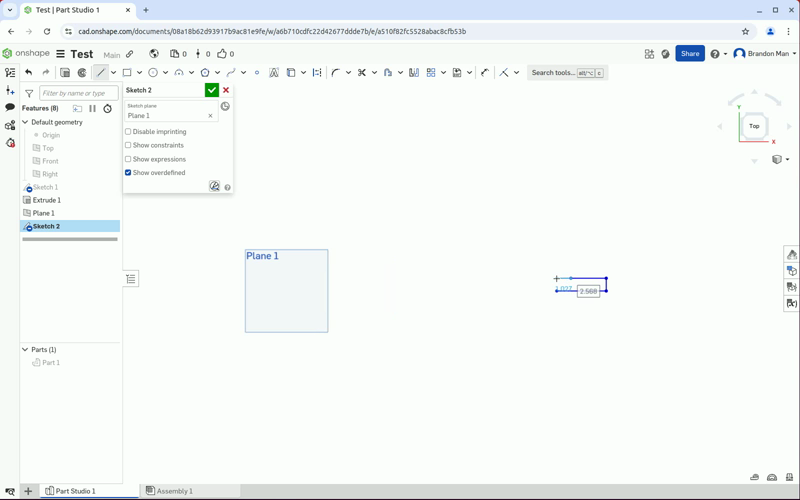
scroll(6)
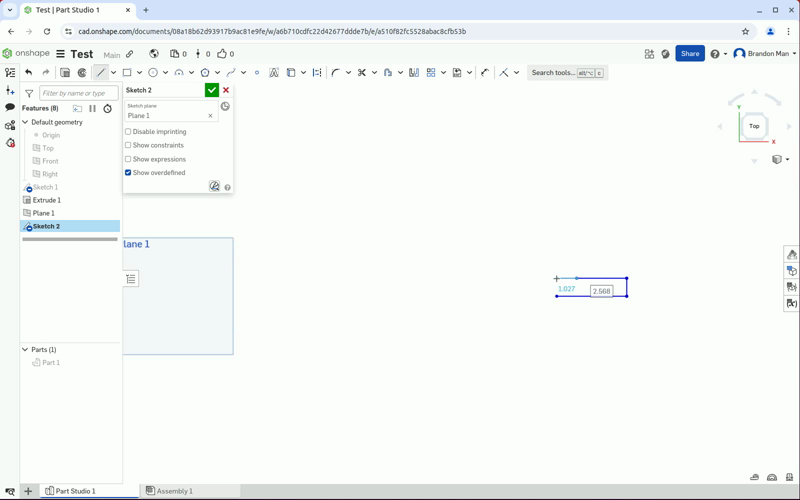
scroll(6)
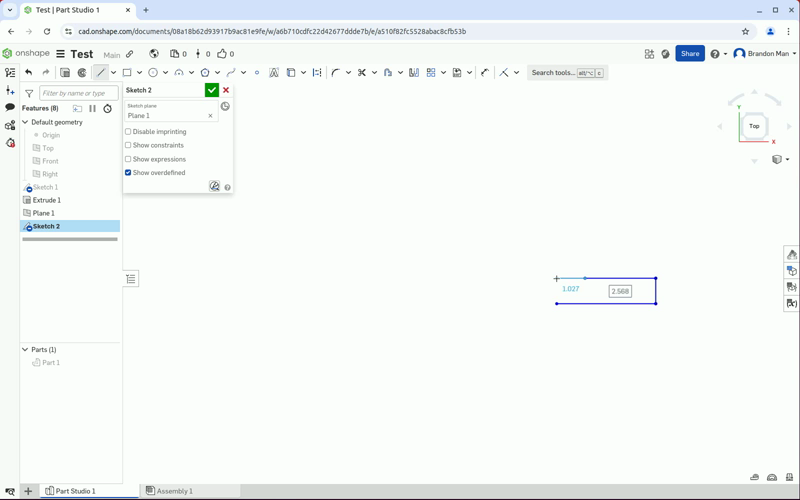
scroll(6)
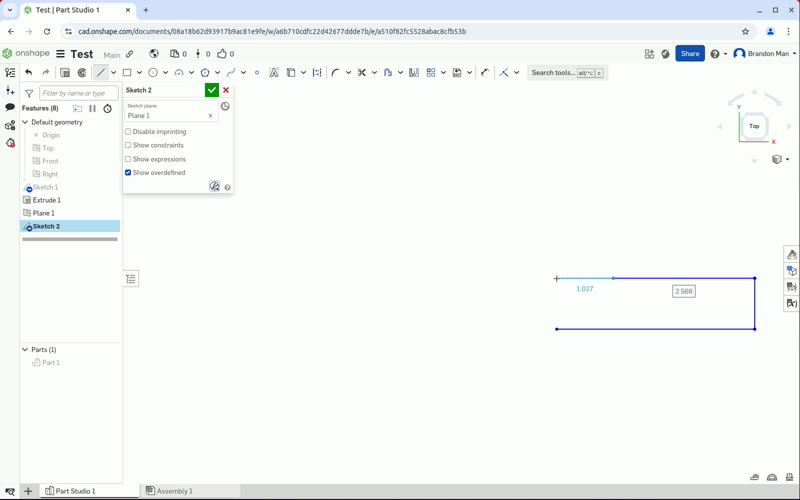
click(556, 278)
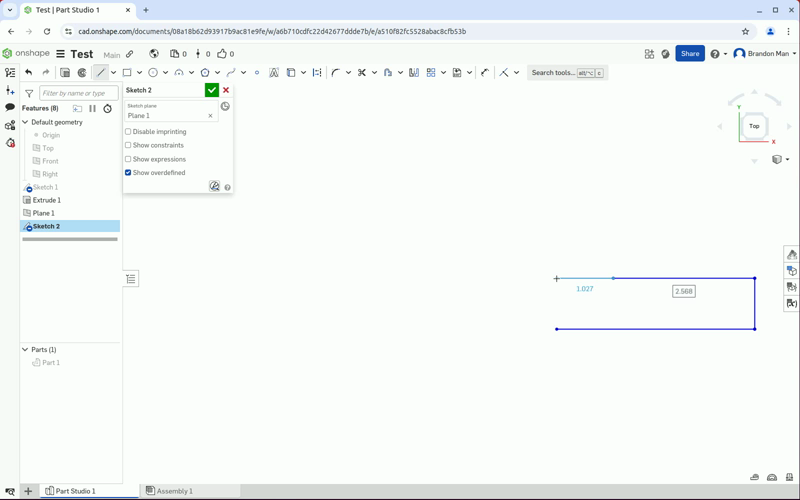
scroll(-6)
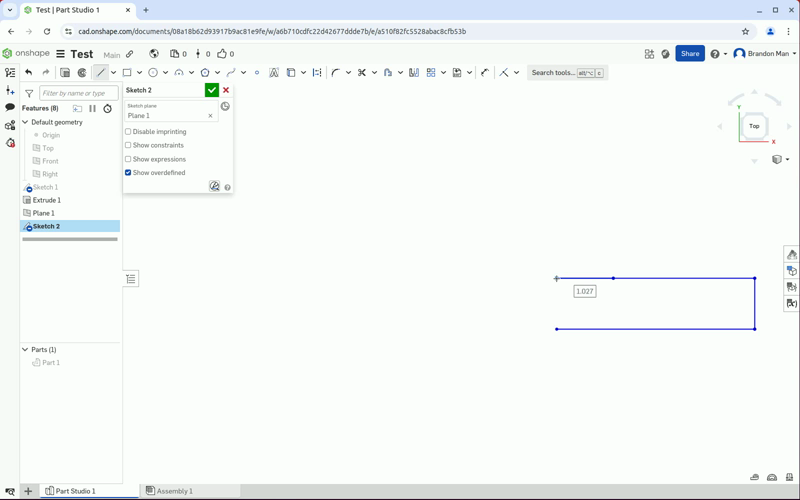
scroll(-6)
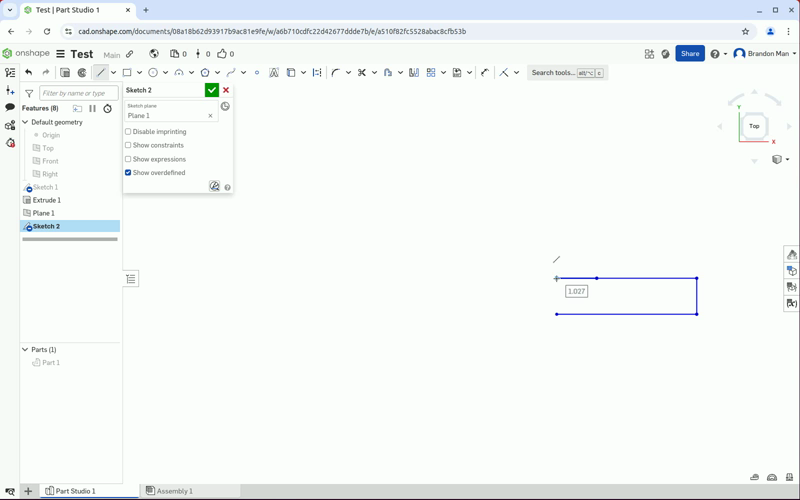
scroll(-6)
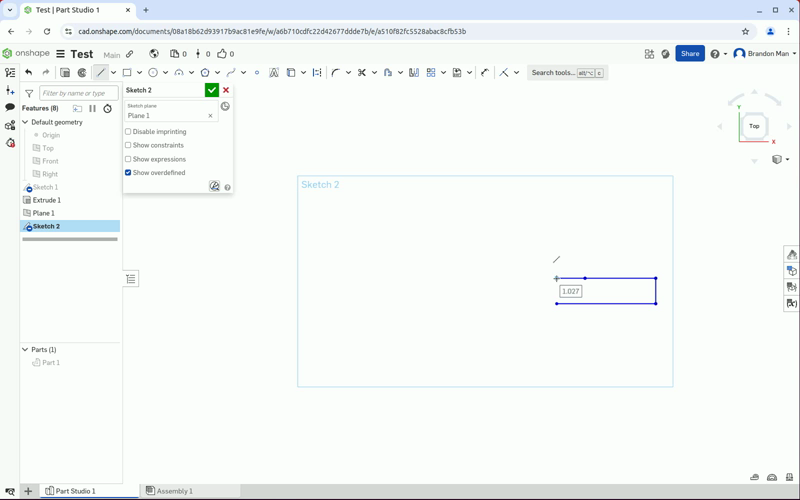
scroll(-6)
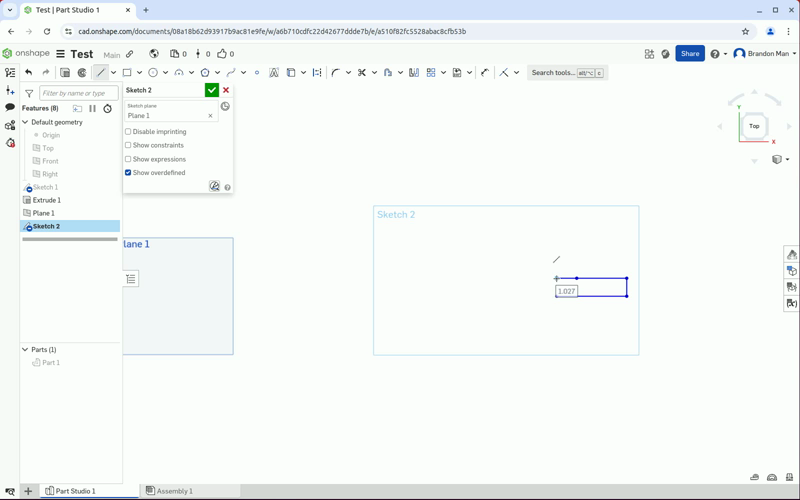
scroll(-6)
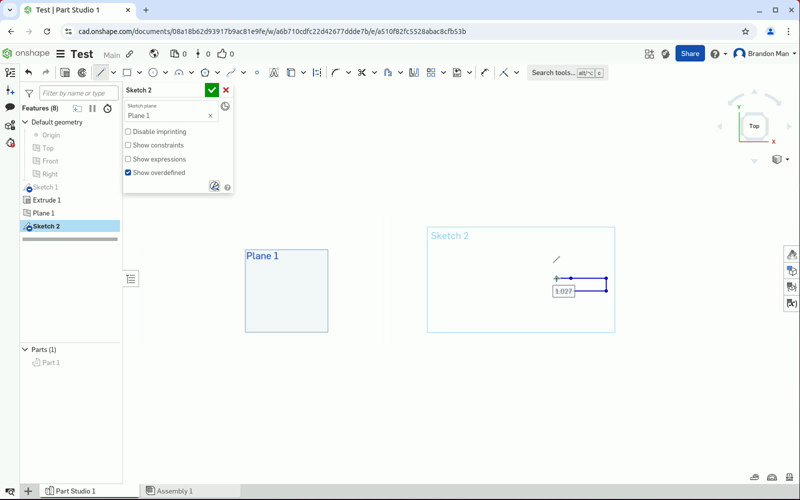
scroll(-6)
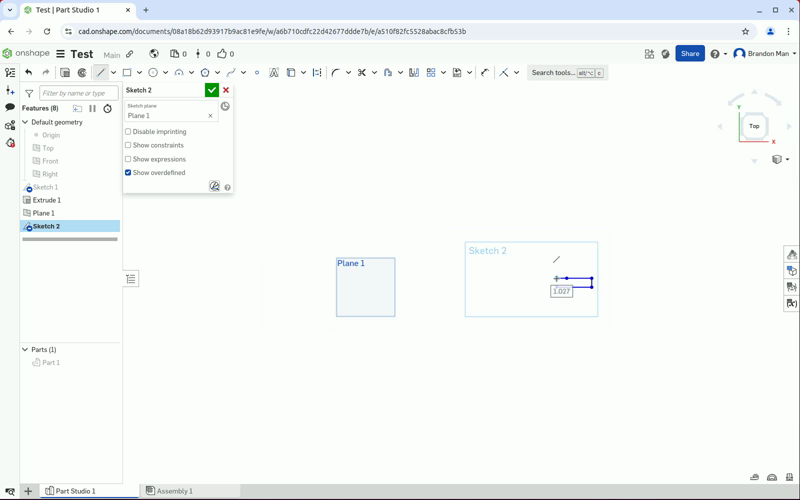
scroll(-6)
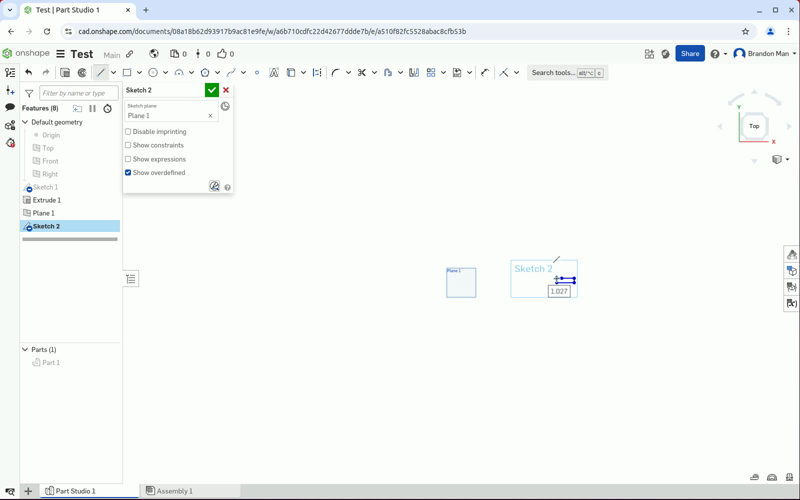
key_up(shift)
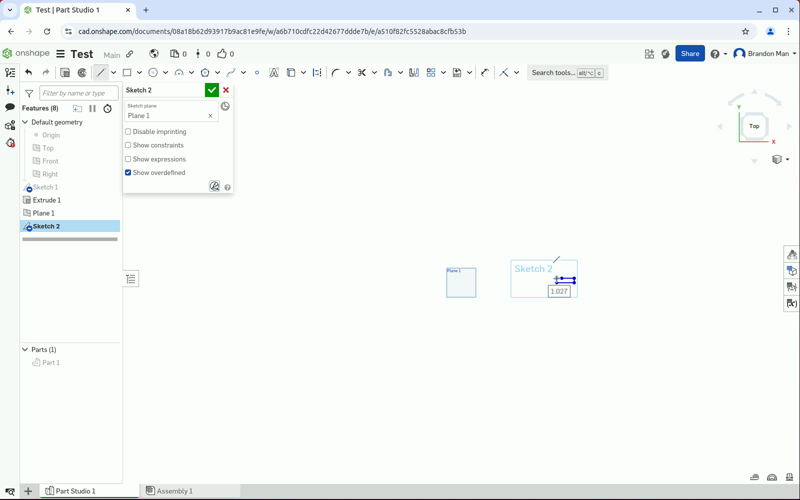
mouse_move(586, 278)
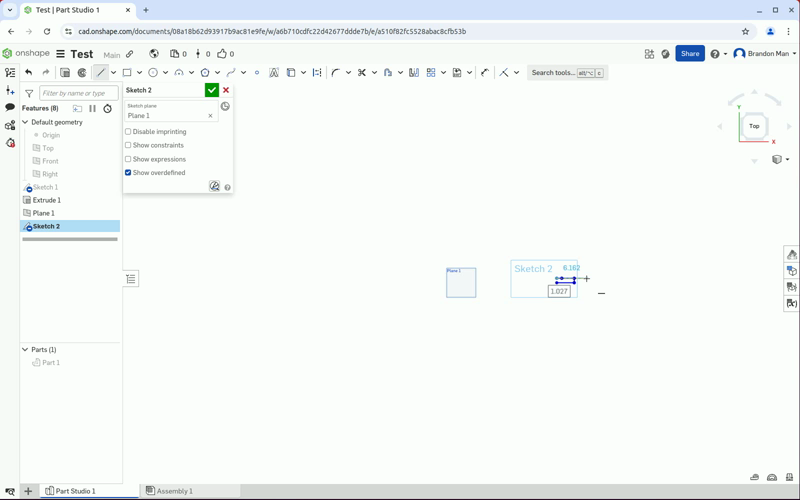
key_down(shift)
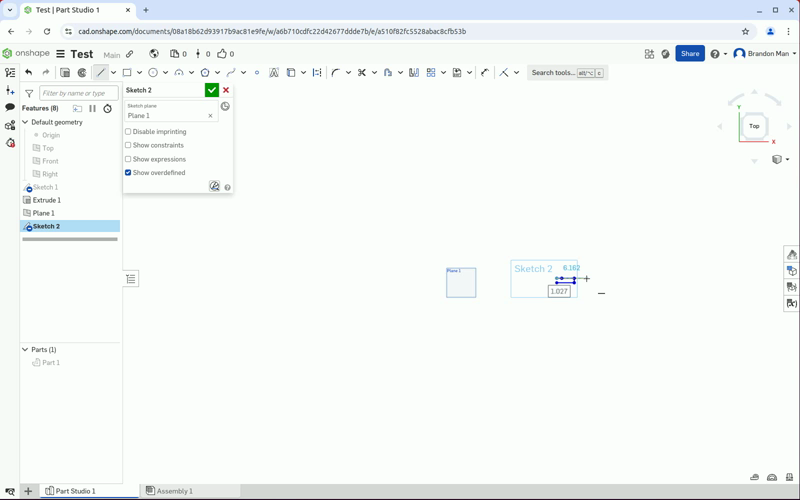
mouse_move(556, 282)
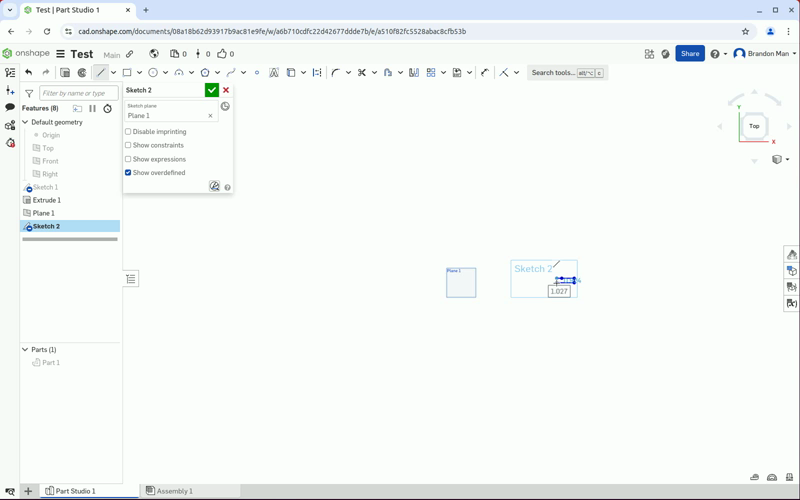
scroll(6)
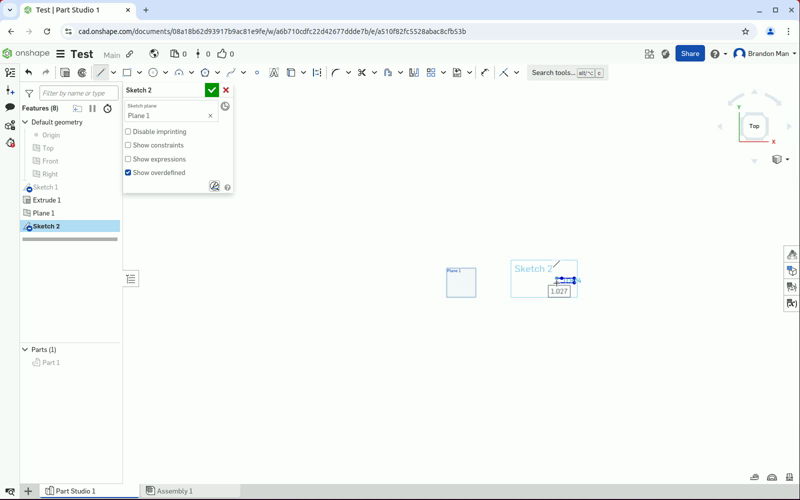
scroll(6)
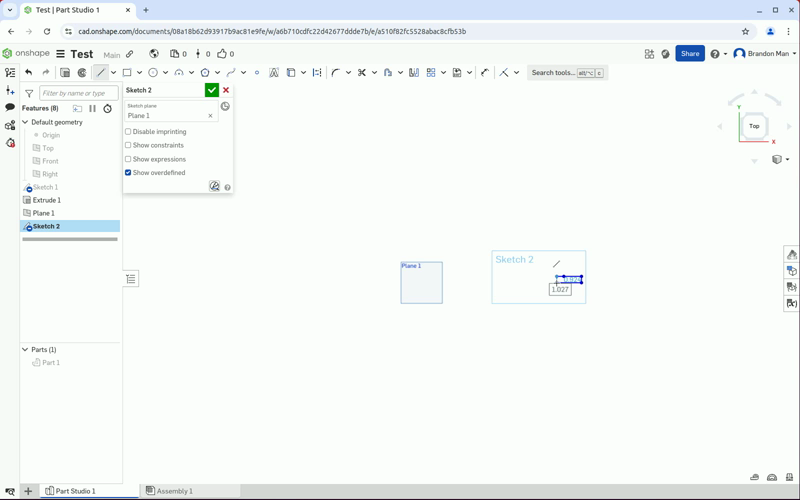
scroll(6)
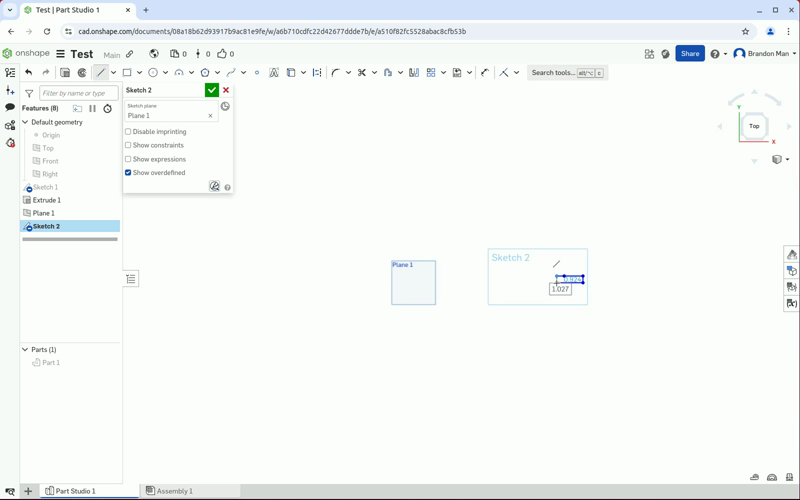
scroll(6)
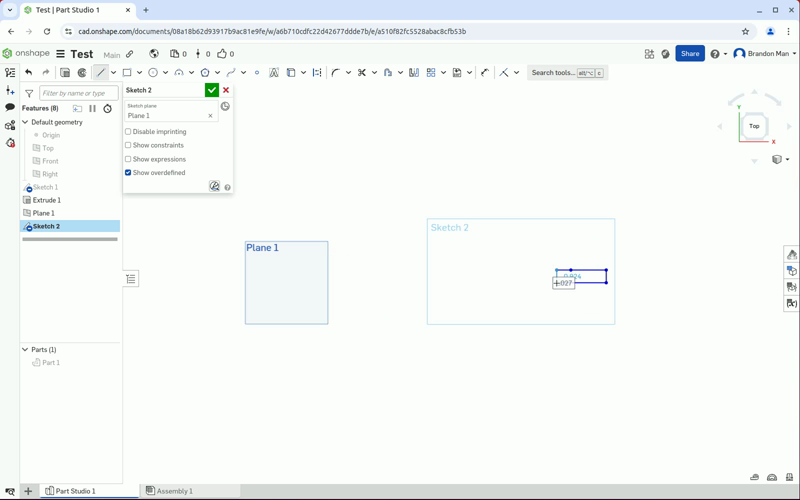
scroll(6)
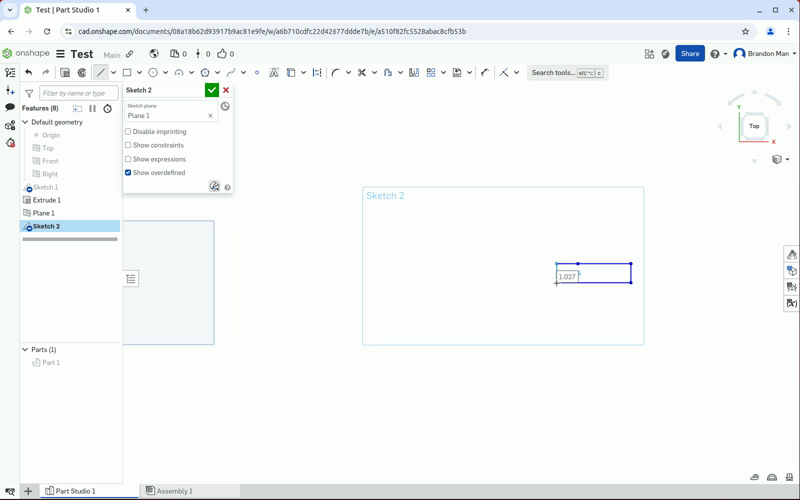
scroll(6)
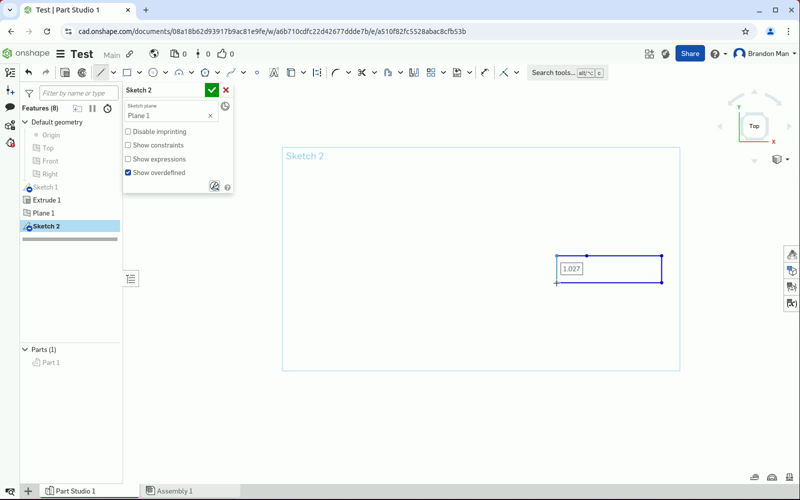
scroll(6)
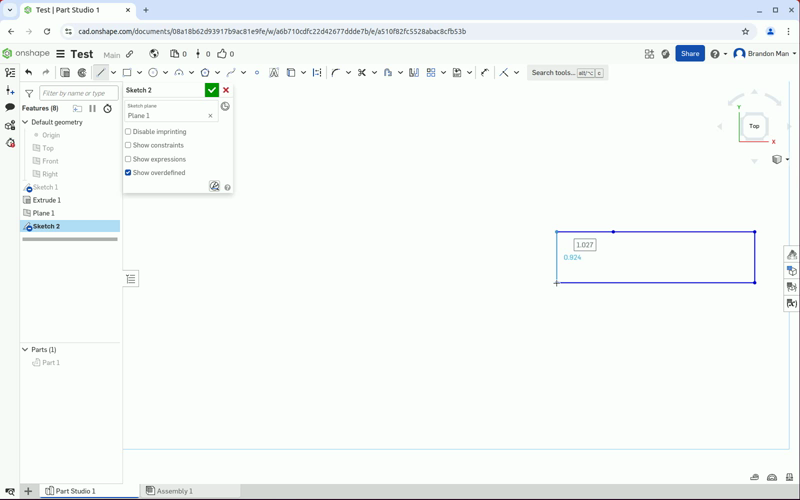
key_up(shift)
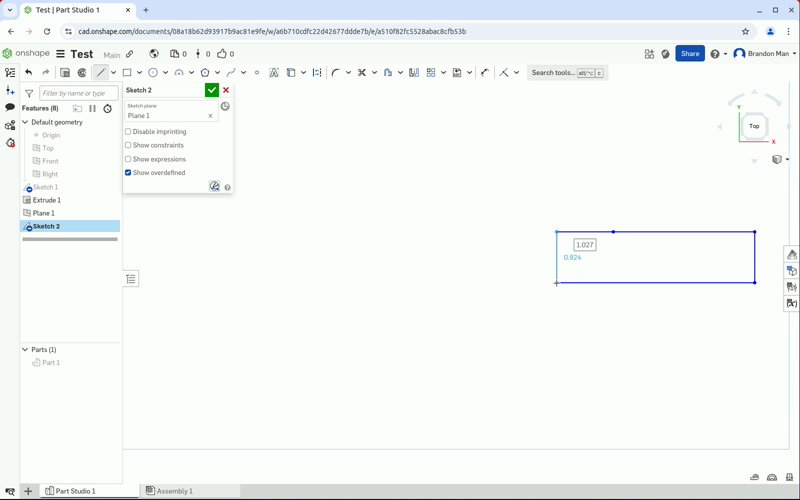
click(556, 282)
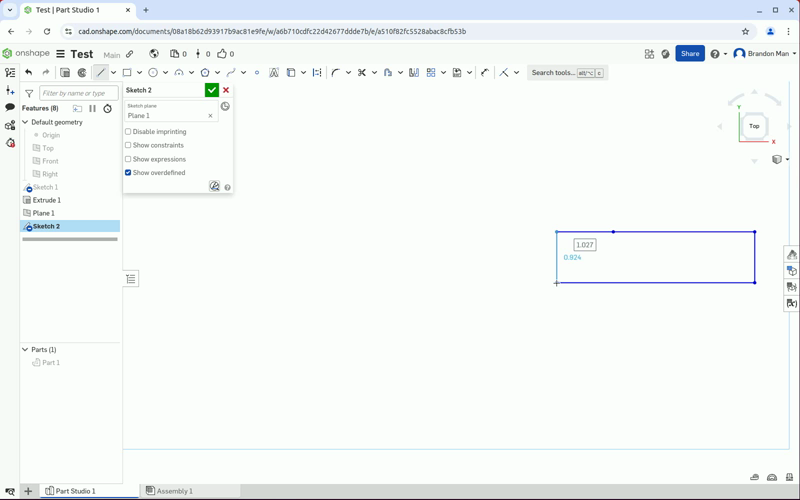
scroll(-6)
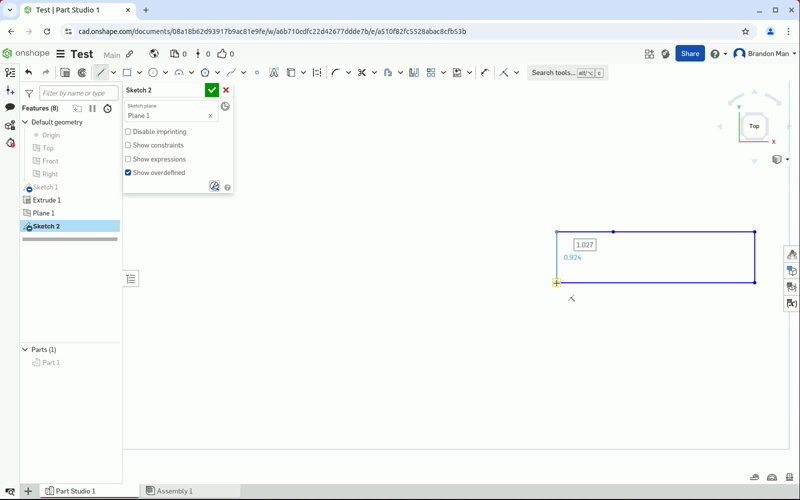
scroll(-6)
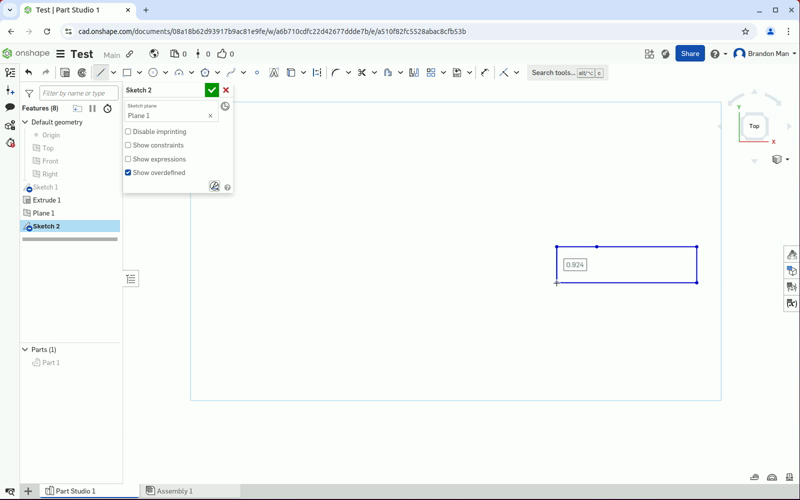
scroll(-6)
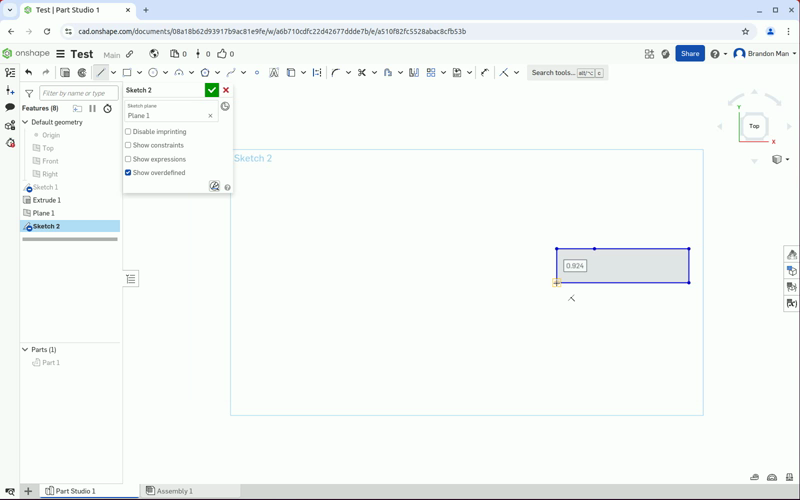
scroll(-6)
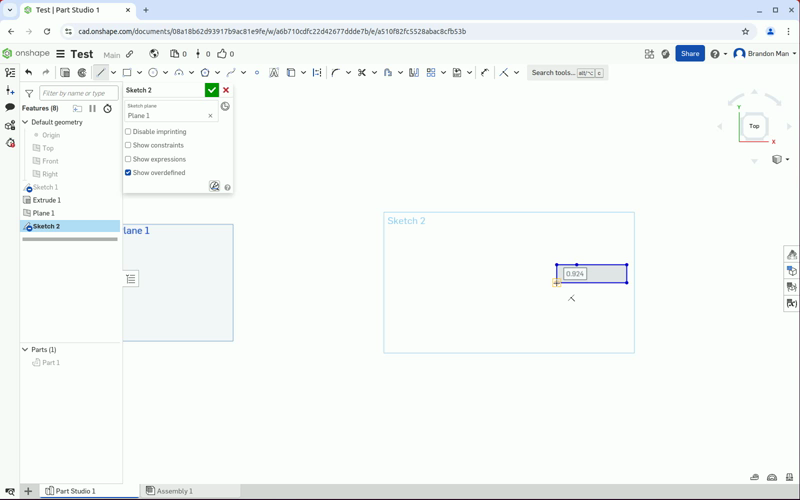
scroll(-6)
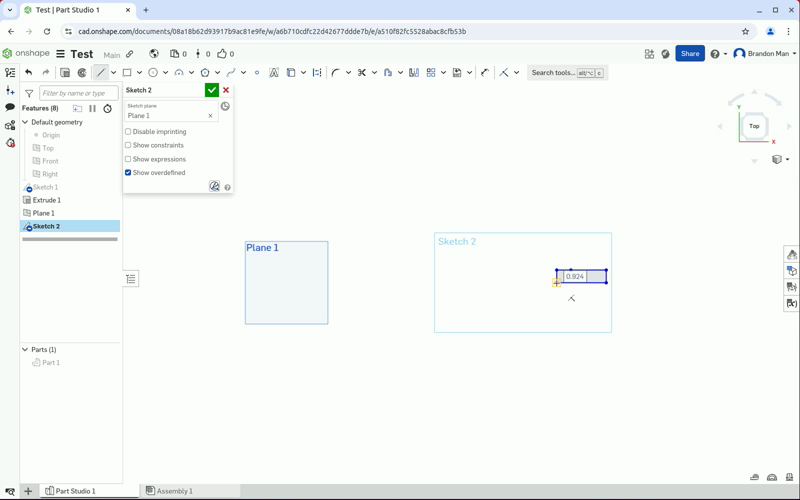
scroll(-6)
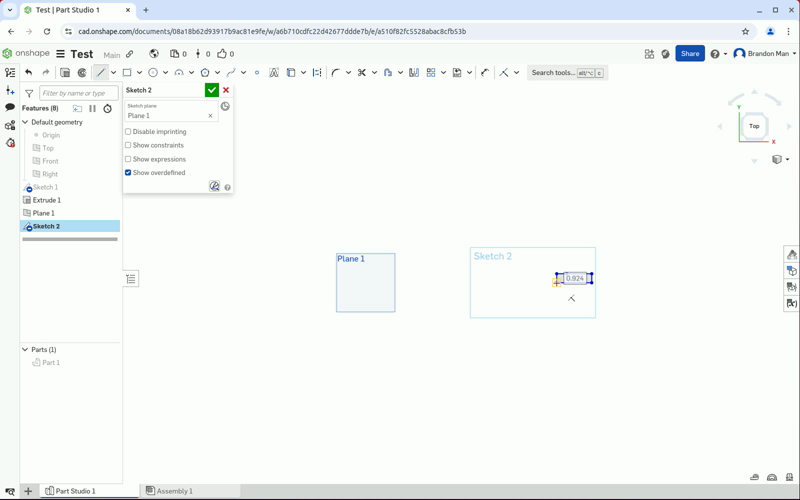
scroll(-6)
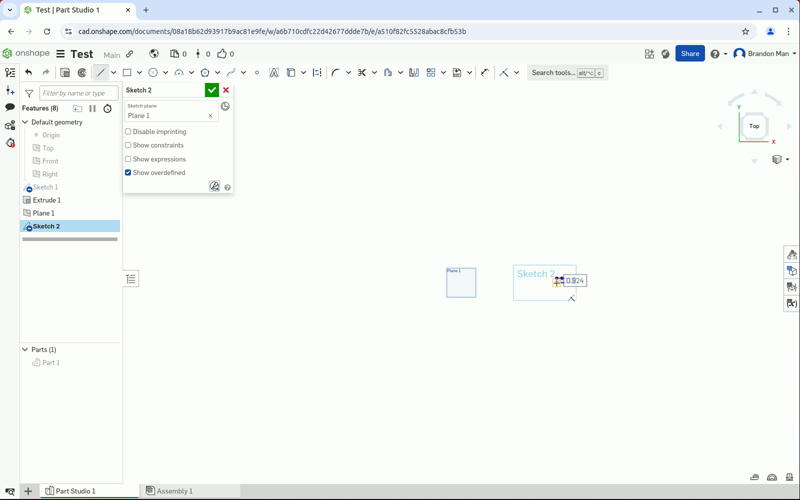
key(esc)
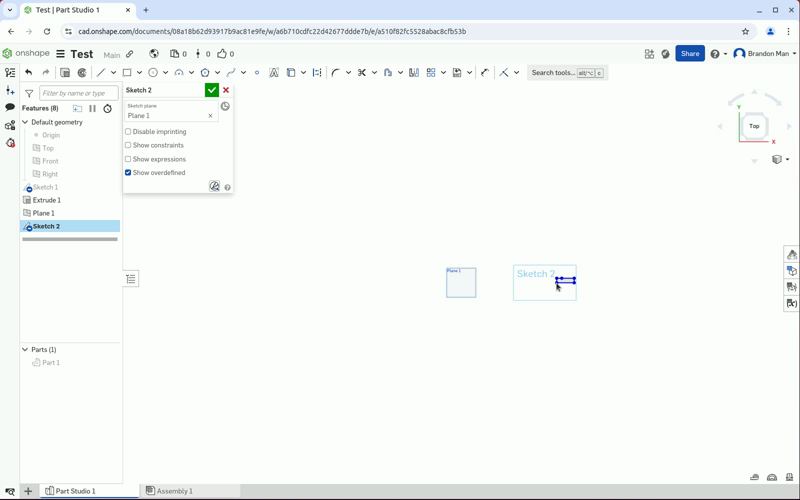
mouse_move(567, 280)
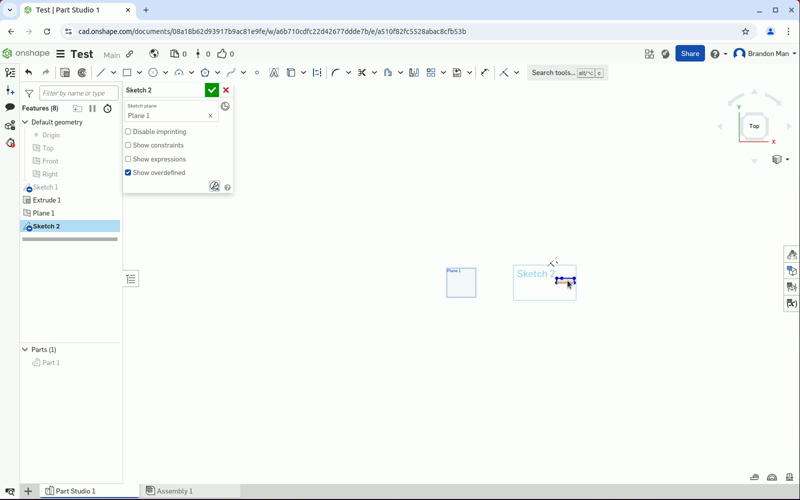
scroll(6)
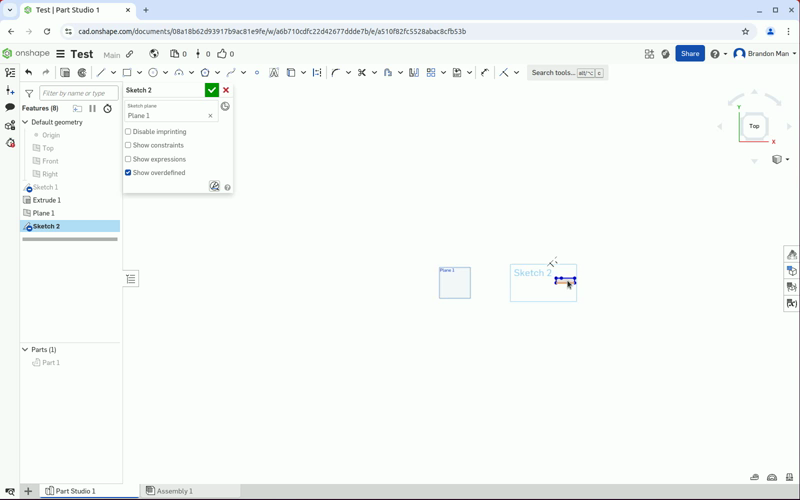
scroll(6)
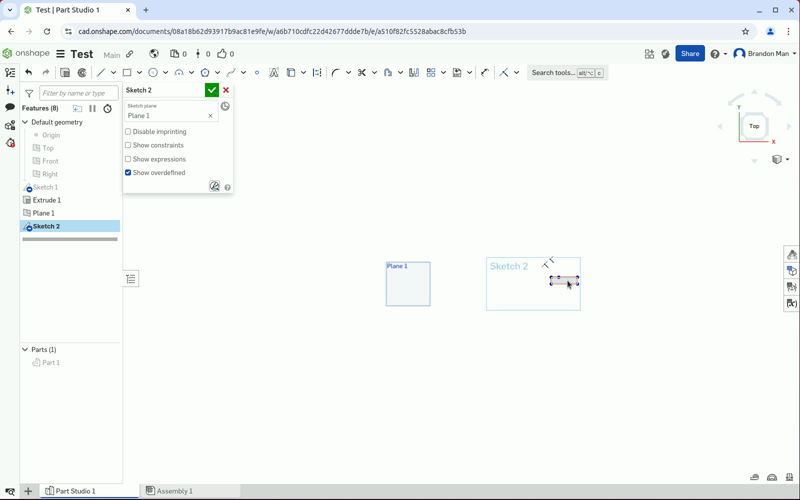
scroll(6)
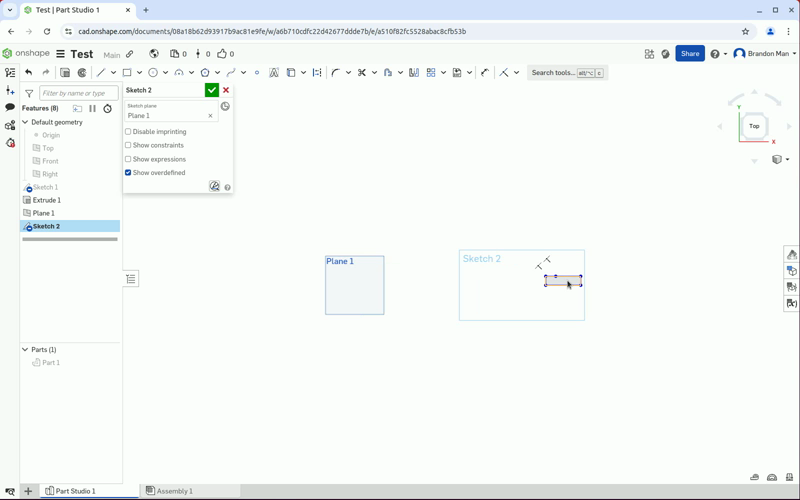
scroll(6)
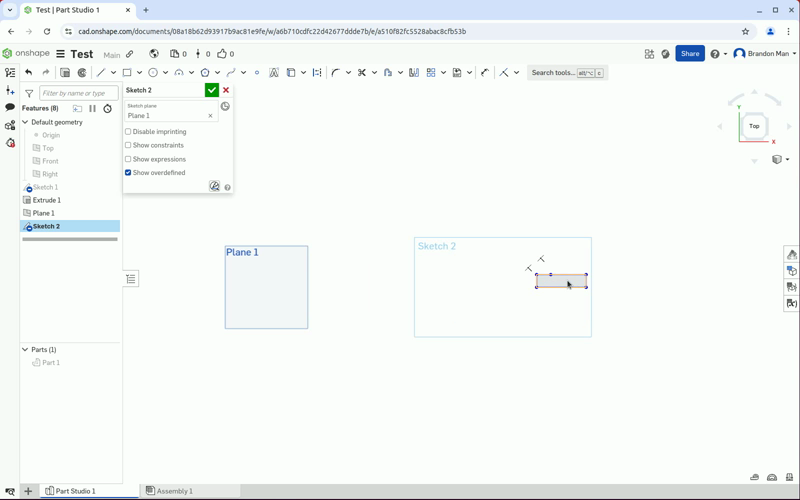
scroll(6)
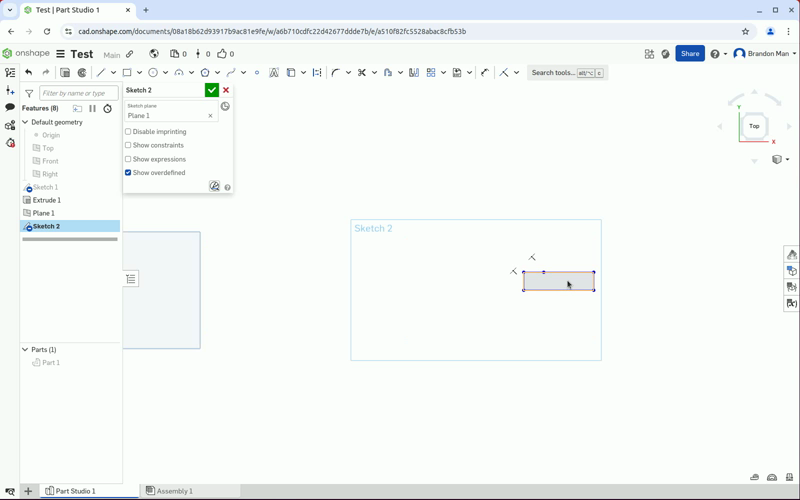
scroll(6)
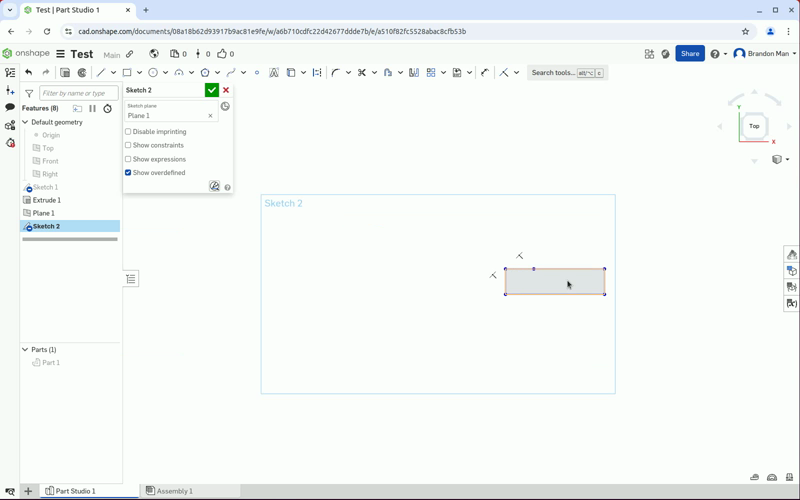
scroll(6)
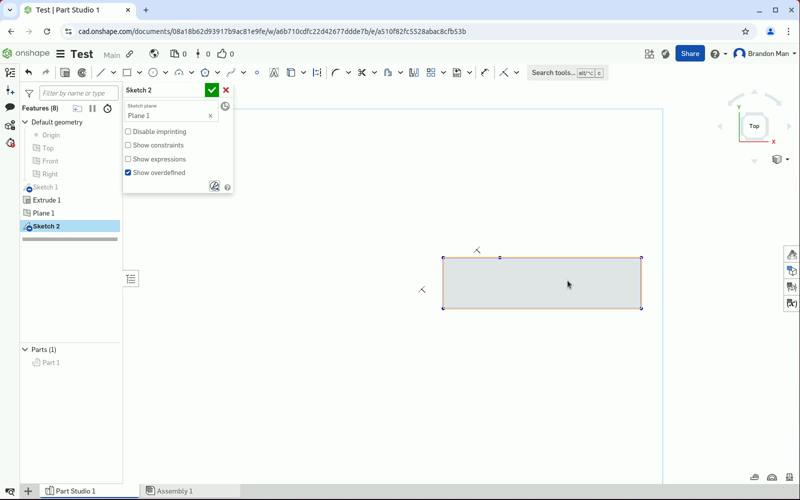
click(567, 280)
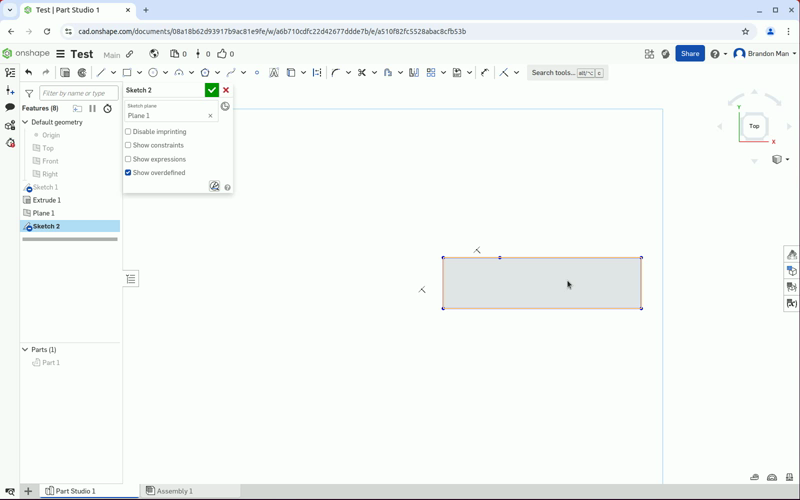
scroll(-6)
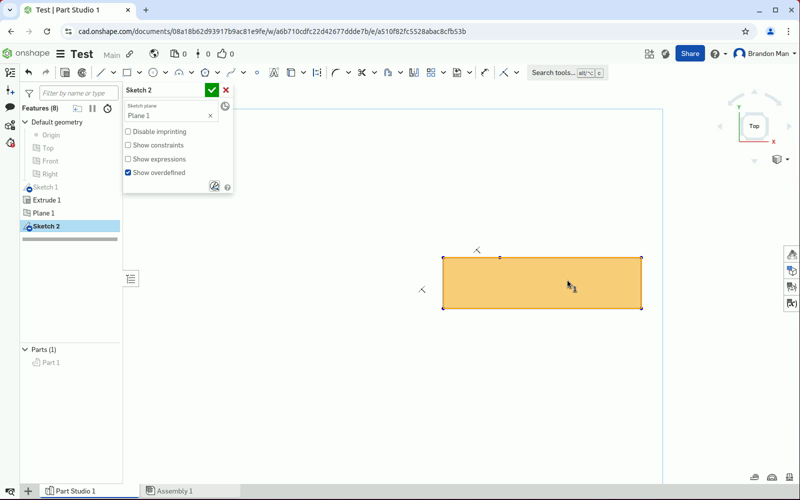
scroll(-6)
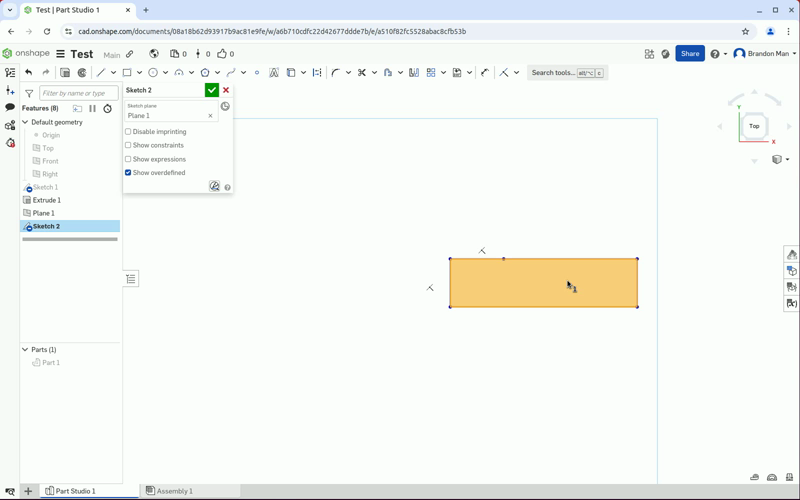
scroll(-6)
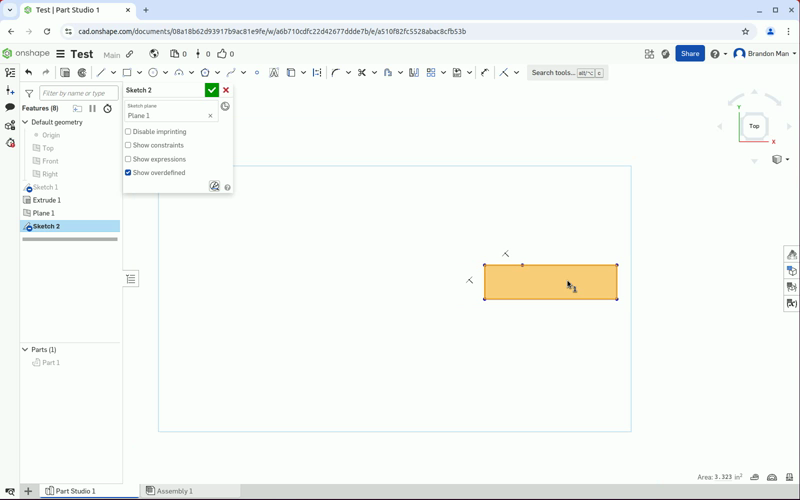
scroll(-6)
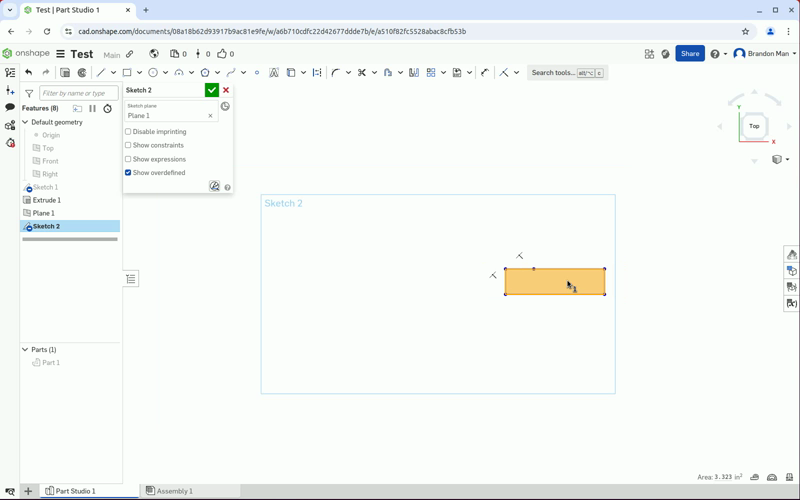
scroll(-6)
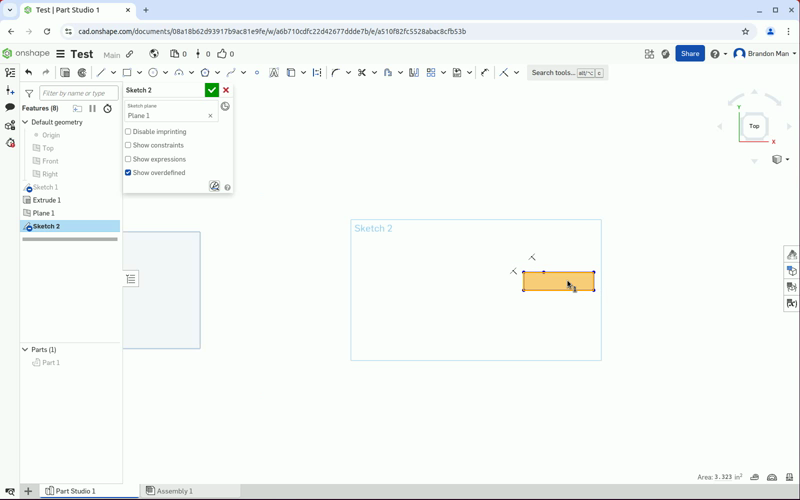
scroll(-6)
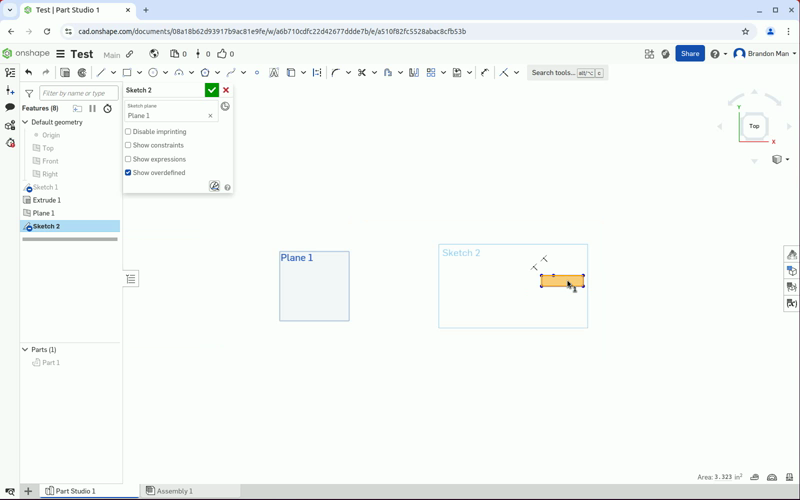
scroll(-6)
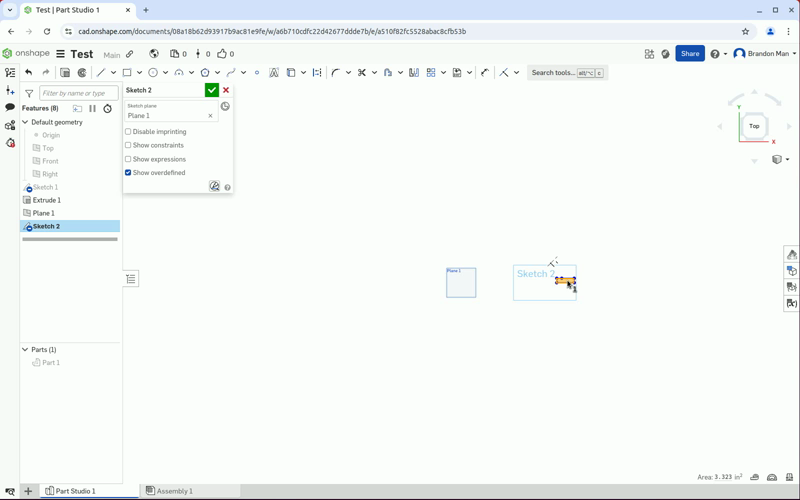
mouse_move(73, 352)
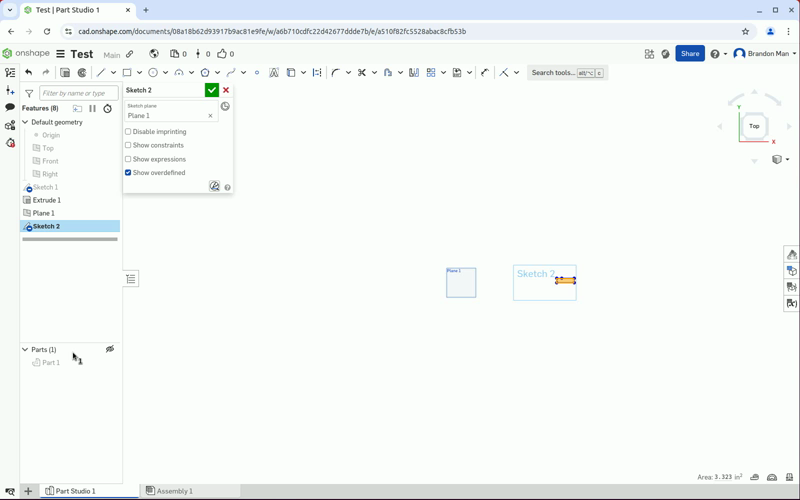
key(shift+y)
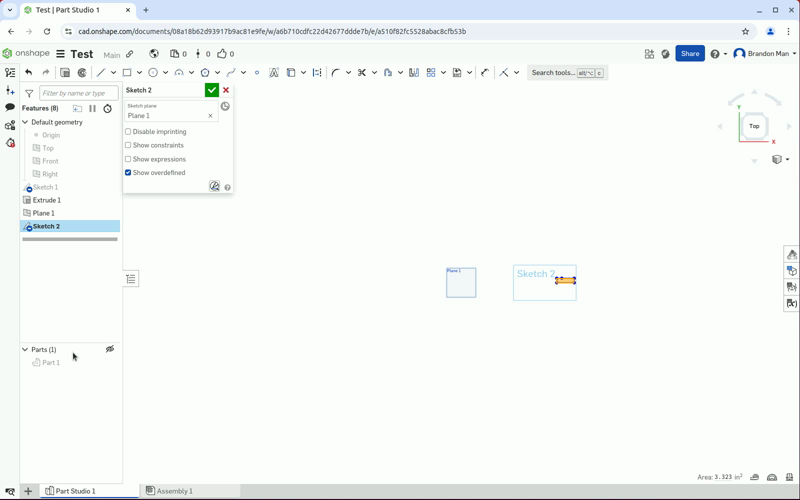
key(shift+e)
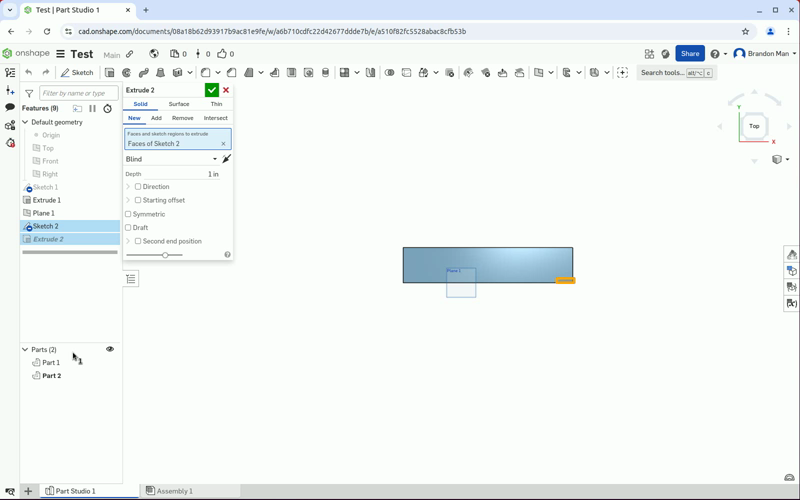
mouse_move(143, 106)
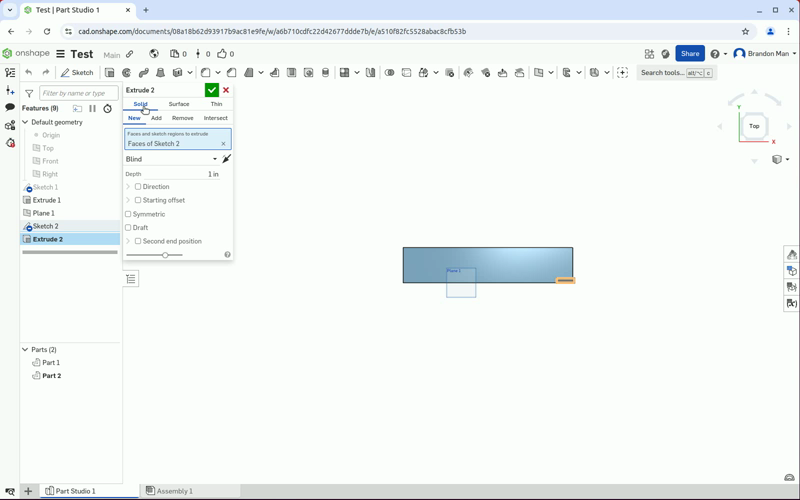
click(143, 106)
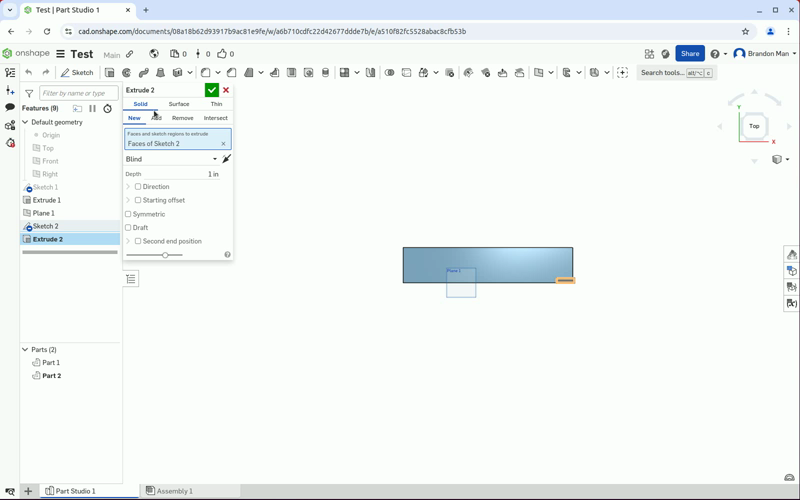
mouse_move(186, 120)
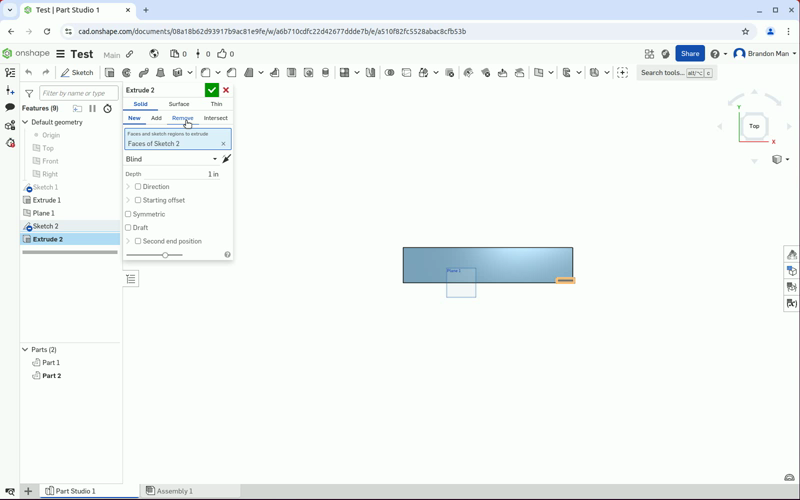
click(186, 120)
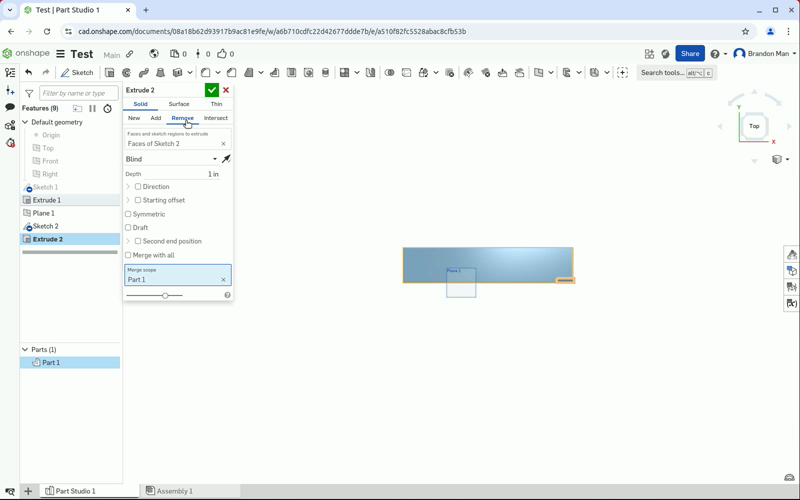
key(tab, 4)
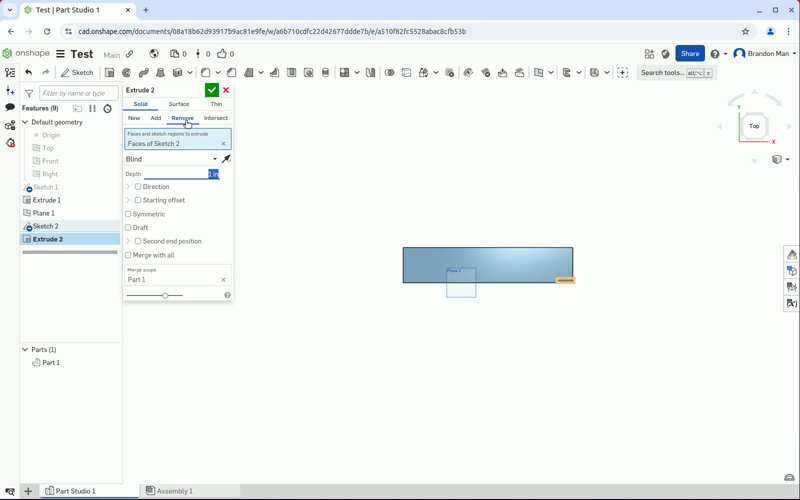
text(3.37)
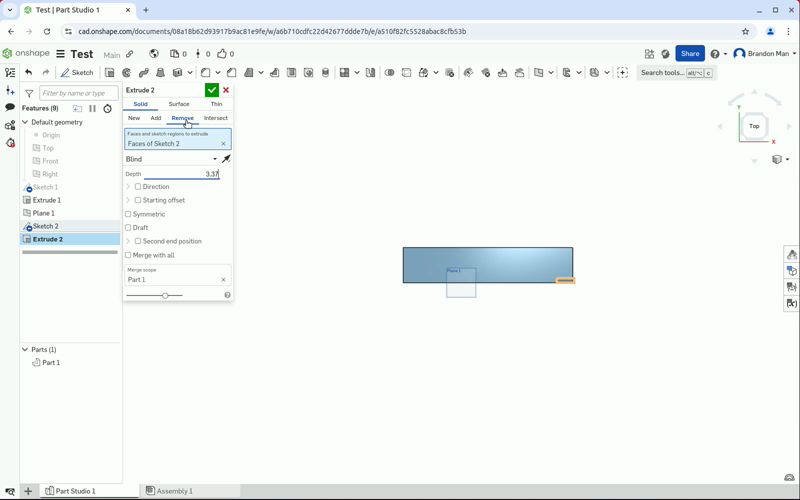
key(tab, 6)
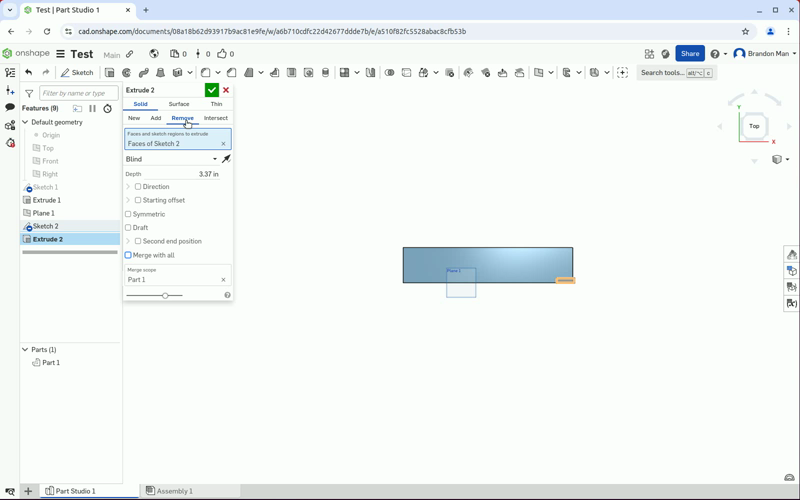
key(space)
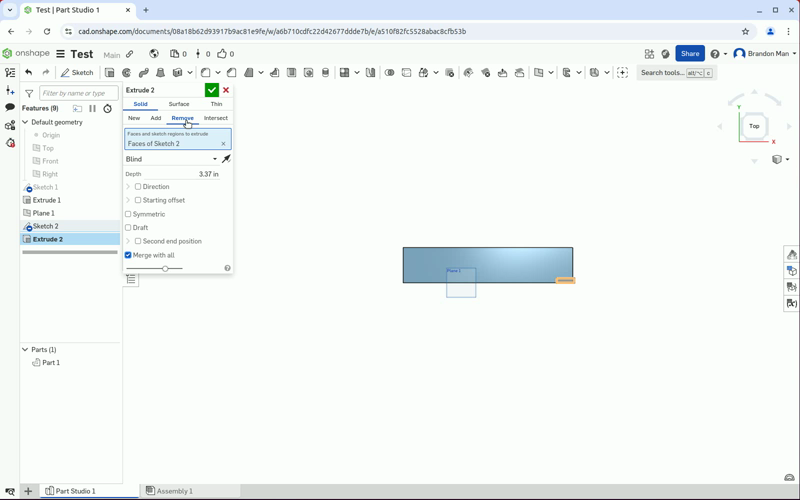
key(enter)
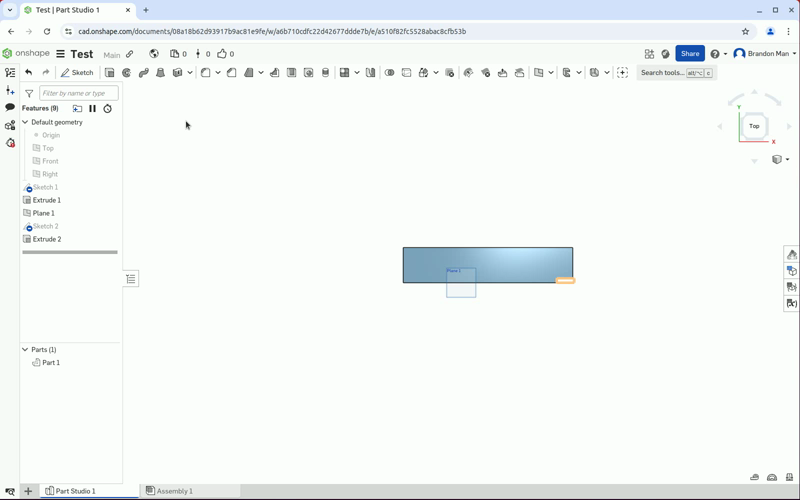
key(shift+h)
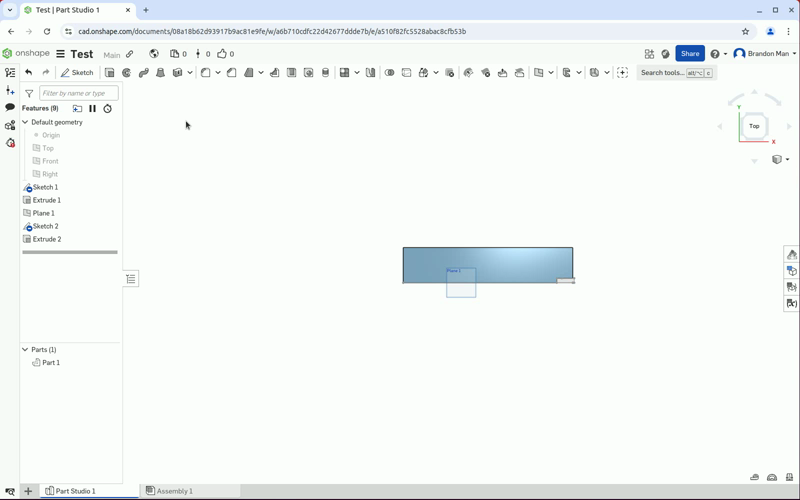
key(shift+h)
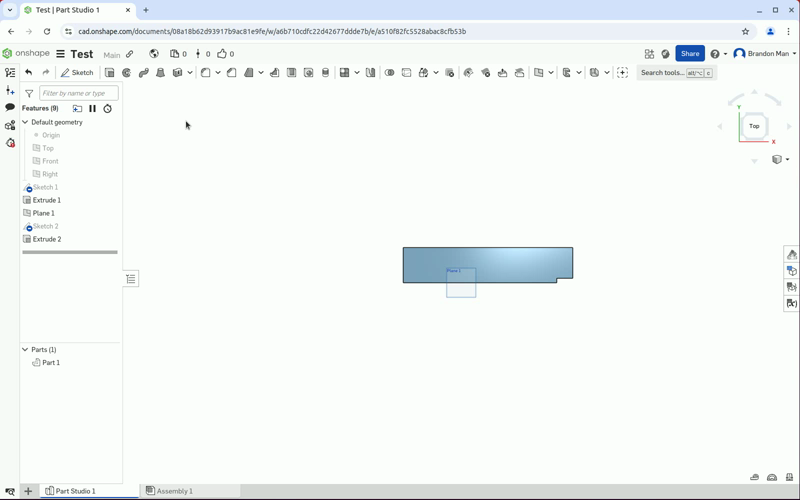
mouse_move(73, 189)
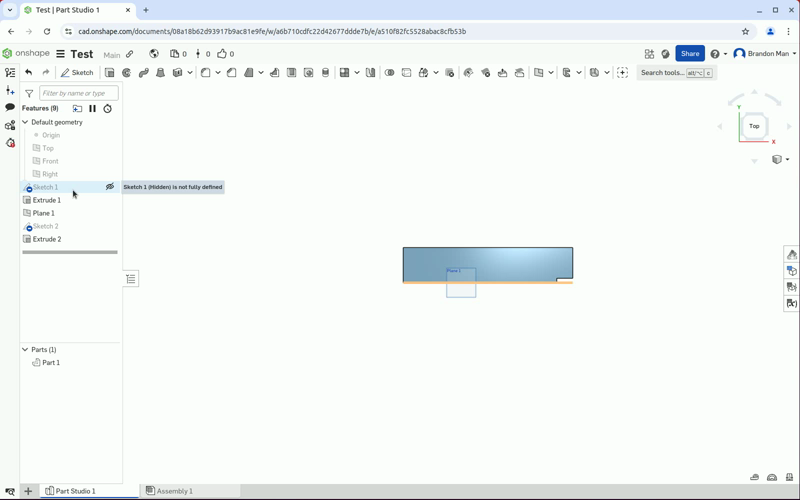
click(73, 189)
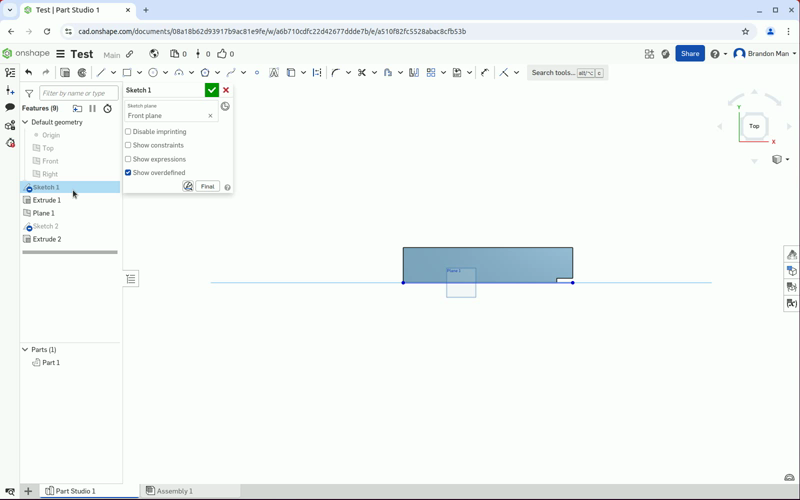
mouse_move(229, 92)
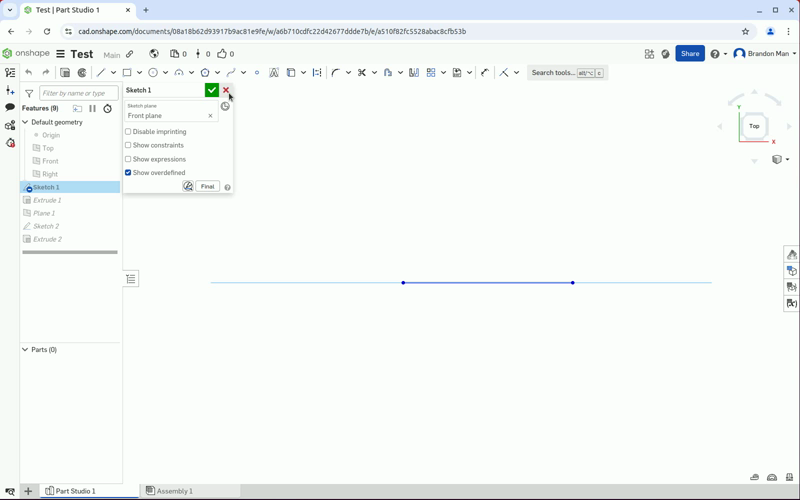
click(229, 92)
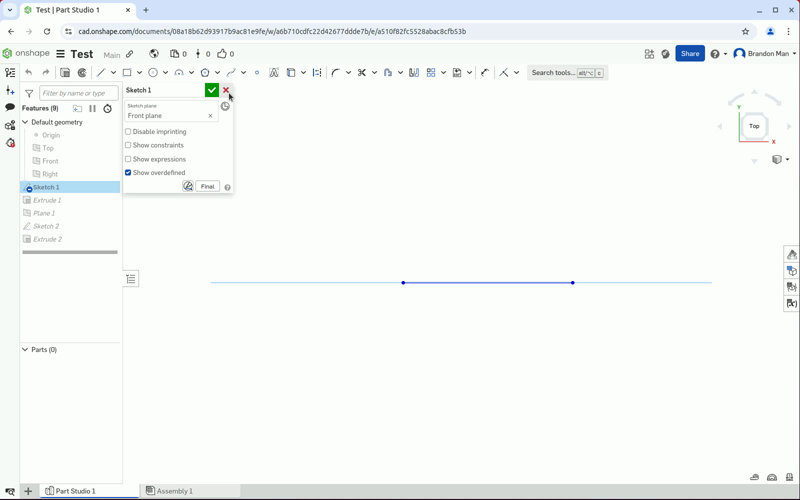
key(shift+s)
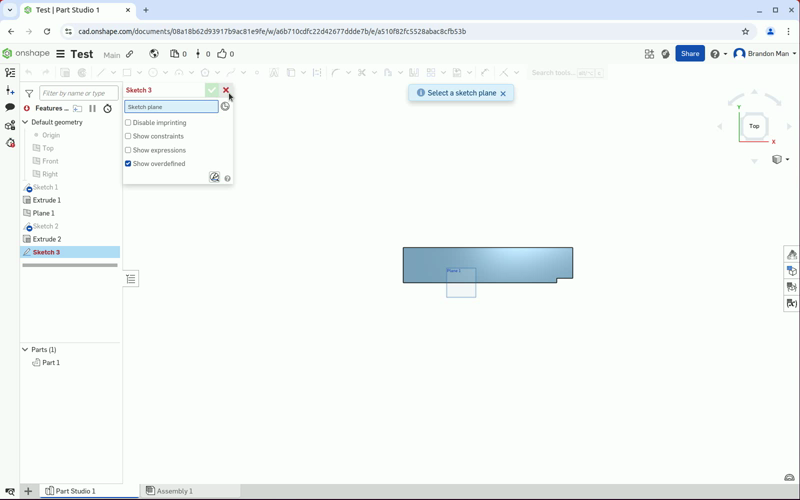
mouse_move(73, 215)
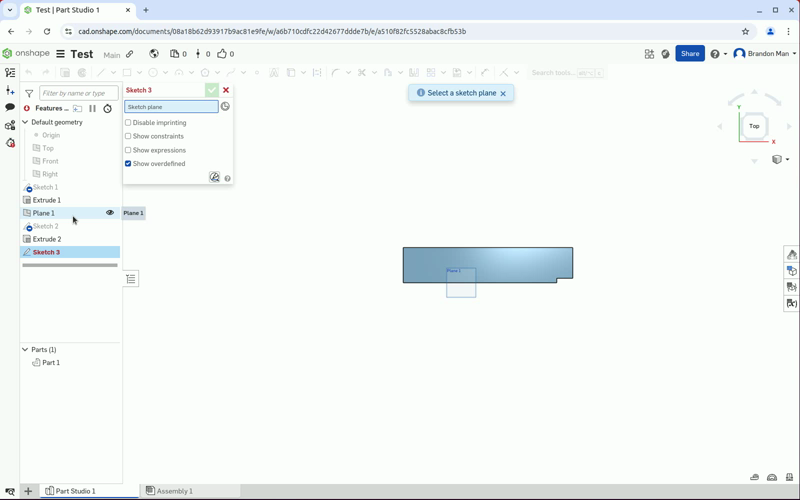
click(73, 215)
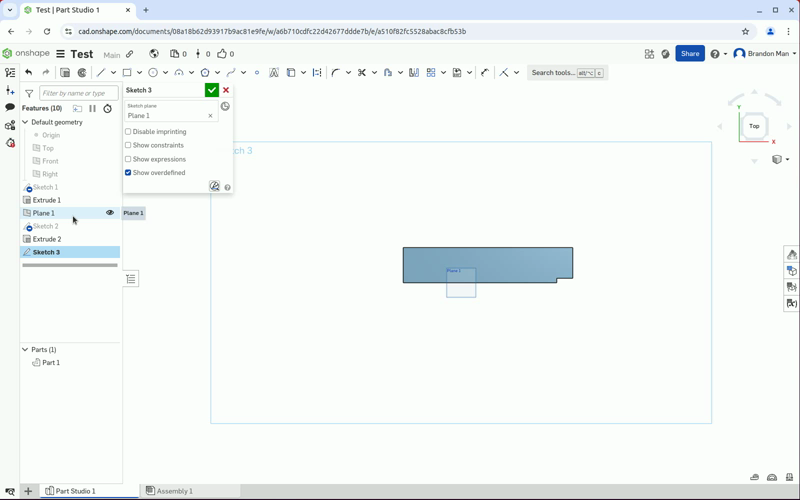
mouse_move(73, 352)
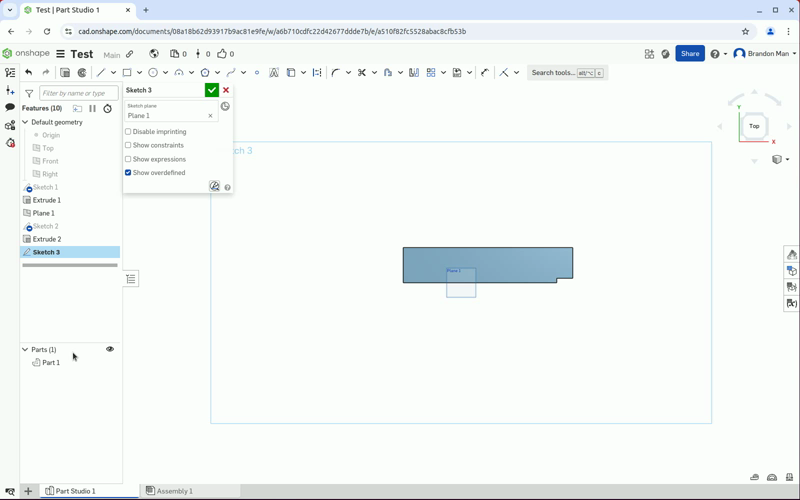
key(y)
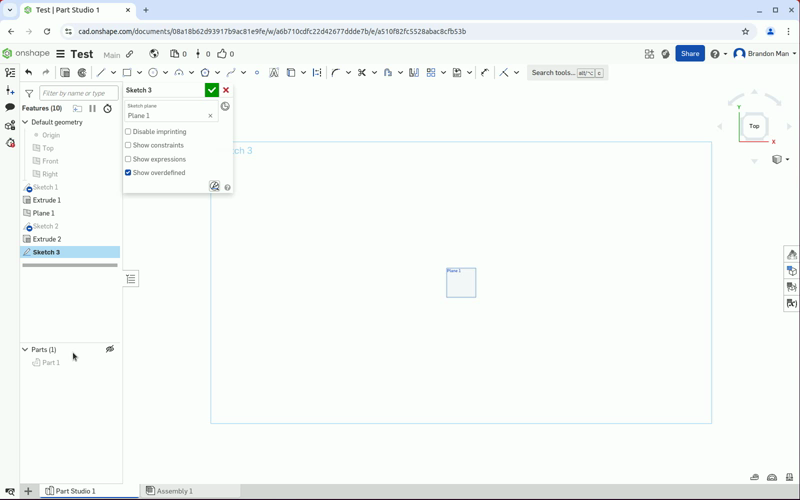
key(l)
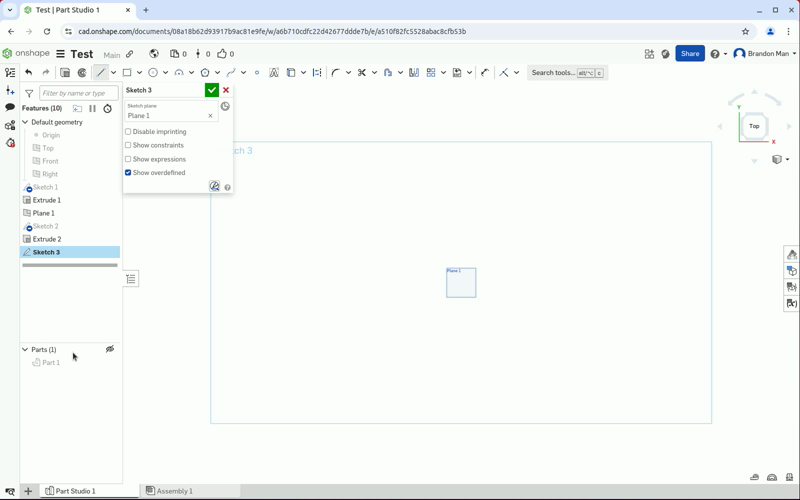
key_down(shift)
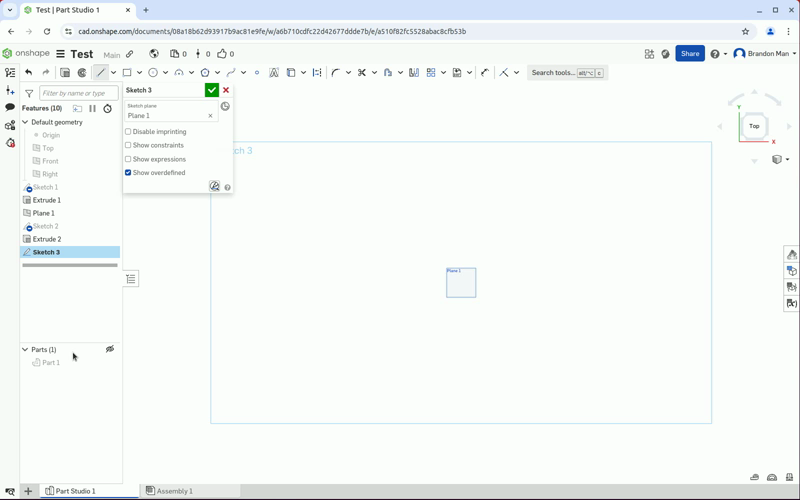
mouse_move(556, 252)
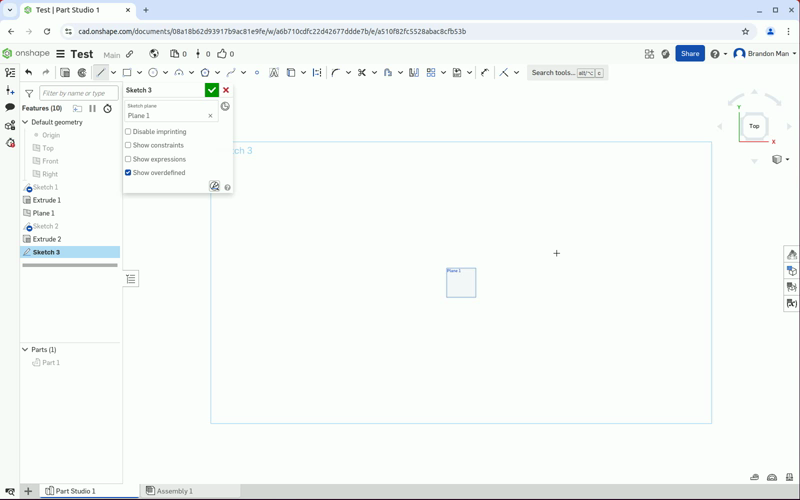
click(556, 252)
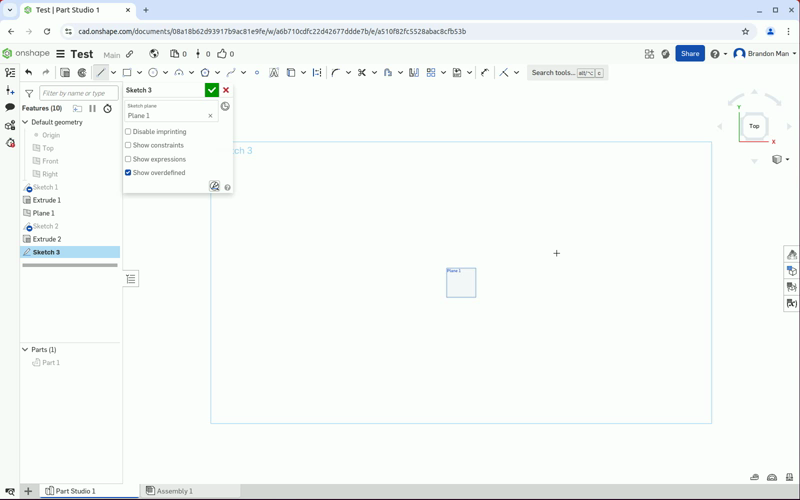
key_up(shift)
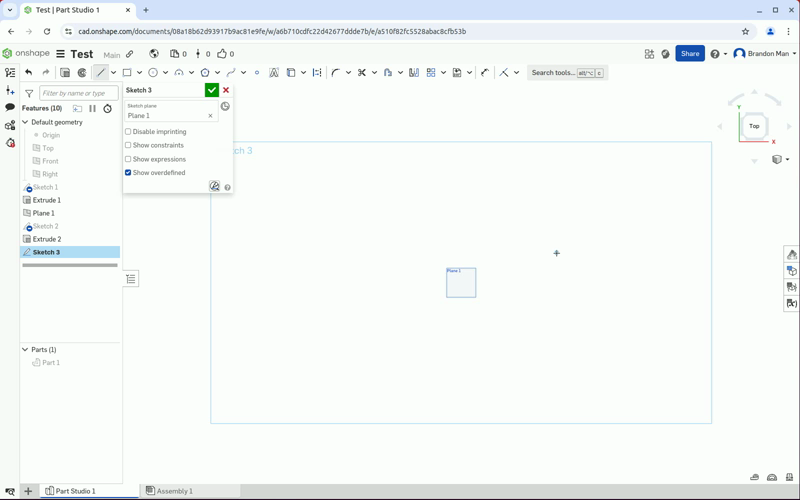
key_down(shift)
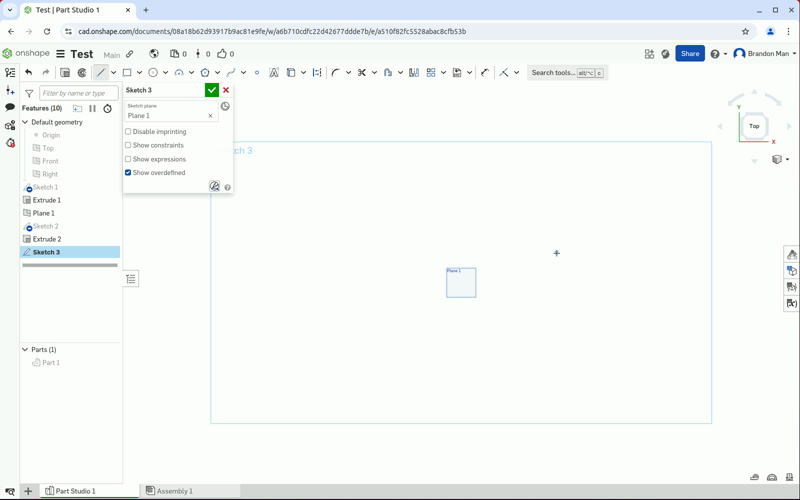
mouse_move(586, 252)
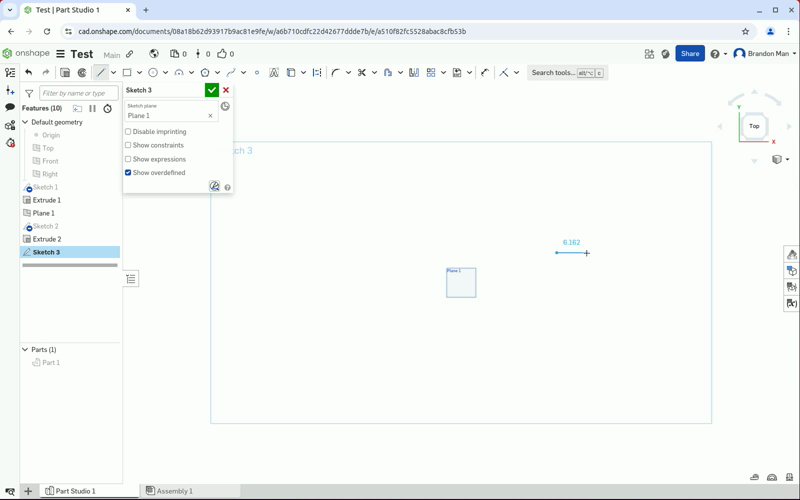
mouse_move(561, 252)
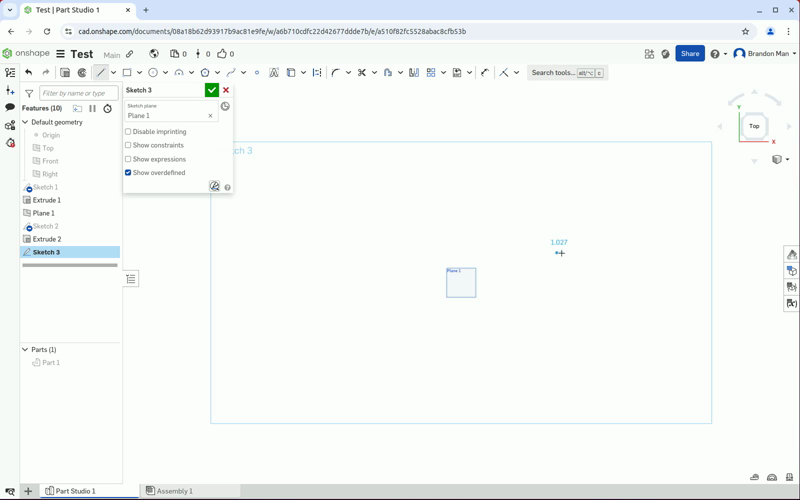
scroll(6)
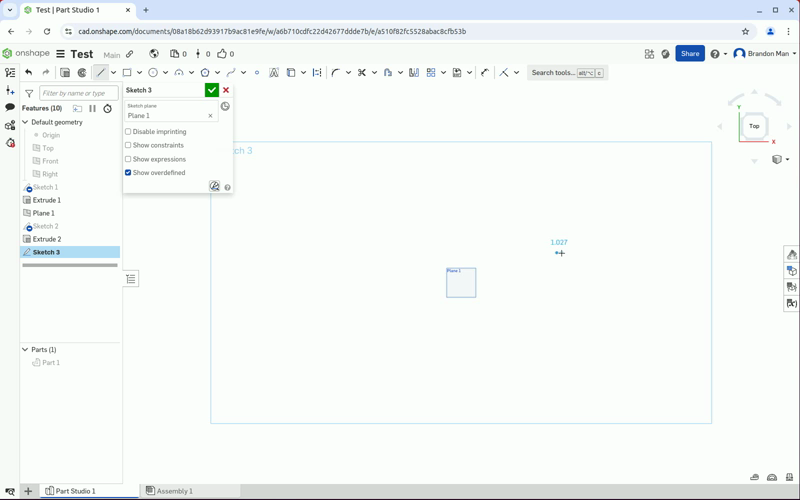
scroll(6)
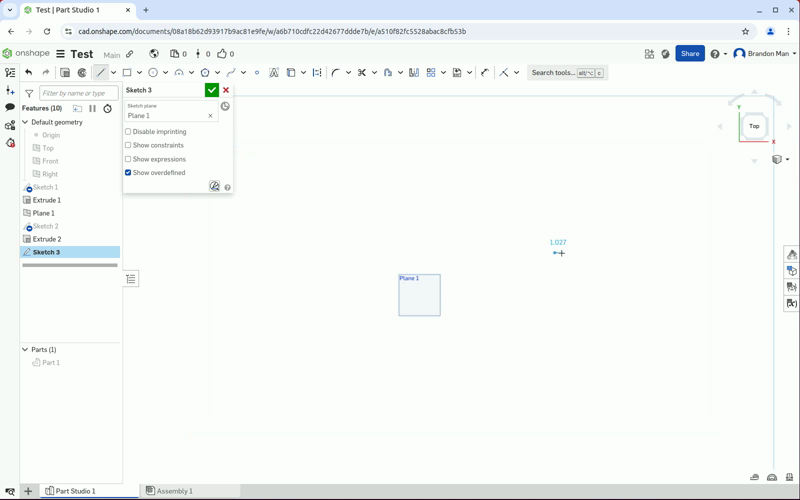
scroll(6)
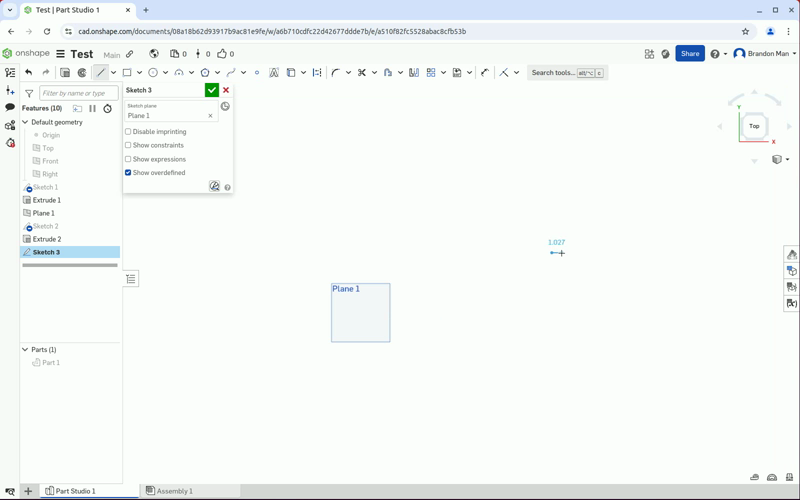
scroll(6)
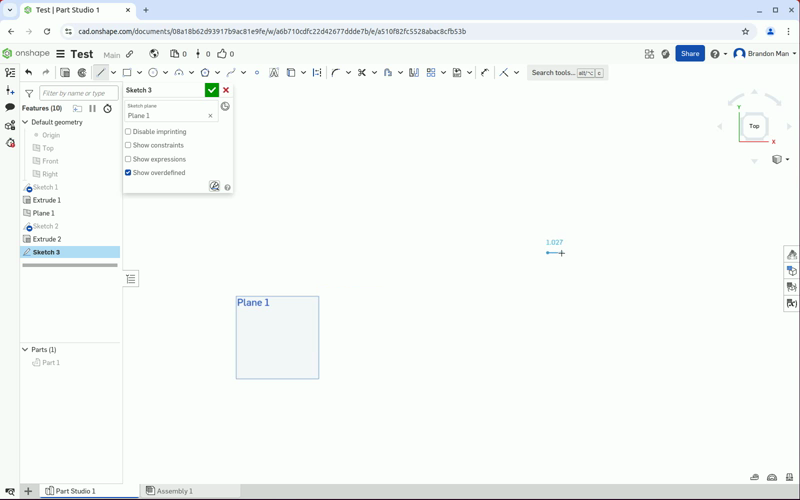
scroll(6)
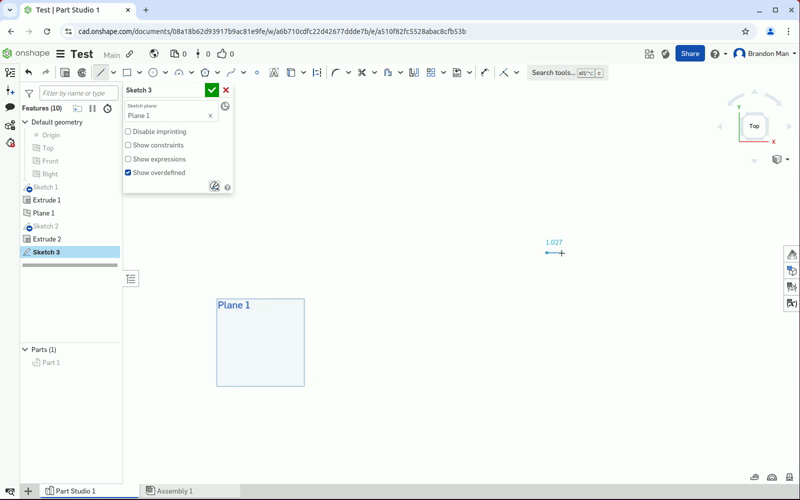
scroll(6)
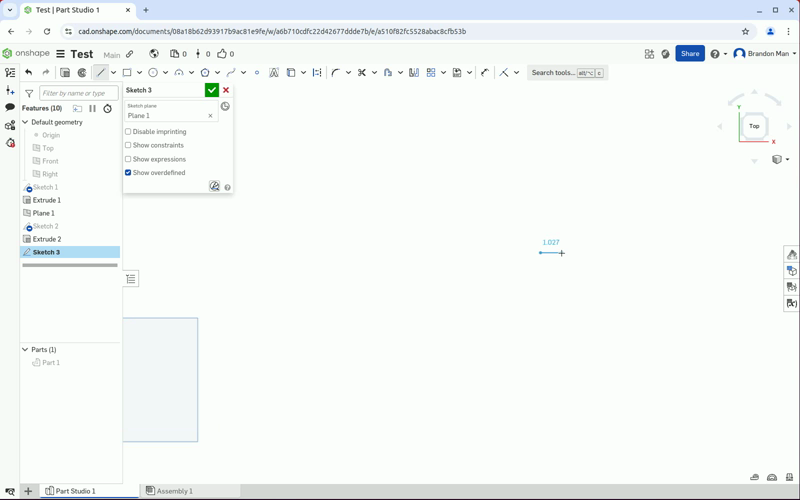
scroll(6)
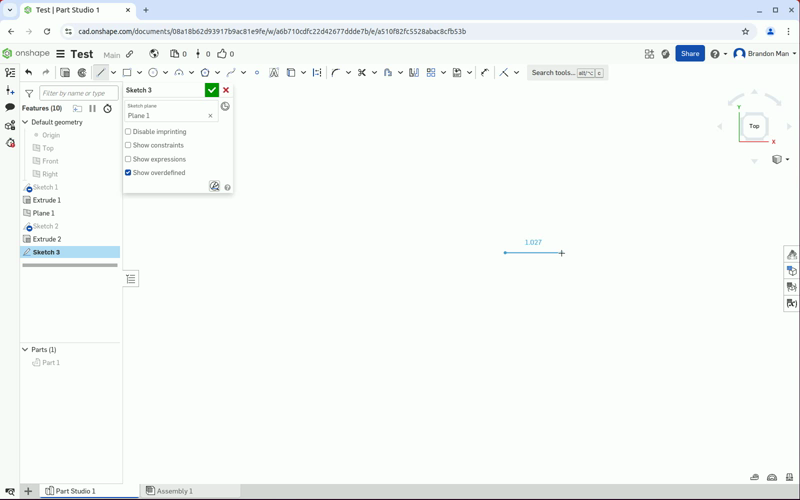
click(561, 252)
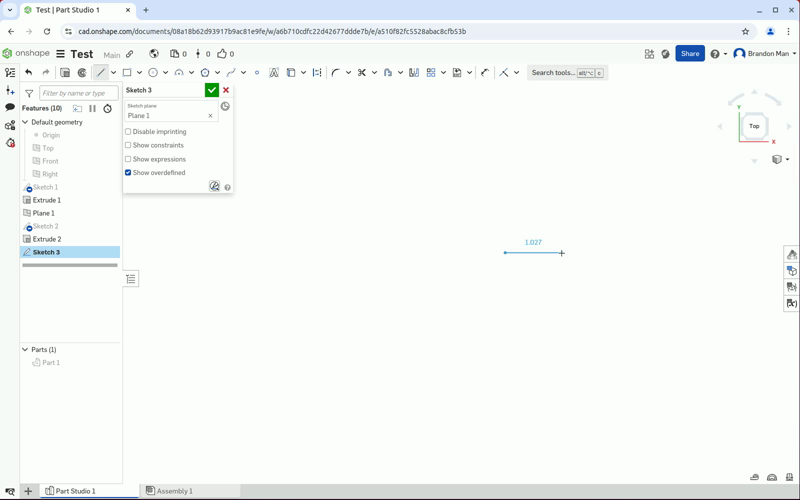
scroll(-6)
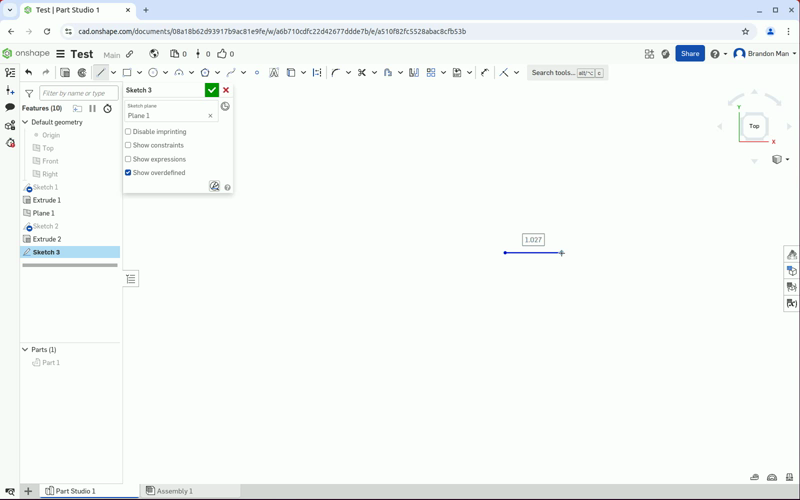
scroll(-6)
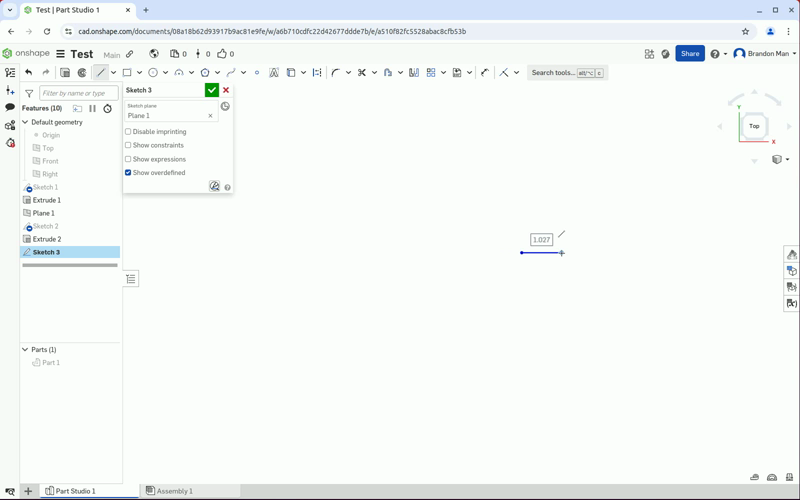
scroll(-6)
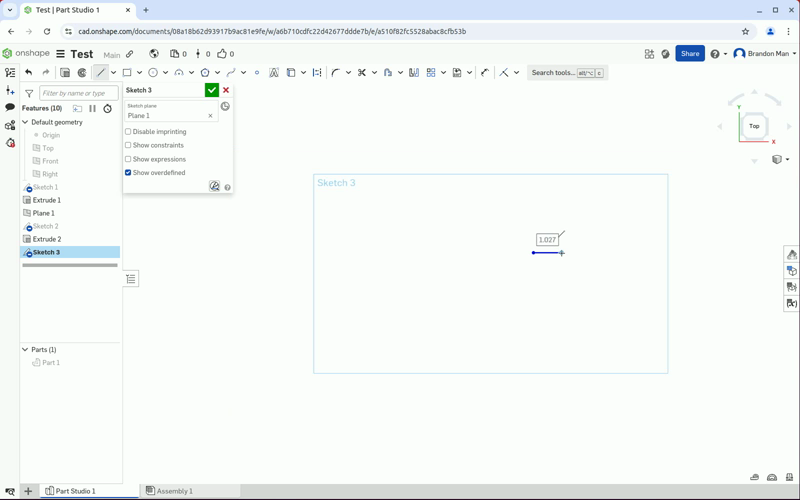
scroll(-6)
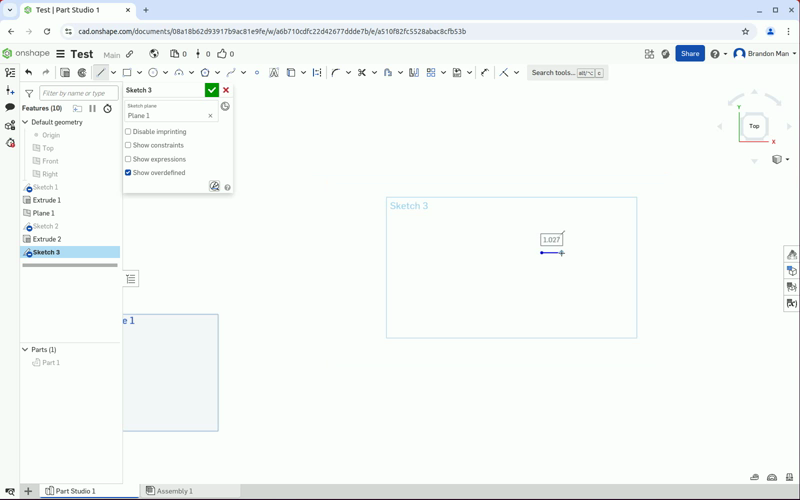
scroll(-6)
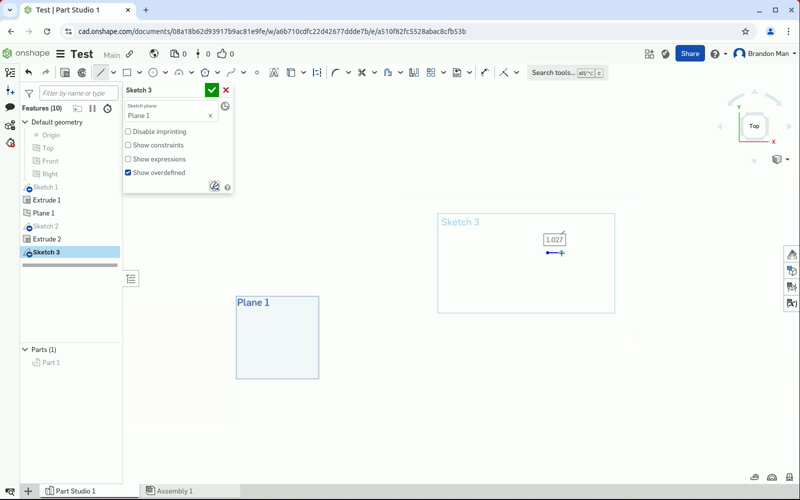
scroll(-6)
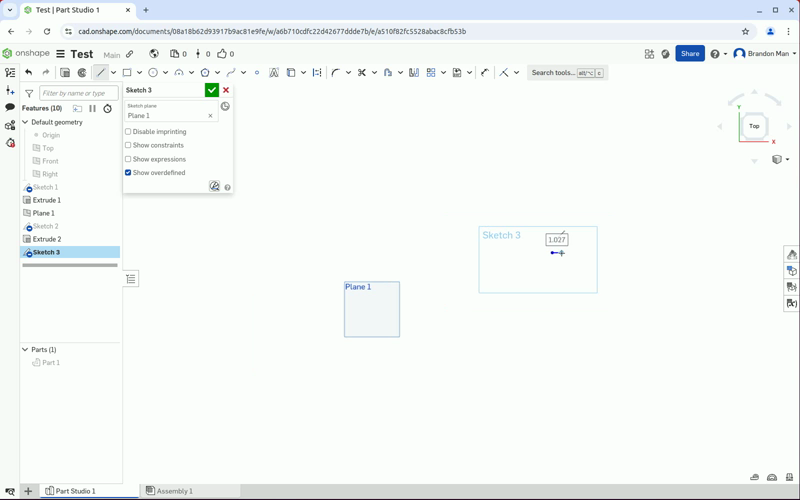
scroll(-6)
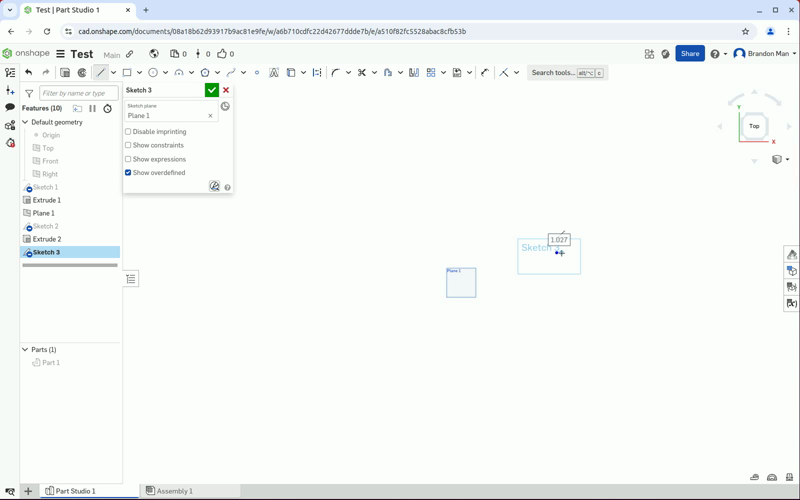
key_up(shift)
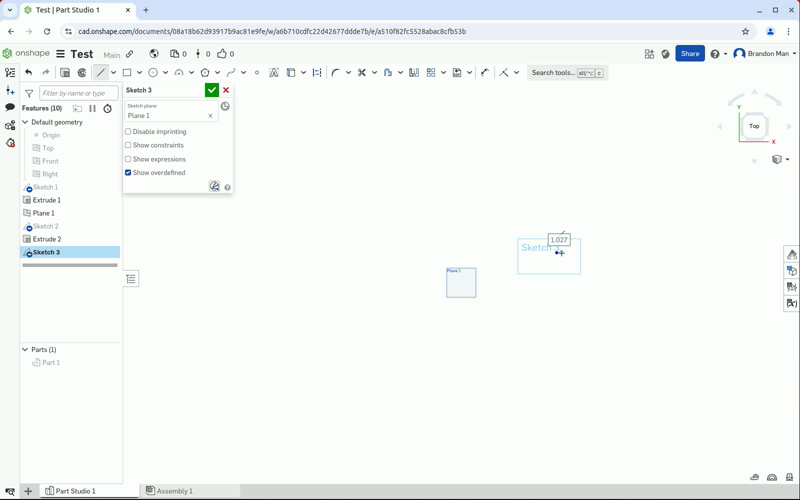
key_down(shift)
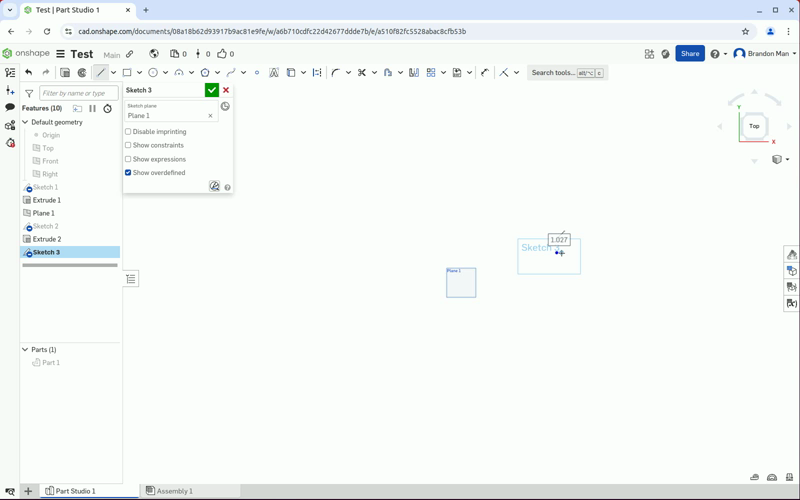
mouse_move(589, 252)
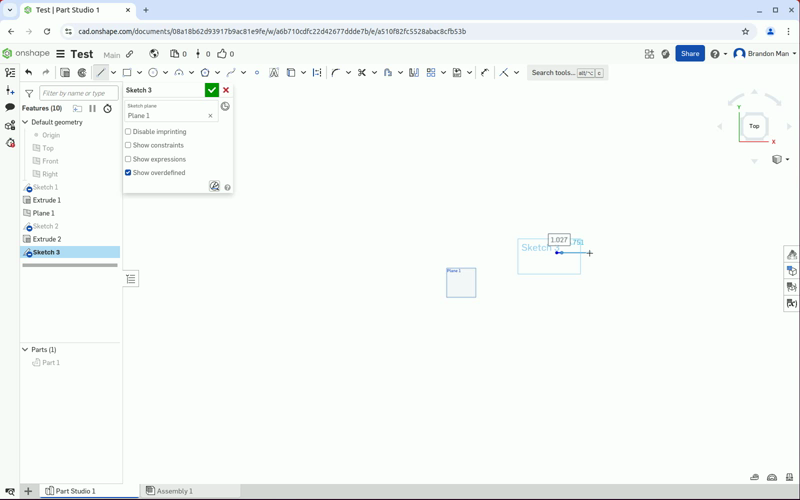
mouse_move(574, 252)
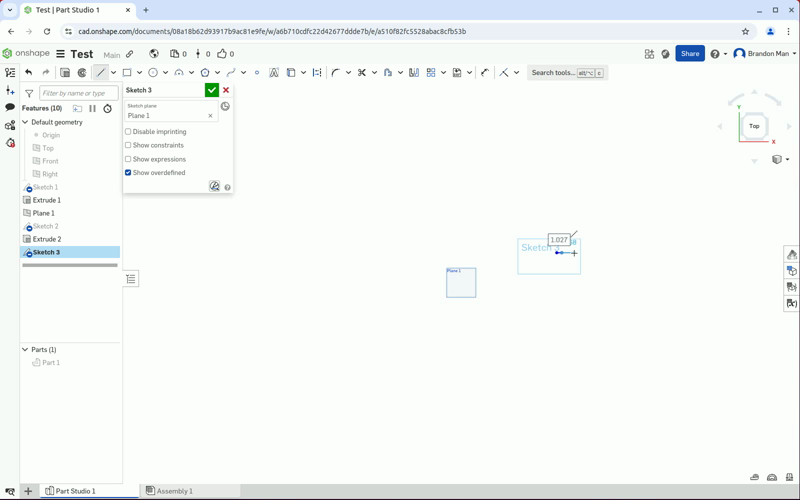
click(574, 252)
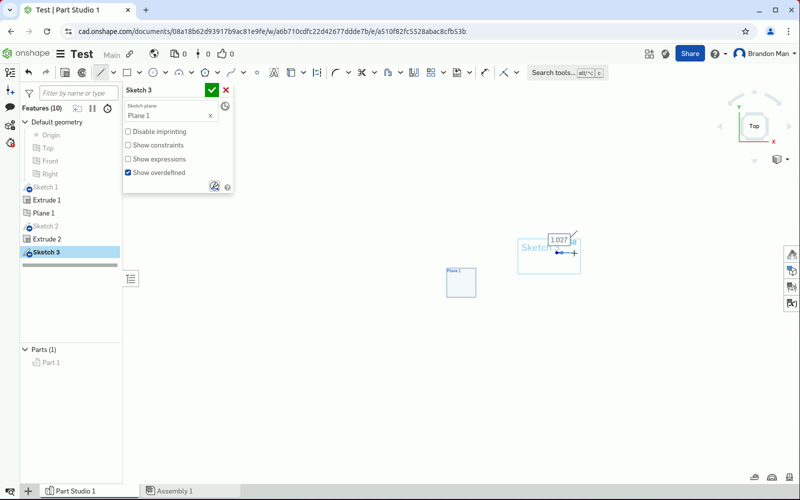
key_up(shift)
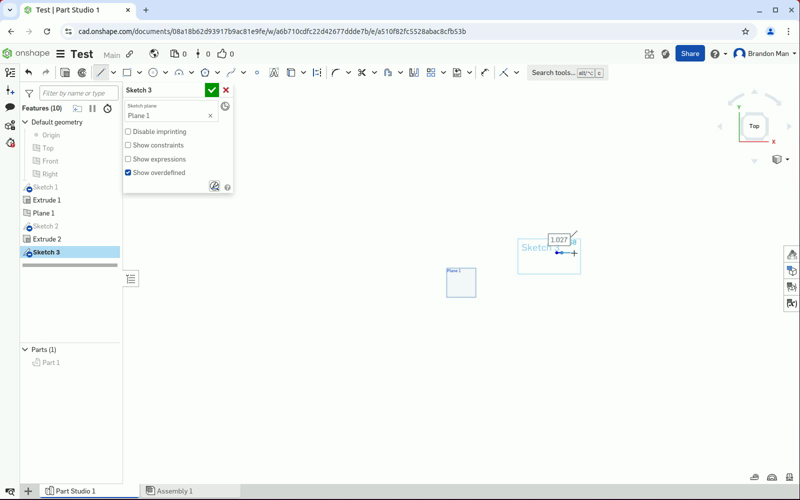
key_down(shift)
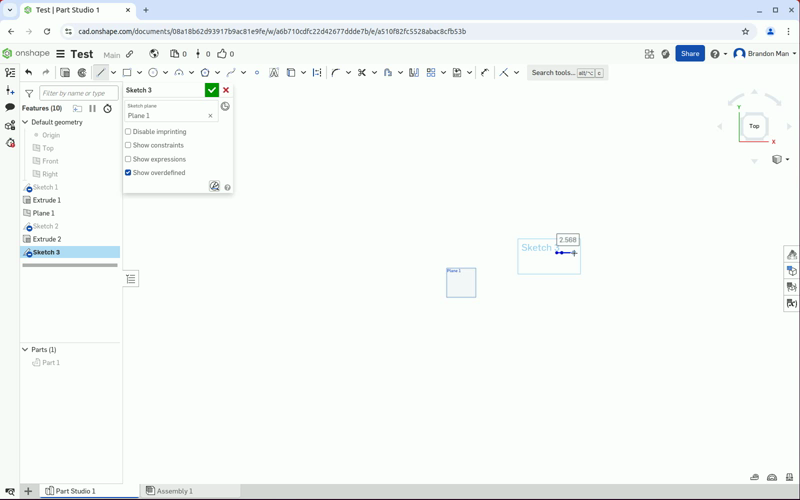
mouse_move(589, 252)
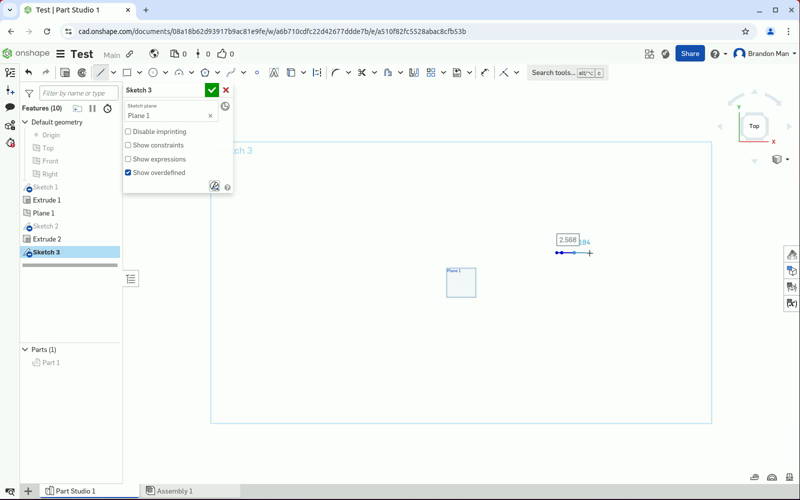
mouse_move(574, 247)
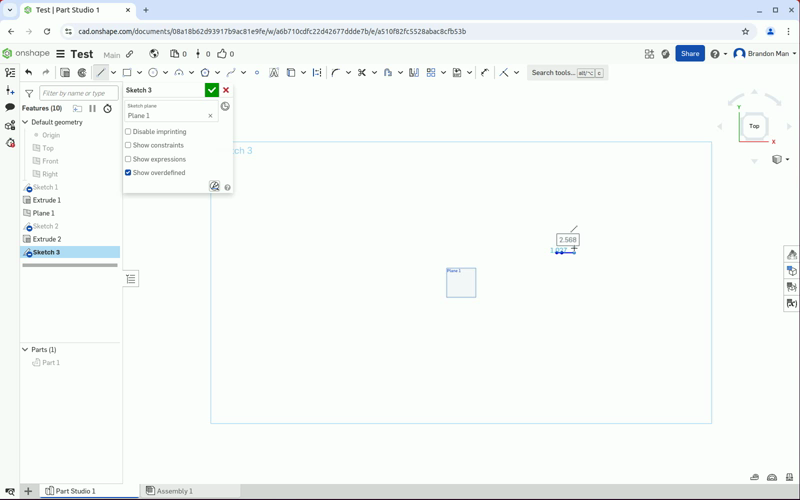
scroll(6)
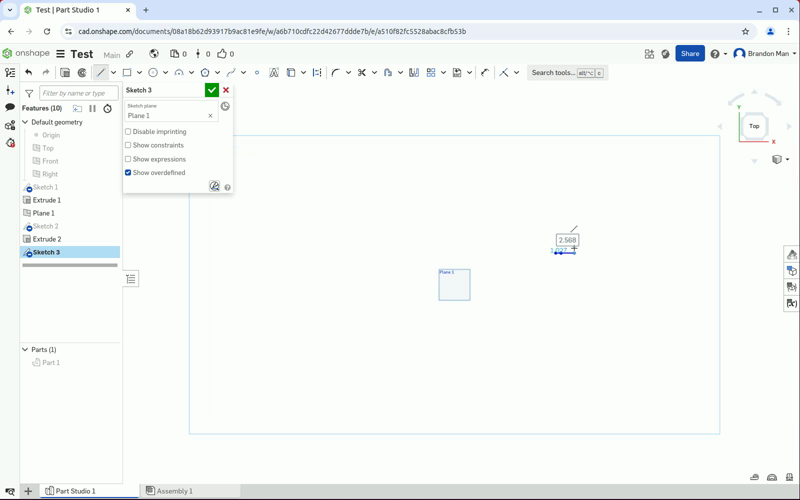
scroll(6)
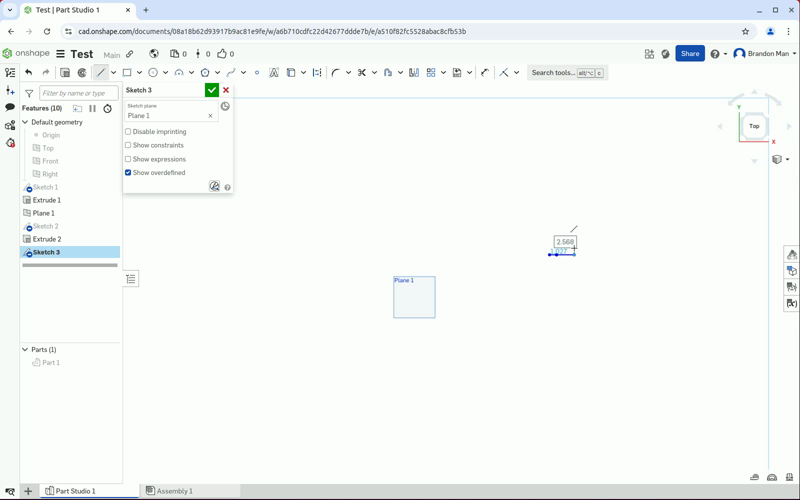
scroll(6)
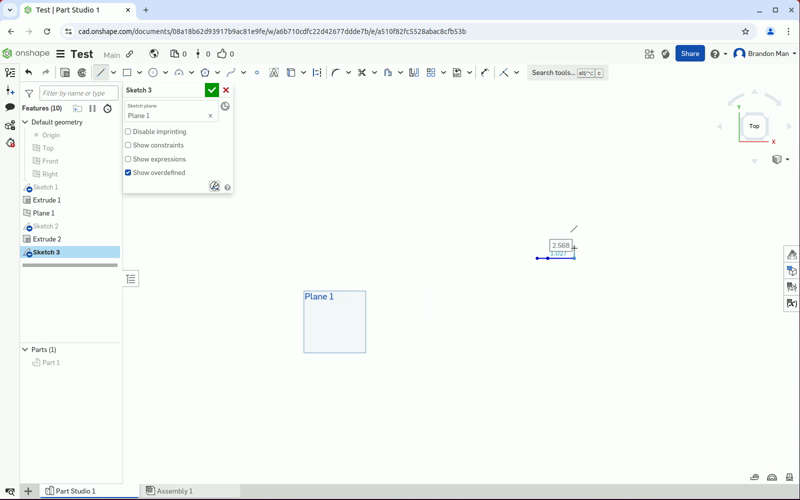
scroll(6)
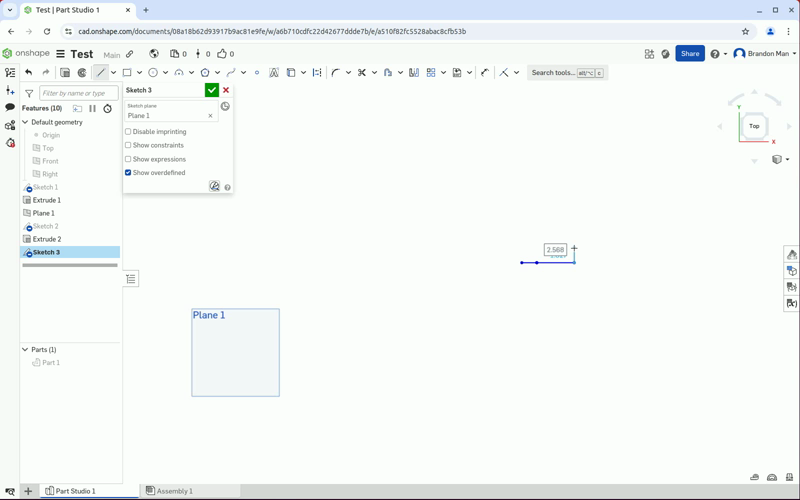
scroll(6)
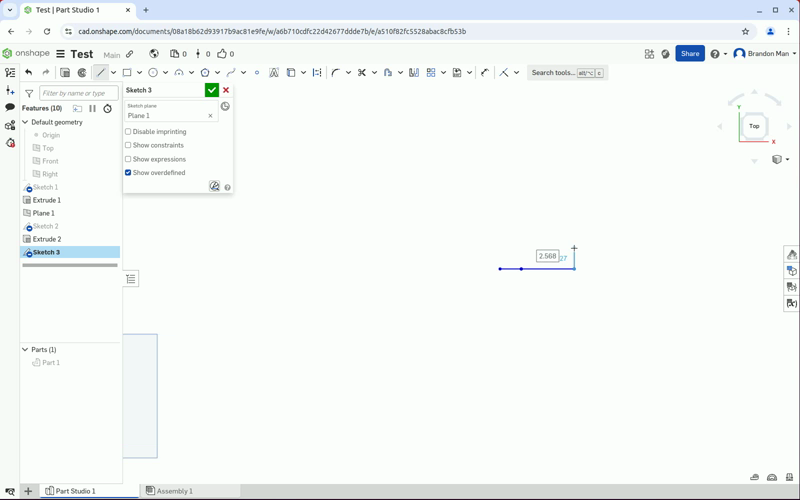
scroll(6)
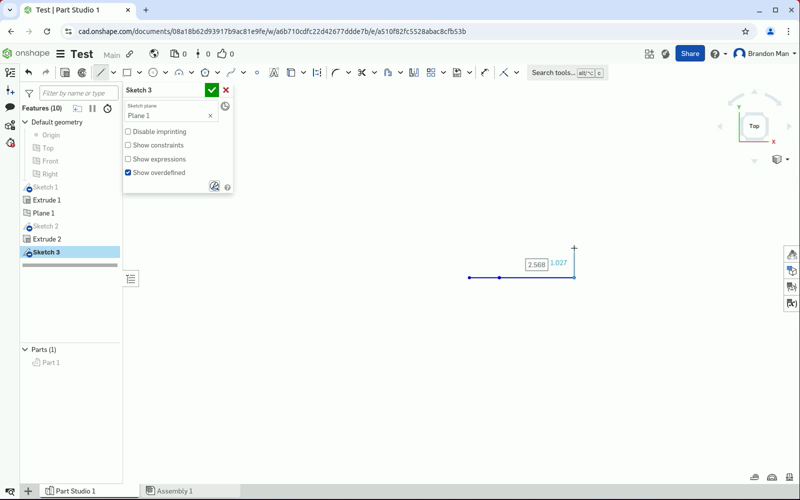
scroll(6)
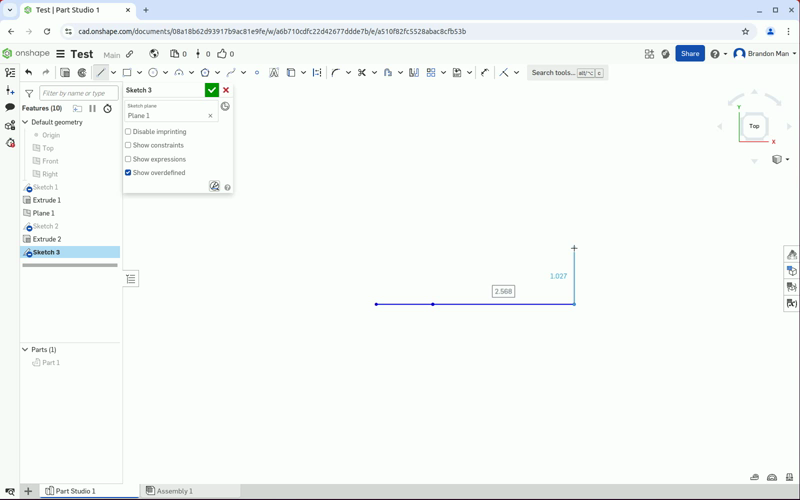
click(574, 247)
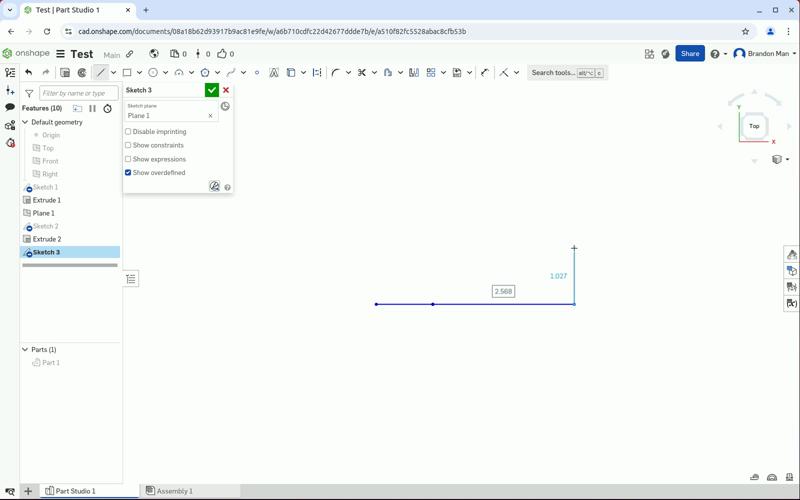
scroll(-6)
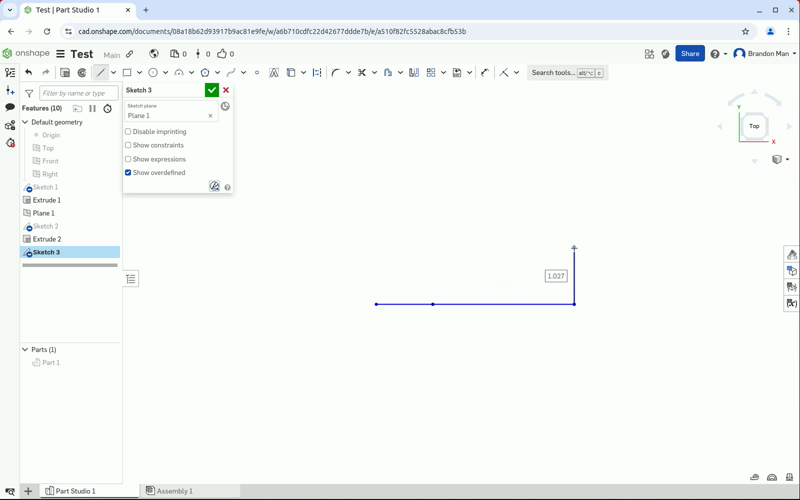
scroll(-6)
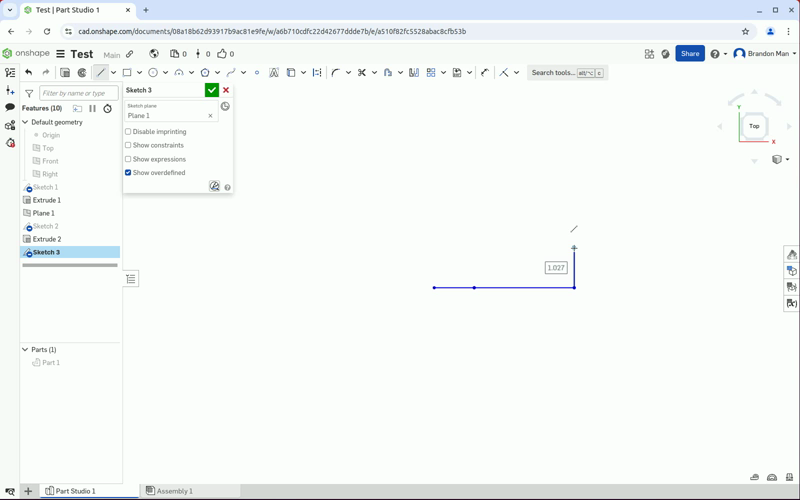
scroll(-6)
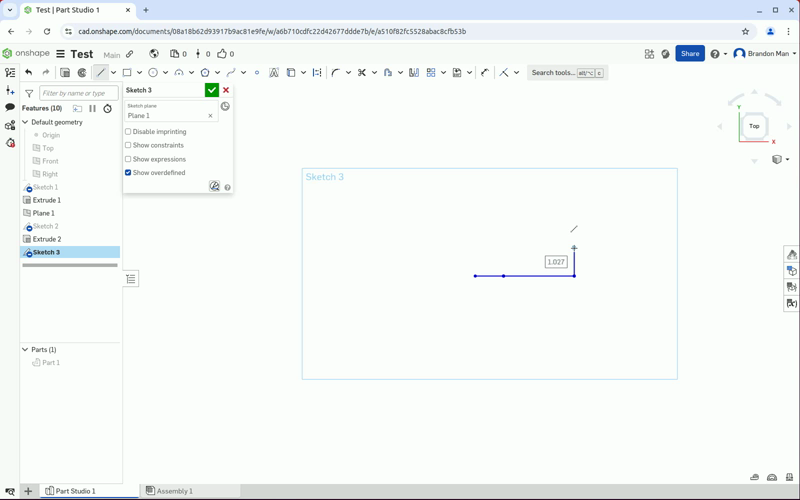
scroll(-6)
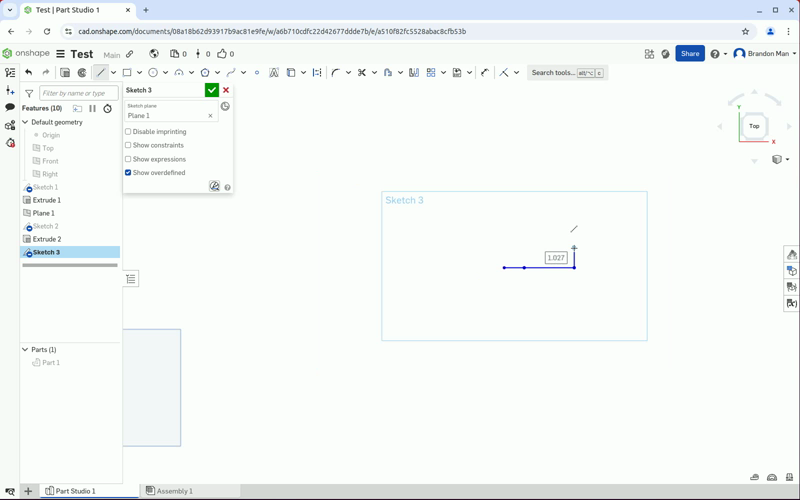
scroll(-6)
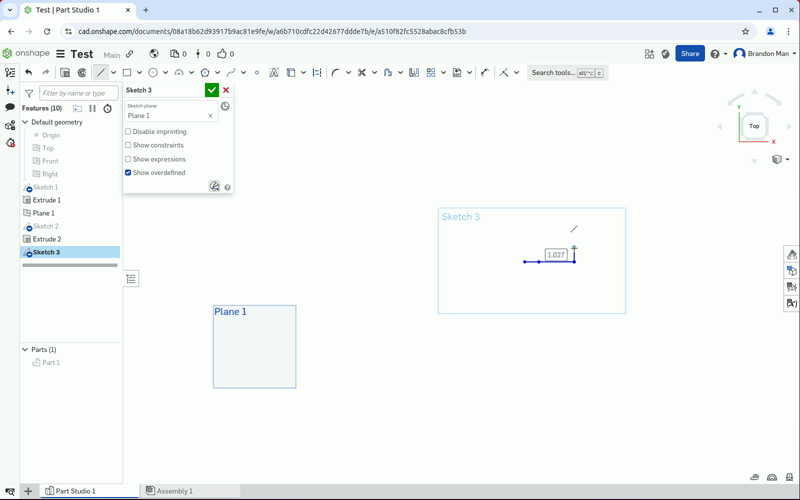
scroll(-6)
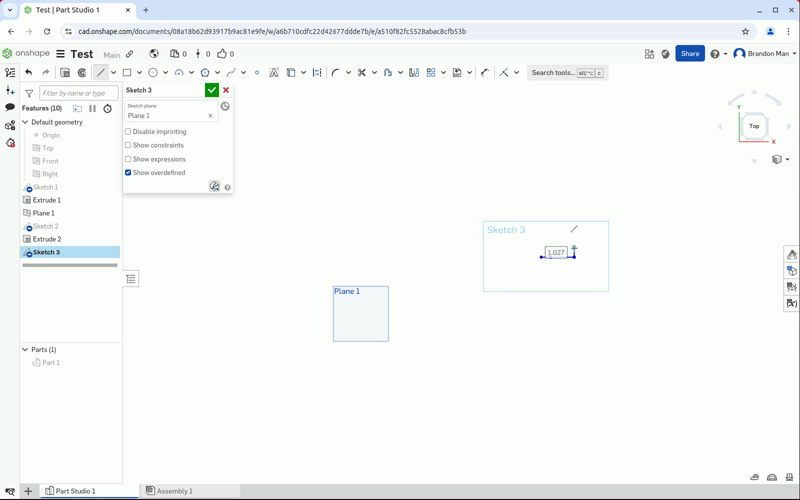
scroll(-6)
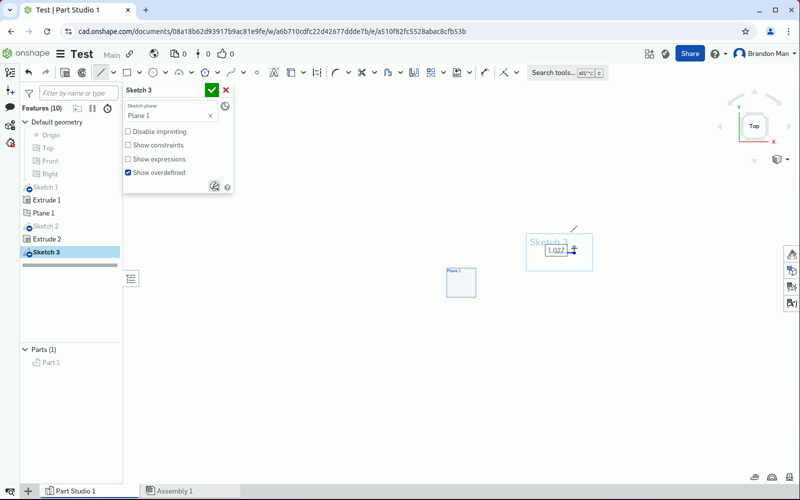
key_up(shift)
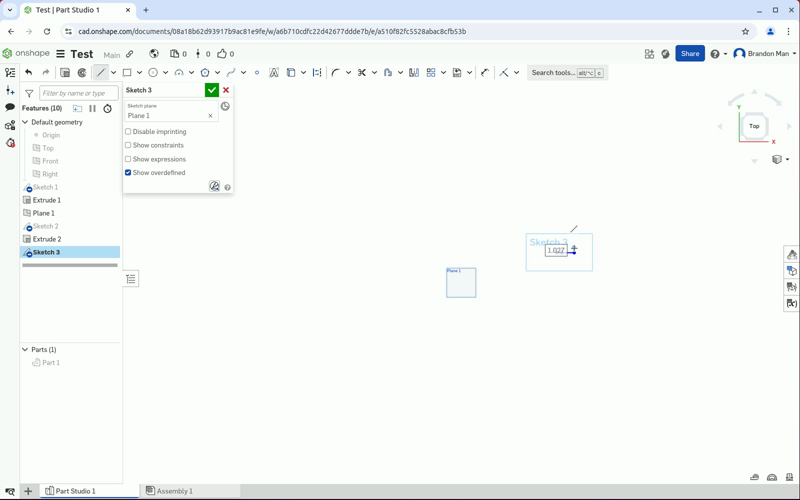
key_down(shift)
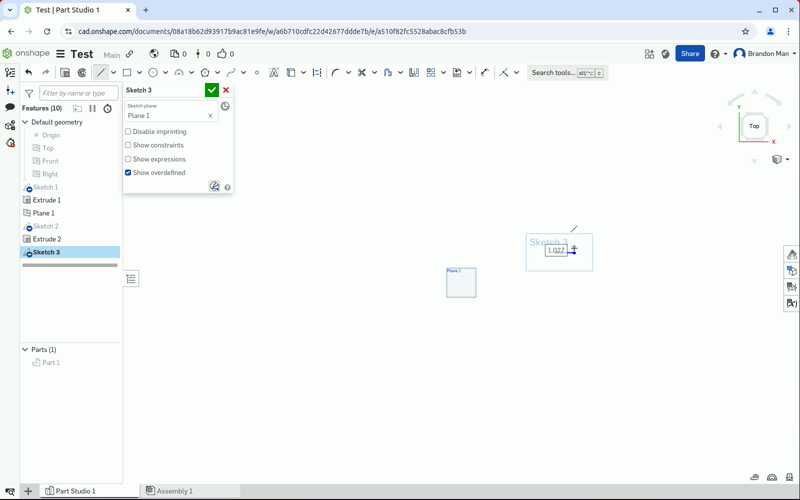
mouse_move(589, 247)
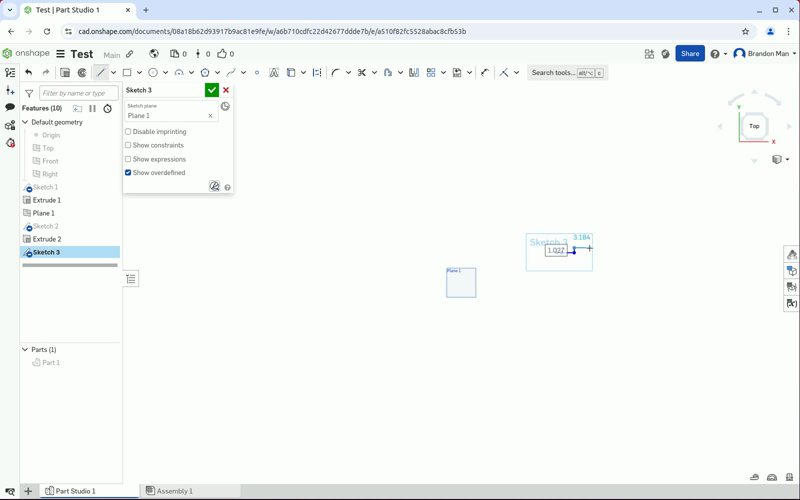
mouse_move(556, 247)
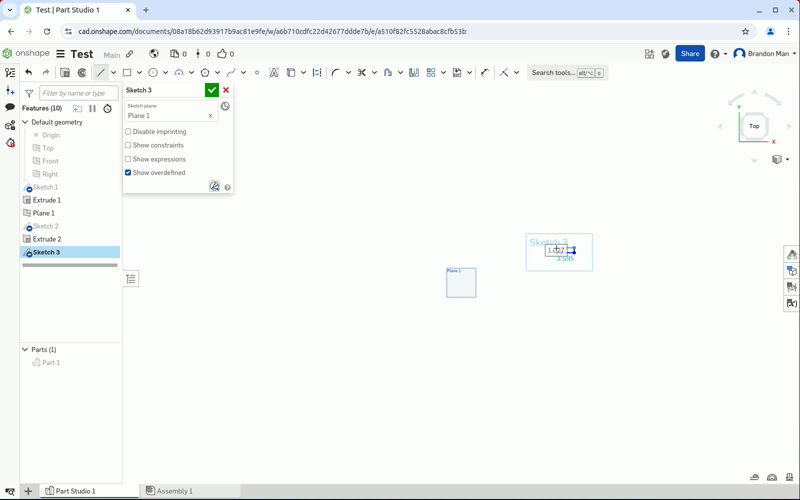
click(556, 247)
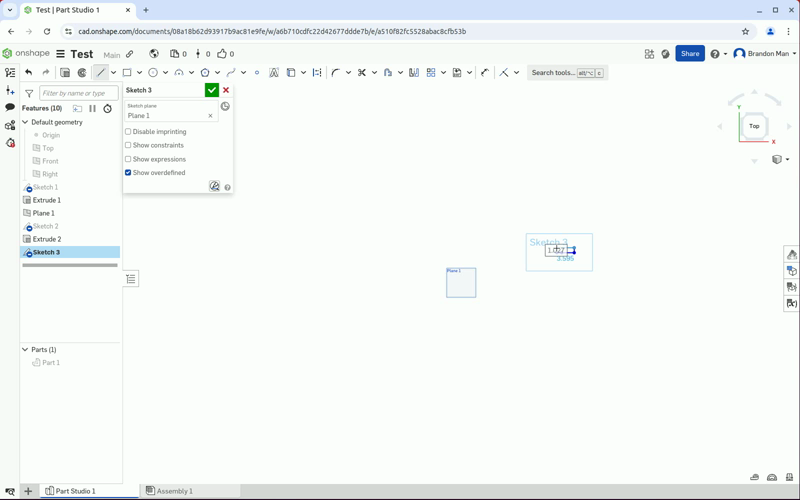
key_up(shift)
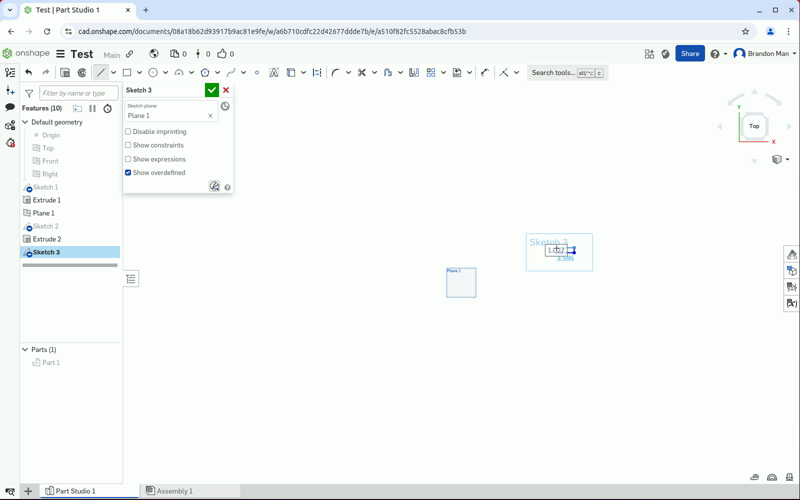
mouse_move(586, 247)
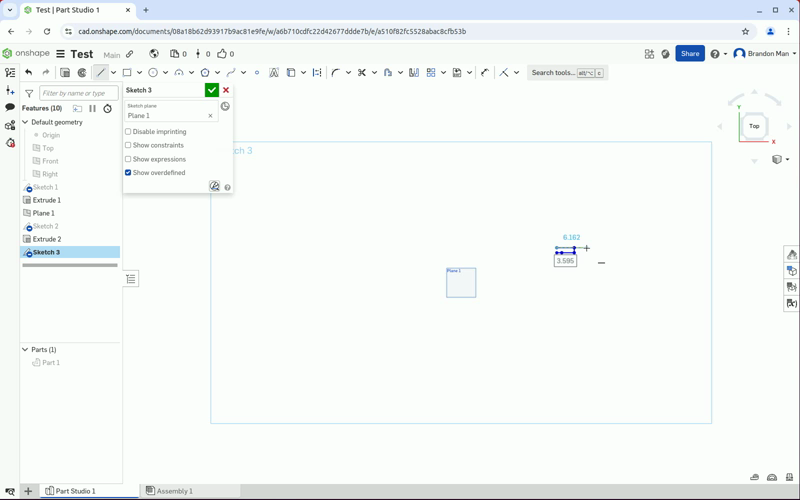
key_down(shift)
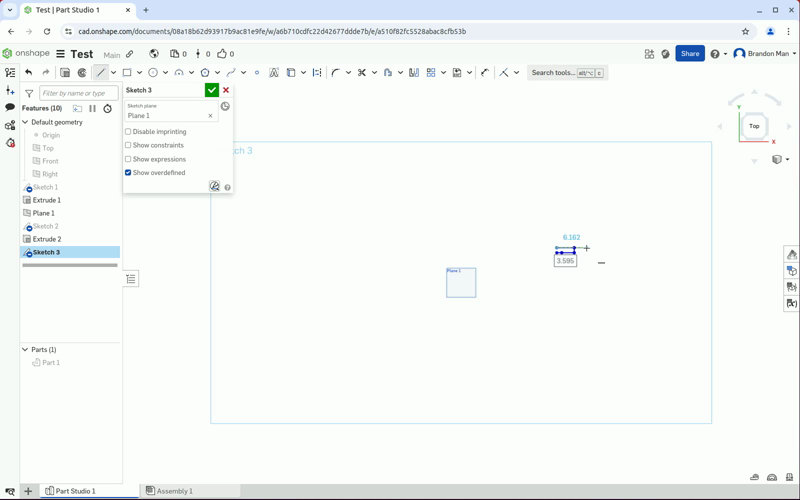
mouse_move(556, 252)
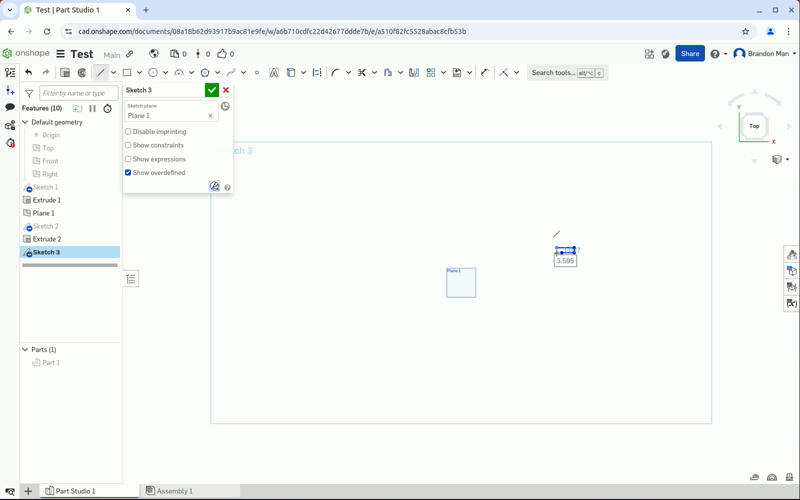
scroll(6)
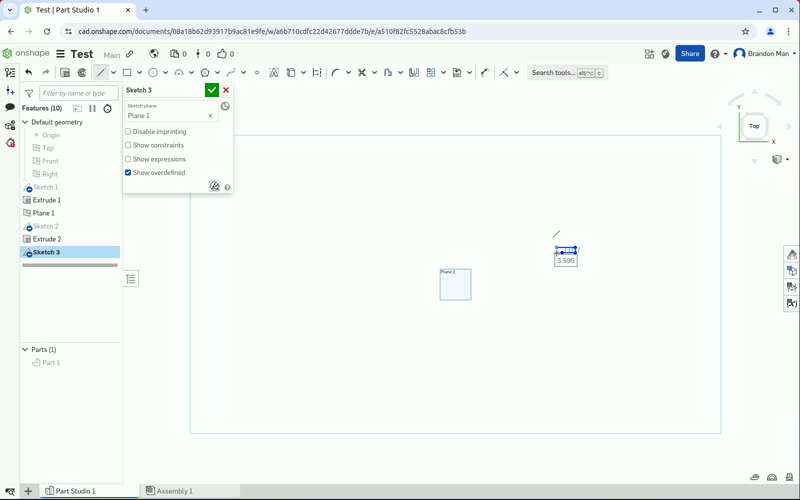
scroll(6)
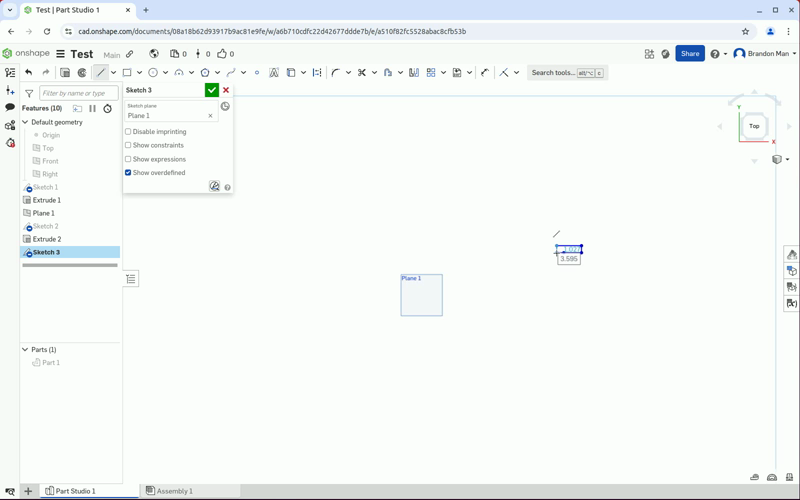
scroll(6)
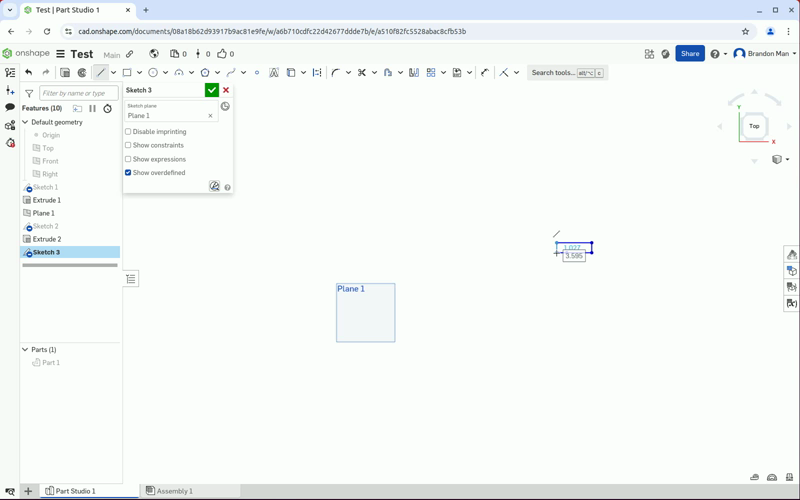
scroll(6)
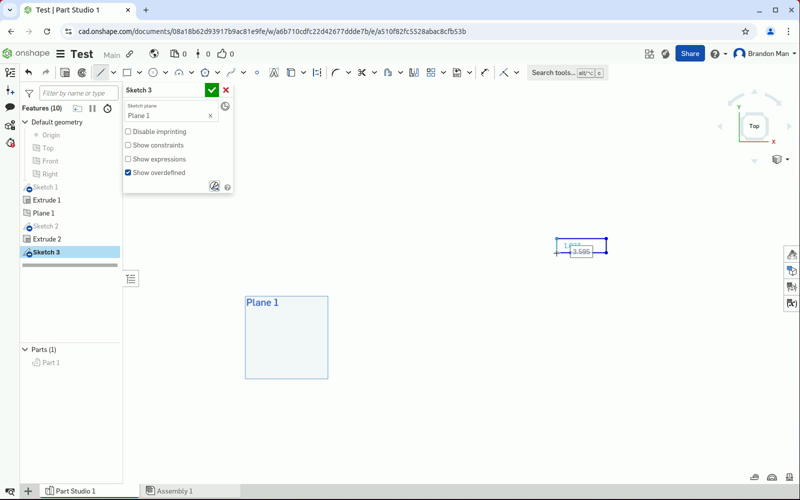
scroll(6)
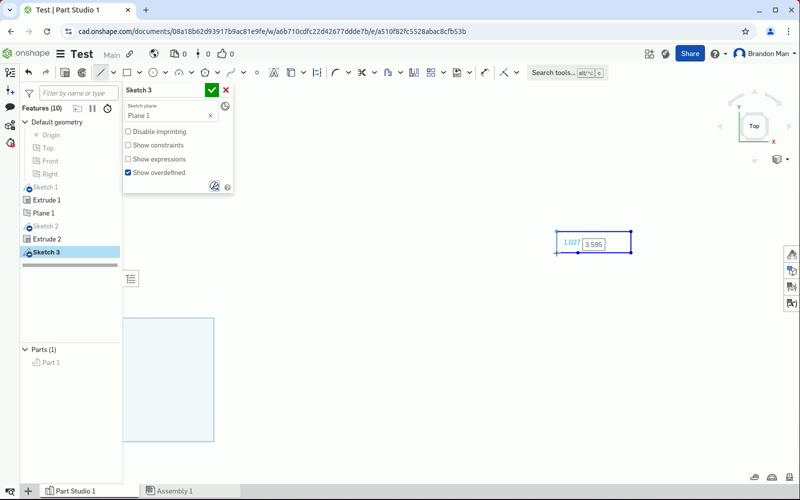
scroll(6)
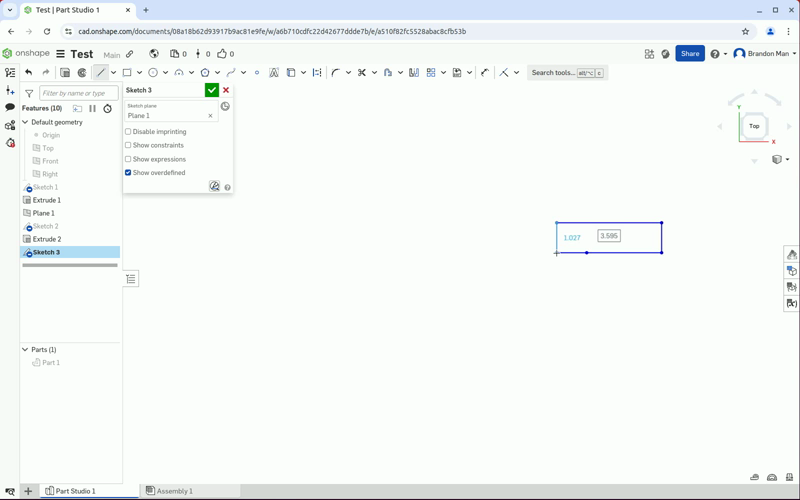
scroll(6)
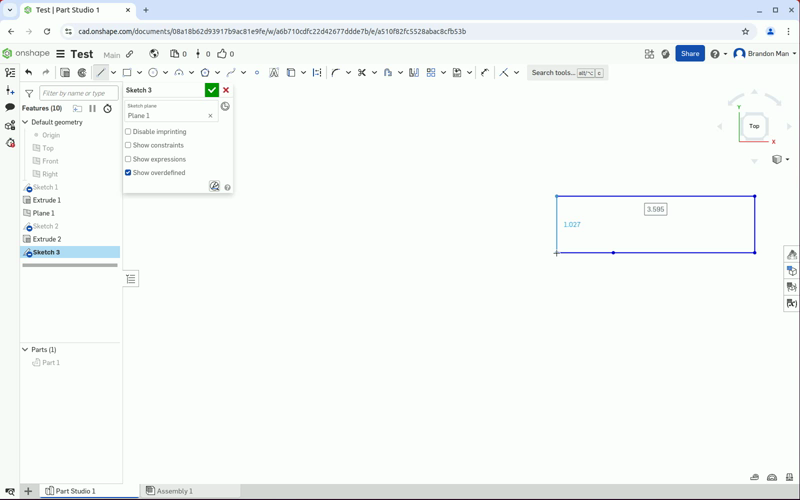
key_up(shift)
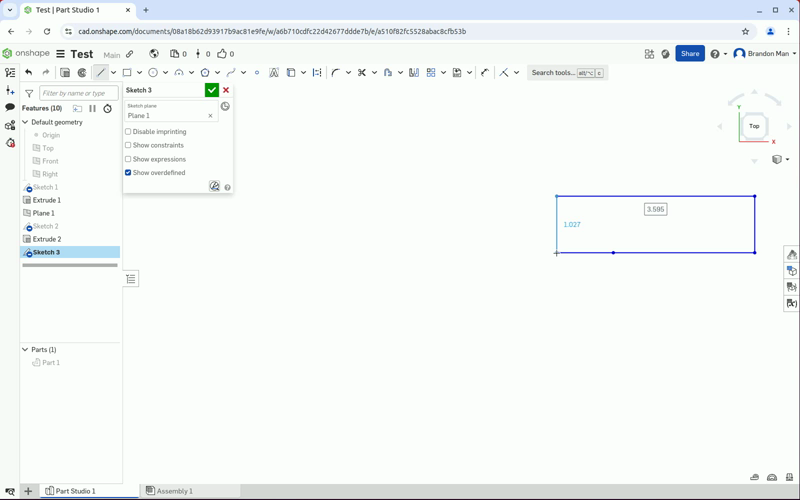
click(556, 252)
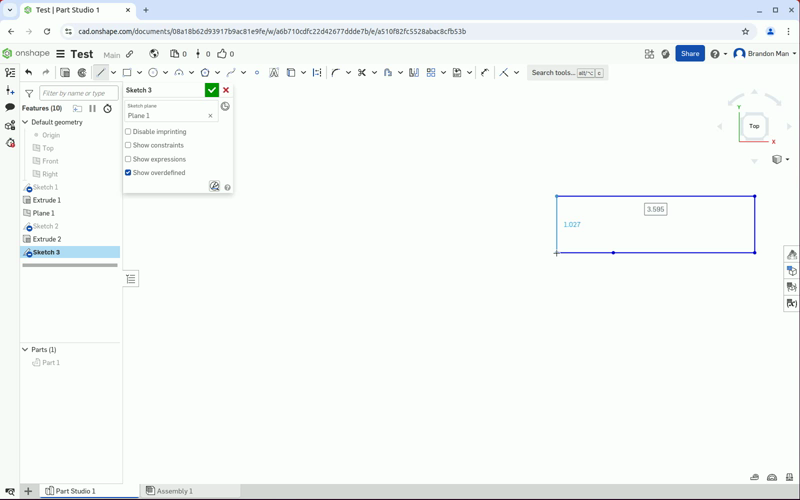
scroll(-6)
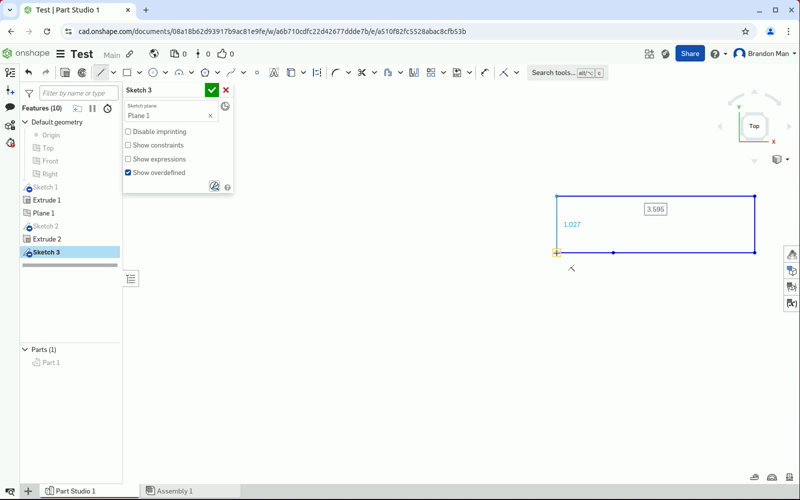
scroll(-6)
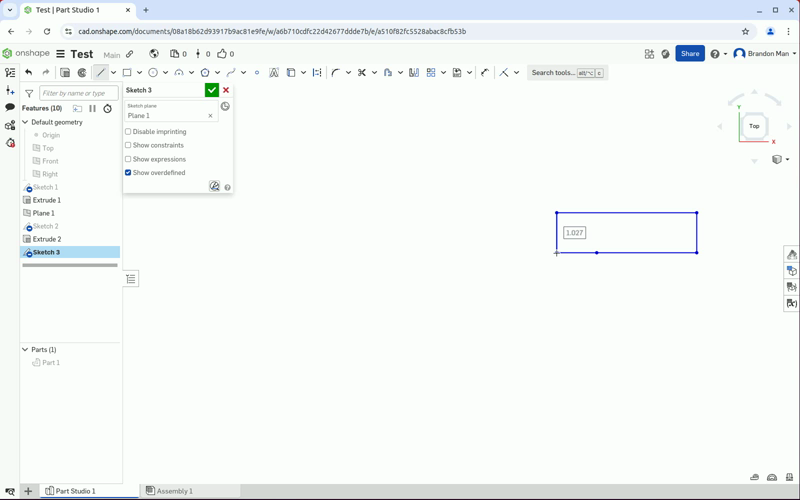
scroll(-6)
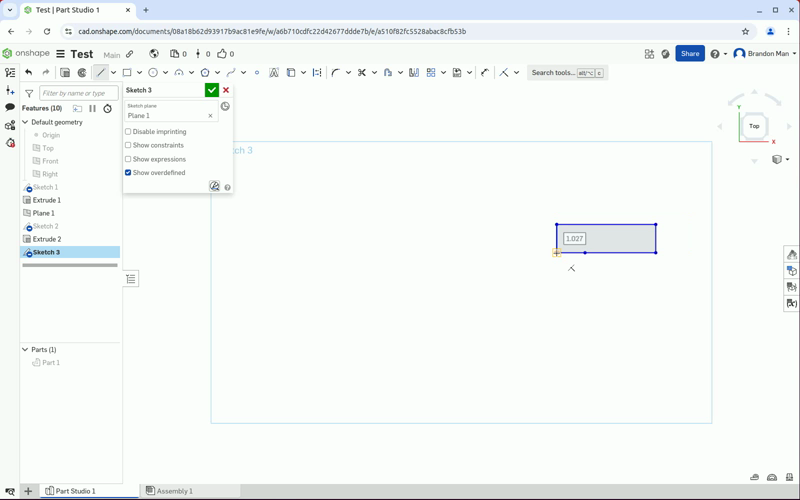
scroll(-6)
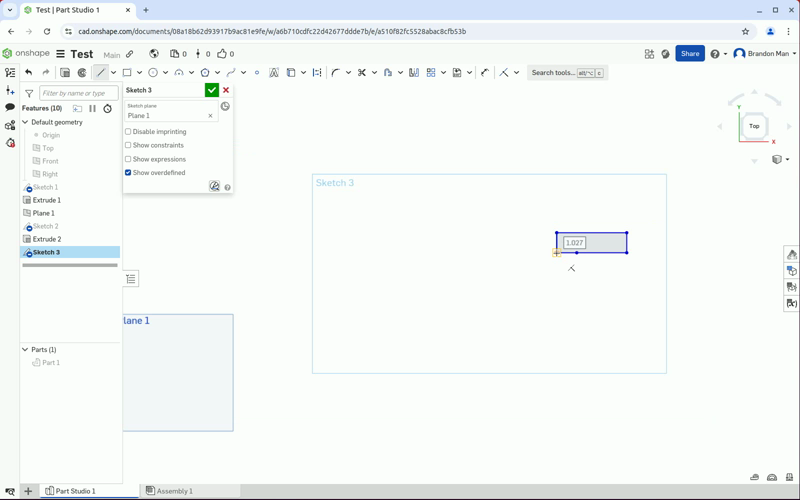
scroll(-6)
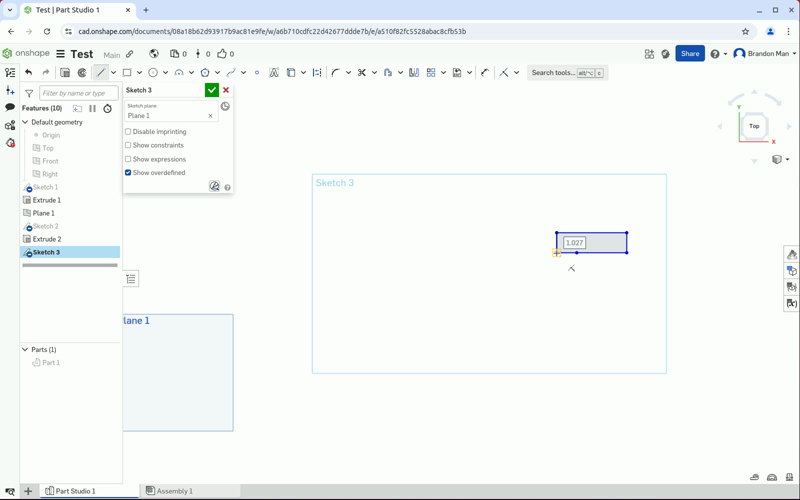
scroll(-6)
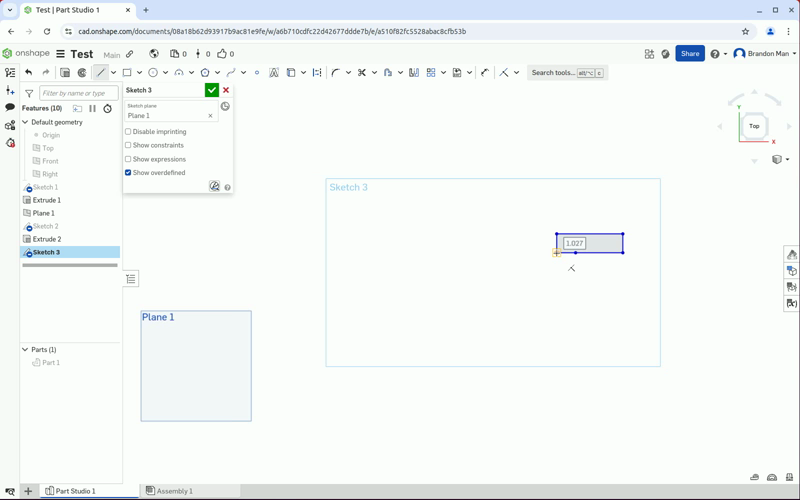
scroll(-6)
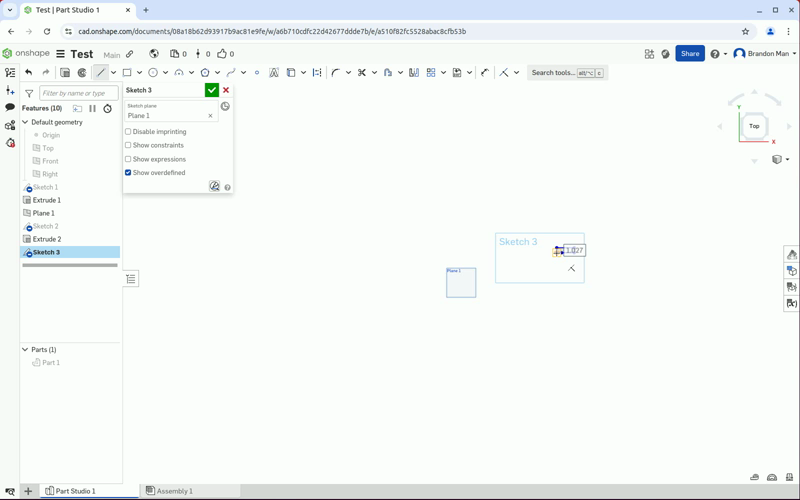
key(esc)
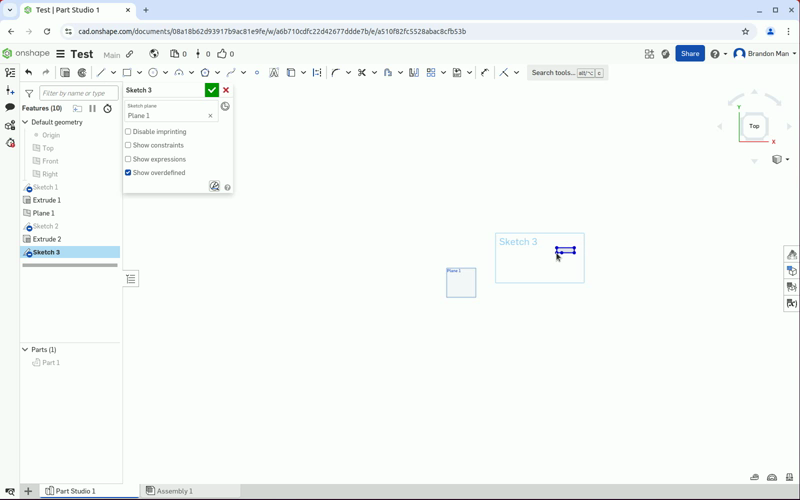
mouse_move(568, 252)
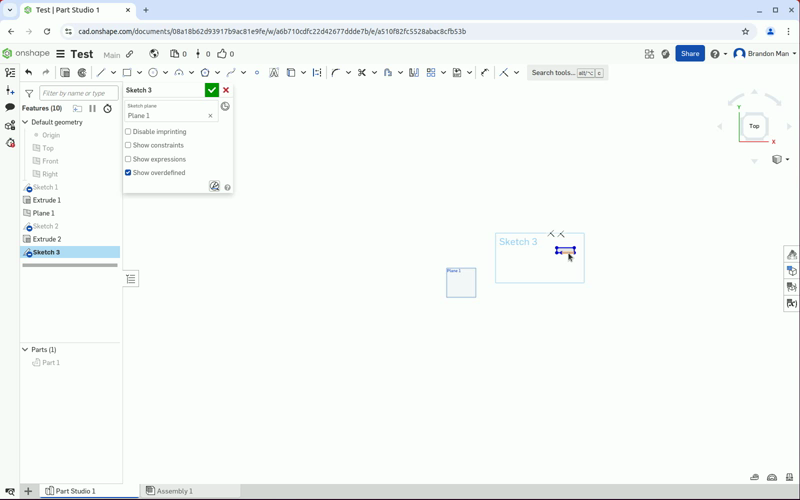
scroll(6)
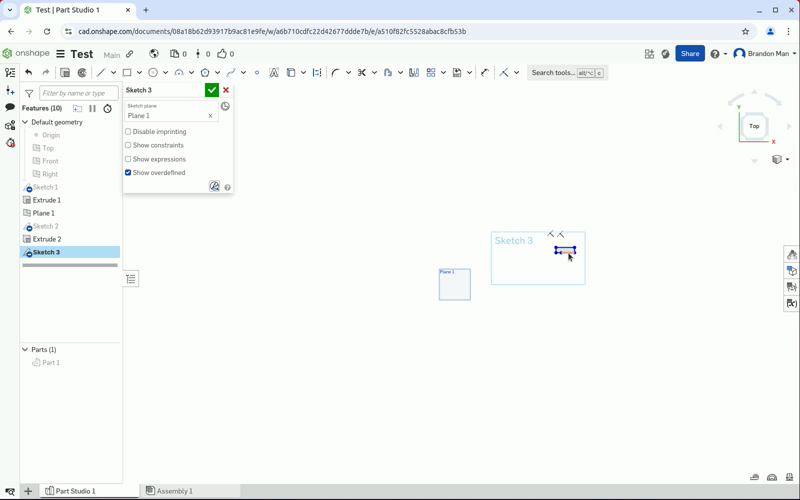
scroll(6)
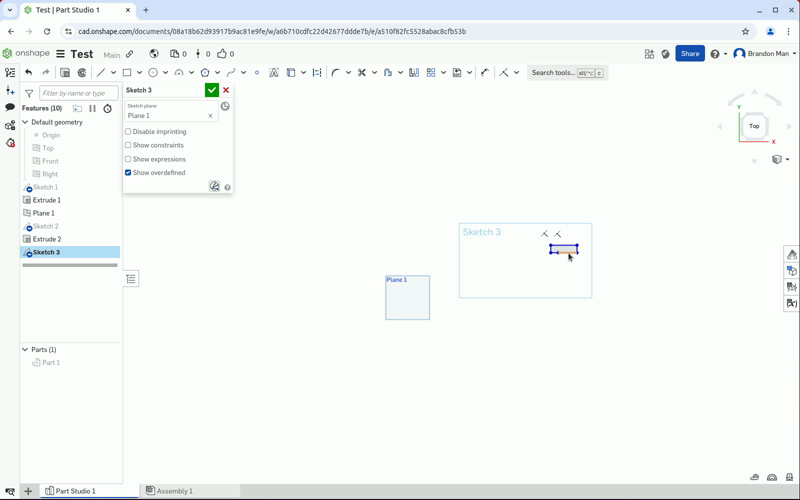
scroll(6)
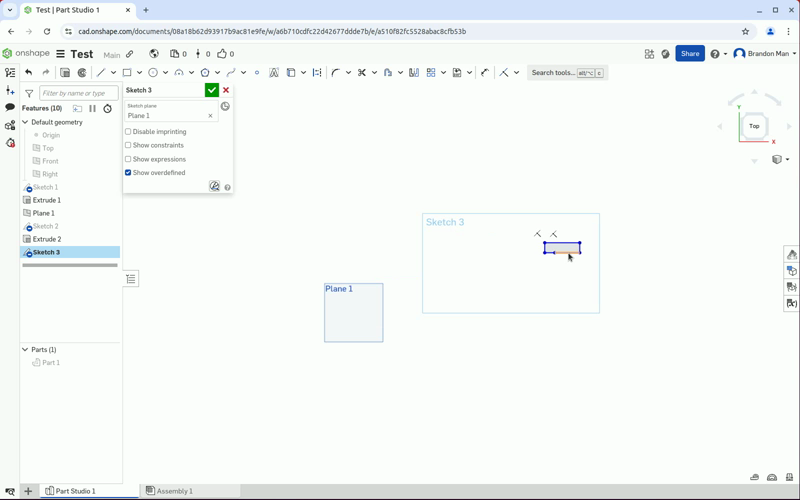
scroll(6)
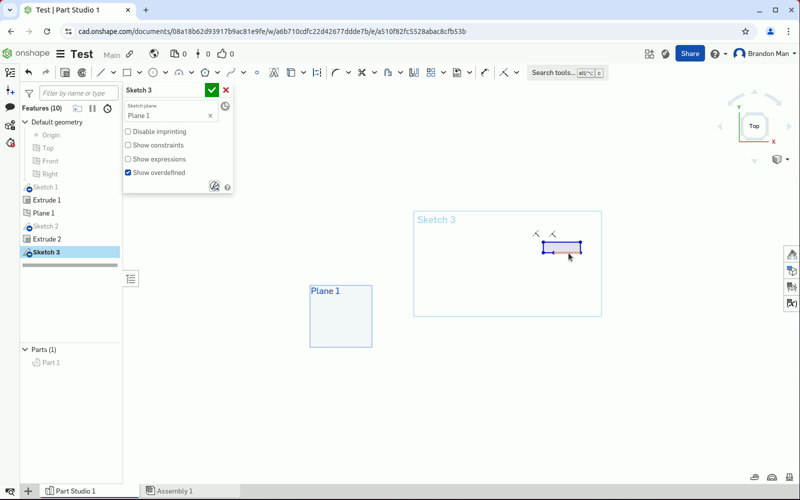
scroll(6)
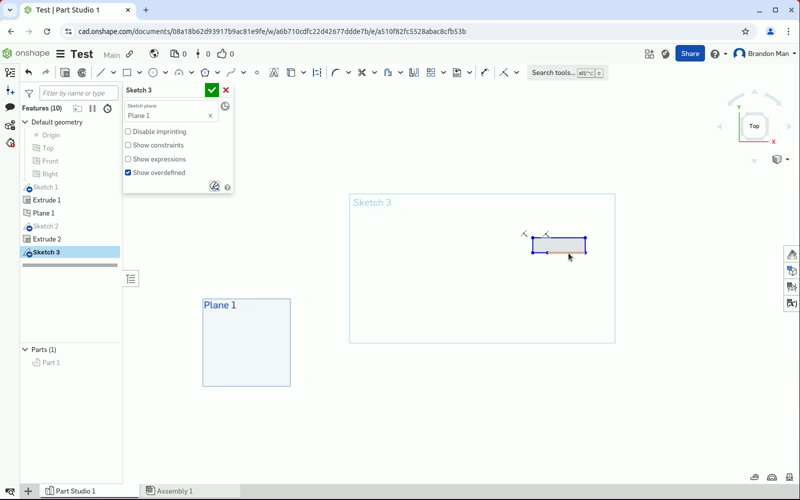
scroll(6)
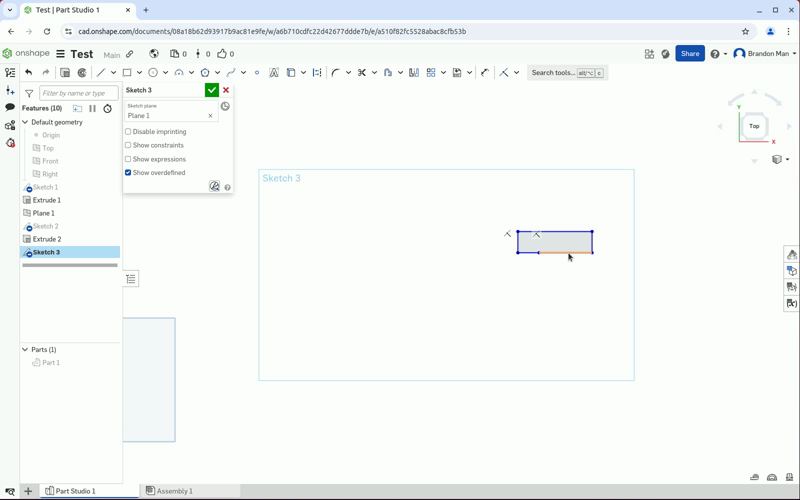
scroll(6)
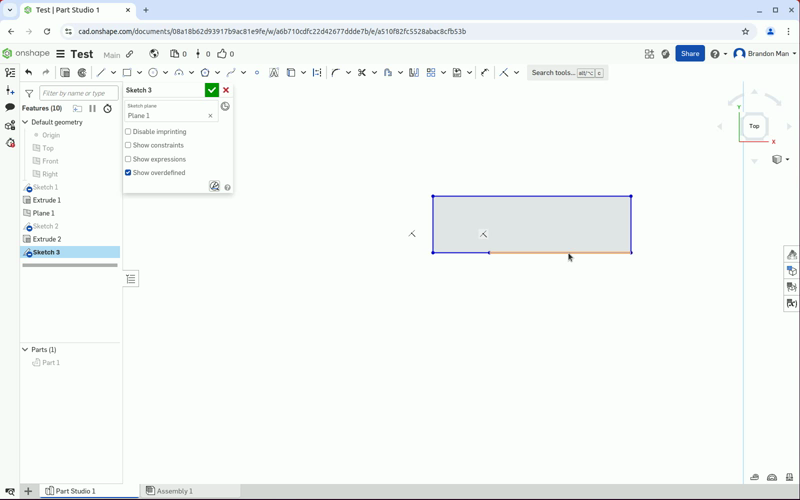
click(568, 252)
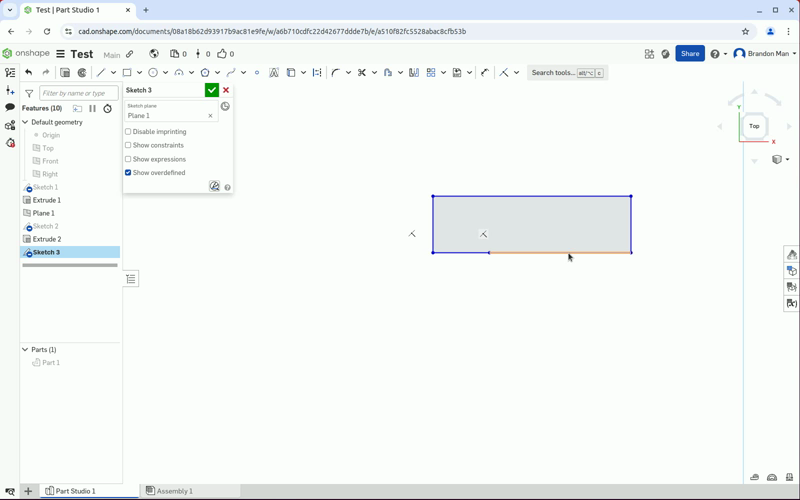
scroll(-6)
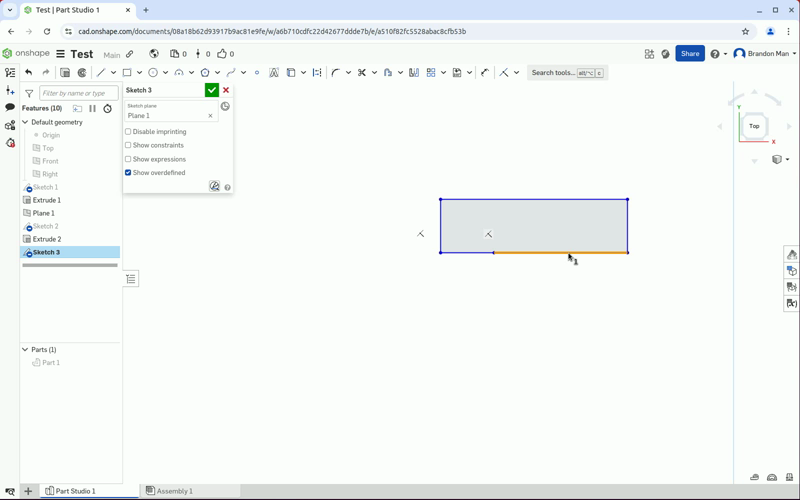
scroll(-6)
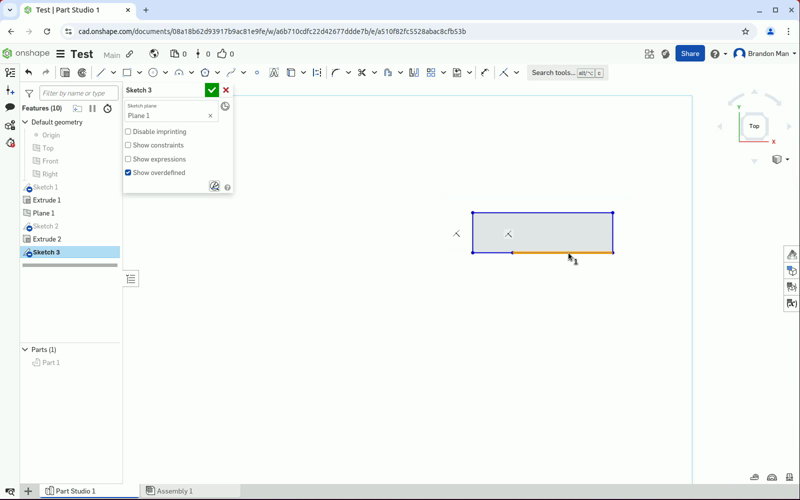
scroll(-6)
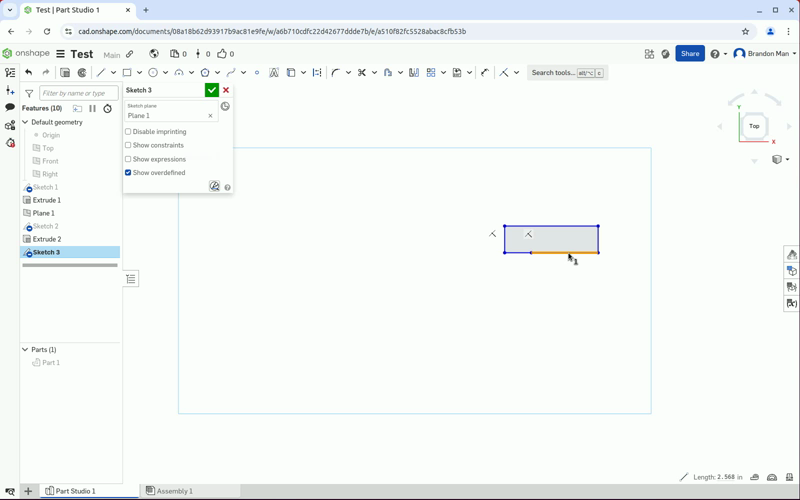
scroll(-6)
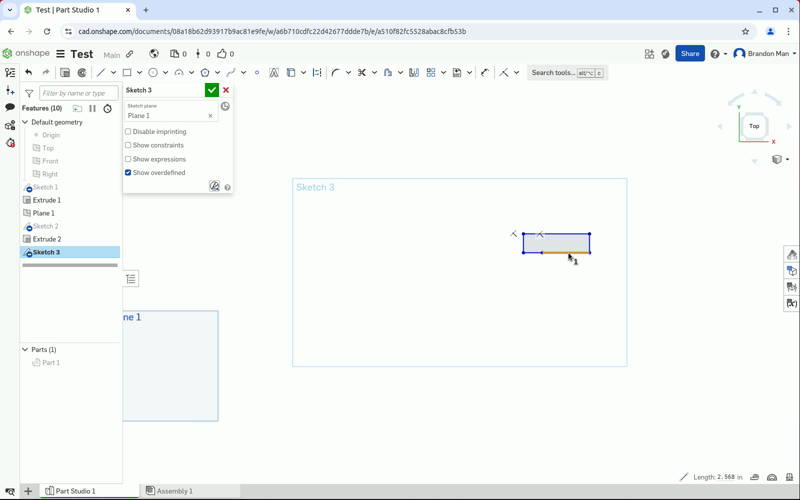
scroll(-6)
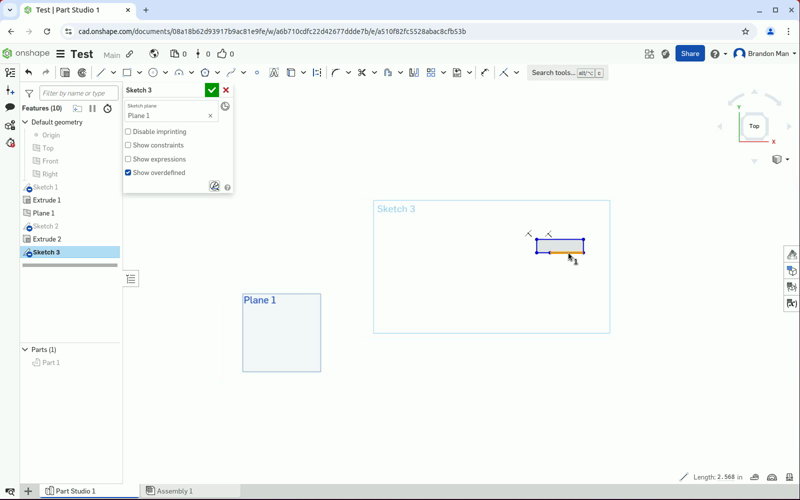
scroll(-6)
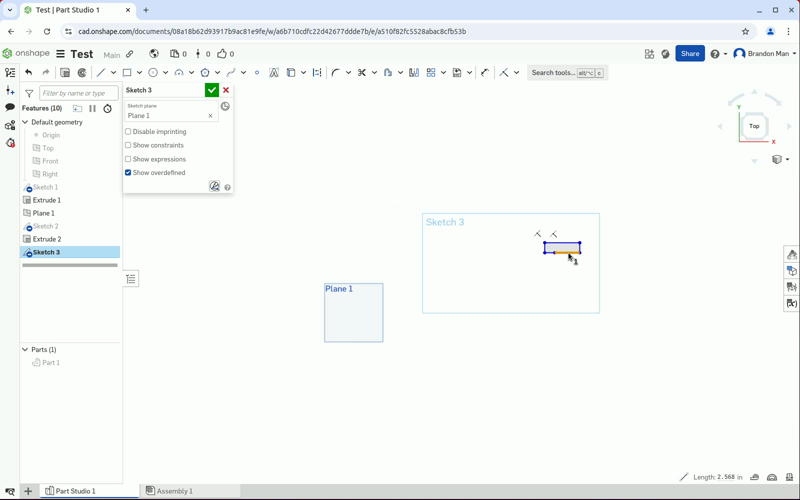
scroll(-6)
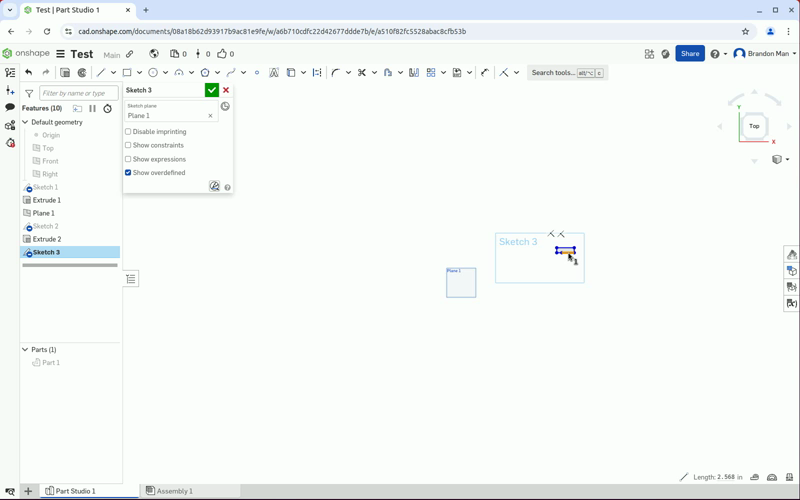
mouse_move(73, 352)
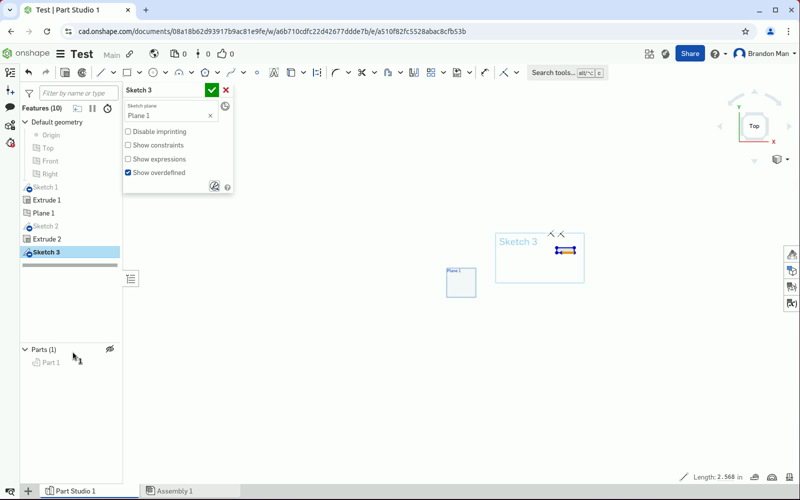
key(shift+y)
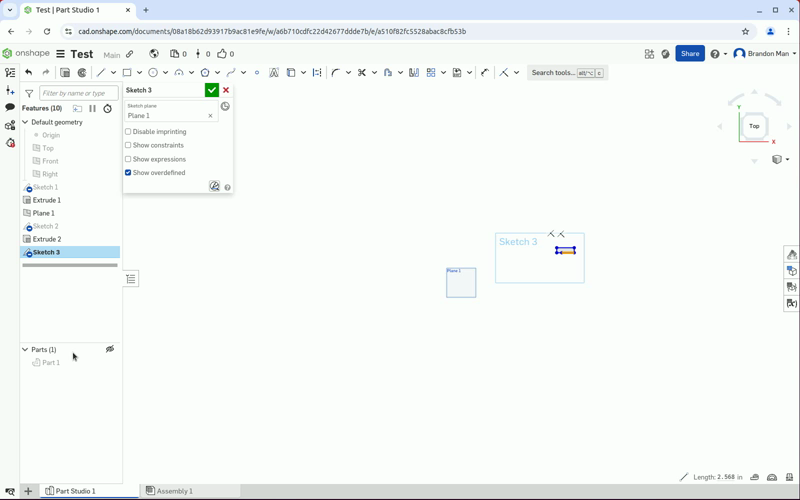
key(shift+e)
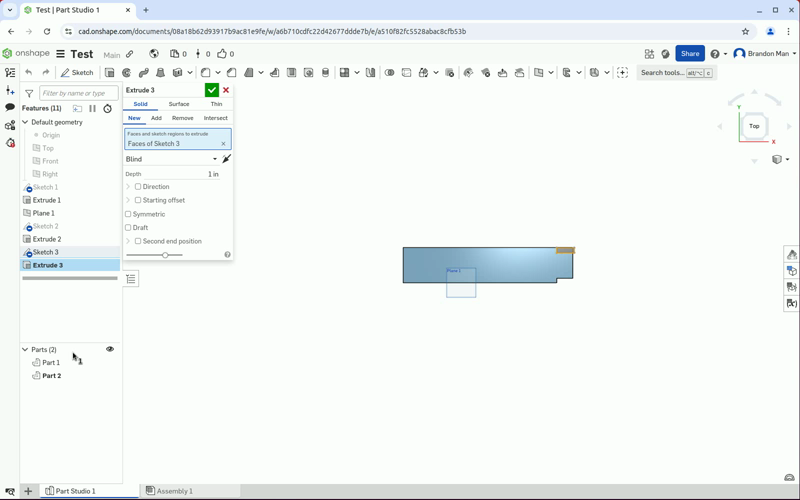
mouse_move(143, 106)
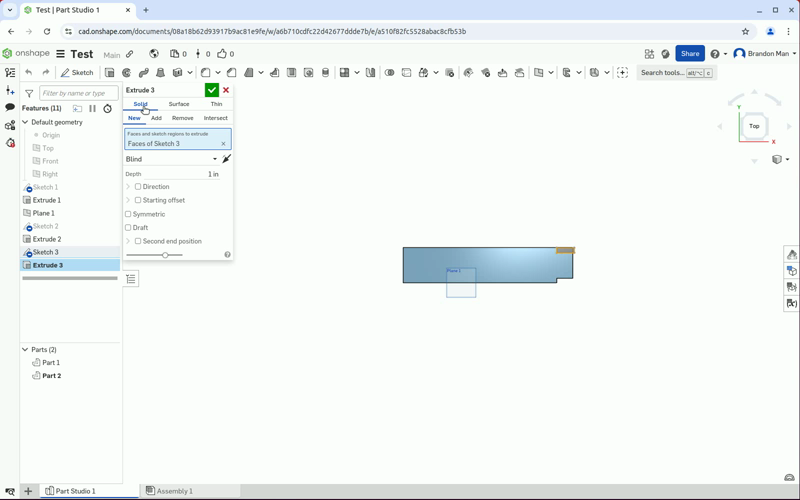
click(143, 106)
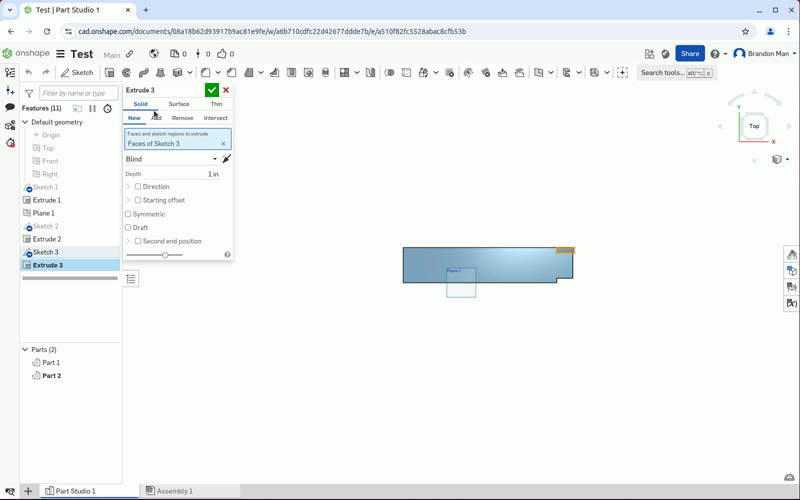
mouse_move(186, 120)
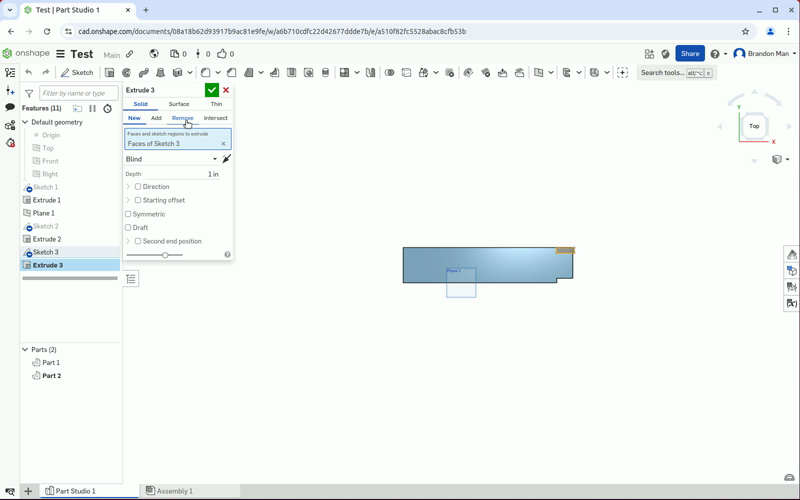
click(186, 120)
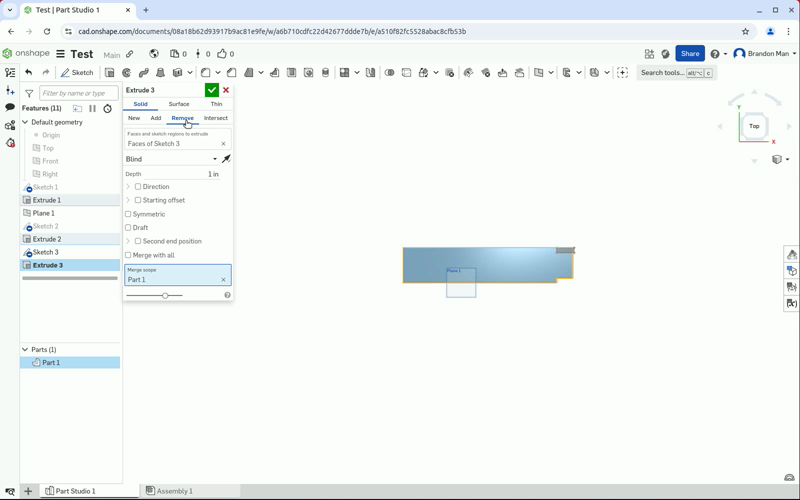
key(tab, 4)
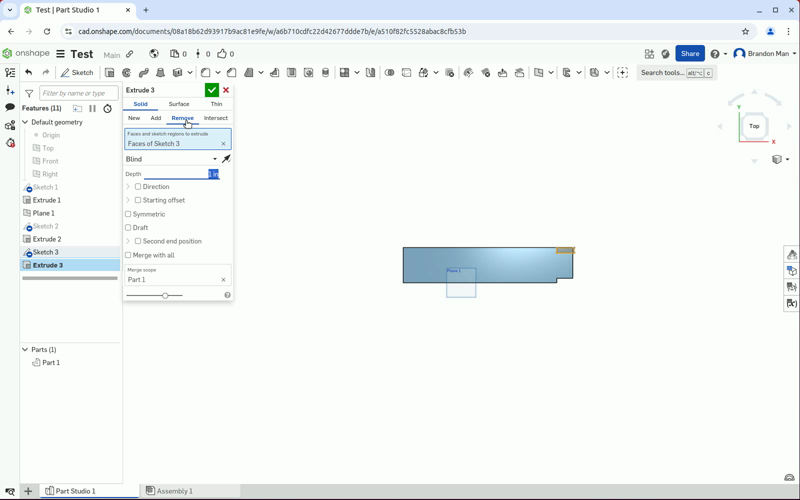
text(3.37)
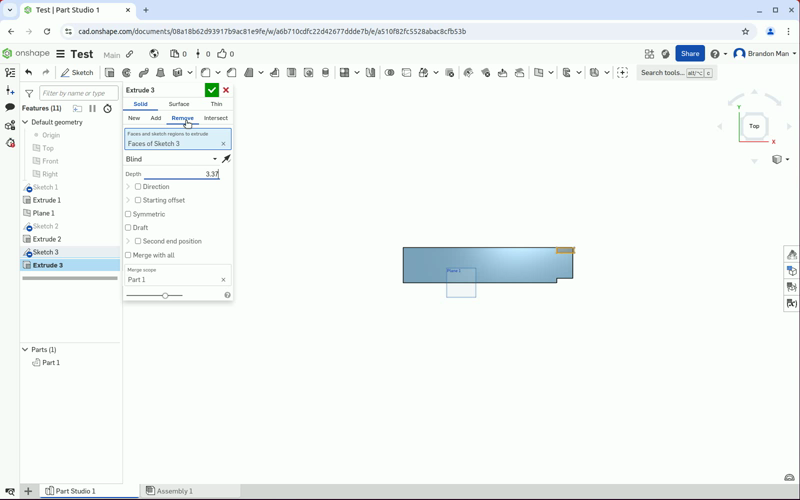
key(tab, 6)
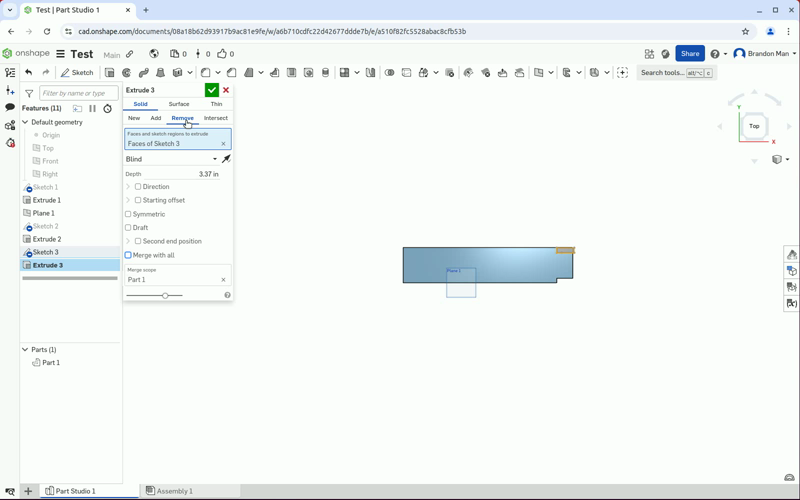
key(space)
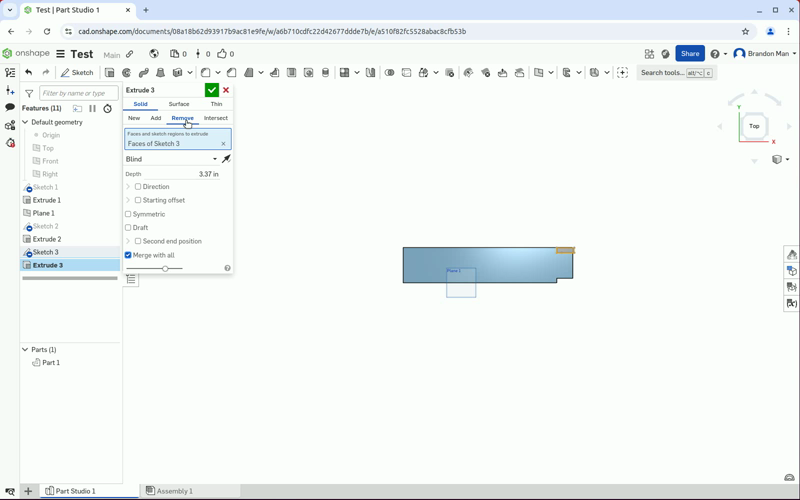
key(enter)
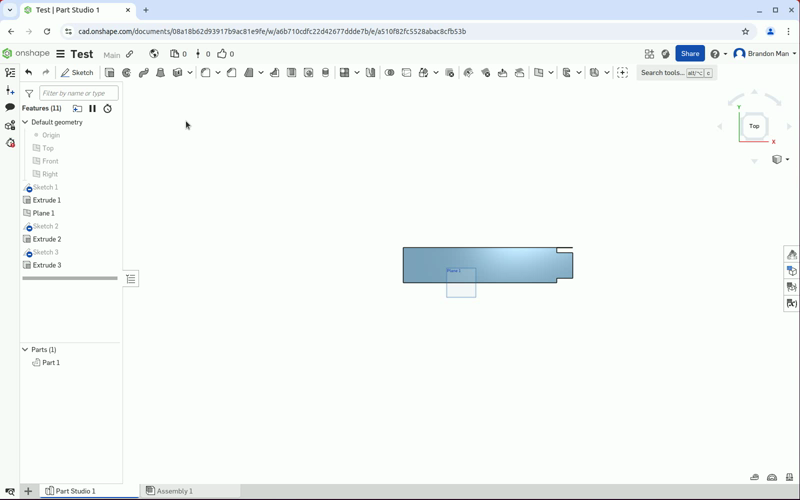
key(shift+h)
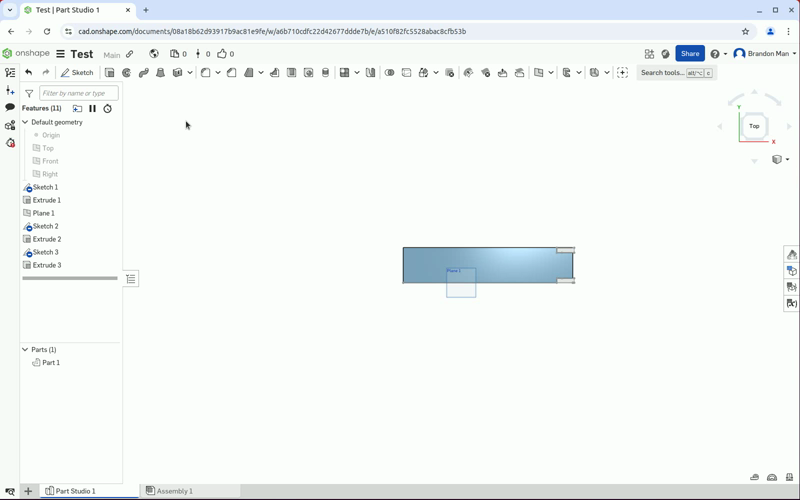
key(shift+h)
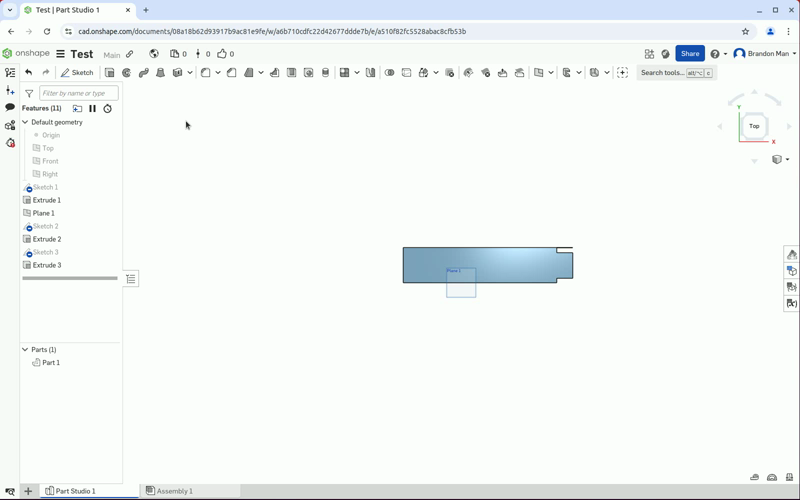
mouse_move(73, 189)
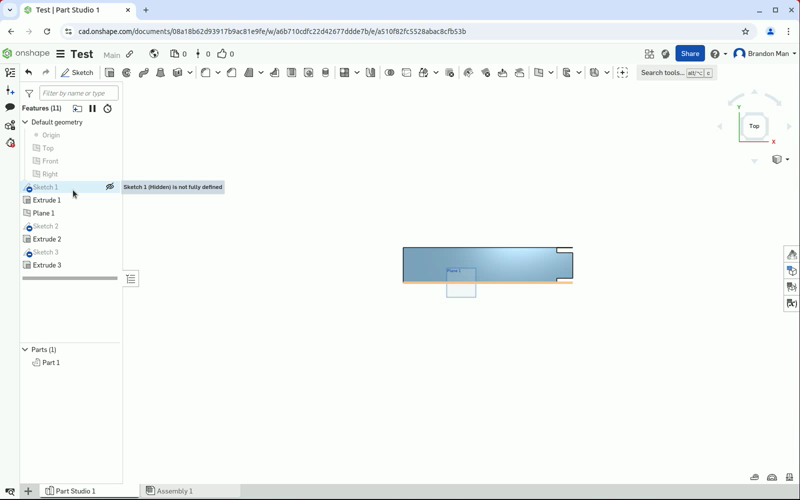
click(73, 189)
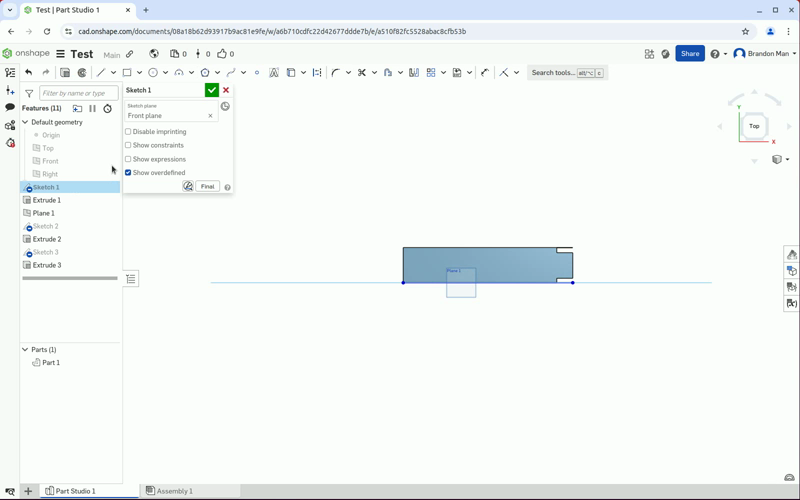
mouse_move(229, 92)
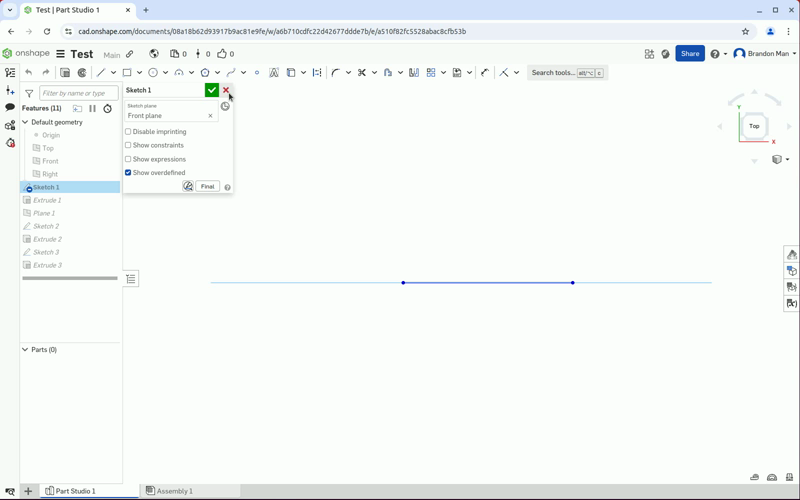
click(229, 92)
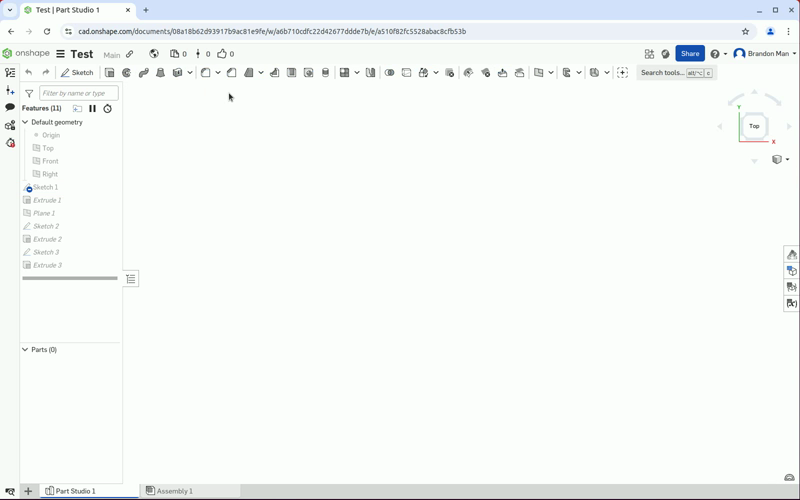
key(shift+s)
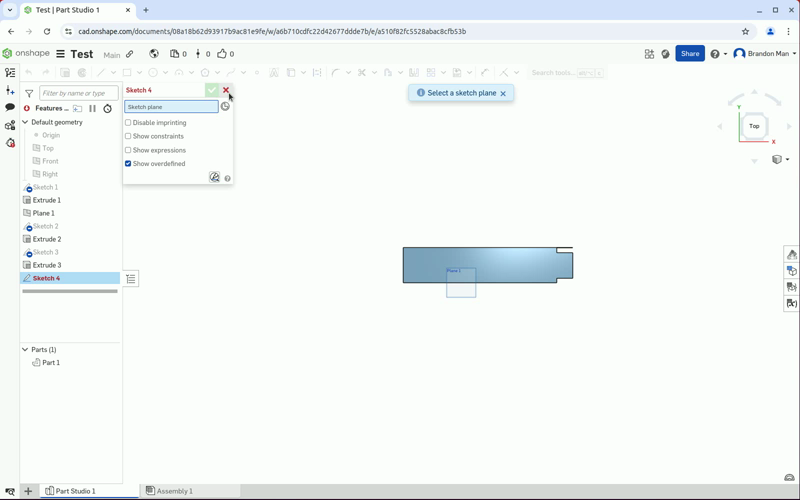
mouse_move(73, 215)
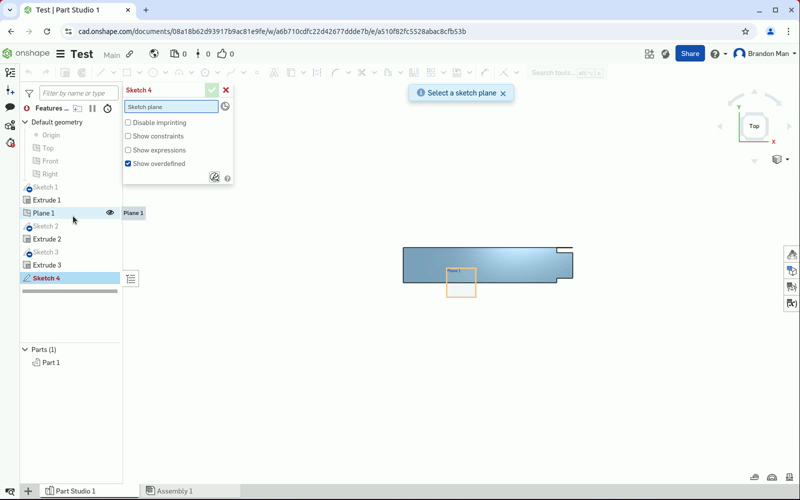
click(73, 215)
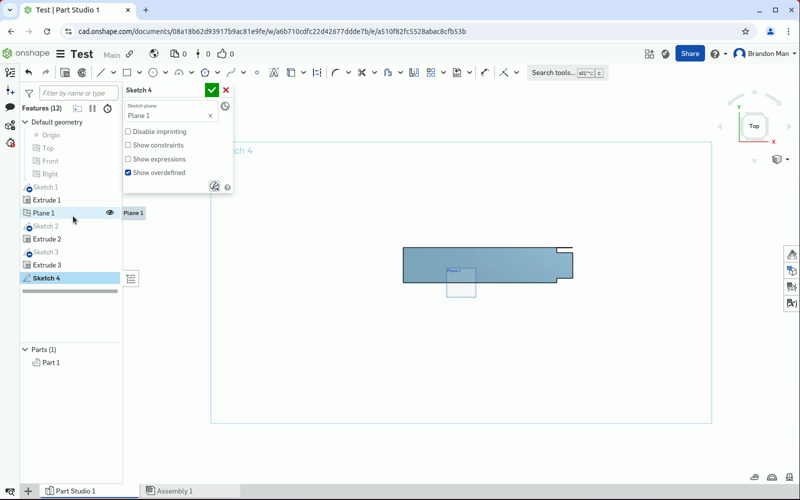
mouse_move(73, 352)
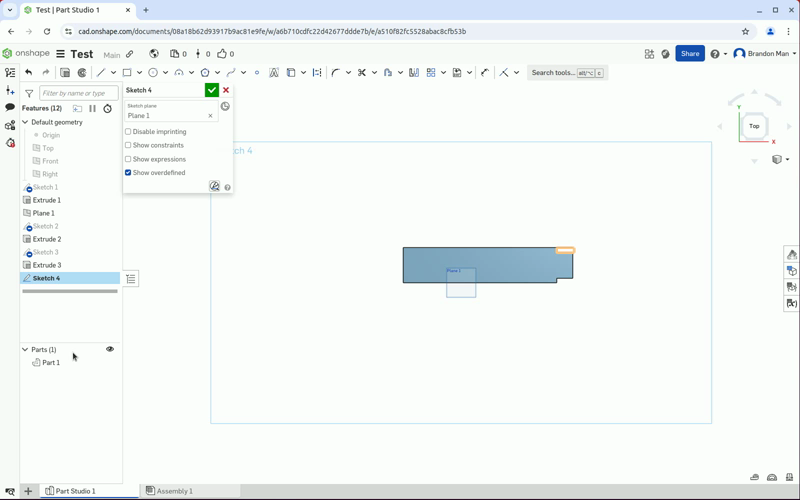
key(y)
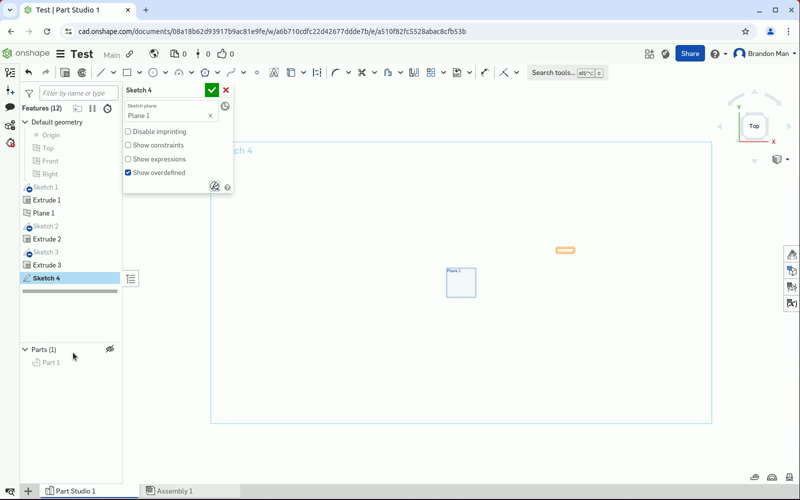
key(l)
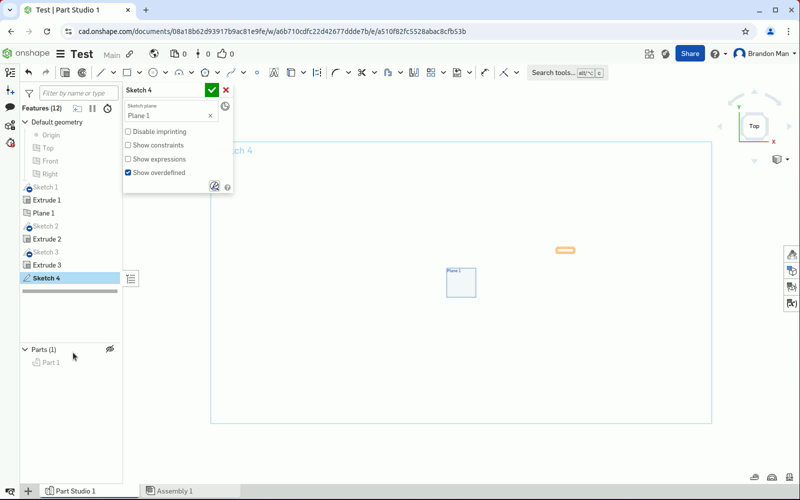
key_down(shift)
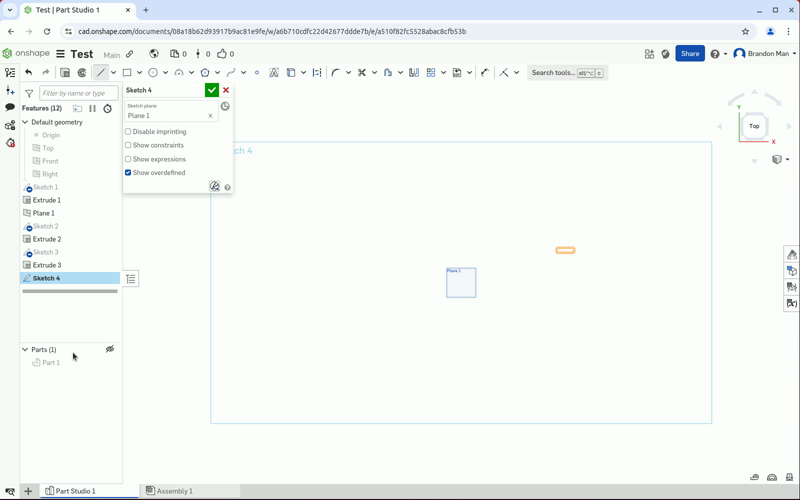
mouse_move(403, 252)
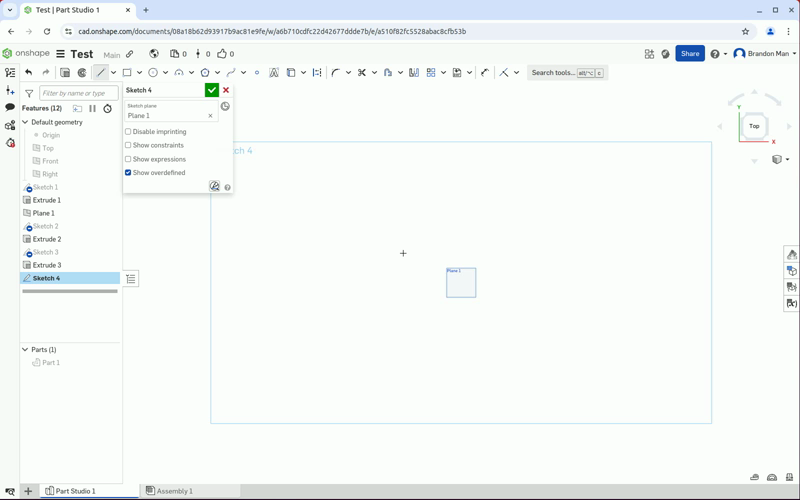
click(403, 252)
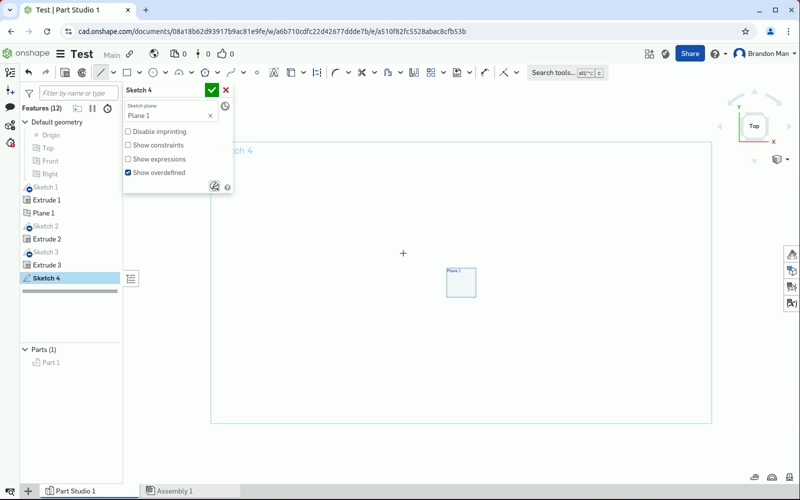
key_up(shift)
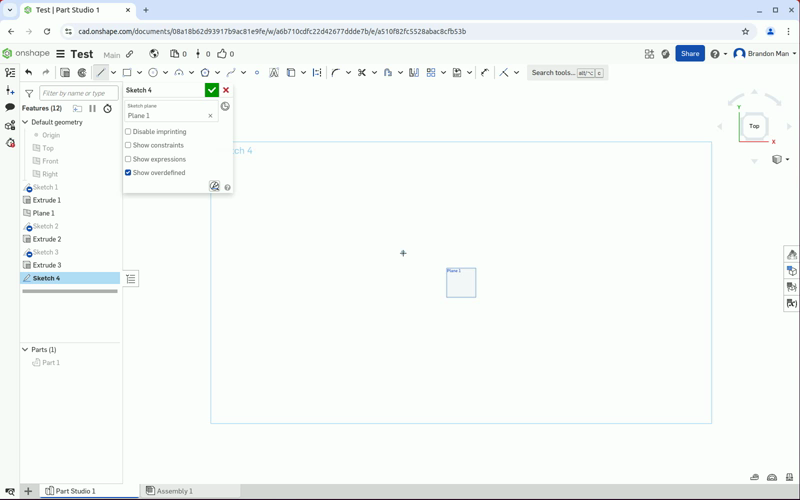
key_down(shift)
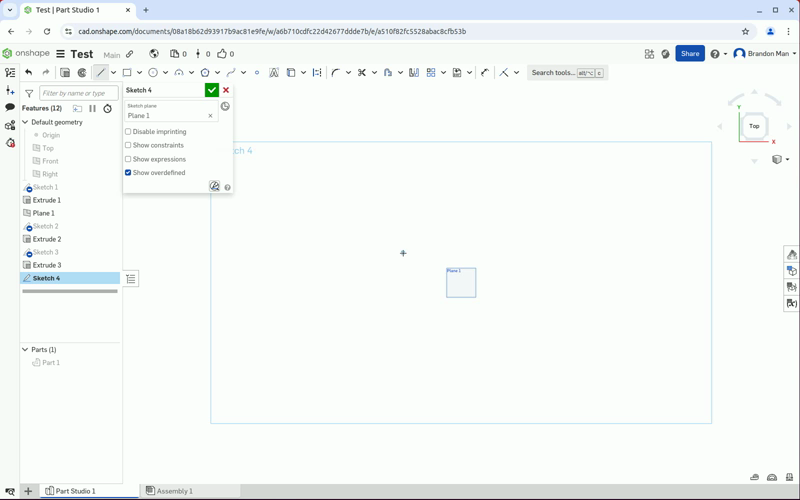
mouse_move(433, 252)
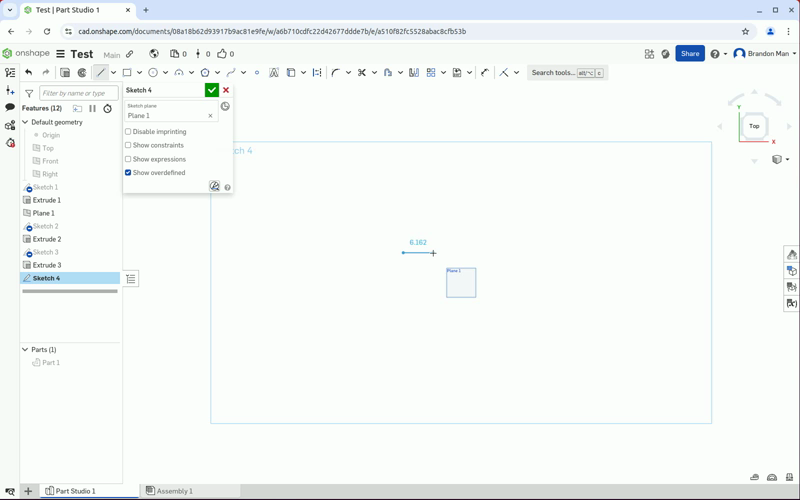
mouse_move(415, 252)
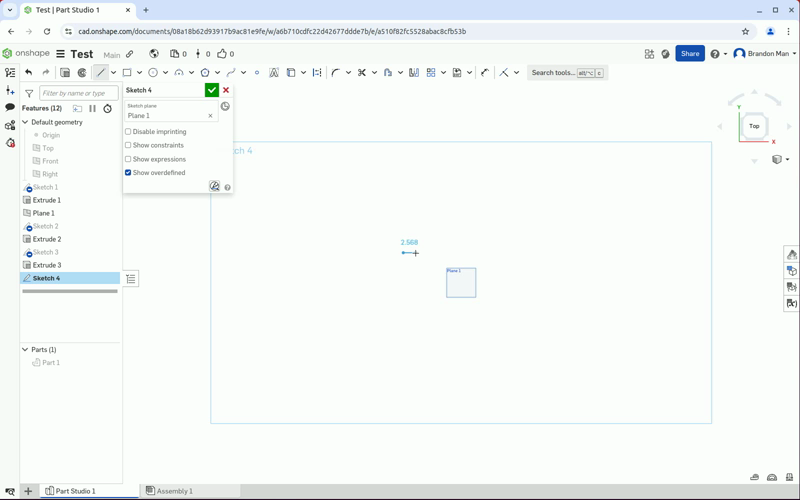
click(415, 252)
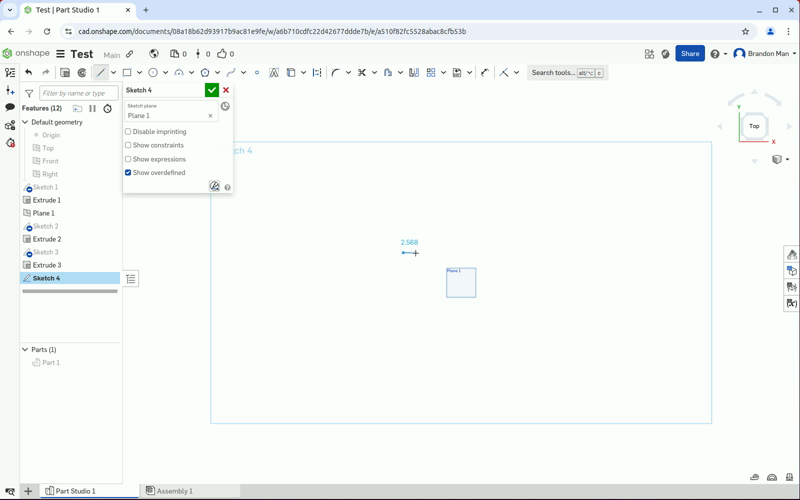
key_up(shift)
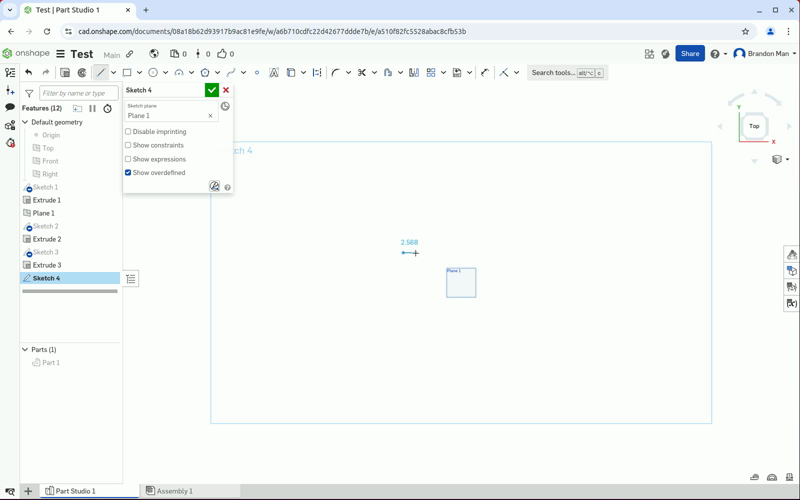
key_down(shift)
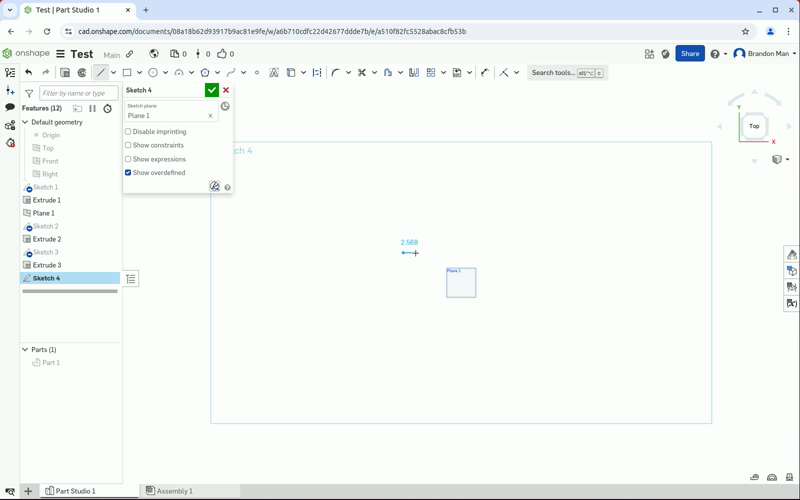
mouse_move(445, 252)
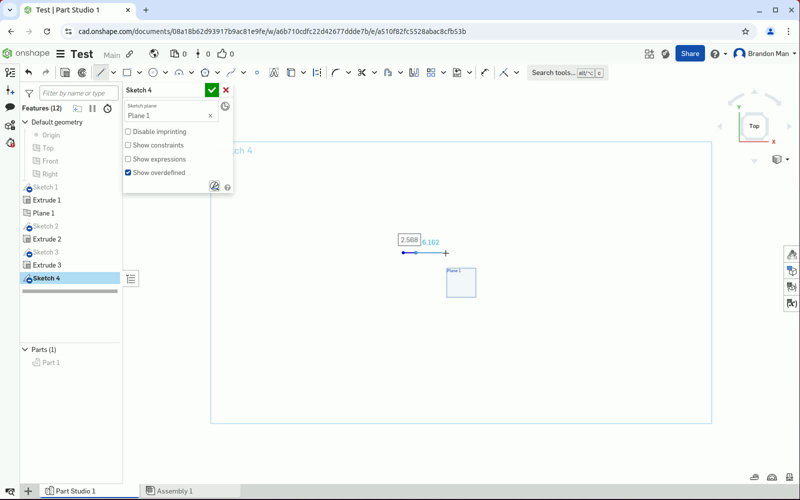
mouse_move(420, 252)
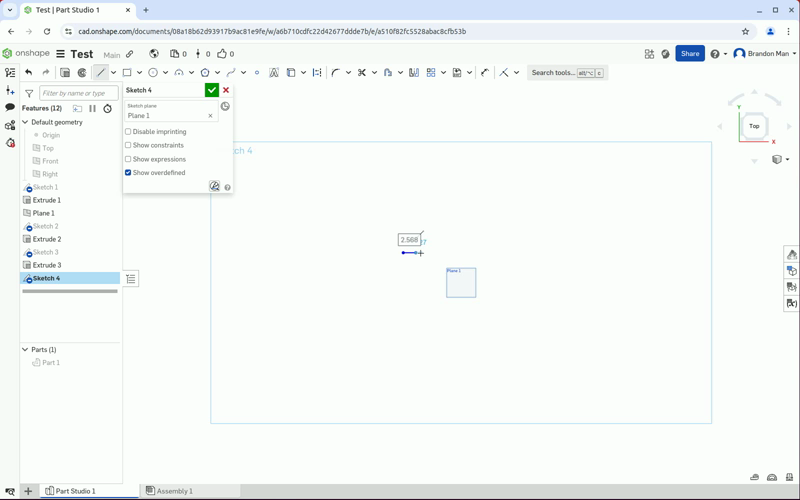
scroll(6)
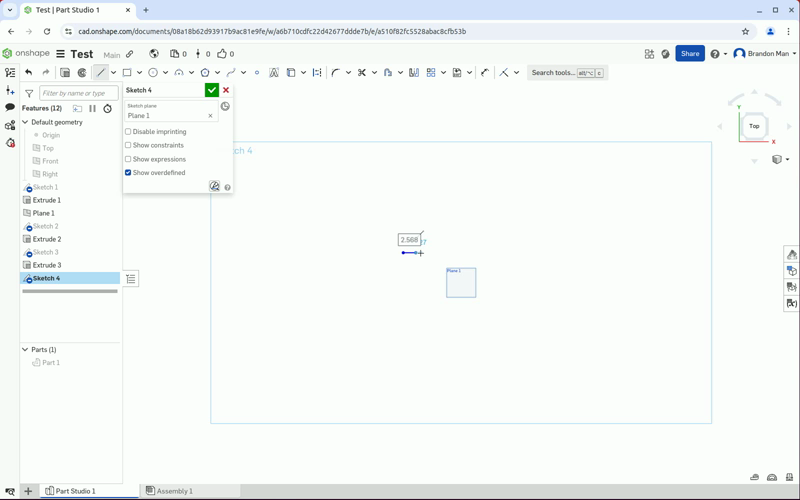
scroll(6)
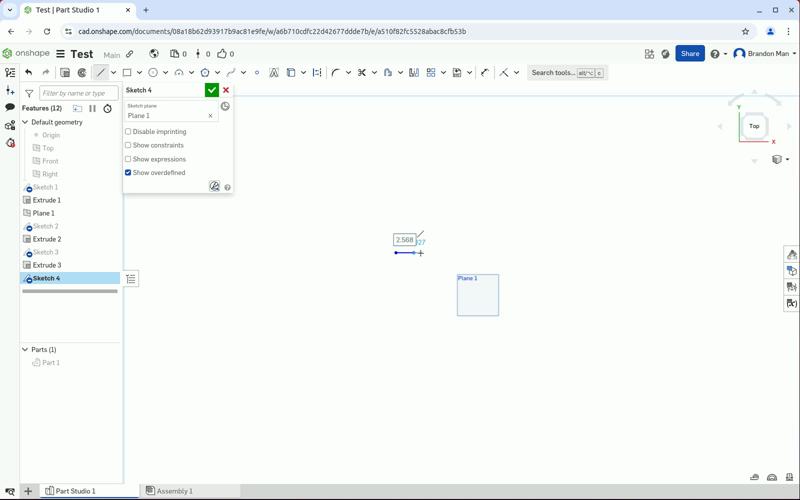
scroll(6)
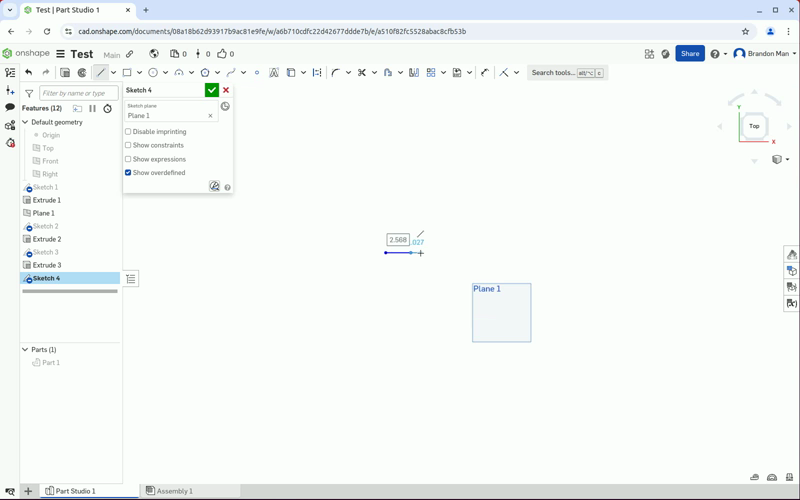
scroll(6)
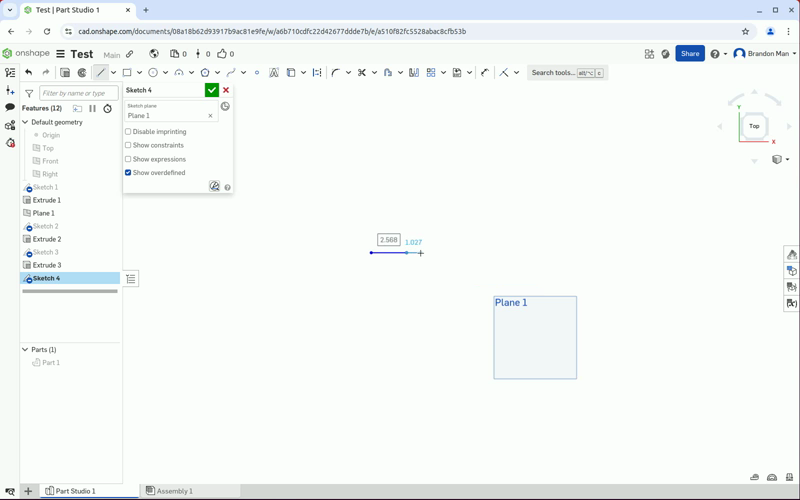
scroll(6)
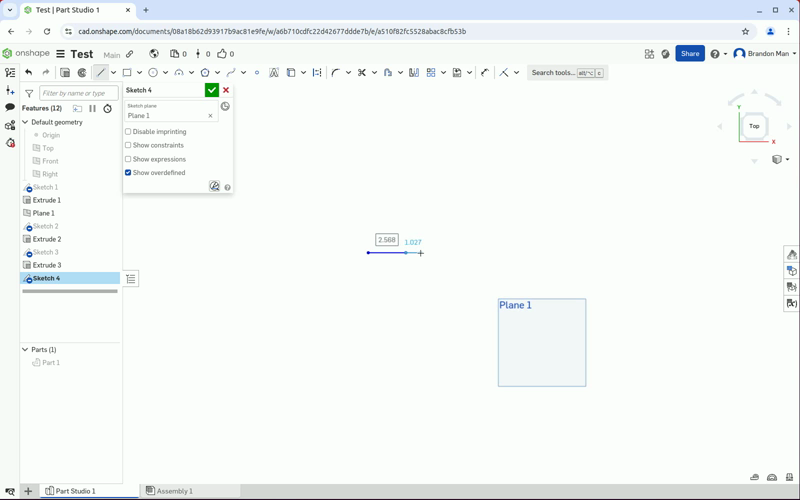
scroll(6)
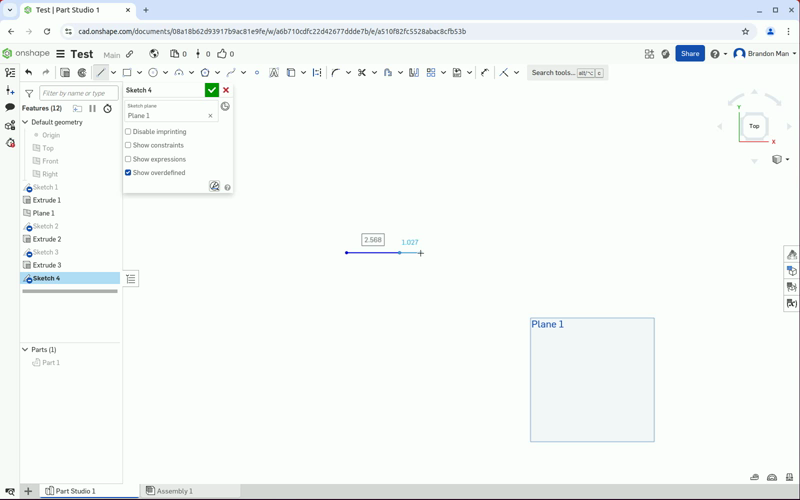
scroll(6)
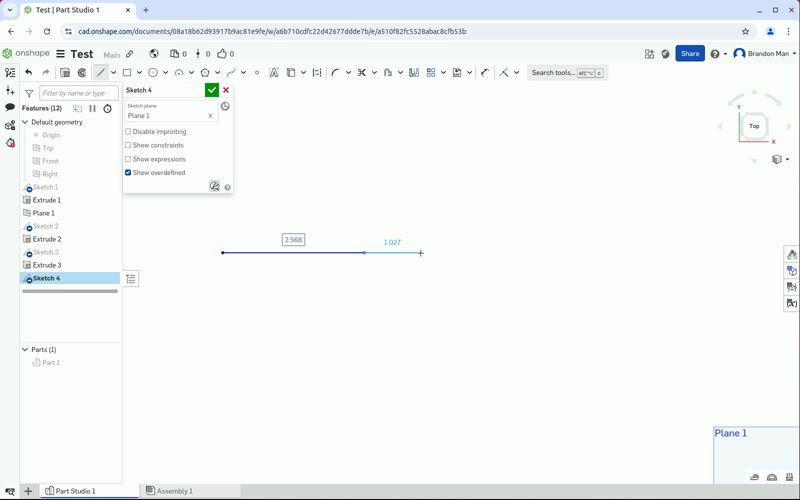
click(420, 252)
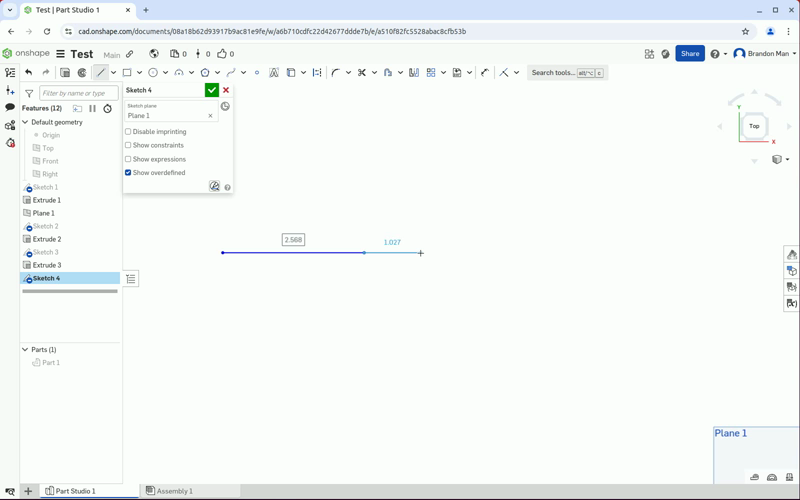
scroll(-6)
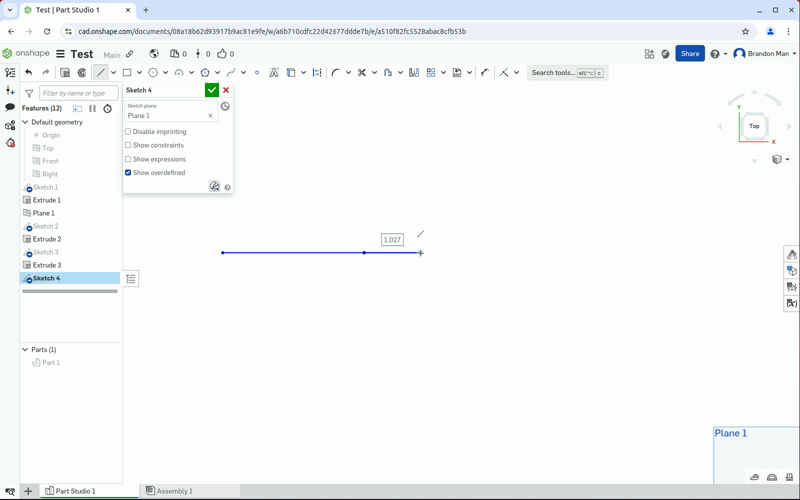
scroll(-6)
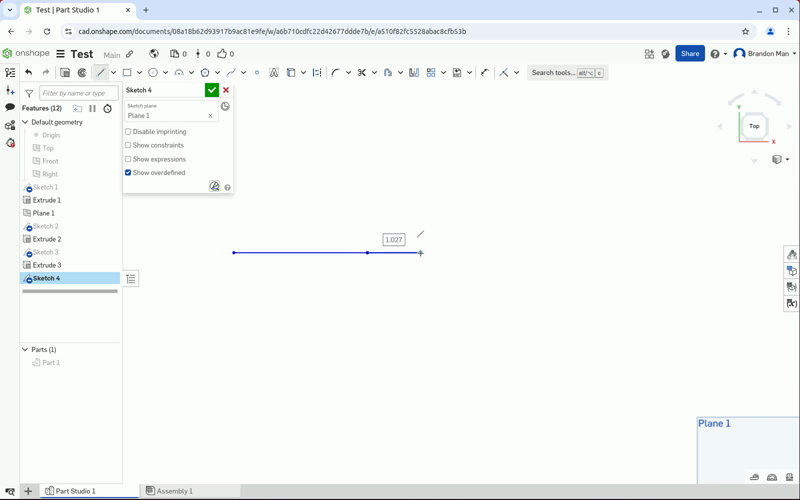
scroll(-6)
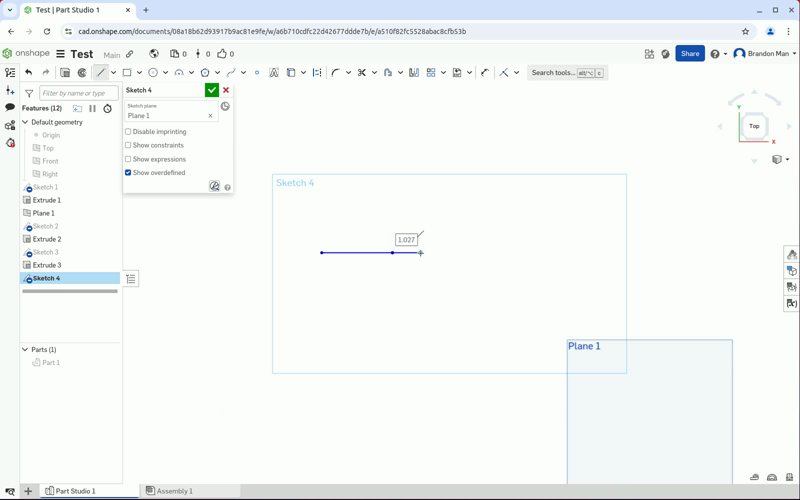
scroll(-6)
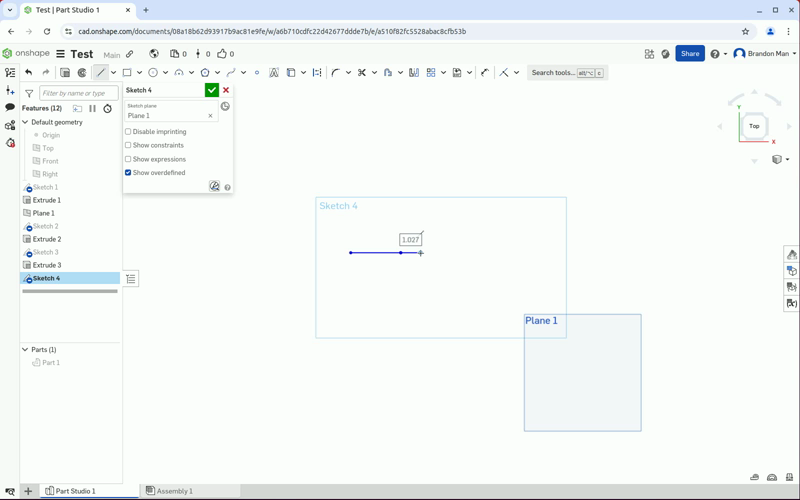
scroll(-6)
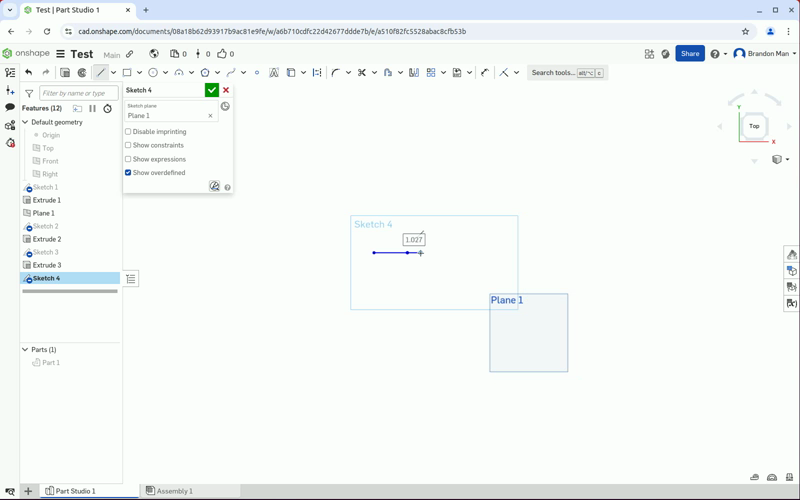
scroll(-6)
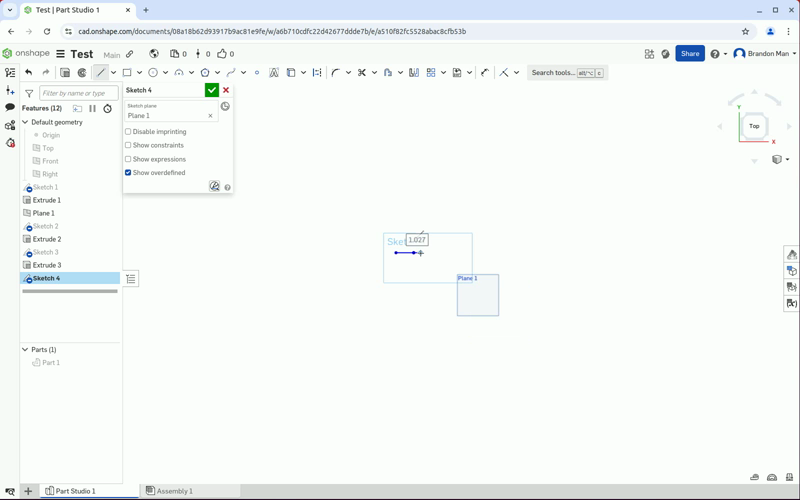
scroll(-6)
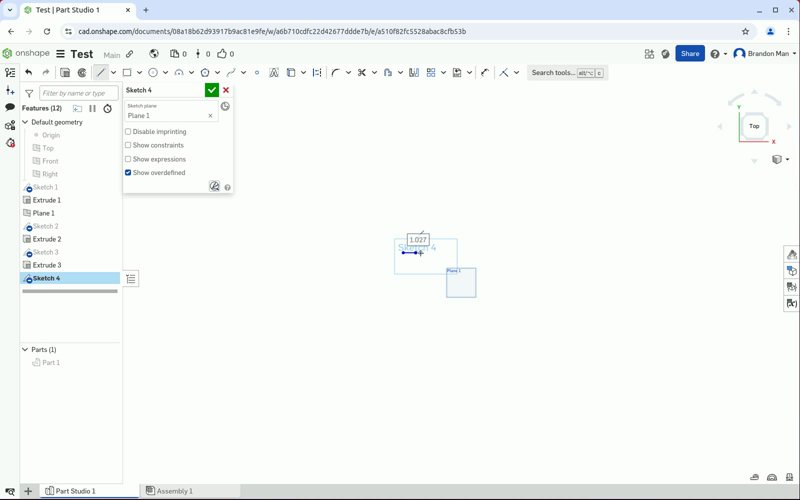
key_up(shift)
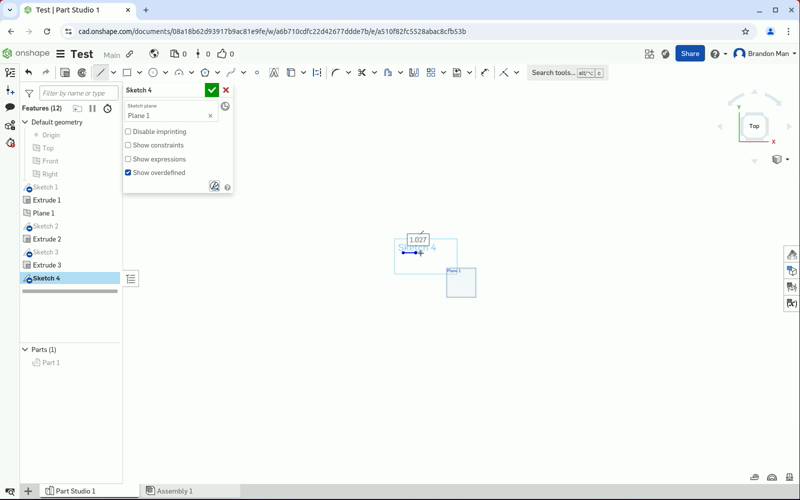
key_down(shift)
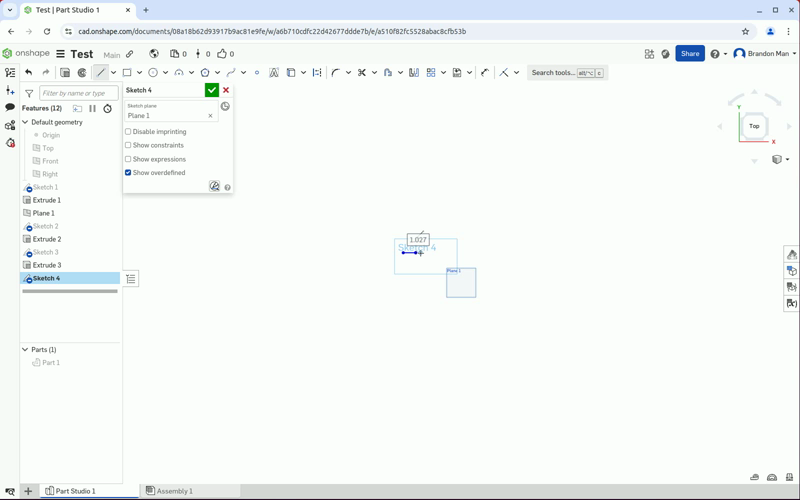
mouse_move(450, 252)
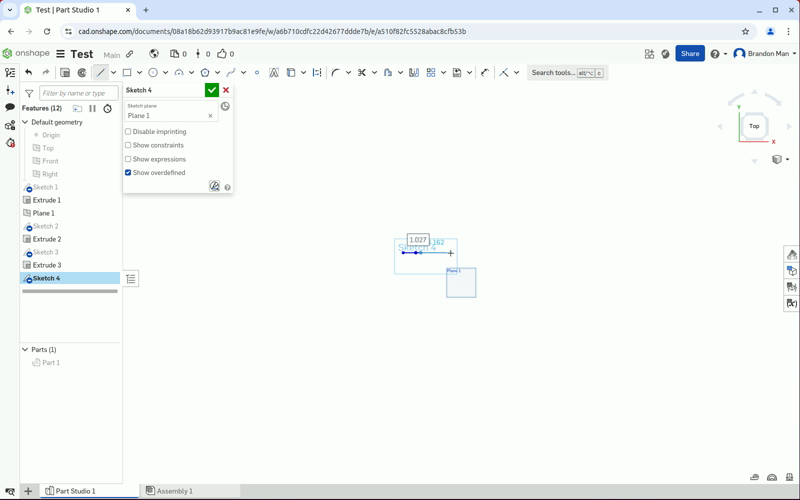
mouse_move(420, 247)
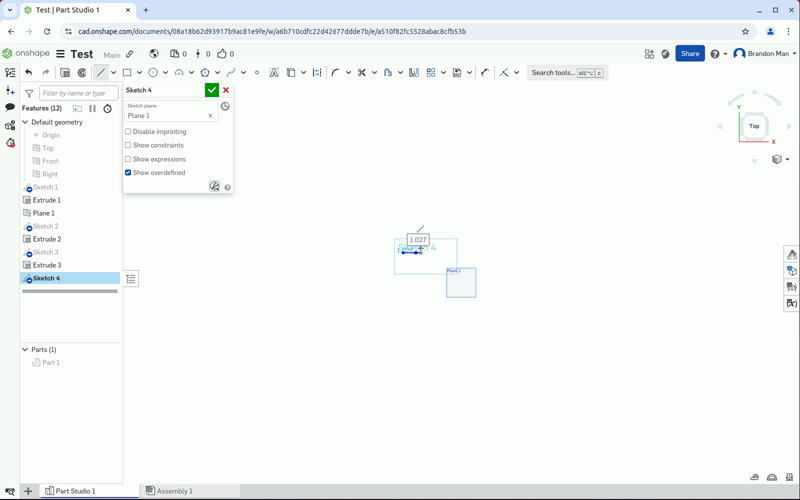
scroll(6)
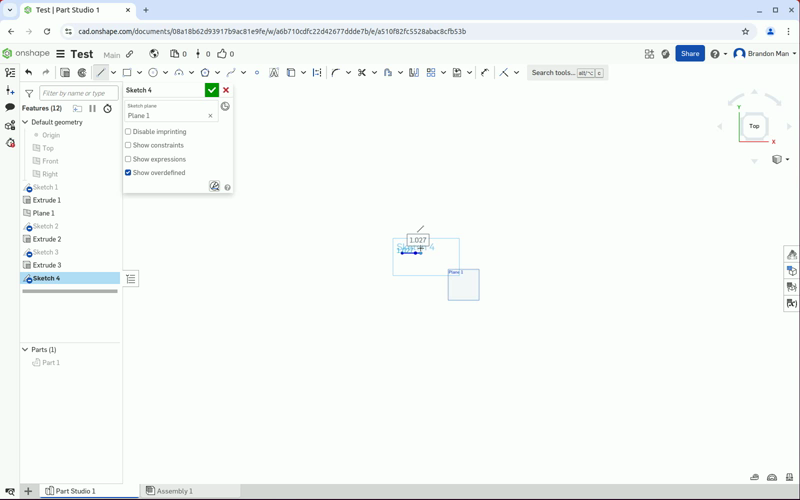
scroll(6)
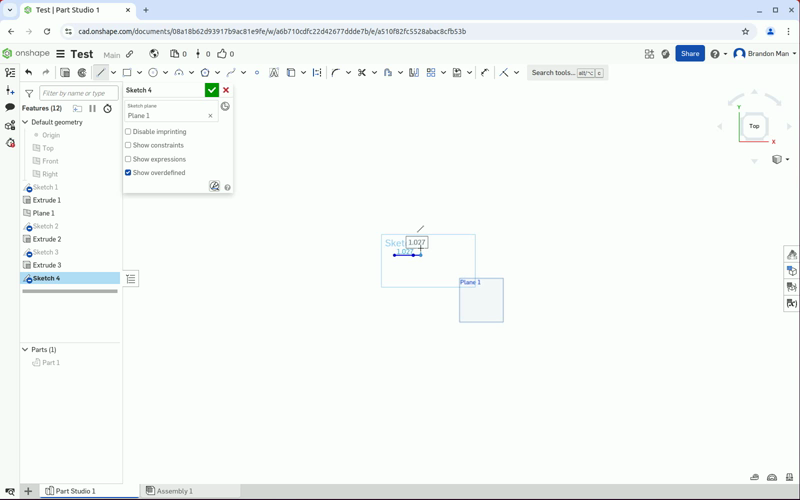
scroll(6)
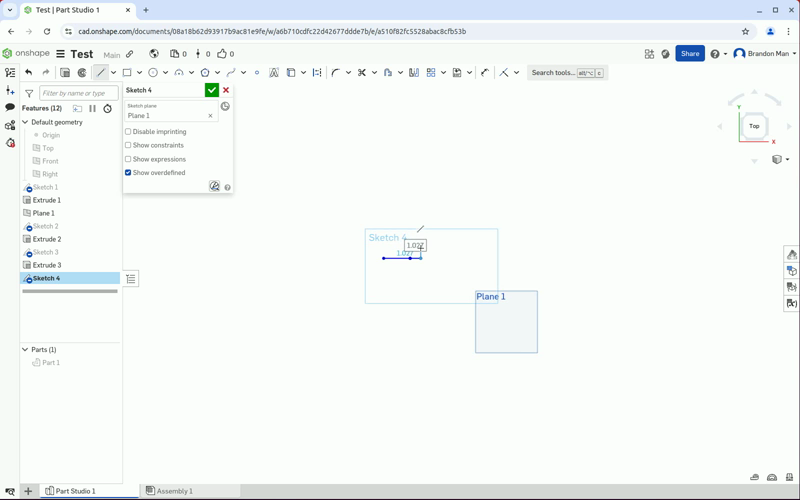
scroll(6)
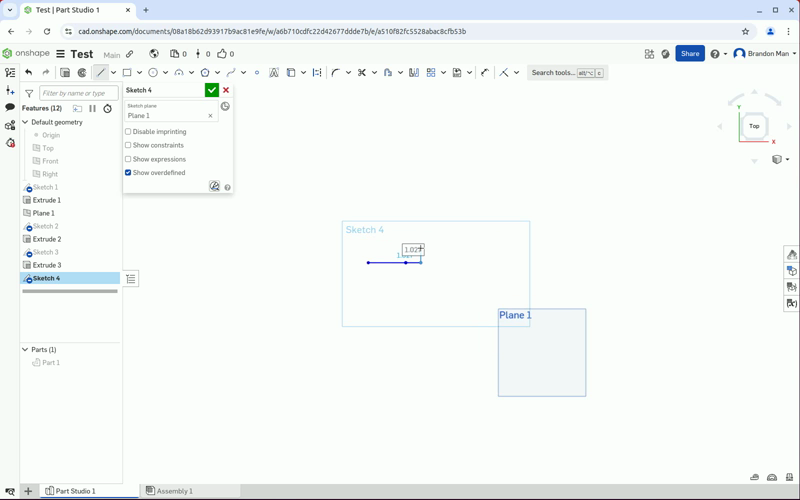
scroll(6)
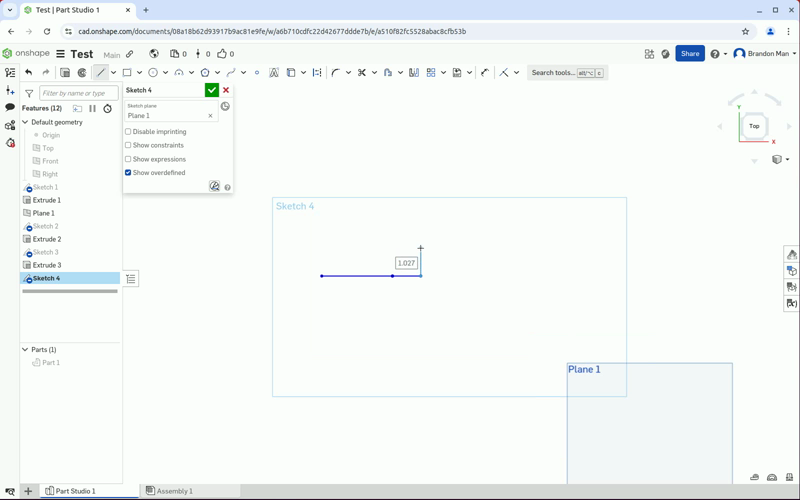
scroll(6)
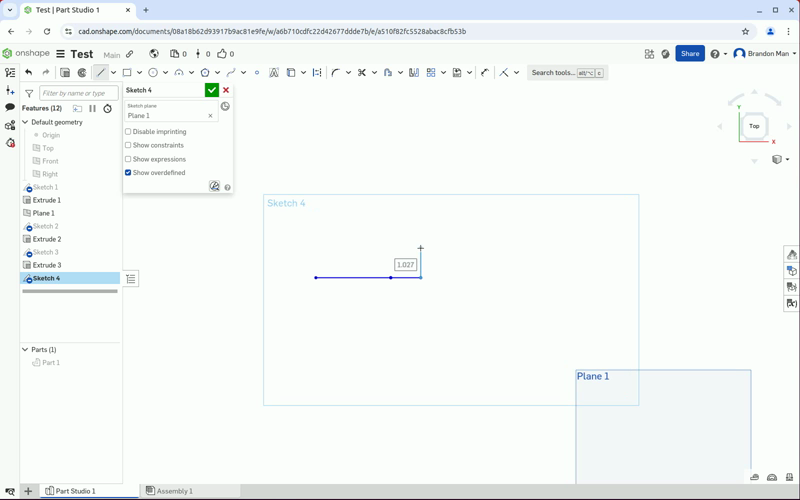
scroll(6)
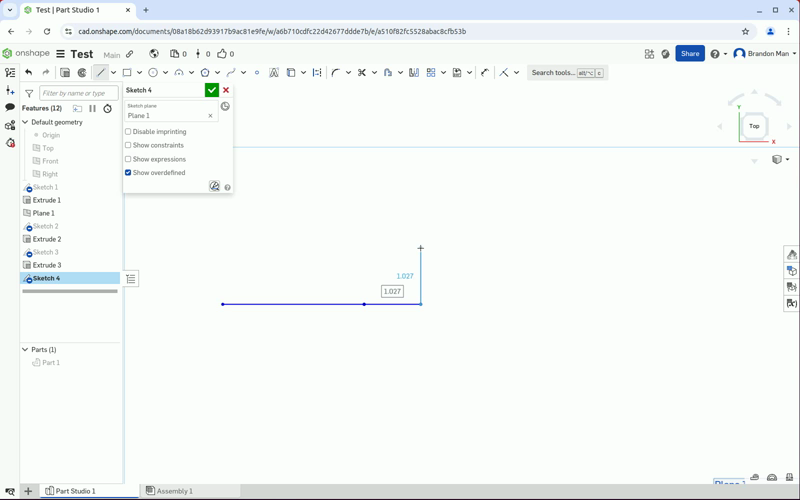
click(420, 247)
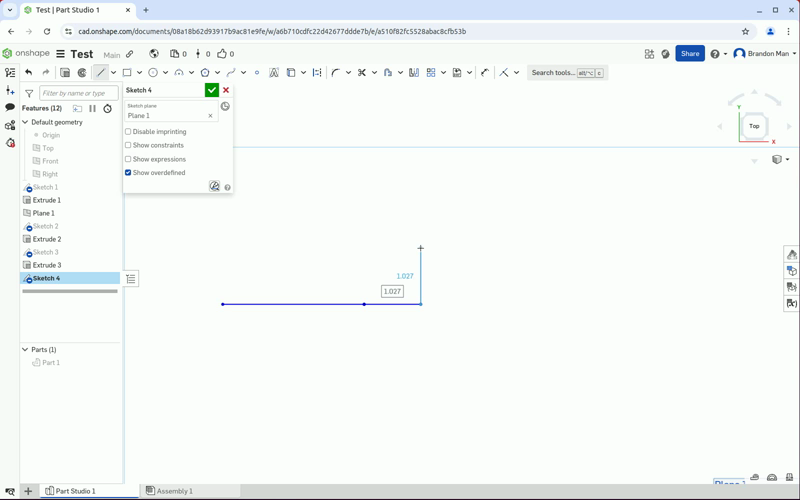
scroll(-6)
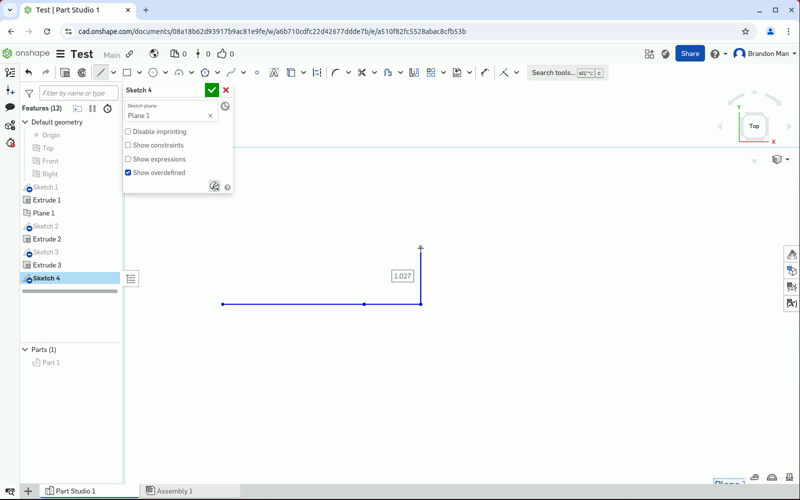
scroll(-6)
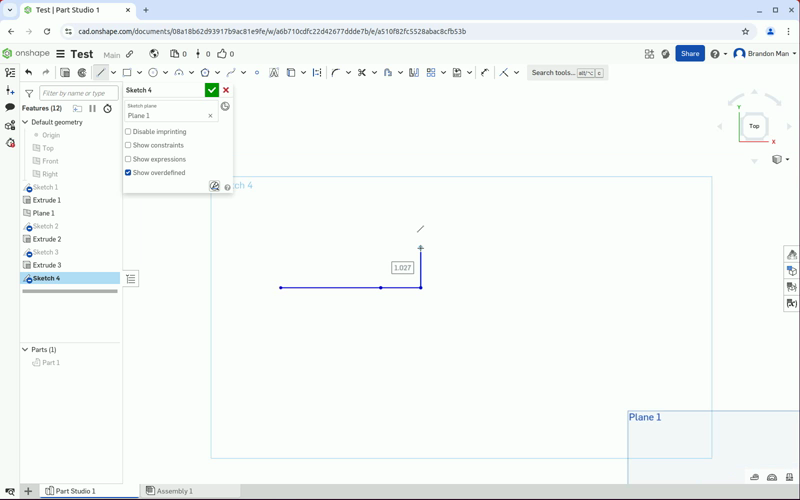
scroll(-6)
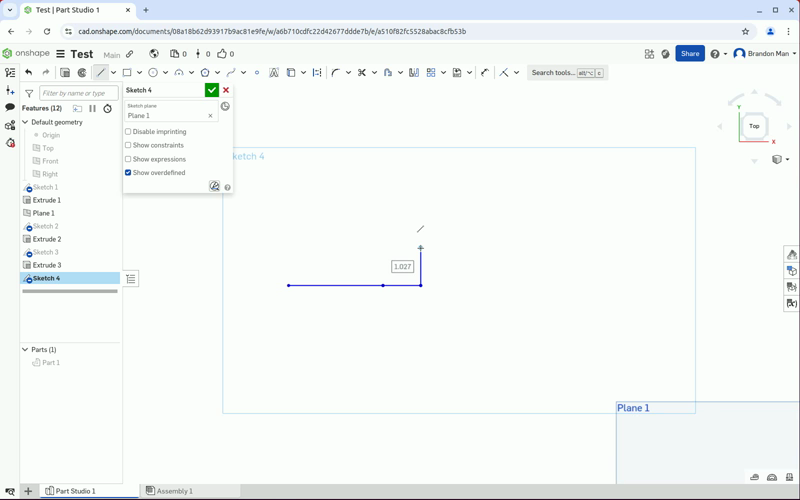
scroll(-6)
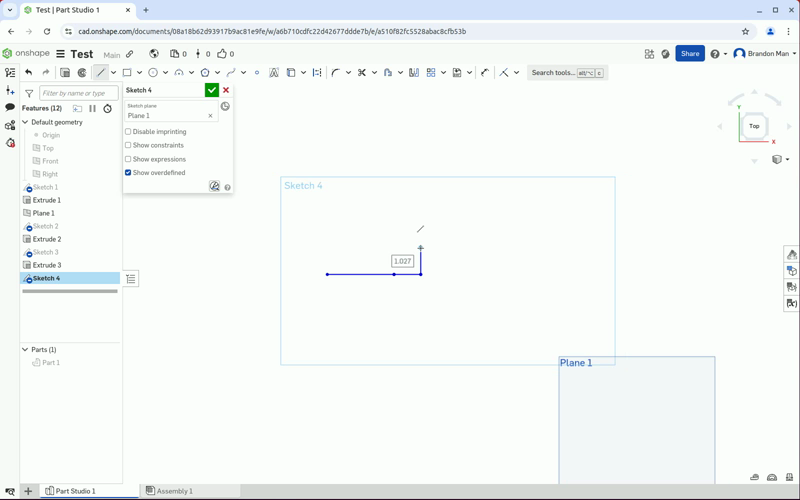
scroll(-6)
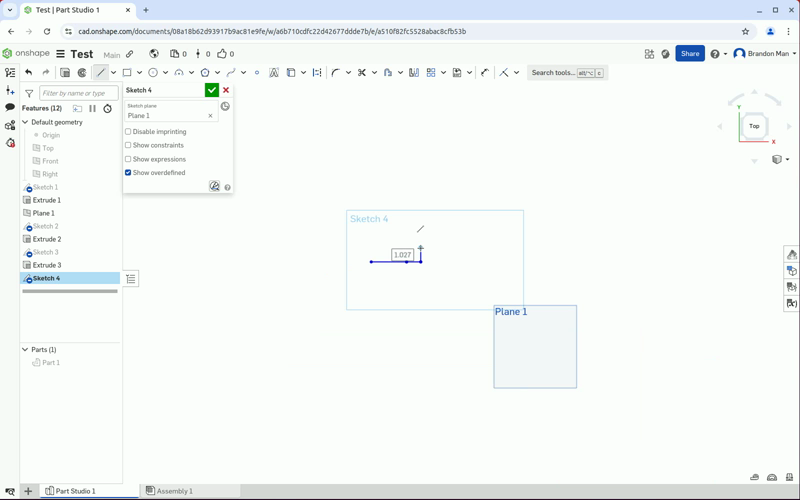
scroll(-6)
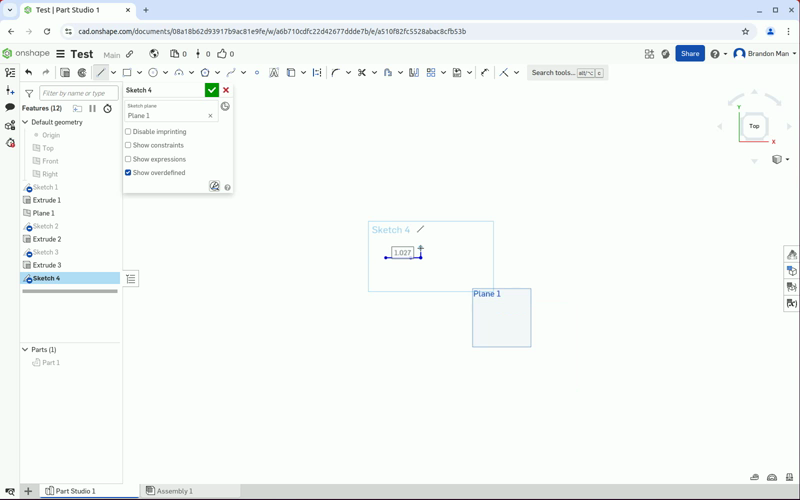
scroll(-6)
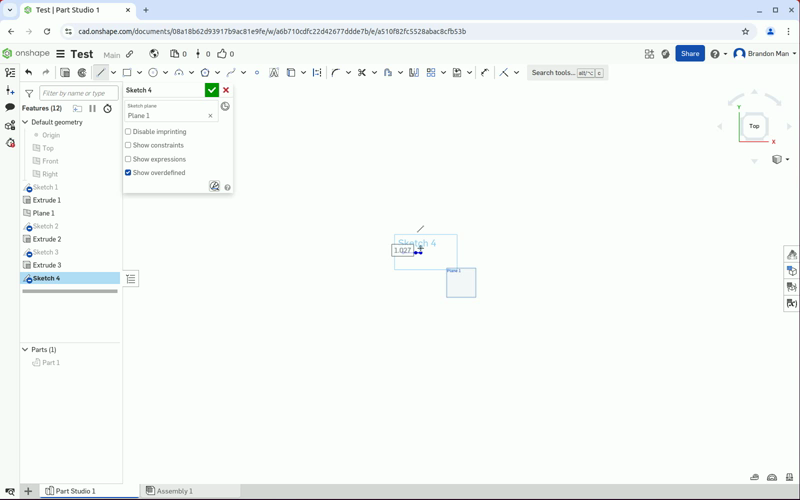
key_up(shift)
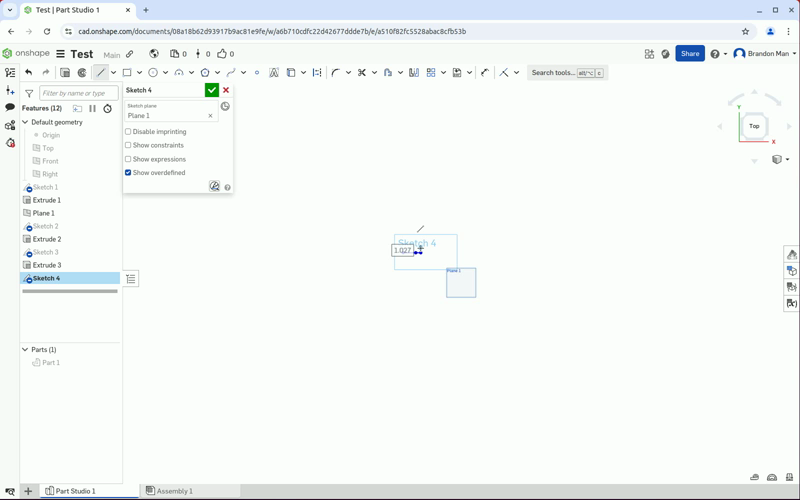
key_down(shift)
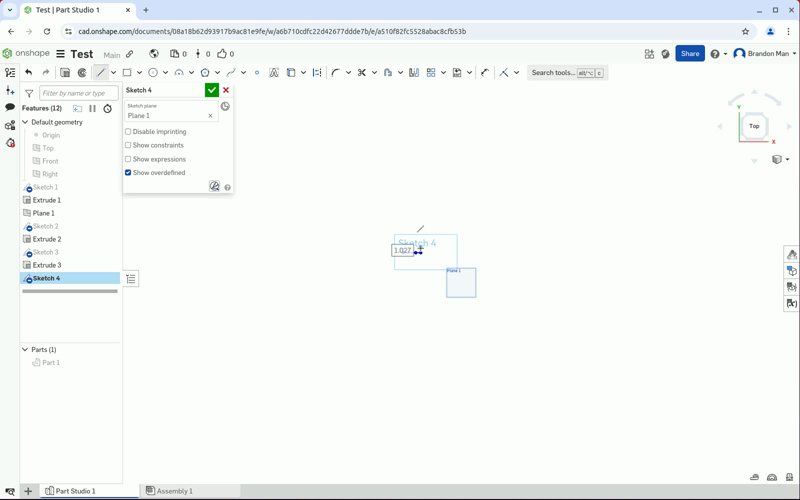
mouse_move(450, 247)
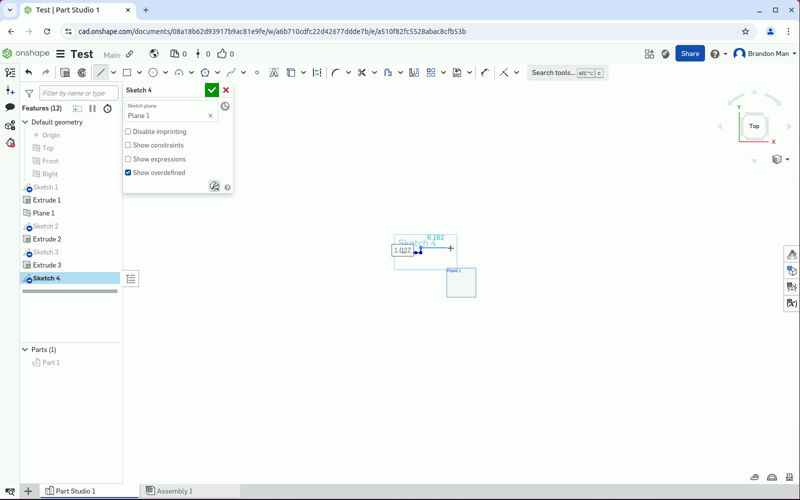
mouse_move(403, 247)
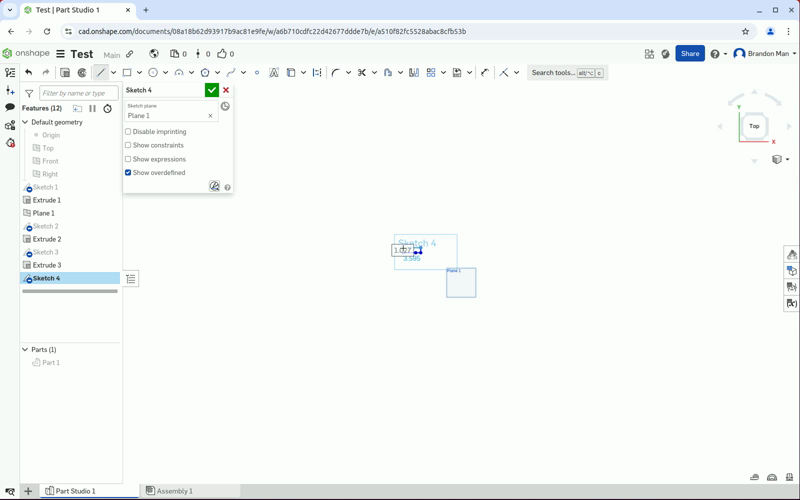
click(403, 247)
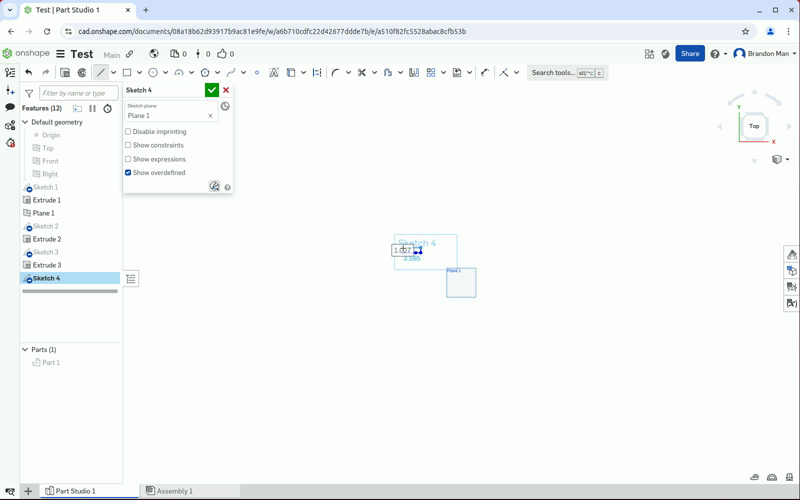
key_up(shift)
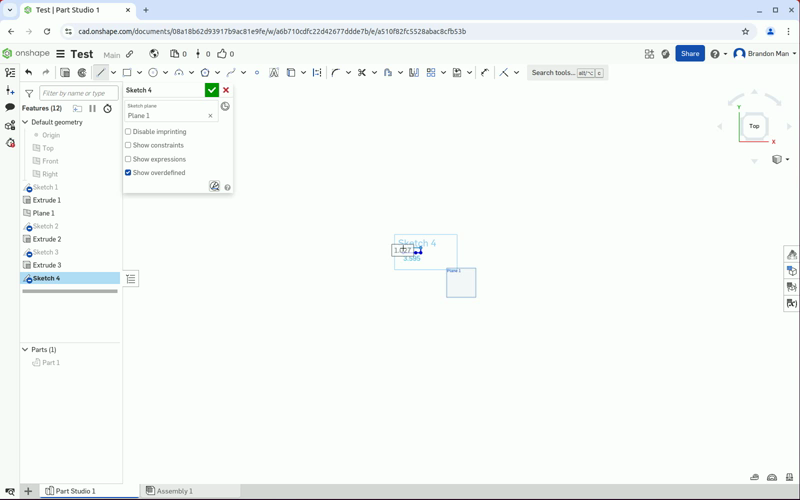
mouse_move(433, 247)
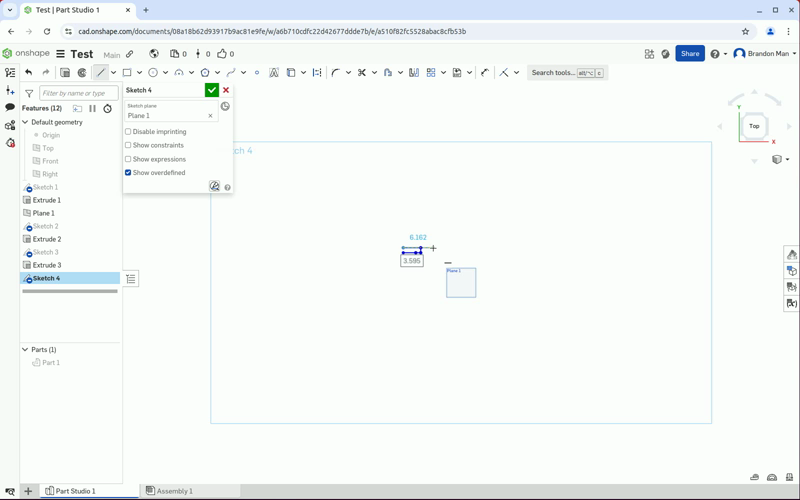
key_down(shift)
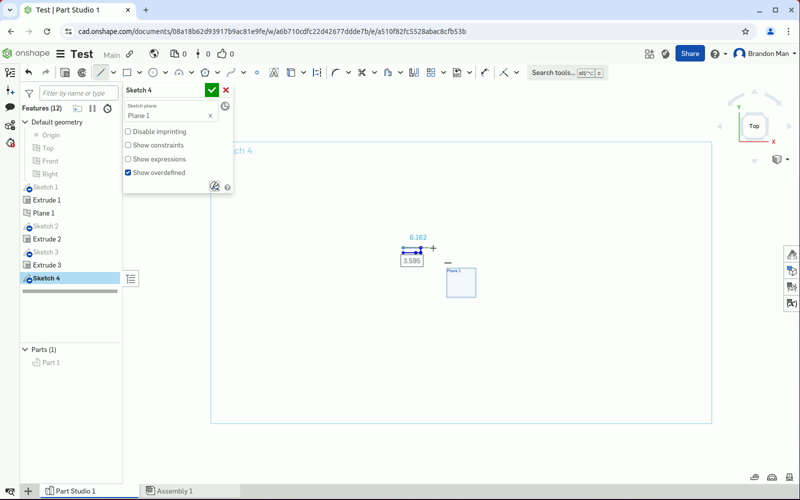
mouse_move(403, 252)
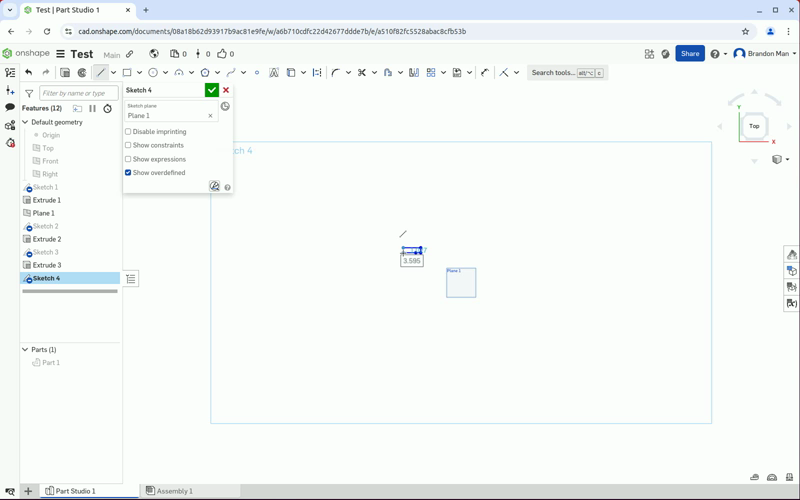
scroll(6)
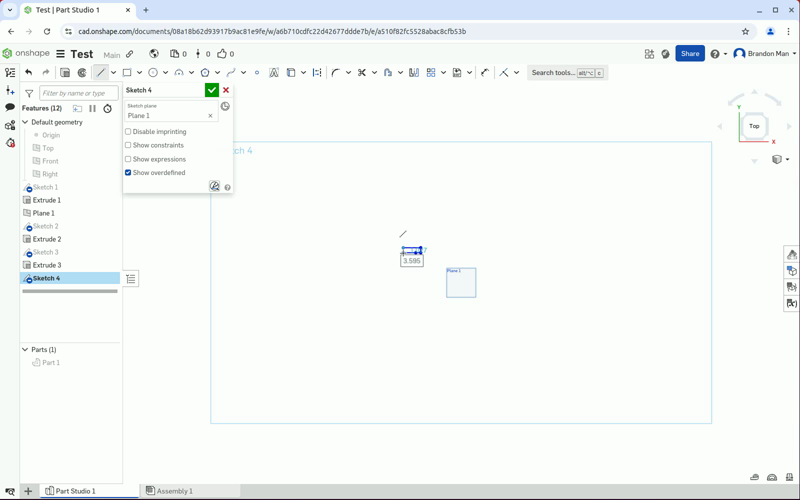
scroll(6)
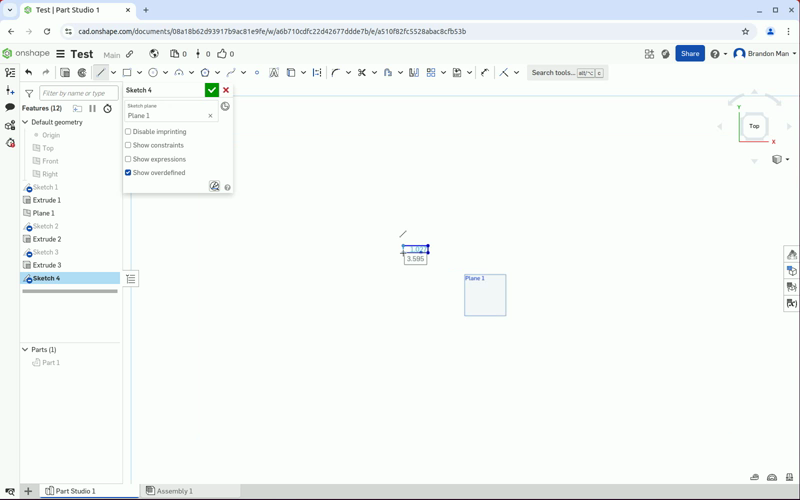
scroll(6)
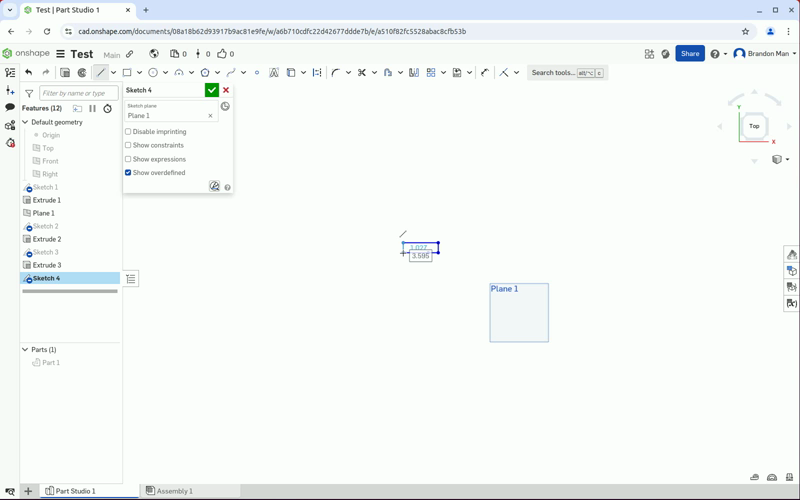
scroll(6)
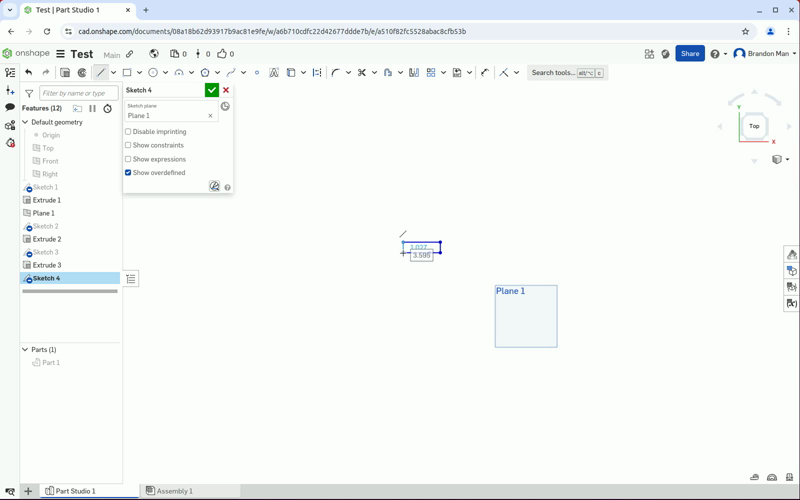
scroll(6)
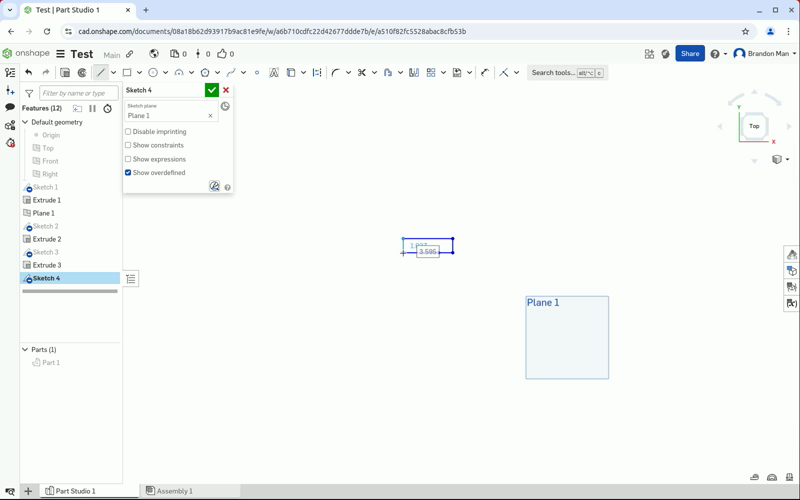
scroll(6)
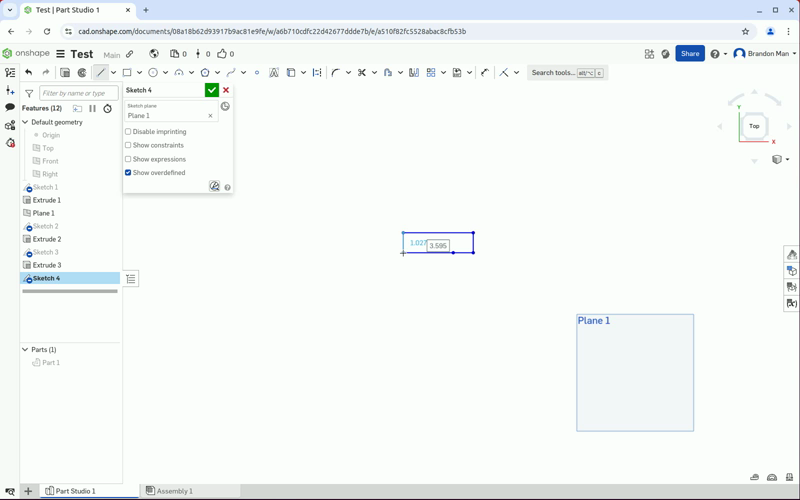
scroll(6)
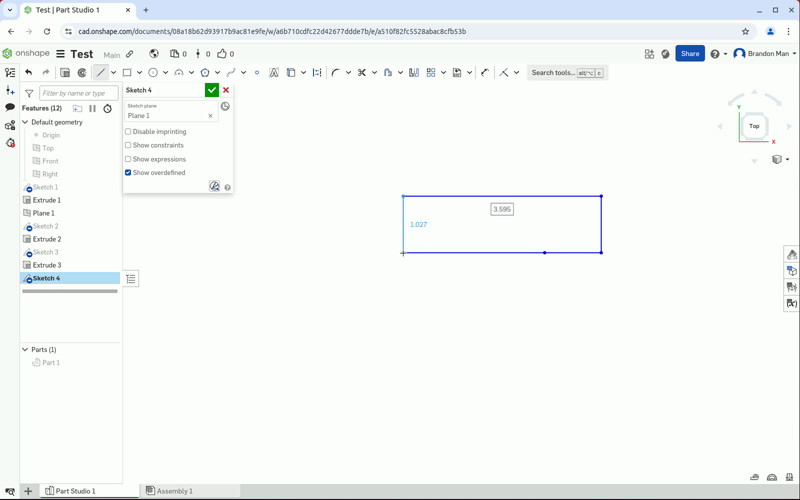
key_up(shift)
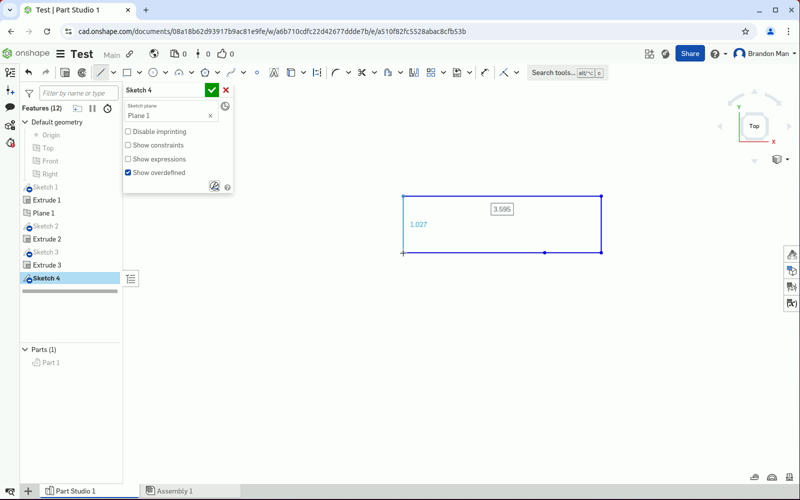
click(403, 252)
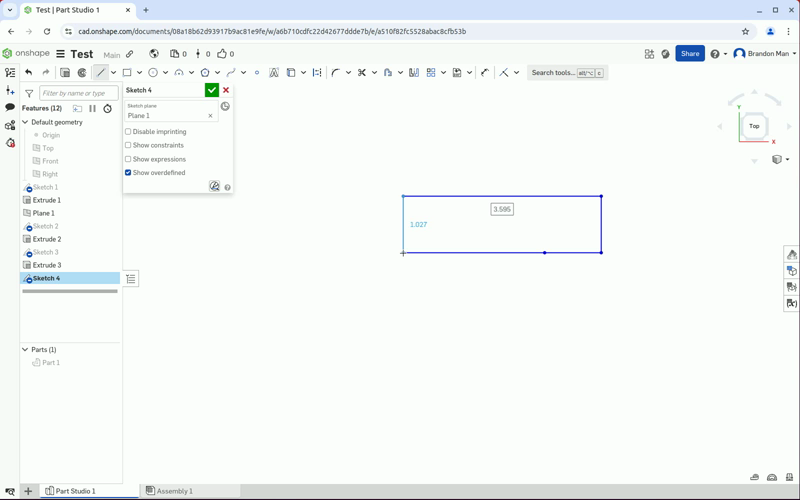
scroll(-6)
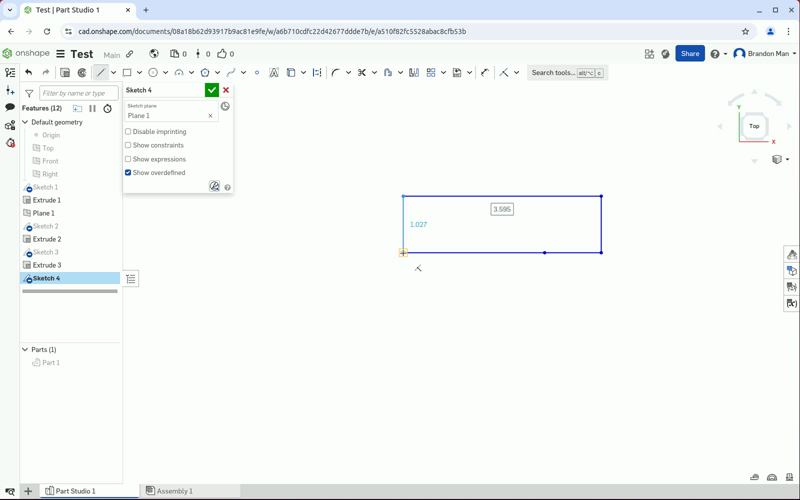
scroll(-6)
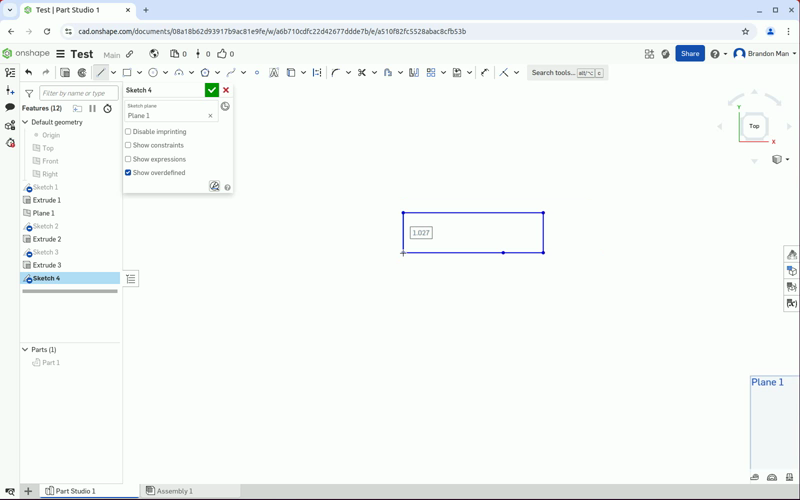
scroll(-6)
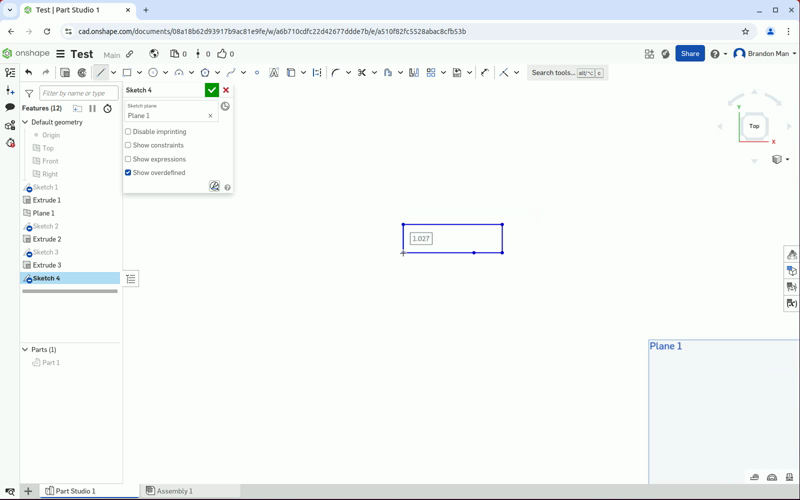
scroll(-6)
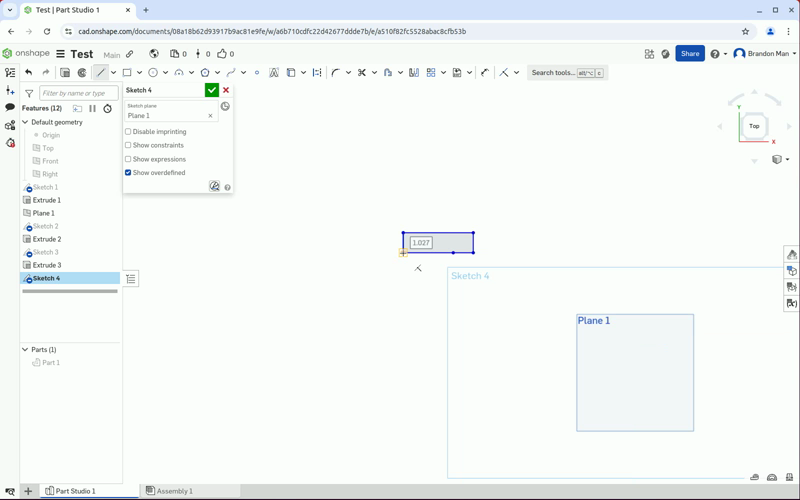
scroll(-6)
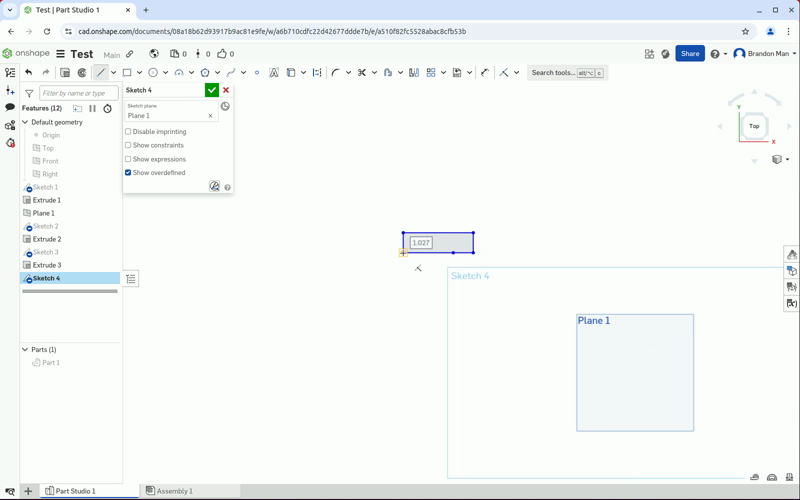
scroll(-6)
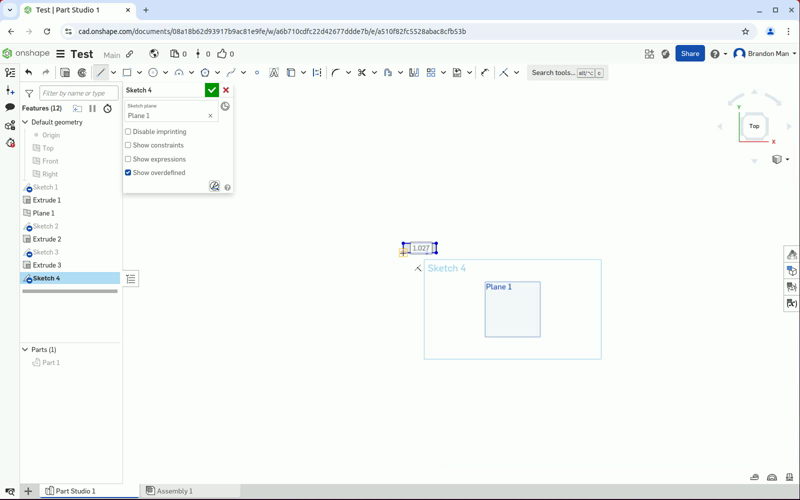
scroll(-6)
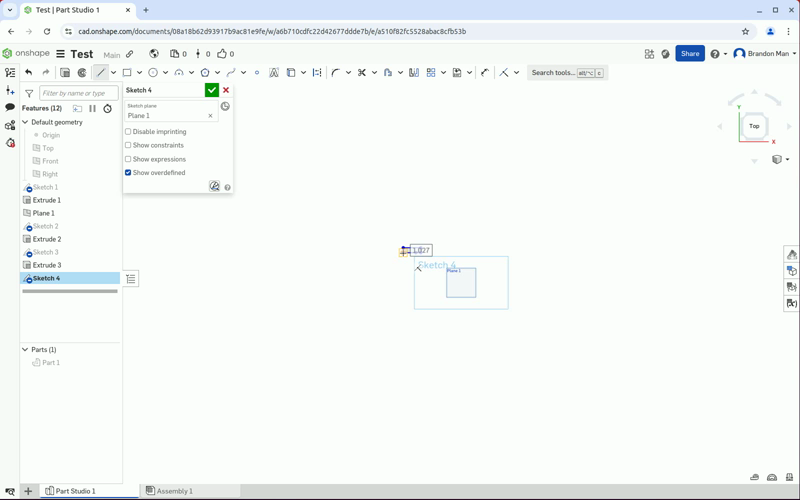
key(esc)
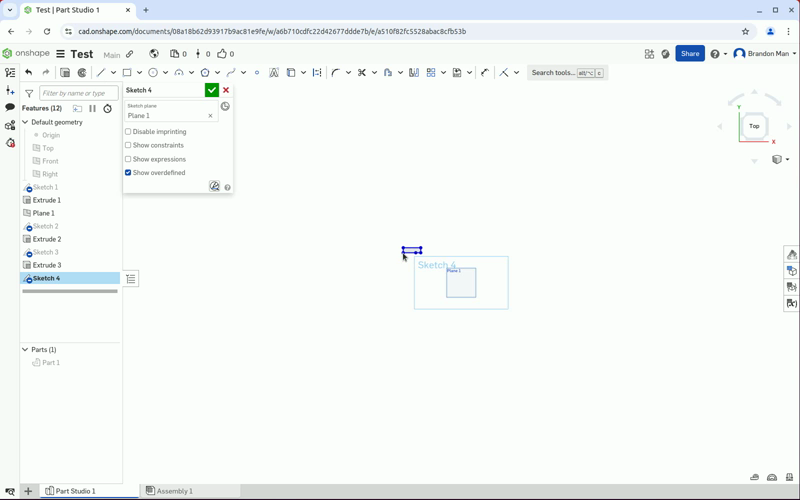
mouse_move(418, 249)
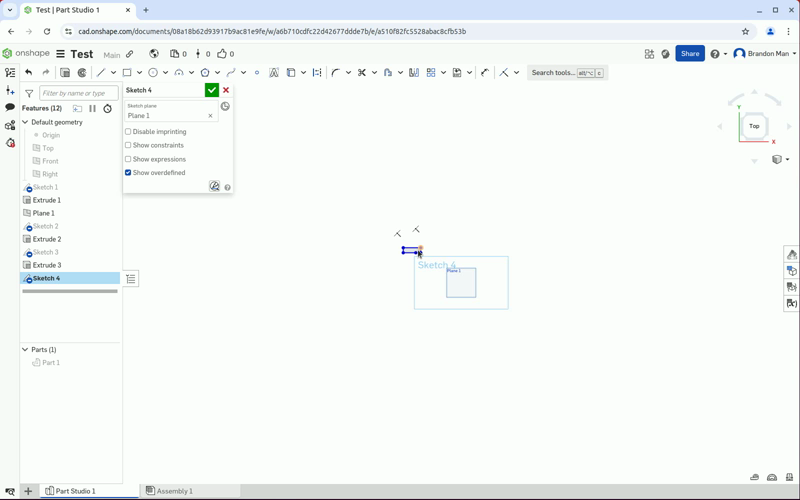
scroll(6)
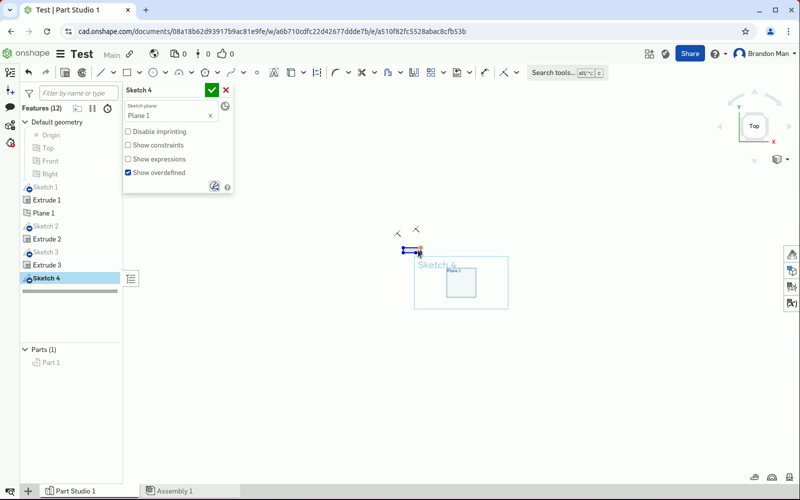
scroll(6)
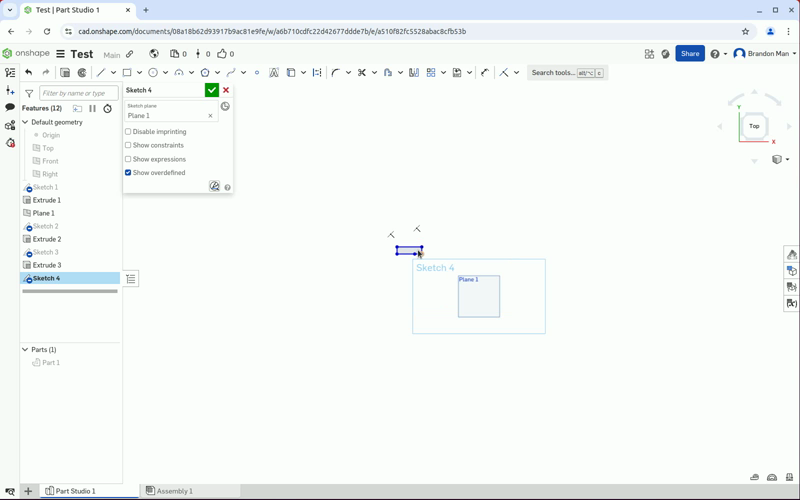
scroll(6)
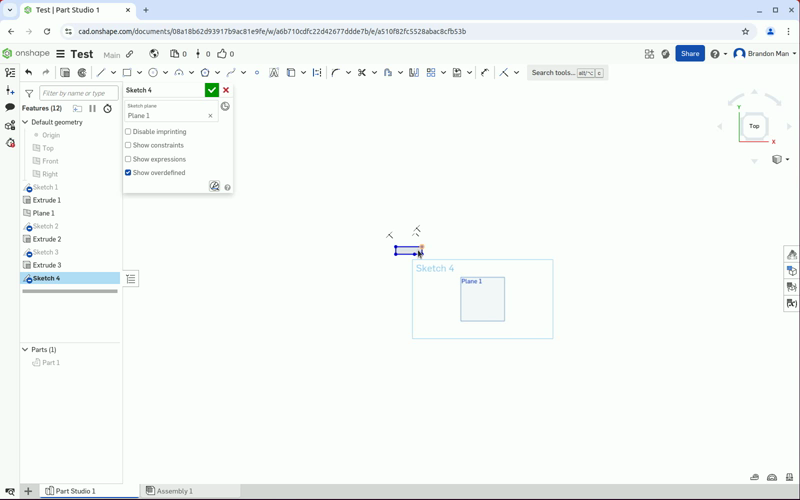
scroll(6)
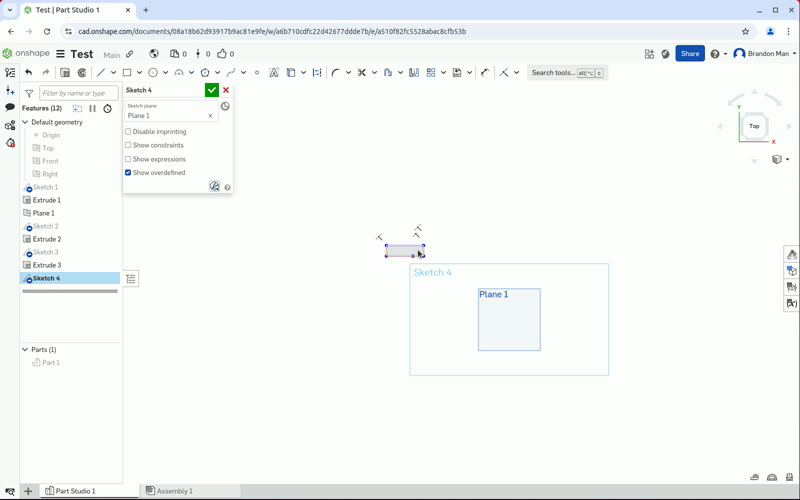
scroll(6)
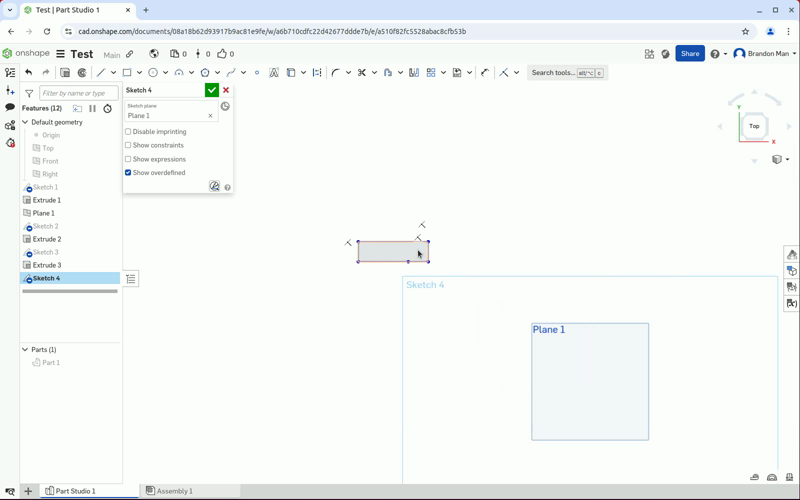
scroll(6)
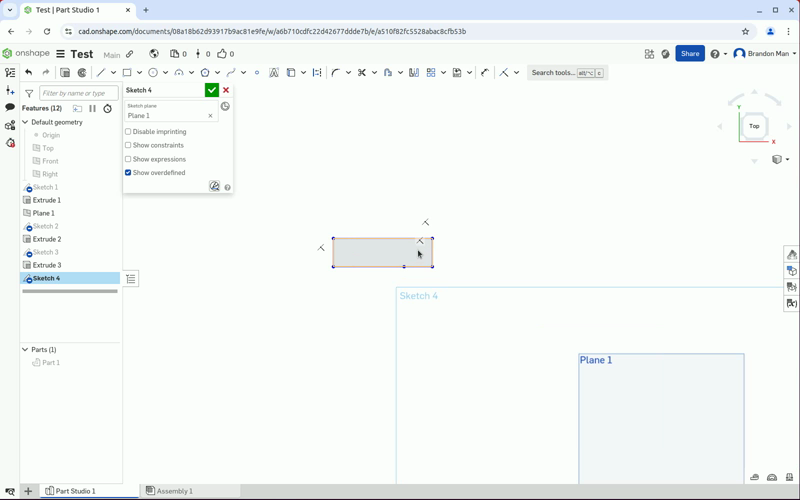
scroll(6)
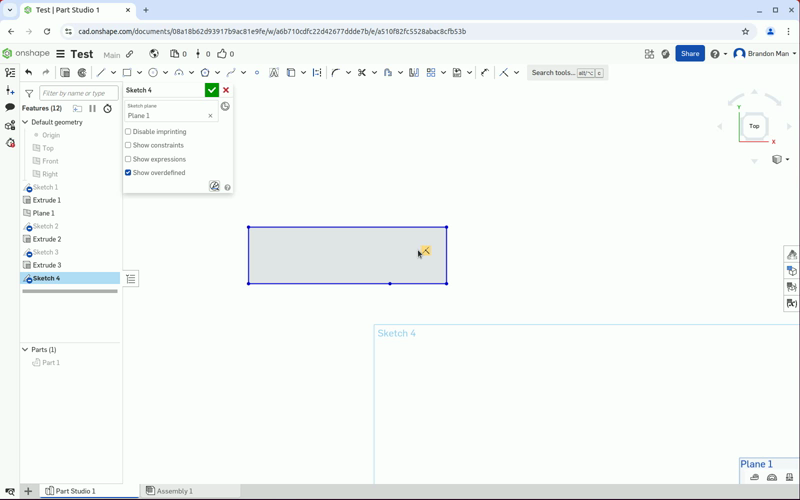
click(418, 249)
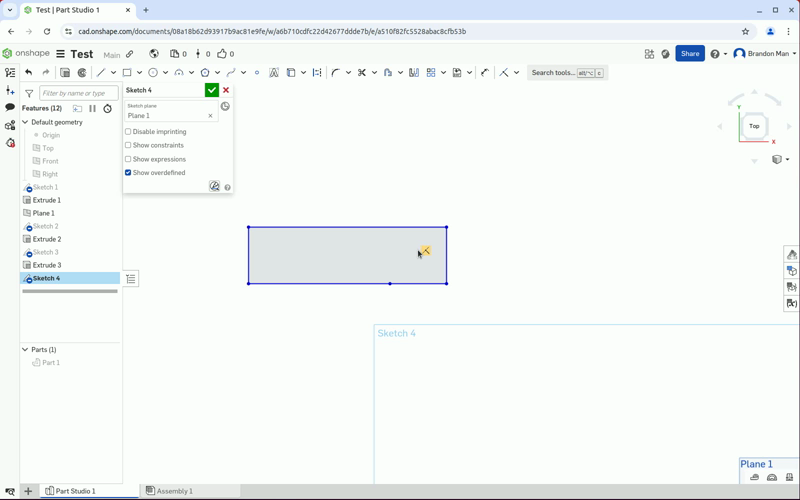
scroll(-6)
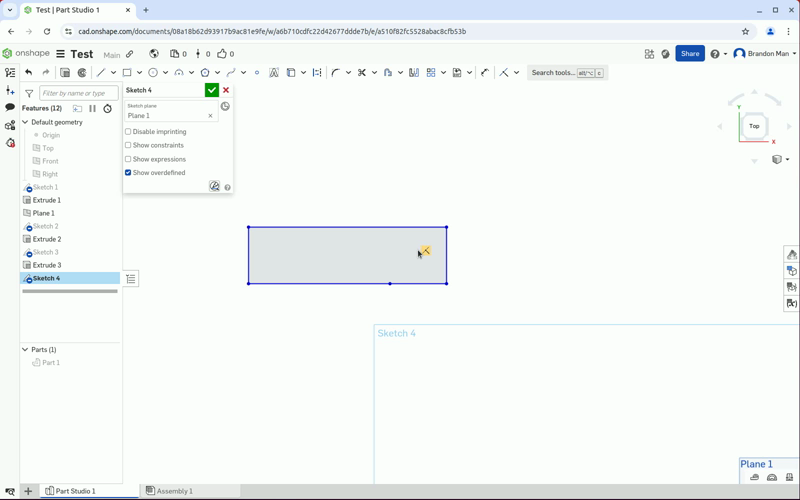
scroll(-6)
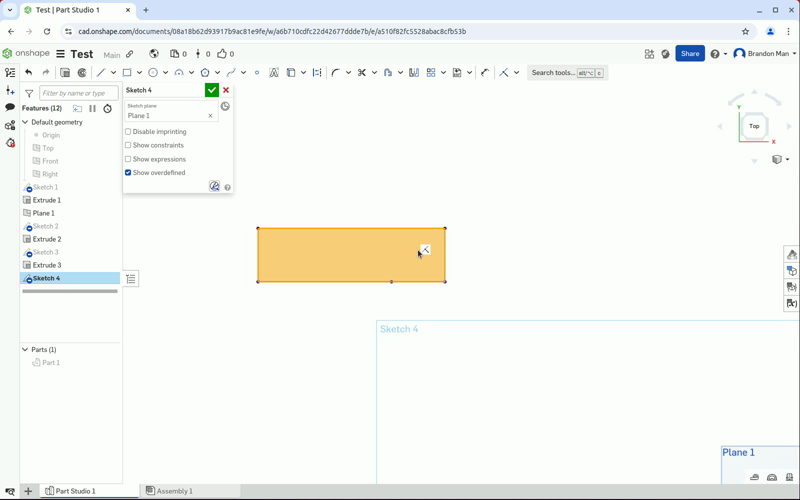
scroll(-6)
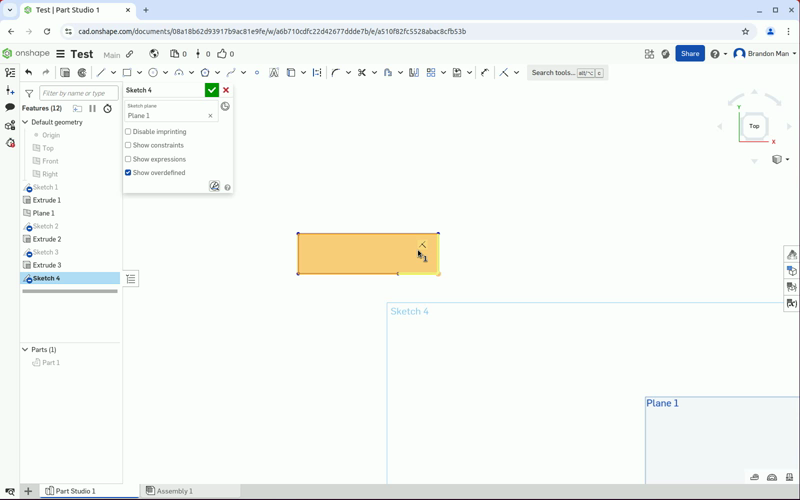
scroll(-6)
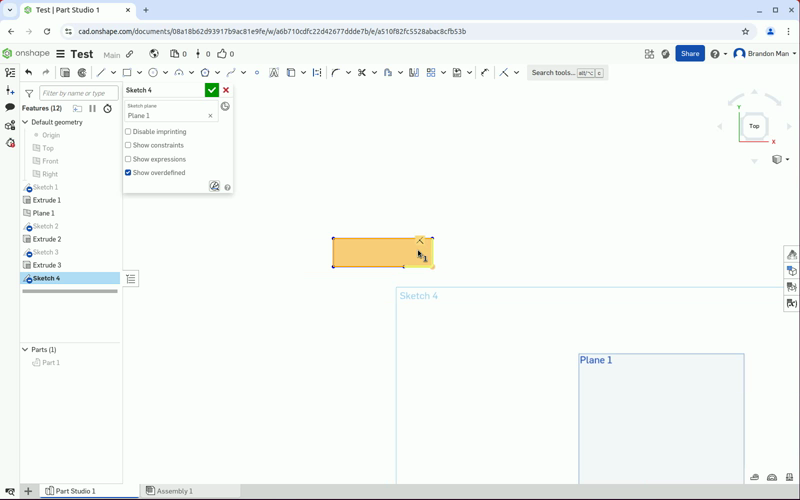
scroll(-6)
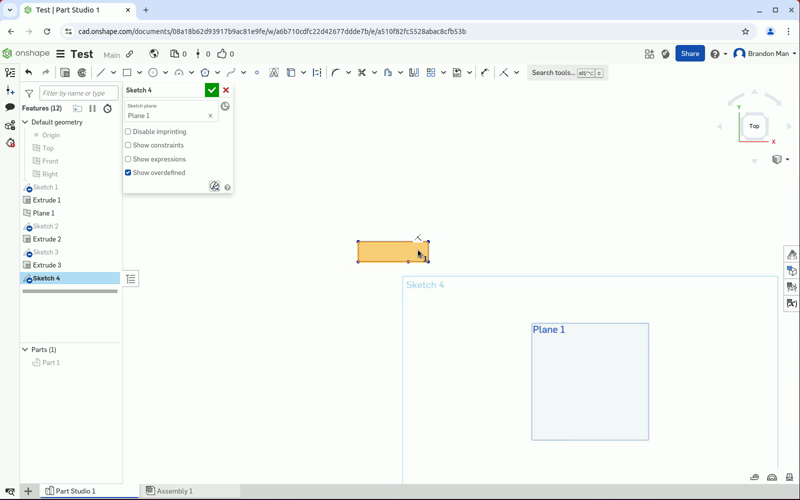
scroll(-6)
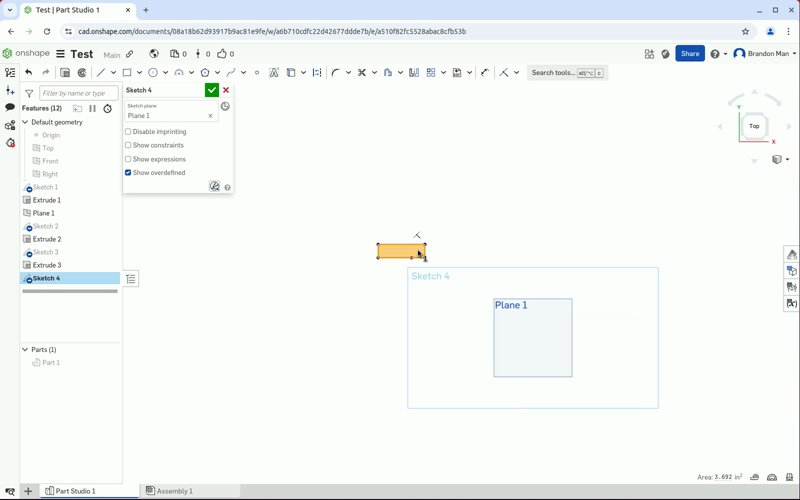
scroll(-6)
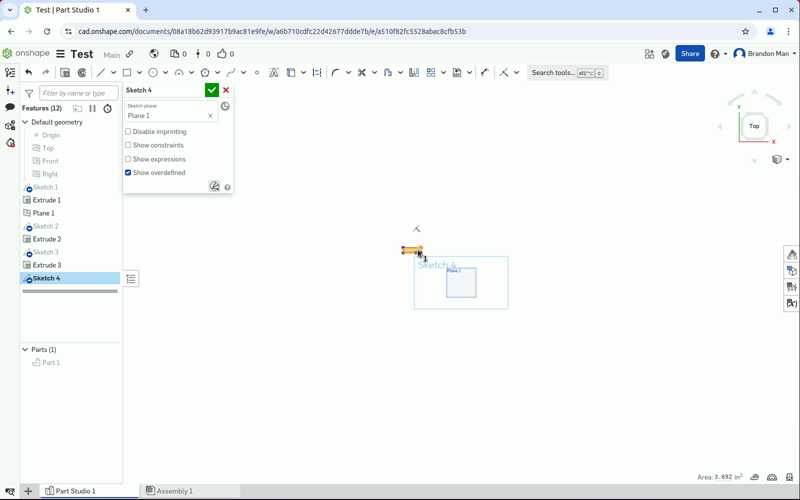
mouse_move(73, 352)
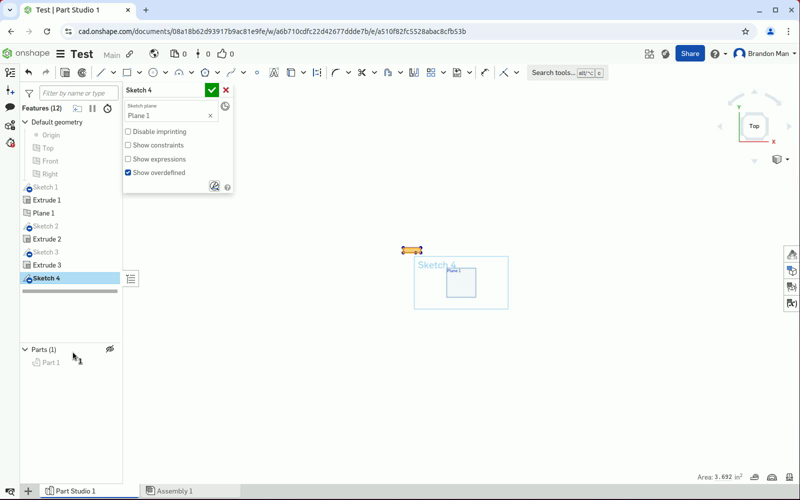
key(shift+y)
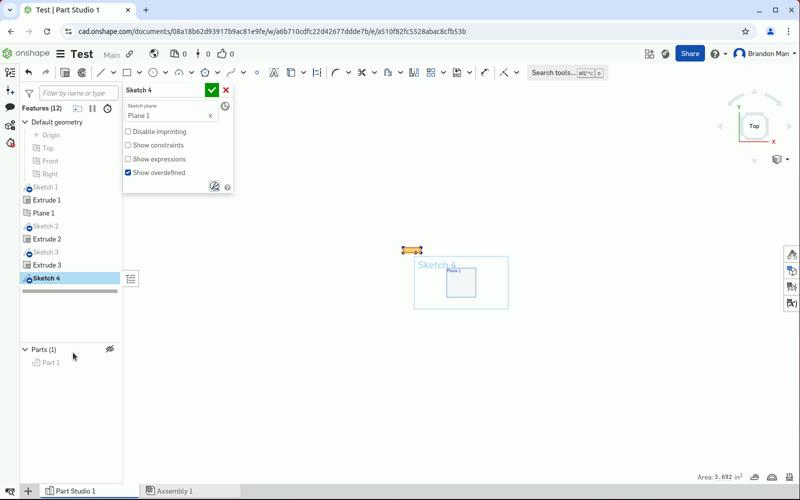
key(shift+e)
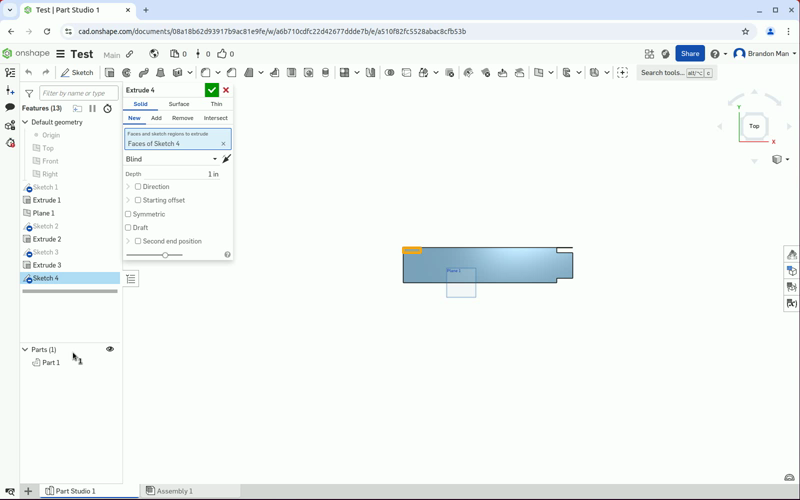
mouse_move(143, 106)
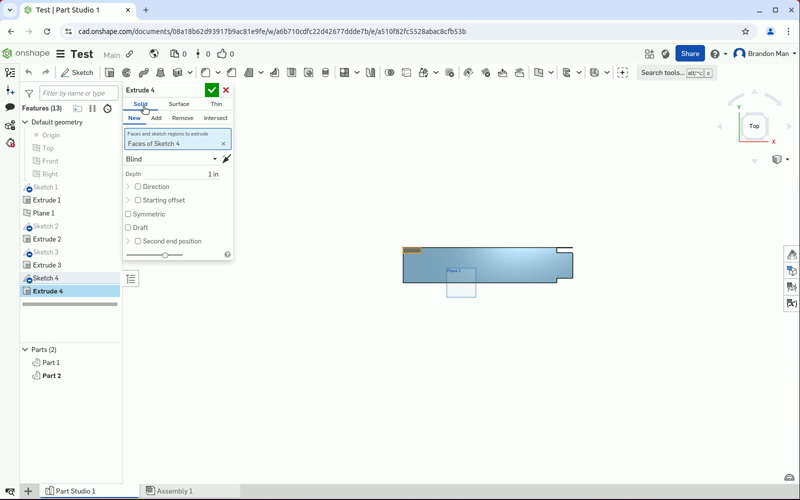
click(143, 106)
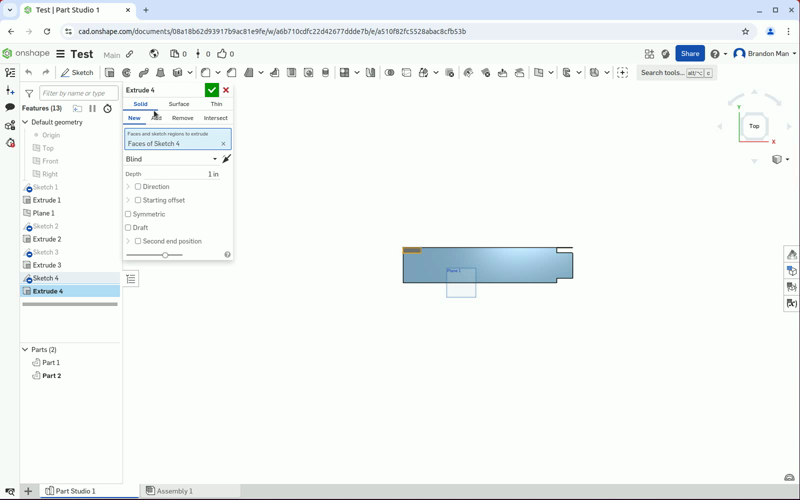
mouse_move(186, 120)
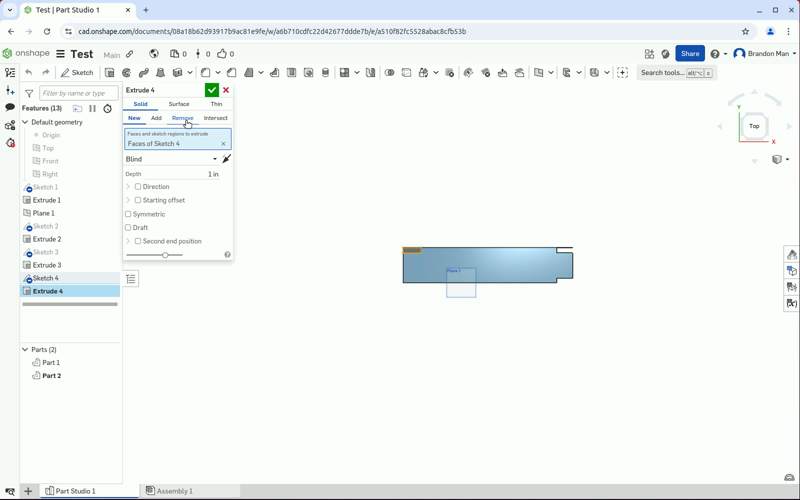
click(186, 120)
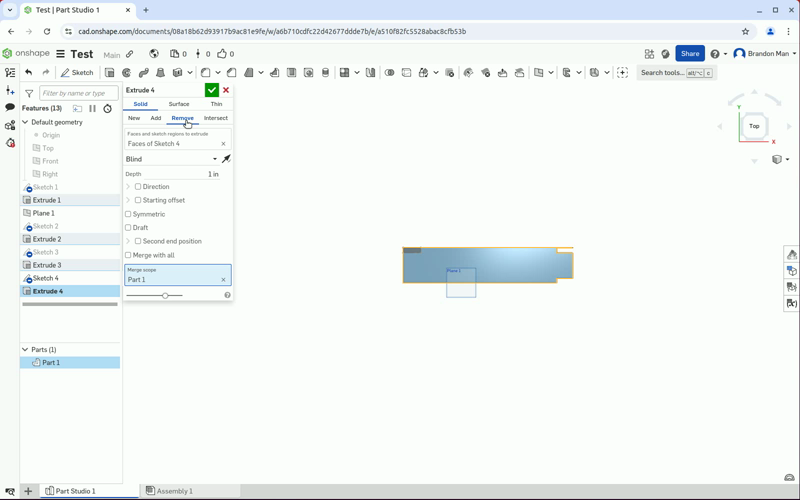
key(tab, 4)
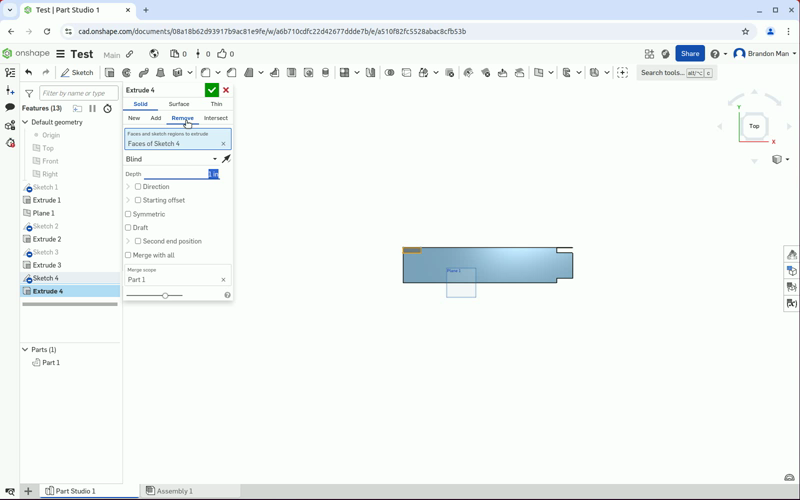
text(3.37)
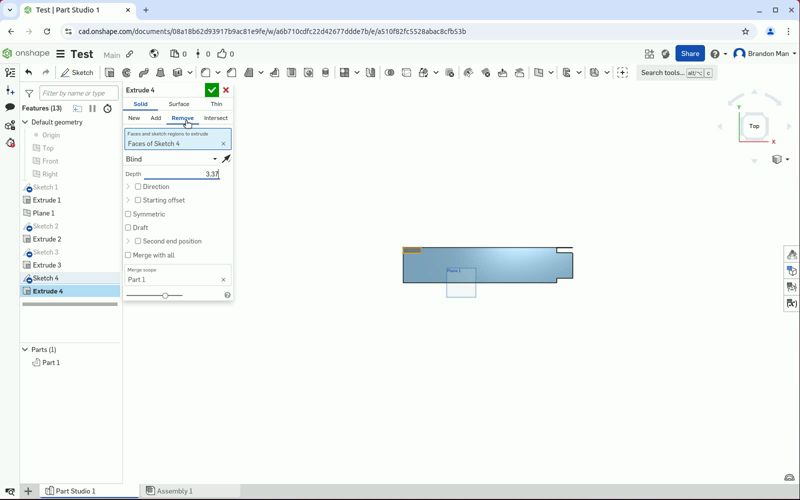
key(tab, 6)
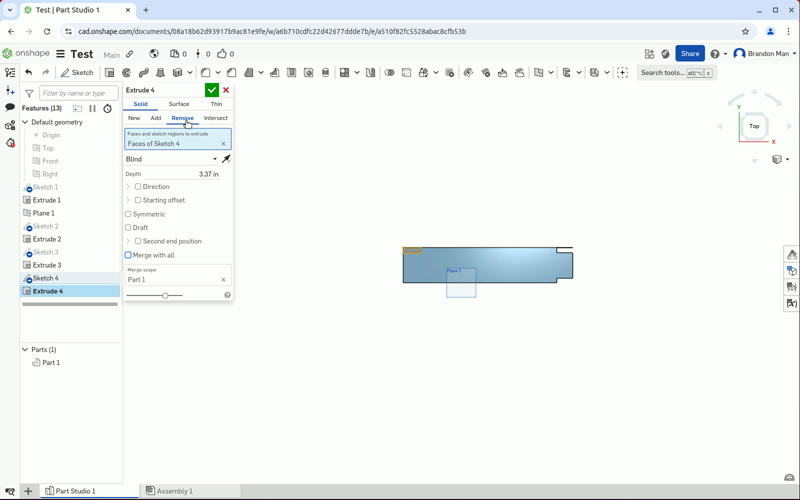
key(space)
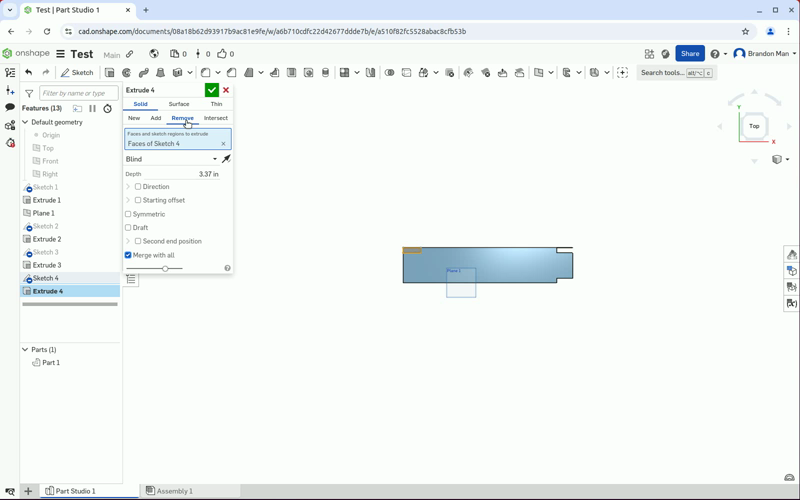
key(enter)
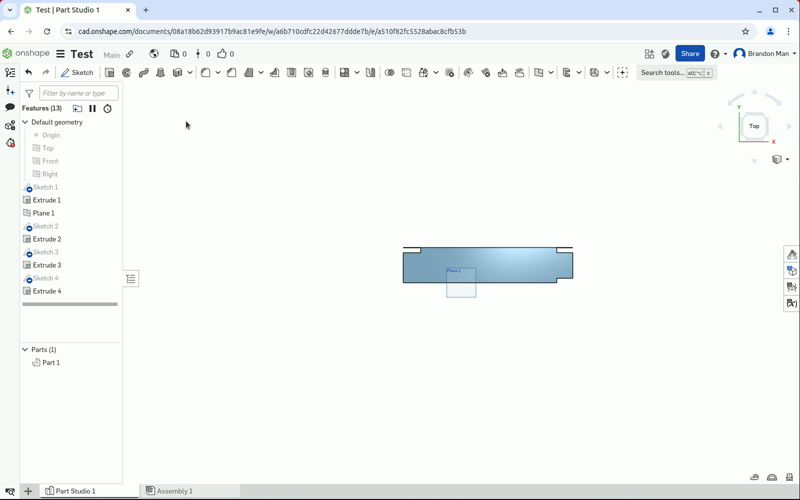
key(shift+h)
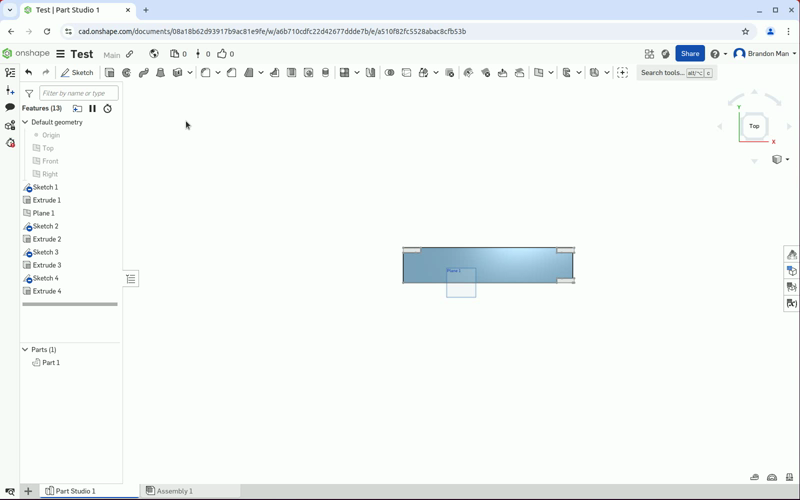
key(shift+h)
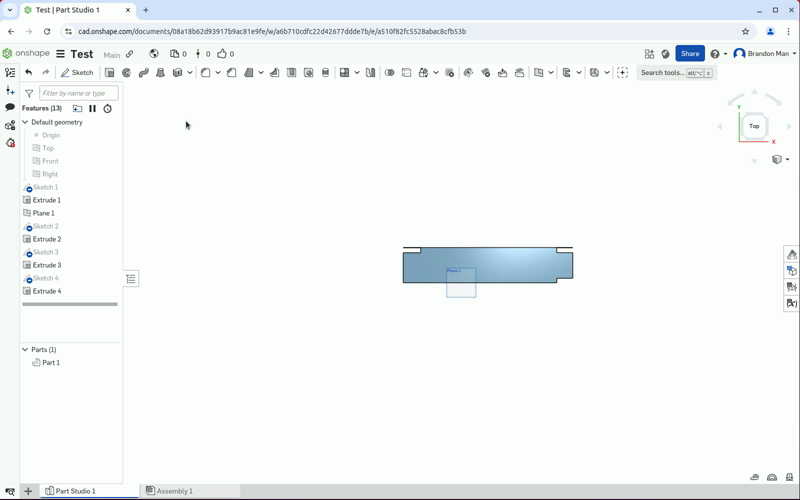
mouse_move(73, 189)
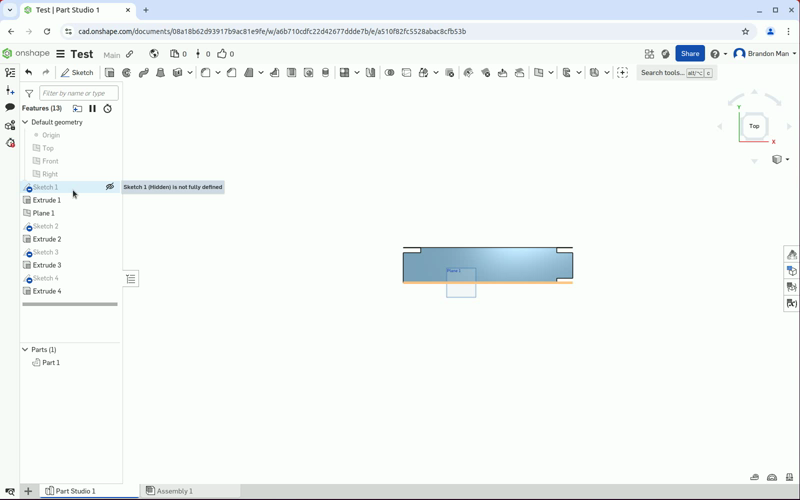
click(73, 189)
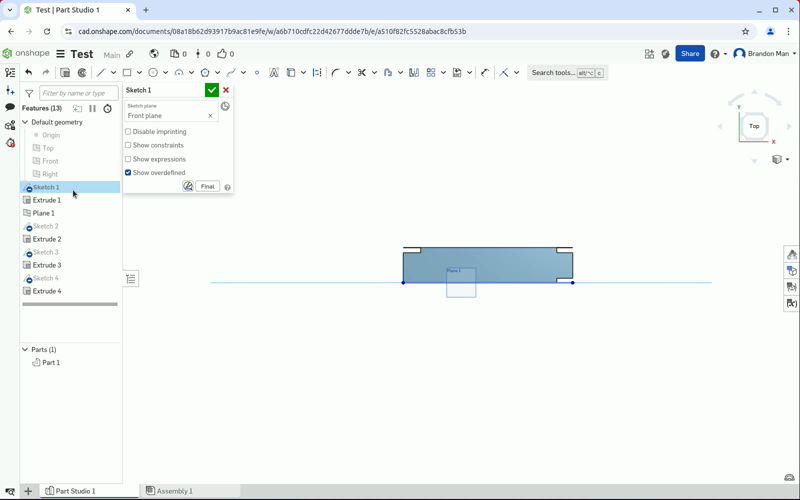
mouse_move(229, 92)
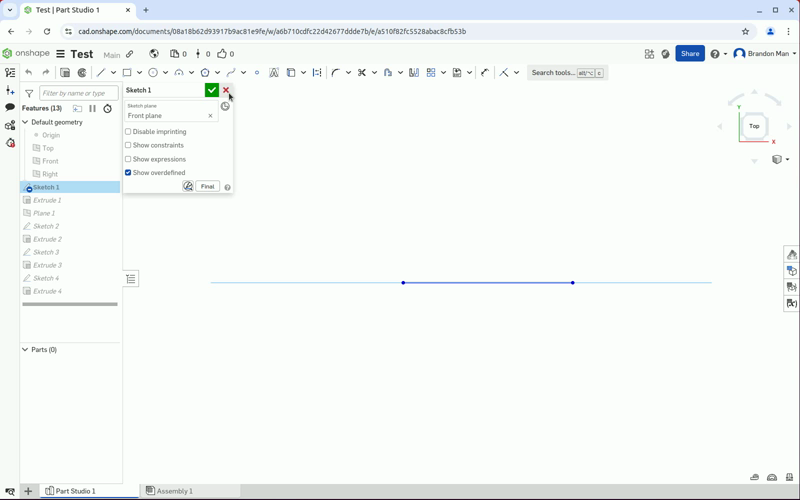
click(229, 92)
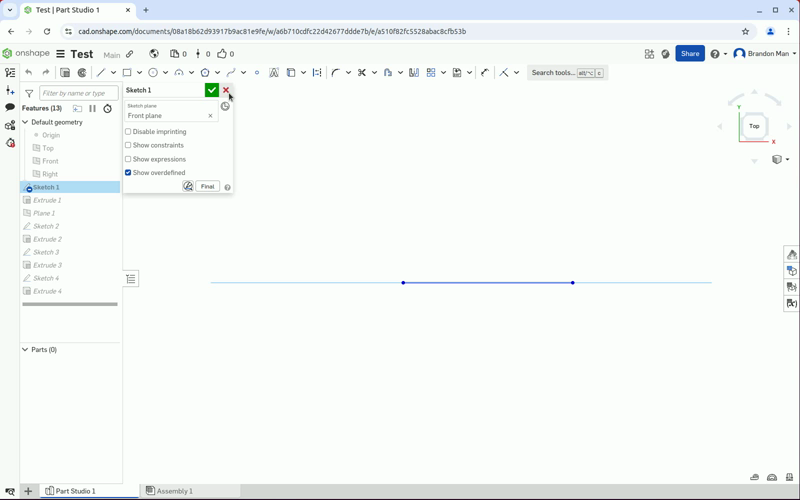
key(shift+s)
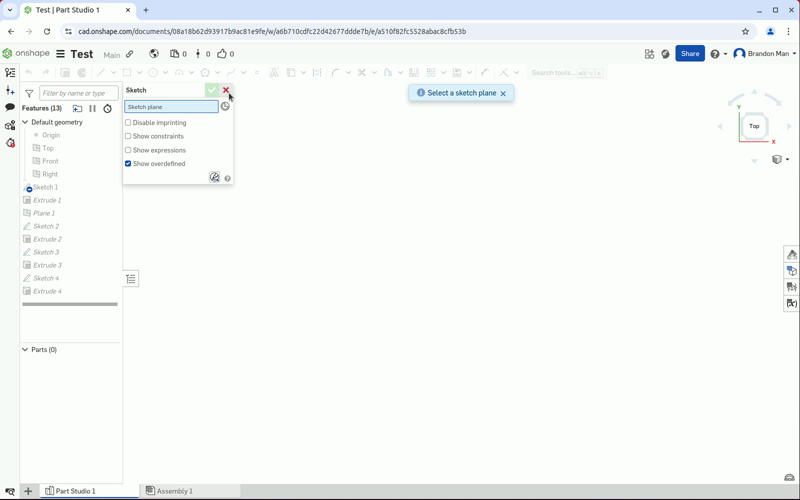
mouse_move(73, 215)
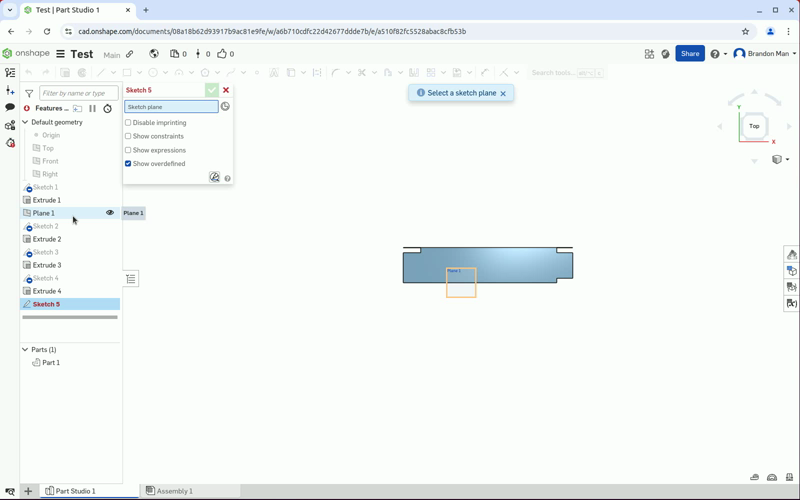
click(73, 215)
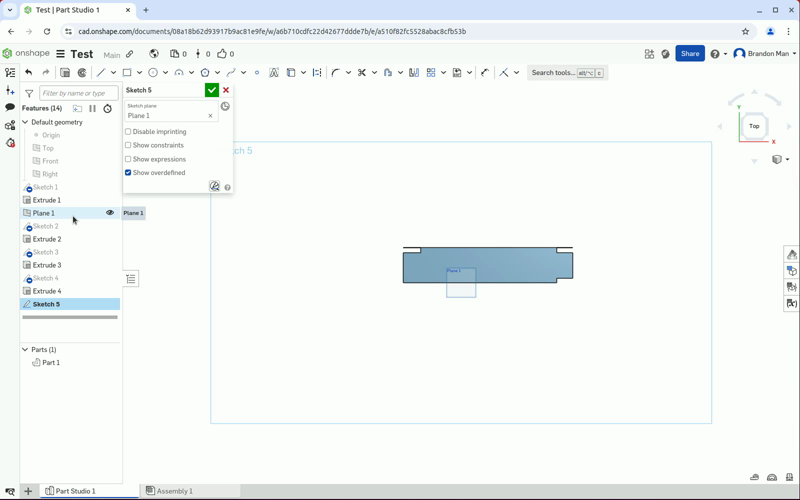
mouse_move(73, 352)
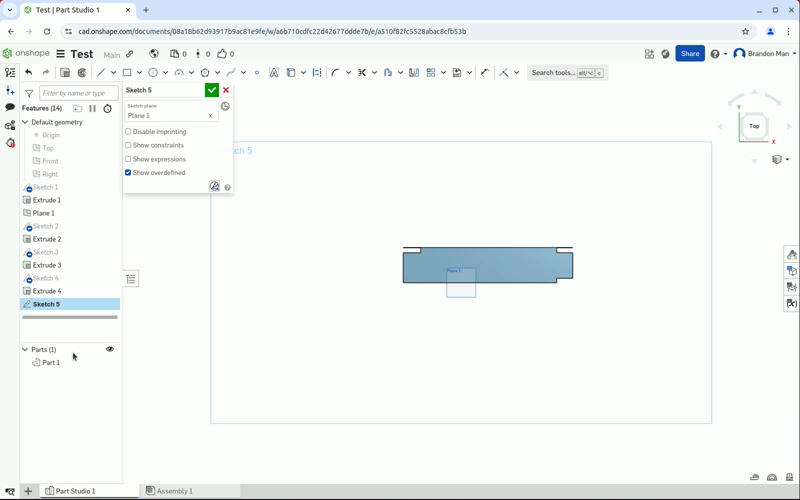
key(y)
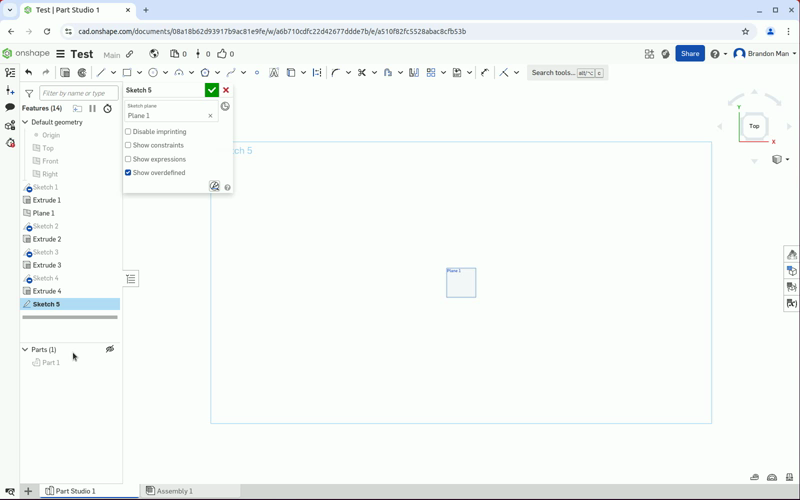
key(l)
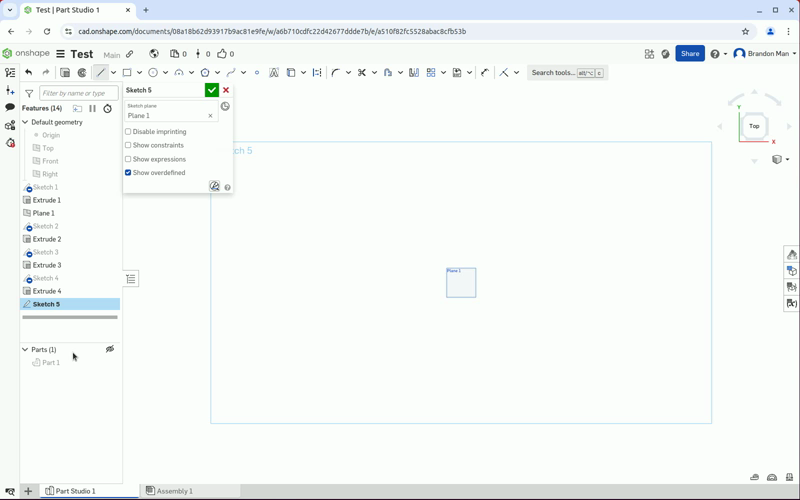
key_down(shift)
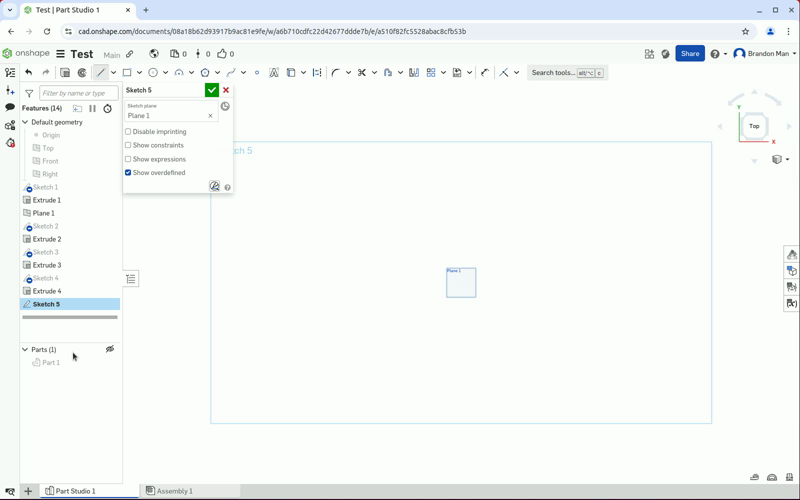
mouse_move(403, 282)
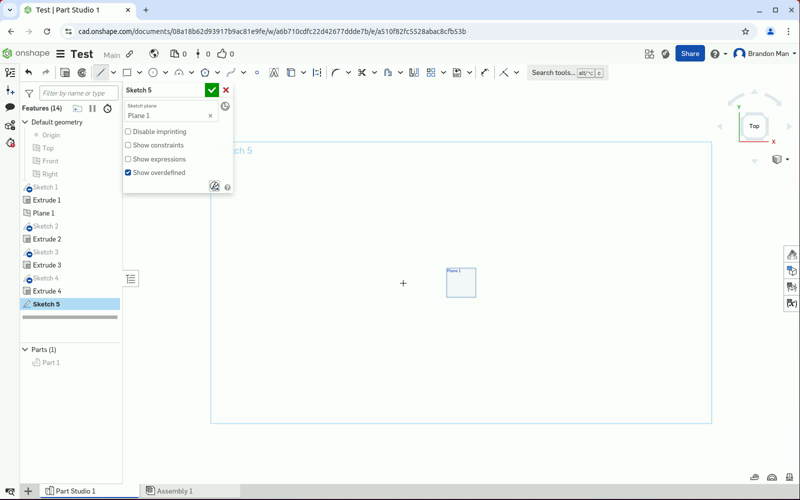
click(403, 282)
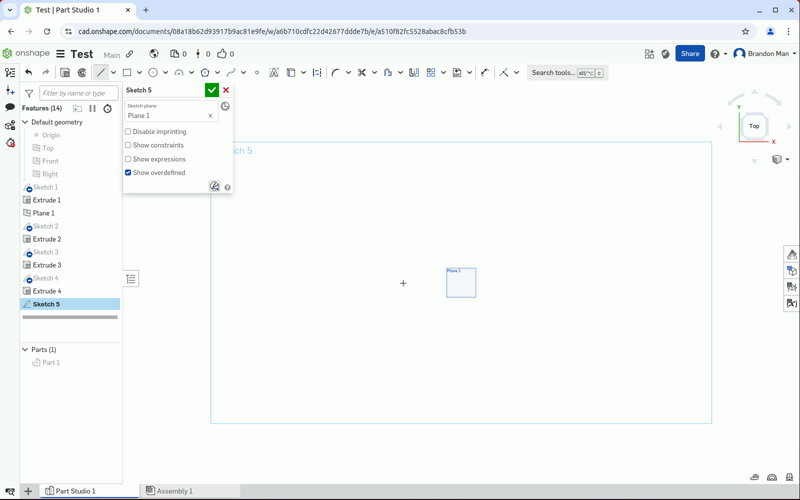
key_up(shift)
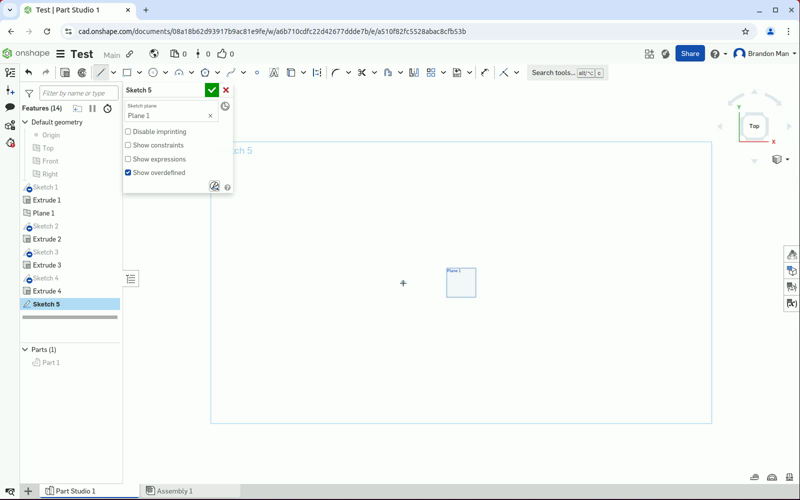
key_down(shift)
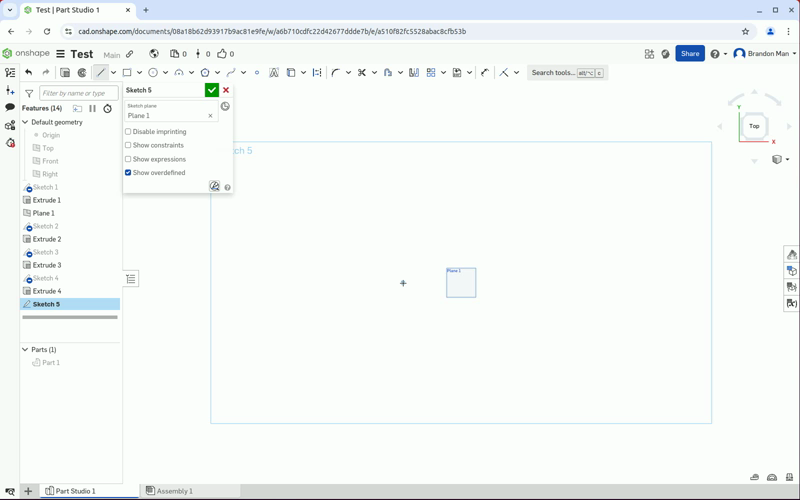
mouse_move(433, 282)
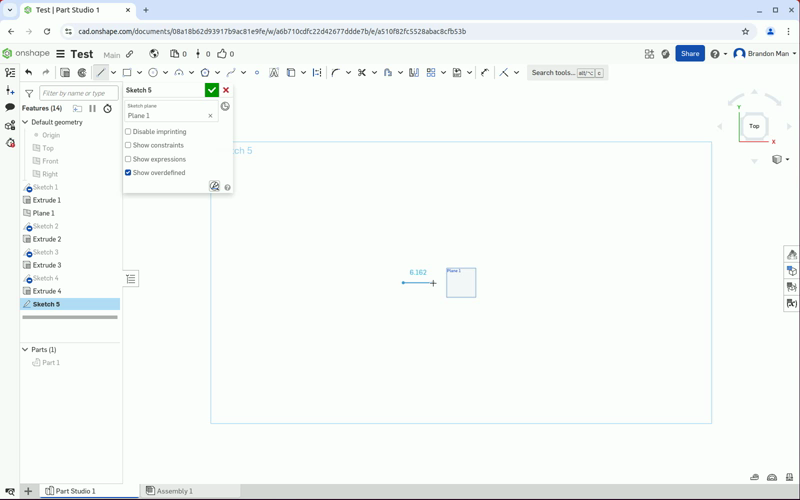
mouse_move(420, 282)
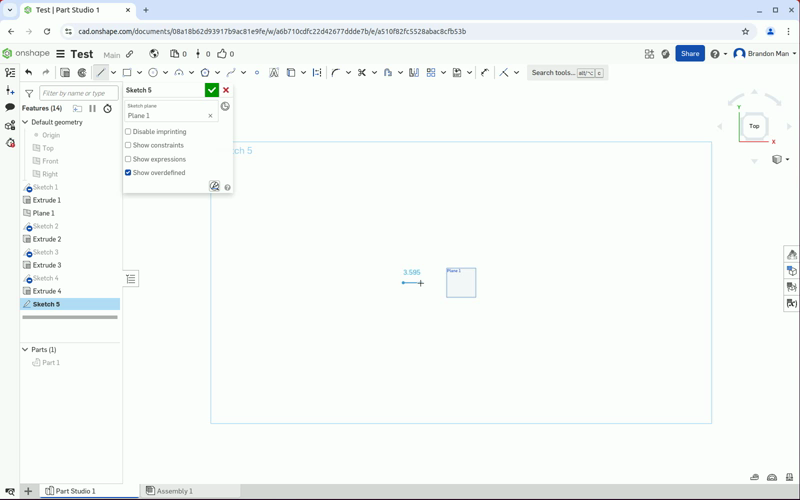
click(420, 282)
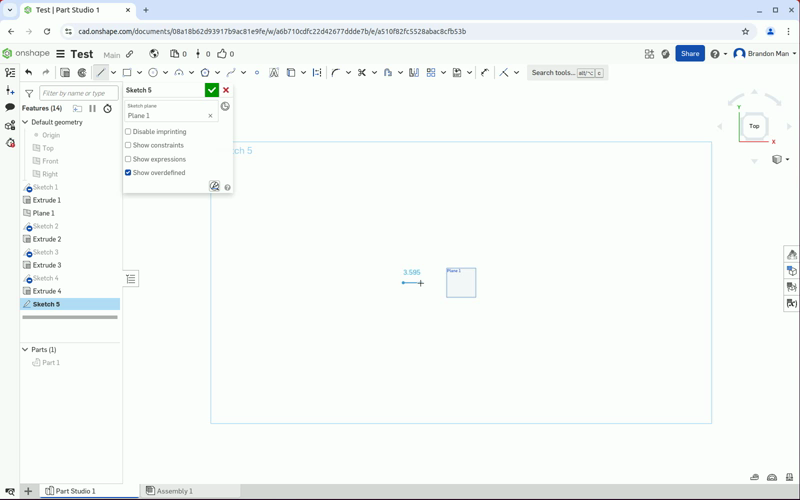
key_up(shift)
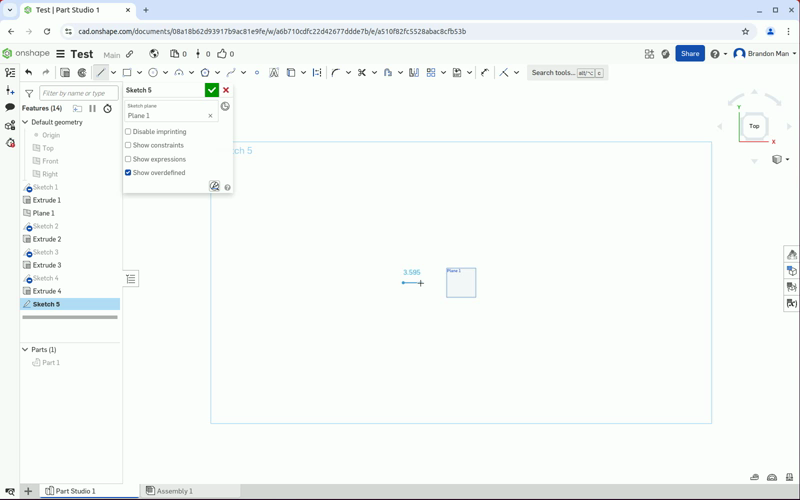
key_down(shift)
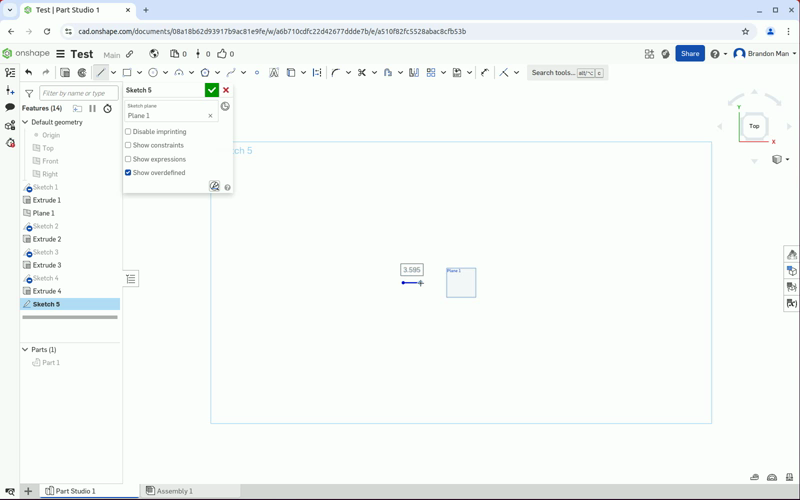
mouse_move(450, 282)
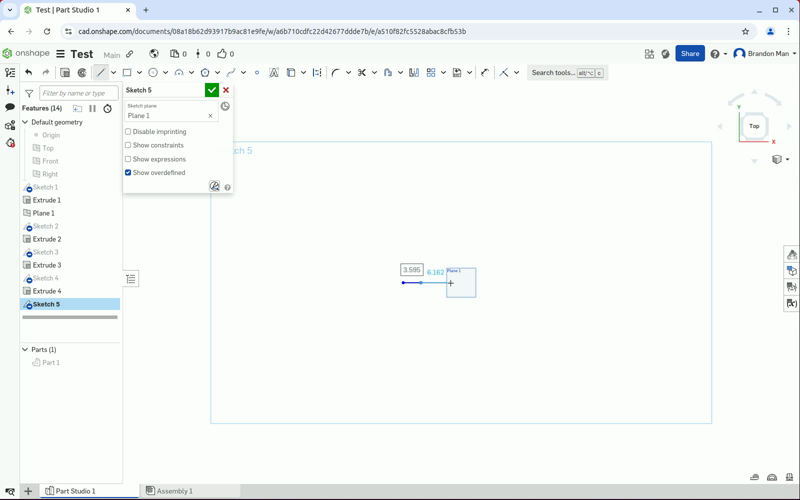
mouse_move(420, 278)
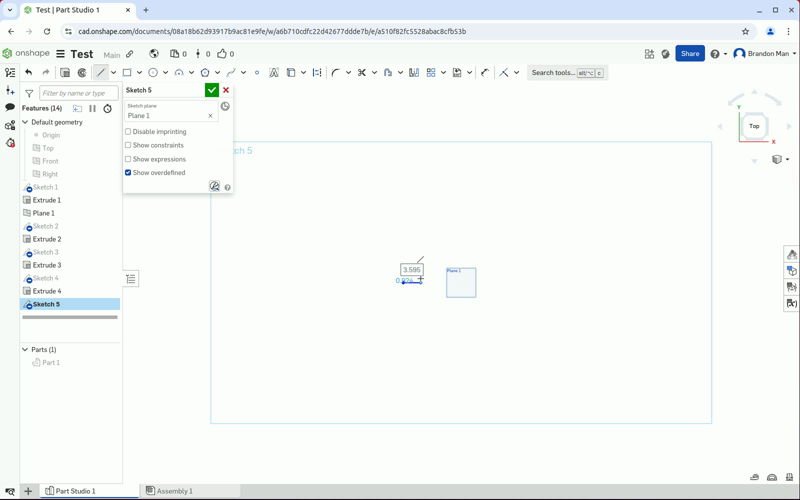
scroll(6)
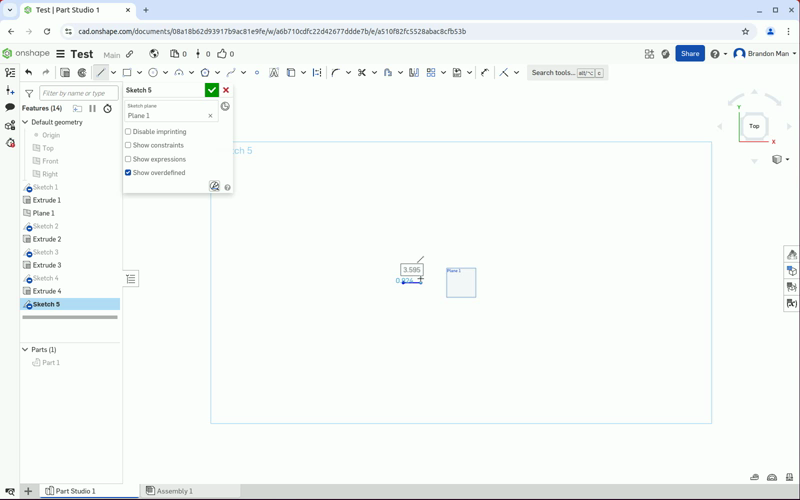
scroll(6)
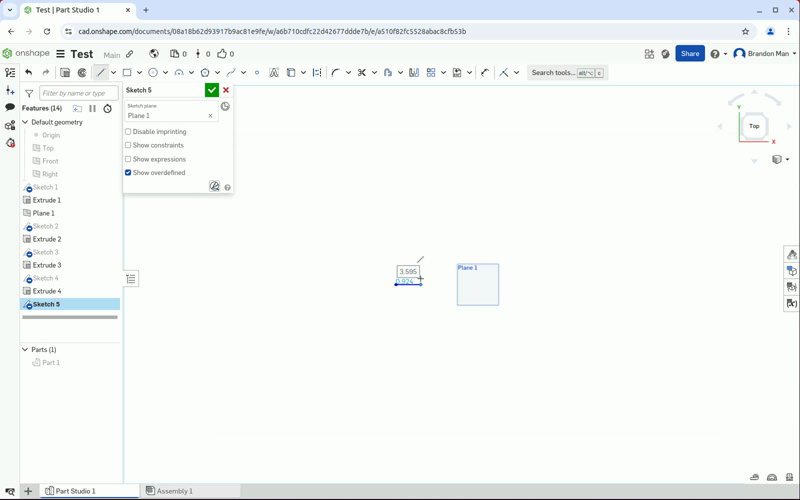
scroll(6)
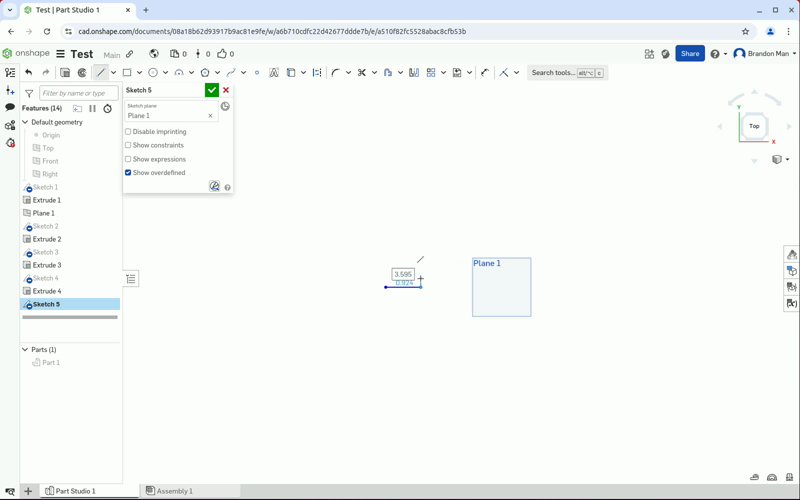
scroll(6)
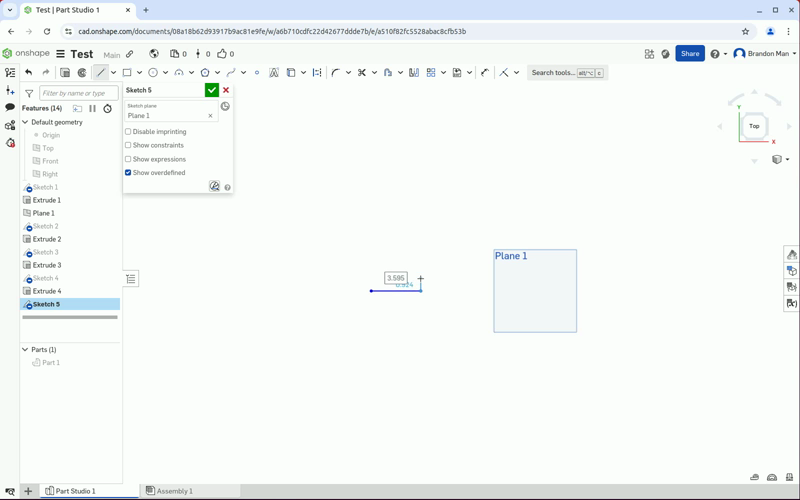
scroll(6)
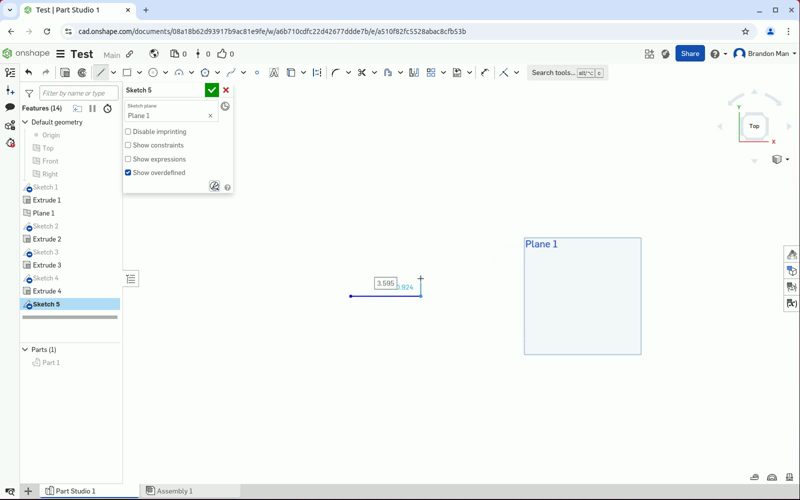
scroll(6)
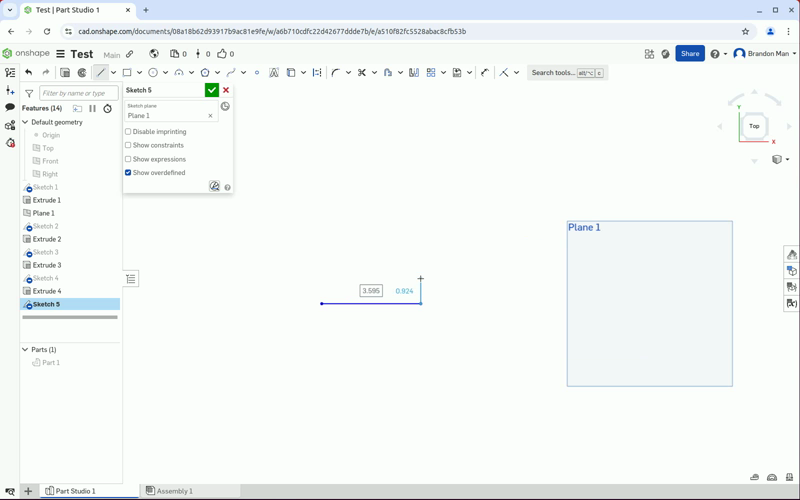
scroll(6)
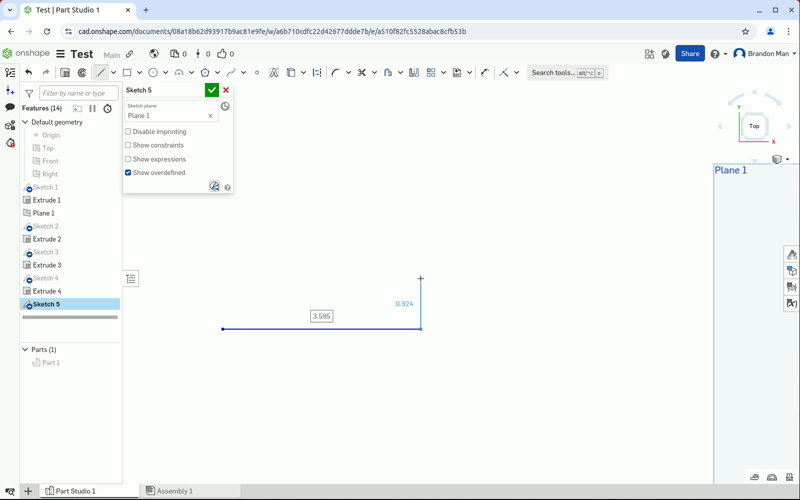
click(420, 278)
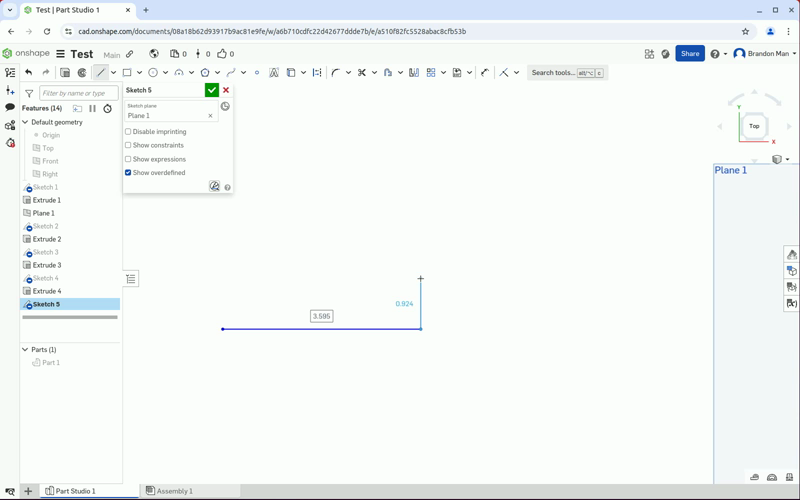
scroll(-6)
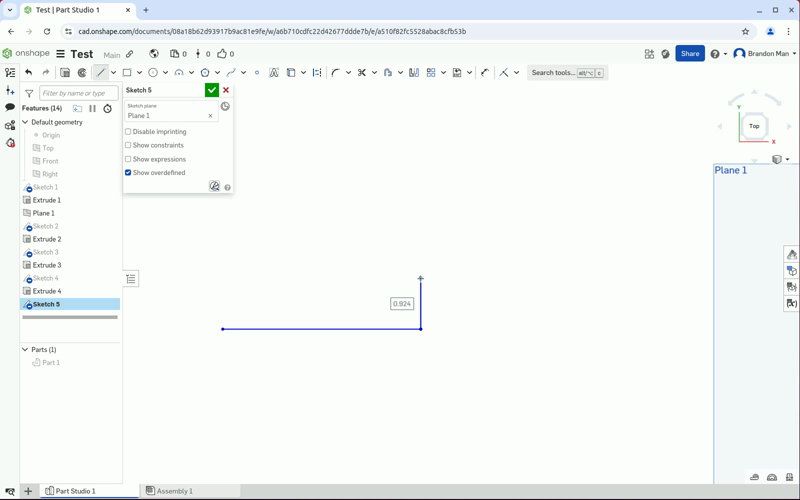
scroll(-6)
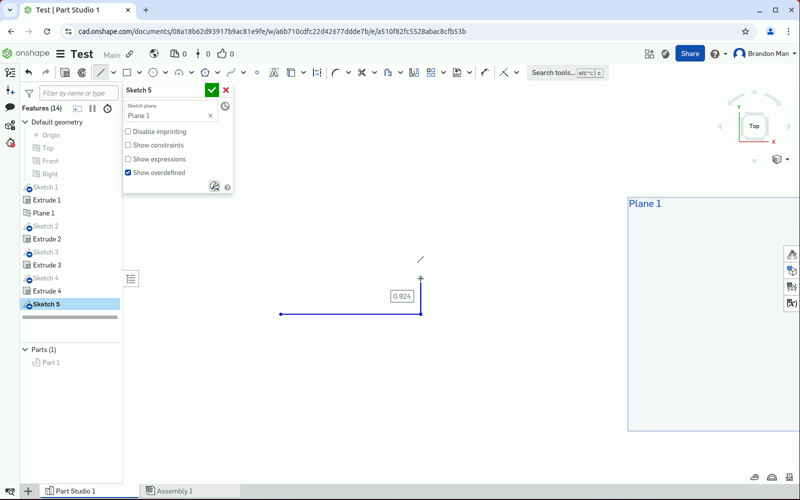
scroll(-6)
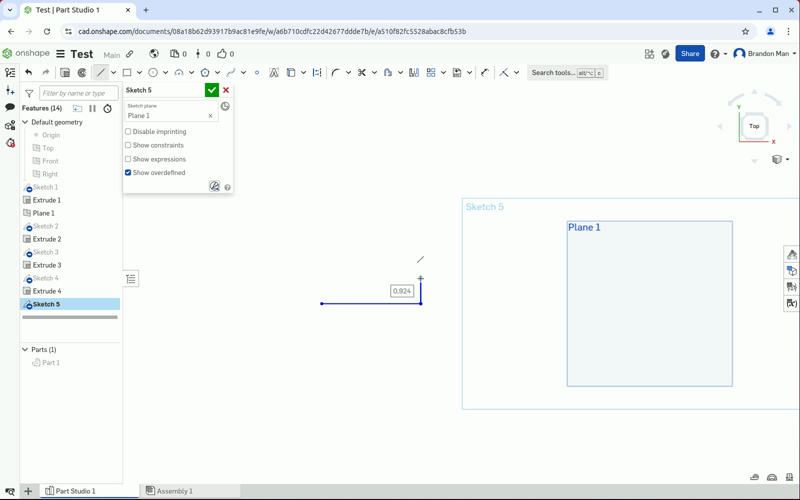
scroll(-6)
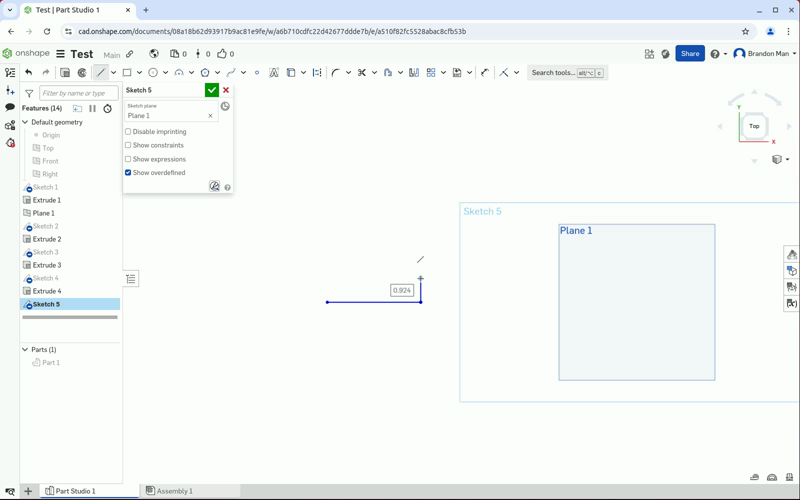
scroll(-6)
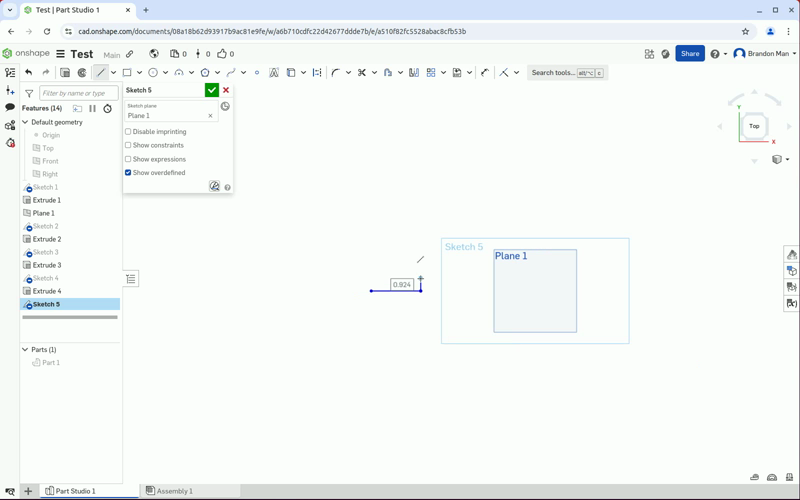
scroll(-6)
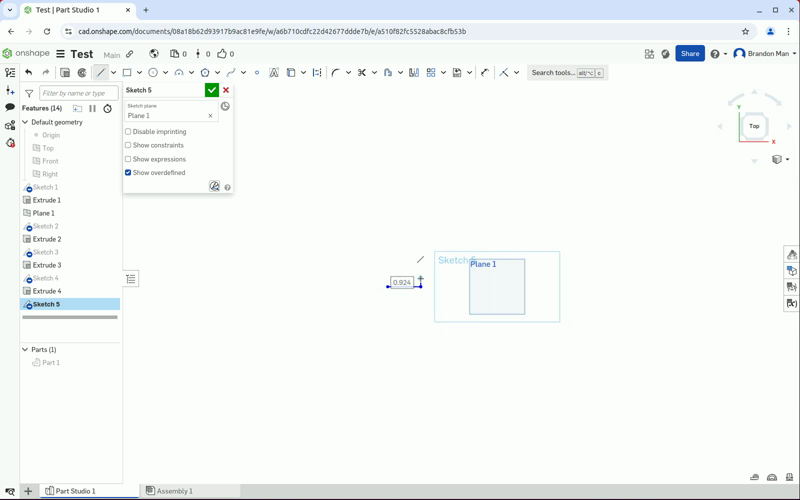
scroll(-6)
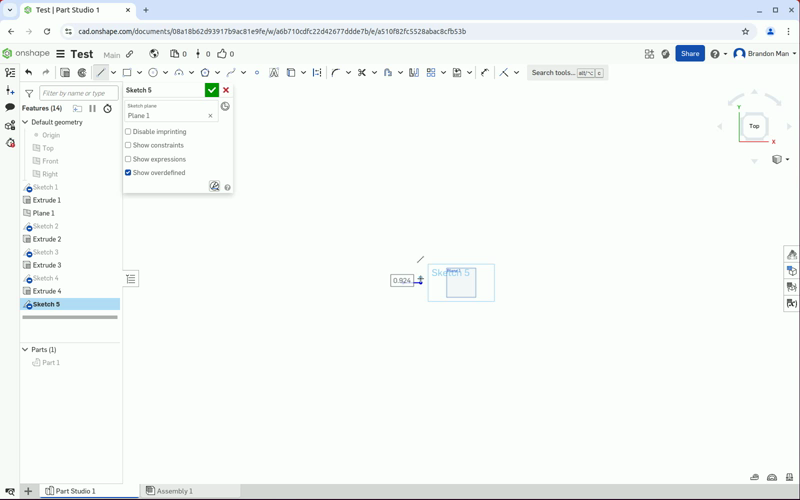
key_up(shift)
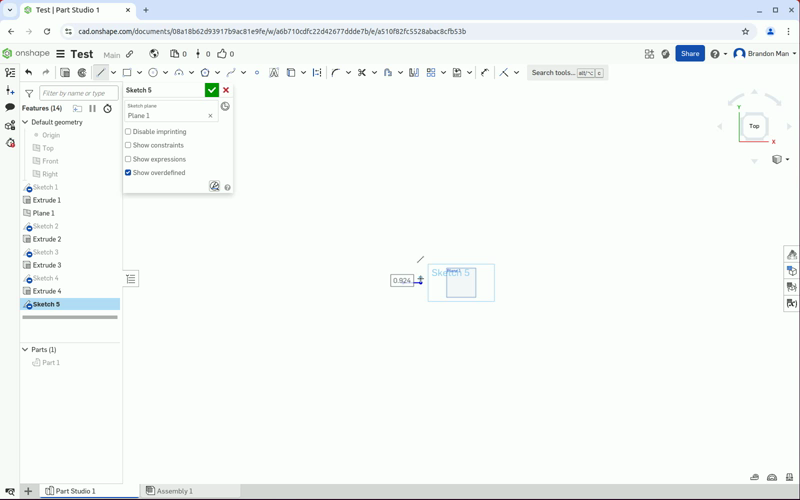
key_down(shift)
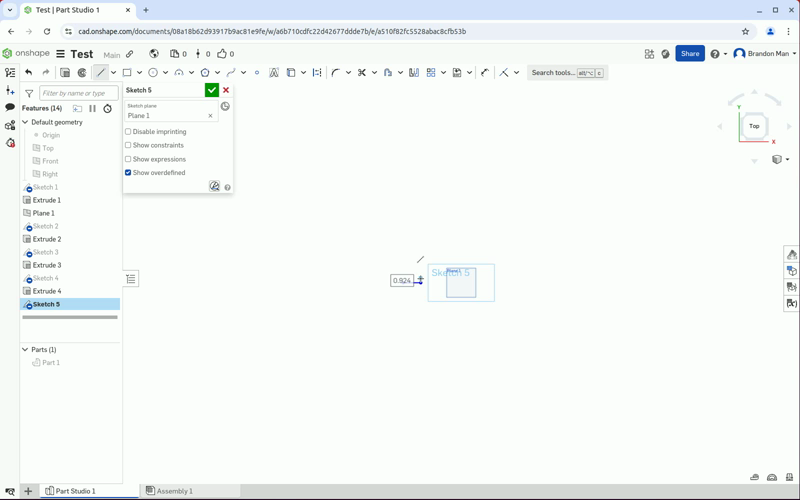
mouse_move(450, 278)
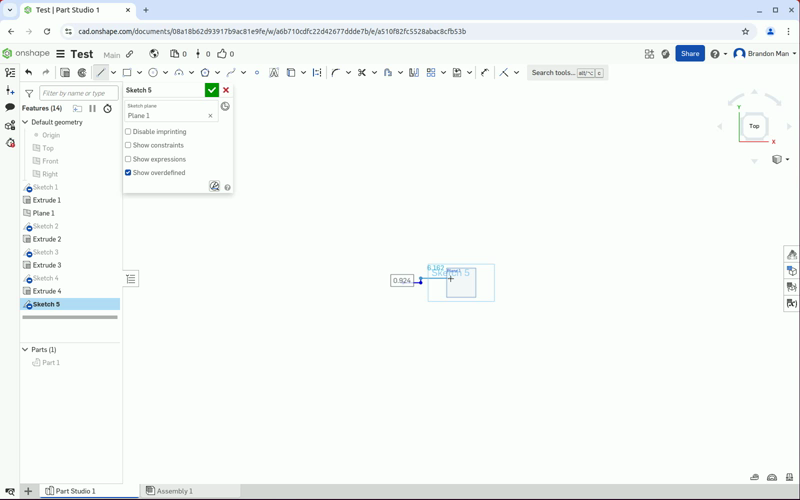
mouse_move(415, 278)
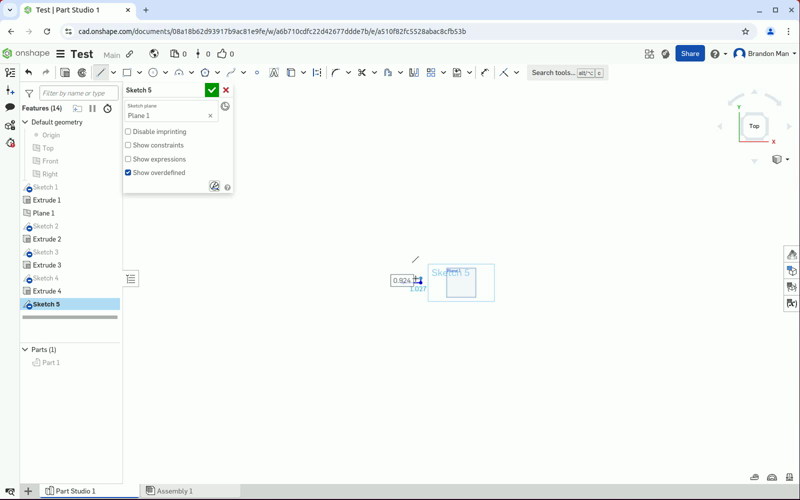
scroll(6)
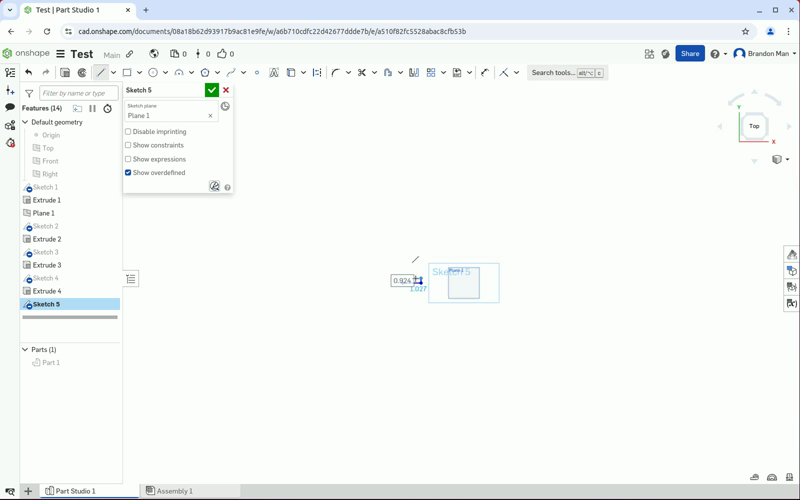
scroll(6)
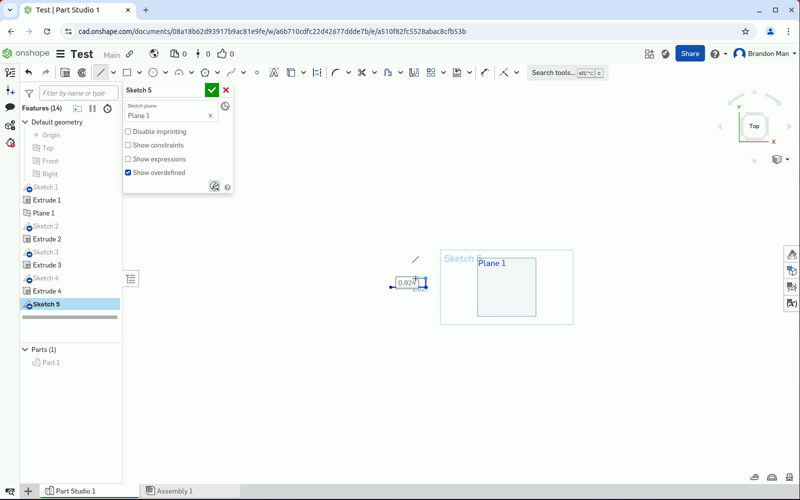
scroll(6)
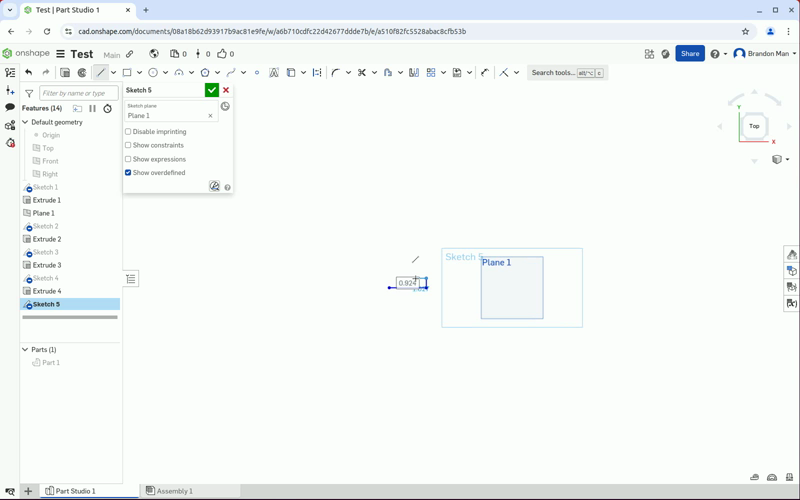
scroll(6)
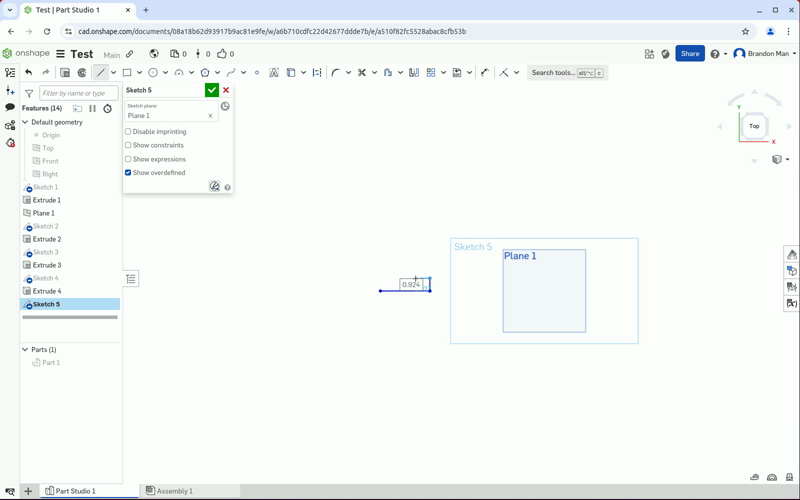
scroll(6)
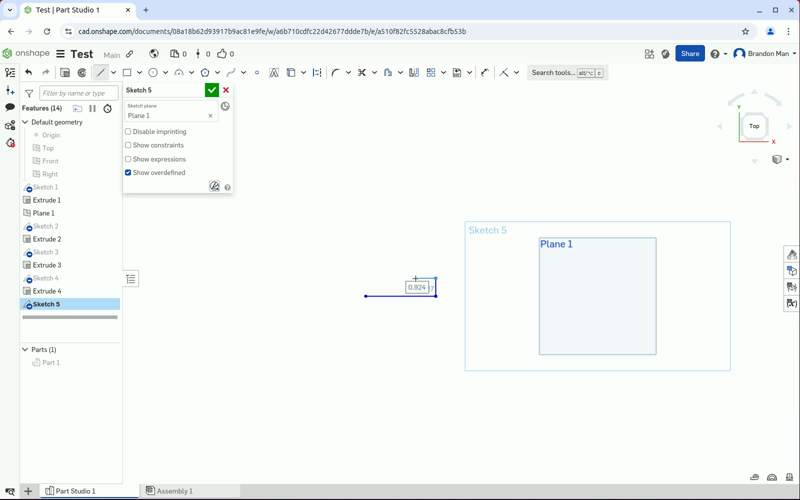
scroll(6)
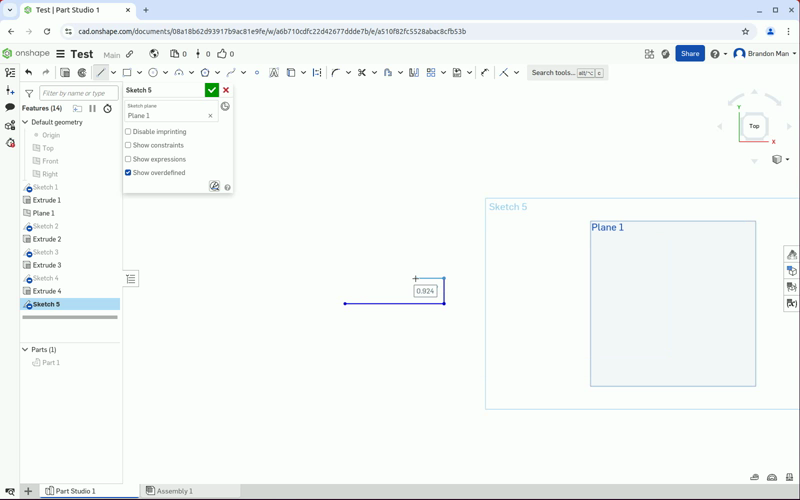
scroll(6)
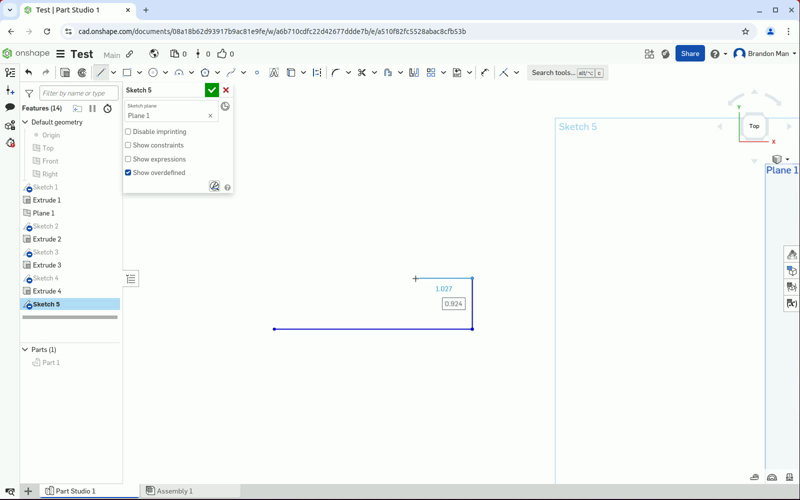
click(415, 278)
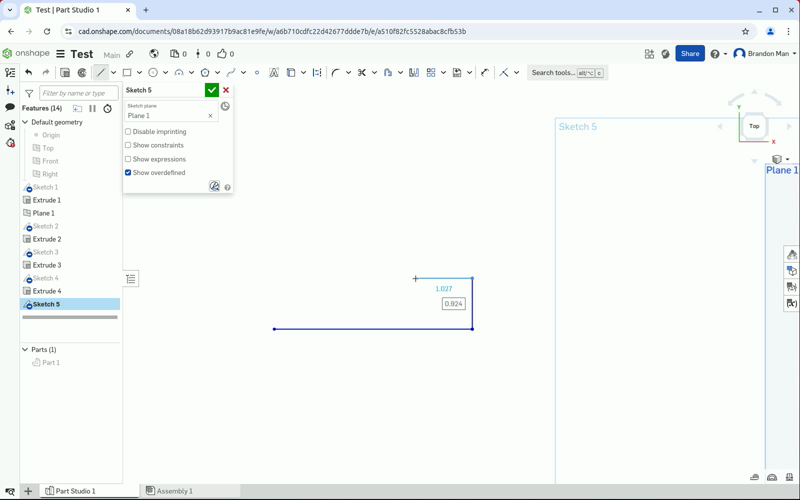
scroll(-6)
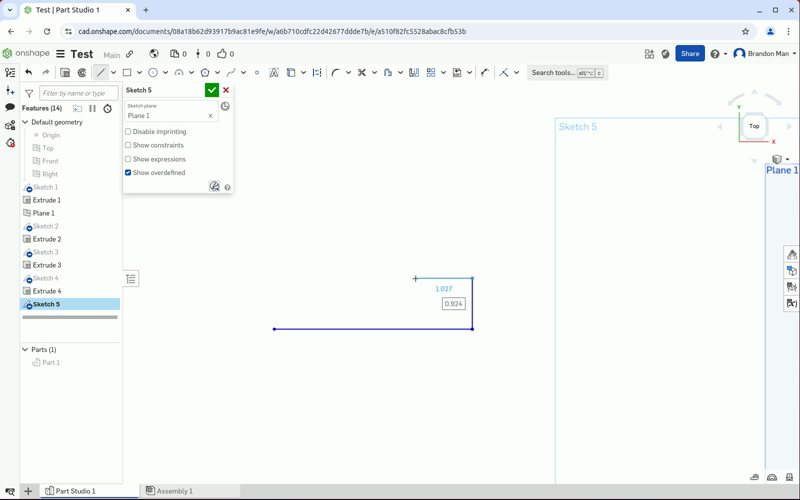
scroll(-6)
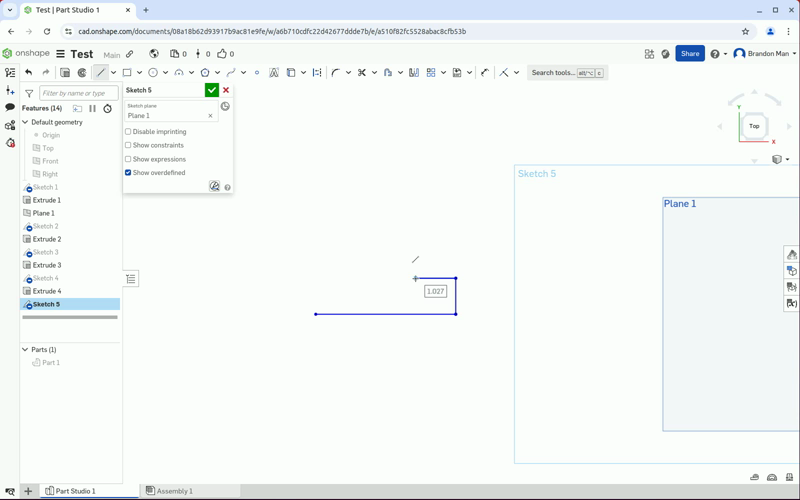
scroll(-6)
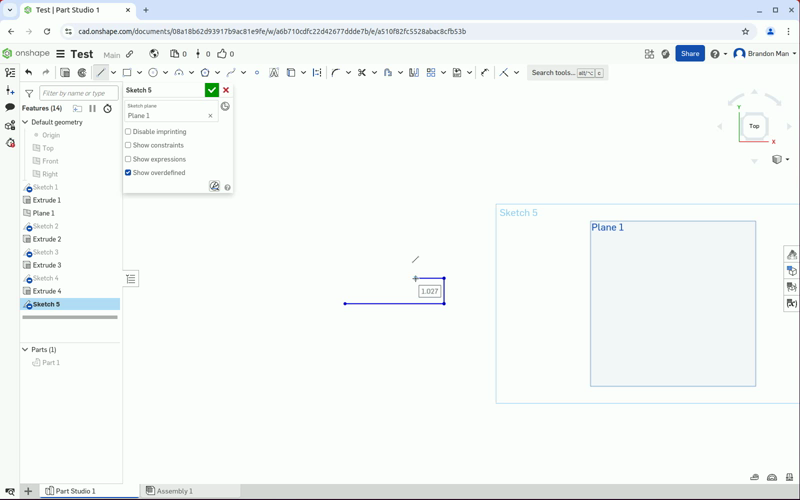
scroll(-6)
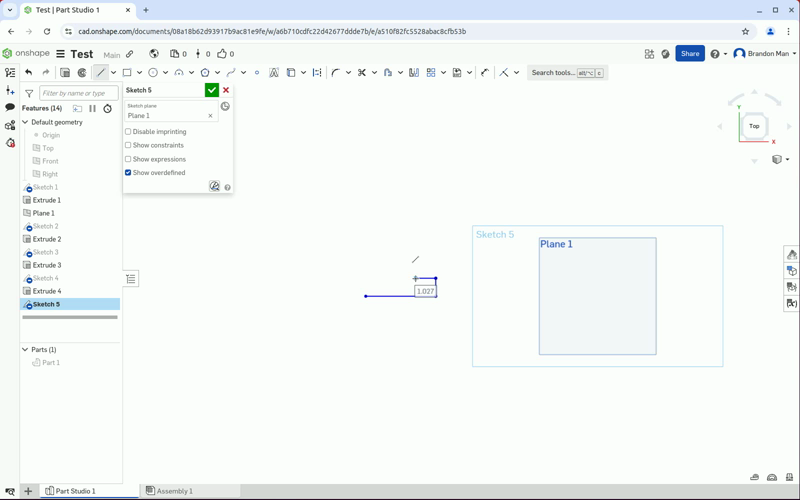
scroll(-6)
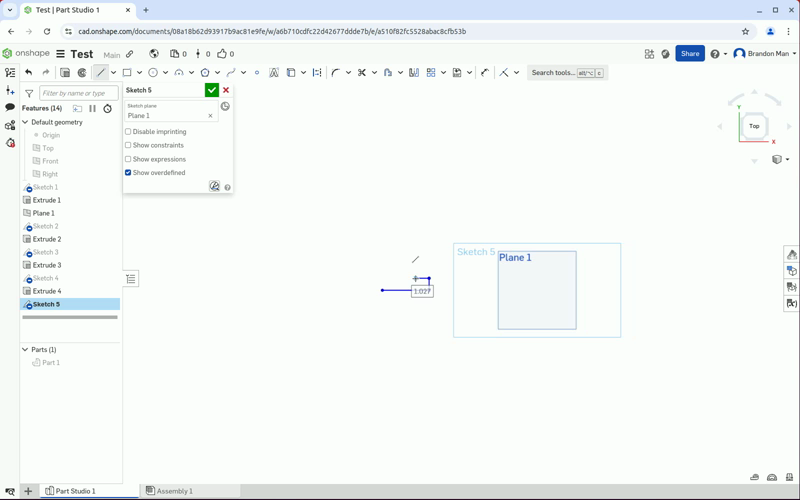
scroll(-6)
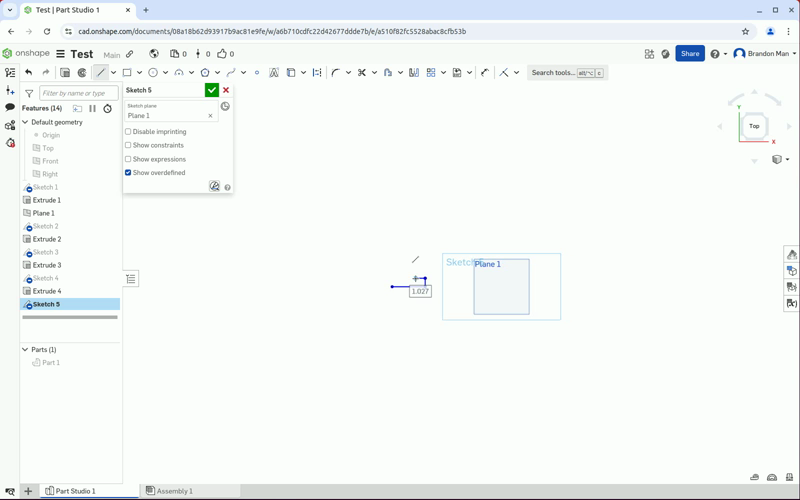
scroll(-6)
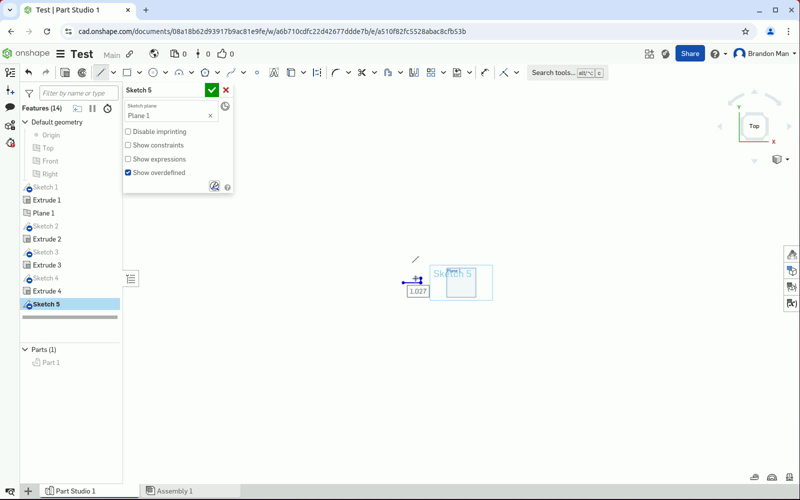
key_up(shift)
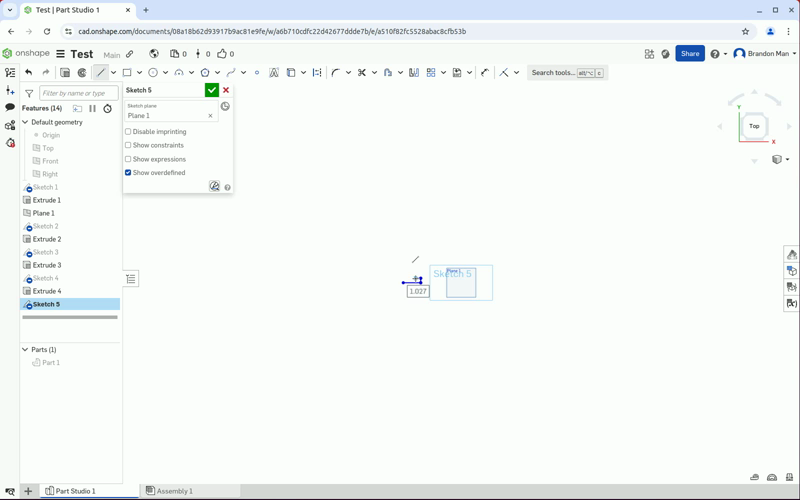
key_down(shift)
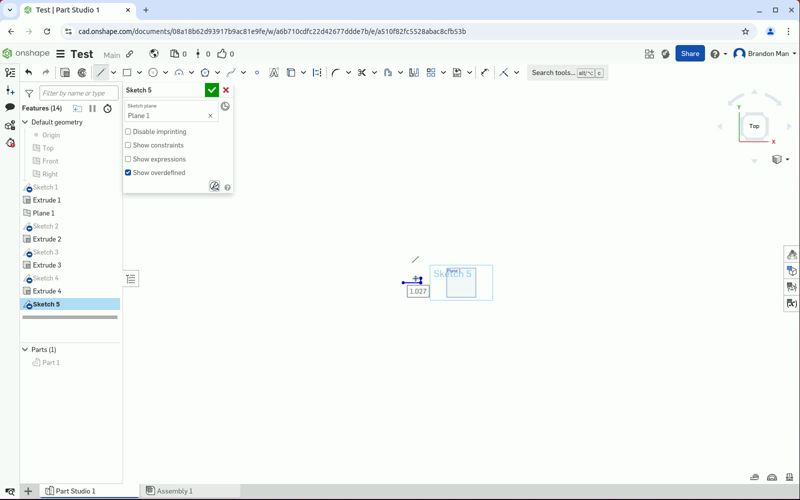
mouse_move(445, 278)
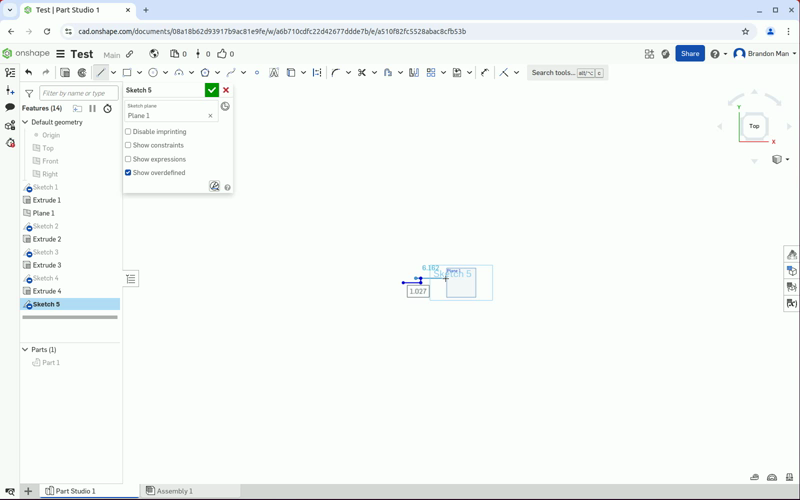
mouse_move(403, 278)
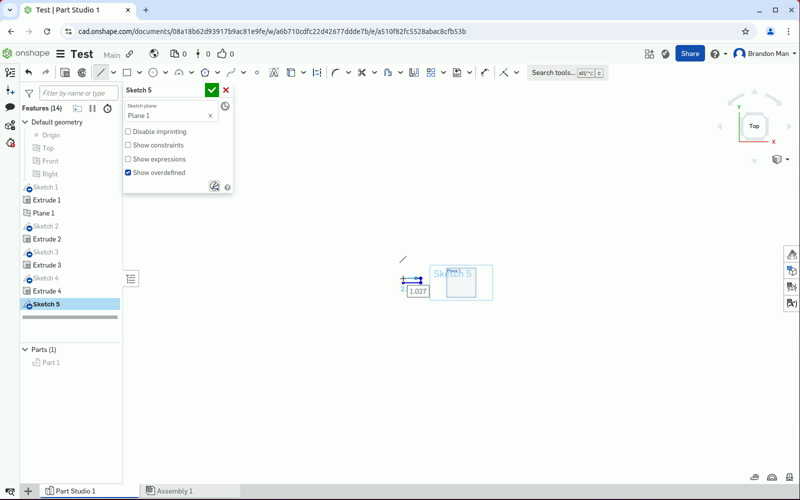
click(403, 278)
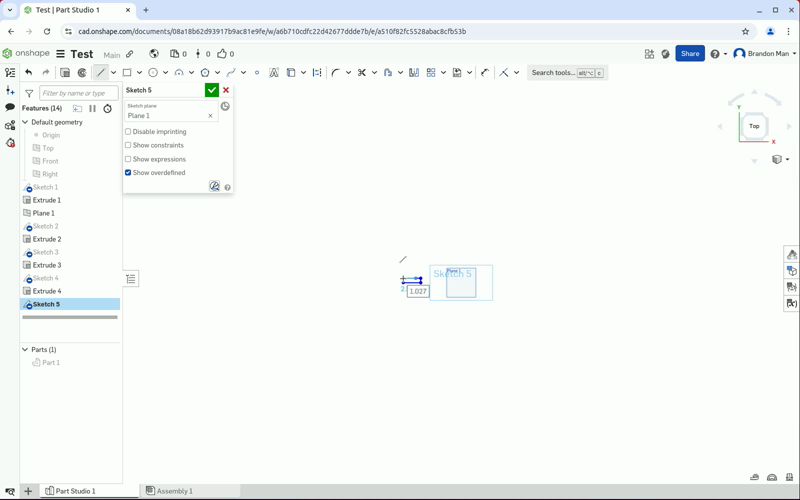
key_up(shift)
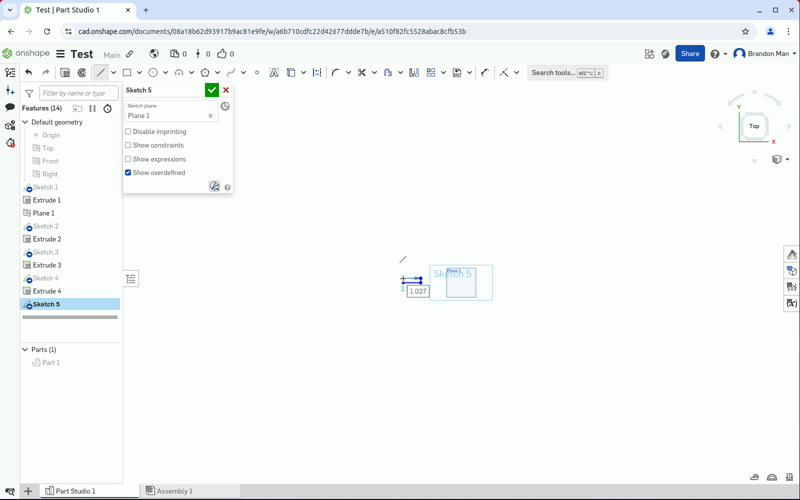
mouse_move(433, 278)
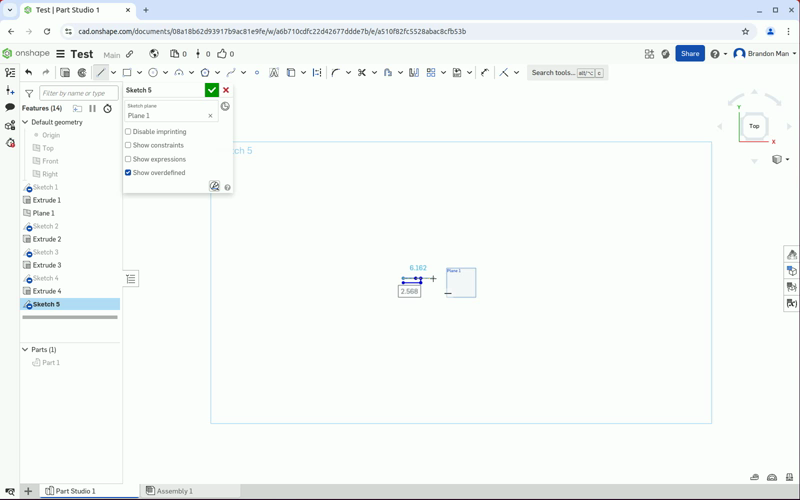
key_down(shift)
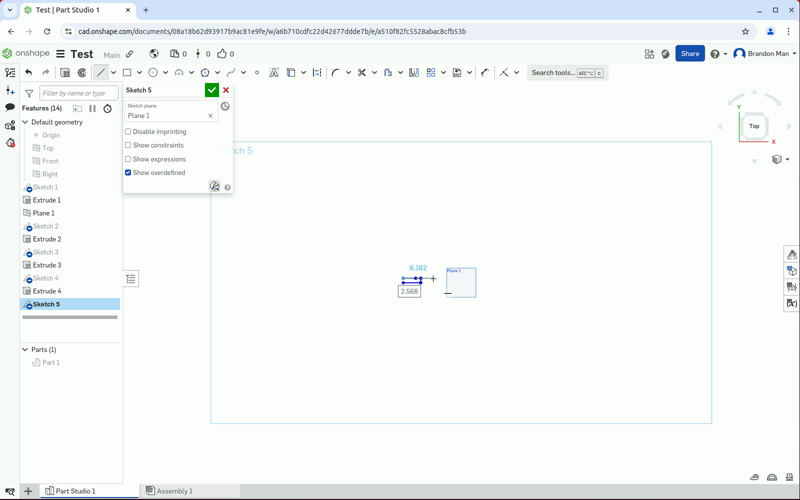
mouse_move(403, 282)
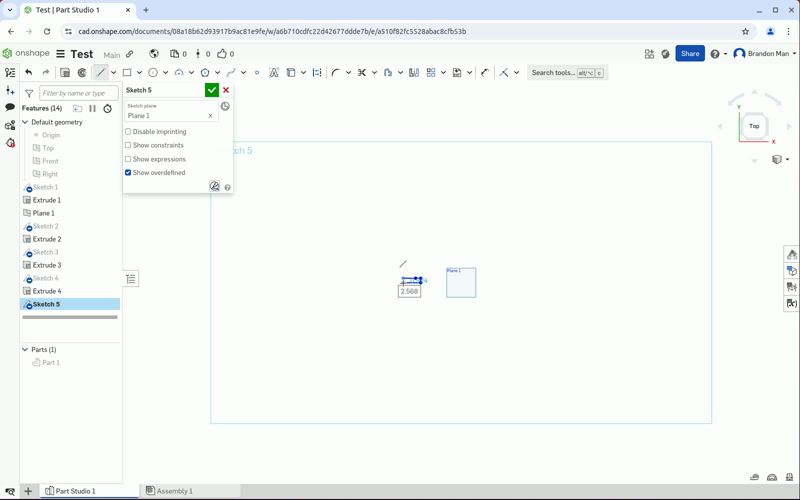
scroll(6)
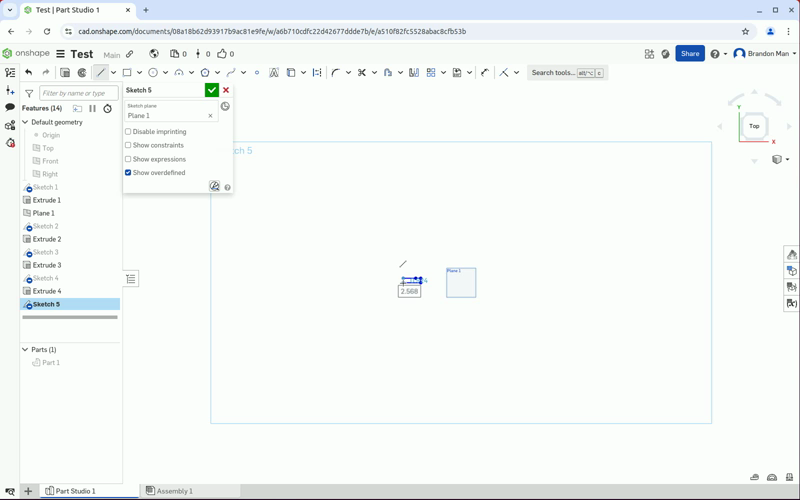
scroll(6)
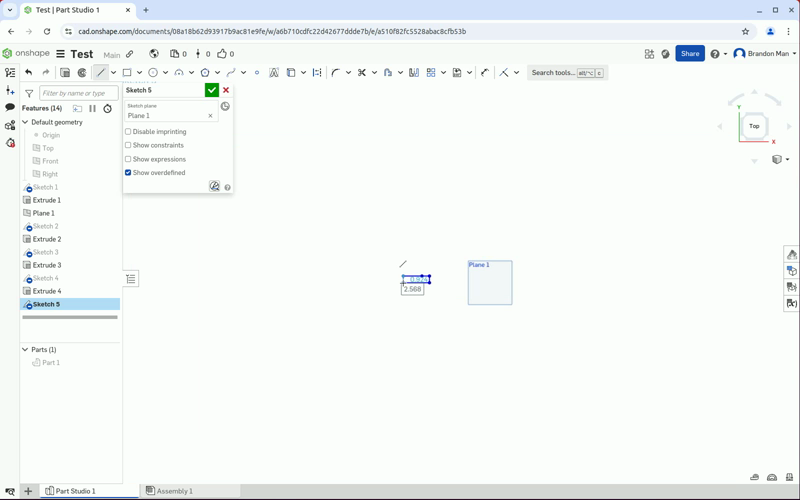
scroll(6)
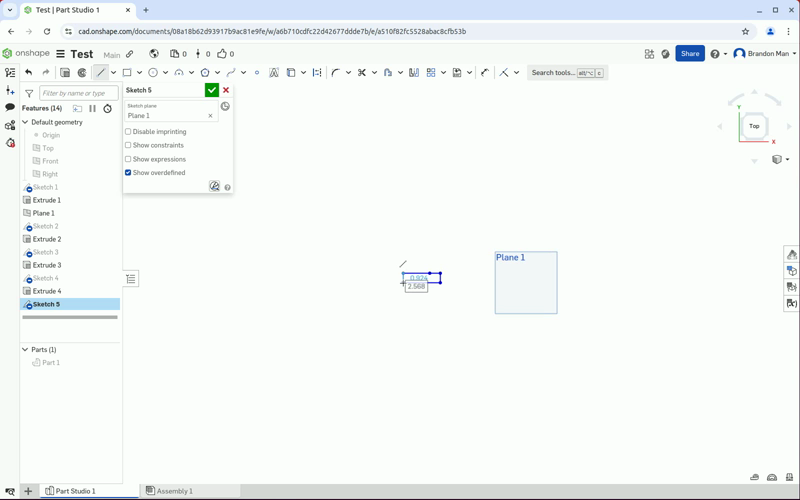
scroll(6)
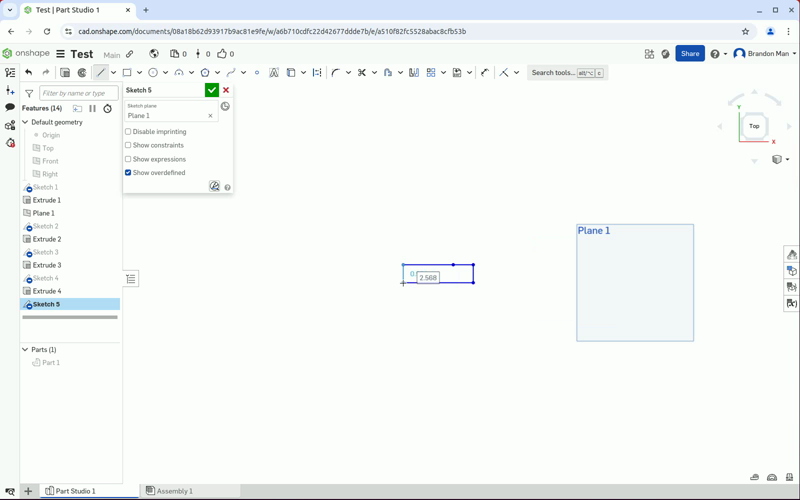
scroll(6)
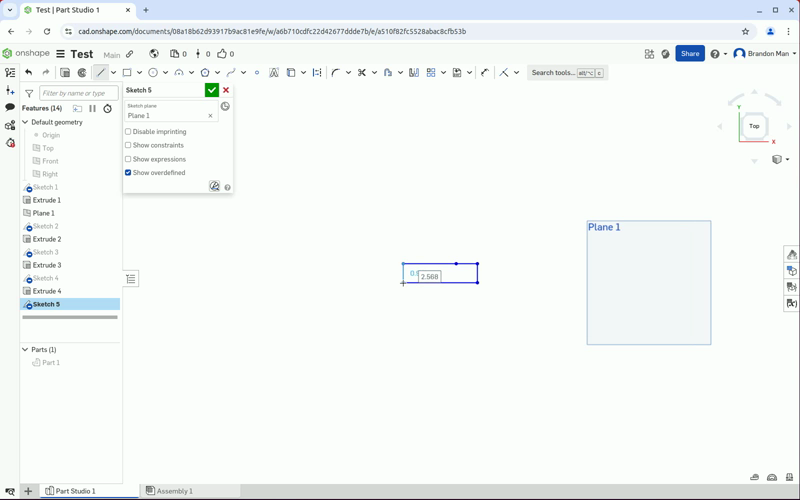
scroll(6)
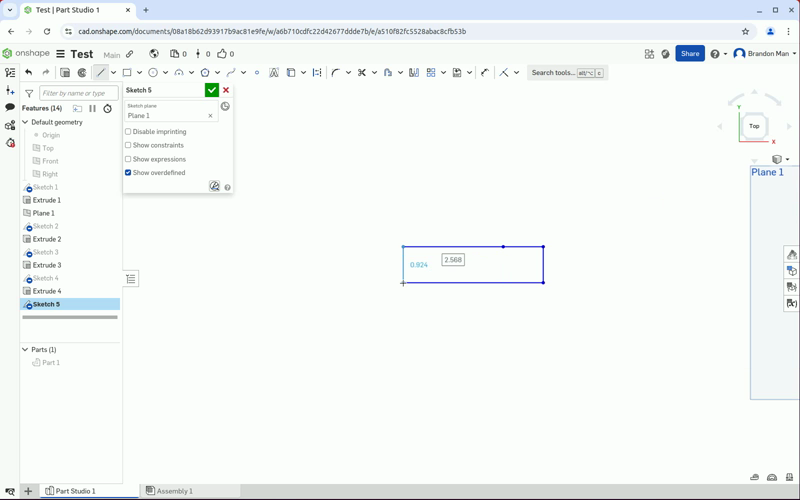
scroll(6)
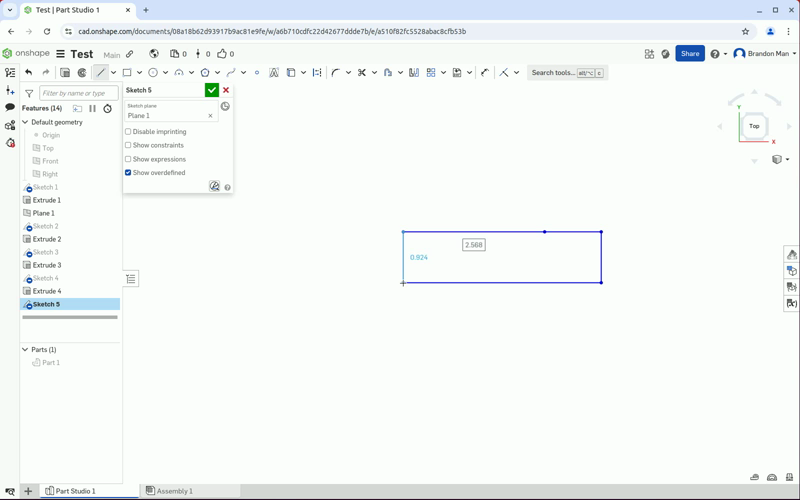
key_up(shift)
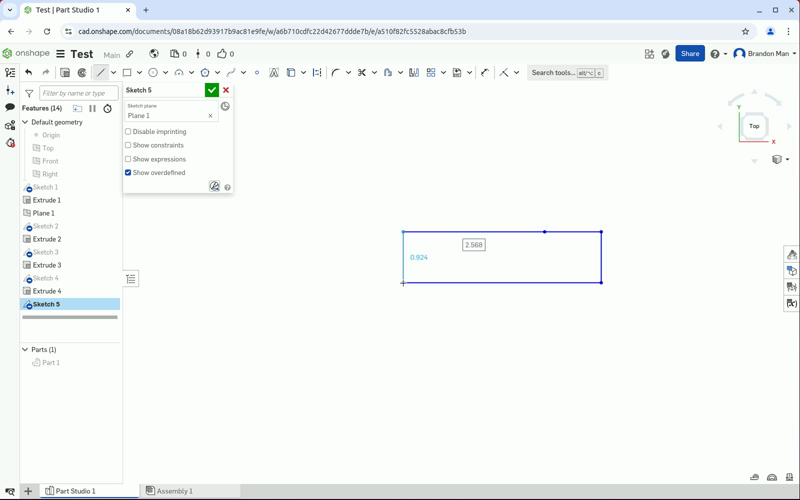
click(403, 282)
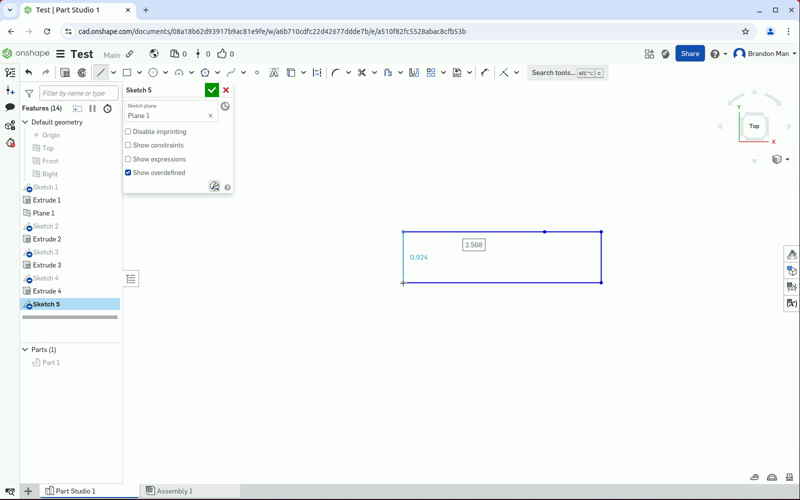
scroll(-6)
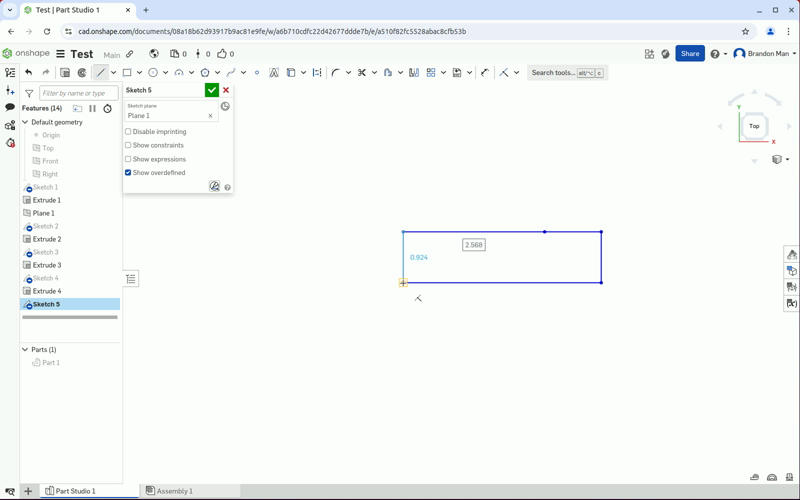
scroll(-6)
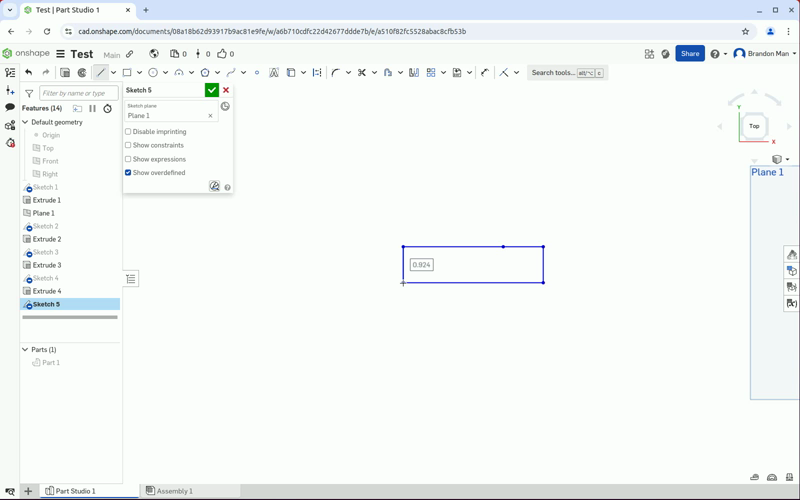
scroll(-6)
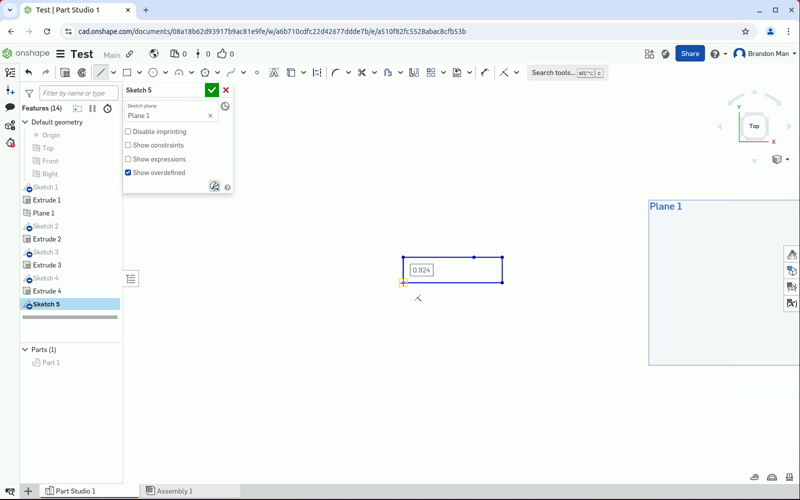
scroll(-6)
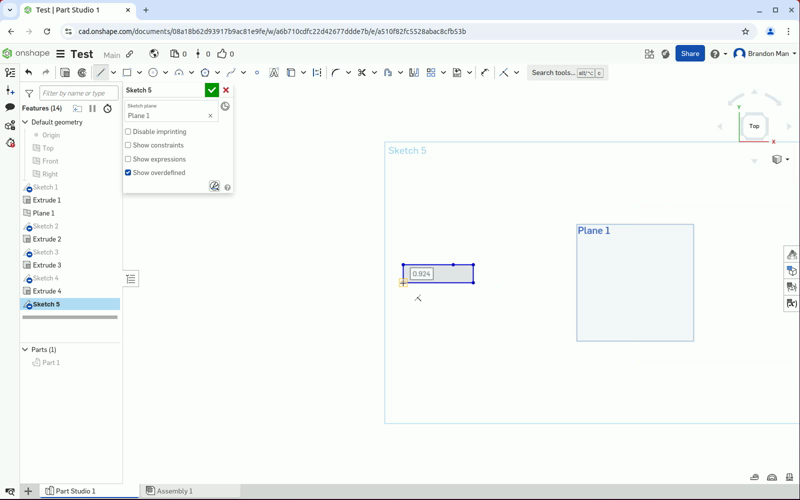
scroll(-6)
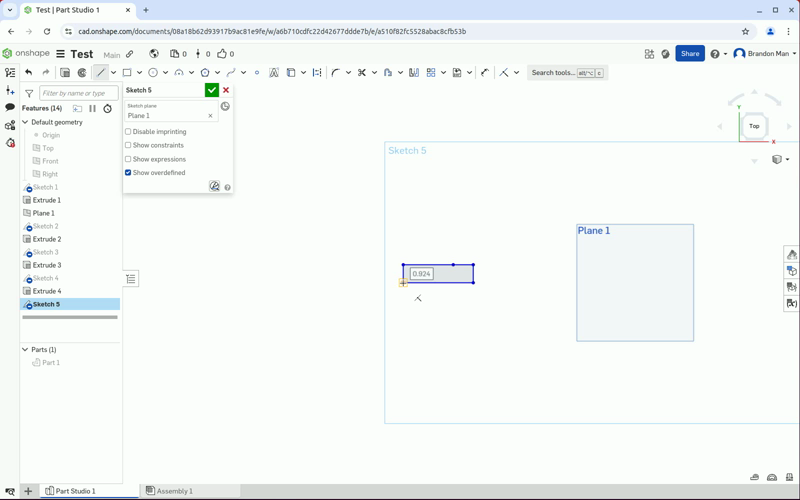
scroll(-6)
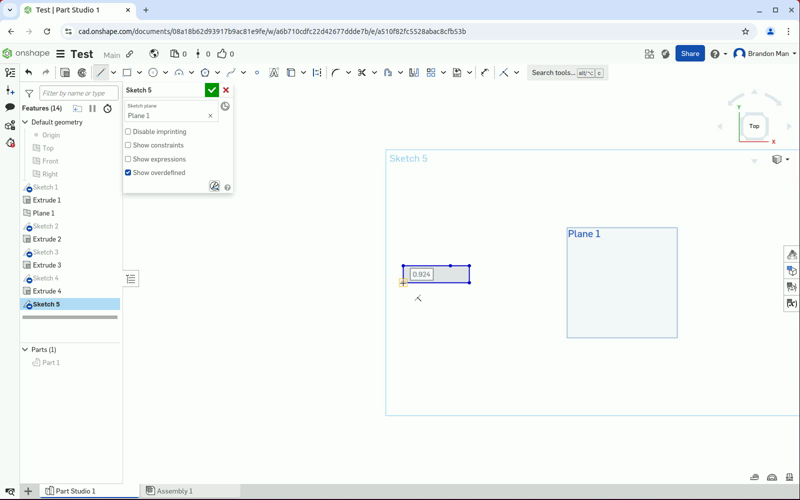
scroll(-6)
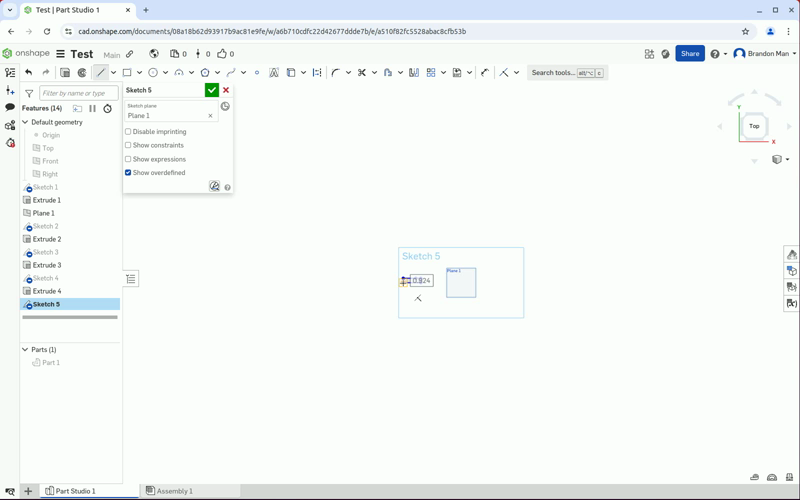
key(esc)
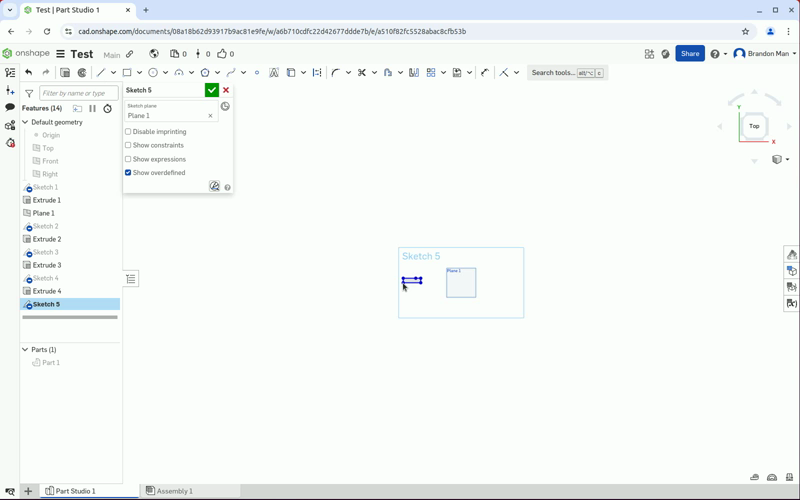
mouse_move(416, 280)
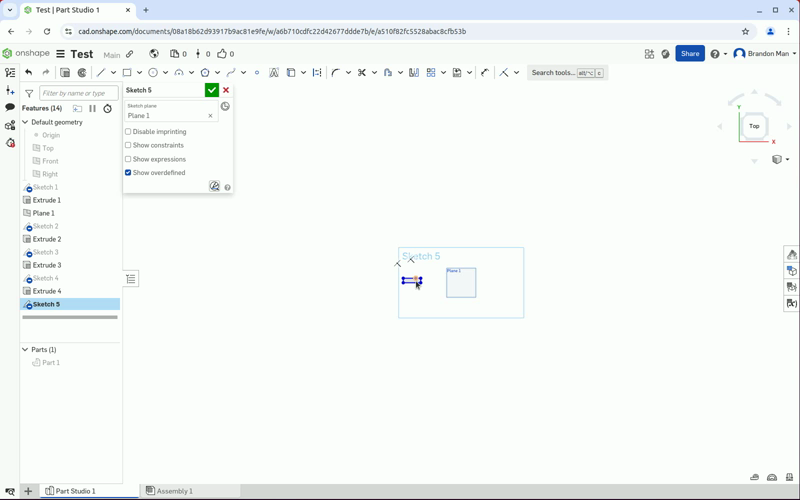
scroll(6)
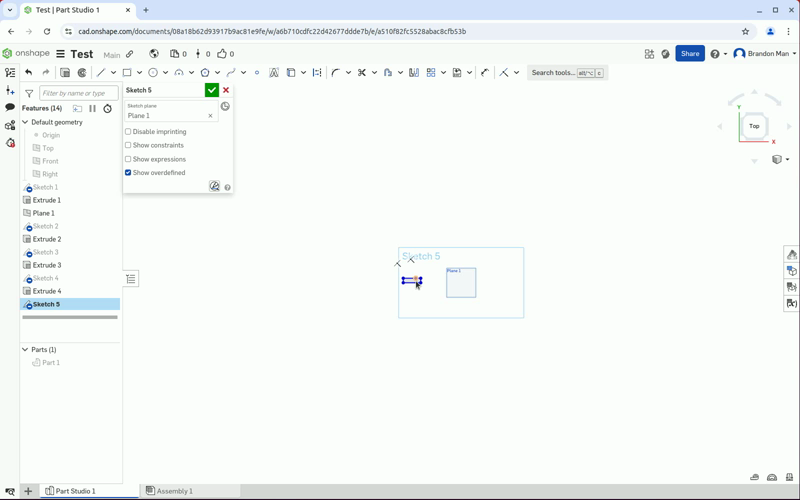
scroll(6)
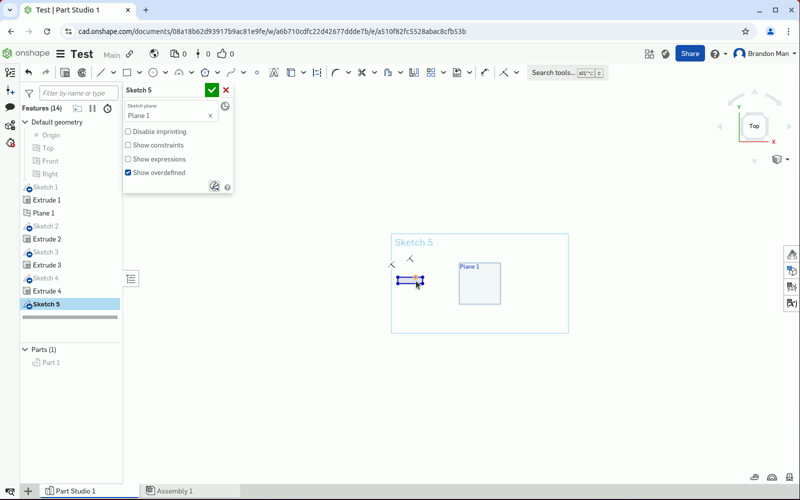
scroll(6)
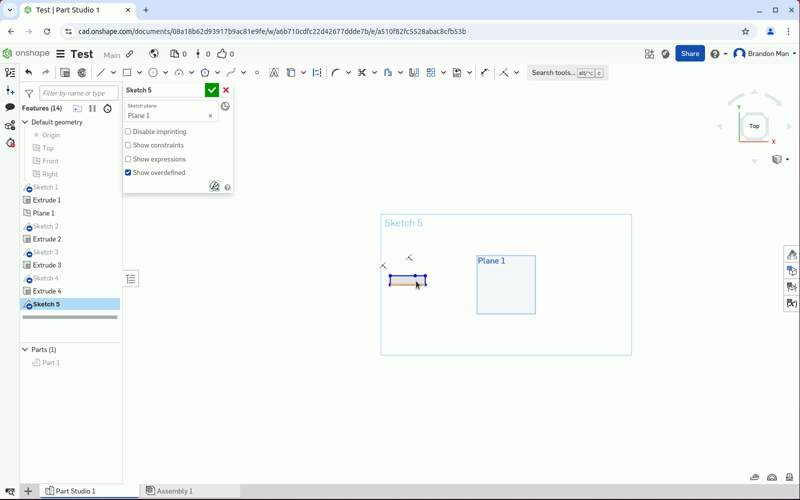
scroll(6)
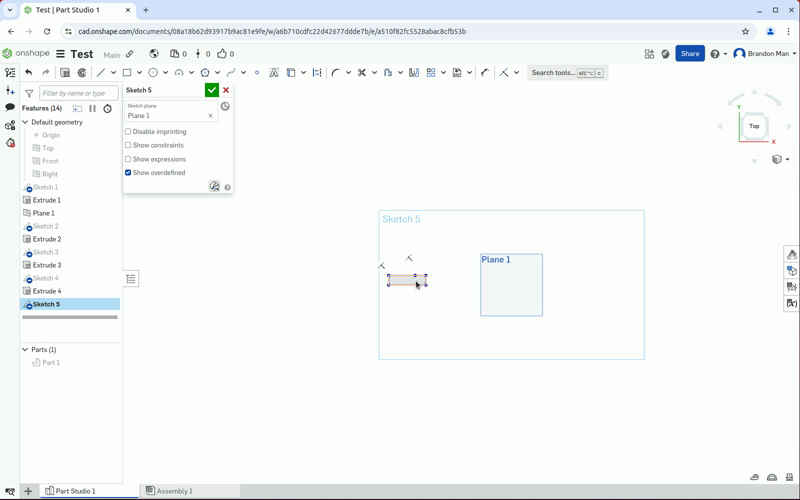
scroll(6)
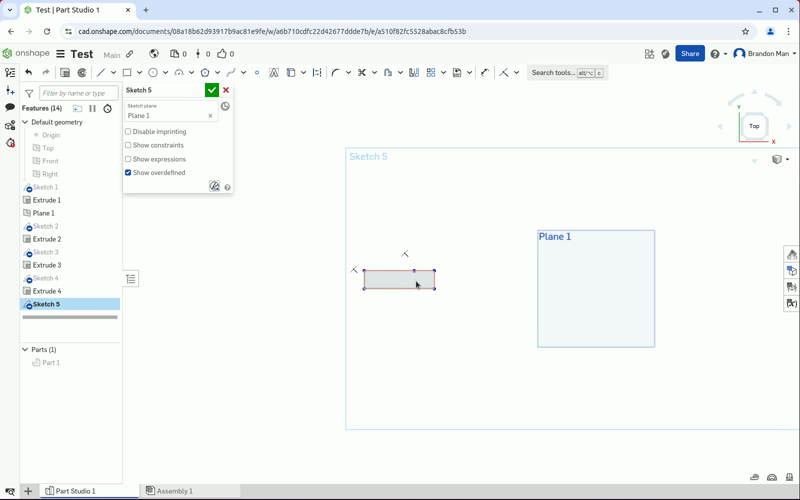
scroll(6)
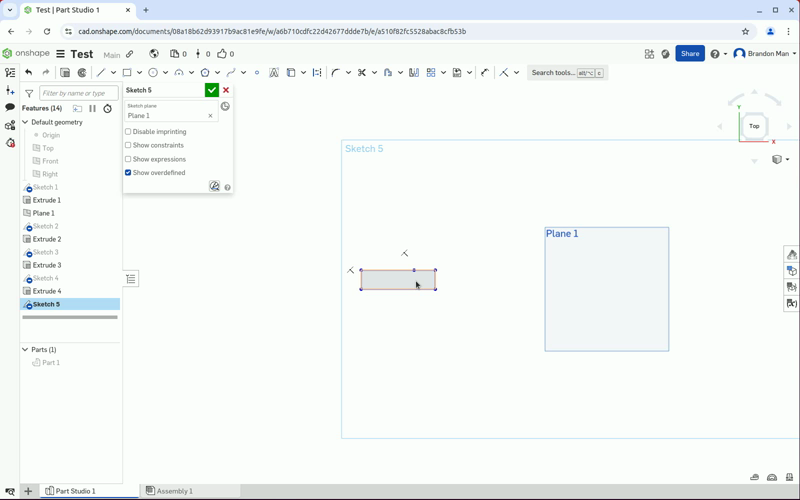
scroll(6)
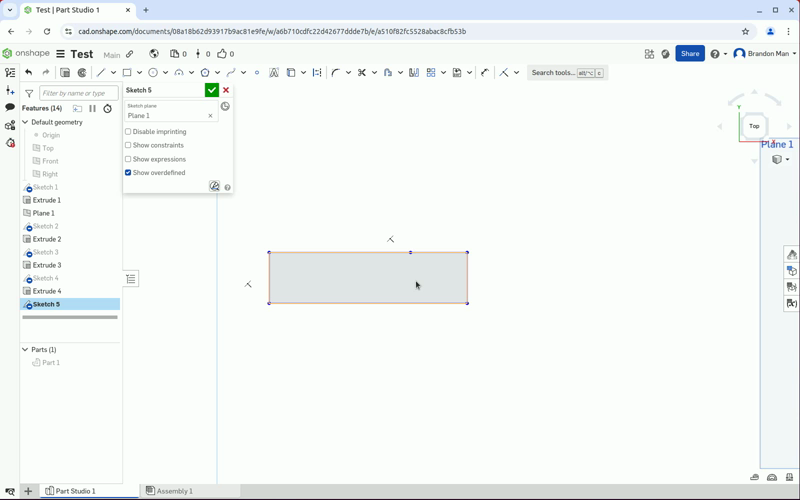
click(416, 280)
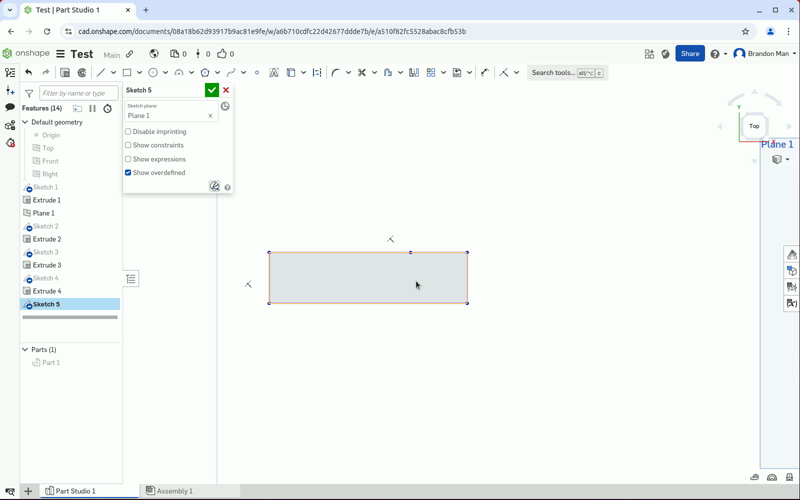
scroll(-6)
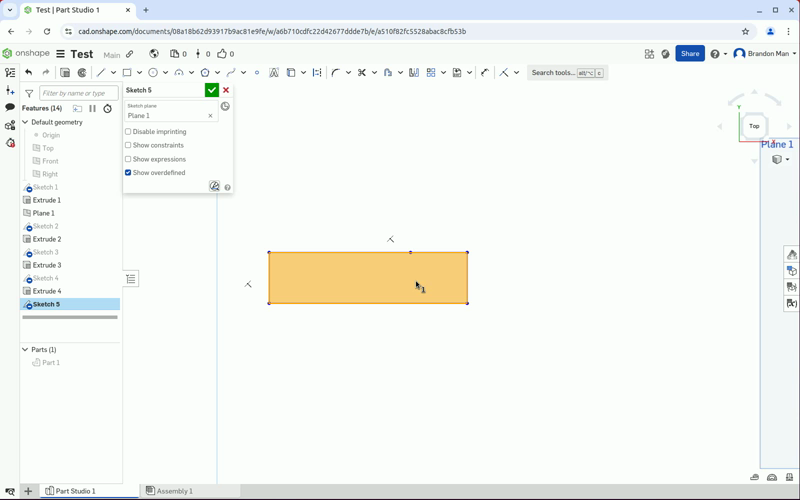
scroll(-6)
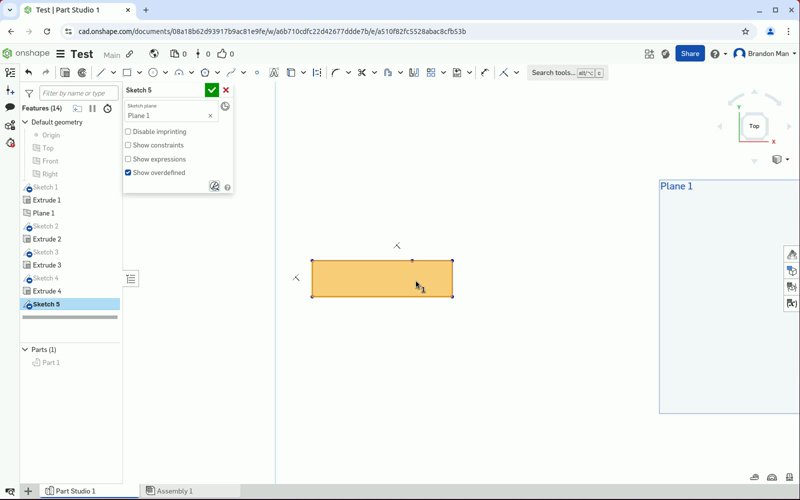
scroll(-6)
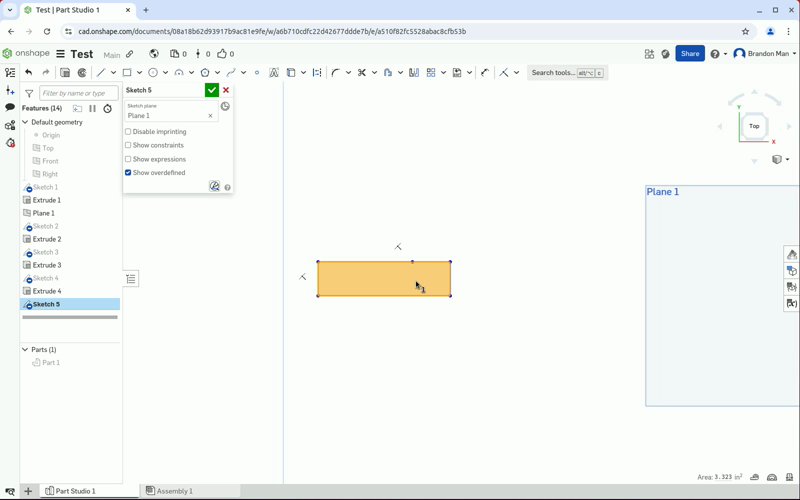
scroll(-6)
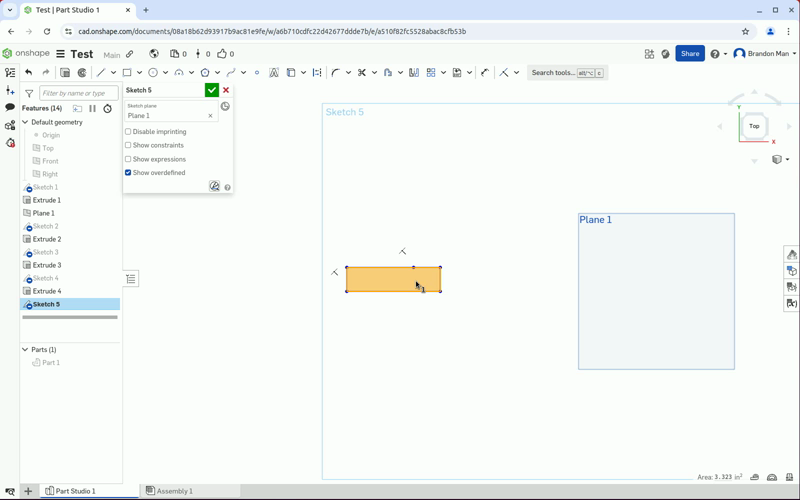
scroll(-6)
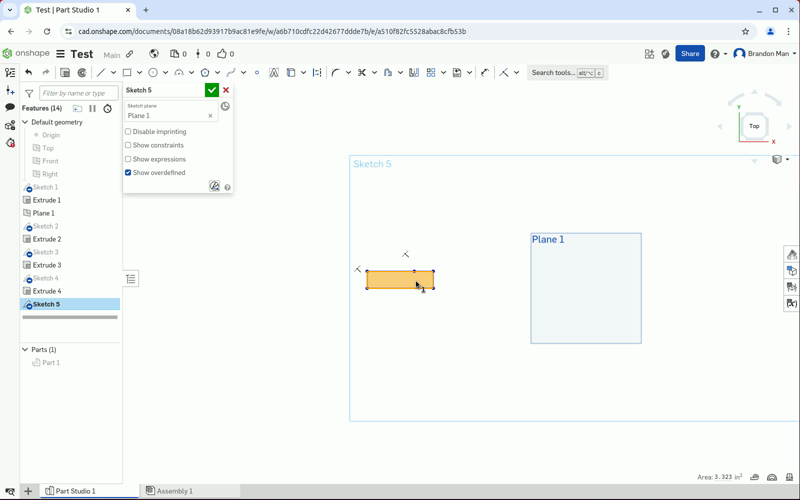
scroll(-6)
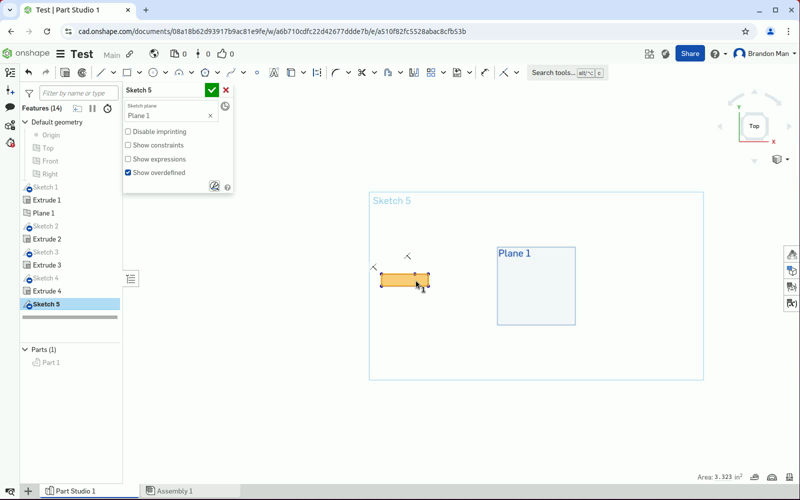
scroll(-6)
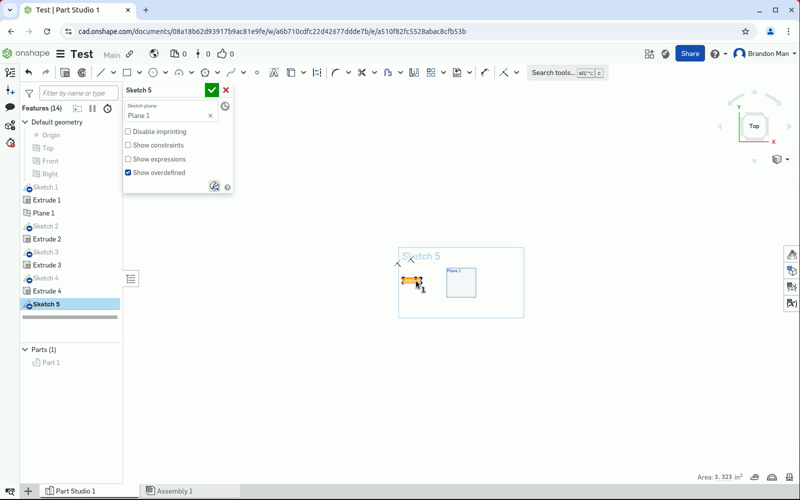
mouse_move(73, 352)
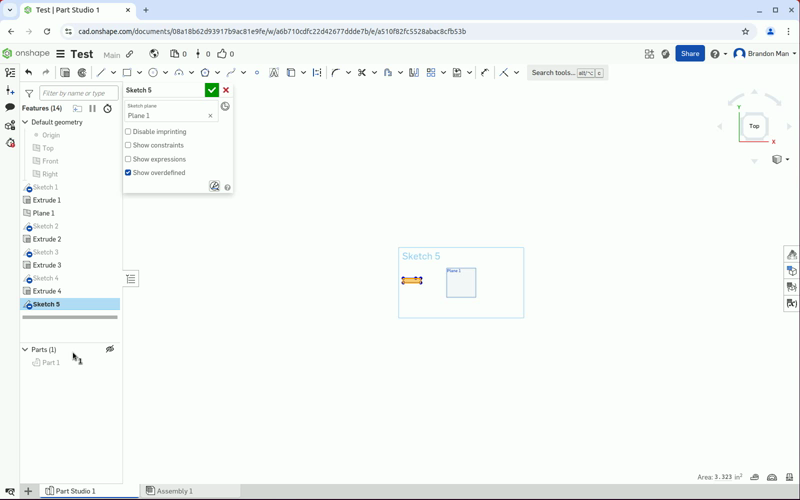
key(shift+y)
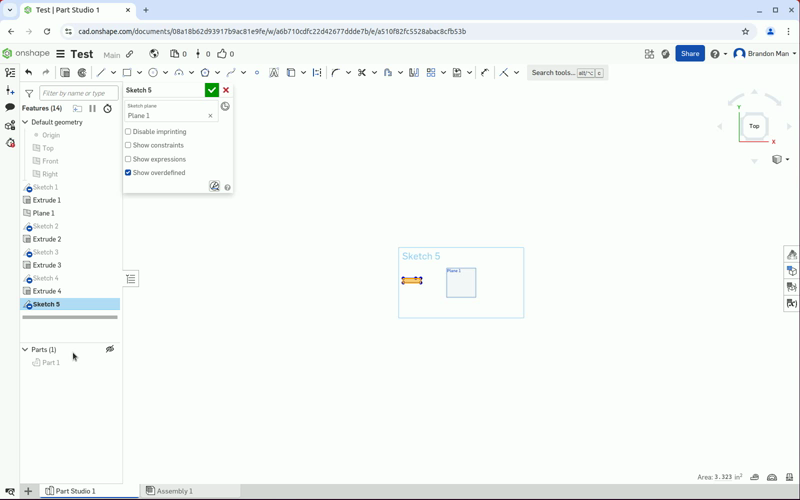
key(shift+e)
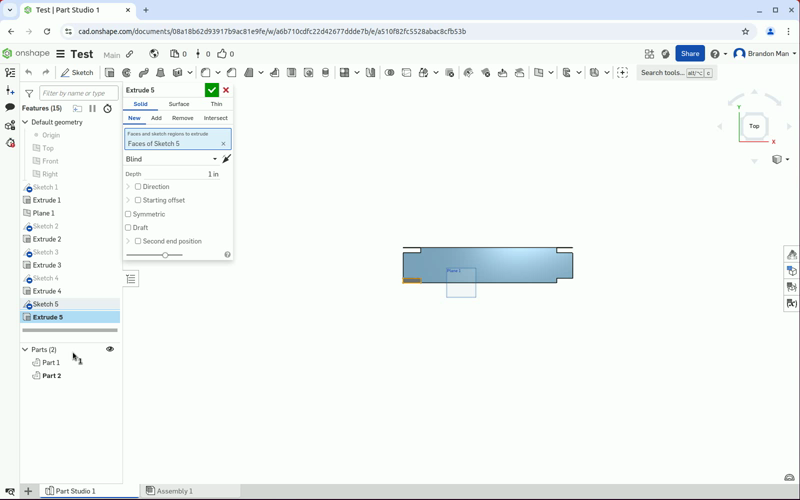
mouse_move(143, 106)
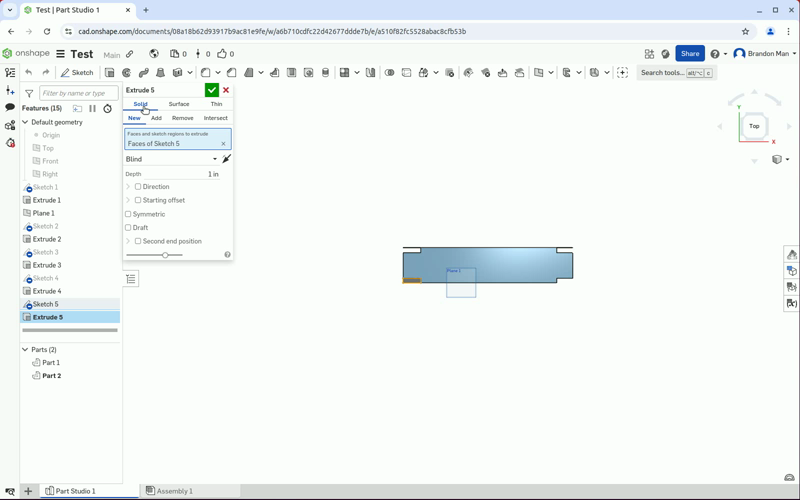
click(143, 106)
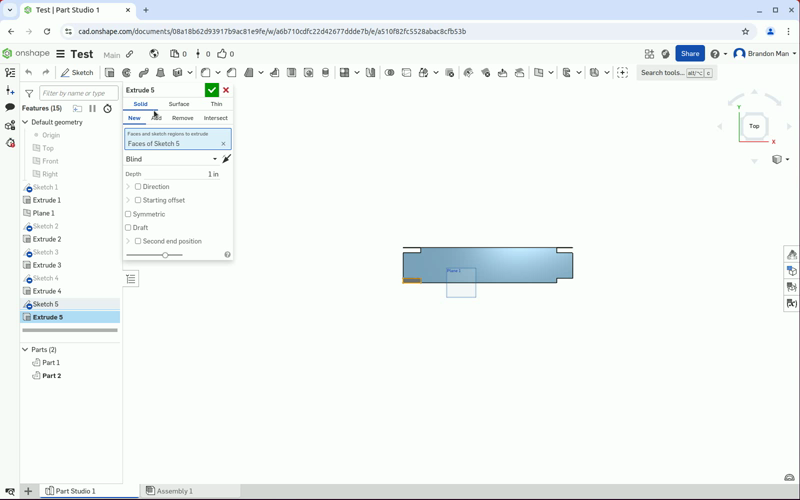
mouse_move(186, 120)
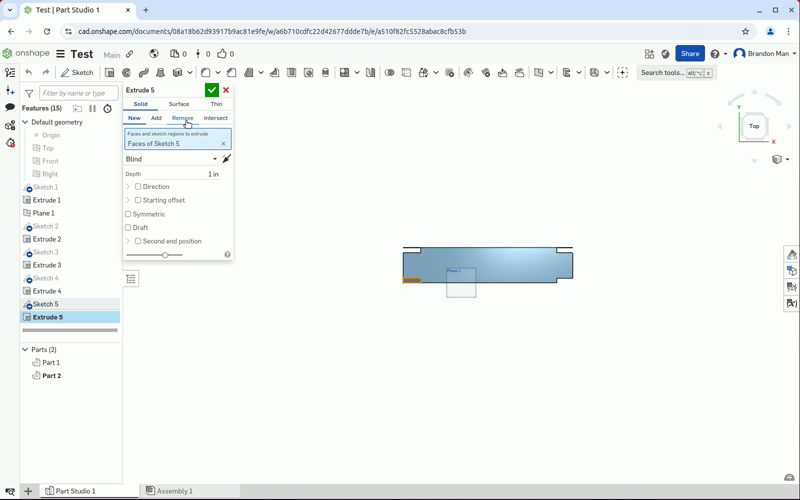
click(186, 120)
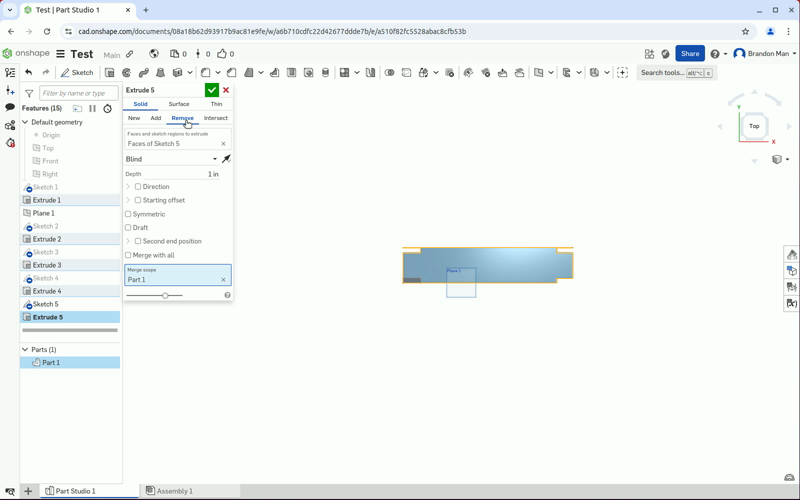
key(tab, 4)
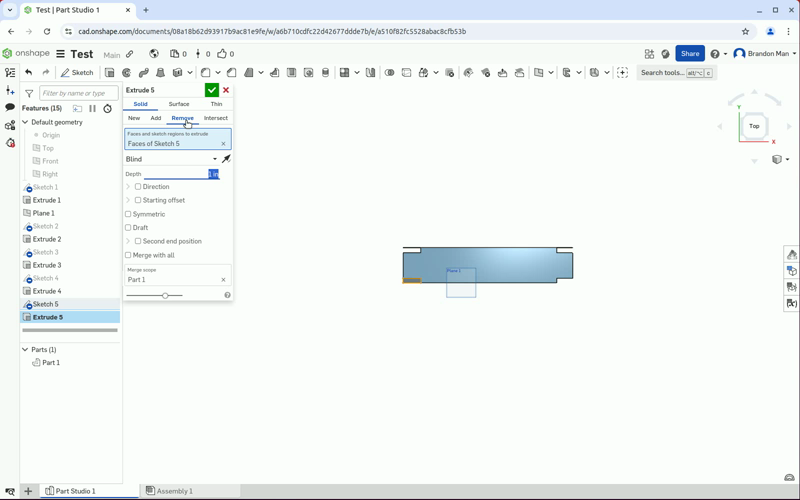
text(3.37)
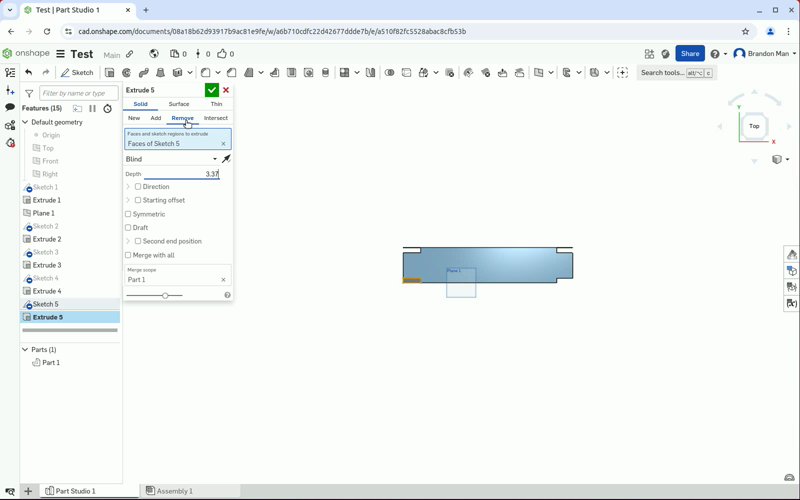
key(tab, 6)
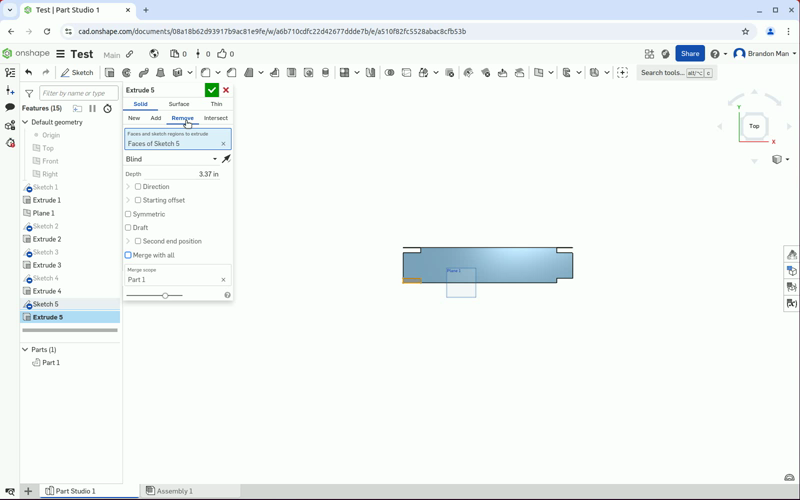
key(space)
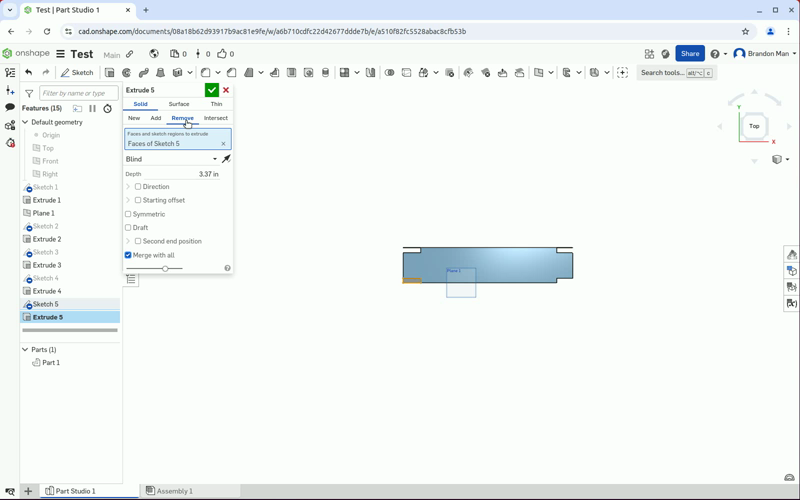
key(enter)
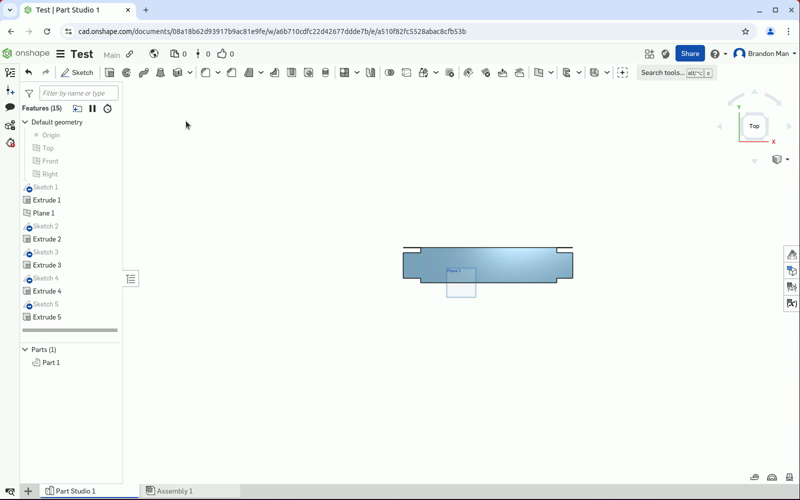
key(shift+h)
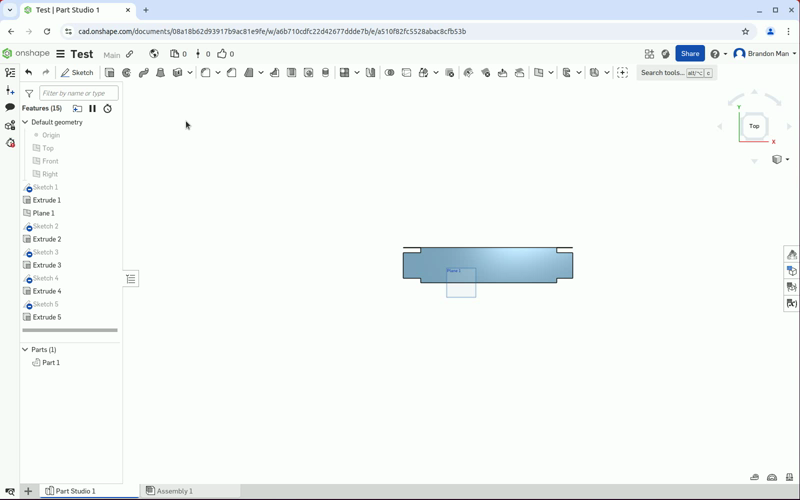
key(shift+h)
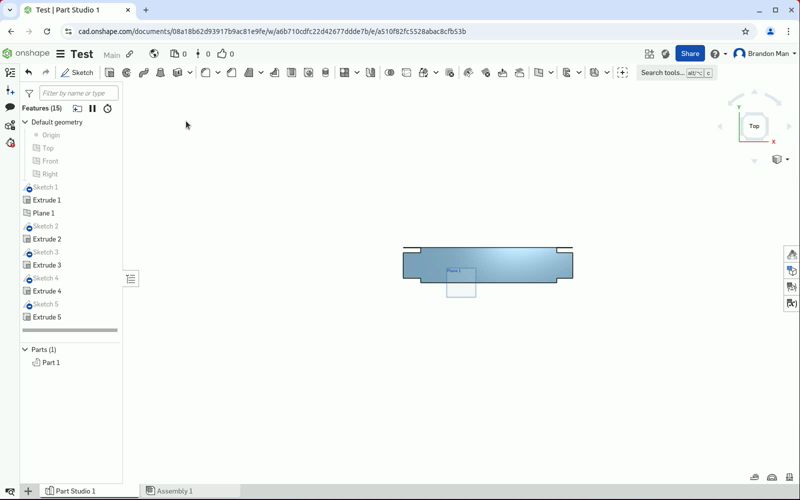
mouse_move(73, 189)
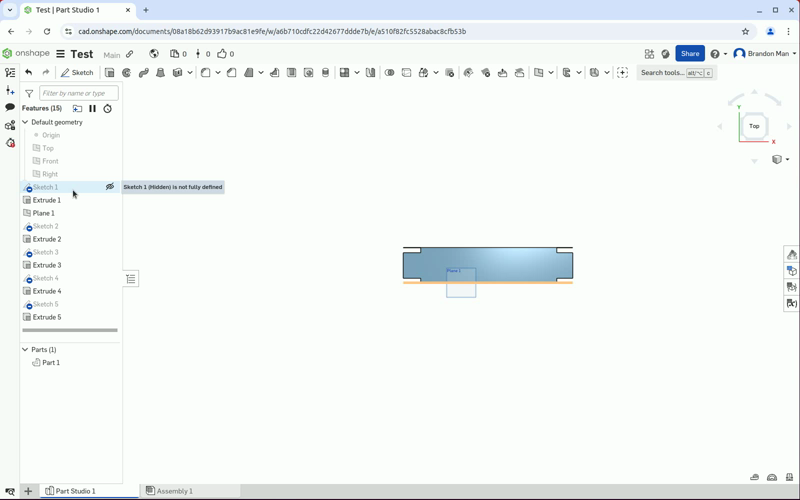
click(73, 189)
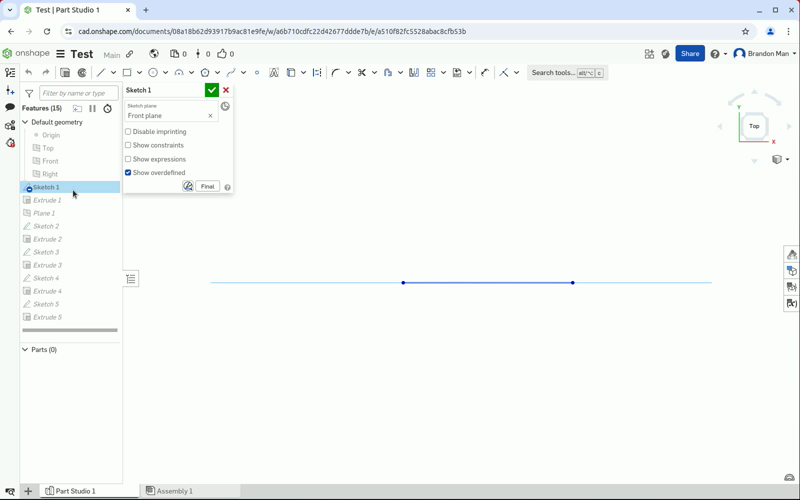
mouse_move(229, 92)
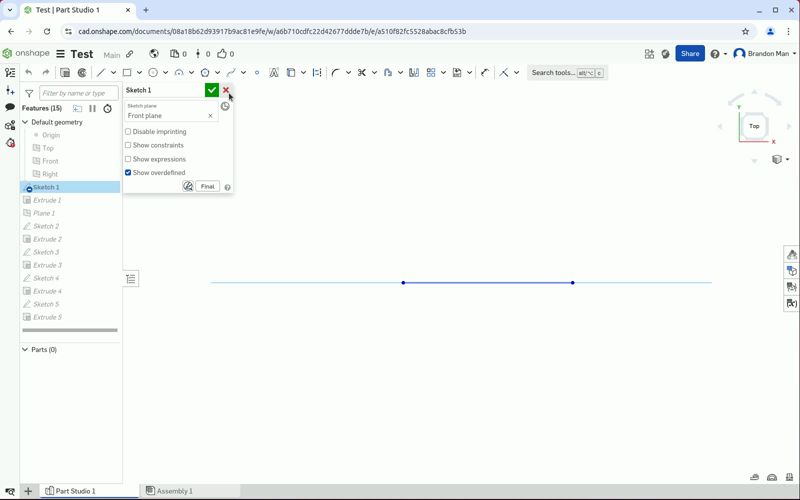
click(229, 92)
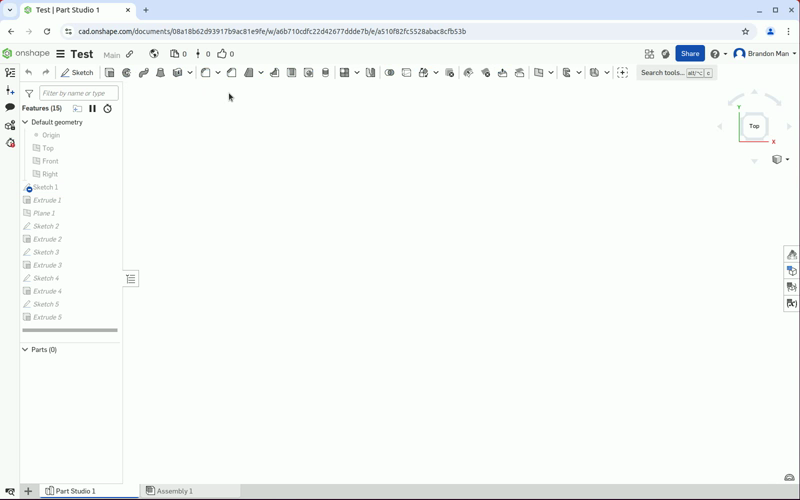
key(shift+s)
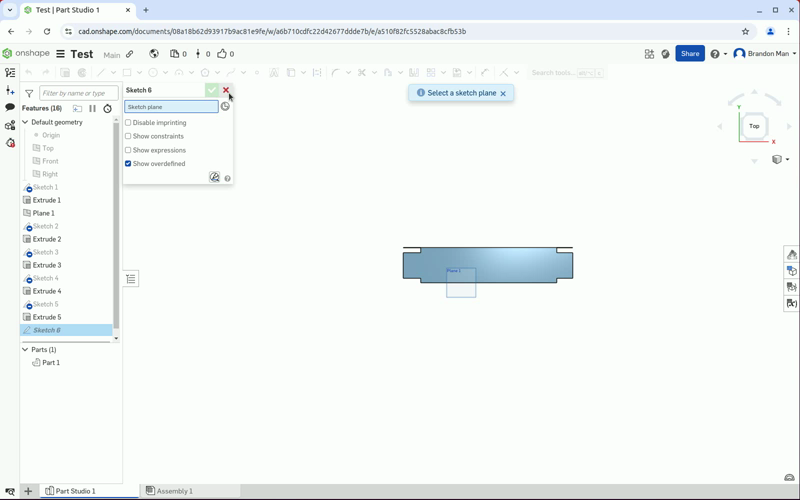
mouse_move(69, 215)
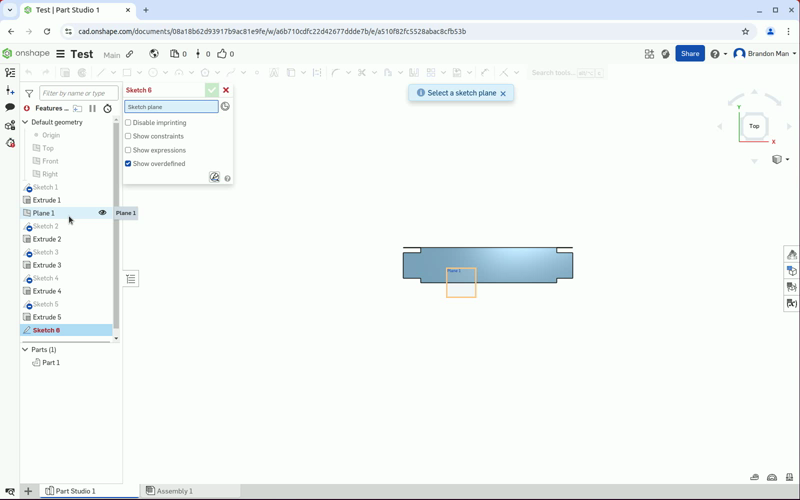
click(69, 215)
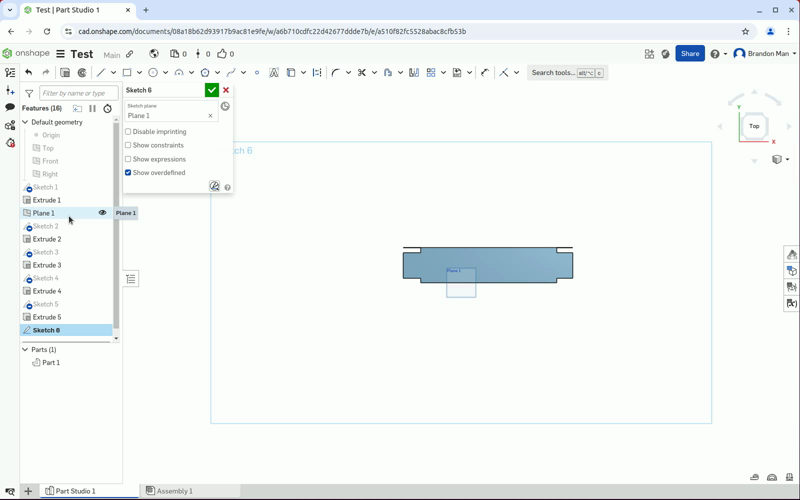
mouse_move(73, 352)
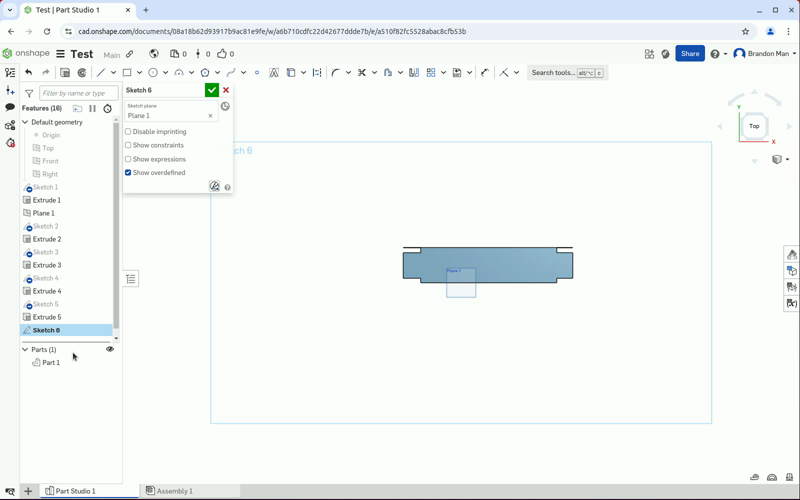
key(y)
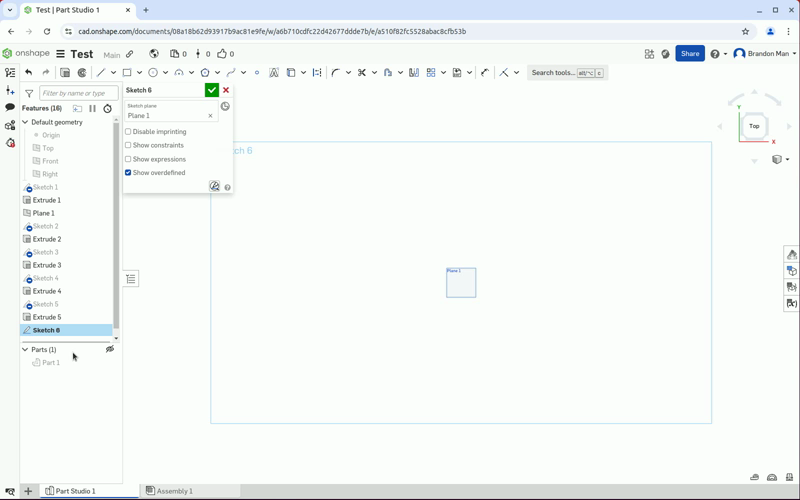
key(l)
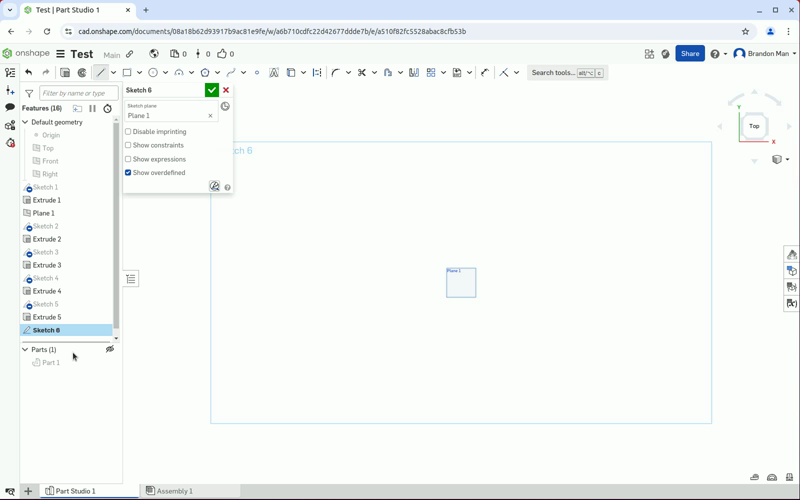
key_down(shift)
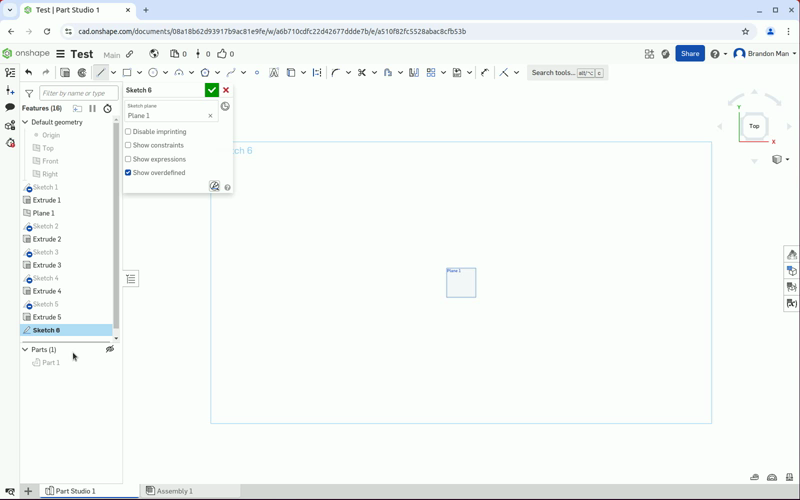
mouse_move(556, 278)
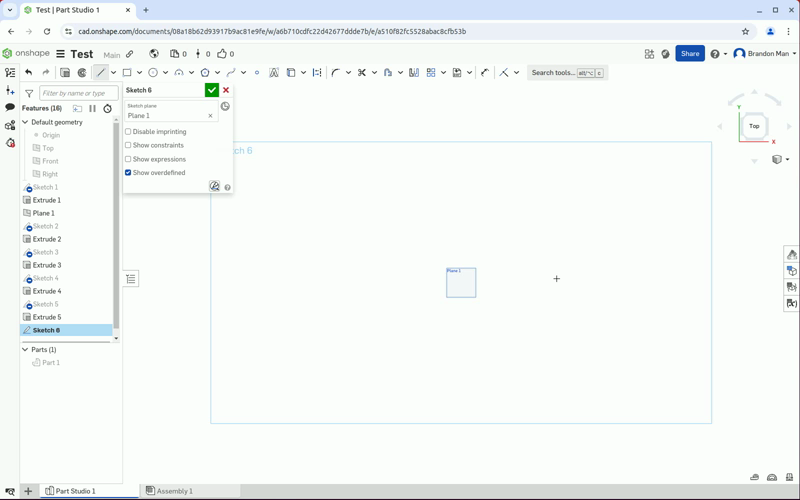
click(556, 278)
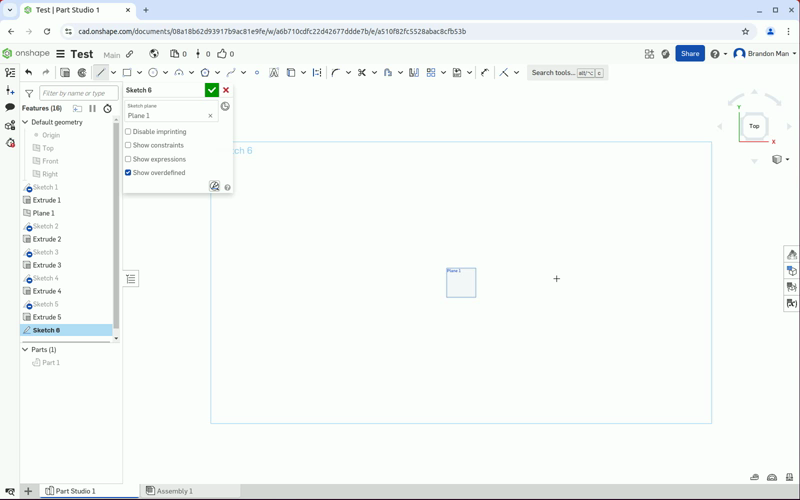
key_up(shift)
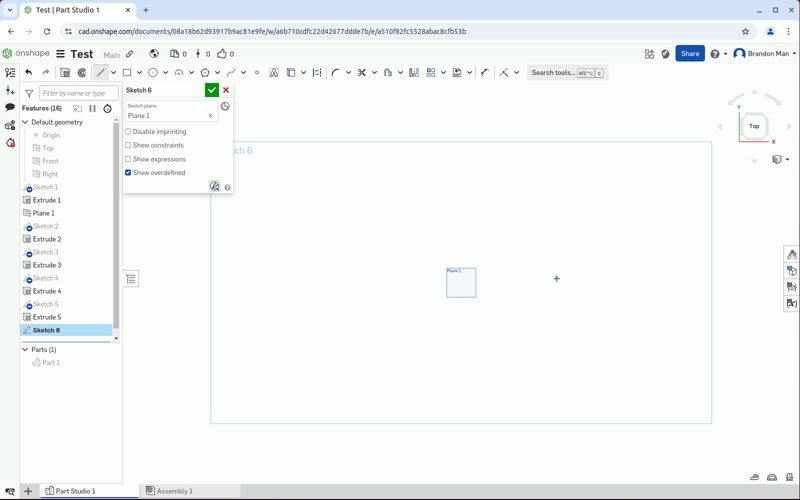
key_down(shift)
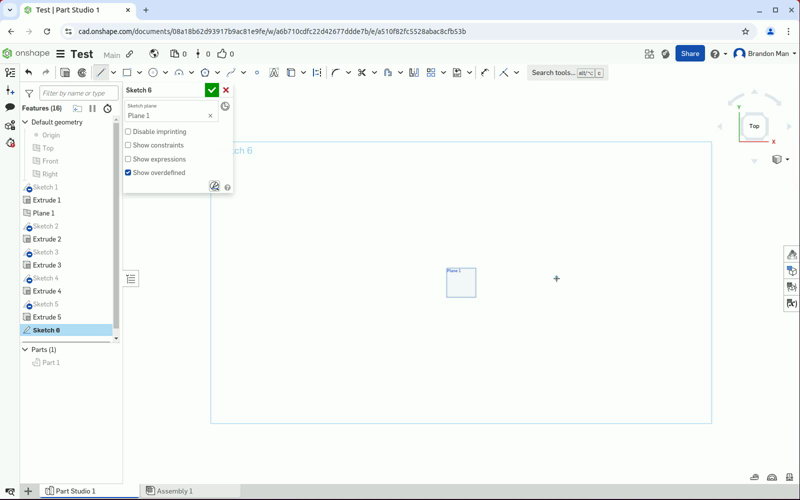
mouse_move(586, 278)
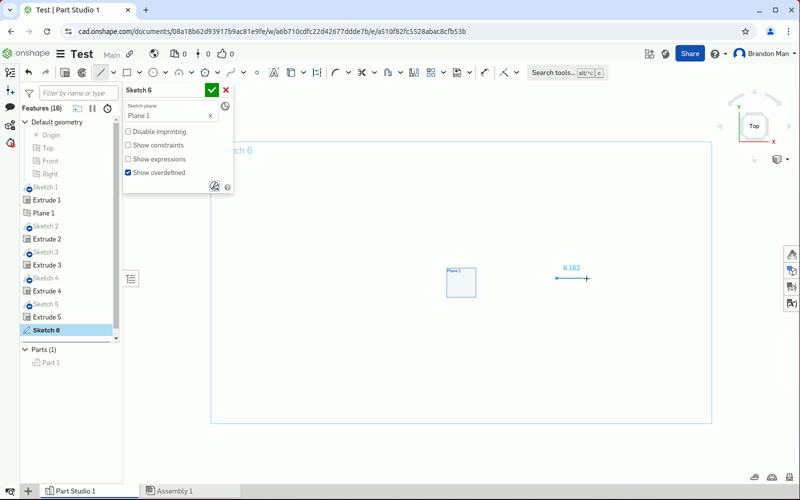
mouse_move(561, 278)
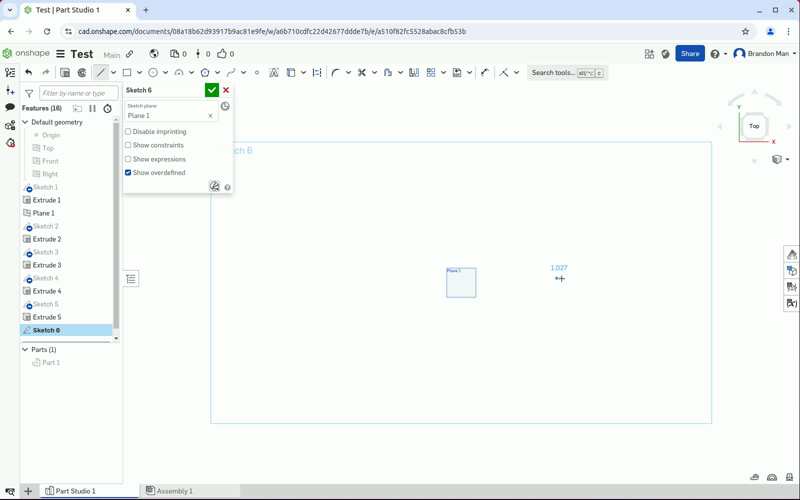
scroll(6)
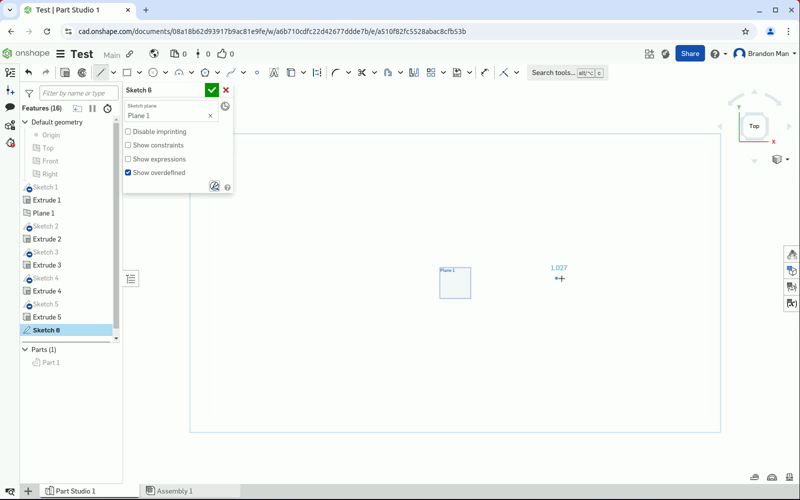
scroll(6)
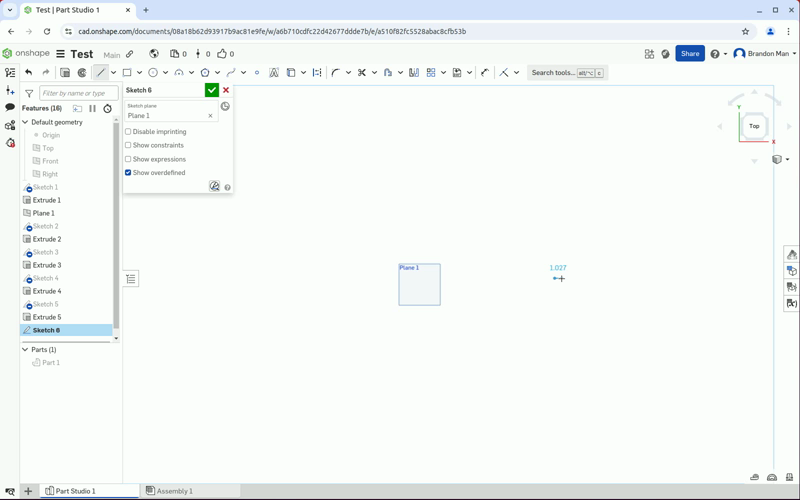
scroll(6)
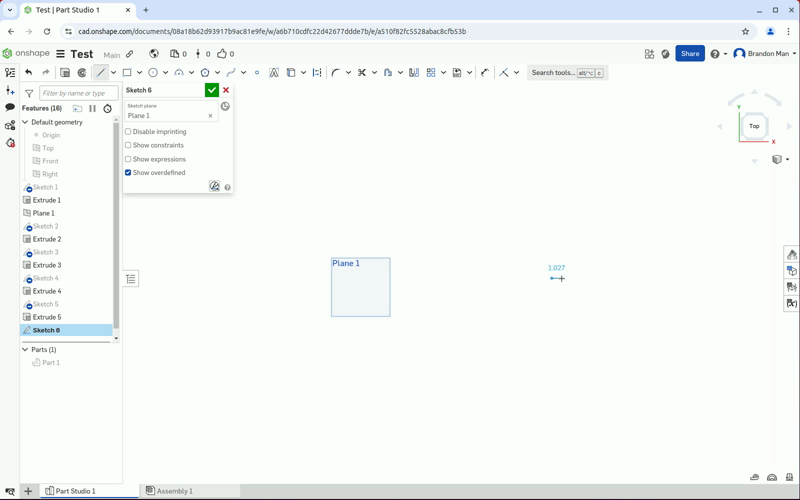
scroll(6)
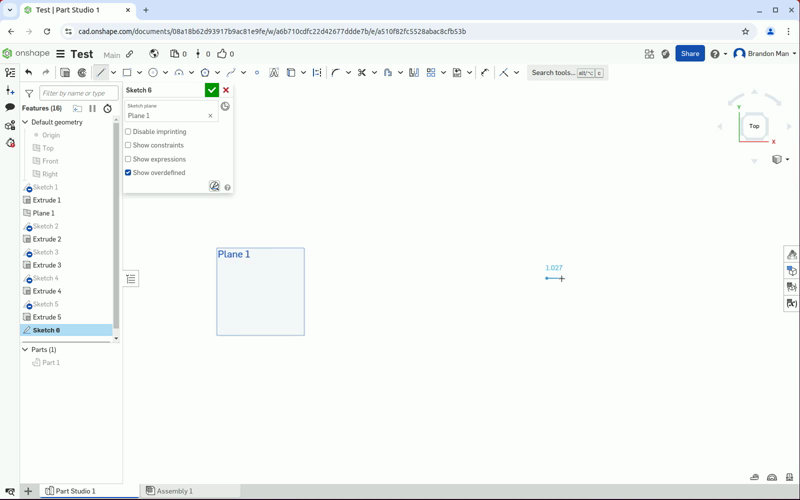
scroll(6)
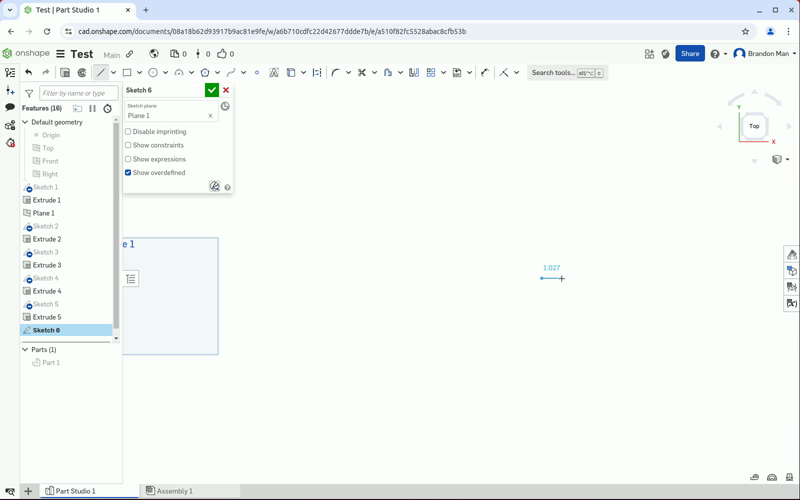
scroll(6)
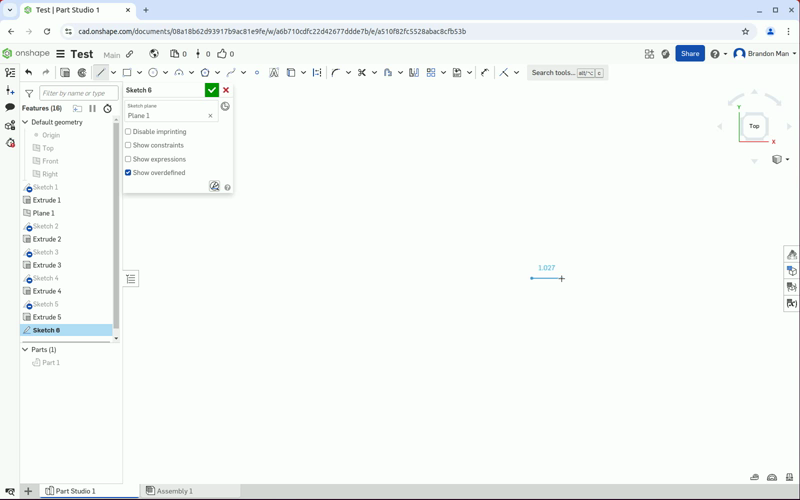
scroll(6)
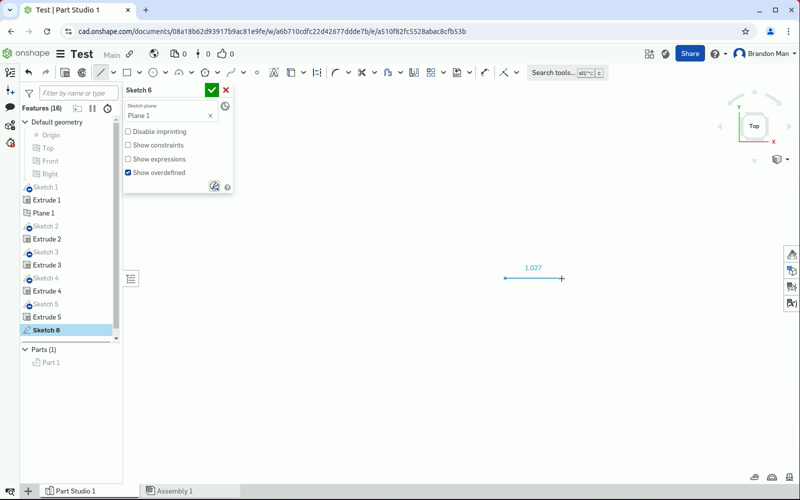
click(561, 278)
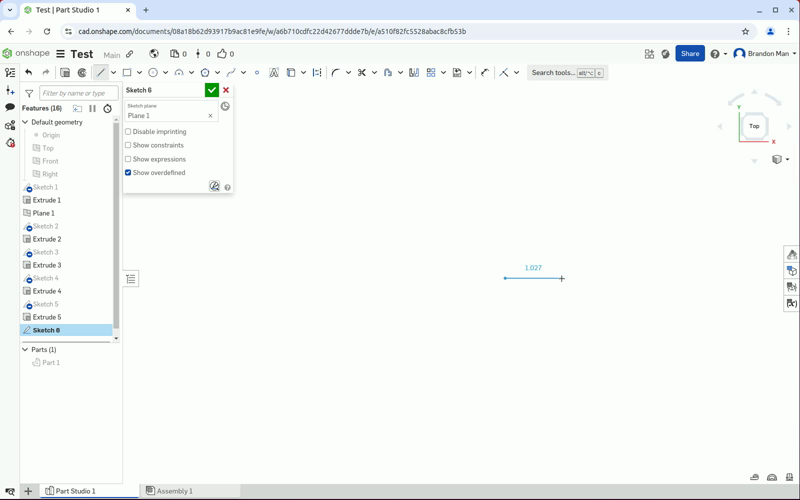
scroll(-6)
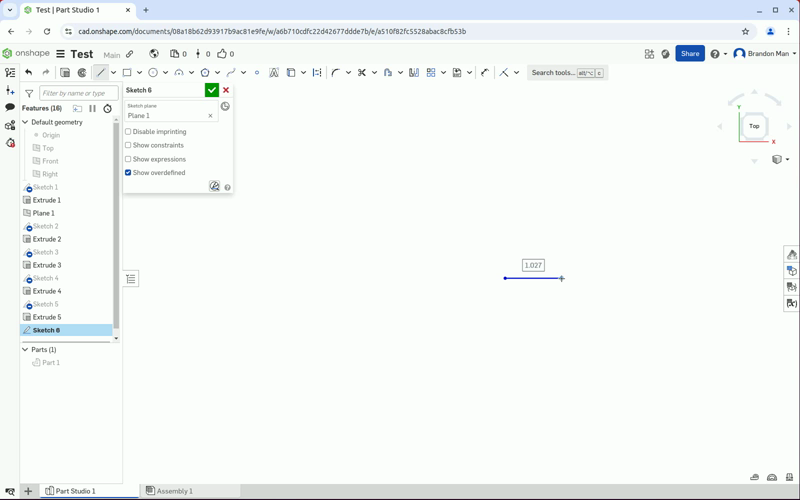
scroll(-6)
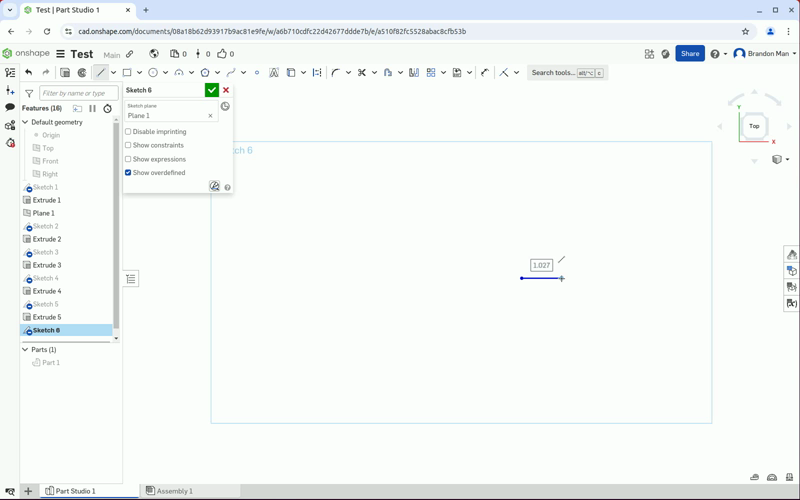
scroll(-6)
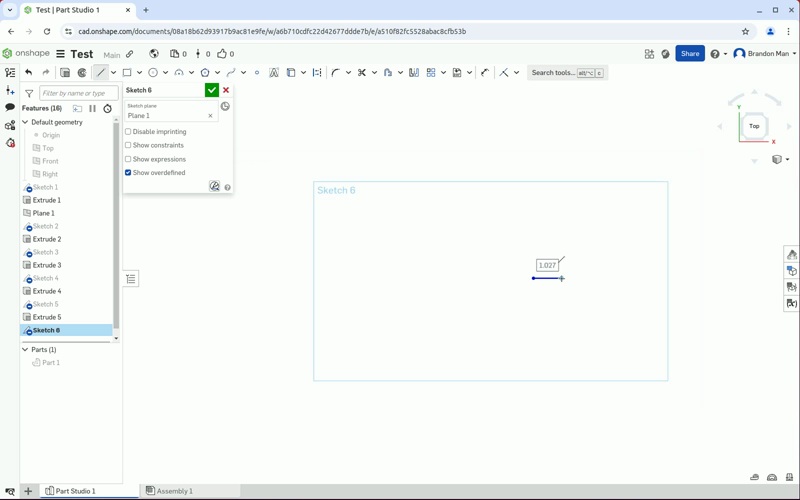
scroll(-6)
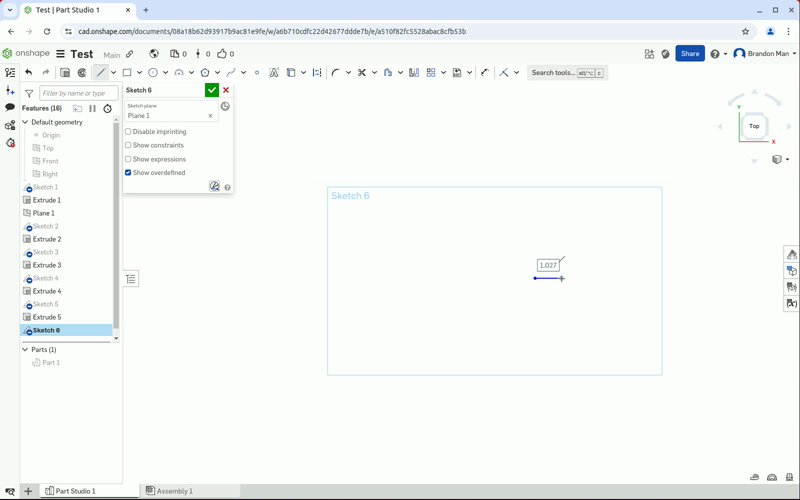
scroll(-6)
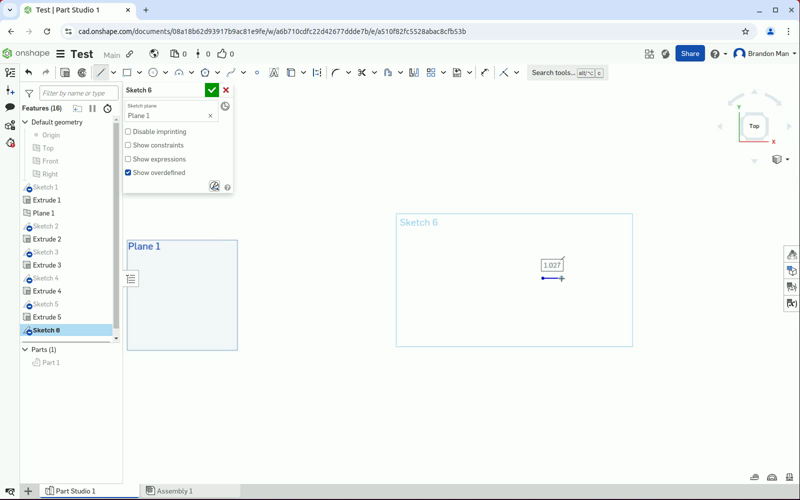
scroll(-6)
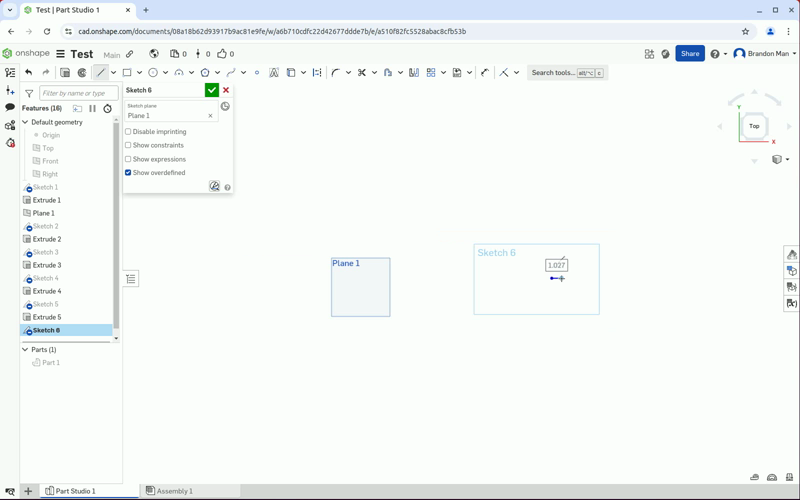
scroll(-6)
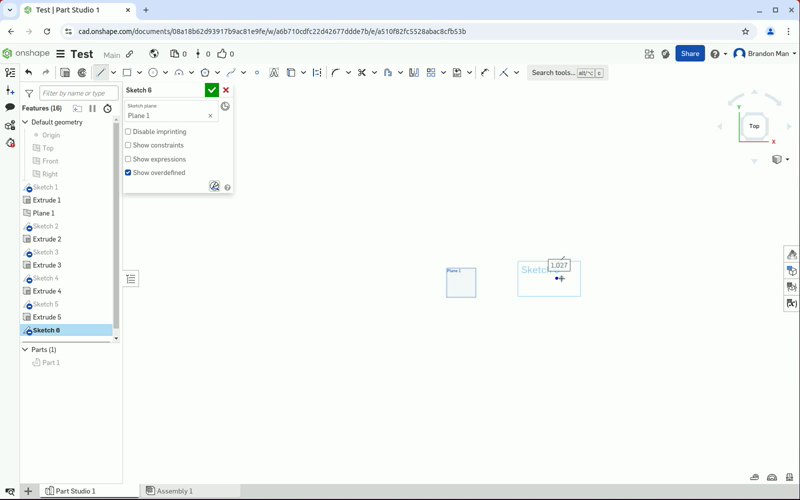
key_up(shift)
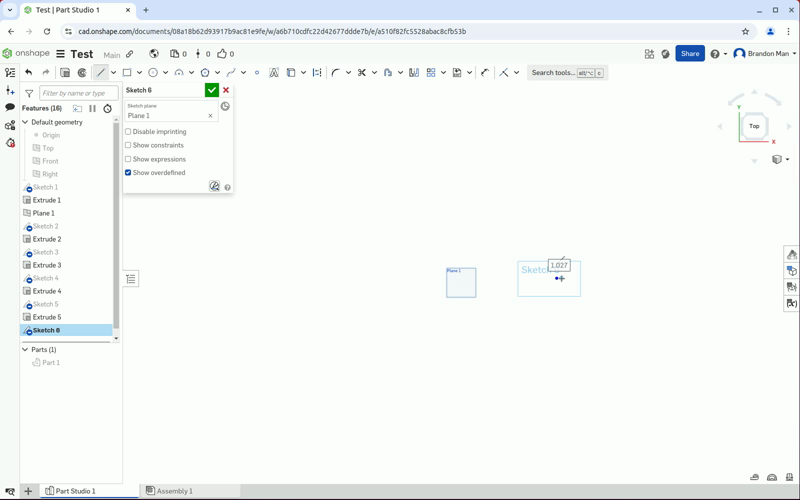
key_down(shift)
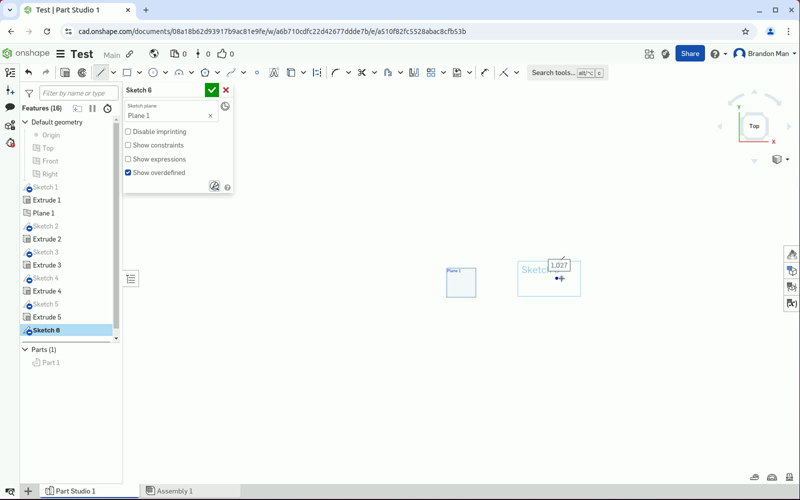
mouse_move(589, 278)
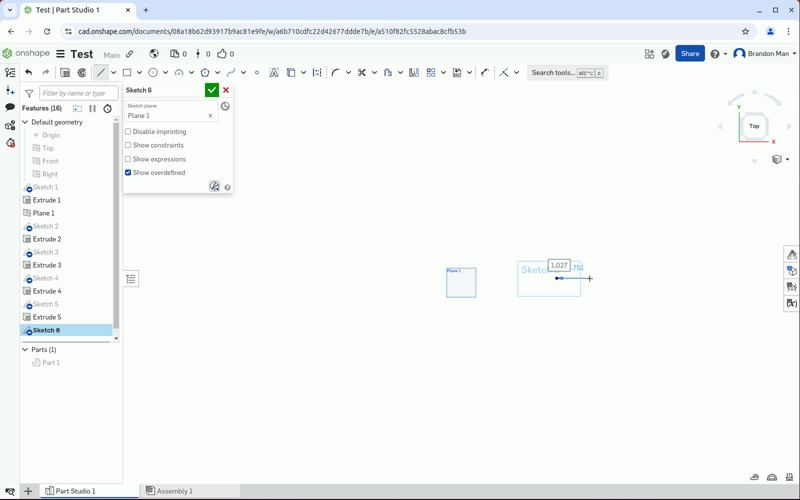
mouse_move(561, 251)
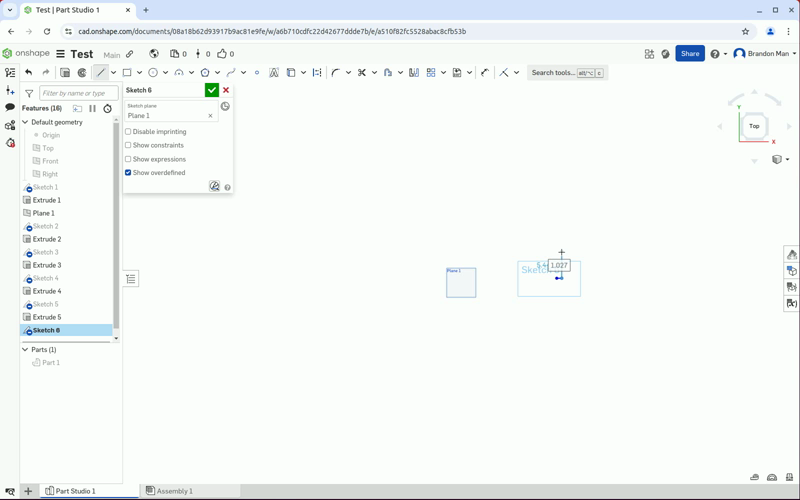
click(561, 251)
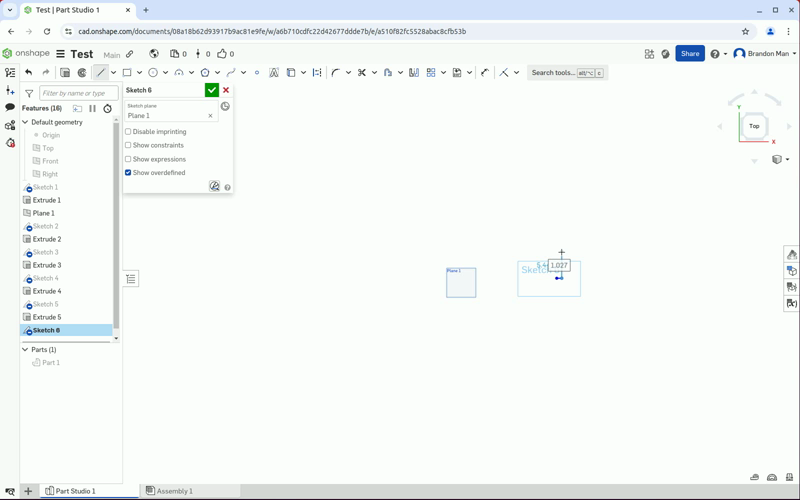
key_up(shift)
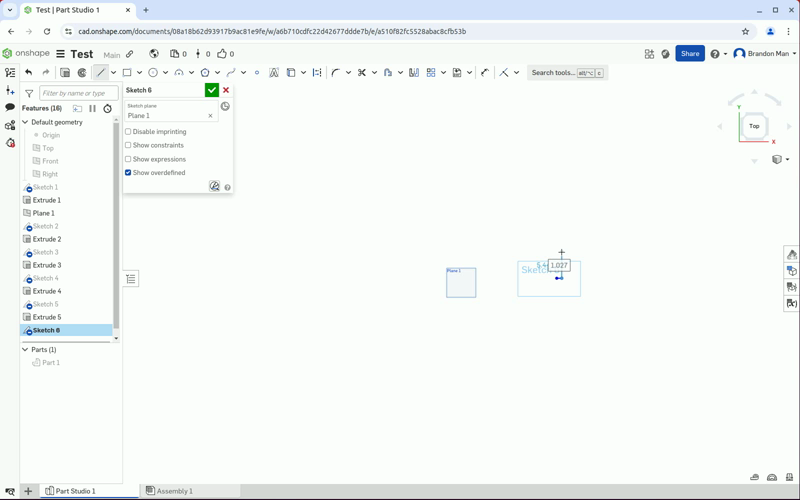
key_down(shift)
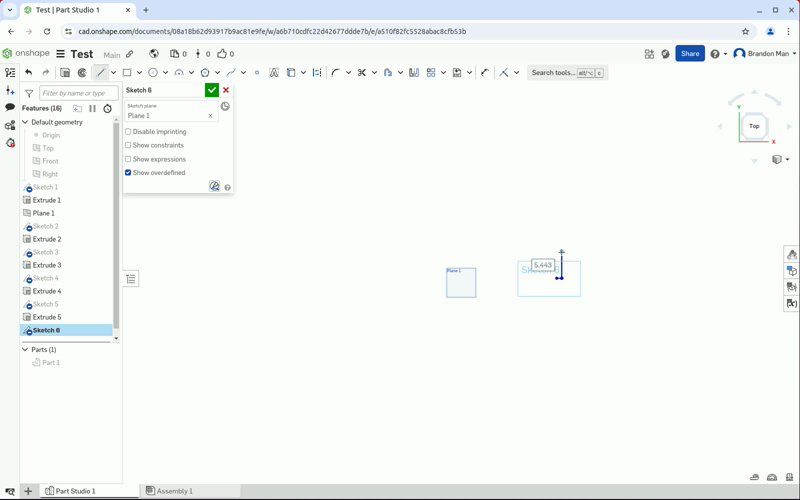
mouse_move(589, 251)
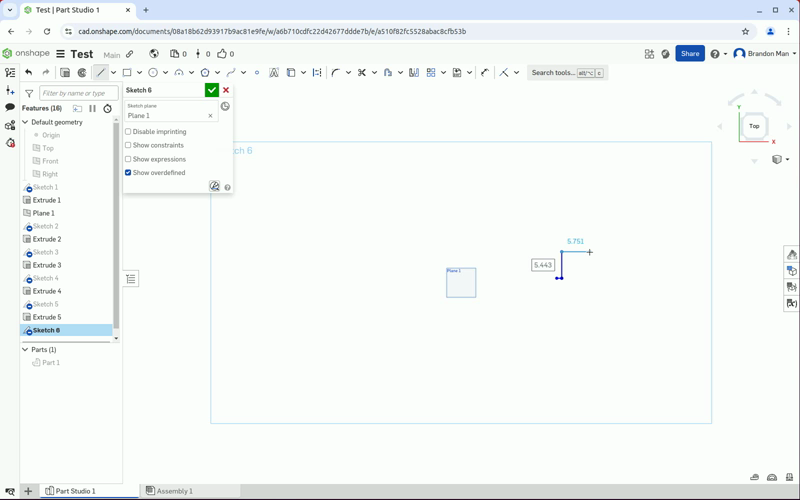
mouse_move(556, 251)
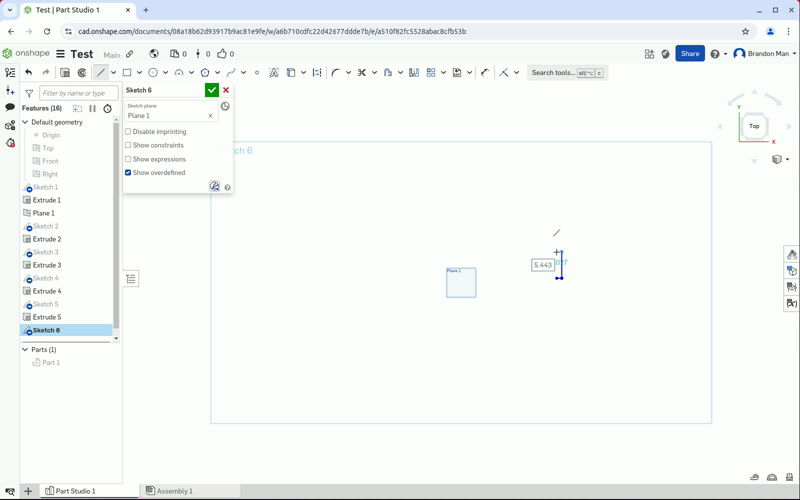
scroll(6)
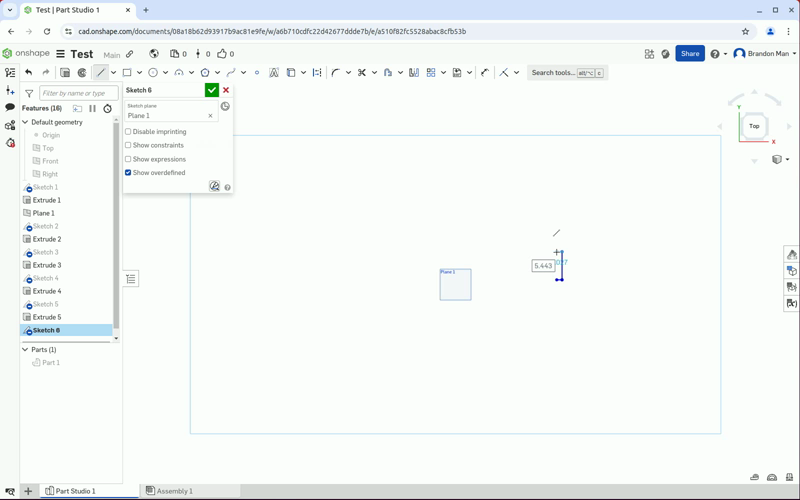
scroll(6)
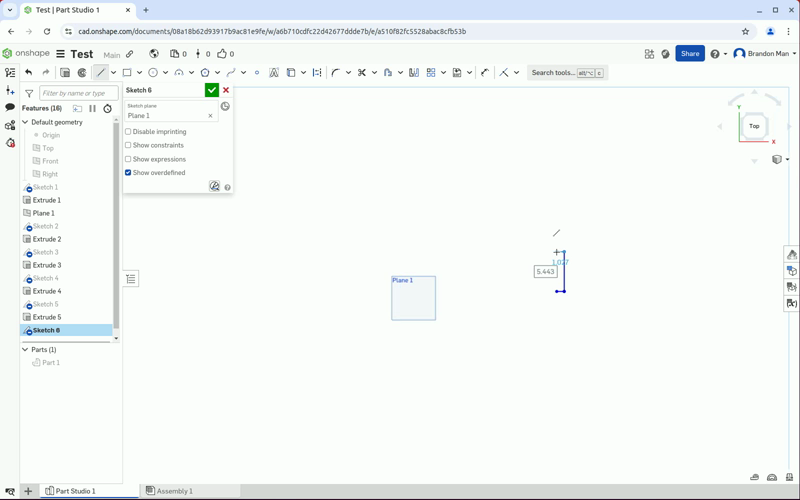
scroll(6)
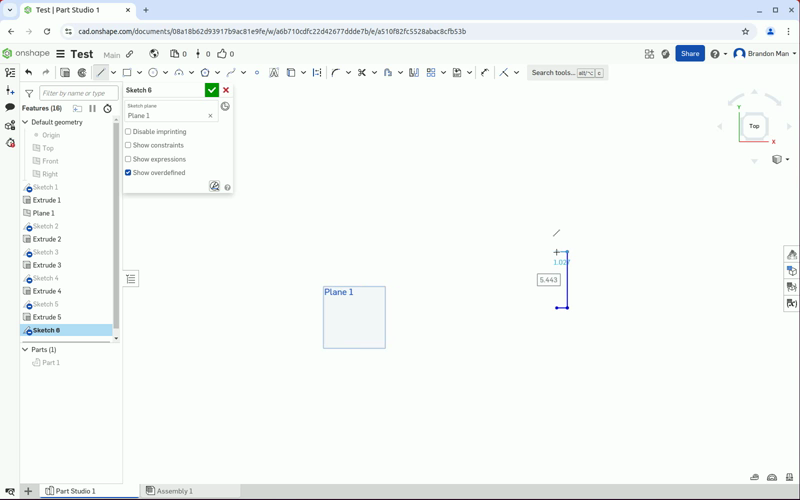
scroll(6)
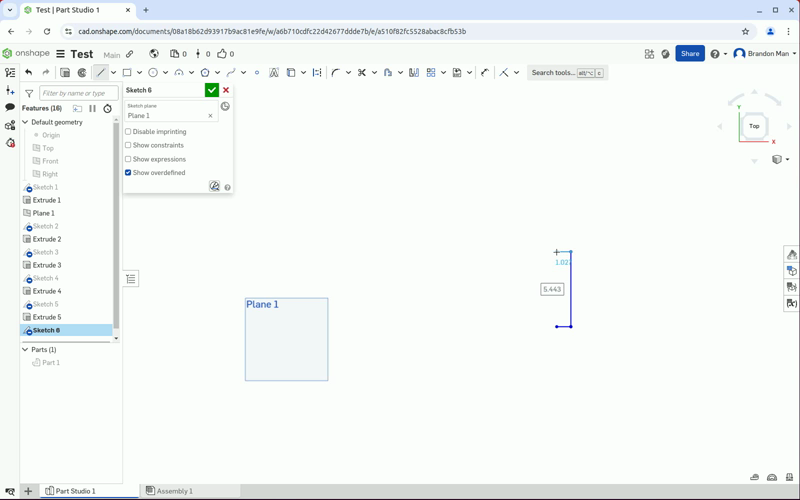
scroll(6)
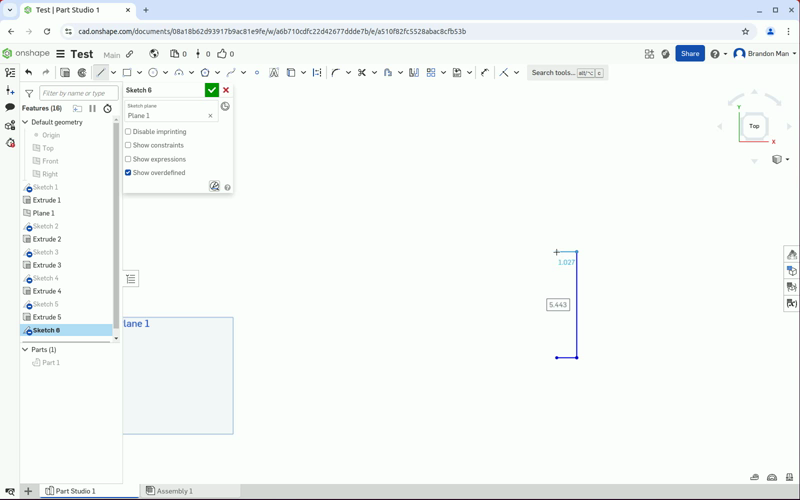
scroll(6)
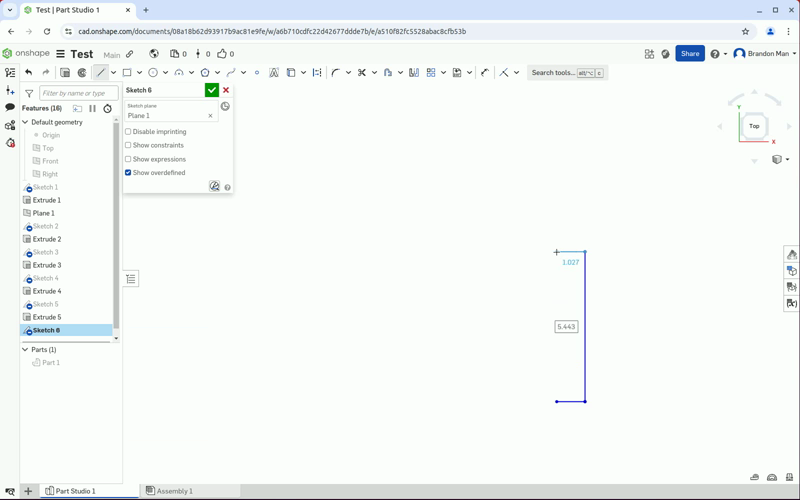
scroll(6)
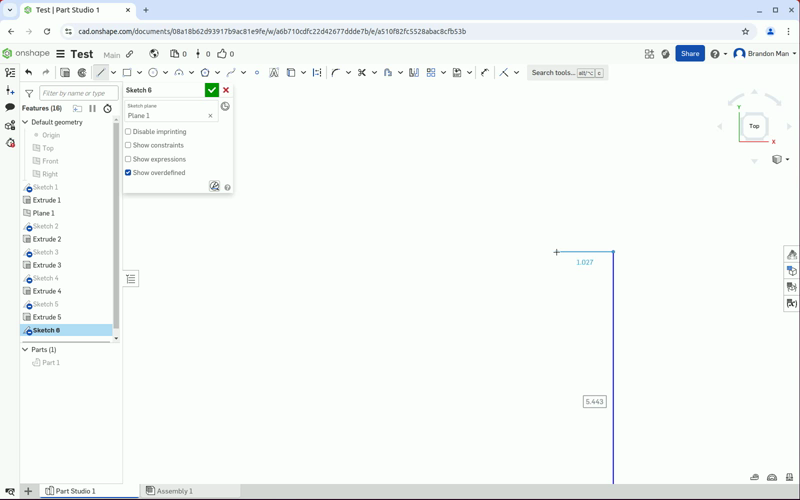
click(556, 251)
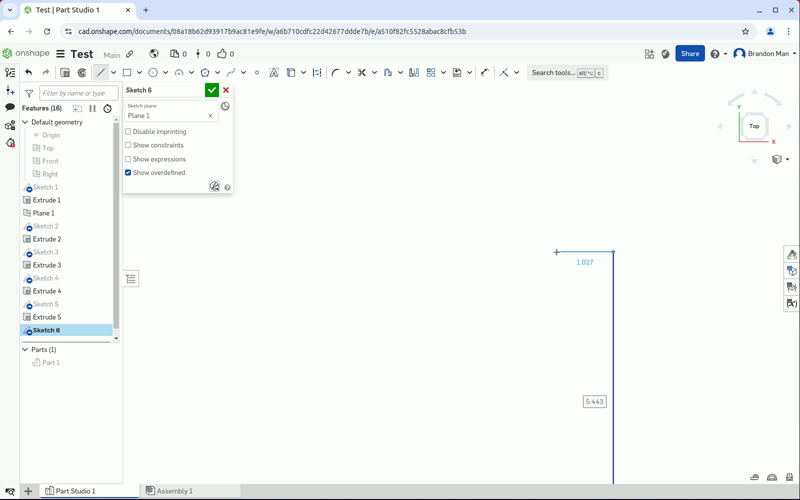
scroll(-6)
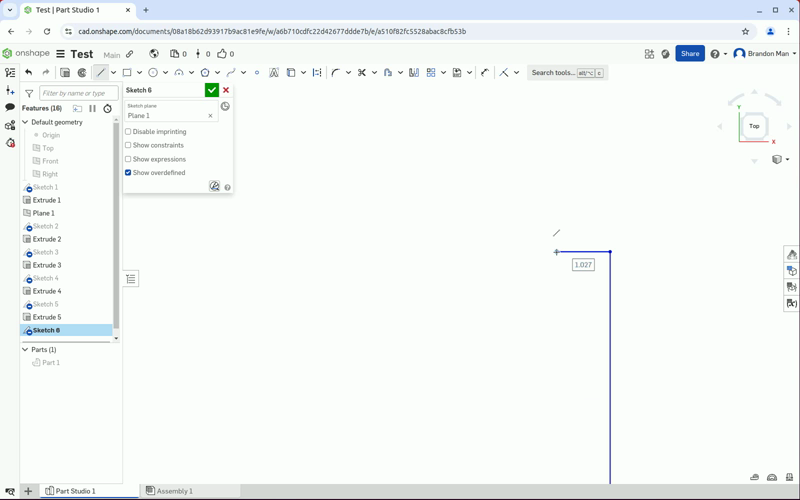
scroll(-6)
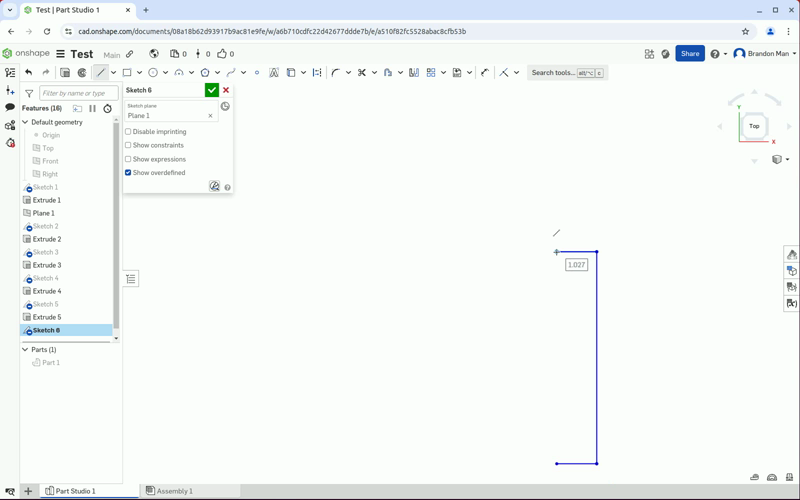
scroll(-6)
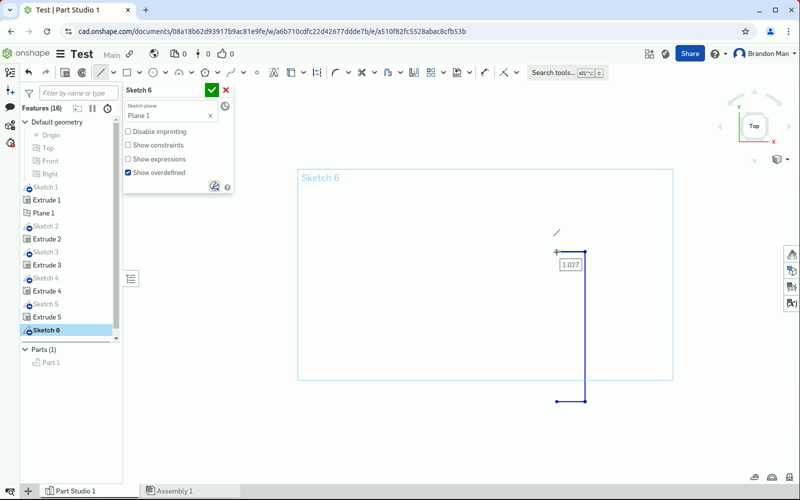
scroll(-6)
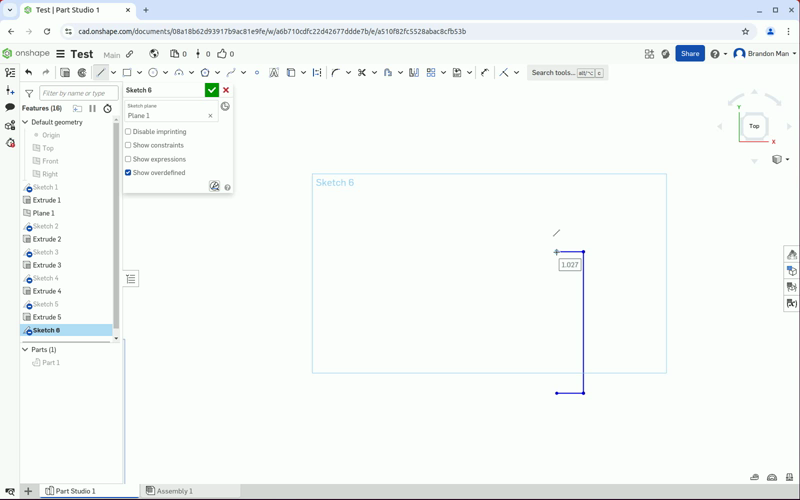
scroll(-6)
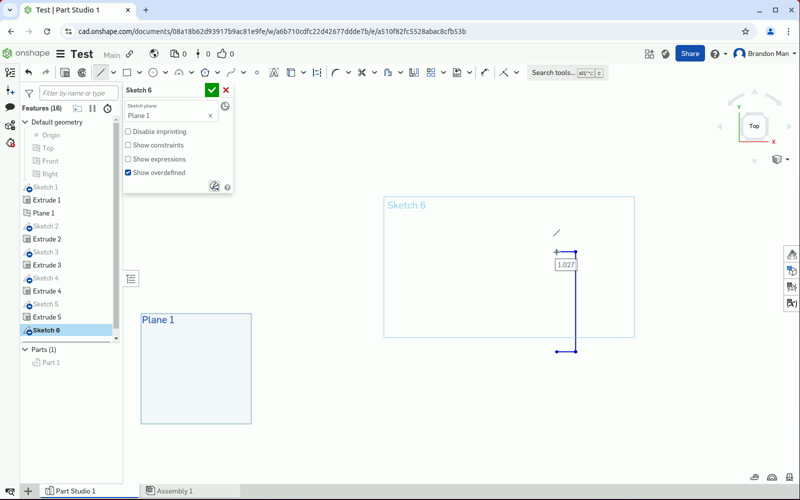
scroll(-6)
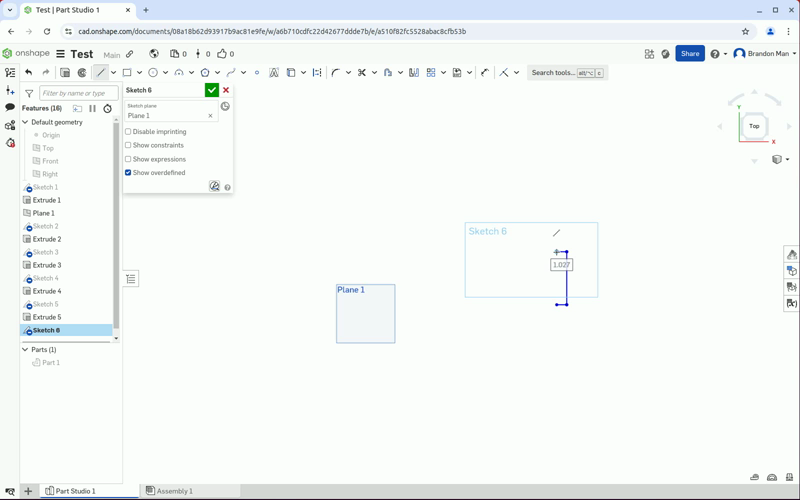
scroll(-6)
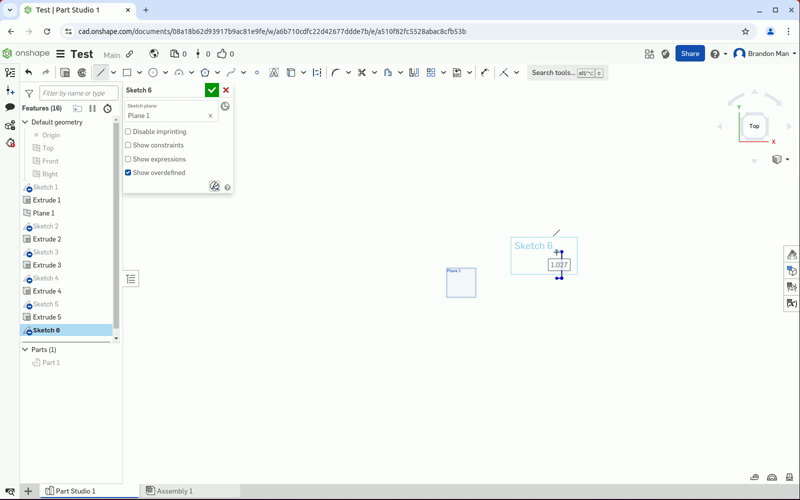
key_up(shift)
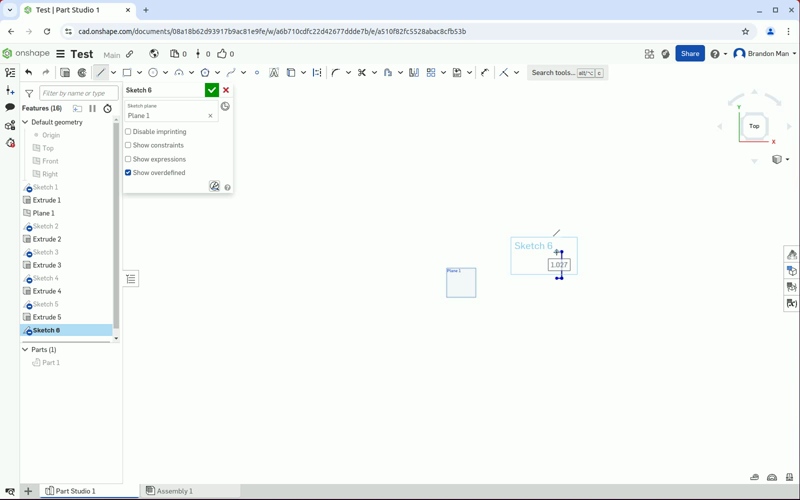
mouse_move(586, 251)
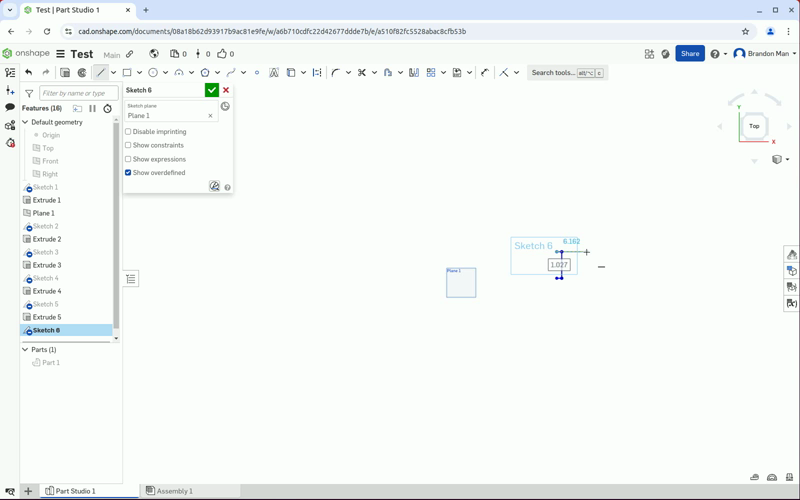
key_down(shift)
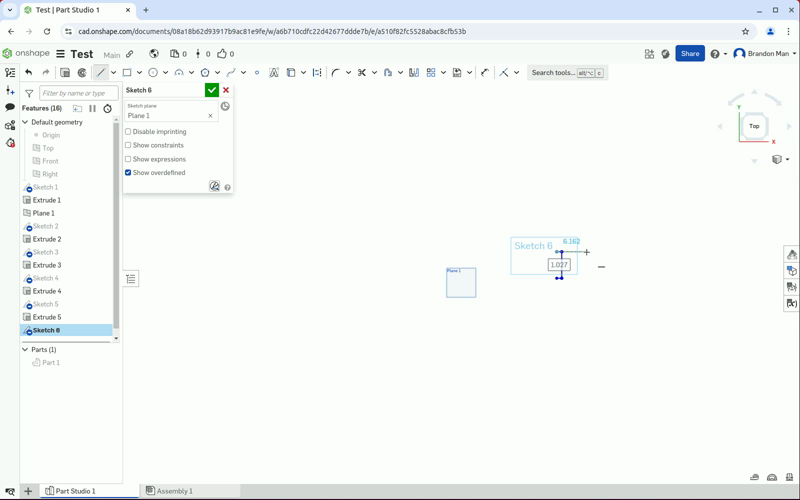
mouse_move(556, 278)
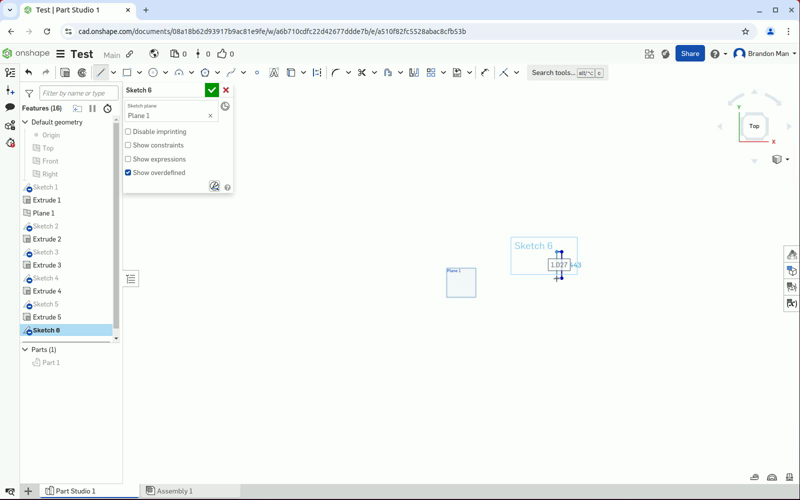
key_up(shift)
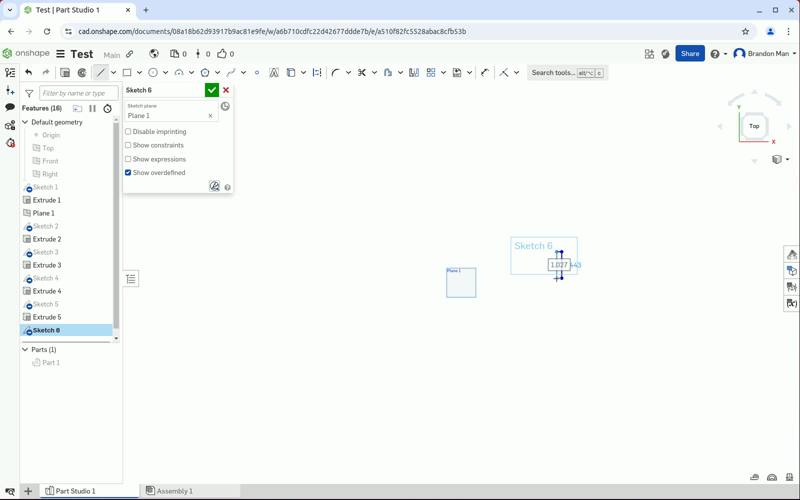
click(556, 278)
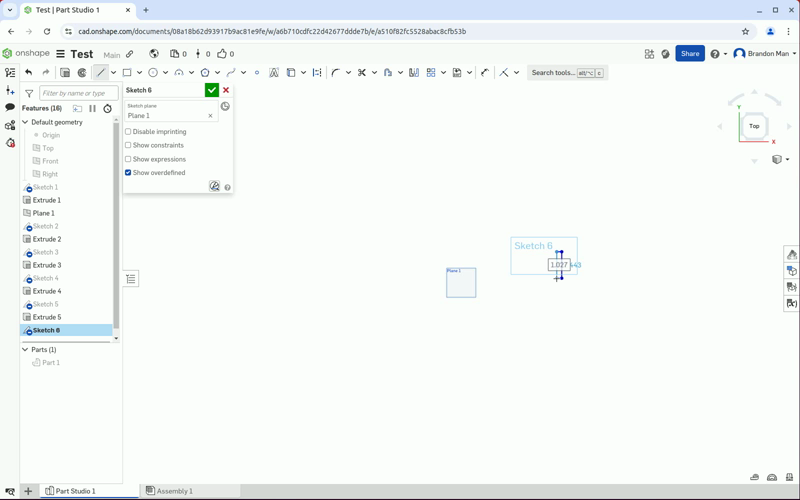
key(esc)
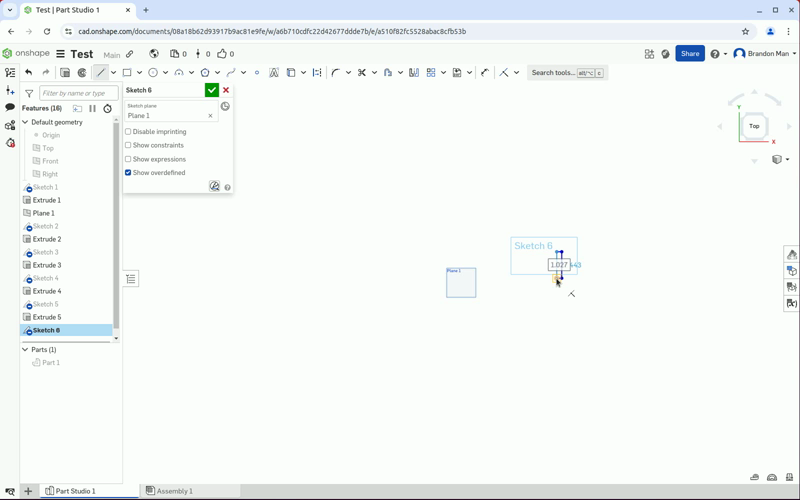
mouse_move(559, 268)
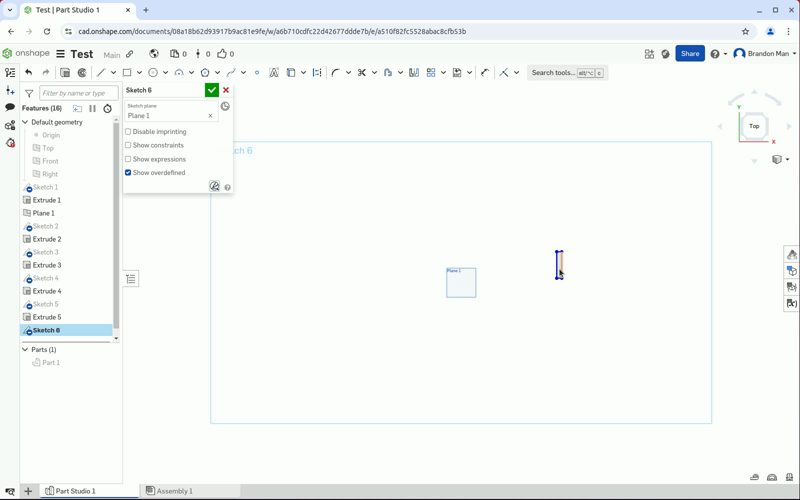
scroll(6)
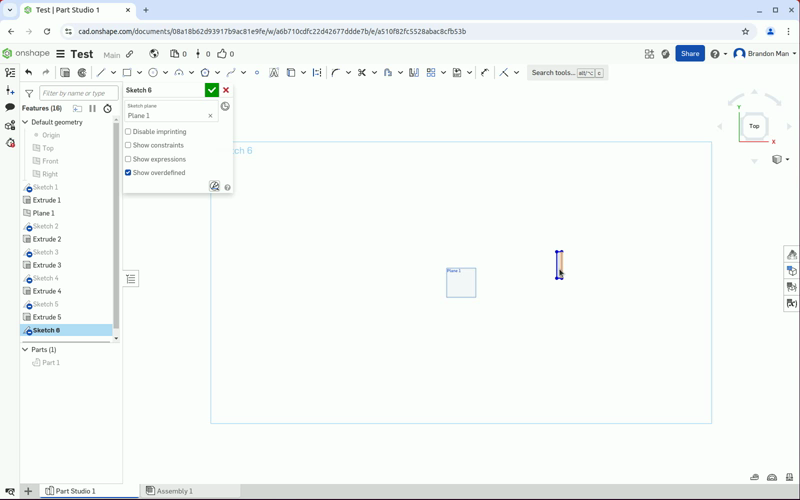
scroll(6)
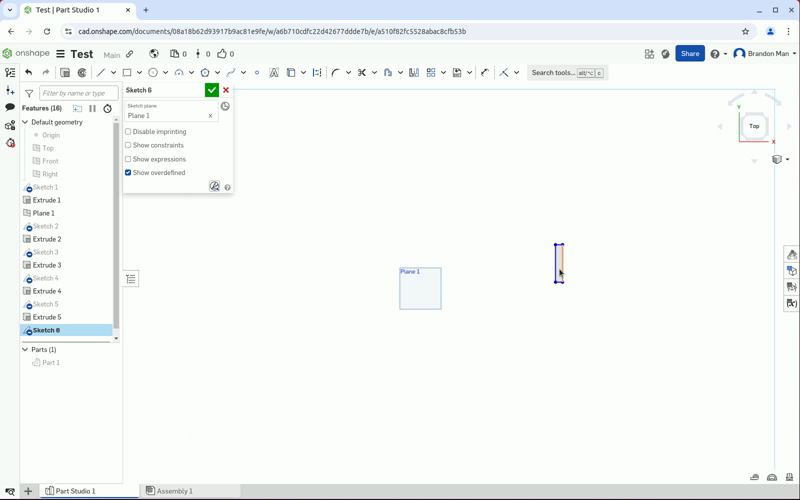
scroll(6)
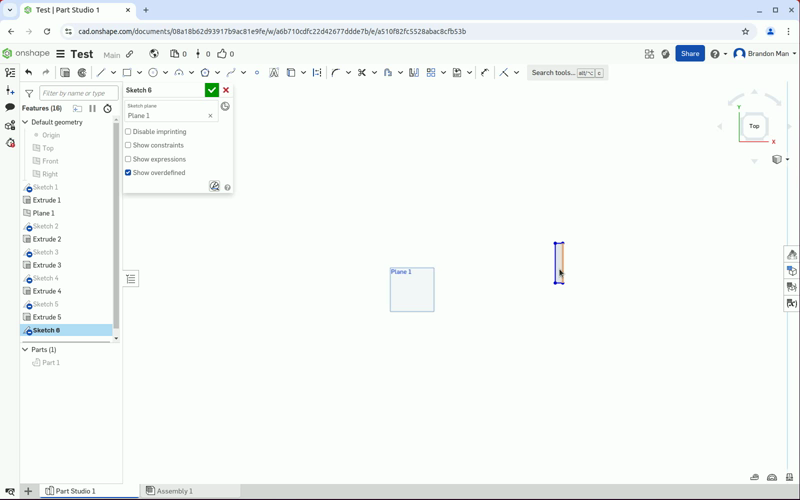
scroll(6)
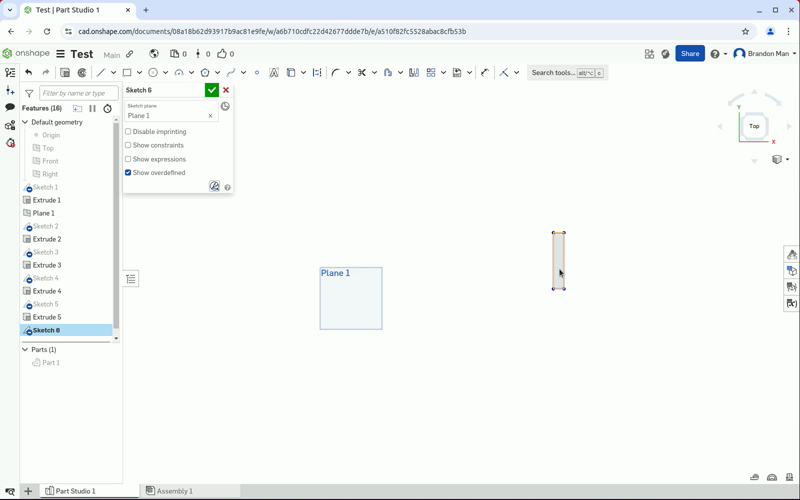
scroll(6)
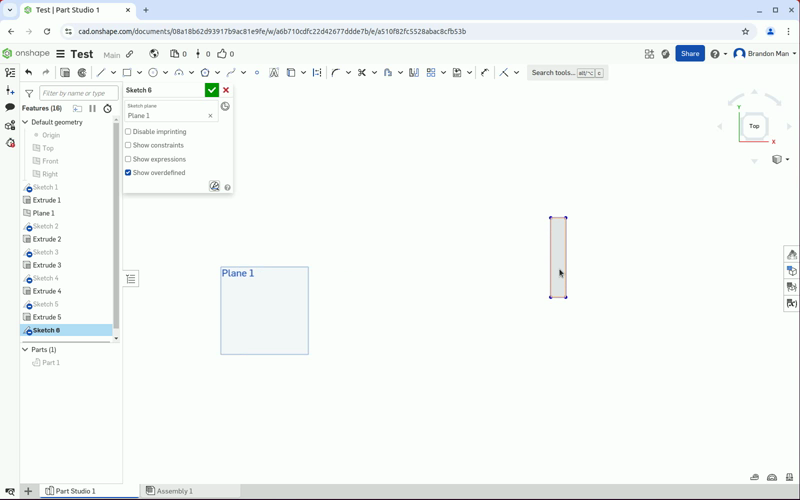
scroll(6)
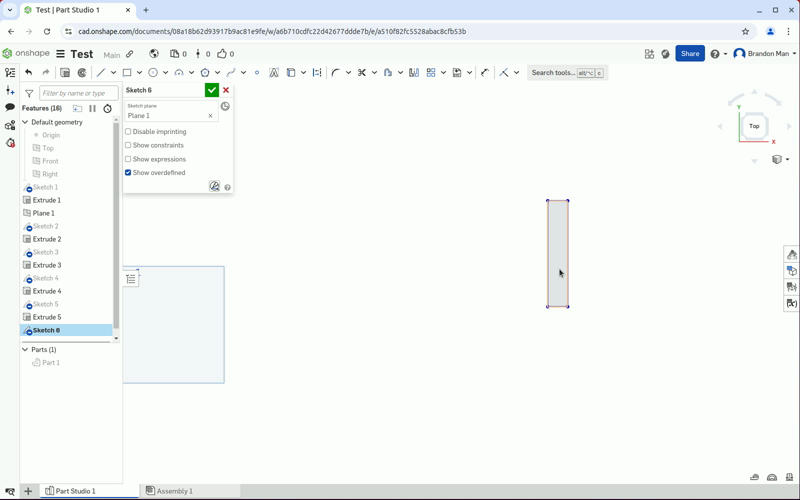
scroll(6)
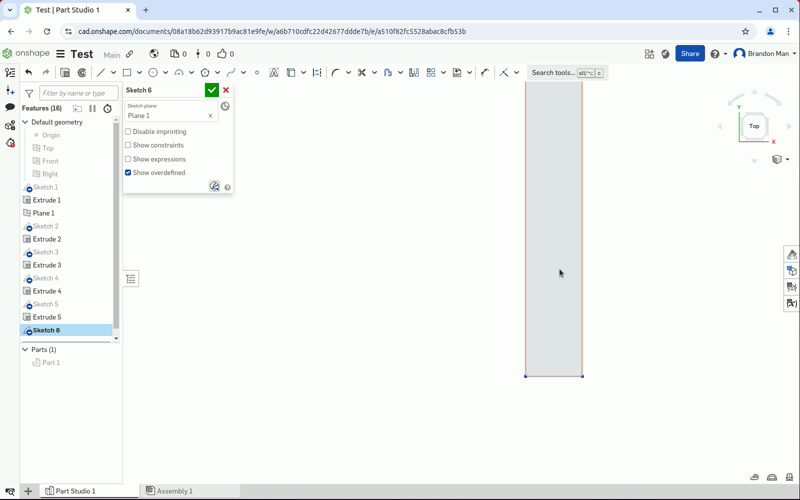
click(559, 268)
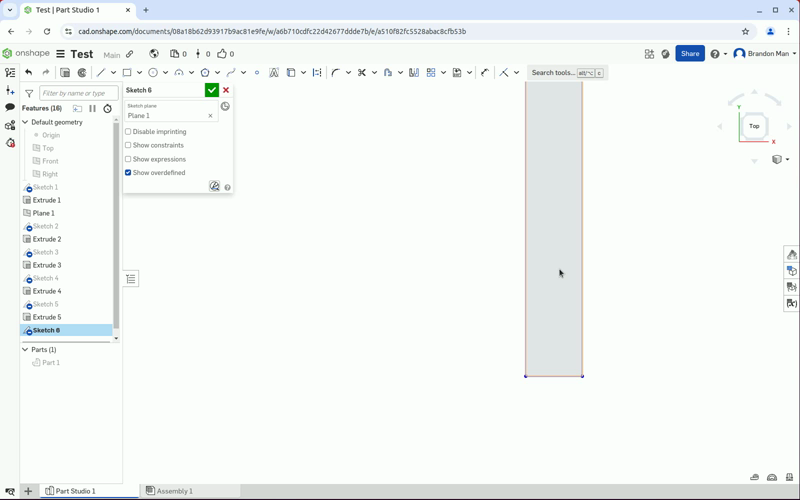
scroll(-6)
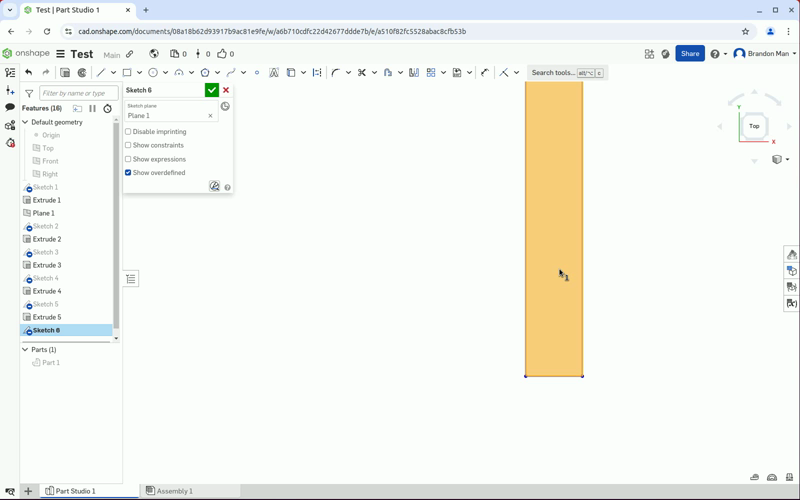
scroll(-6)
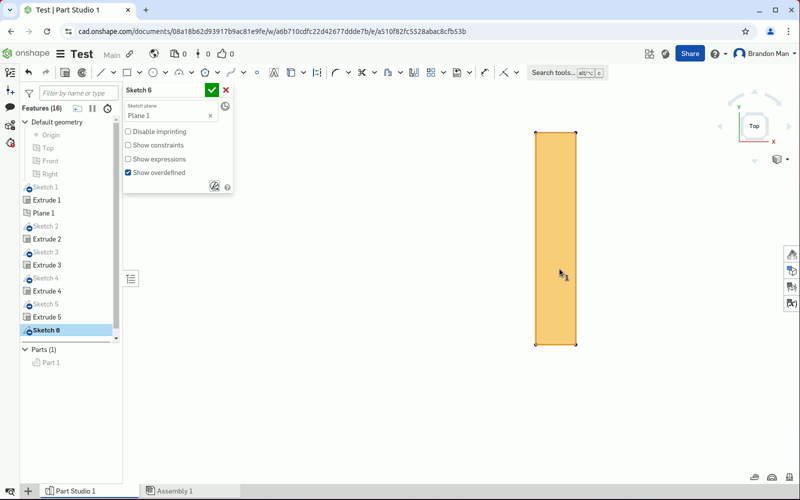
scroll(-6)
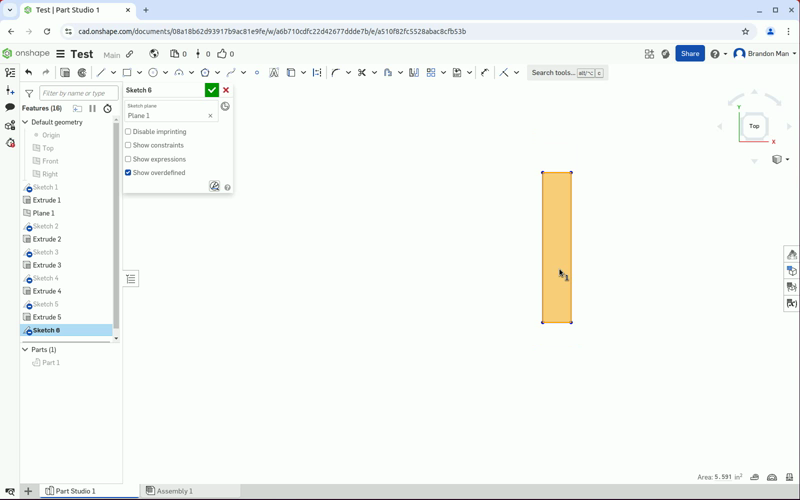
scroll(-6)
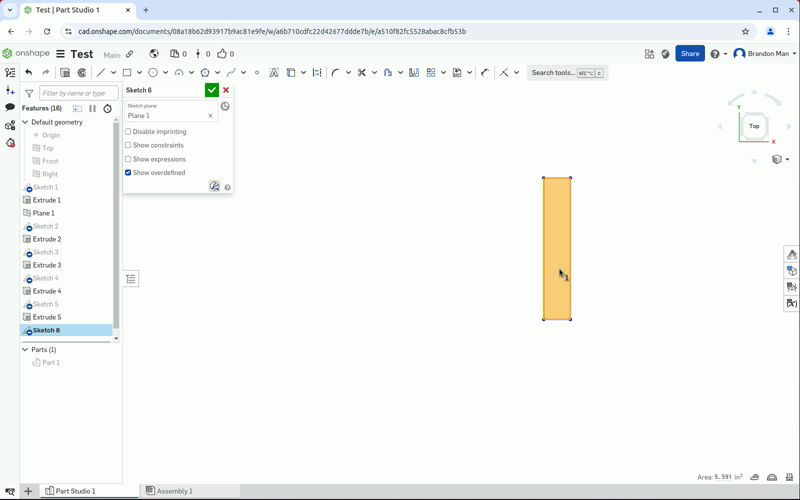
scroll(-6)
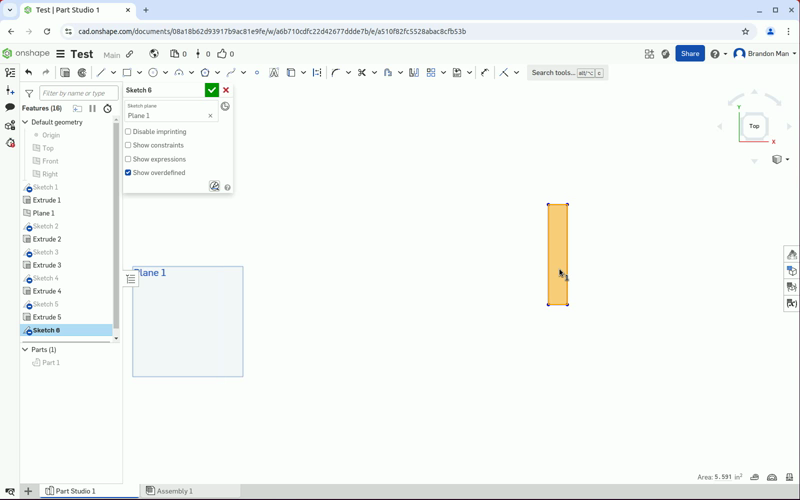
scroll(-6)
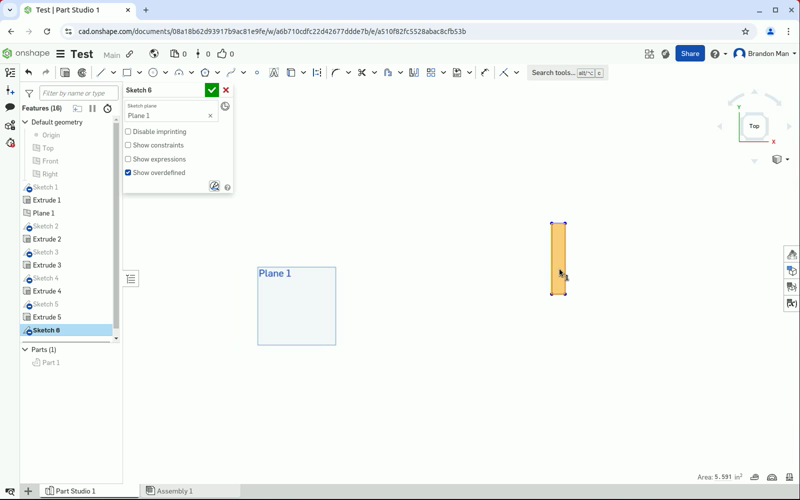
scroll(-6)
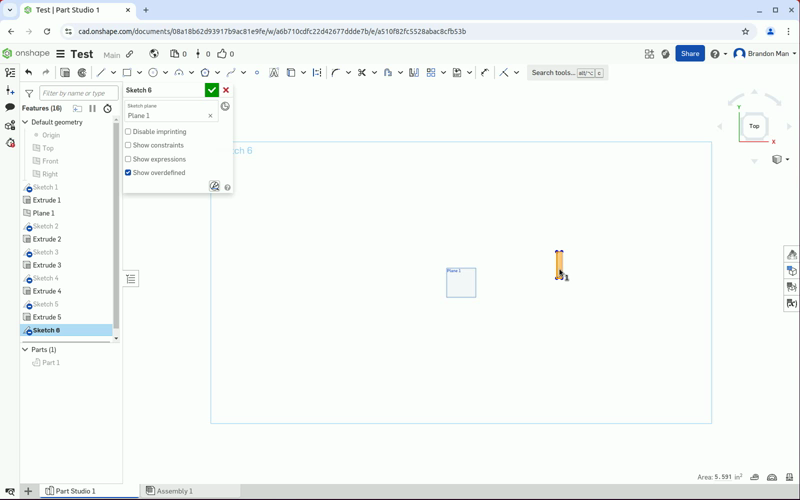
mouse_move(73, 352)
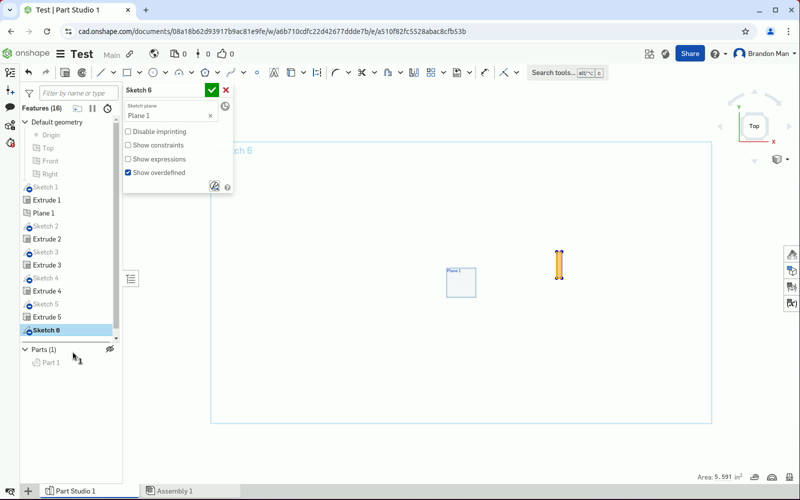
key(shift+y)
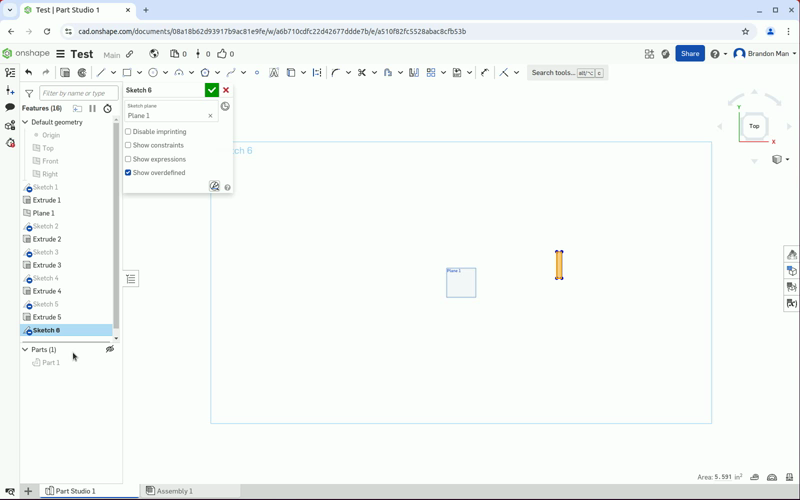
key(shift+e)
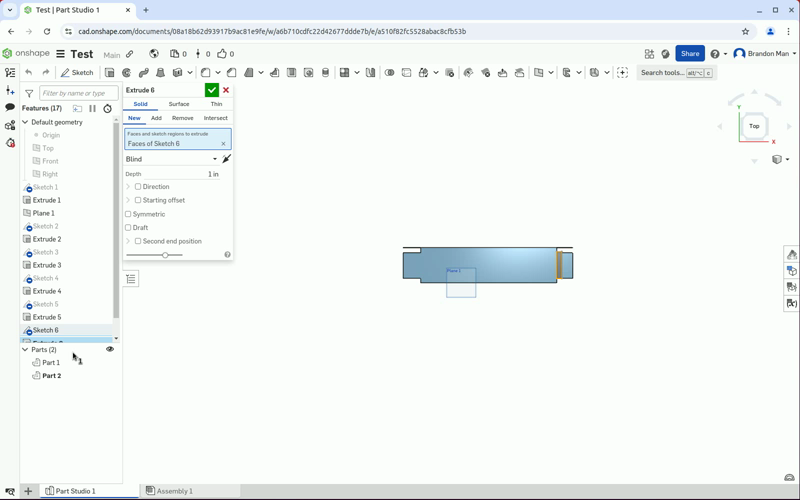
mouse_move(143, 106)
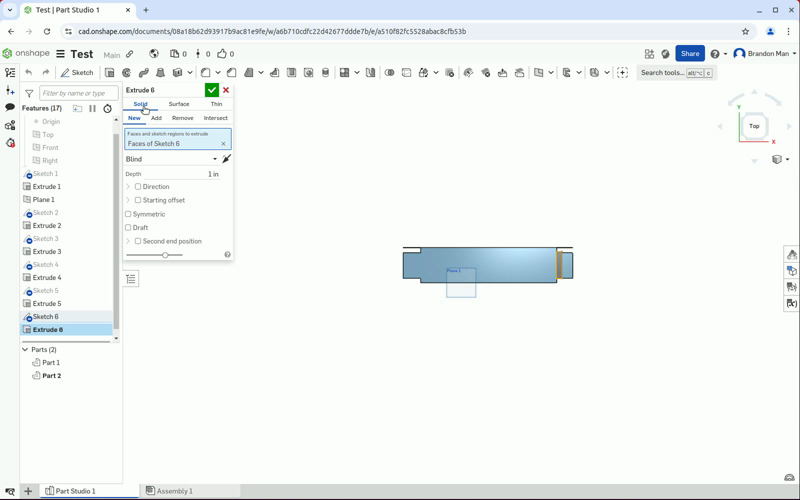
click(143, 106)
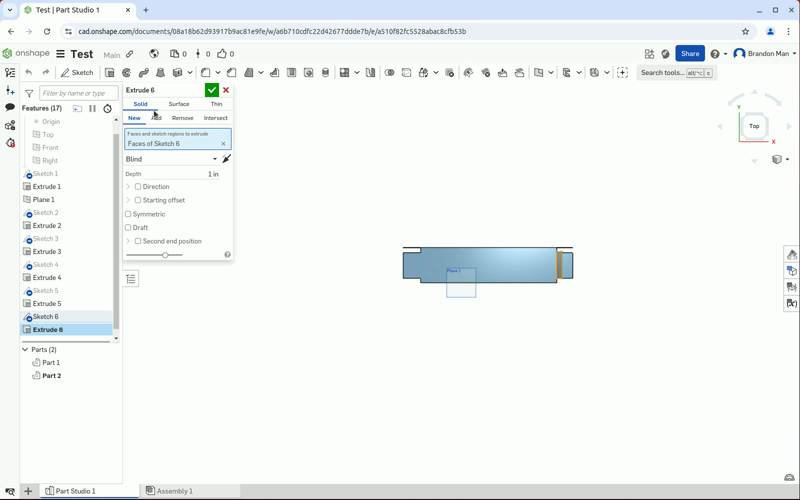
mouse_move(186, 120)
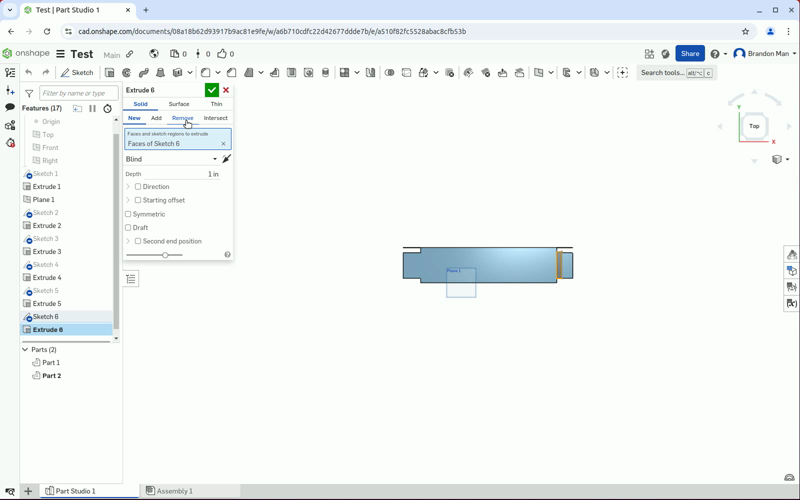
click(186, 120)
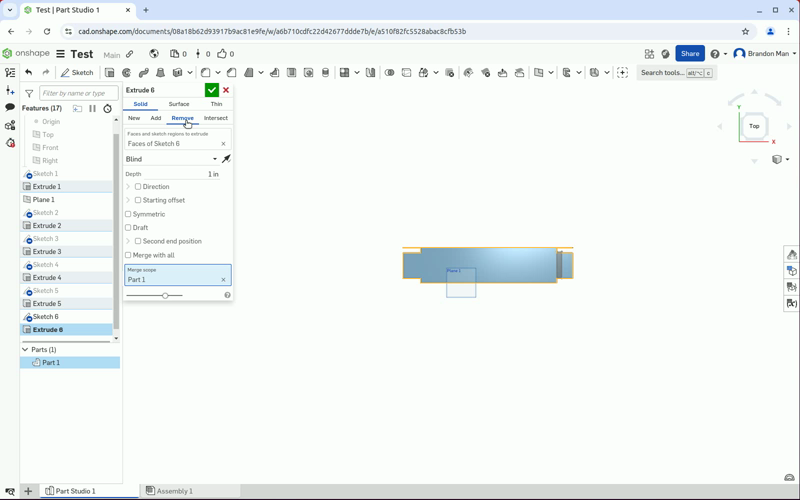
key(tab, 4)
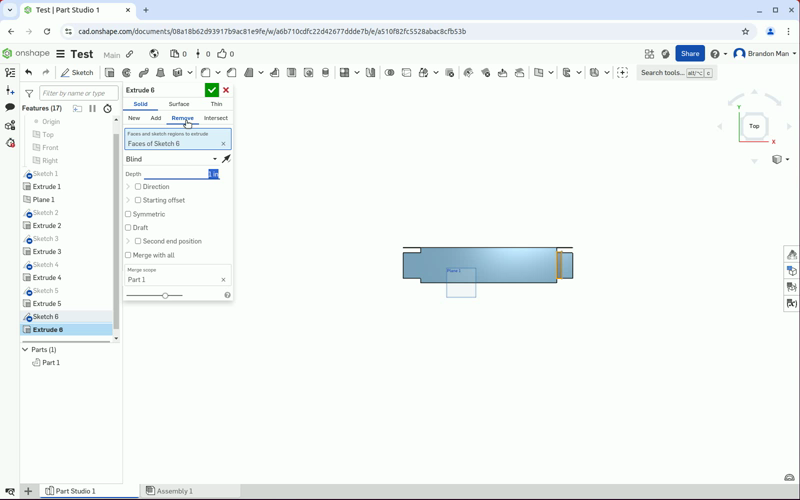
text(1.926)
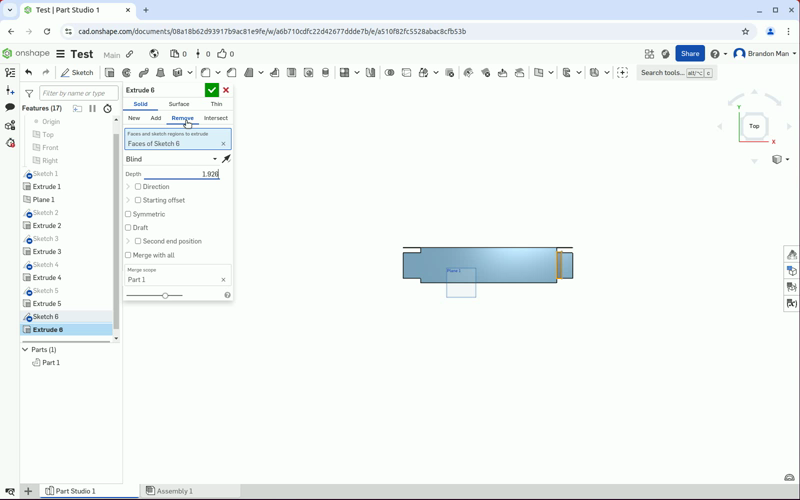
key(tab, 6)
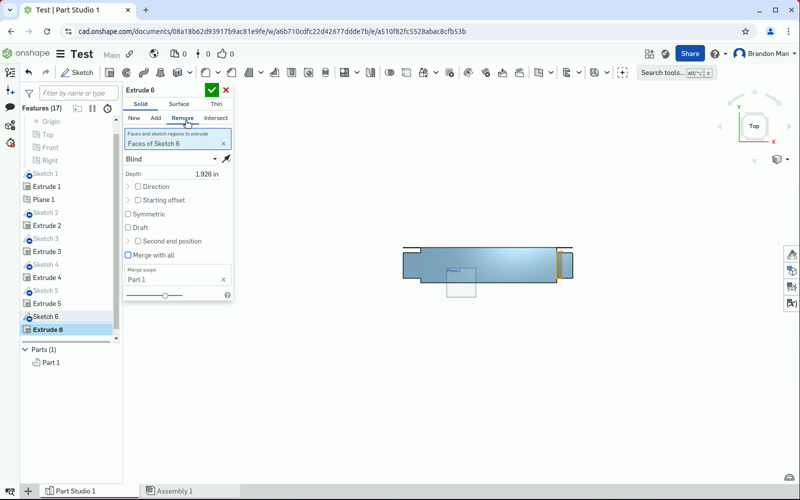
key(space)
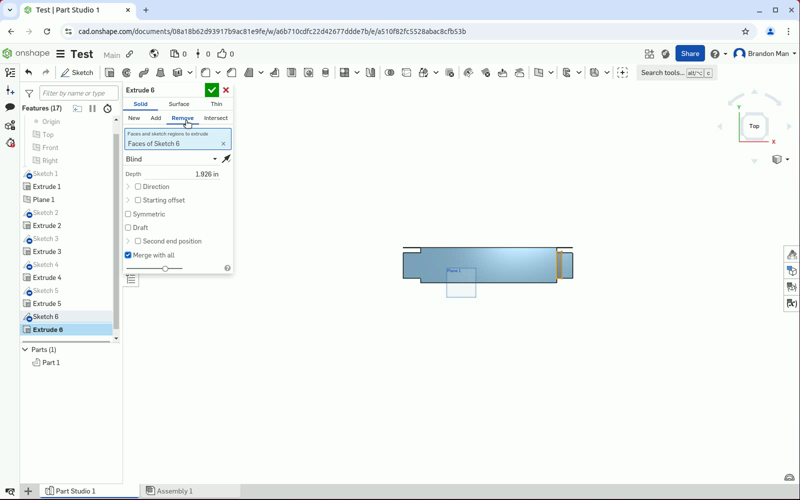
key(enter)
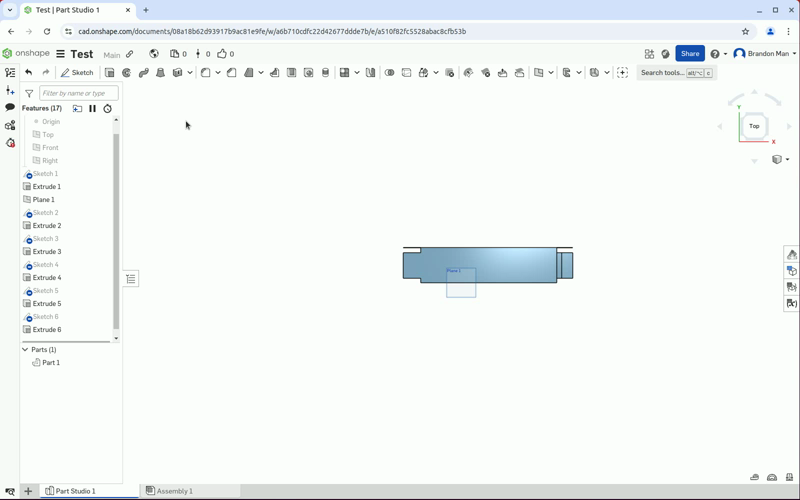
key(shift+h)
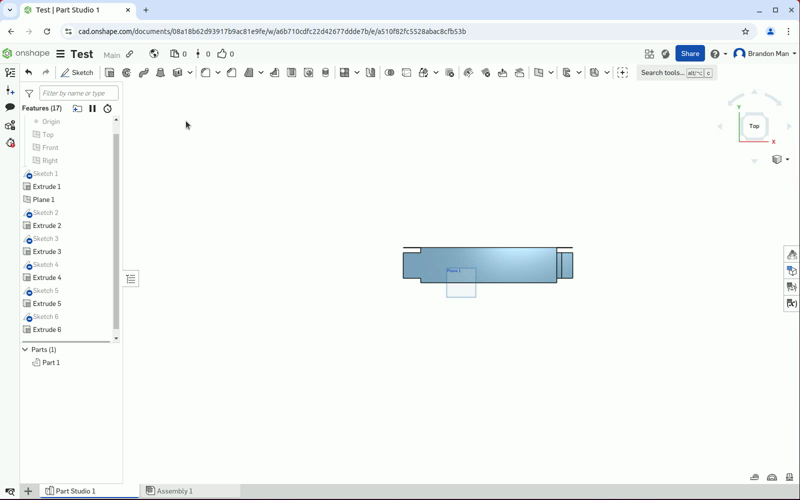
key(shift+h)
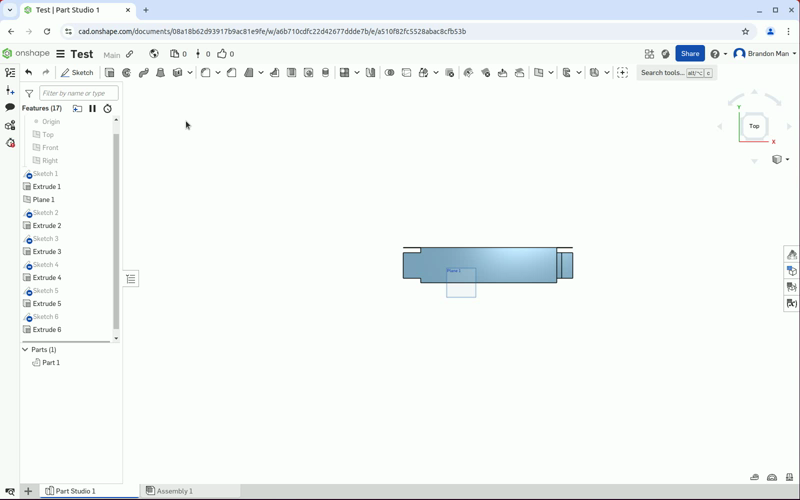
mouse_move(69, 176)
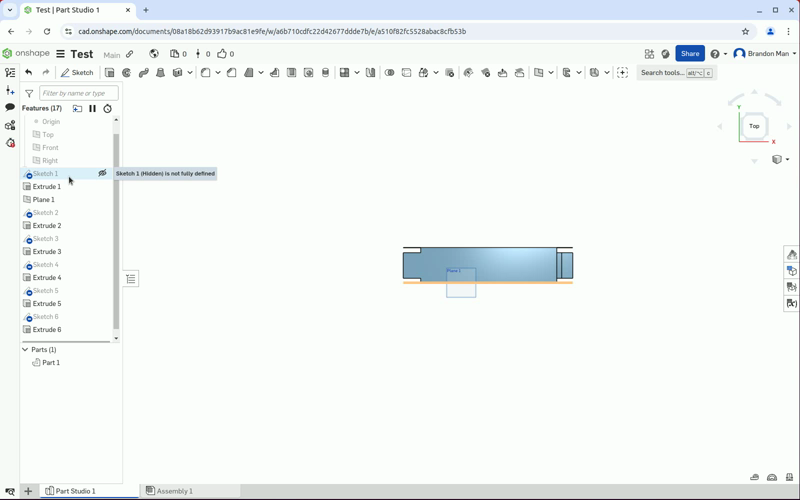
click(69, 176)
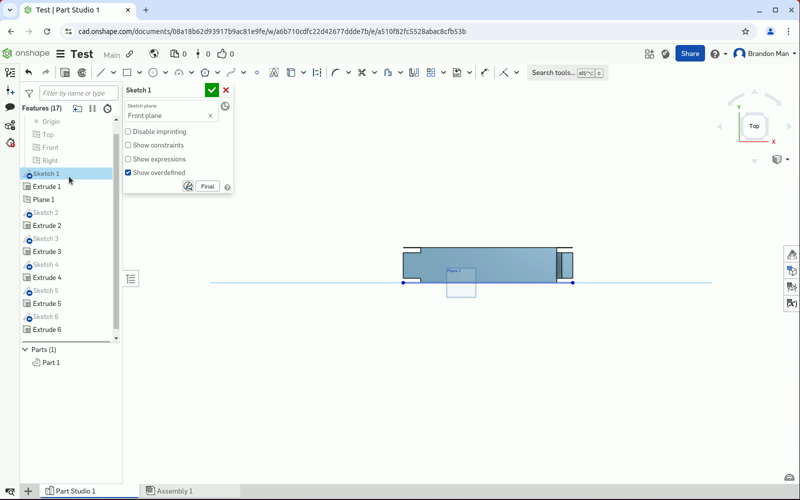
mouse_move(229, 92)
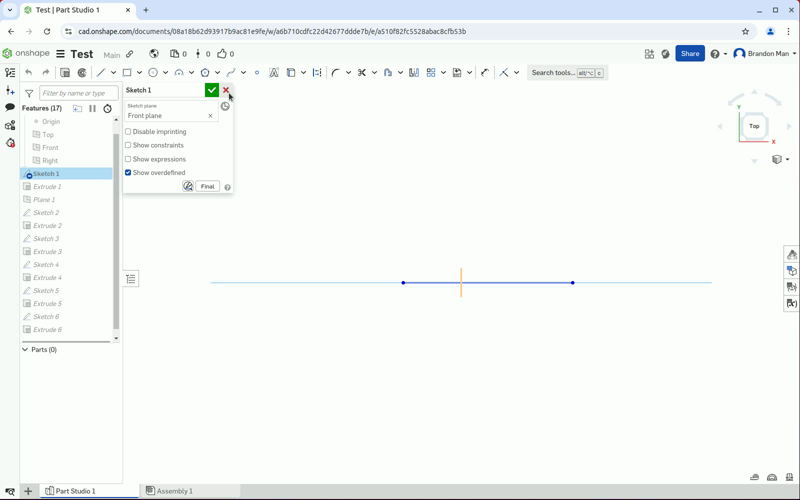
click(229, 92)
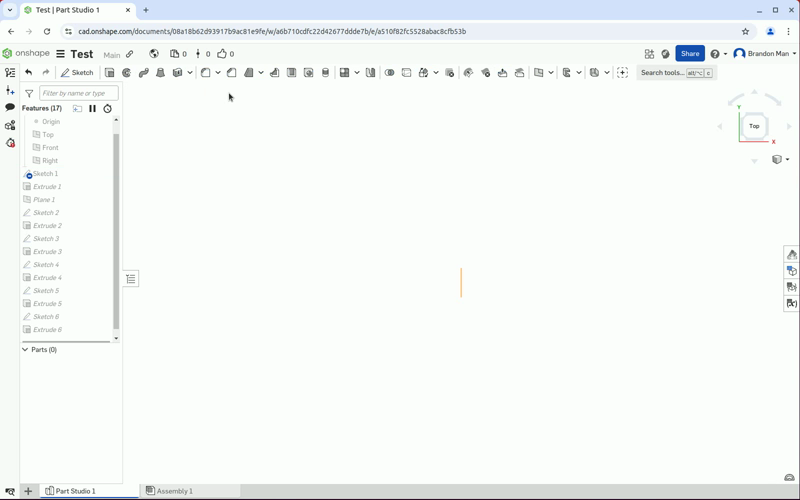
key(shift+s)
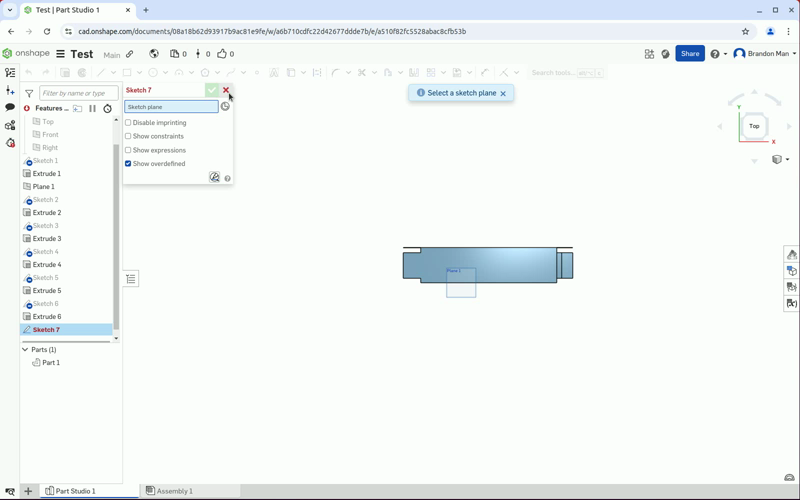
mouse_move(69, 189)
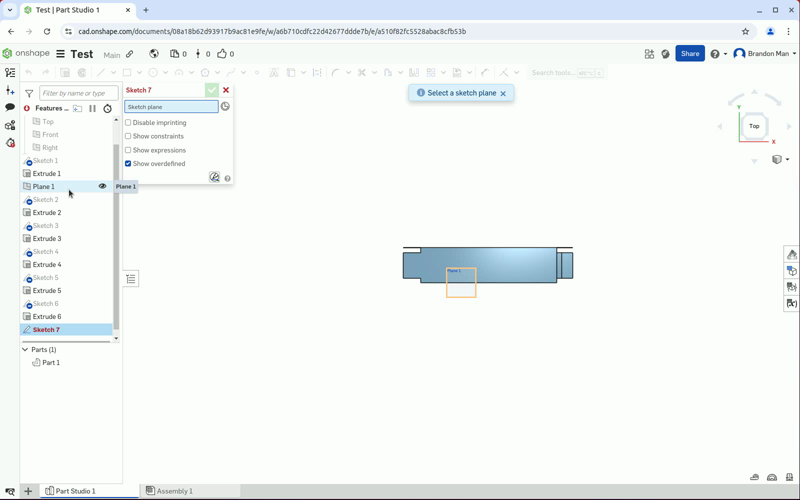
click(69, 189)
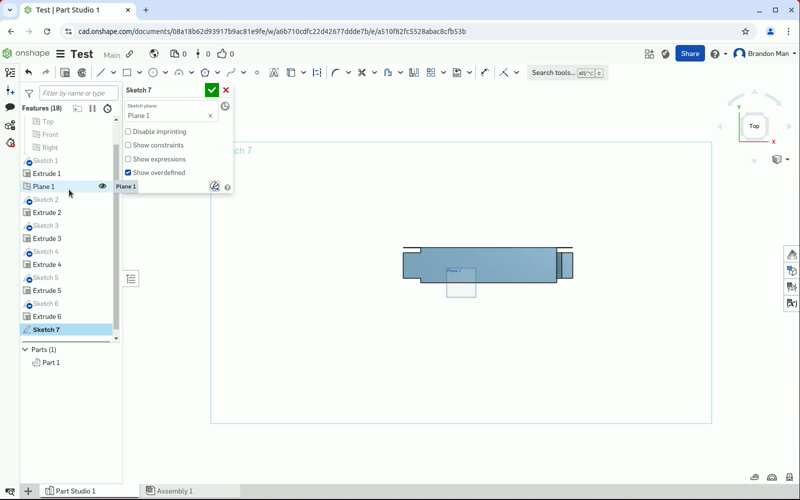
mouse_move(73, 352)
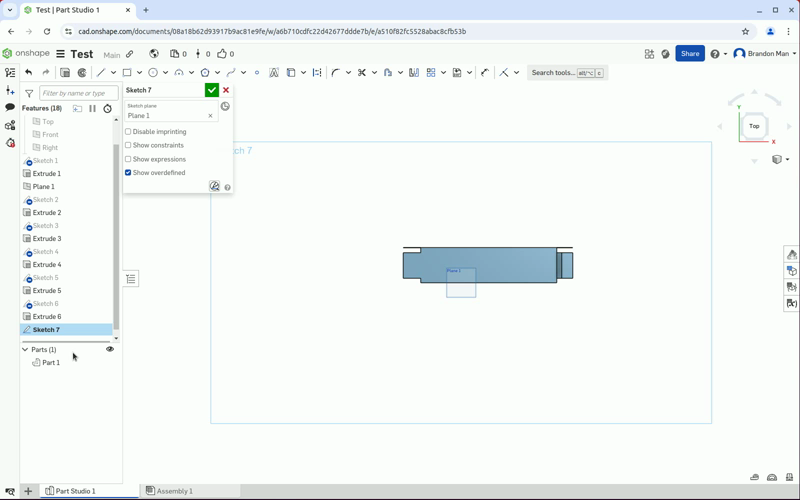
key(y)
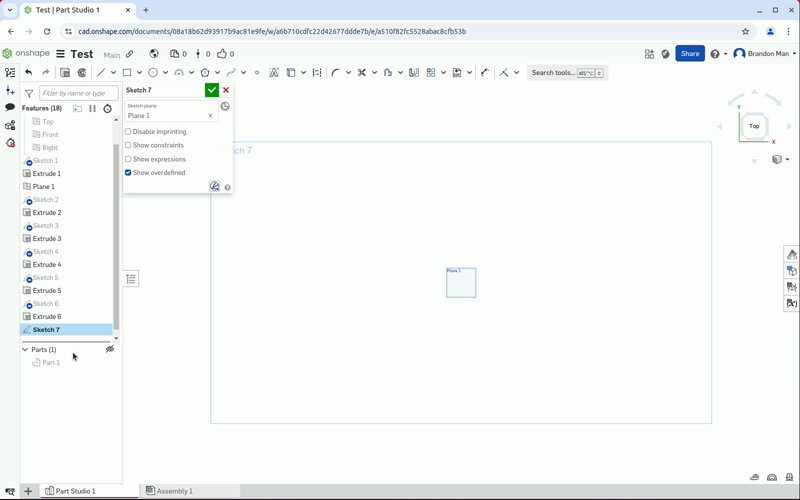
key(l)
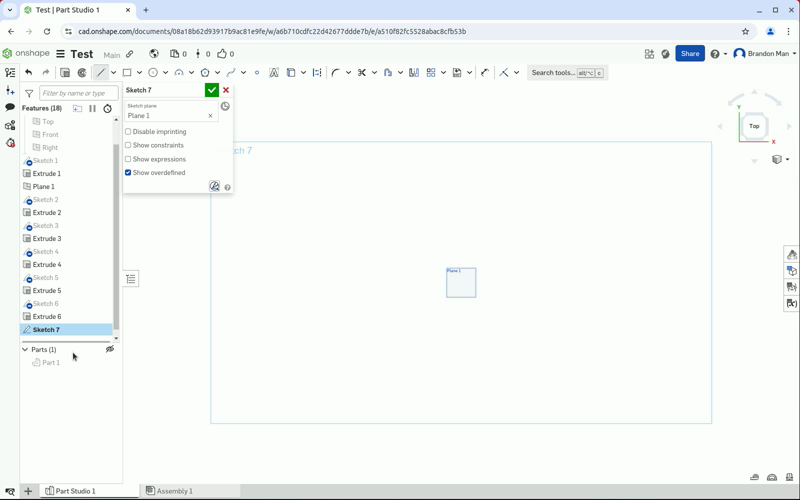
key_down(shift)
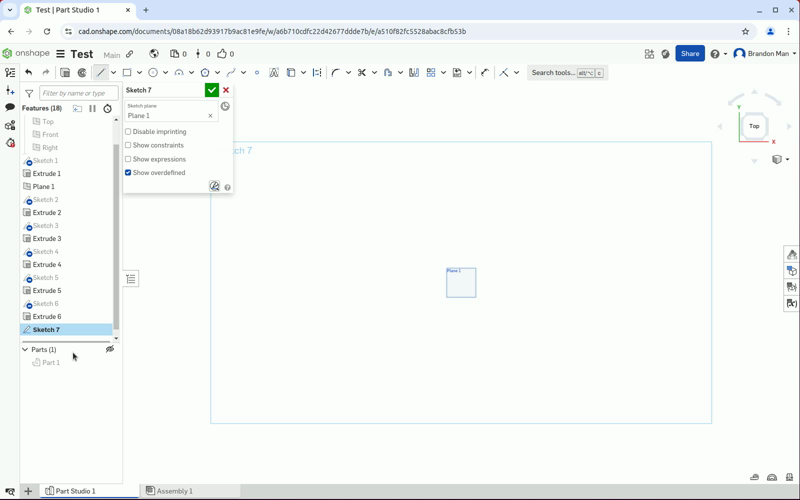
mouse_move(414, 278)
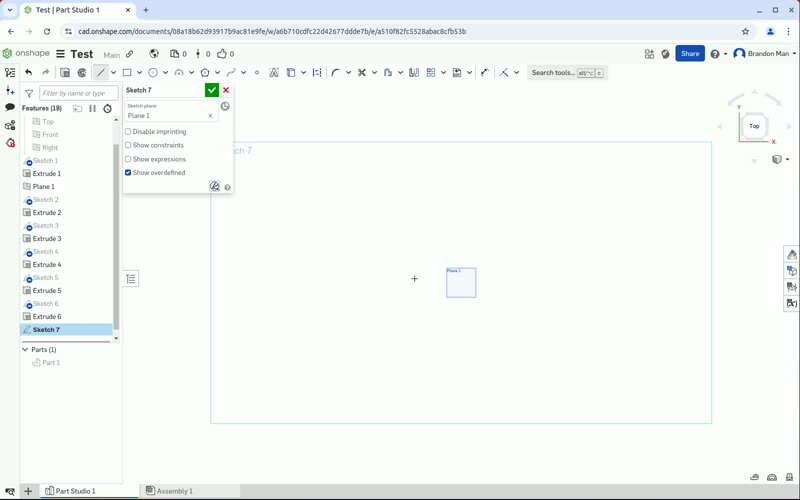
click(414, 278)
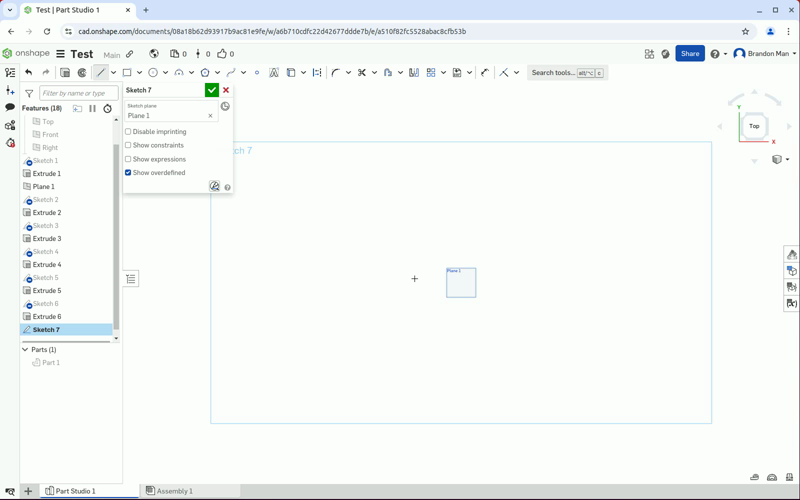
key_up(shift)
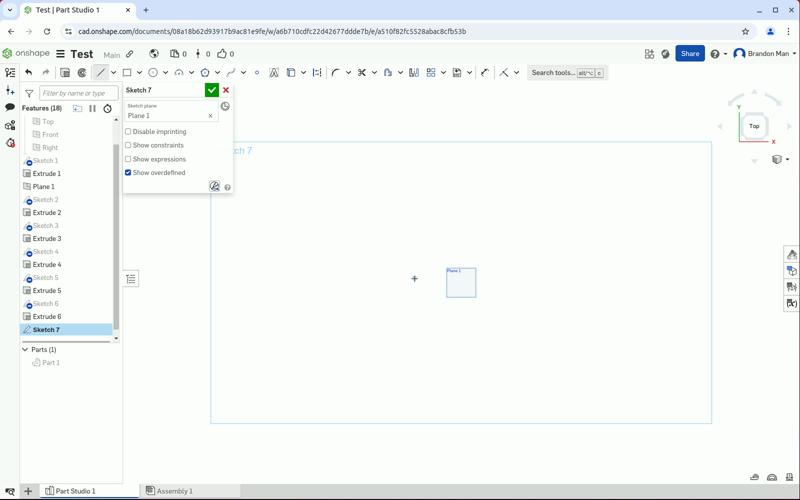
key_down(shift)
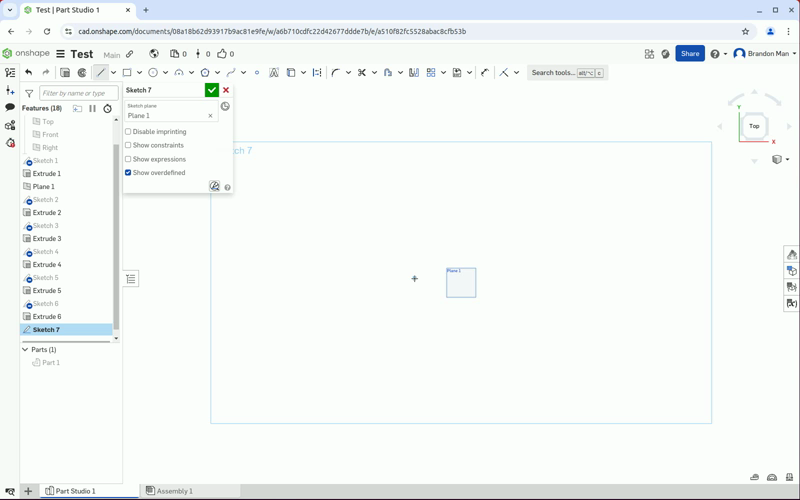
mouse_move(444, 278)
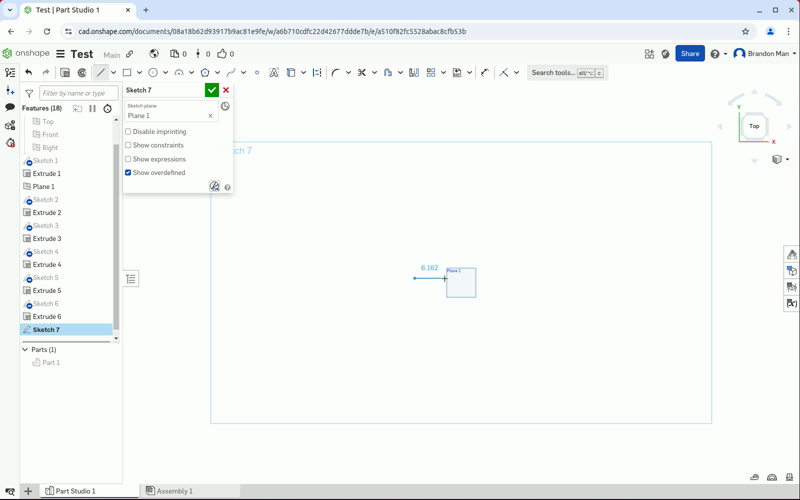
mouse_move(419, 278)
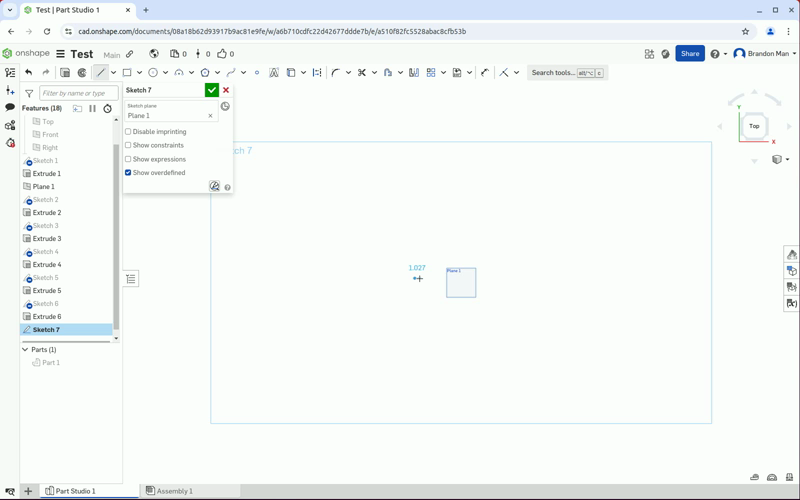
scroll(6)
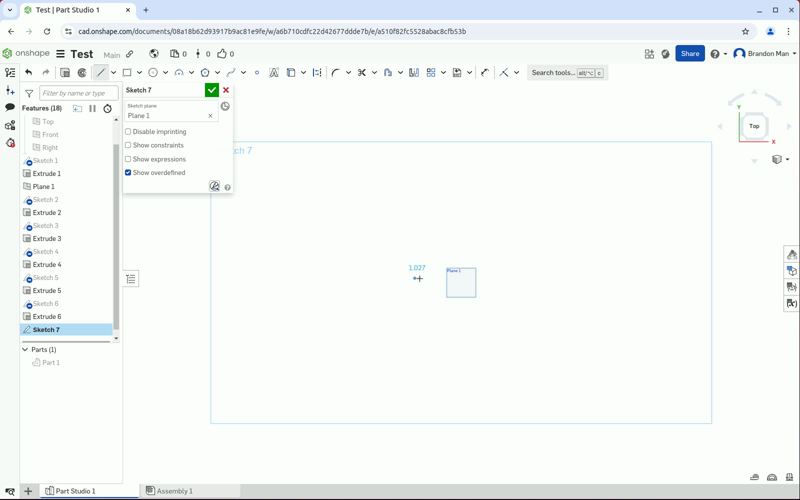
scroll(6)
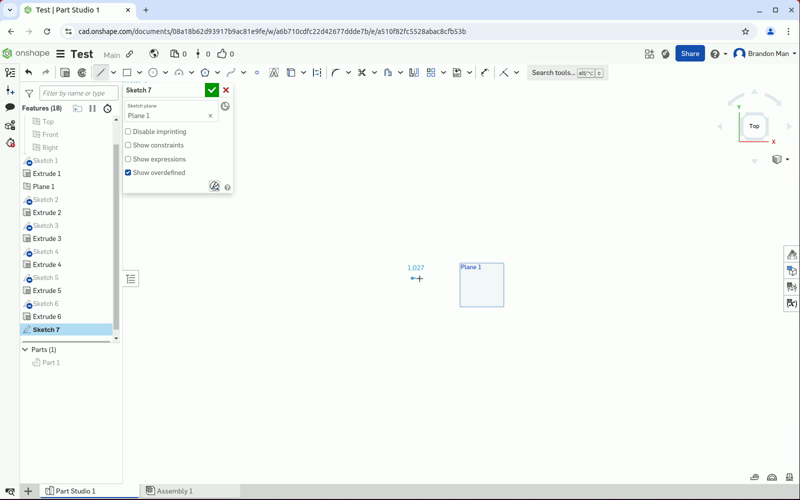
scroll(6)
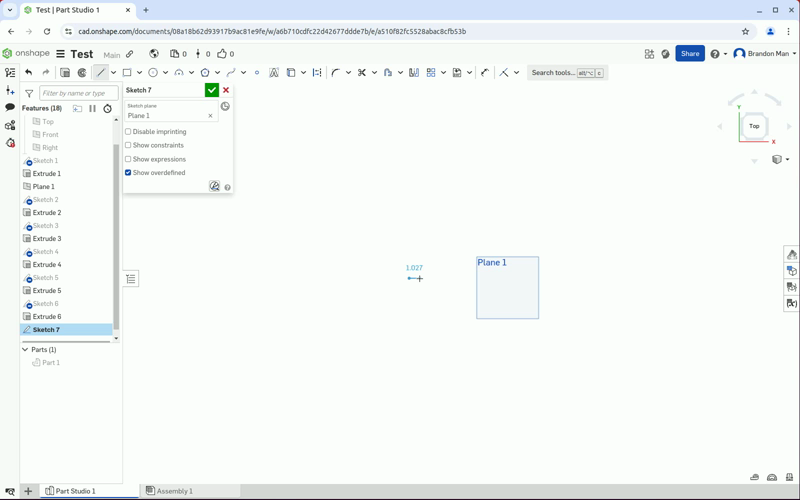
scroll(6)
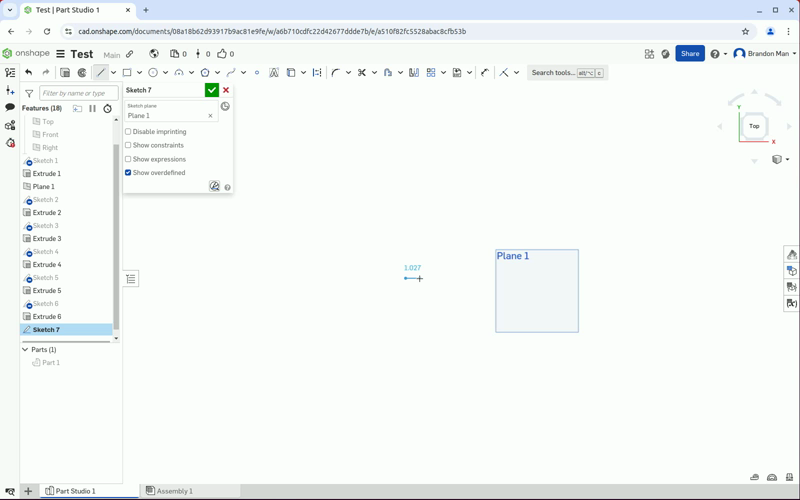
scroll(6)
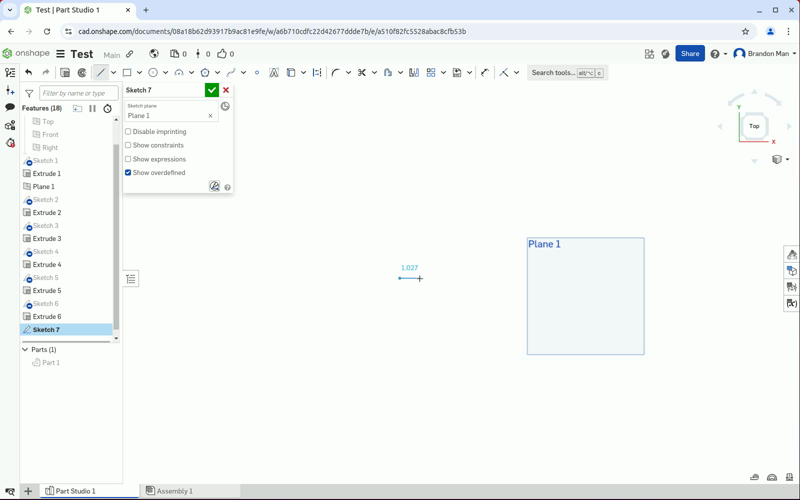
scroll(6)
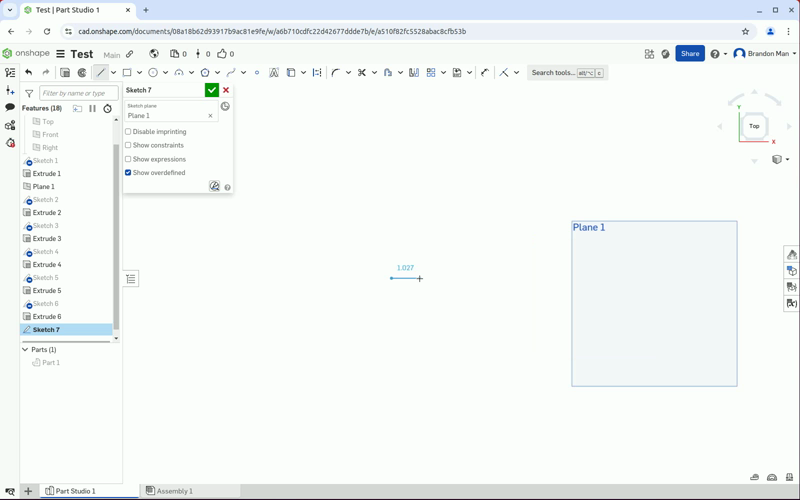
scroll(6)
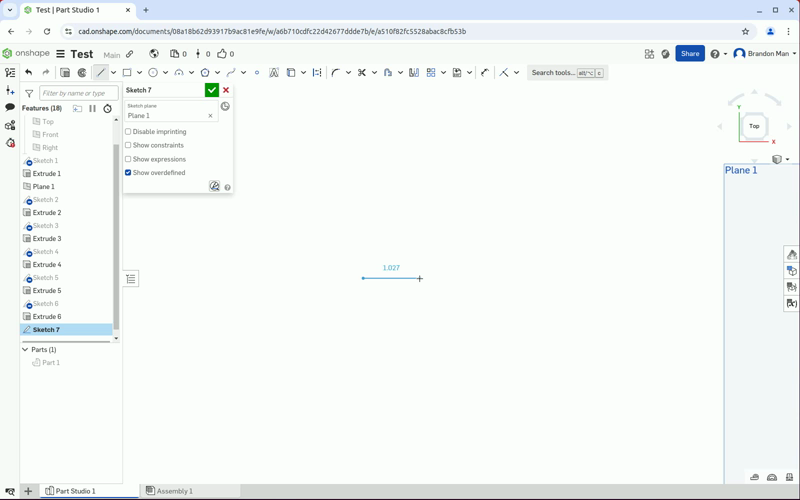
click(419, 278)
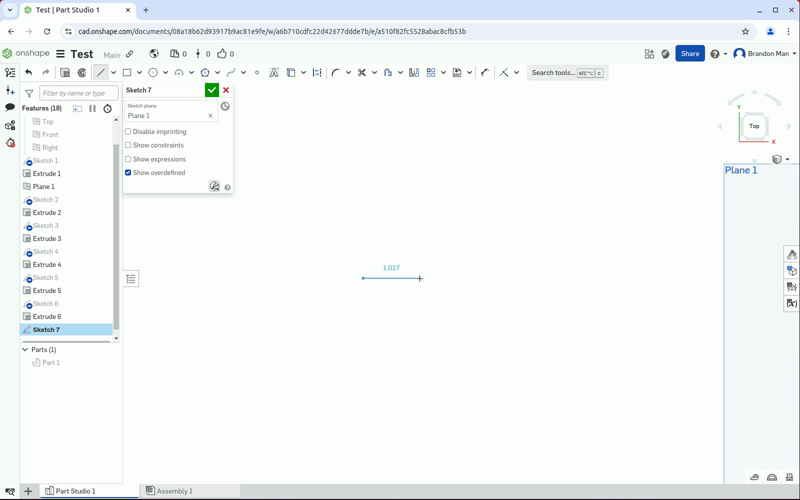
scroll(-6)
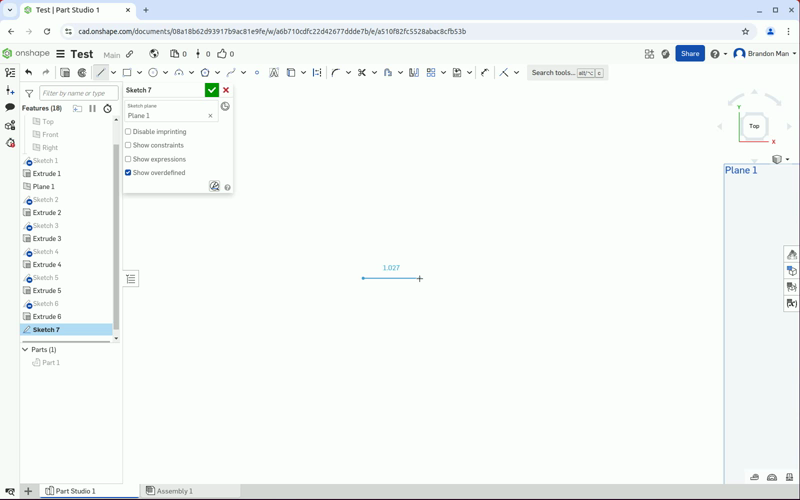
scroll(-6)
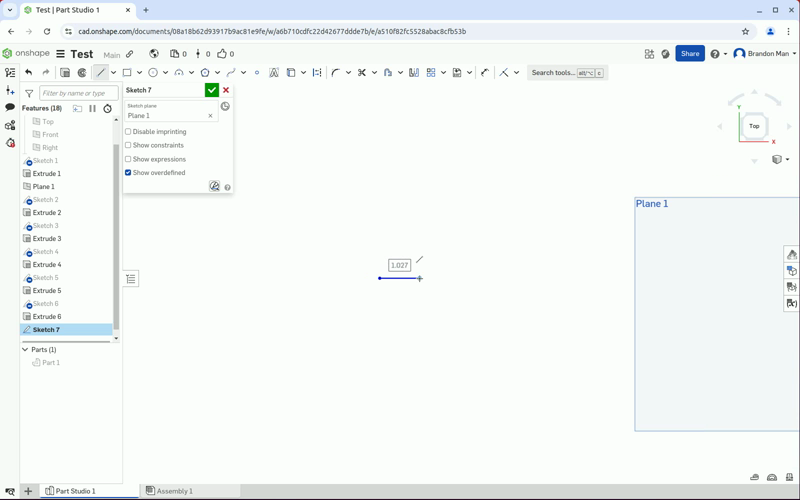
scroll(-6)
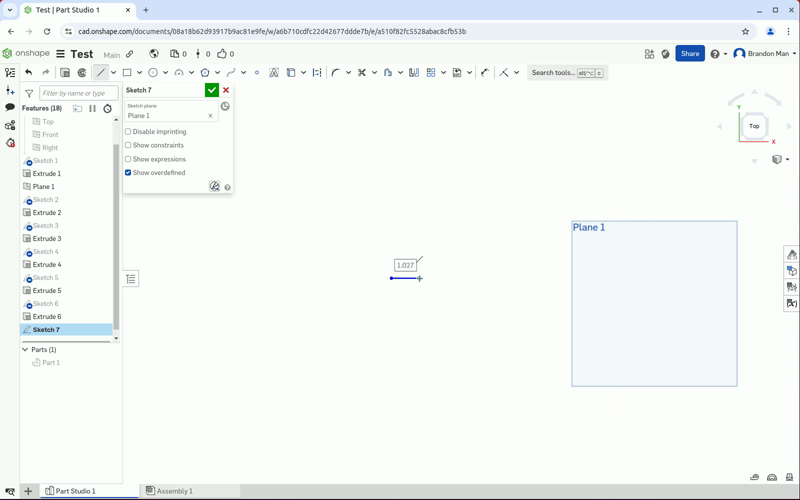
scroll(-6)
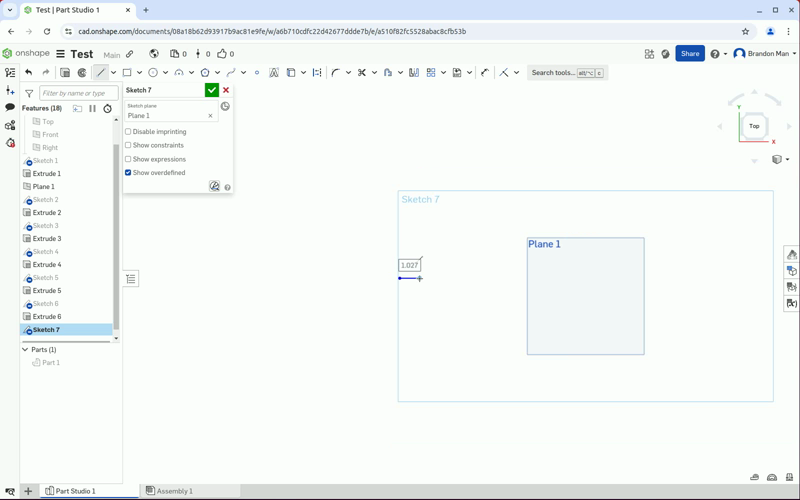
scroll(-6)
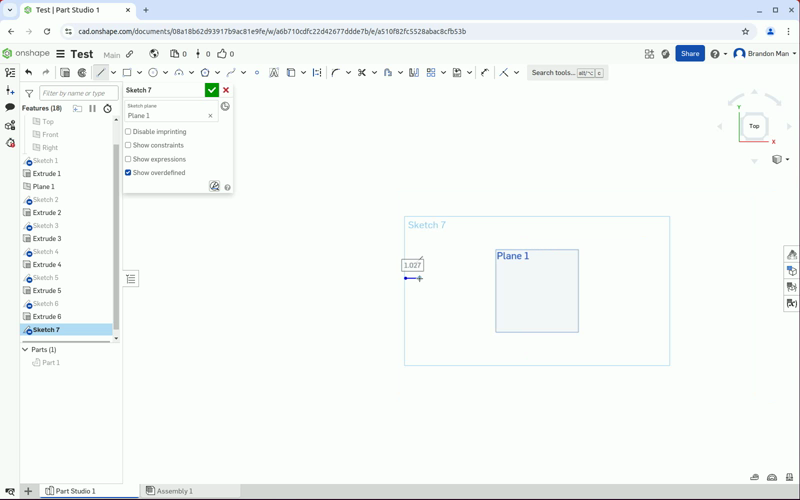
scroll(-6)
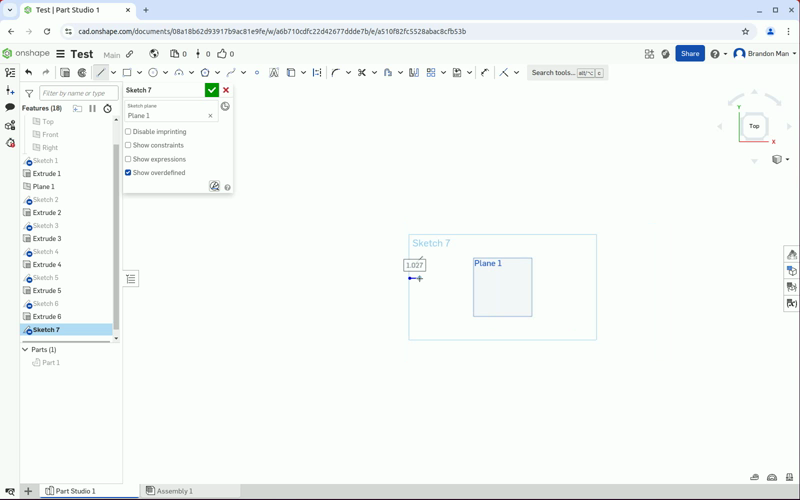
scroll(-6)
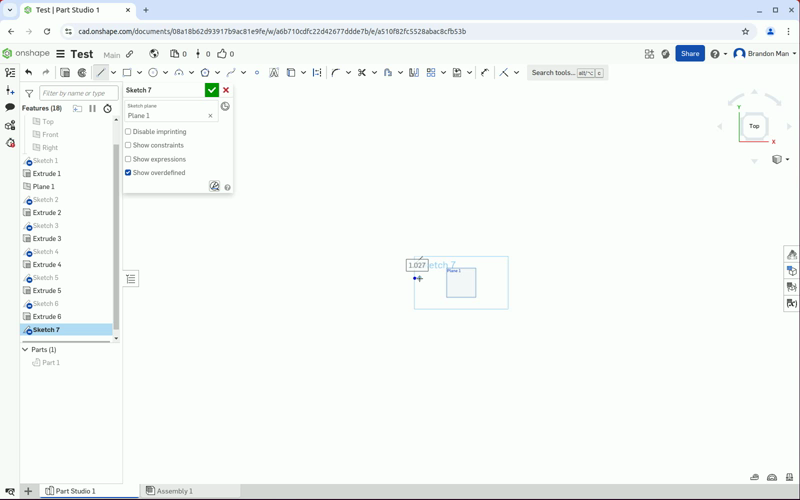
key_up(shift)
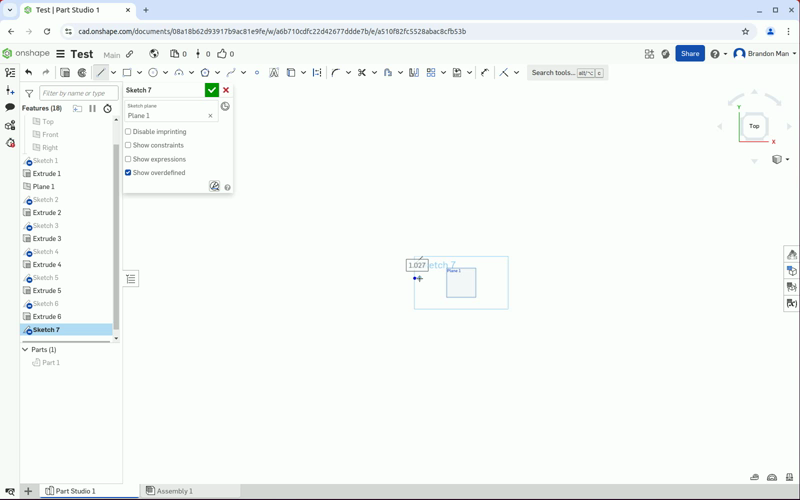
key_down(shift)
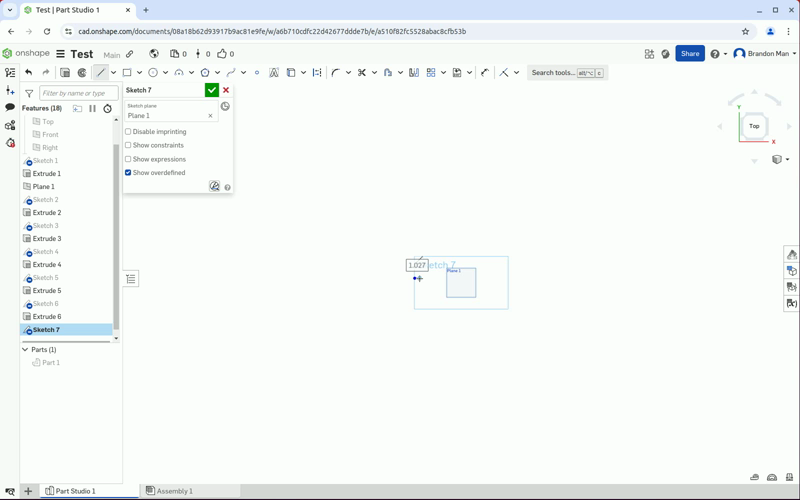
mouse_move(449, 278)
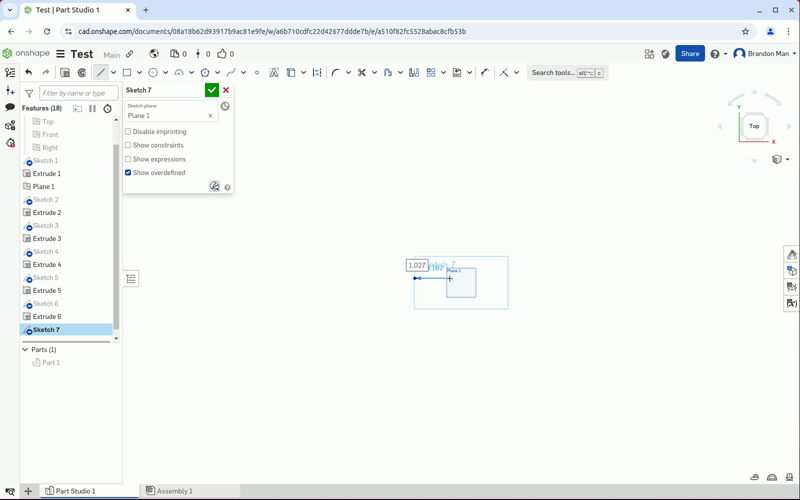
mouse_move(419, 251)
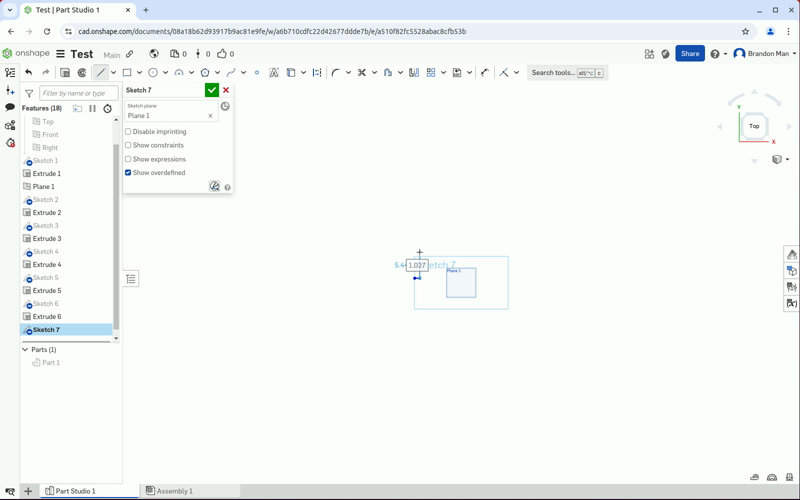
click(419, 251)
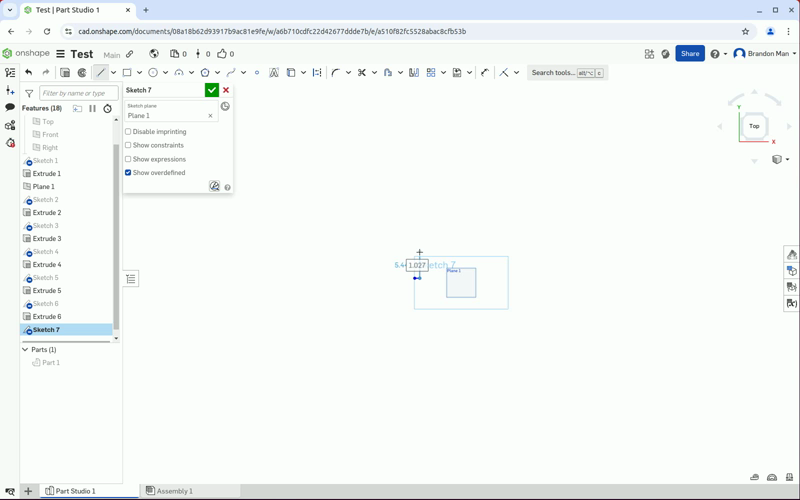
key_up(shift)
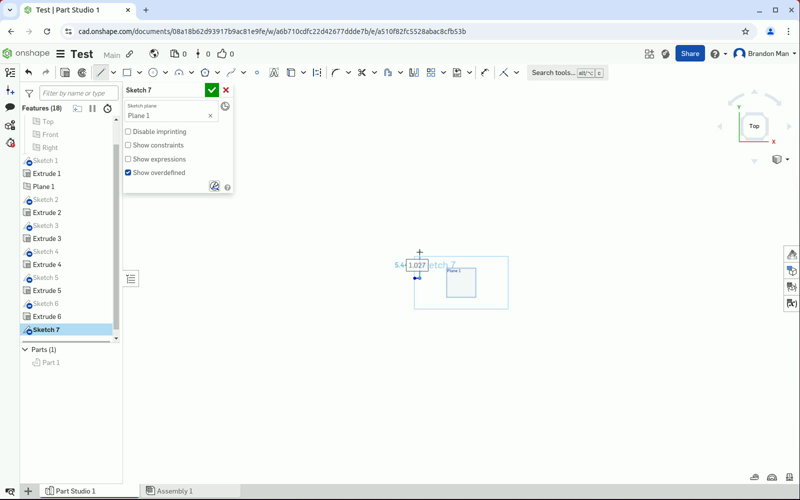
key_down(shift)
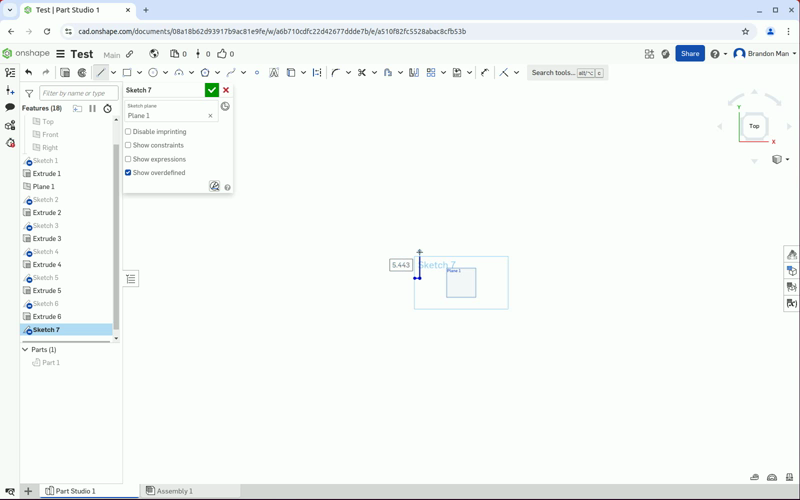
mouse_move(449, 251)
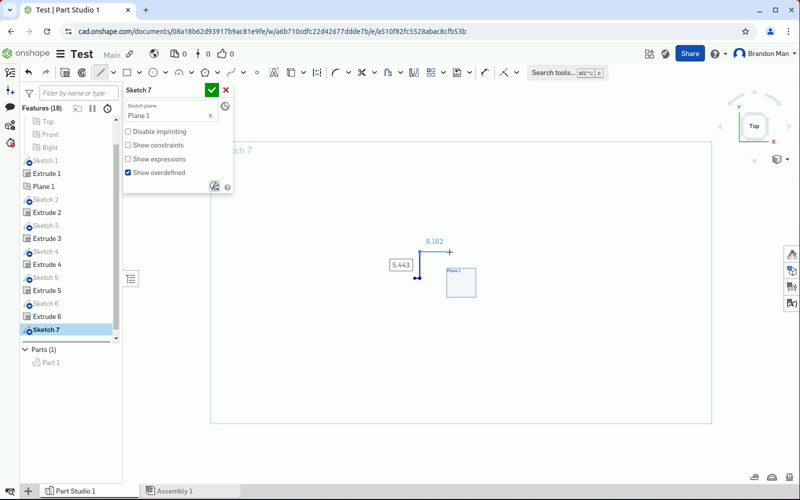
mouse_move(414, 251)
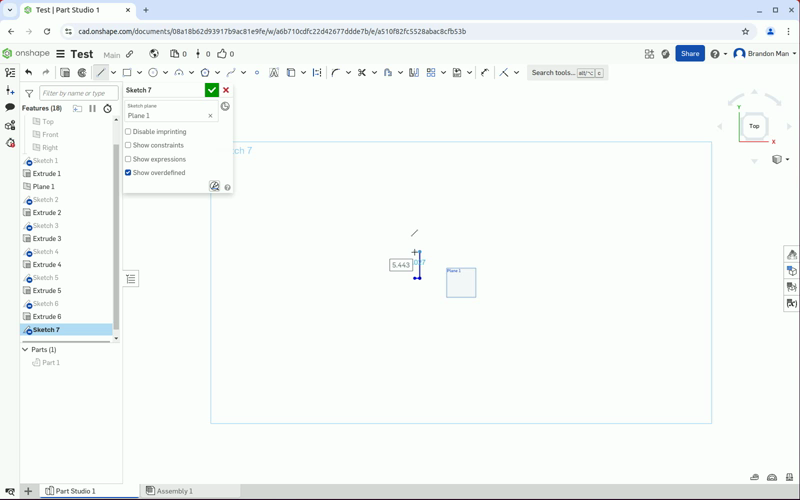
scroll(6)
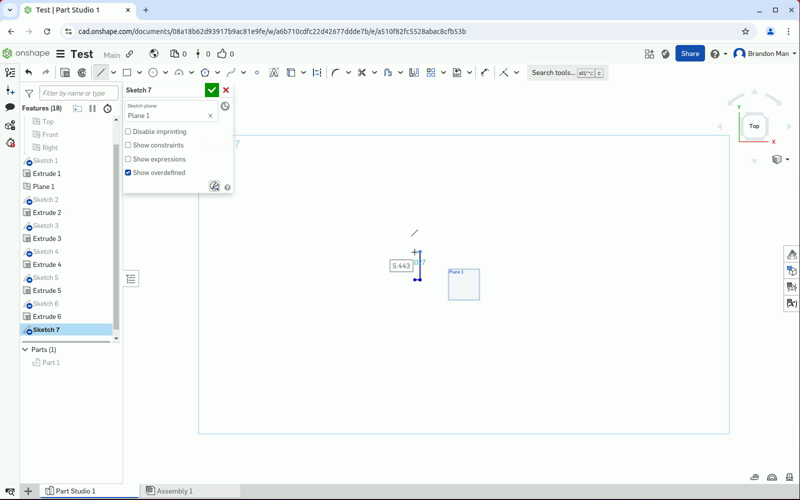
scroll(6)
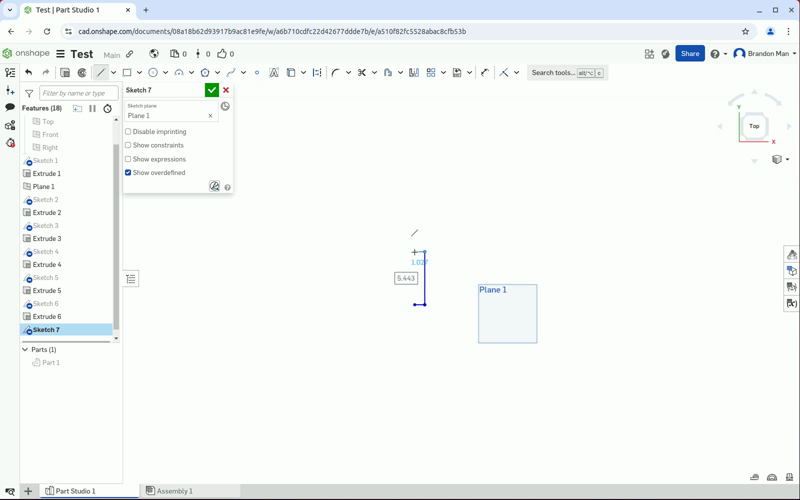
scroll(6)
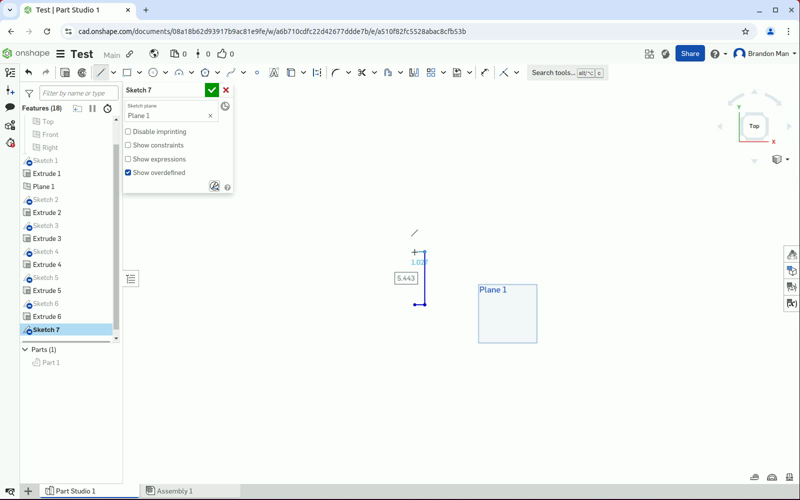
scroll(6)
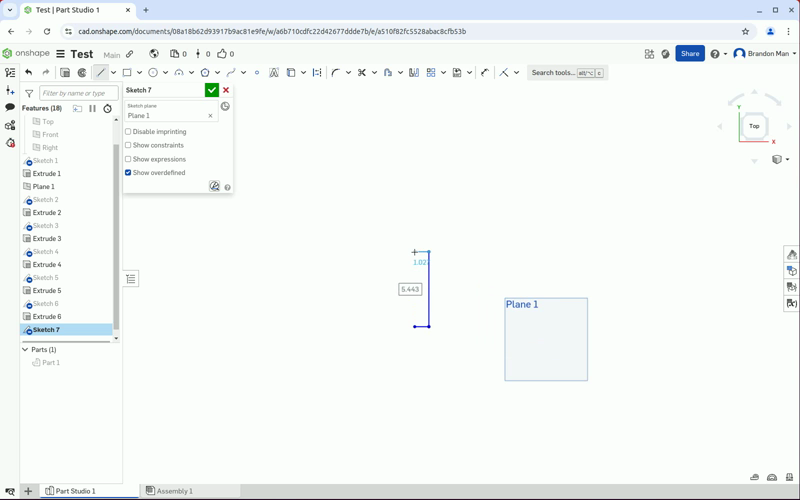
scroll(6)
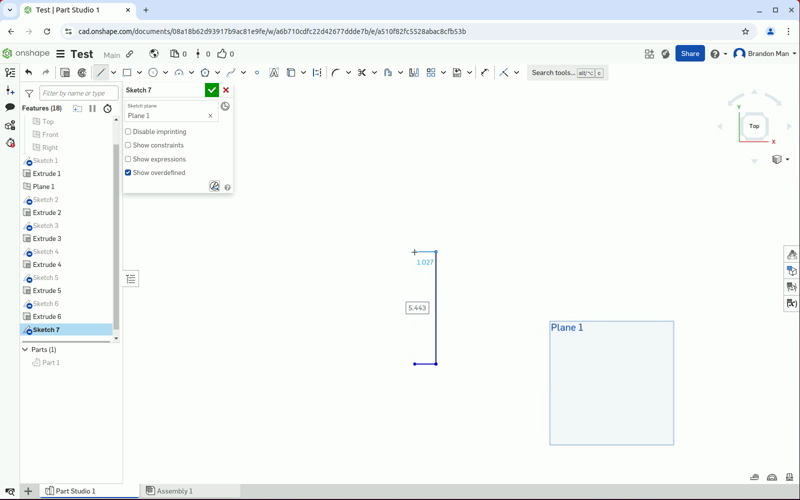
scroll(6)
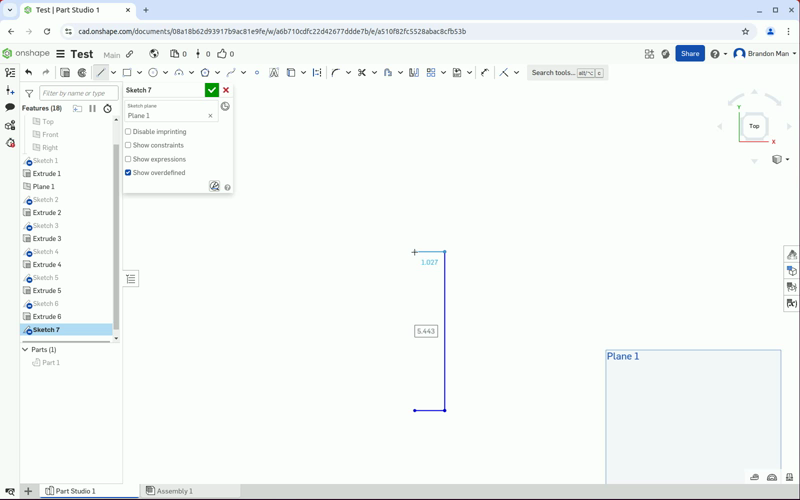
scroll(6)
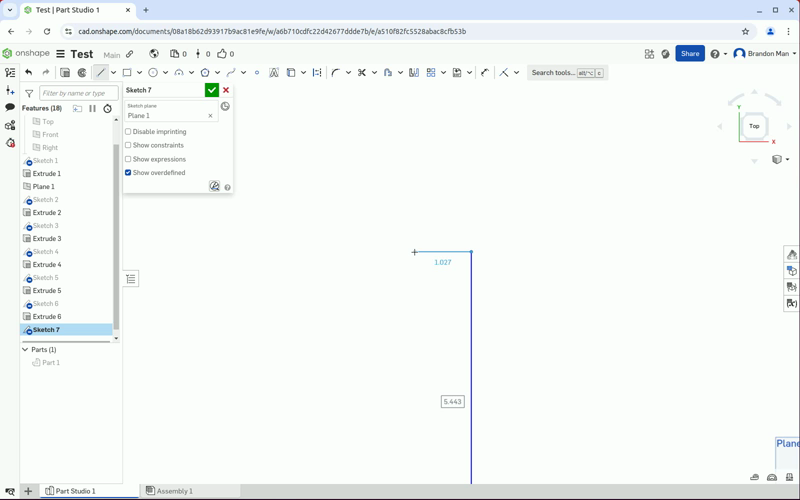
click(414, 251)
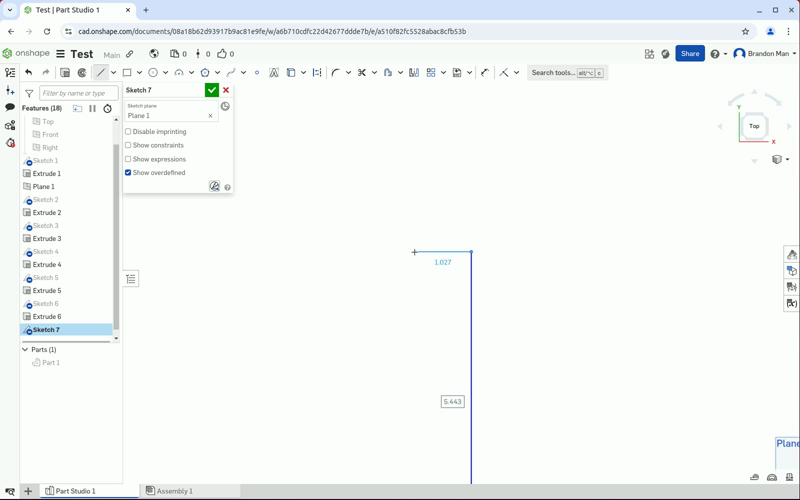
scroll(-6)
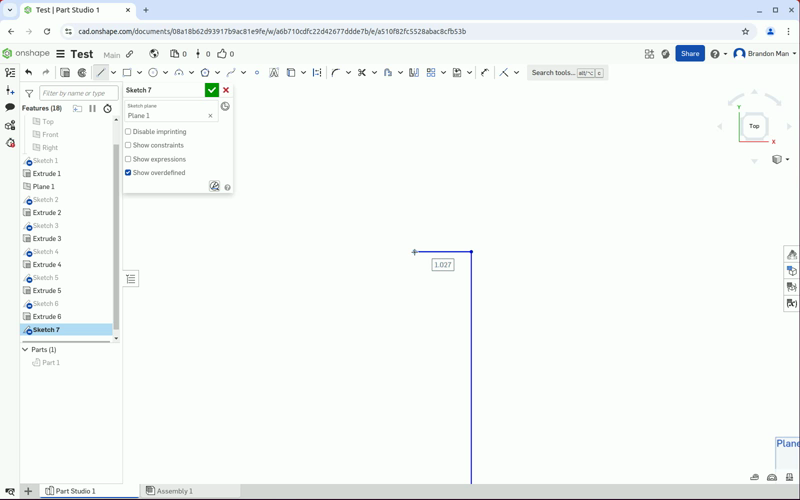
scroll(-6)
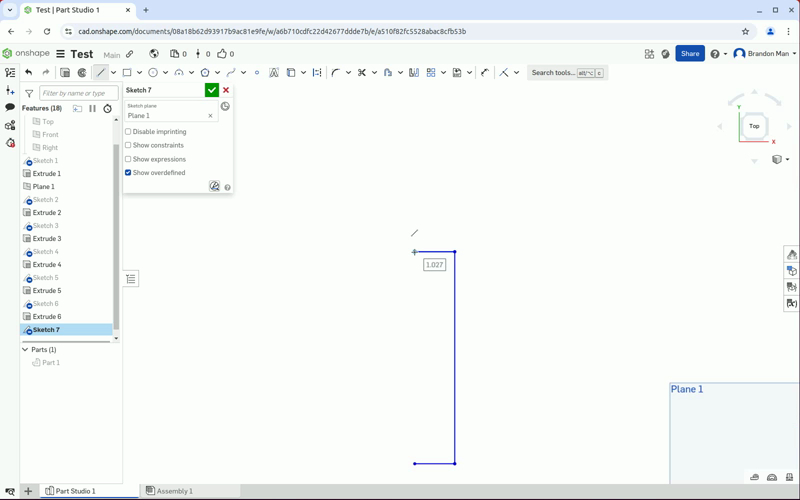
scroll(-6)
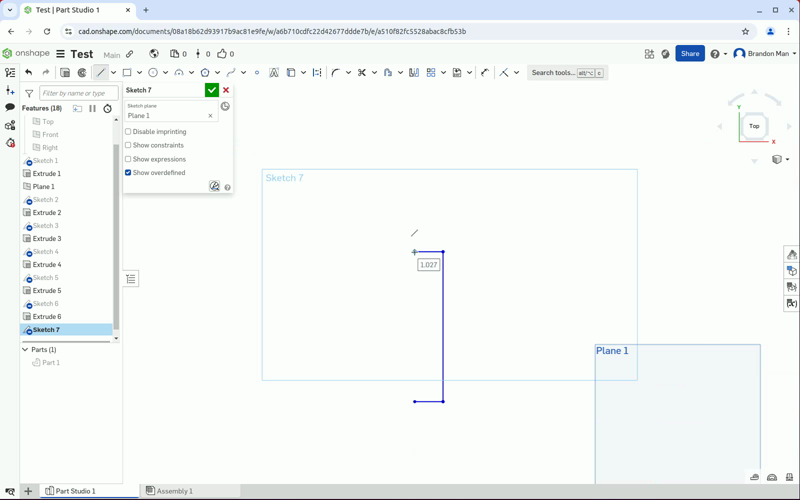
scroll(-6)
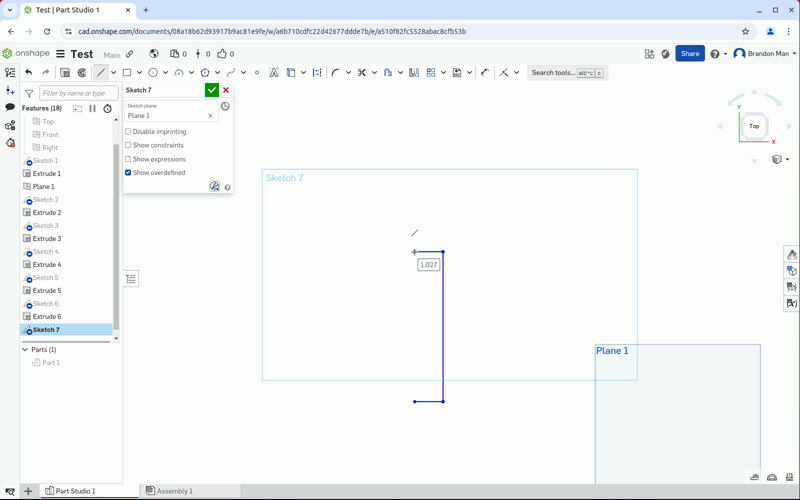
scroll(-6)
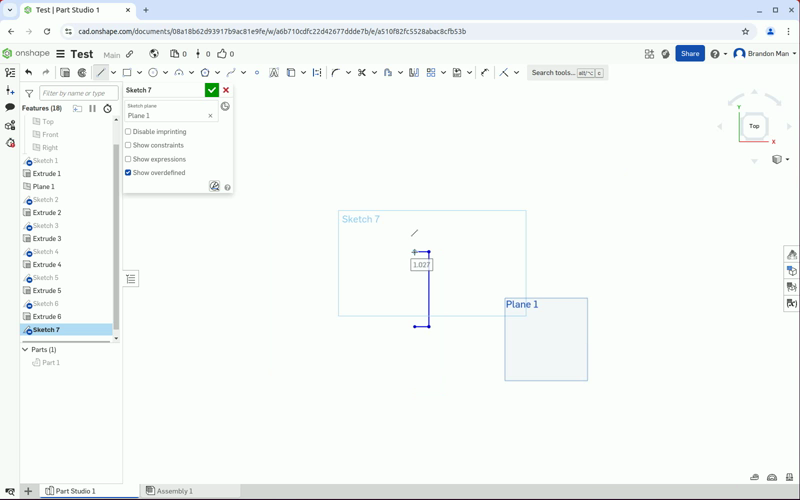
scroll(-6)
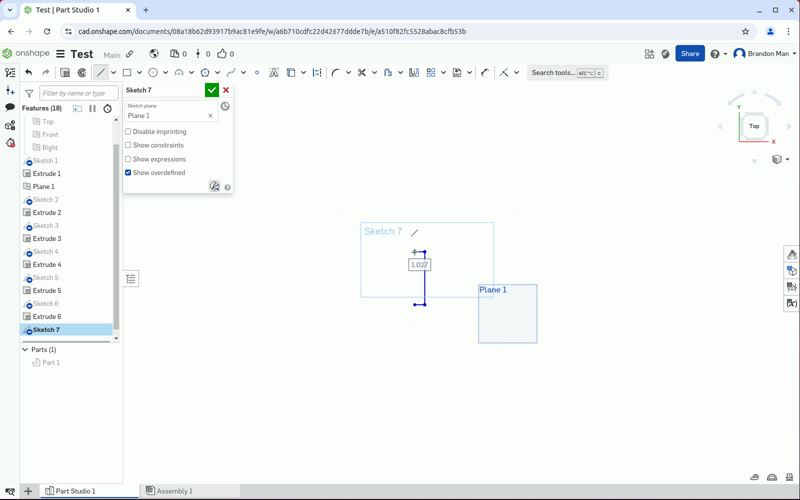
scroll(-6)
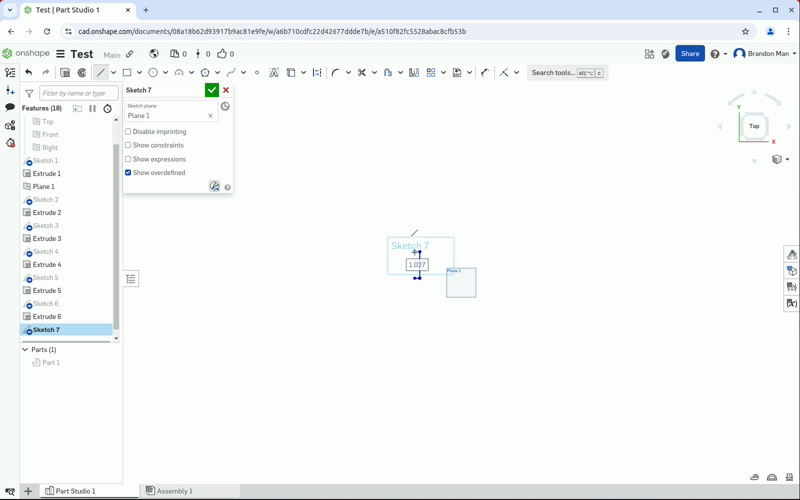
key_up(shift)
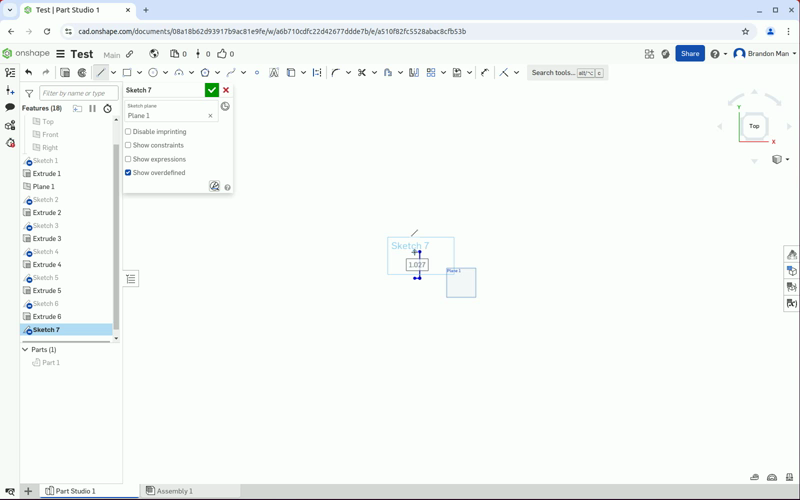
mouse_move(444, 251)
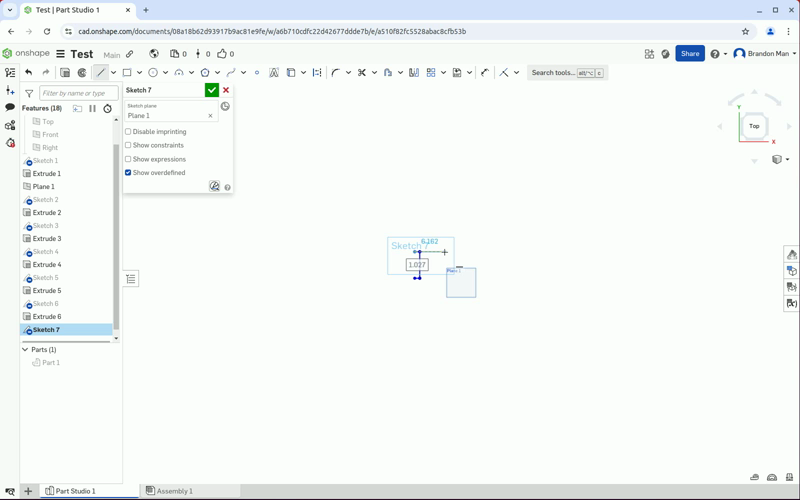
key_down(shift)
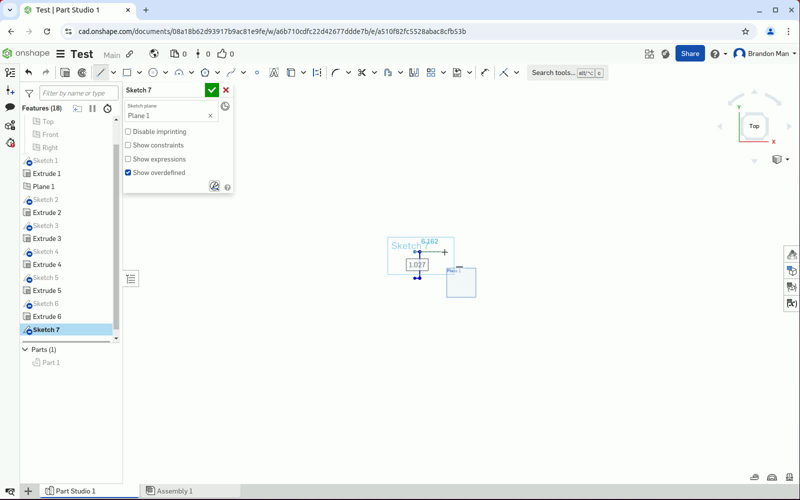
mouse_move(414, 278)
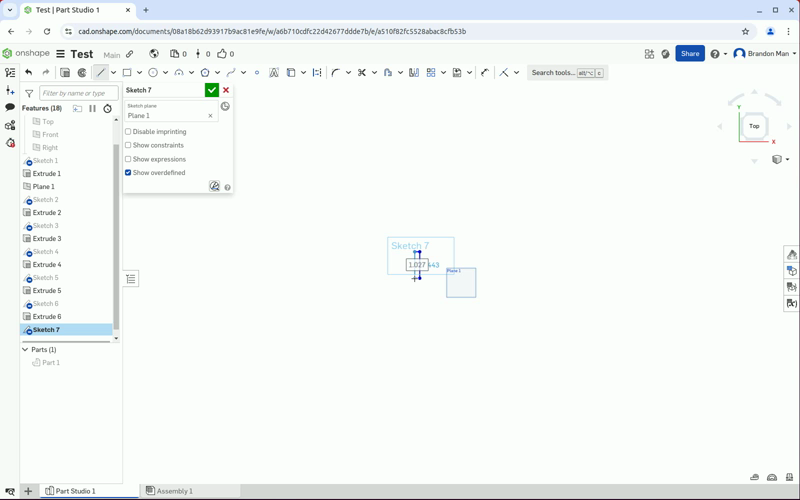
key_up(shift)
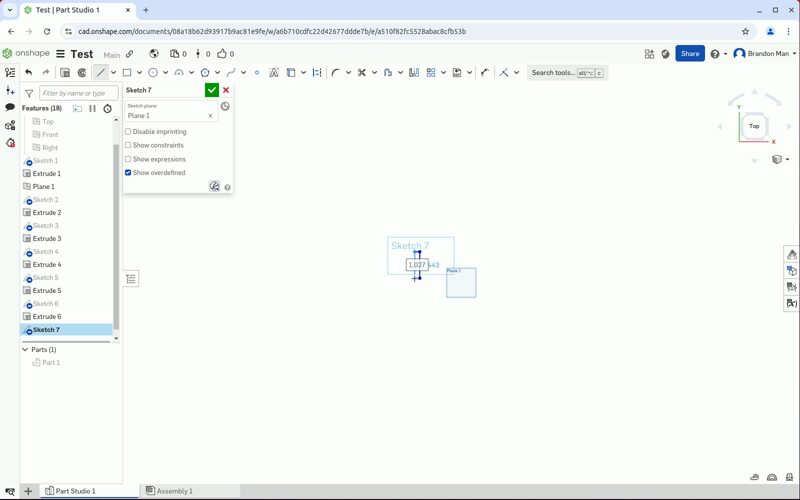
click(414, 278)
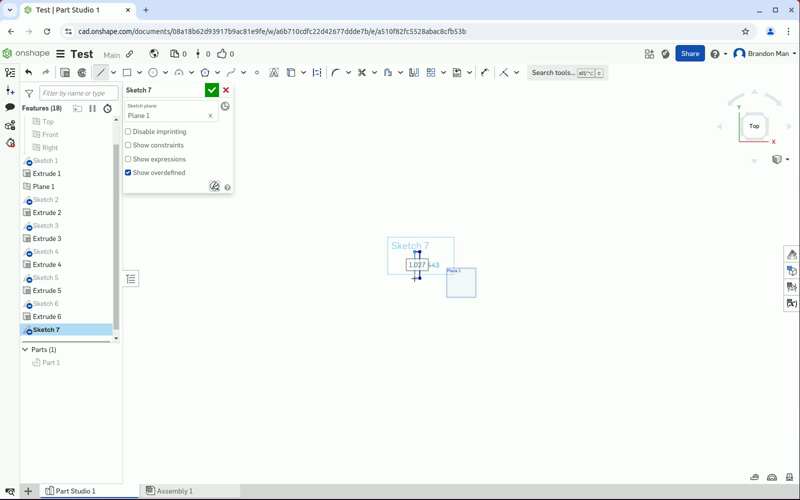
key(esc)
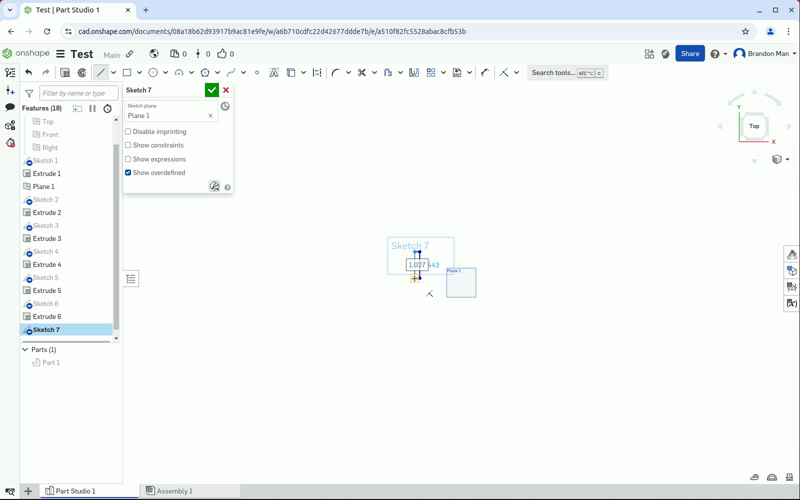
mouse_move(418, 252)
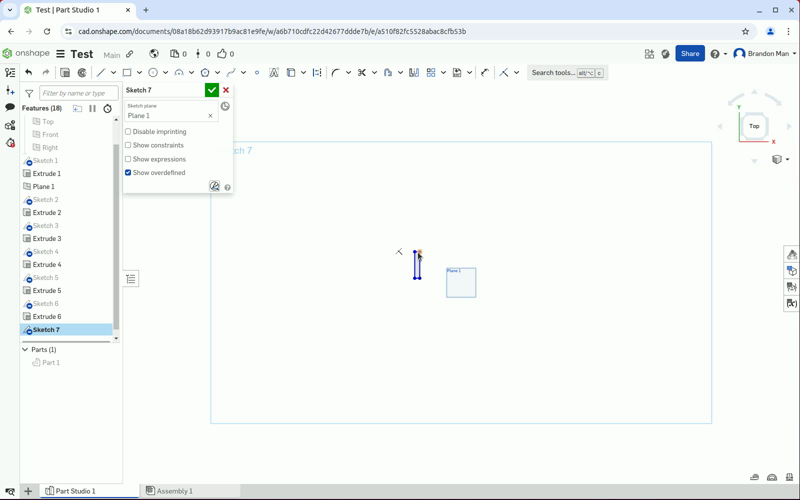
scroll(6)
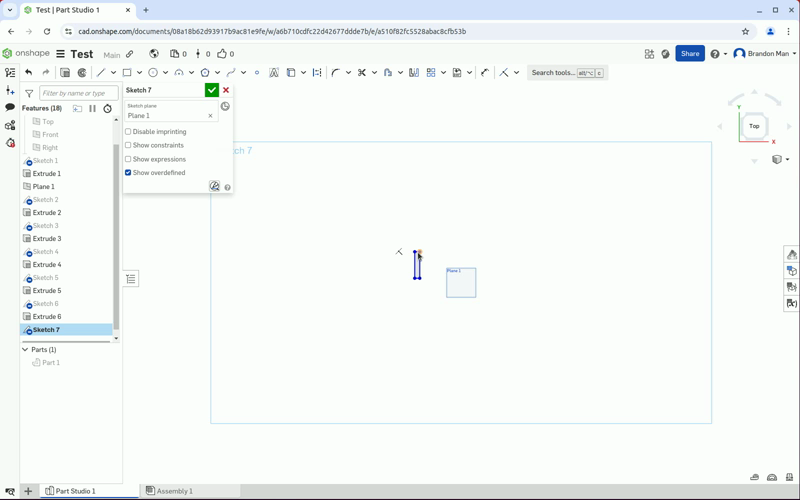
scroll(6)
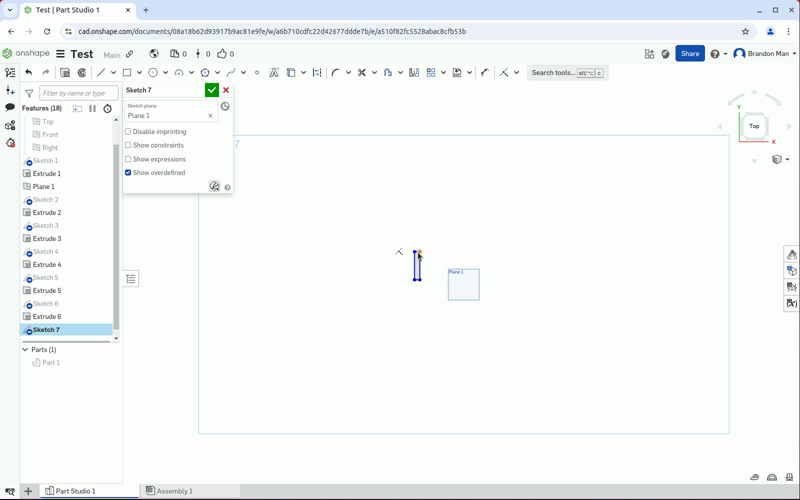
scroll(6)
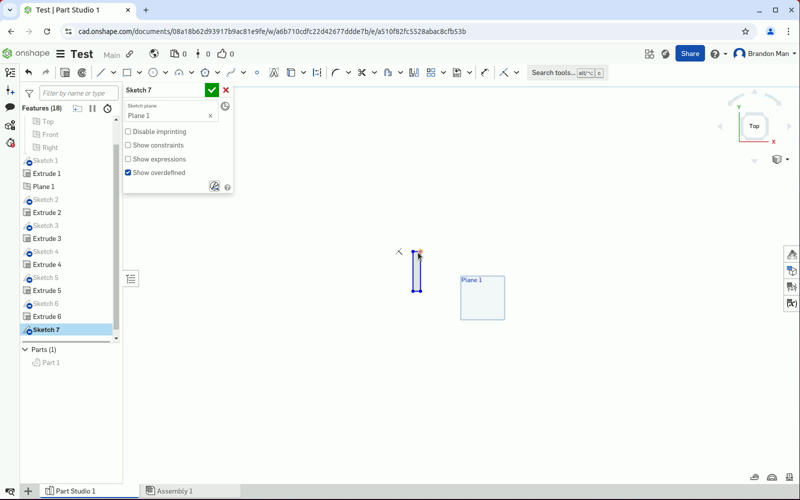
scroll(6)
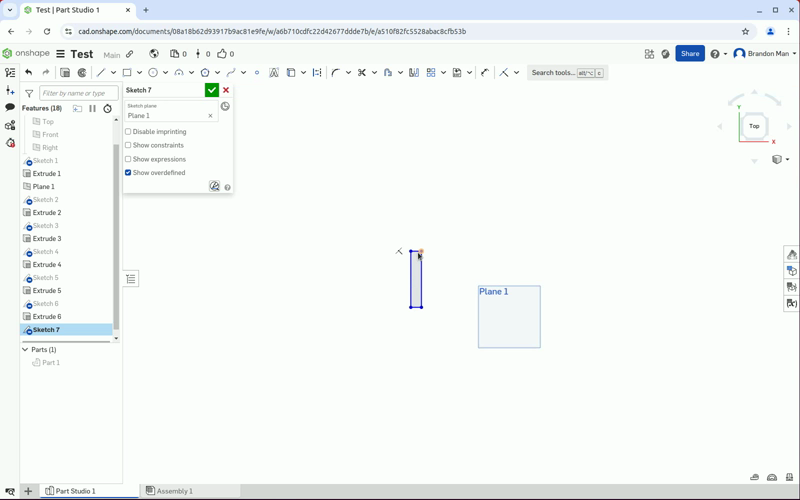
scroll(6)
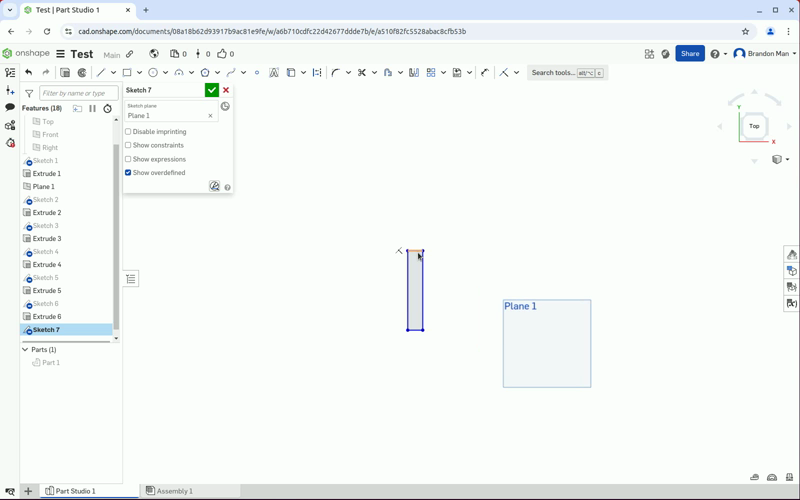
scroll(6)
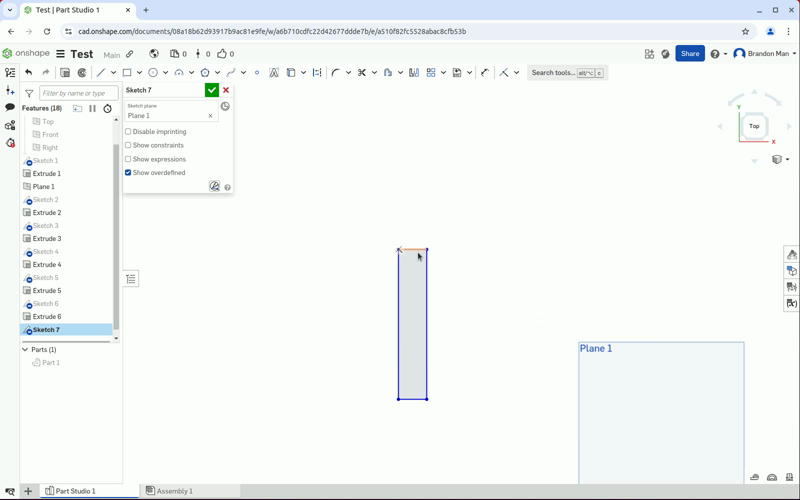
scroll(6)
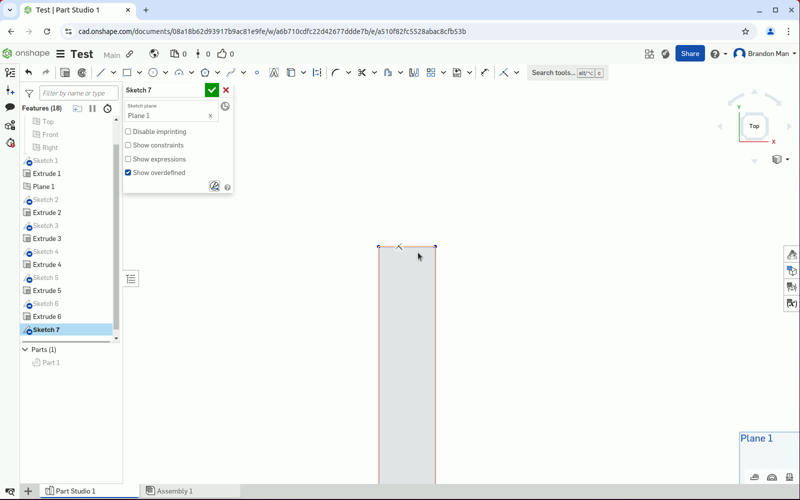
click(418, 252)
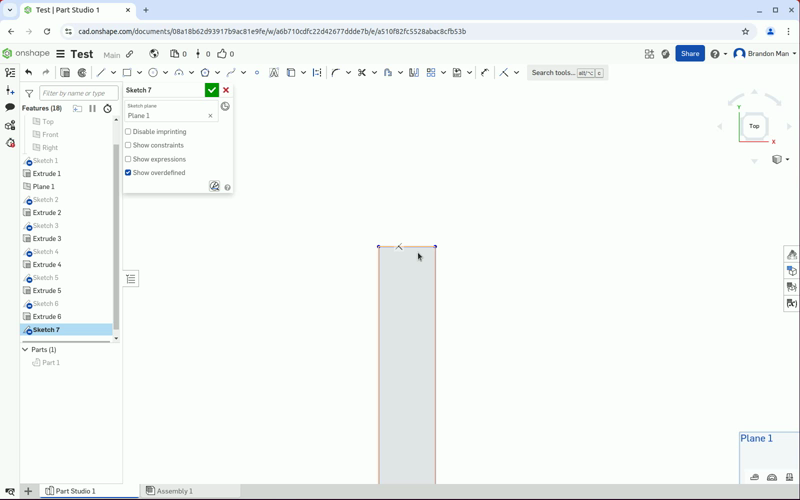
scroll(-6)
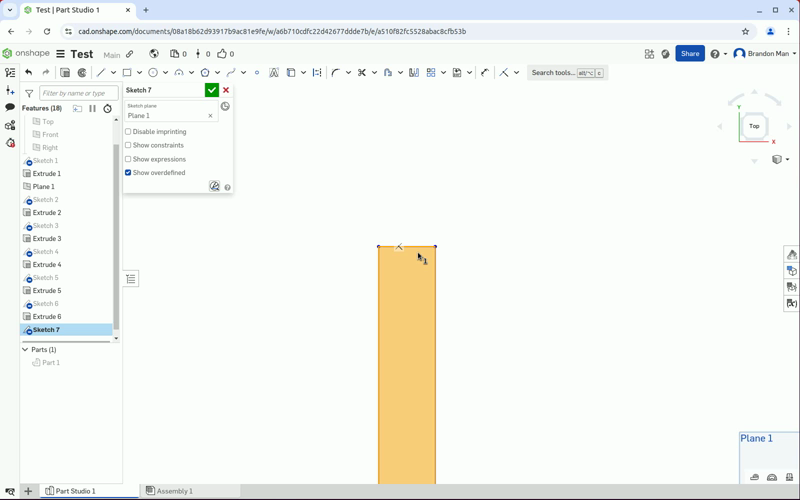
scroll(-6)
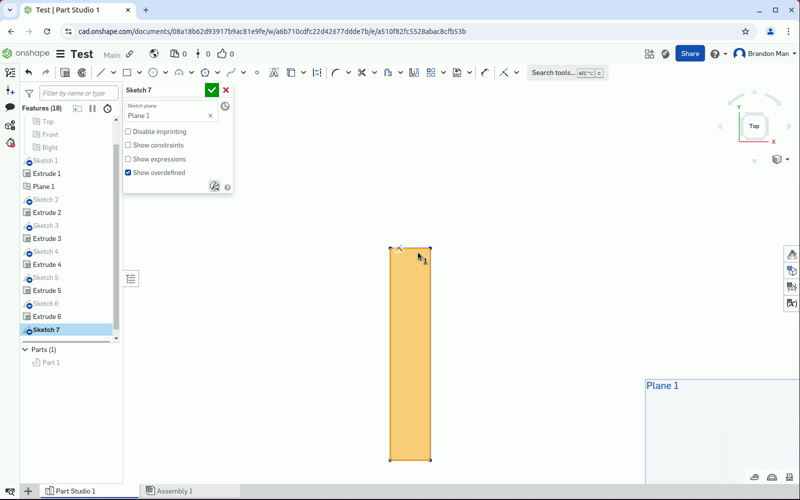
scroll(-6)
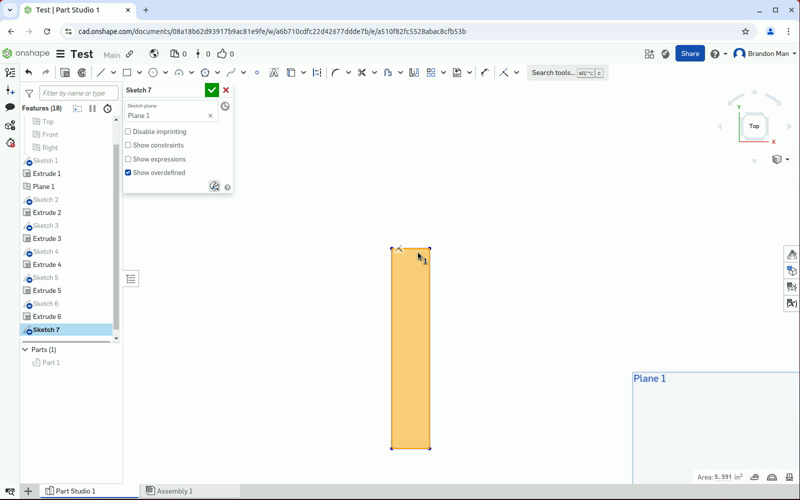
scroll(-6)
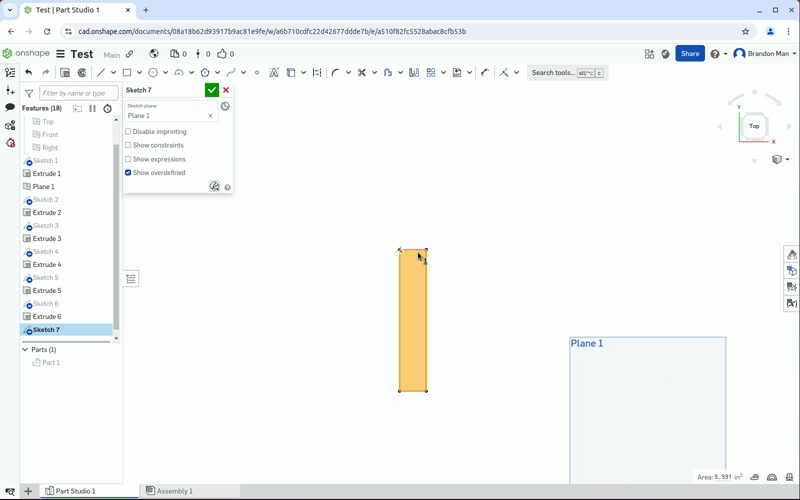
scroll(-6)
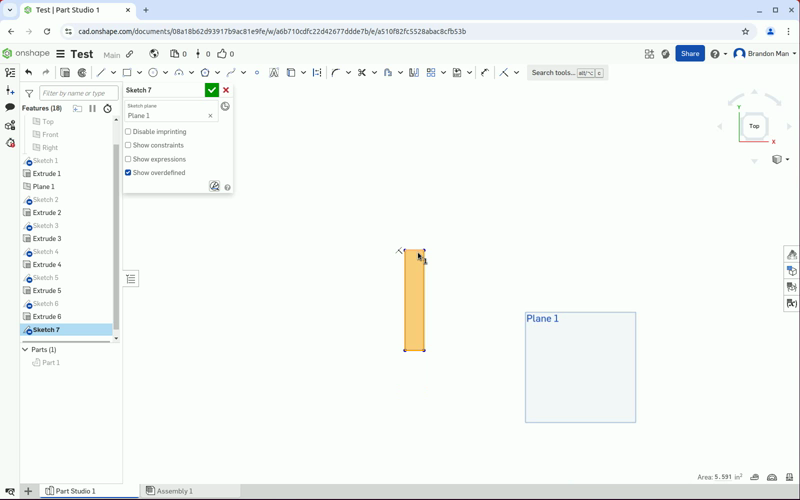
scroll(-6)
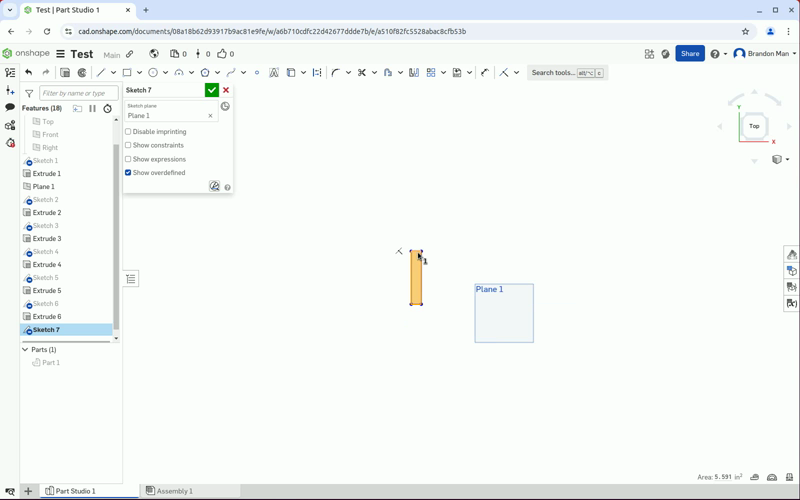
scroll(-6)
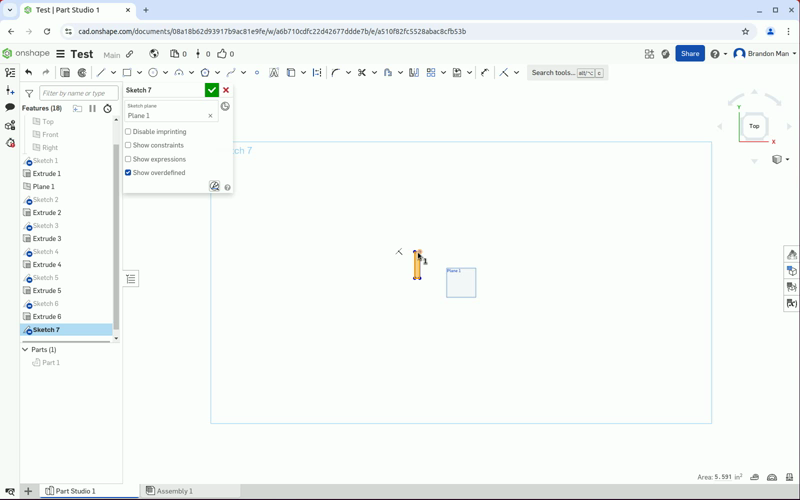
mouse_move(73, 352)
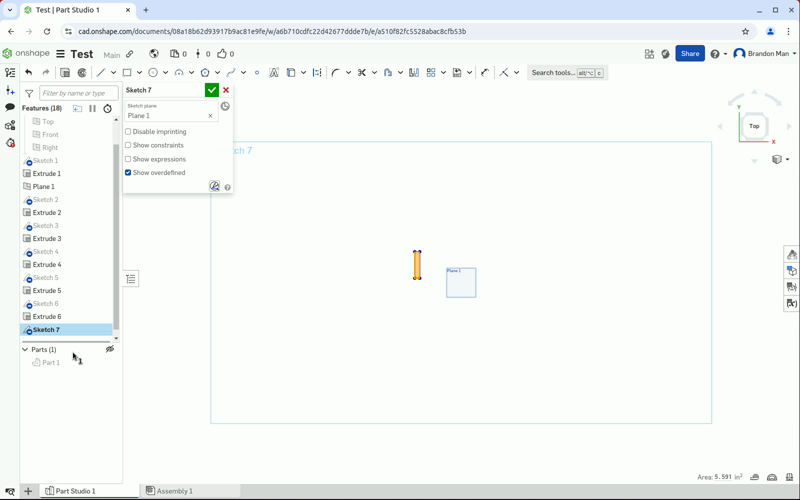
key(shift+y)
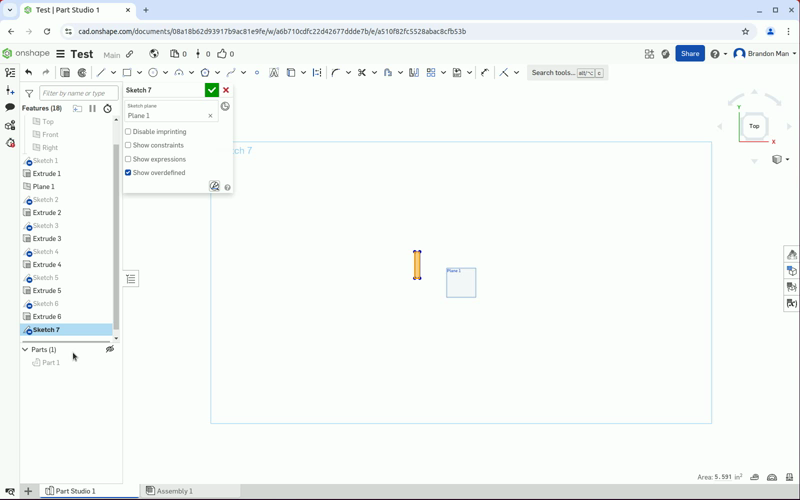
key(shift+e)
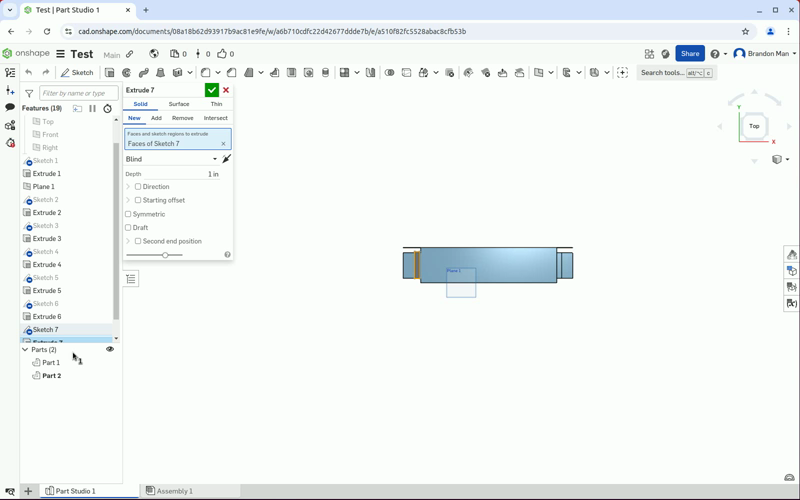
mouse_move(143, 106)
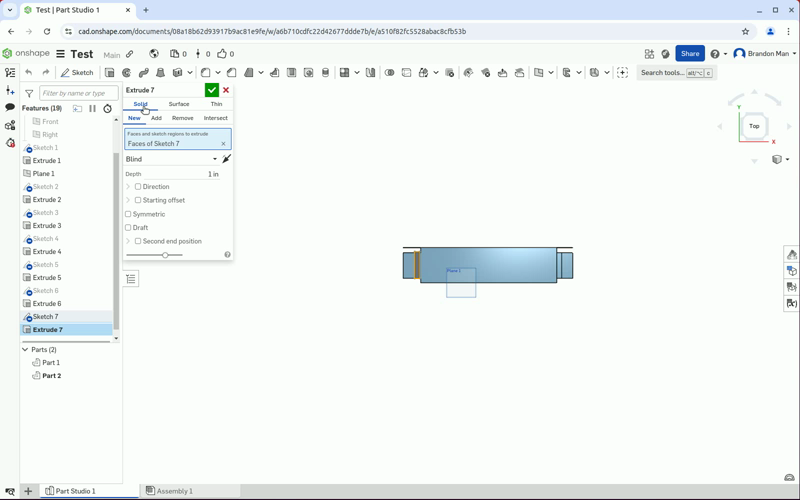
click(143, 106)
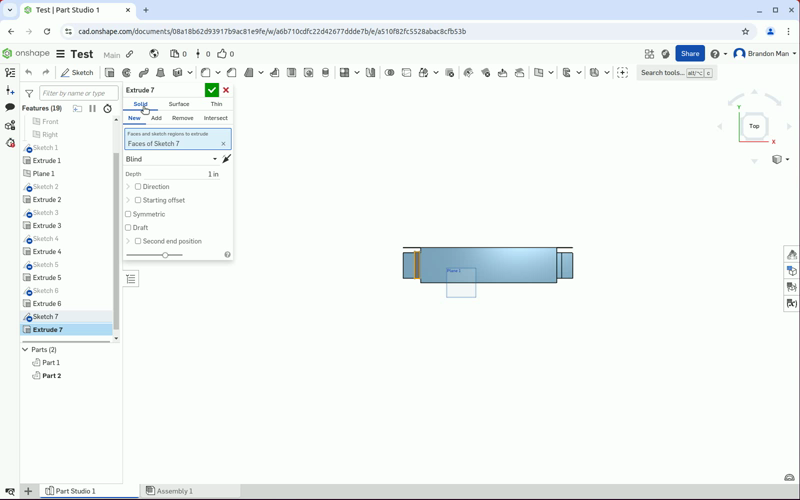
mouse_move(186, 120)
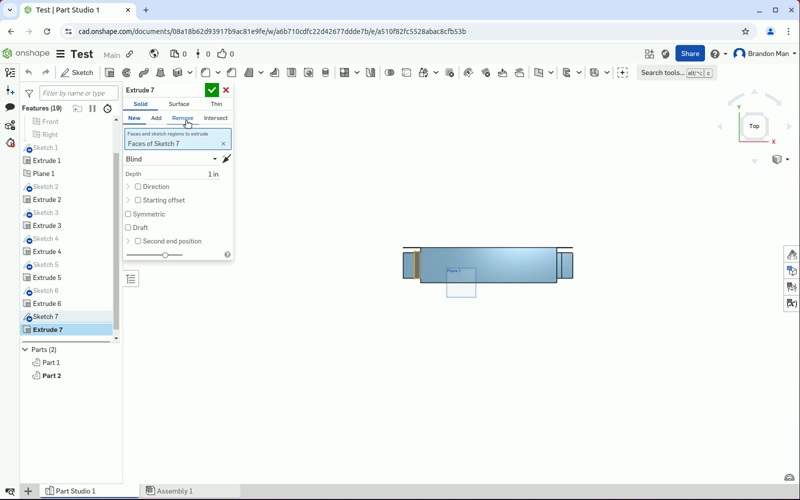
click(186, 120)
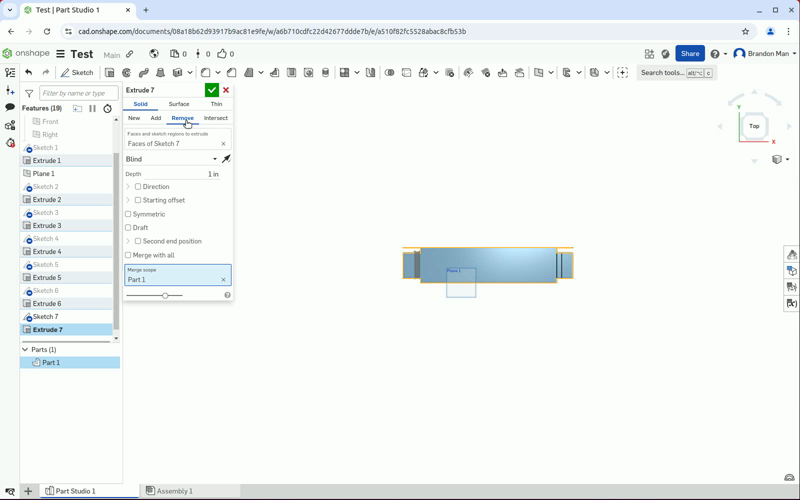
key(tab, 4)
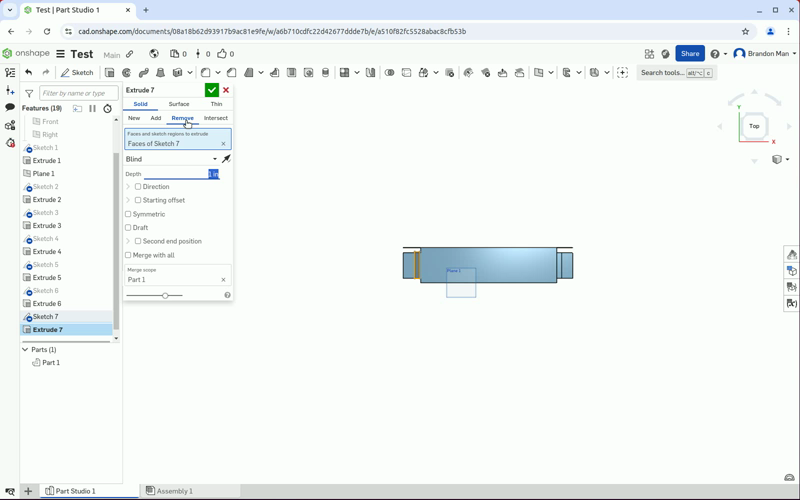
text(1.926)
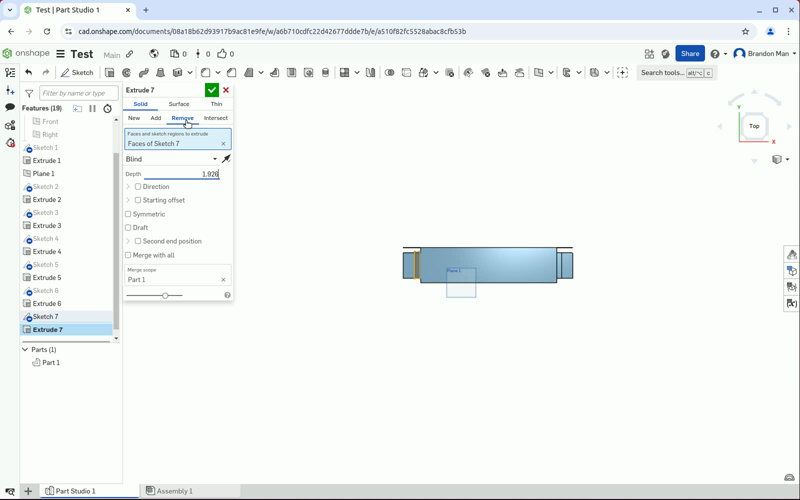
key(tab, 6)
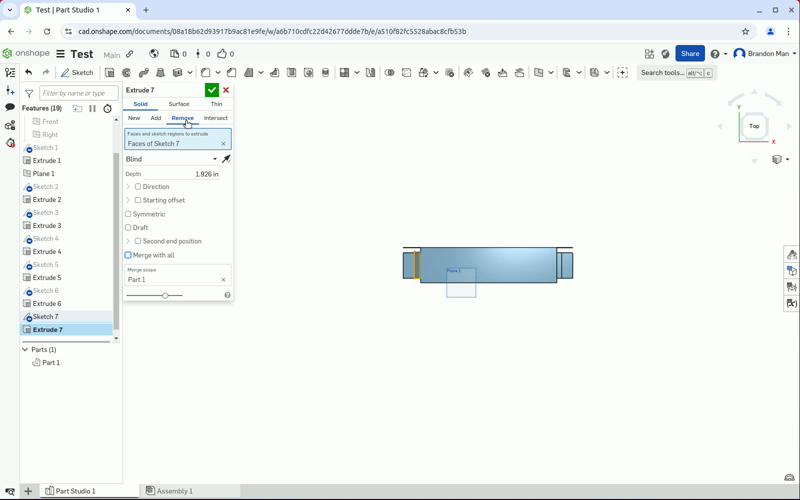
key(space)
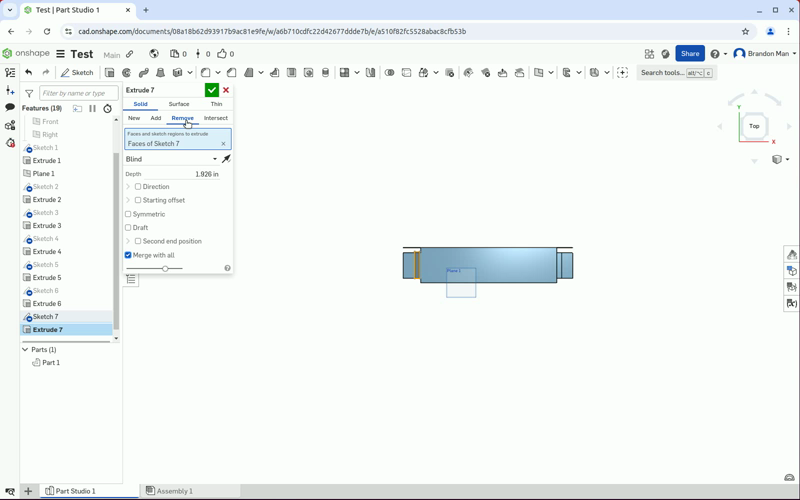
key(enter)
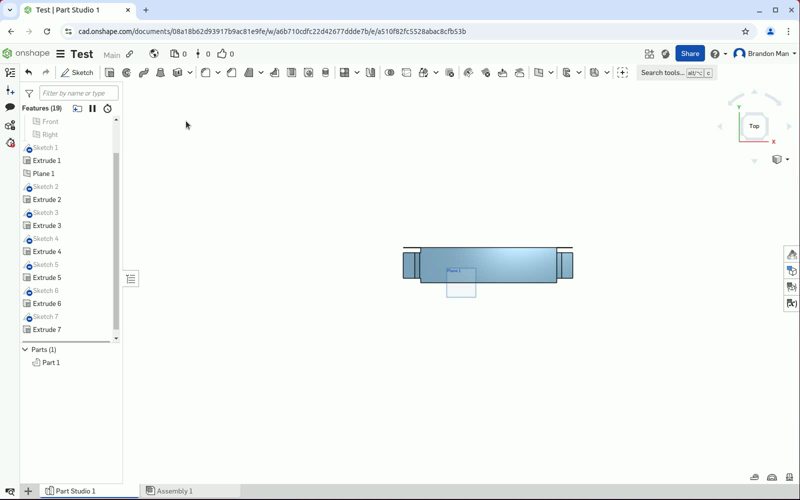
key(shift+h)
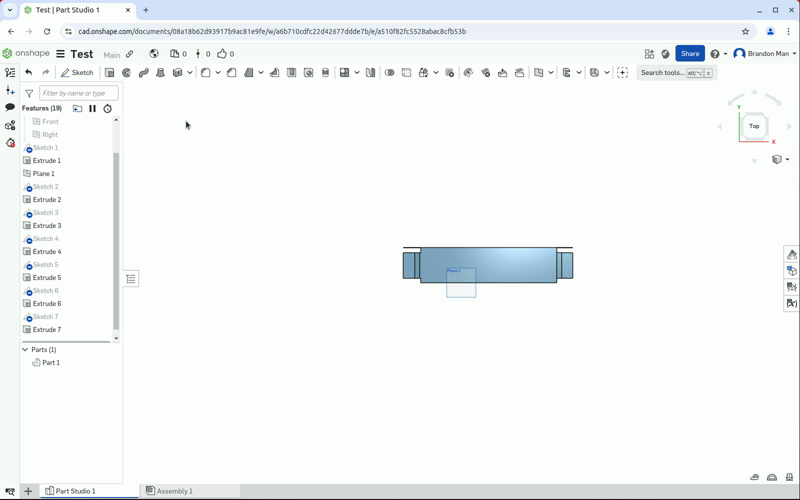
key(shift+h)
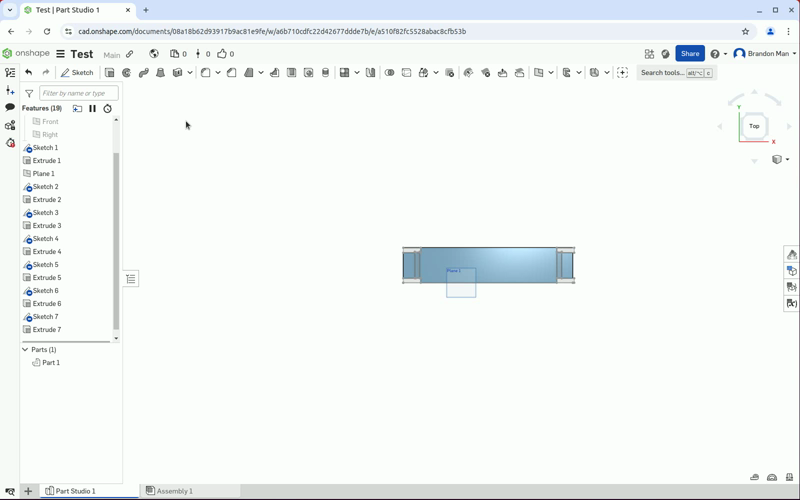
key(shift+7)
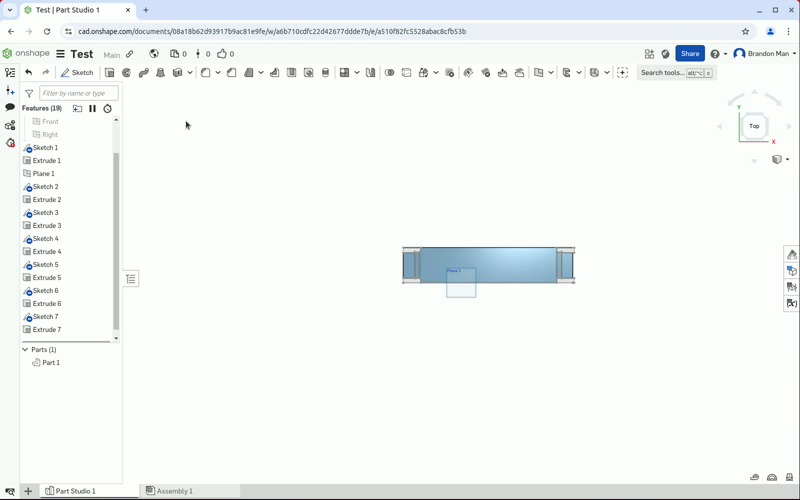
key(up, 3)
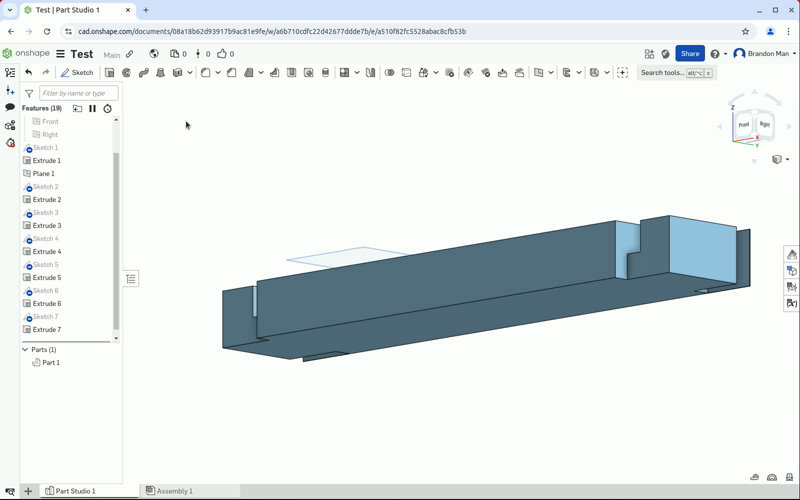
key(left, 3)
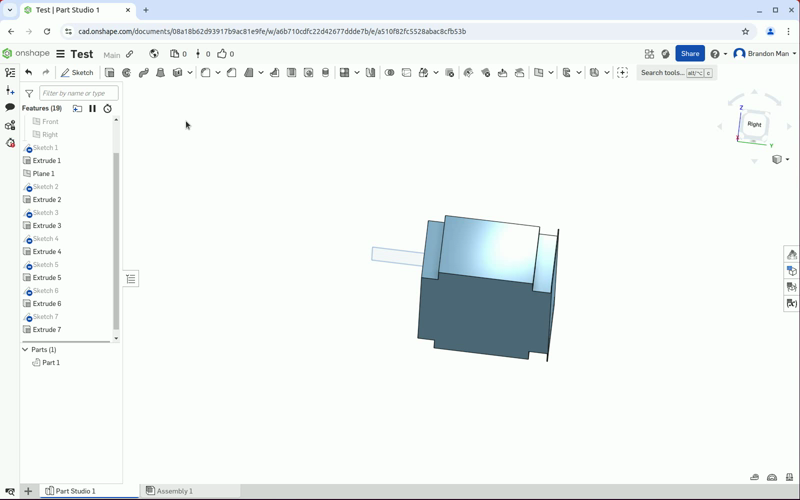
key(right, 3)
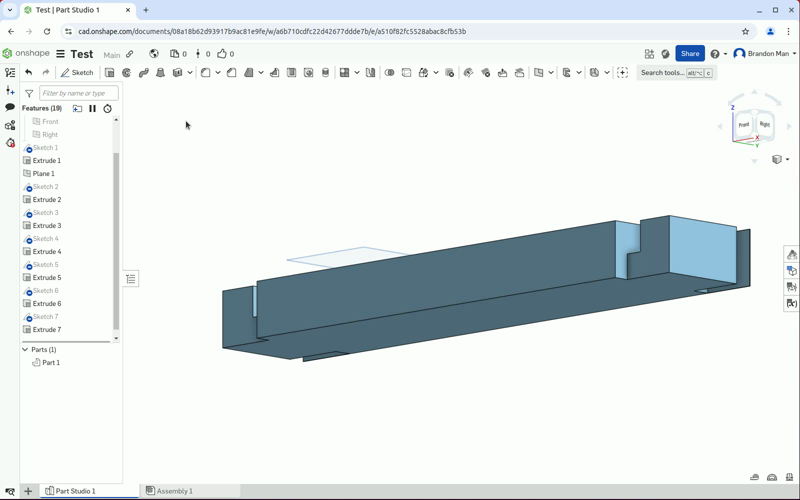
key(down, 3)
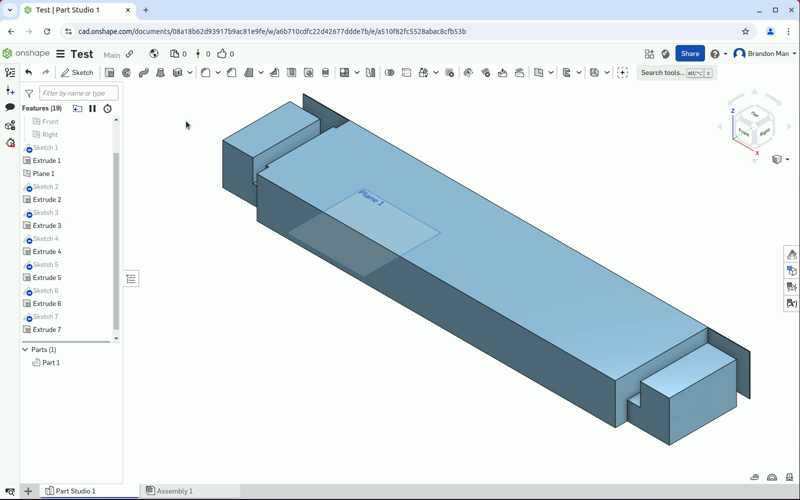
mouse_move(69, 150)
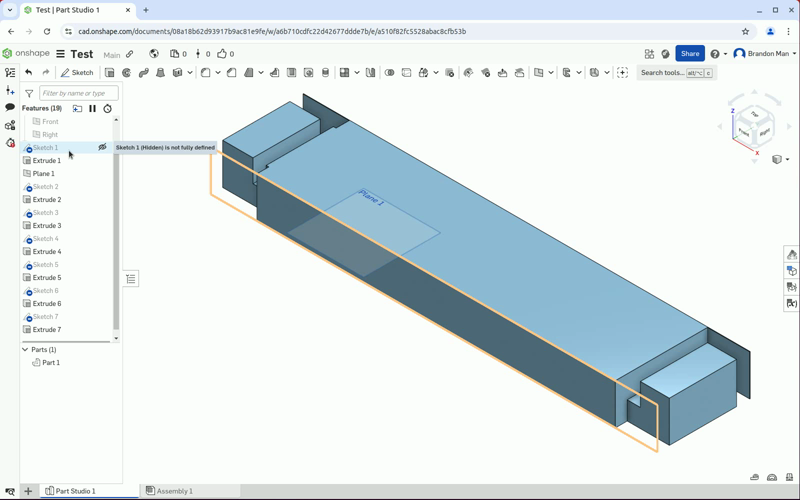
click(69, 150)